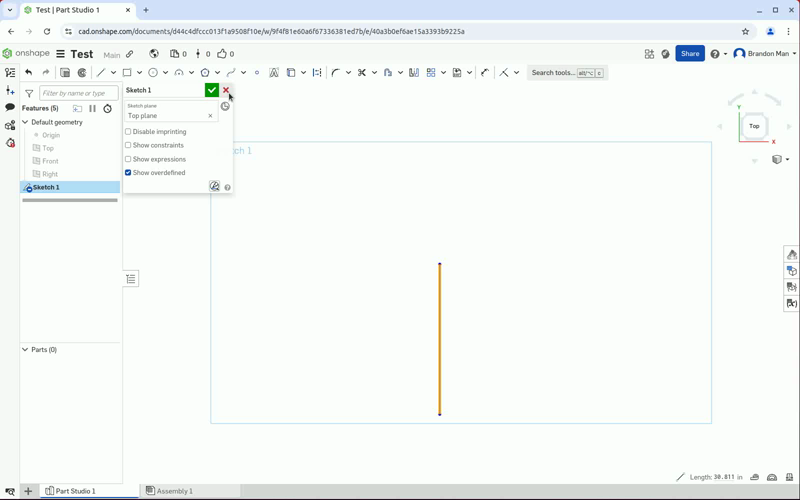
key(shift+h)
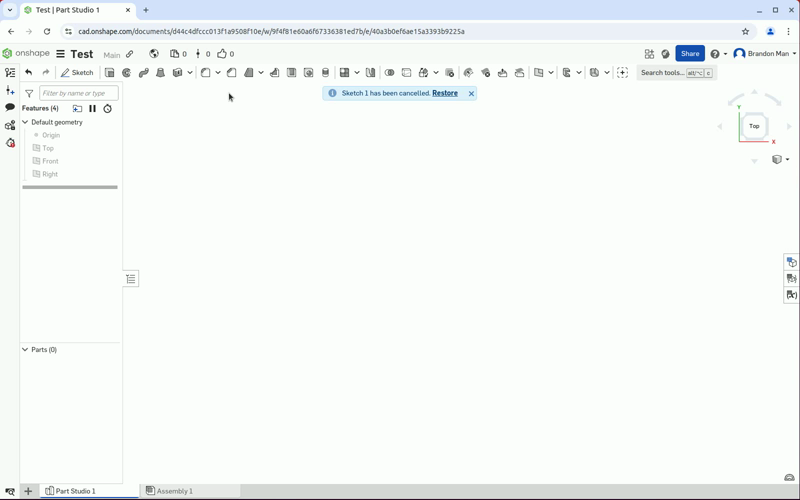
mouse_move(73, 352)
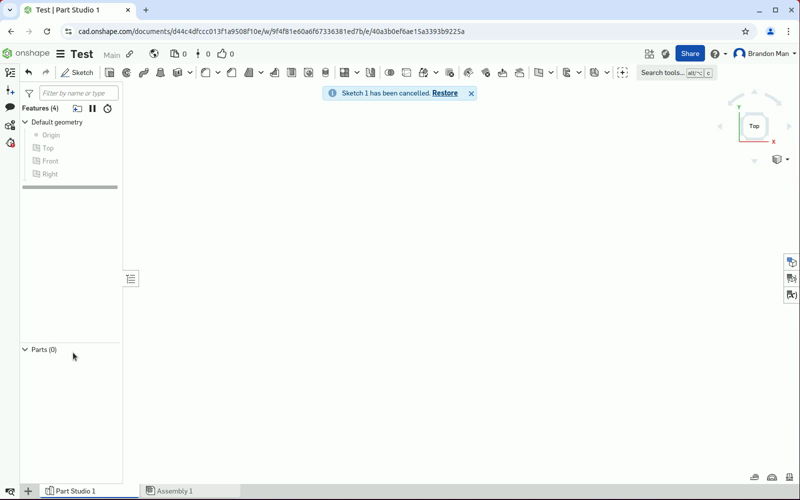
key(y)
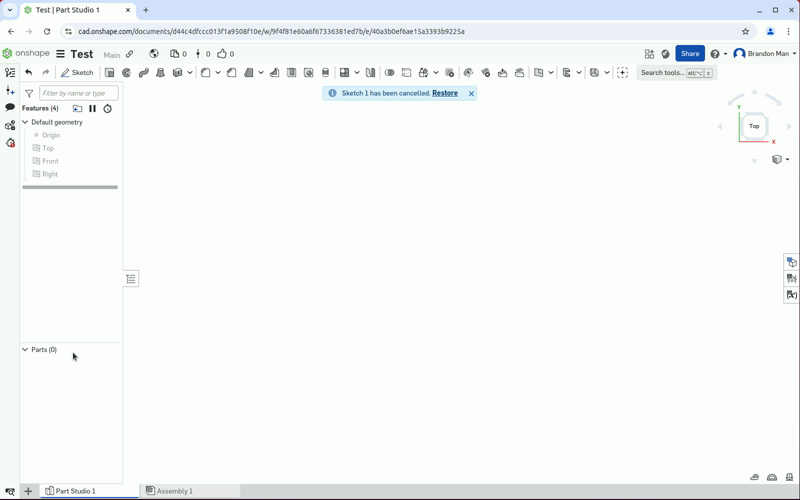
key(shift+p)
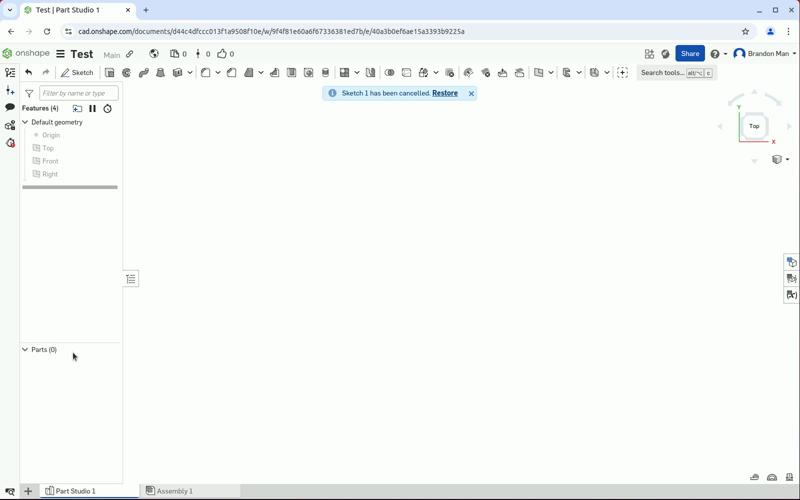
key(space)
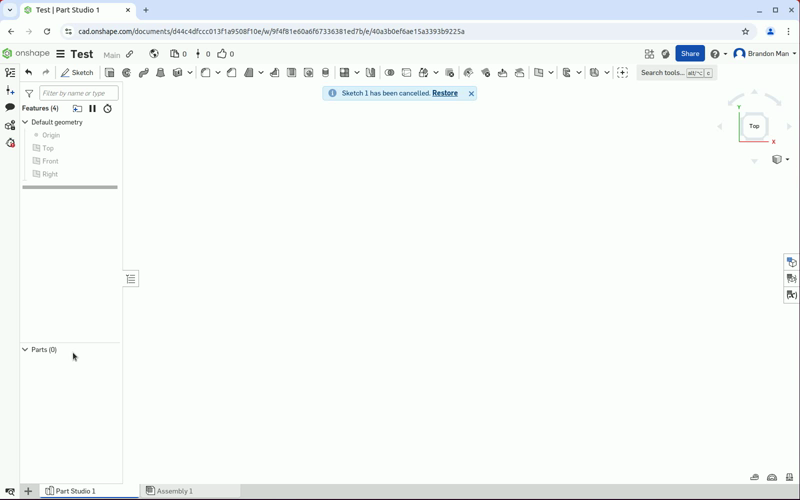
key_down(shift)
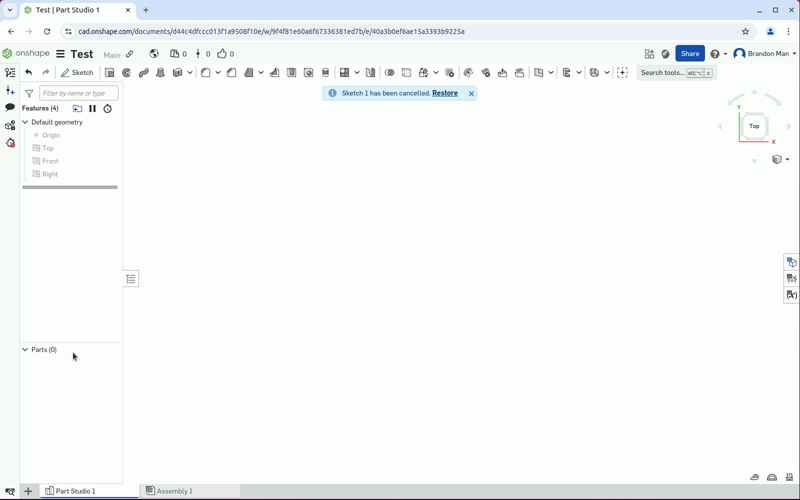
key(up)
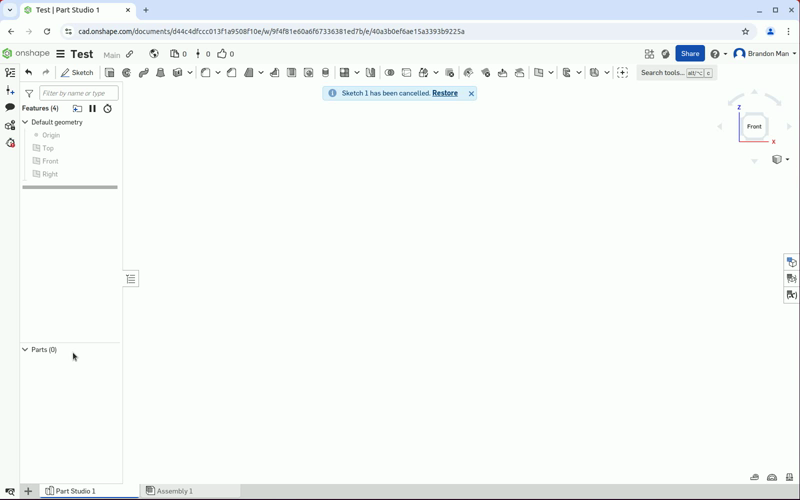
key_up(shift)
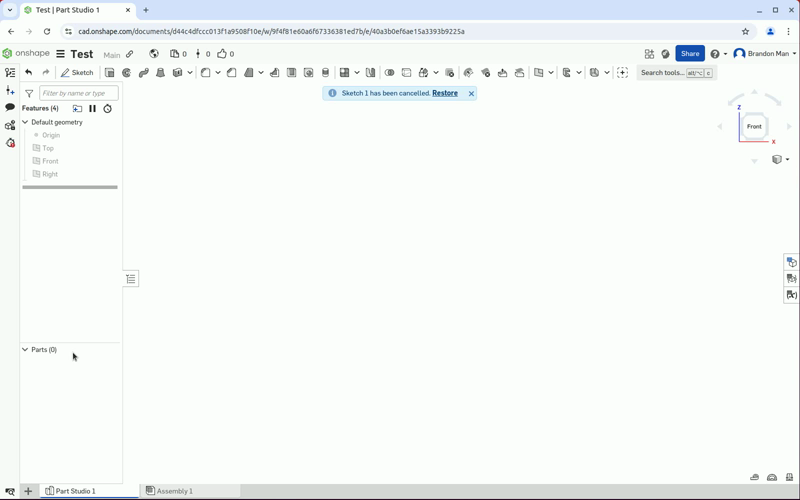
mouse_move(73, 352)
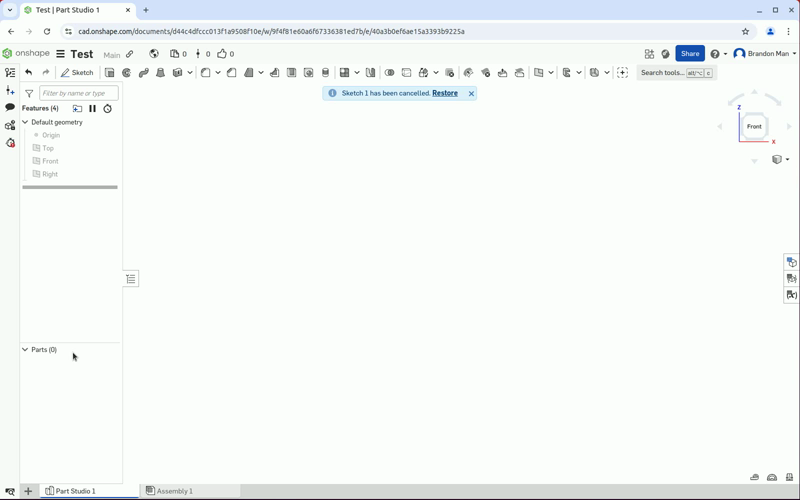
key(shift+y)
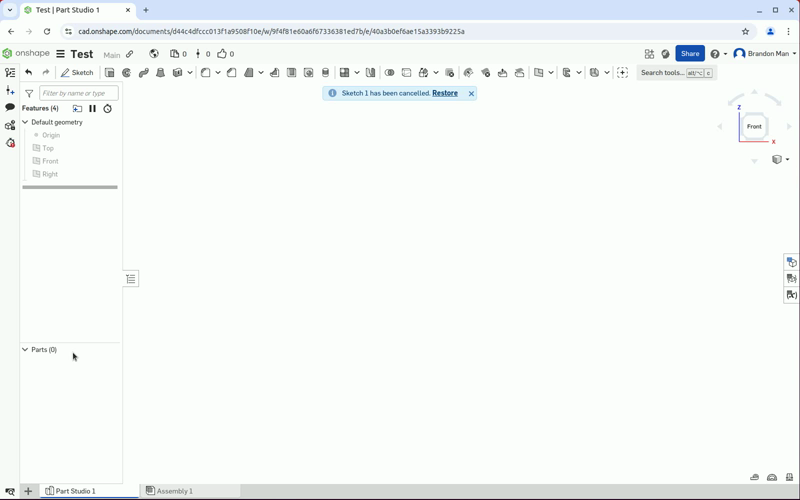
key(shift+s)
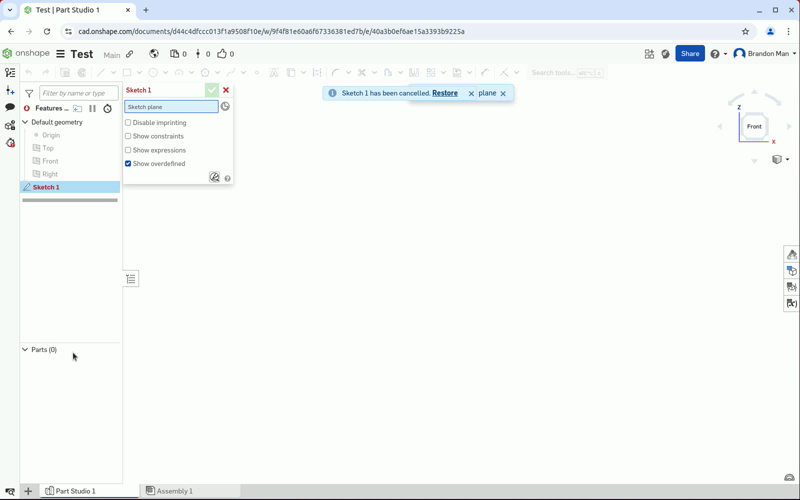
mouse_move(73, 163)
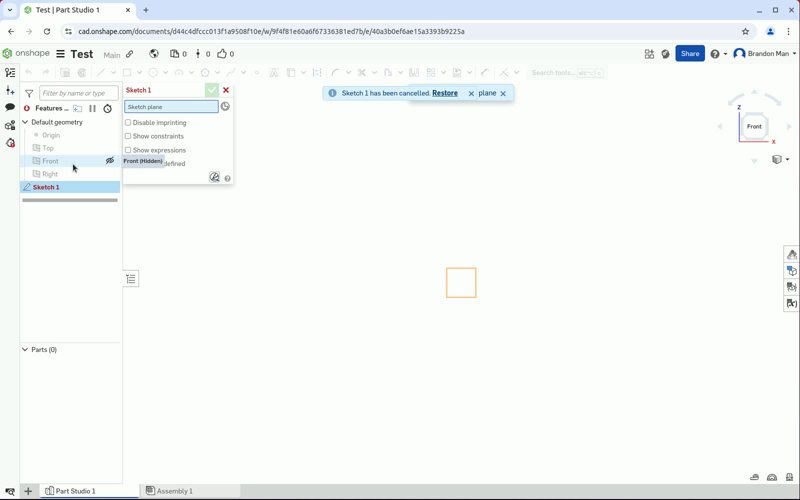
click(73, 163)
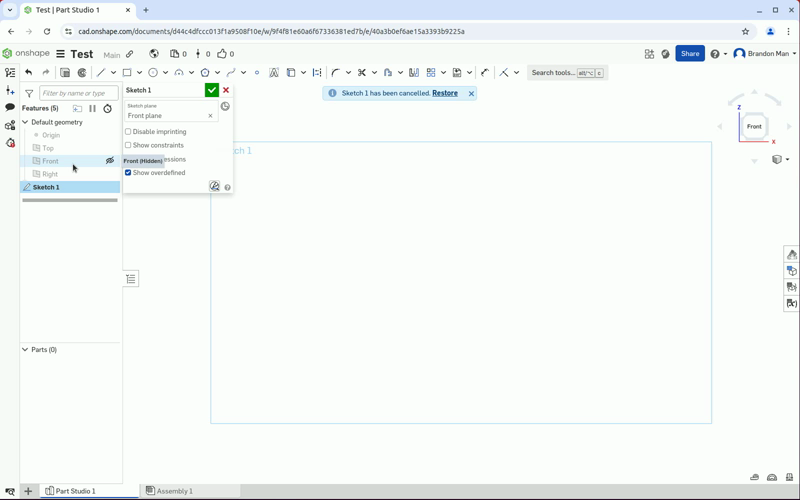
mouse_move(73, 352)
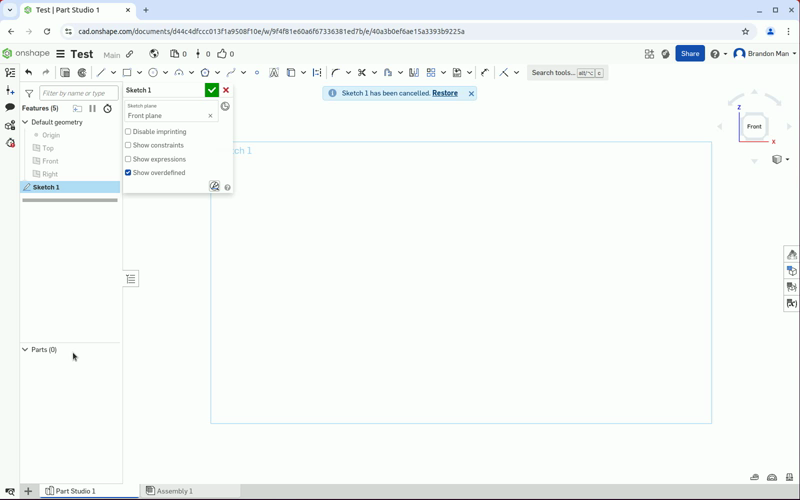
key(y)
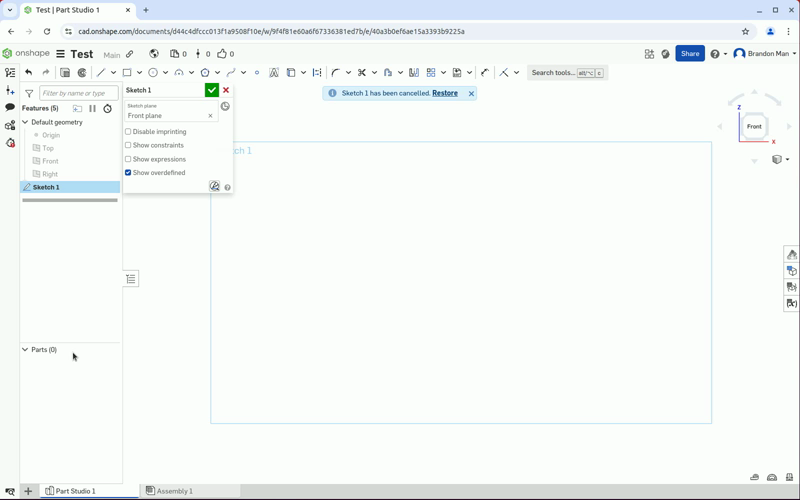
key(a)
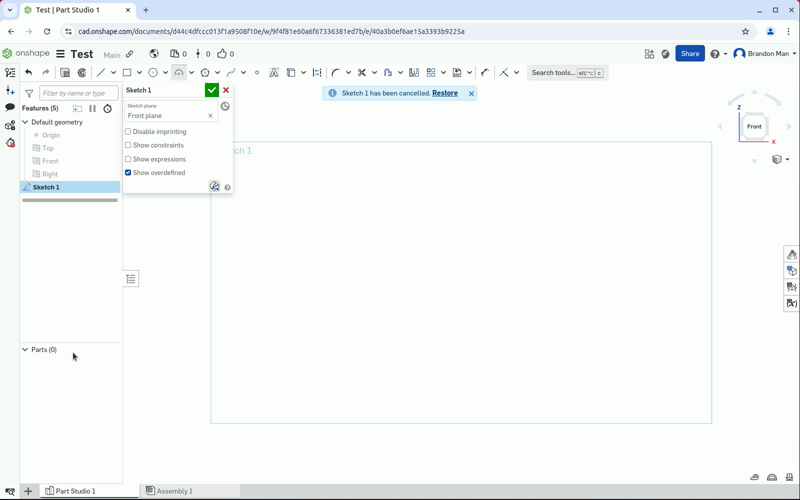
key_down(shift)
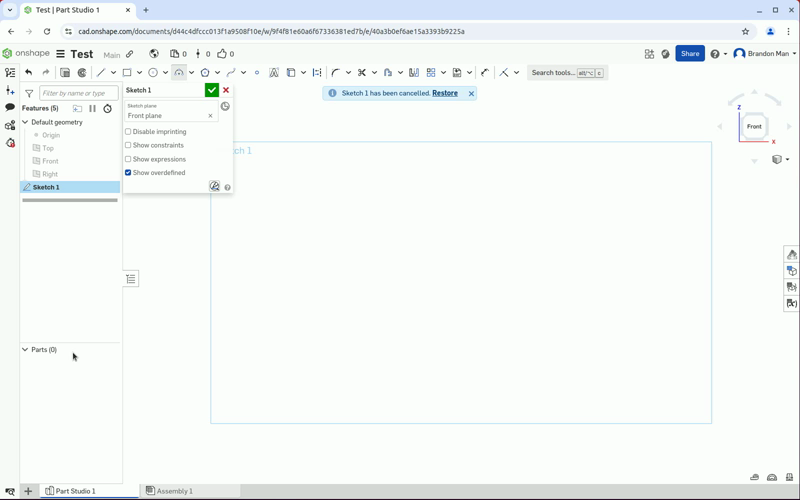
mouse_move(348, 287)
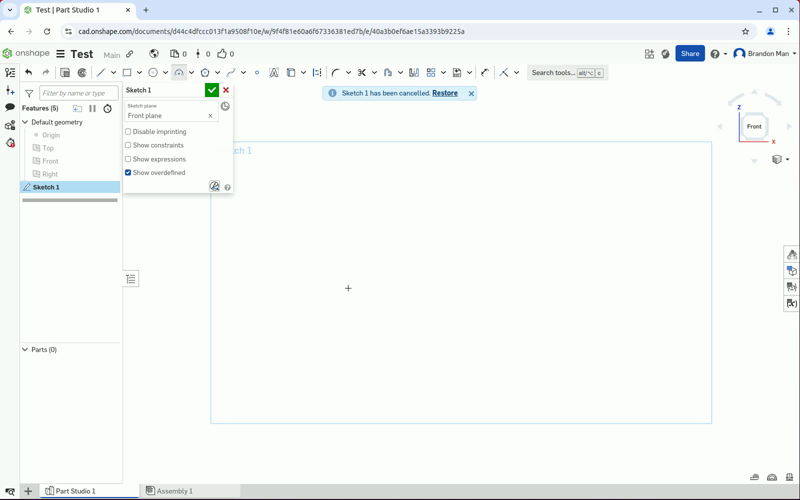
click(348, 287)
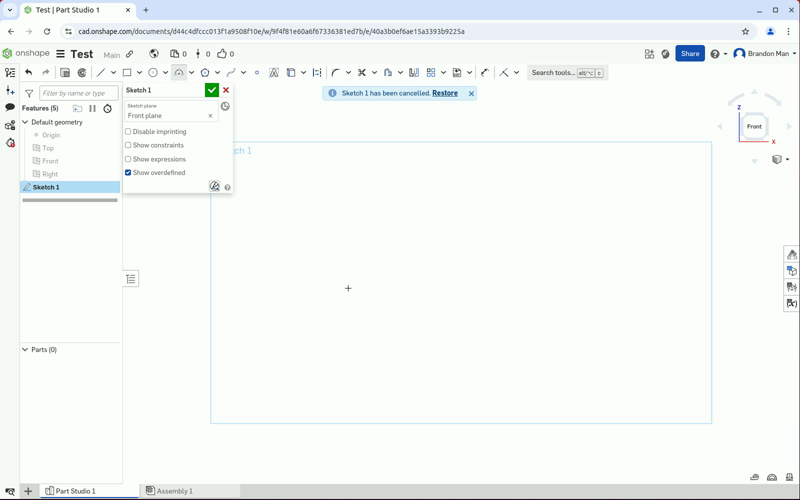
key_up(shift)
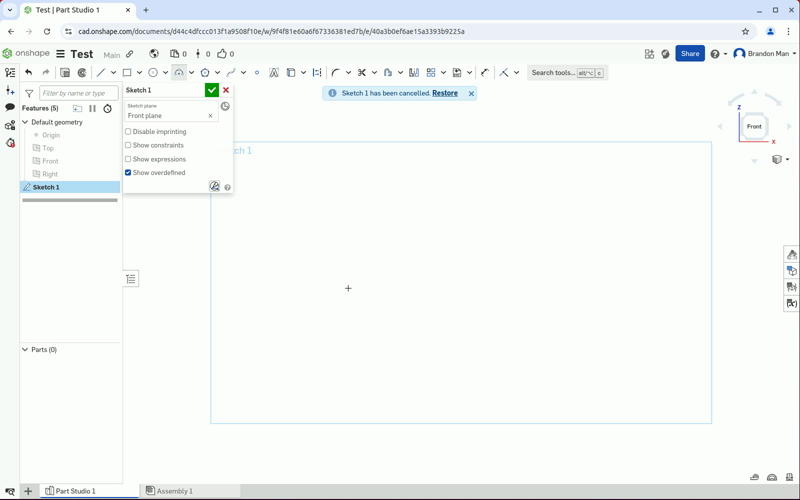
key_down(shift)
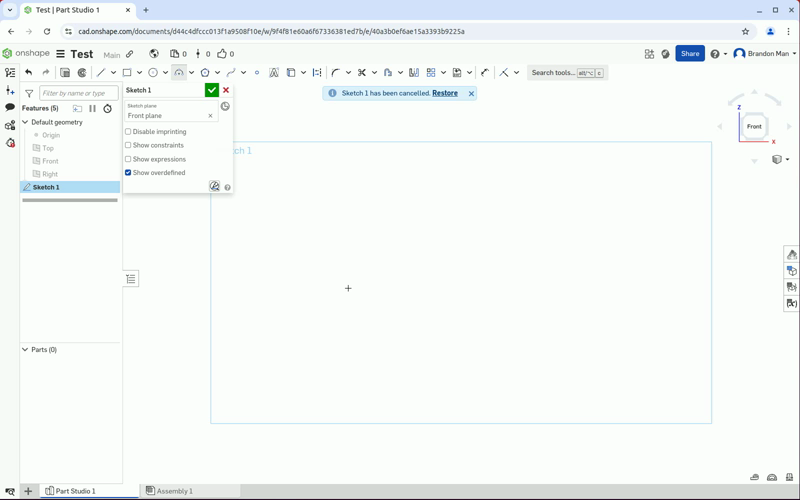
mouse_move(362, 301)
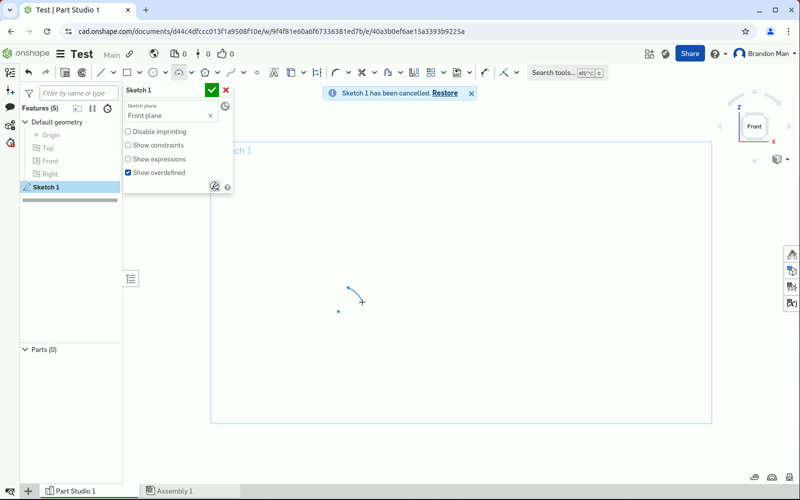
click(362, 301)
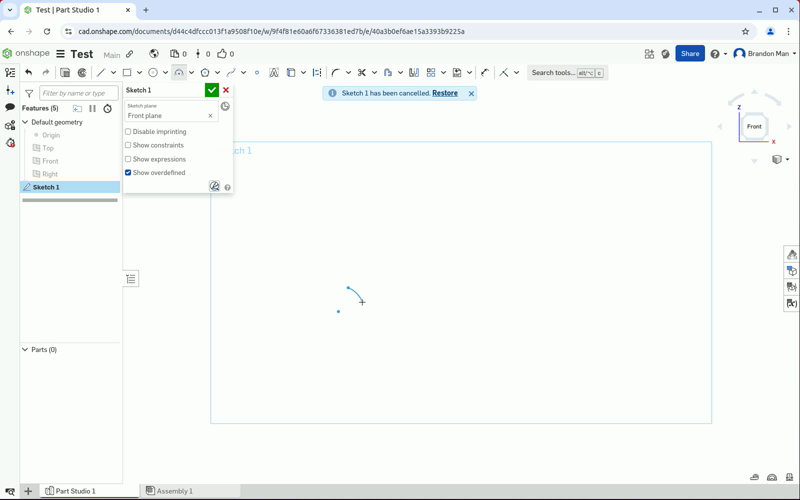
mouse_move(352, 297)
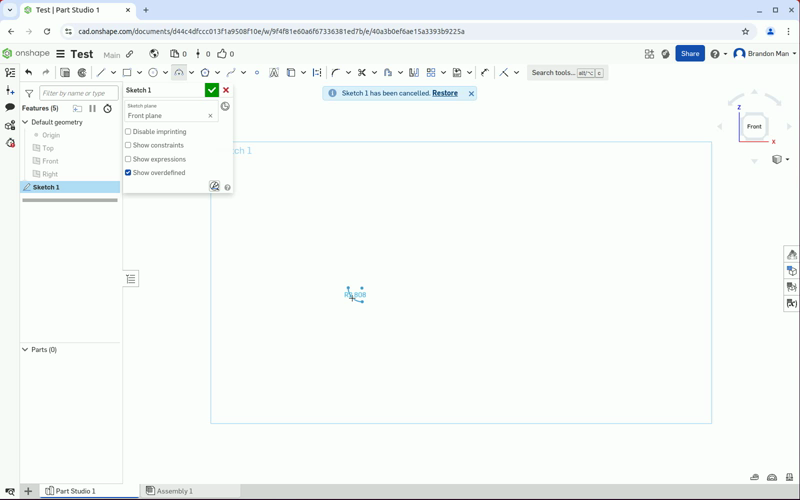
click(352, 297)
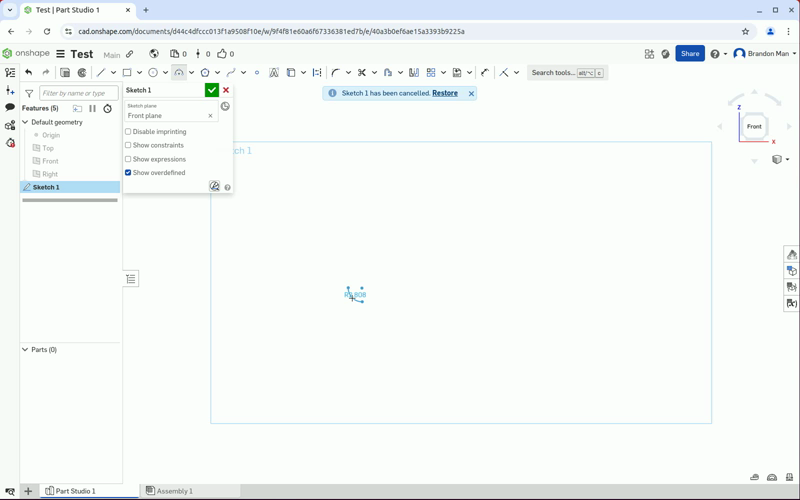
key_up(shift)
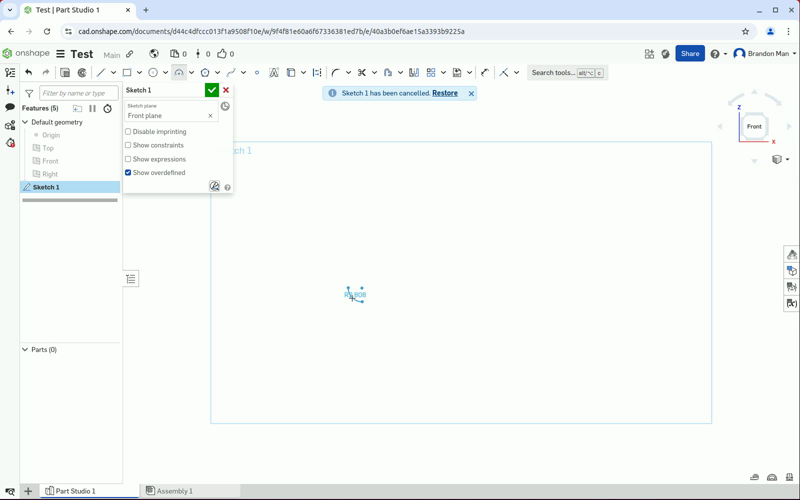
key(esc)
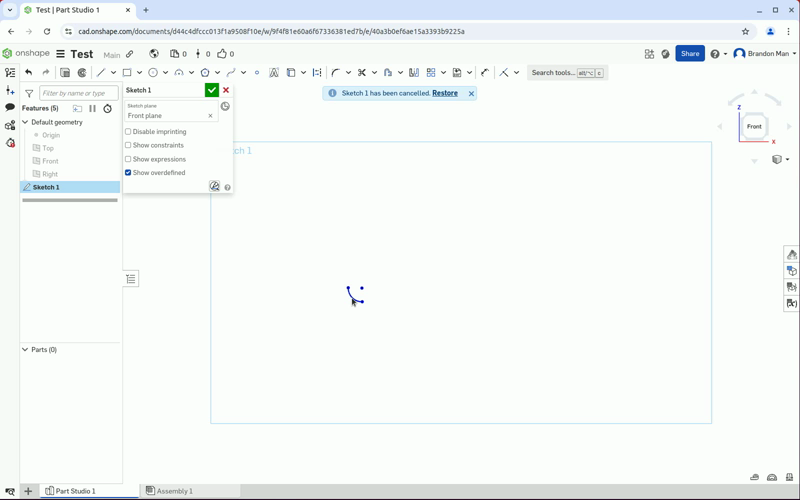
key(l)
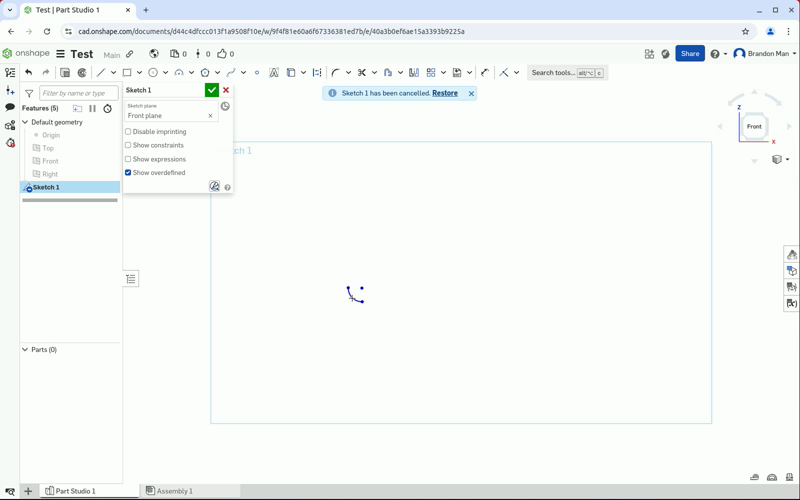
mouse_move(362, 301)
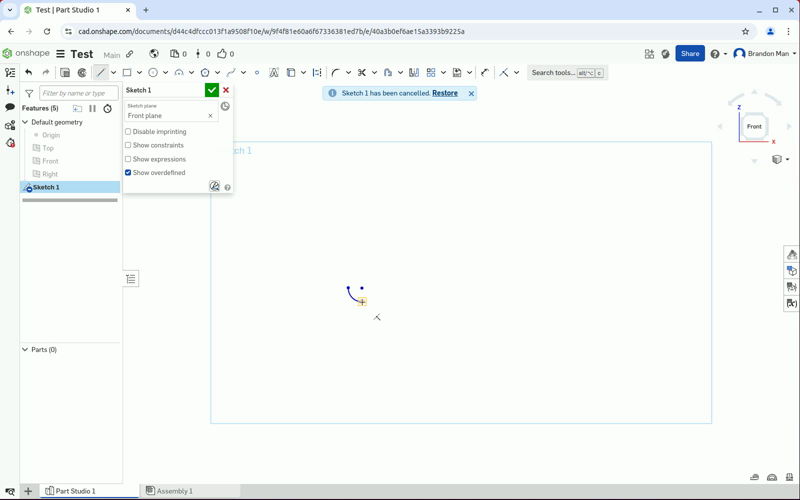
click(362, 301)
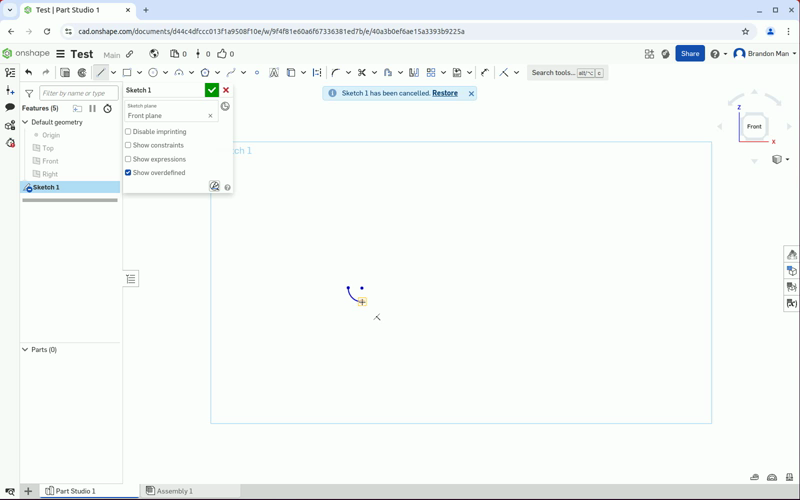
key_down(shift)
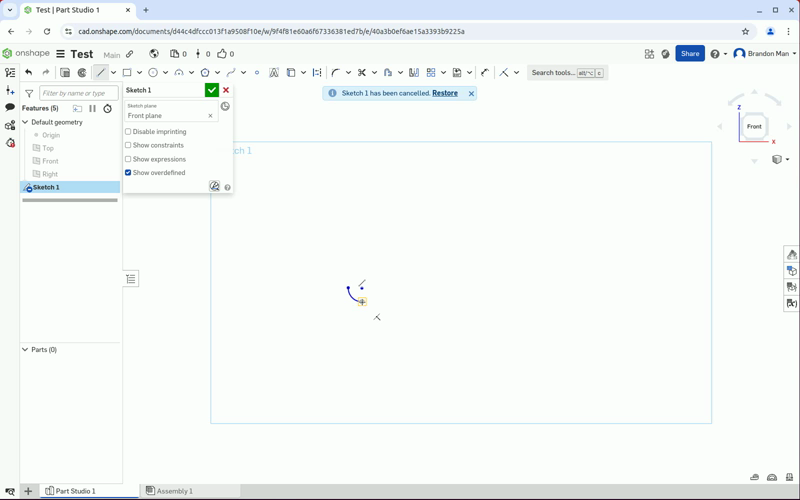
mouse_move(461, 301)
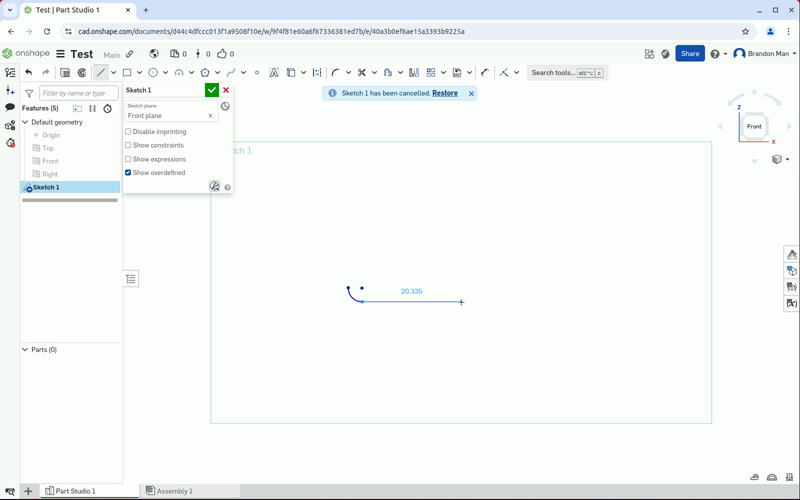
click(461, 301)
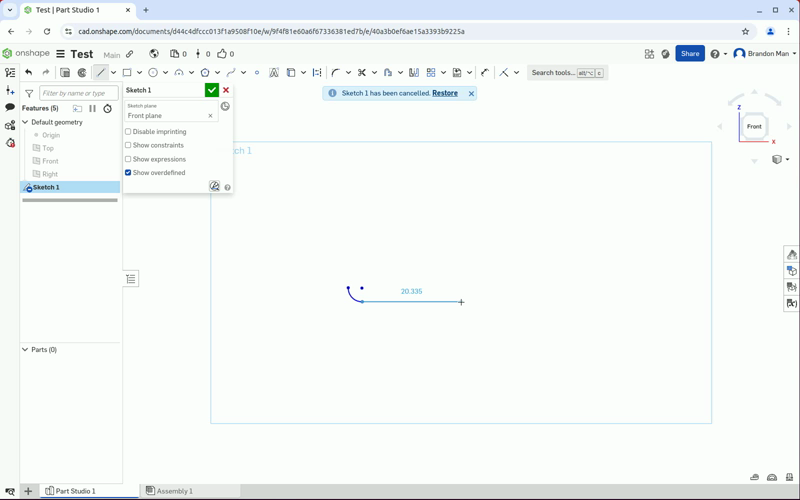
key_up(shift)
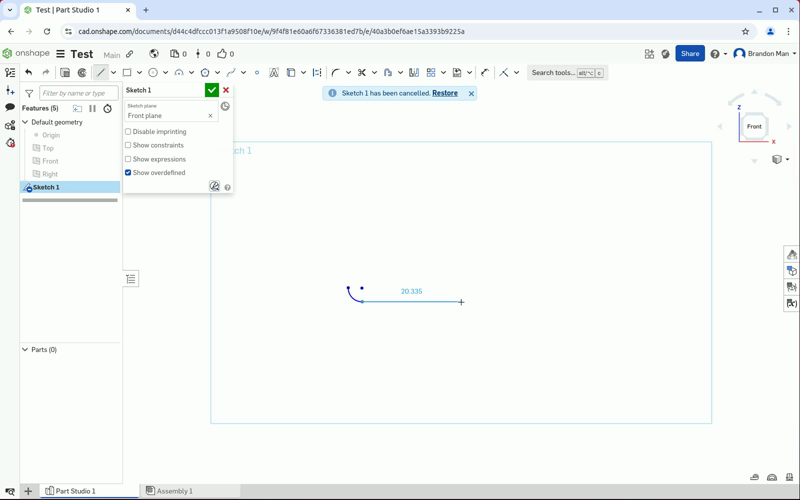
key_down(shift)
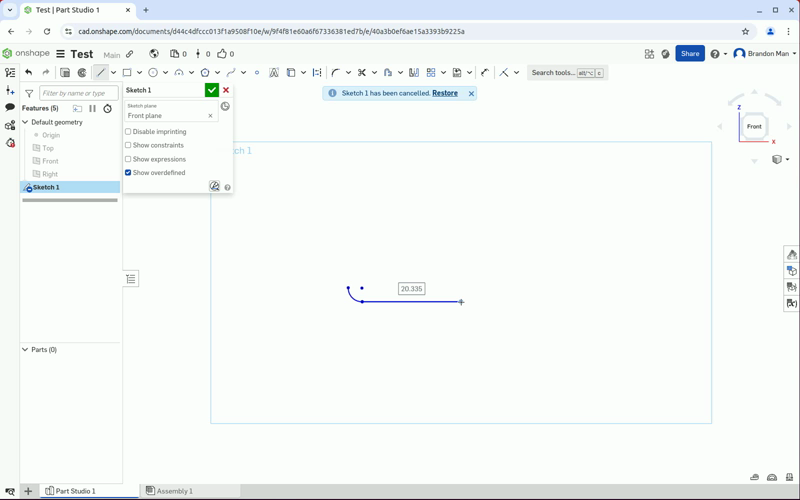
mouse_move(558, 301)
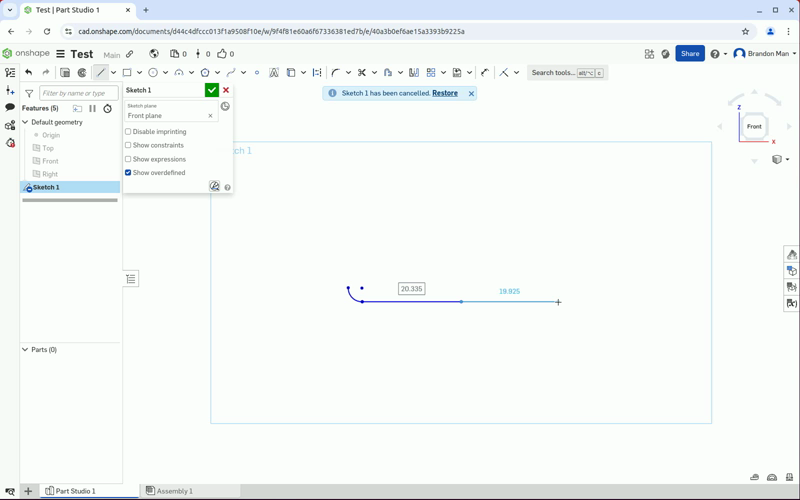
click(558, 301)
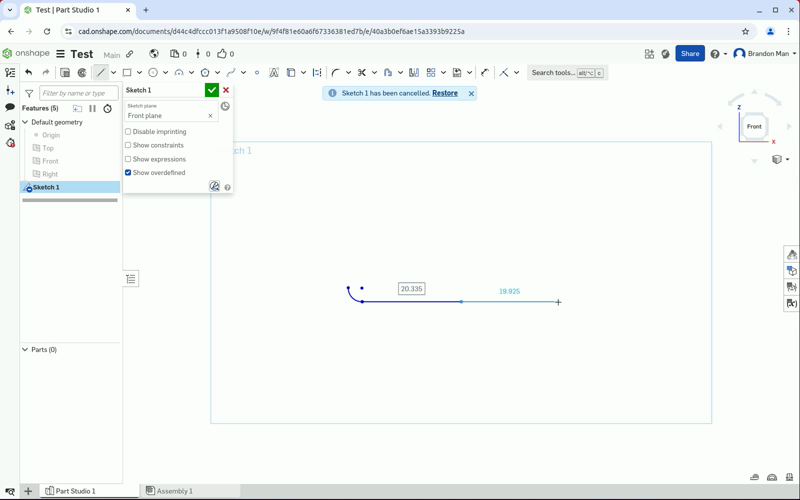
key_up(shift)
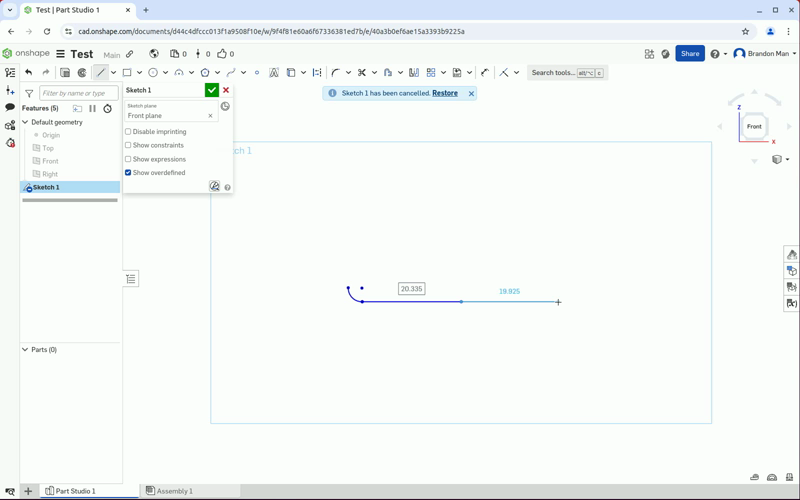
key(esc)
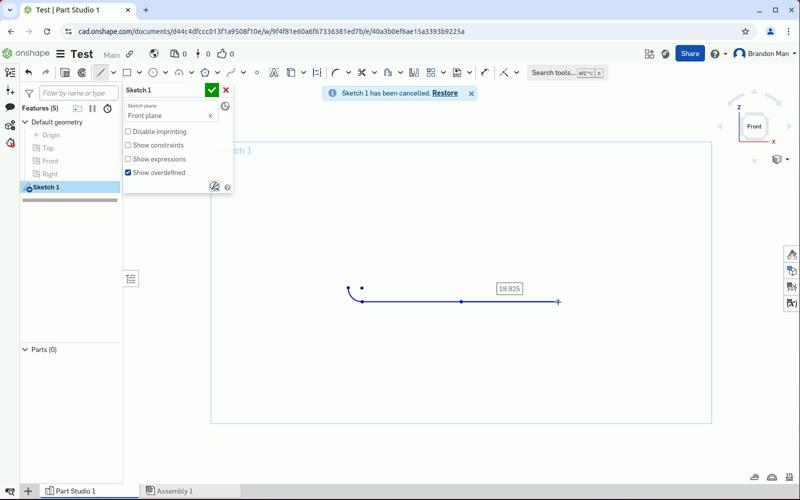
key(a)
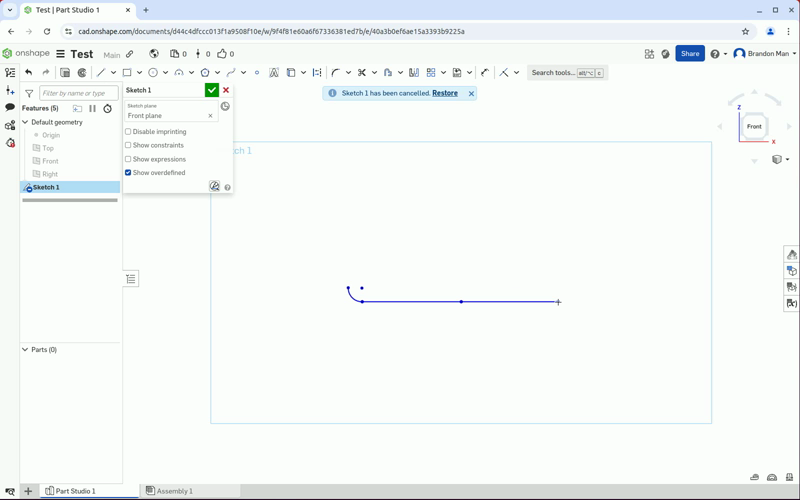
mouse_move(558, 301)
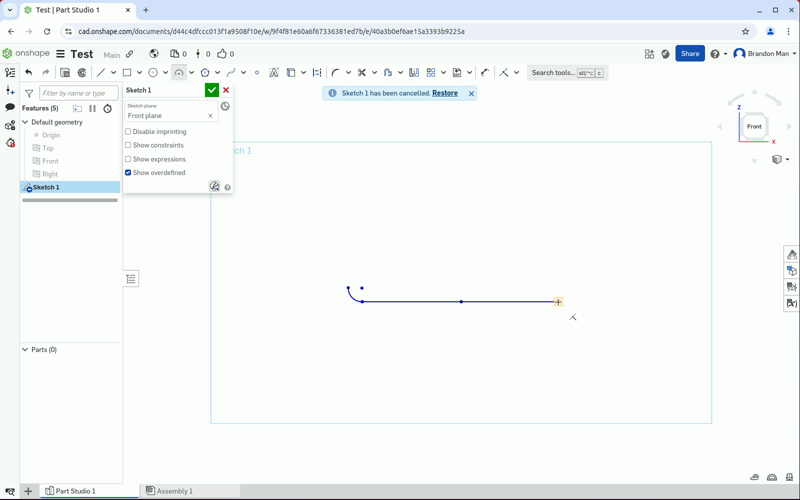
click(558, 301)
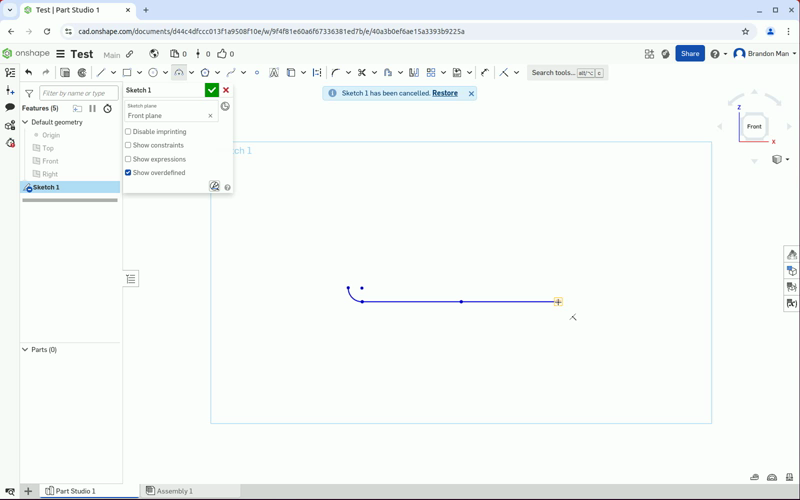
key_down(shift)
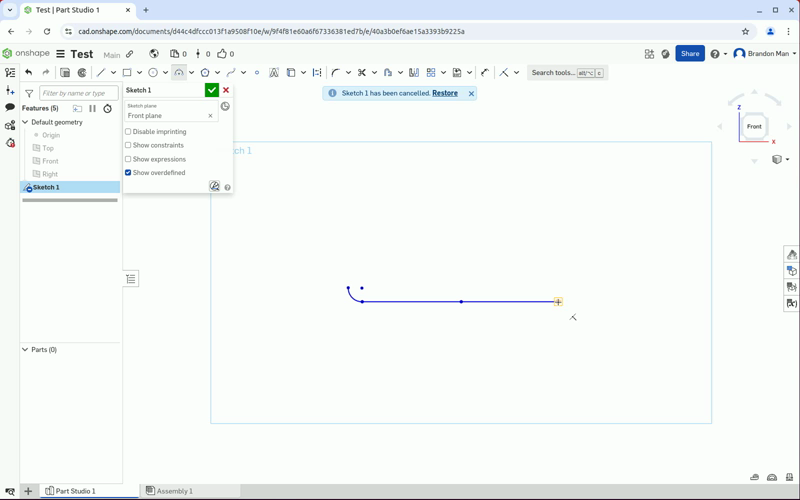
mouse_move(572, 287)
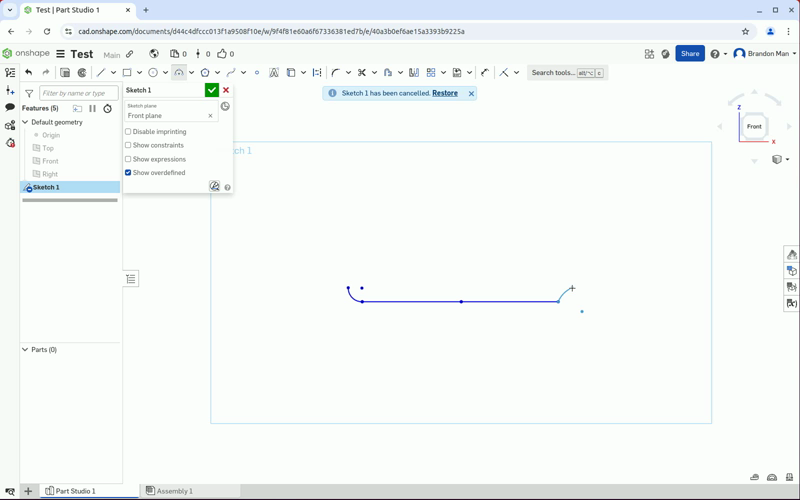
click(572, 287)
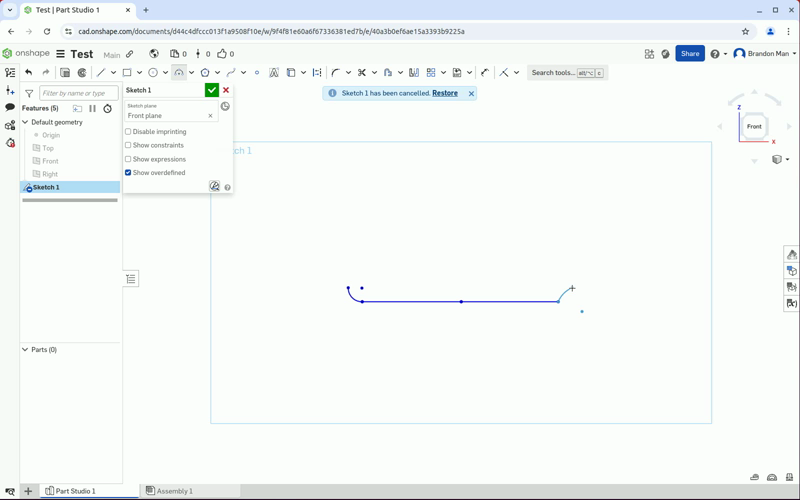
mouse_move(567, 297)
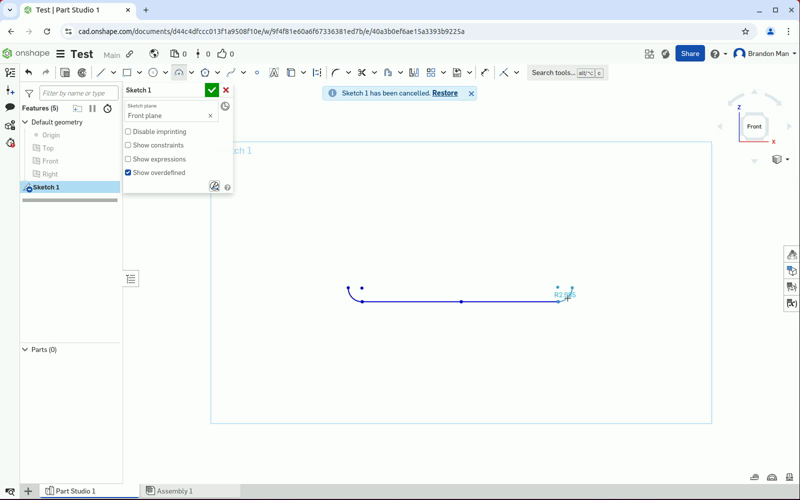
click(567, 297)
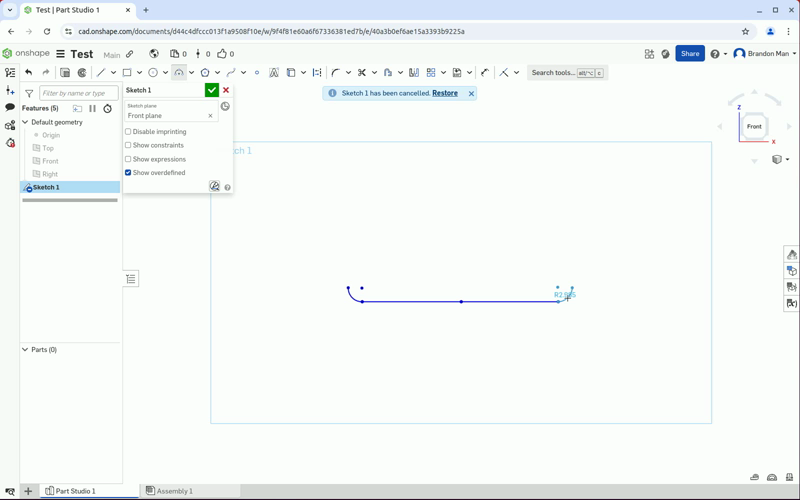
key_up(shift)
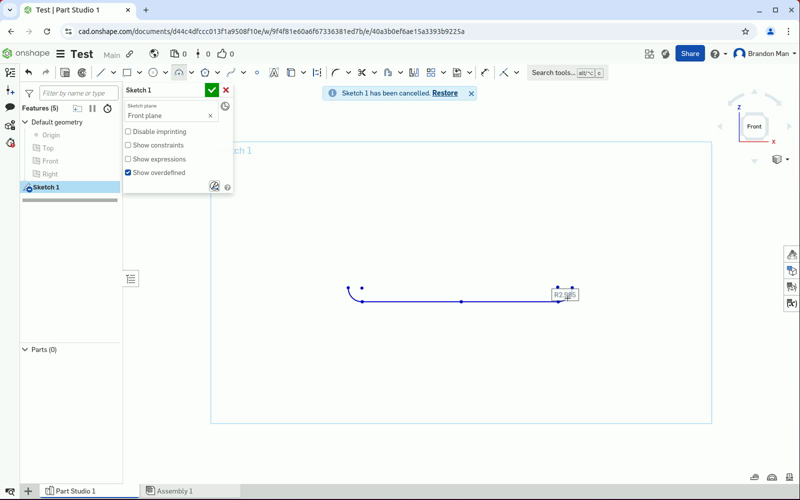
key(esc)
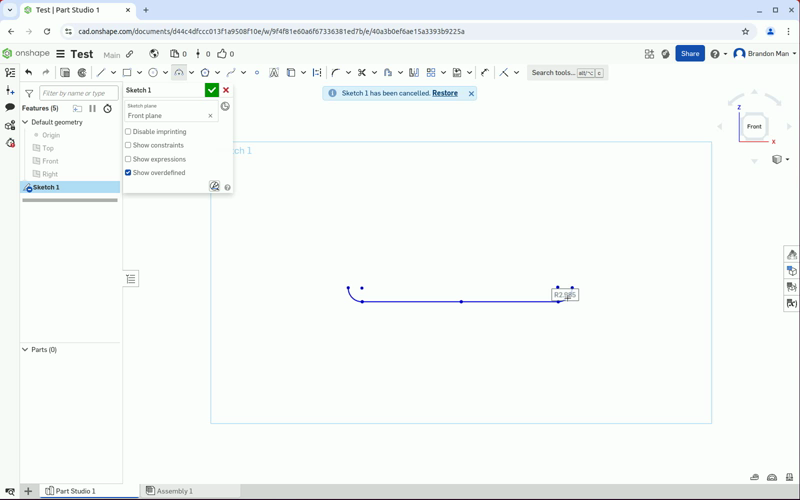
key(l)
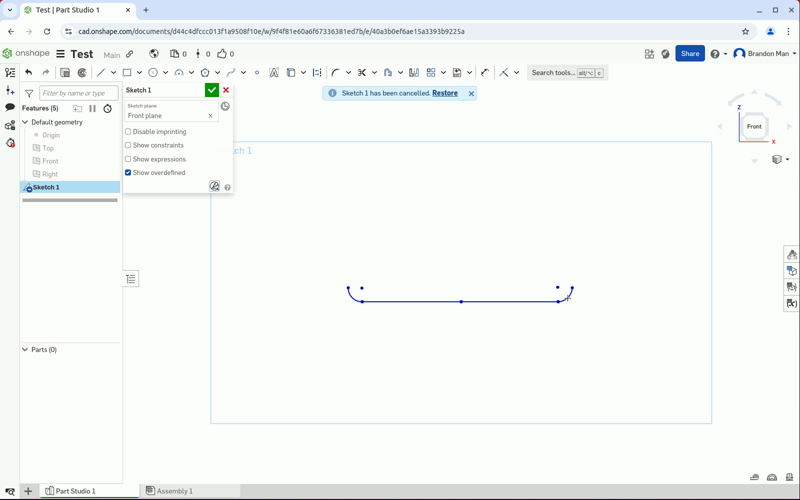
mouse_move(572, 287)
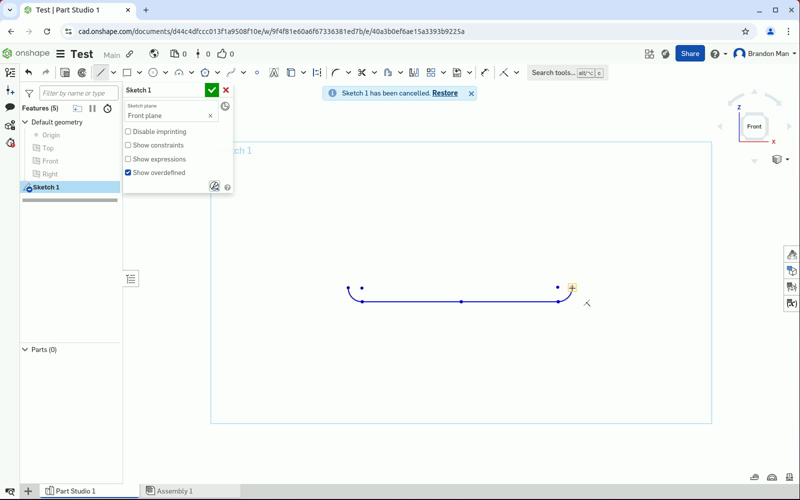
click(572, 287)
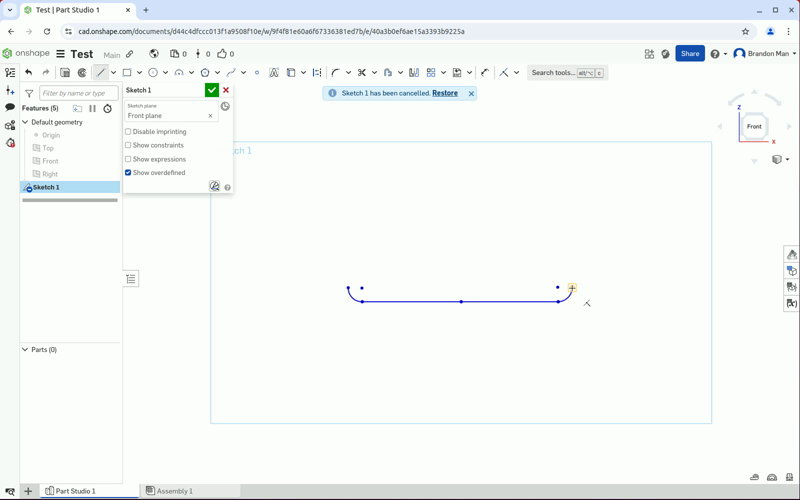
key_down(shift)
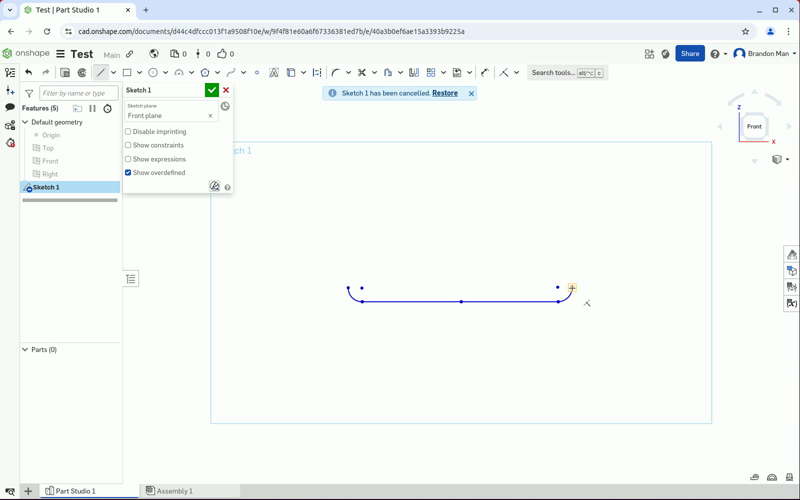
mouse_move(589, 287)
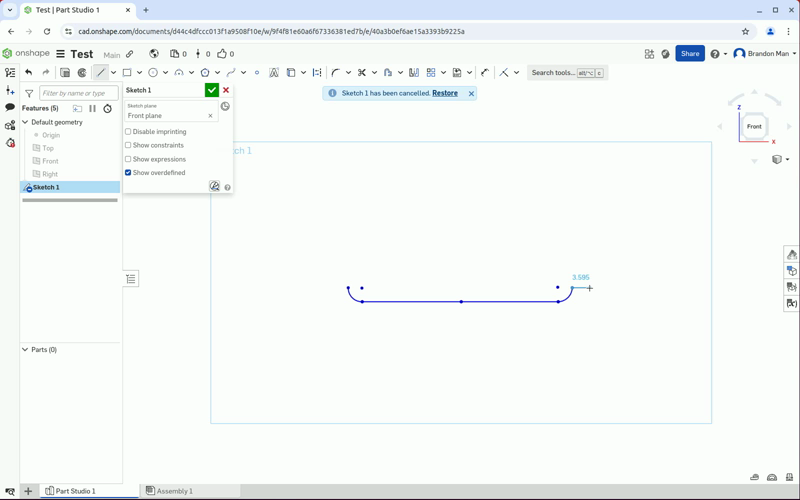
mouse_move(562, 287)
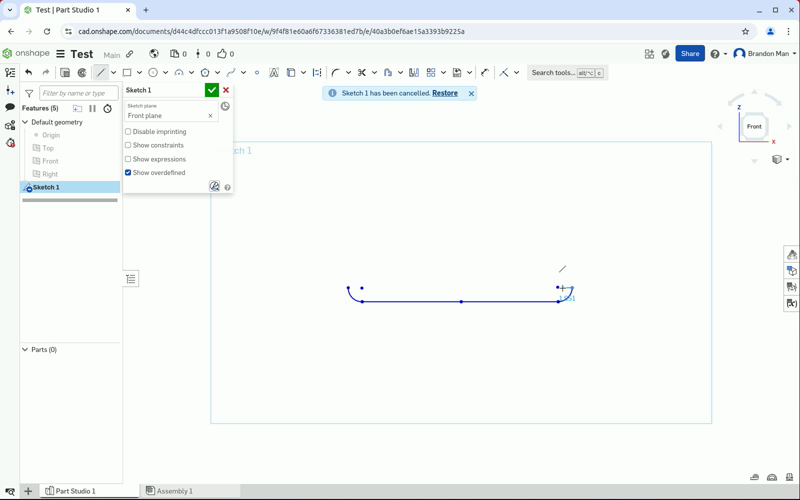
click(562, 287)
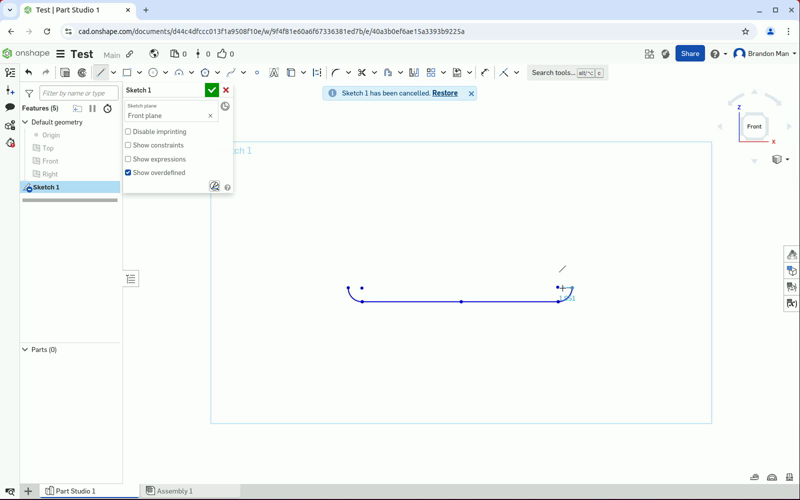
key_up(shift)
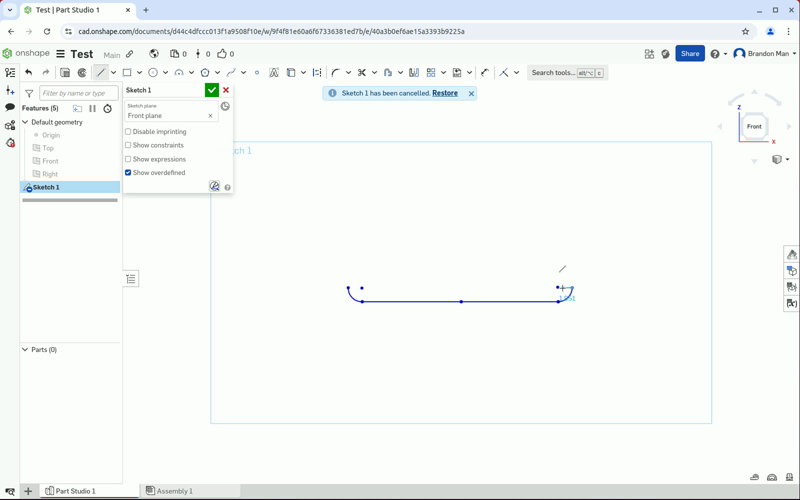
key_down(shift)
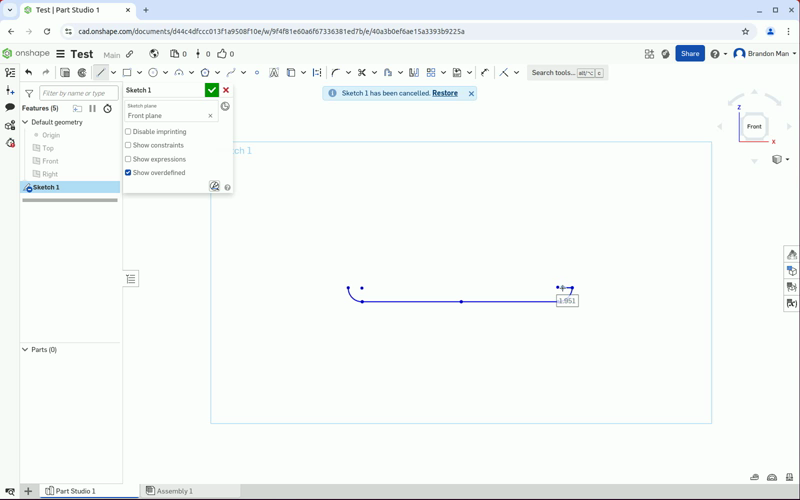
mouse_move(589, 287)
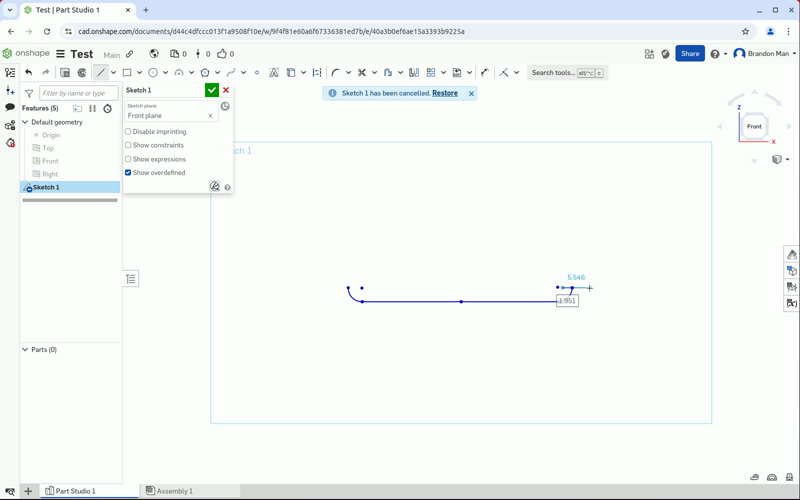
mouse_move(562, 278)
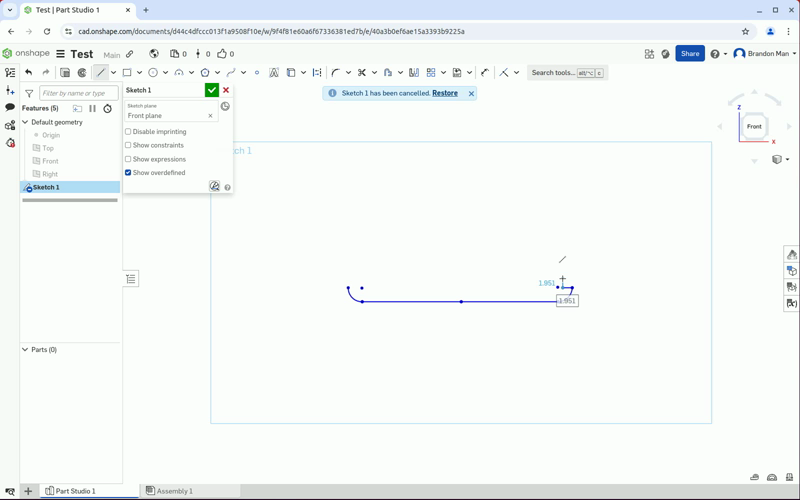
click(562, 278)
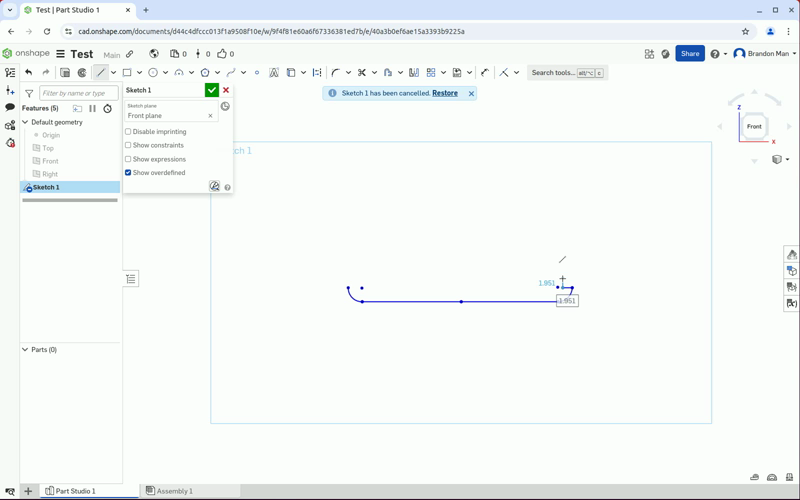
key_up(shift)
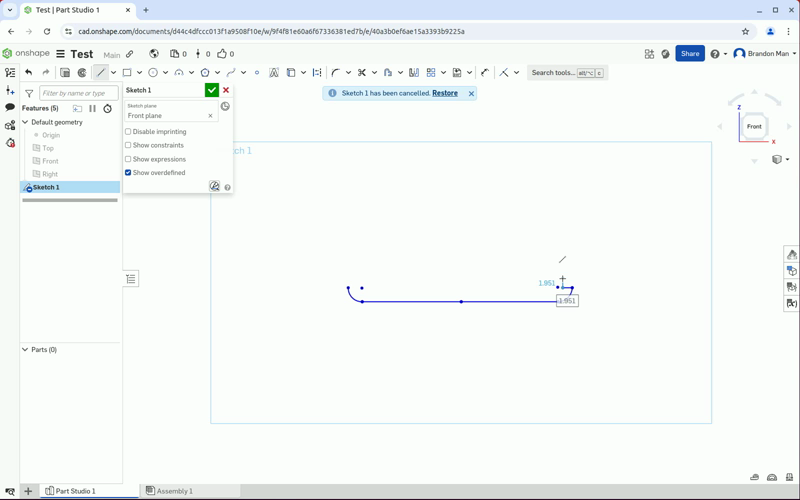
key_down(shift)
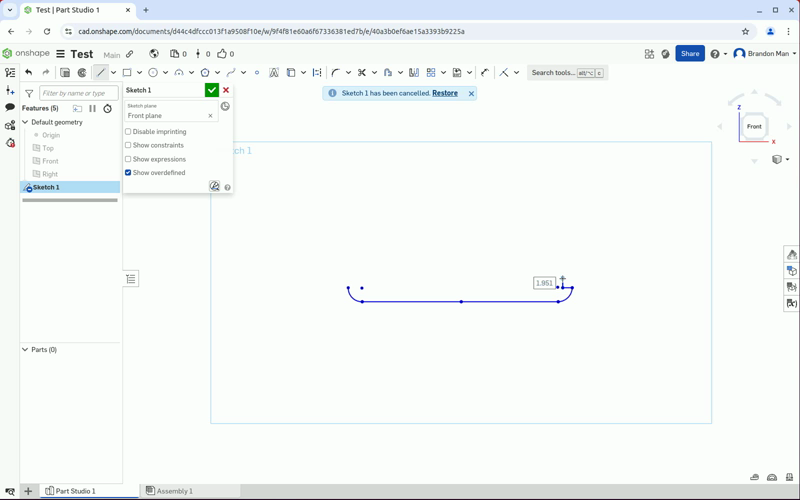
mouse_move(589, 278)
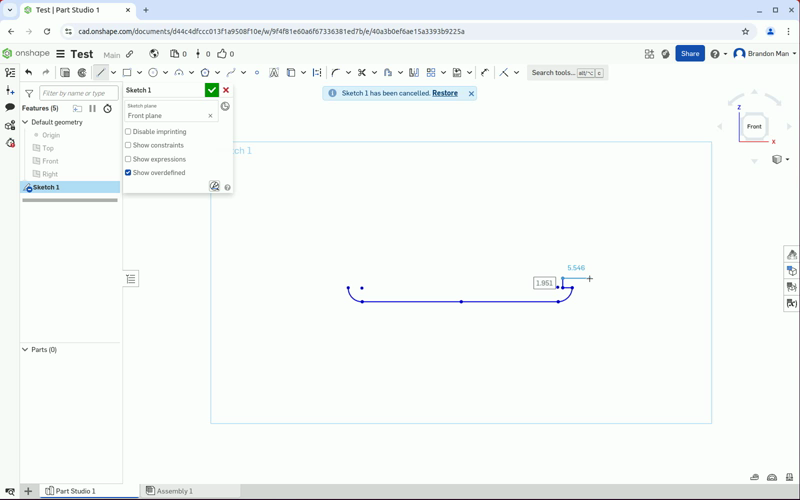
mouse_move(572, 278)
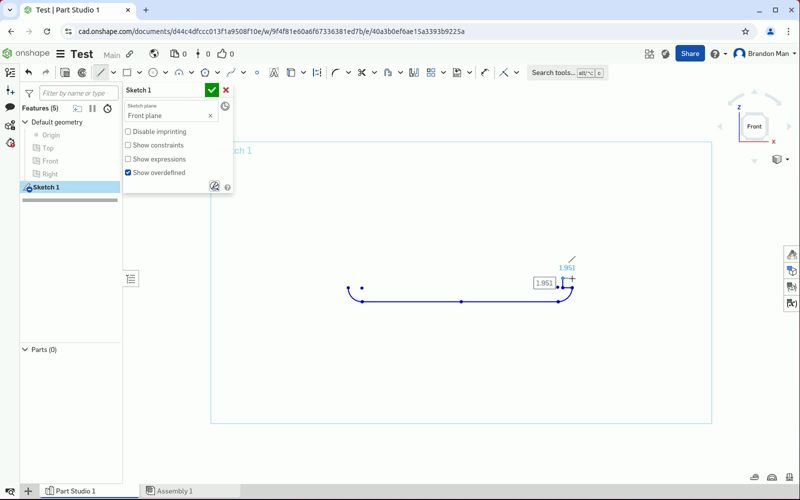
click(572, 278)
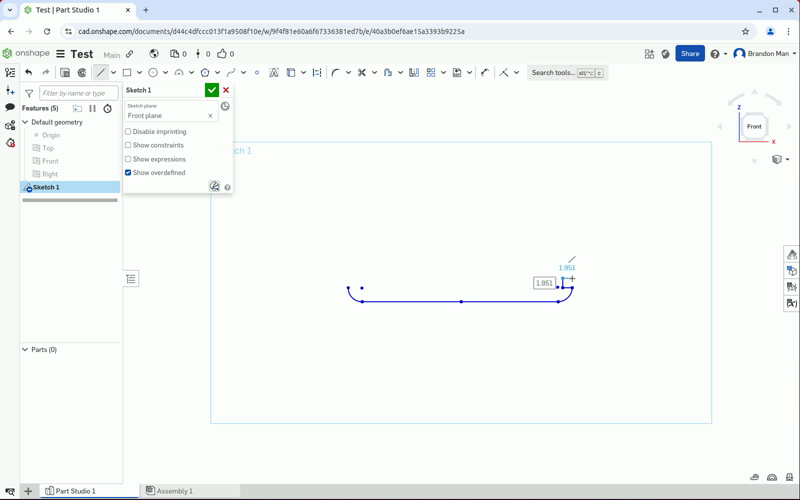
key_up(shift)
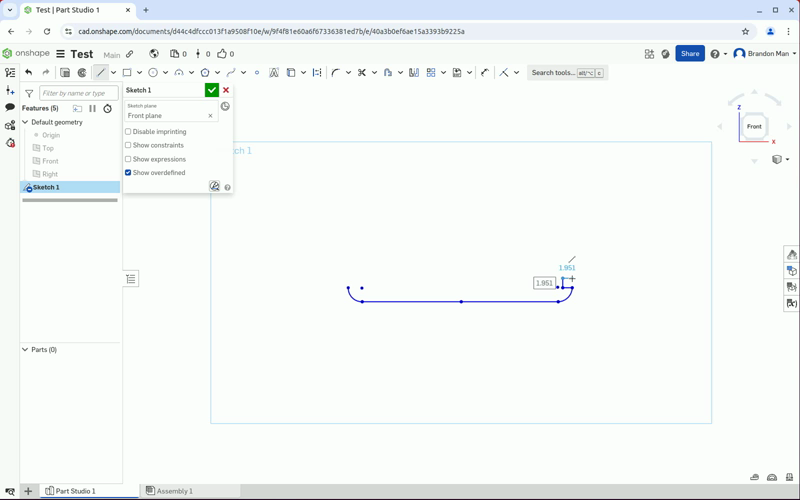
key(esc)
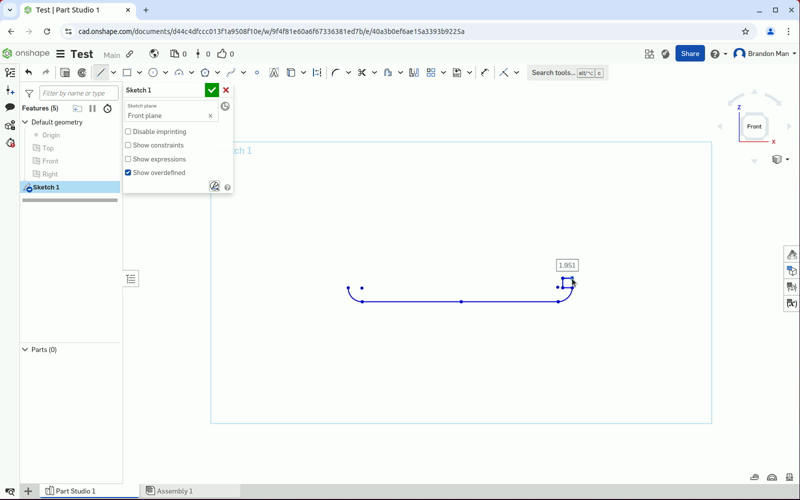
key(a)
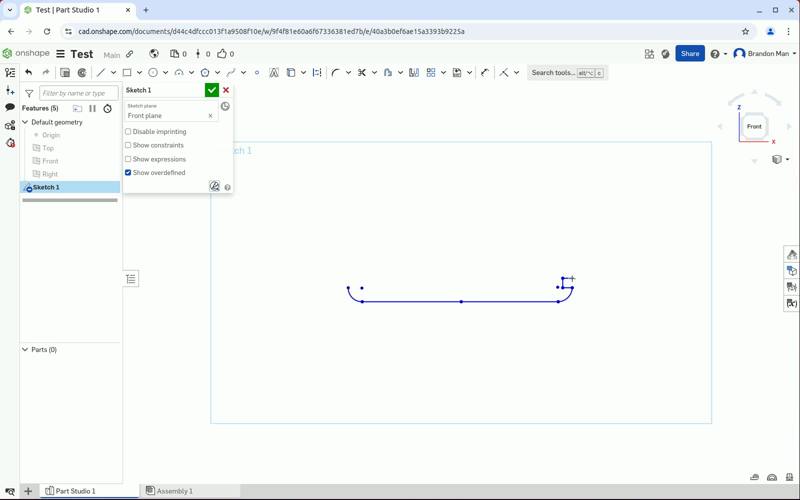
mouse_move(572, 278)
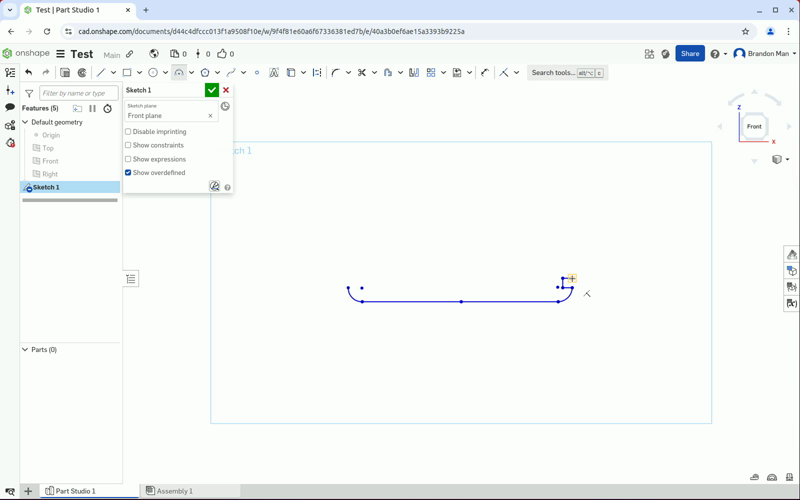
click(572, 278)
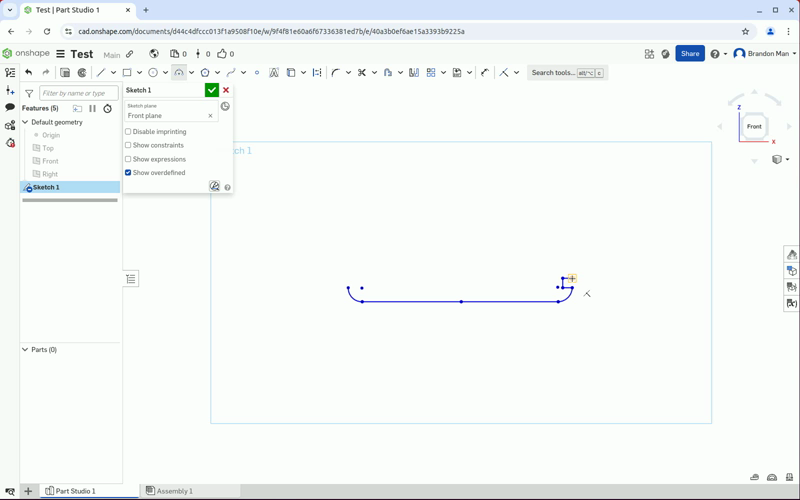
key_down(shift)
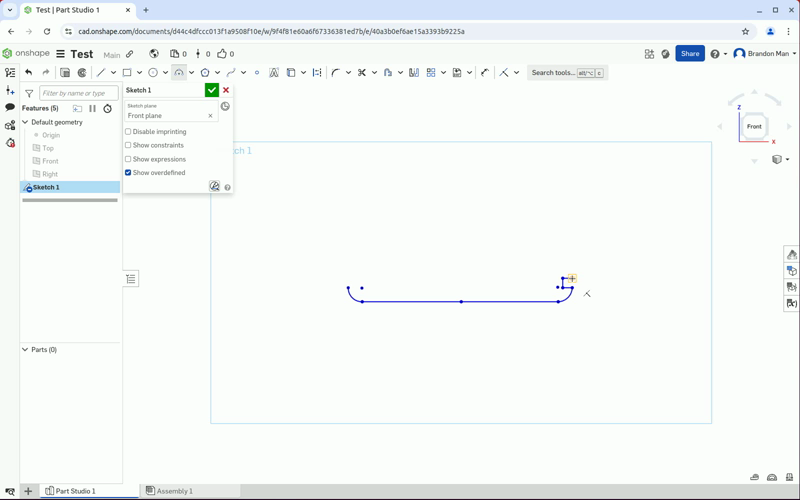
mouse_move(558, 264)
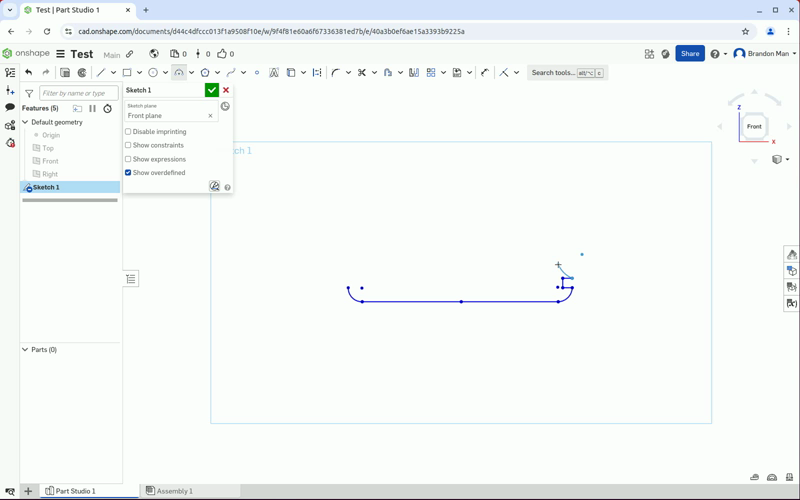
click(558, 264)
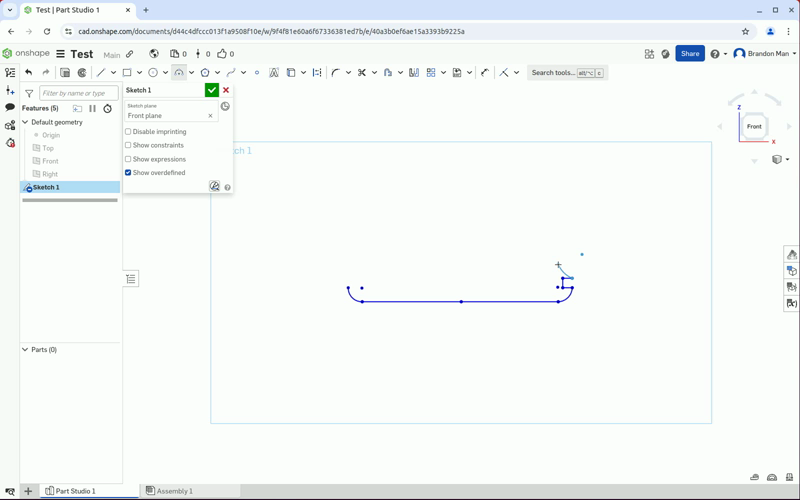
mouse_move(567, 268)
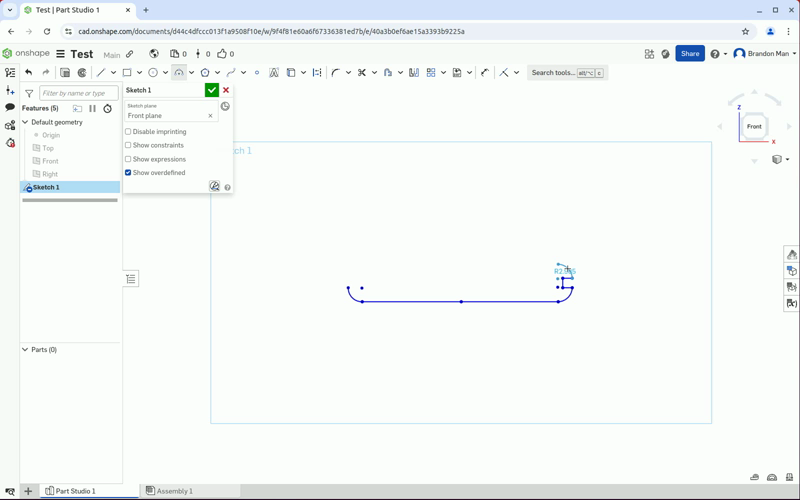
click(567, 268)
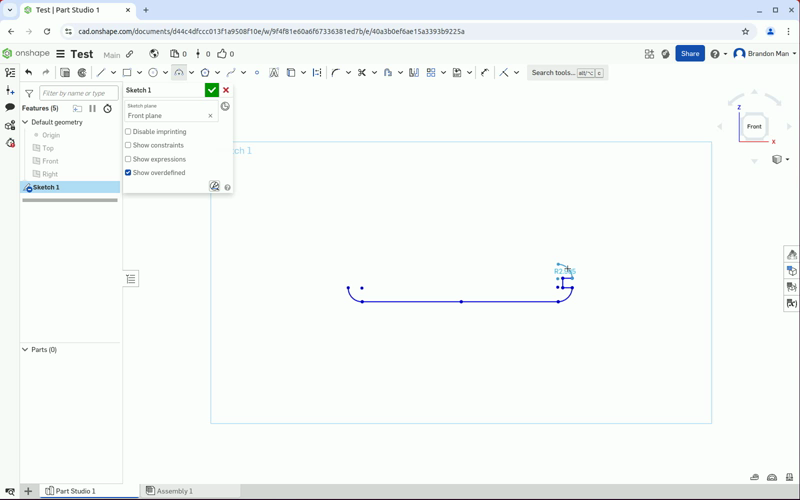
key_up(shift)
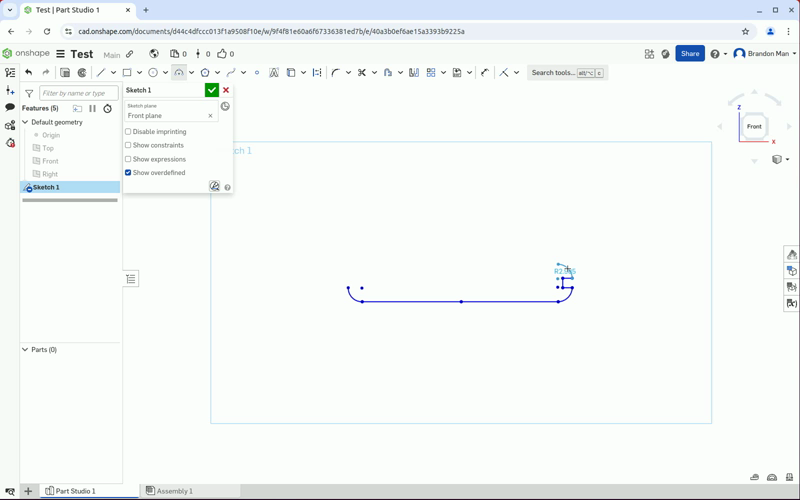
key(esc)
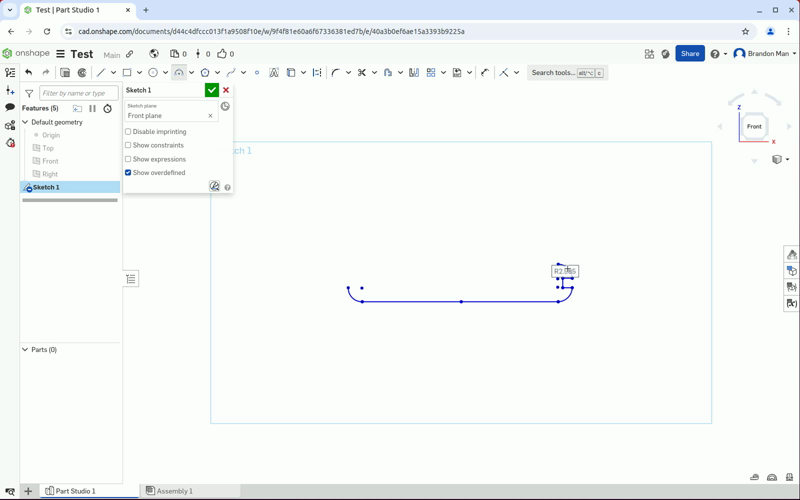
key(l)
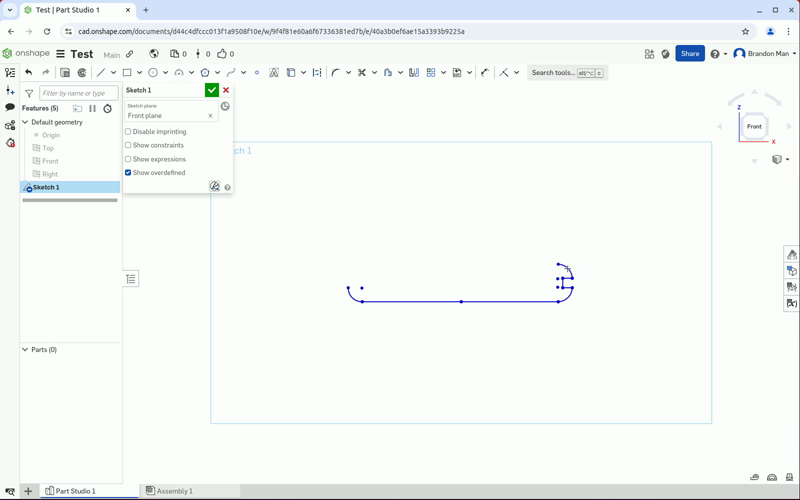
mouse_move(558, 264)
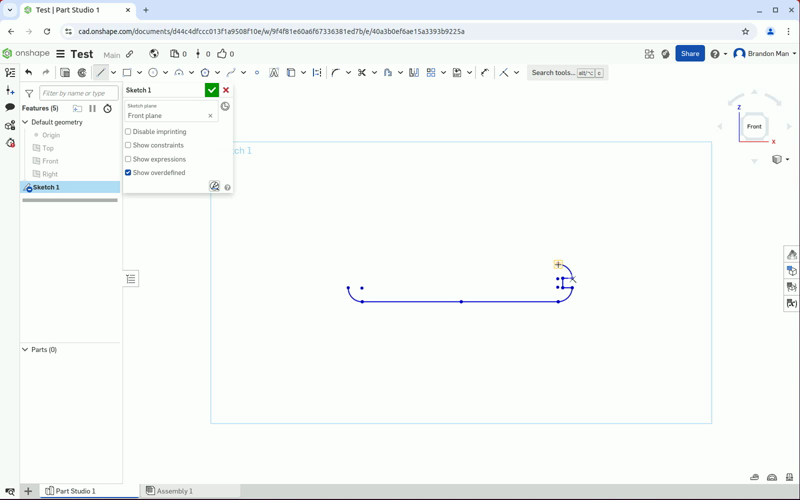
click(558, 264)
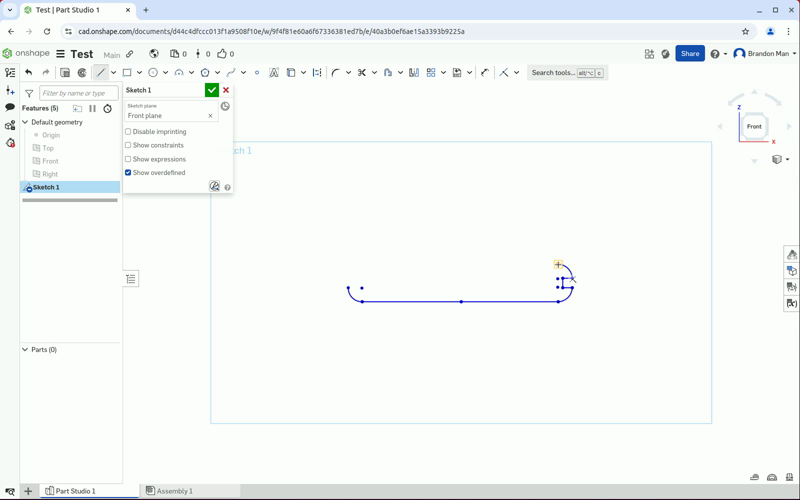
key_down(shift)
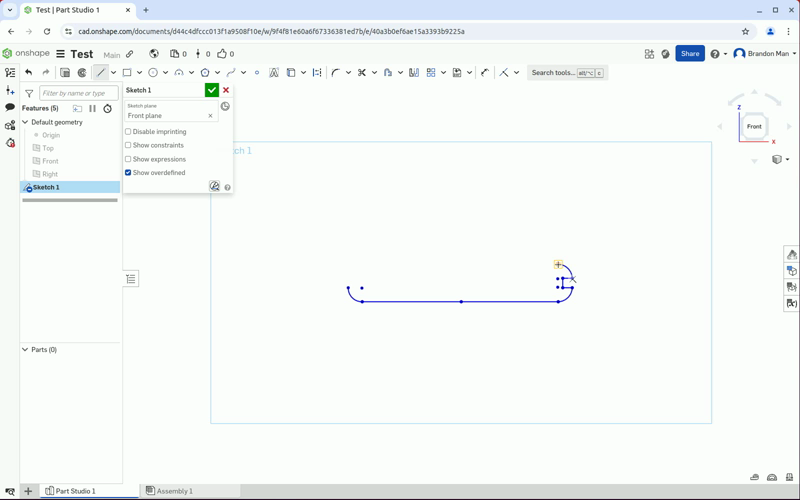
mouse_move(461, 264)
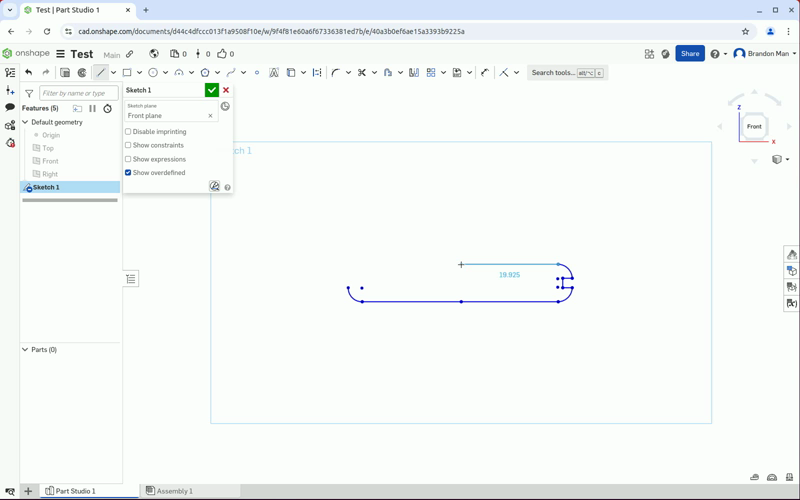
click(461, 264)
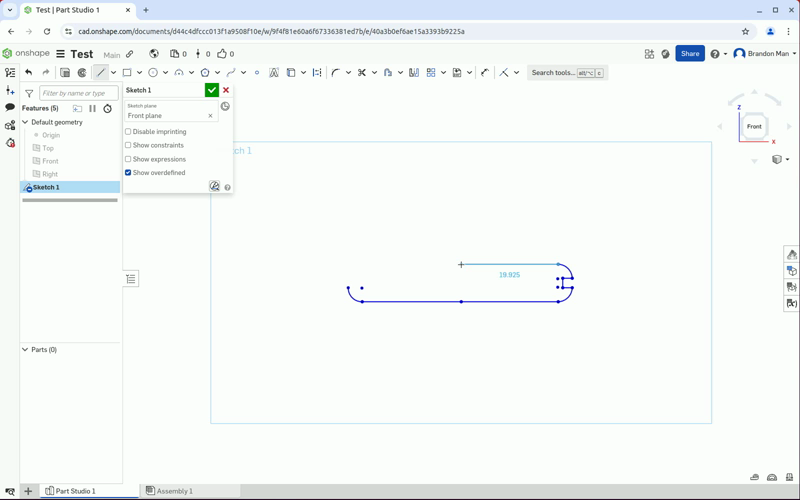
key_up(shift)
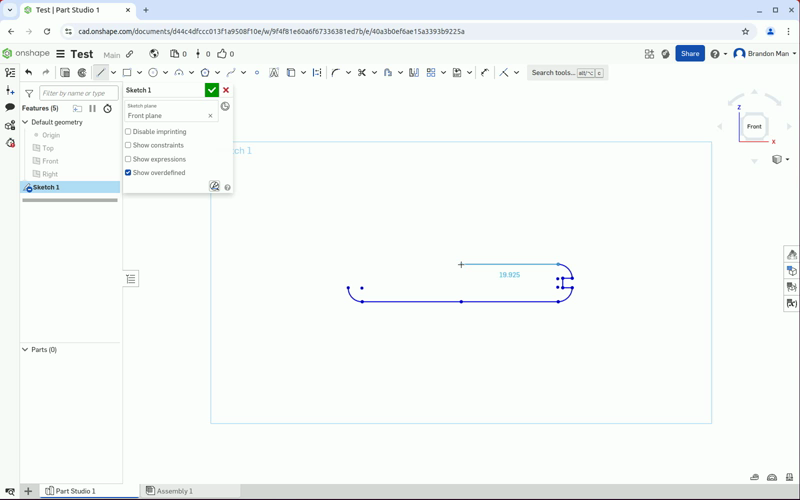
key_down(shift)
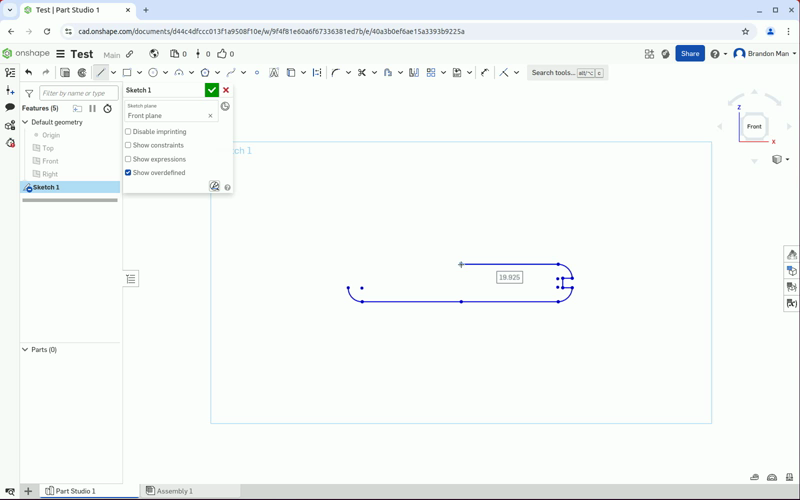
mouse_move(362, 264)
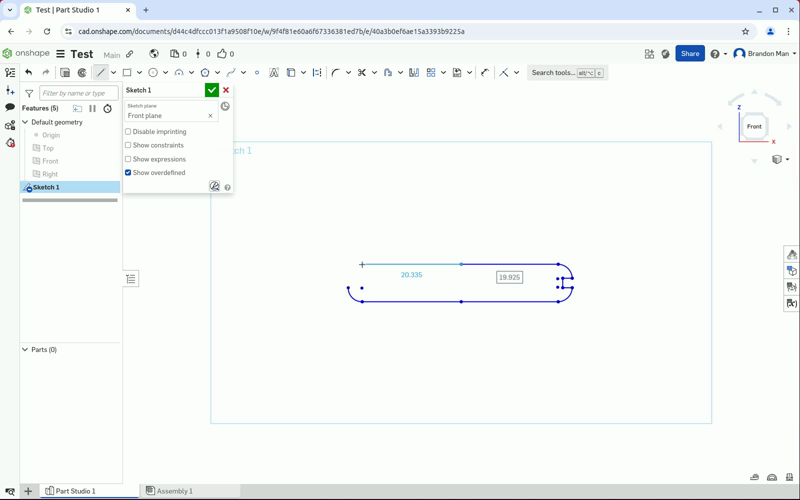
click(362, 264)
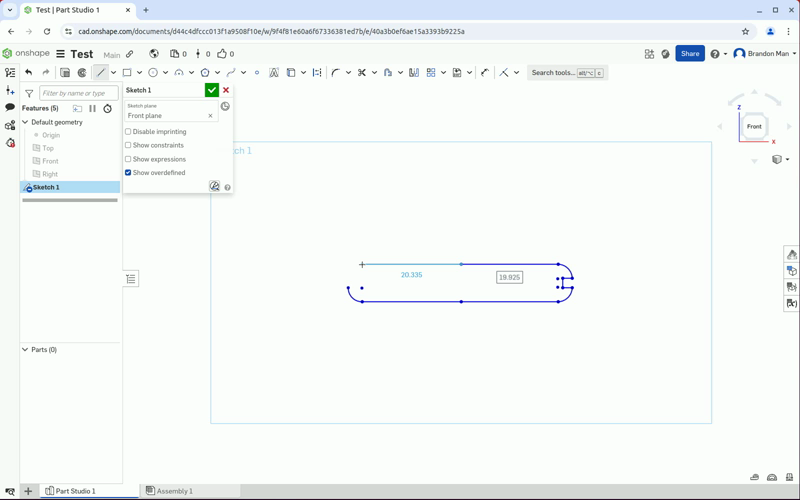
key_up(shift)
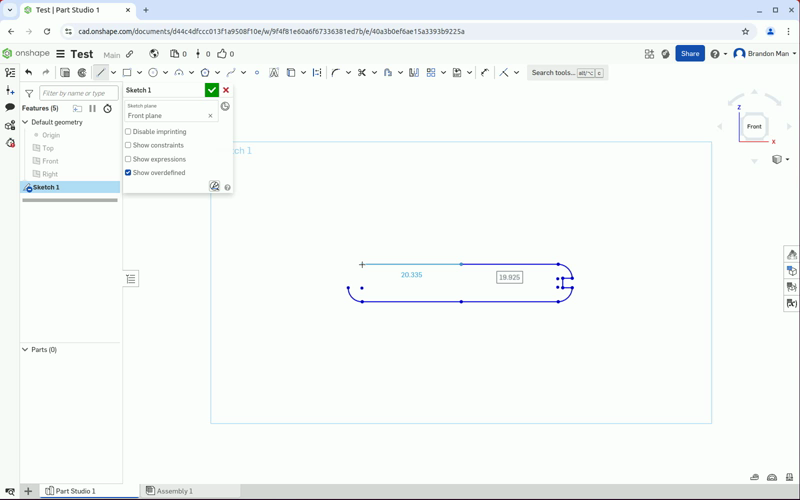
key(esc)
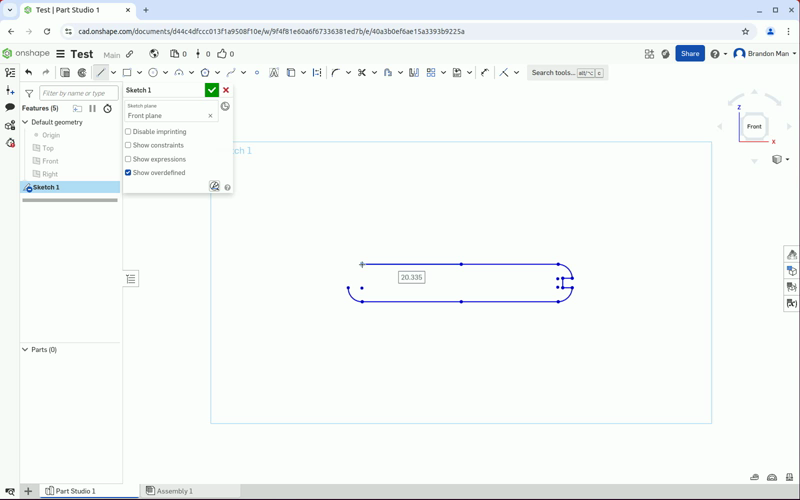
key(a)
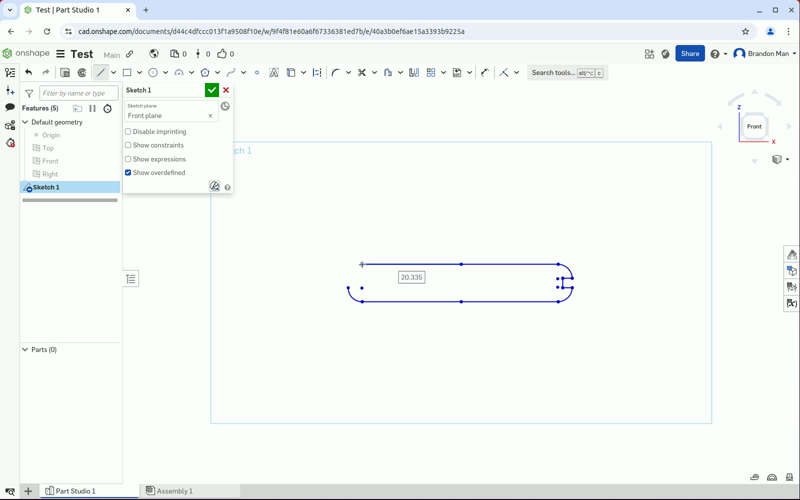
mouse_move(362, 264)
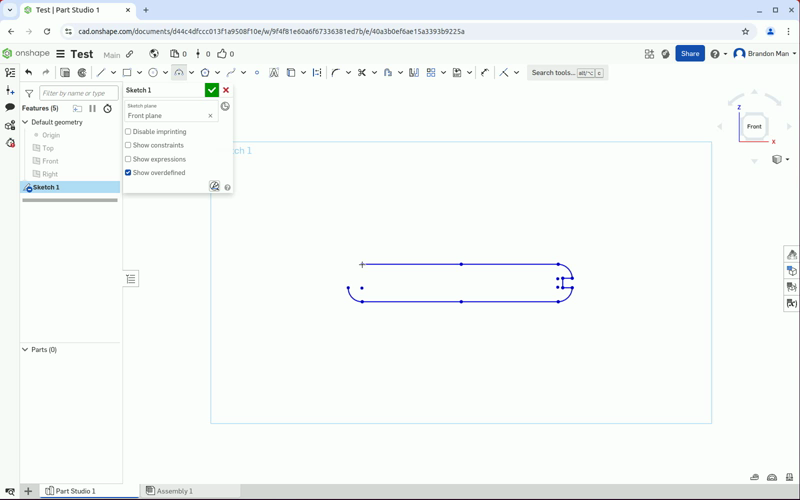
click(362, 264)
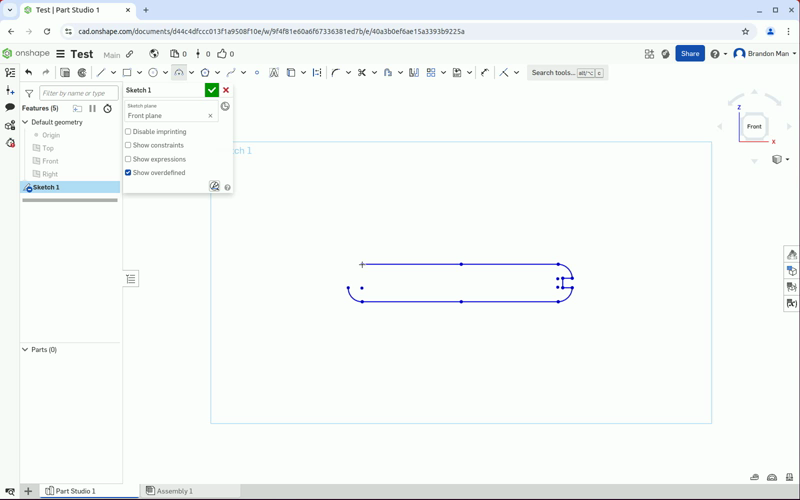
key_down(shift)
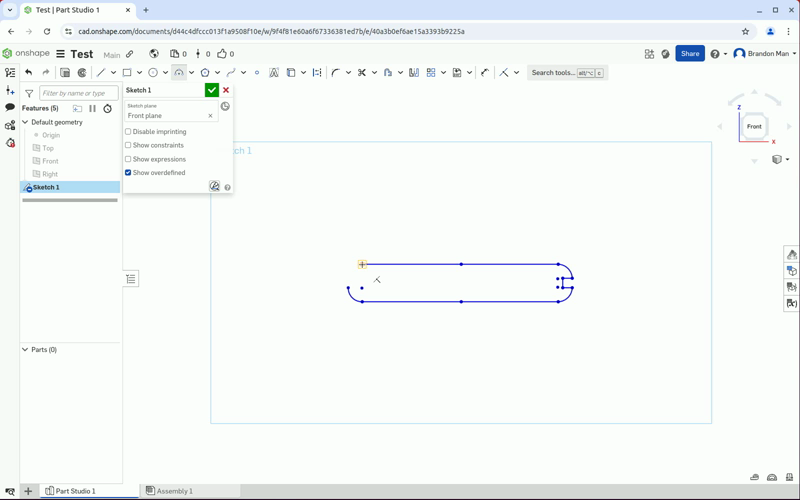
mouse_move(348, 278)
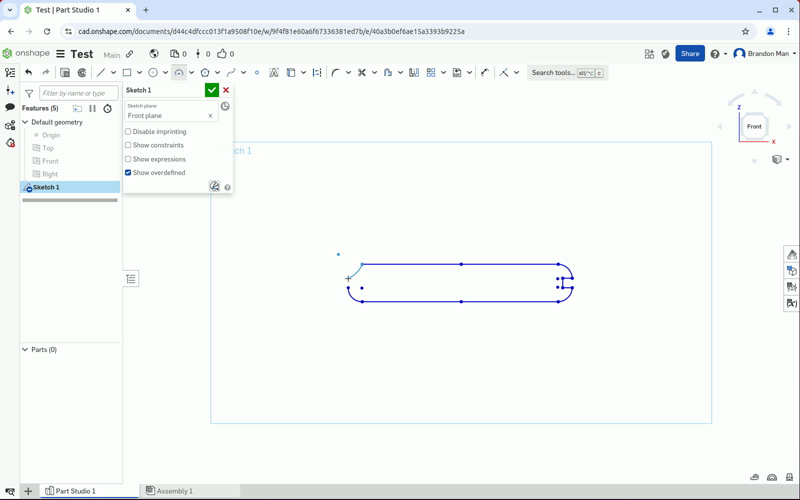
click(348, 278)
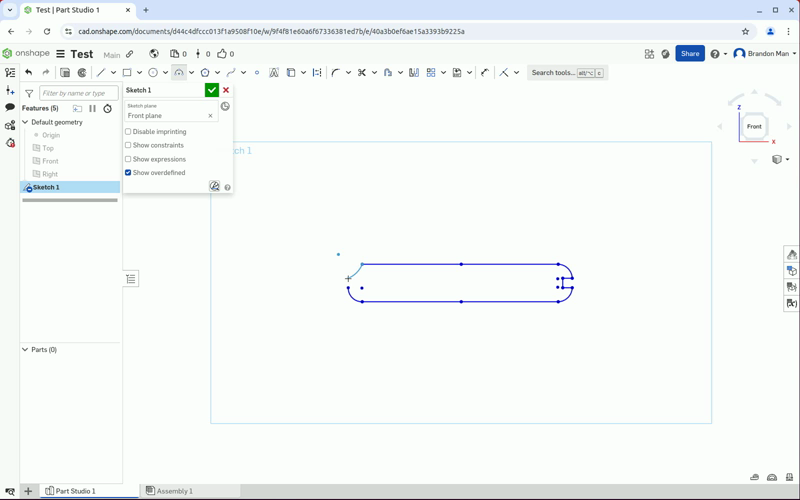
mouse_move(352, 268)
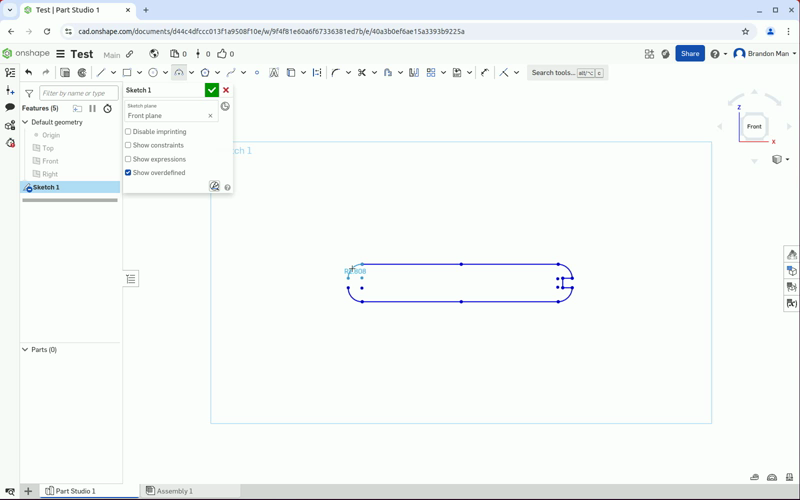
click(352, 268)
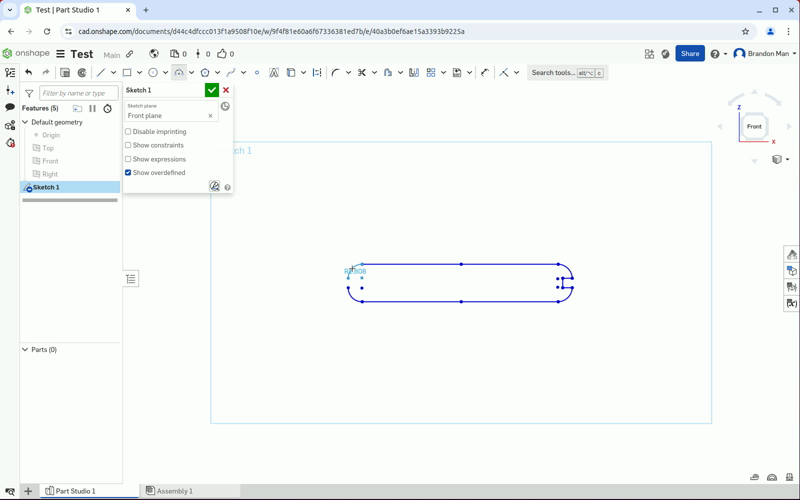
key_up(shift)
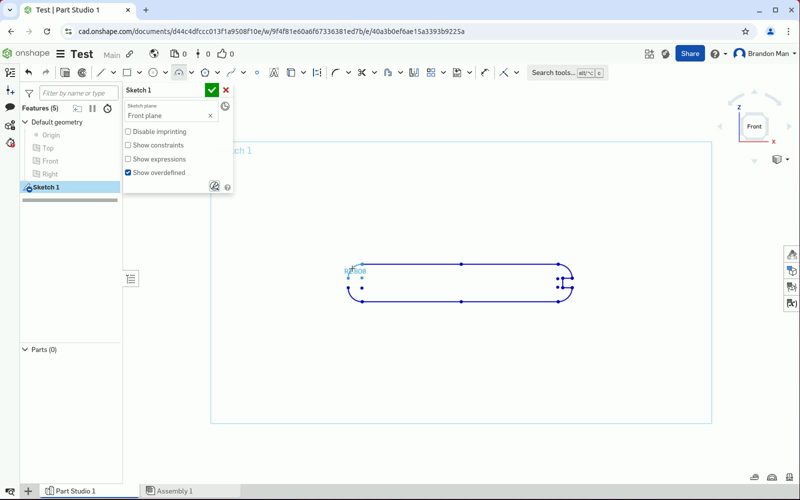
key(esc)
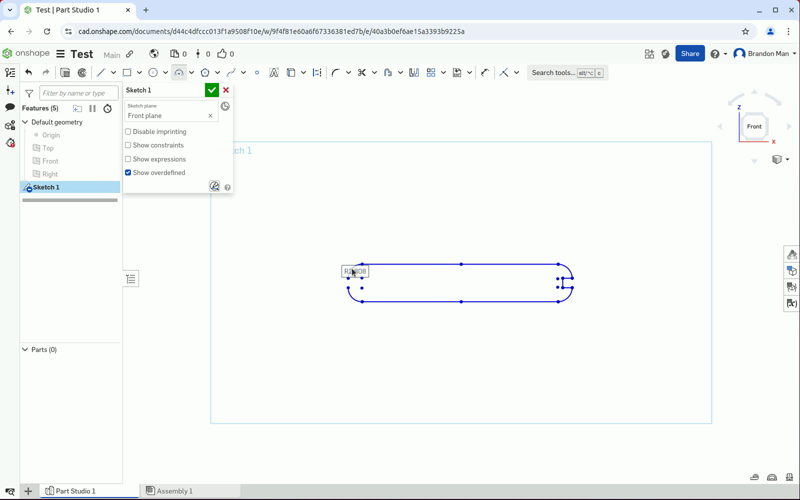
key(l)
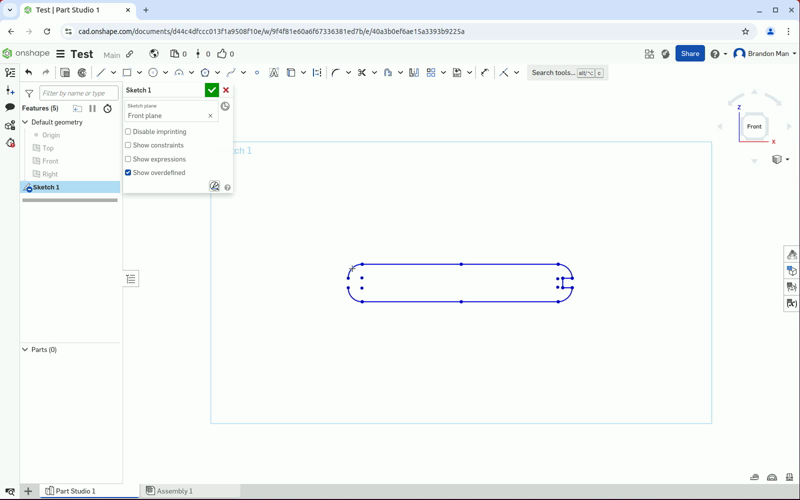
mouse_move(348, 278)
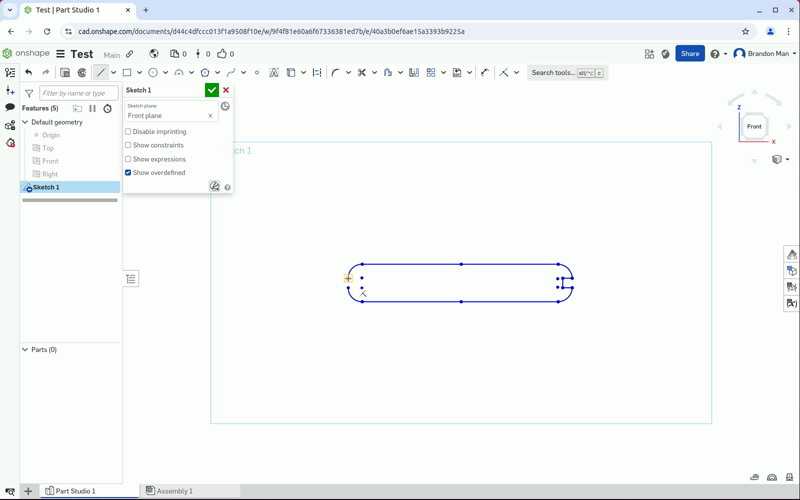
click(348, 278)
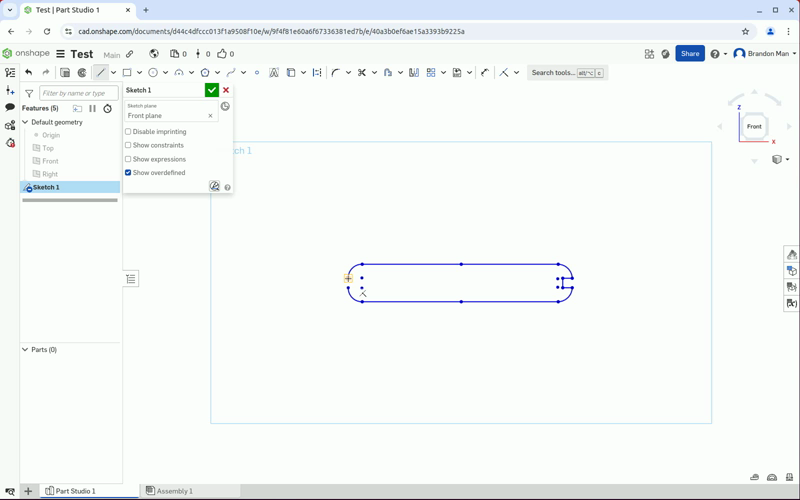
key_down(shift)
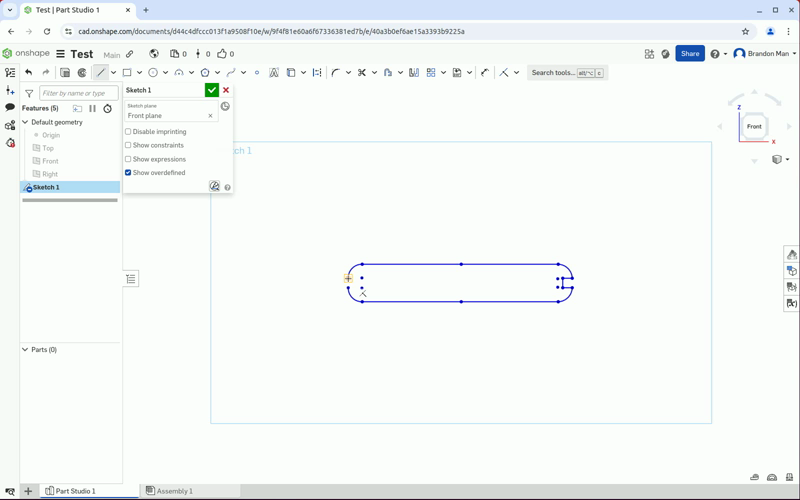
mouse_move(378, 278)
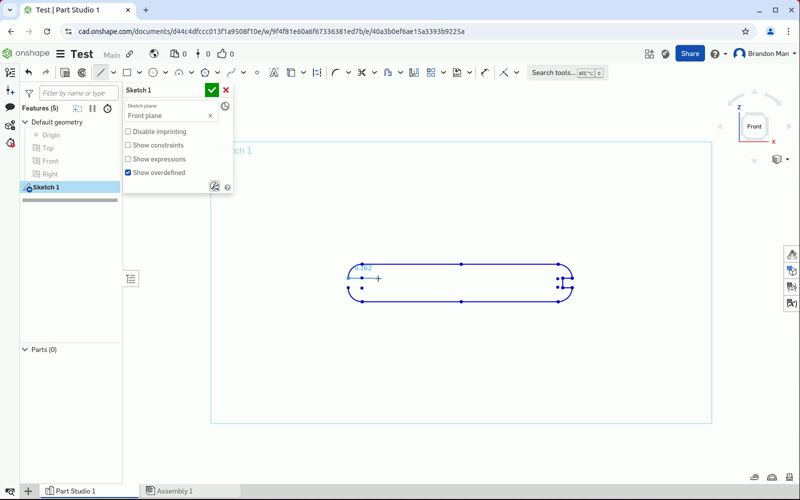
mouse_move(357, 278)
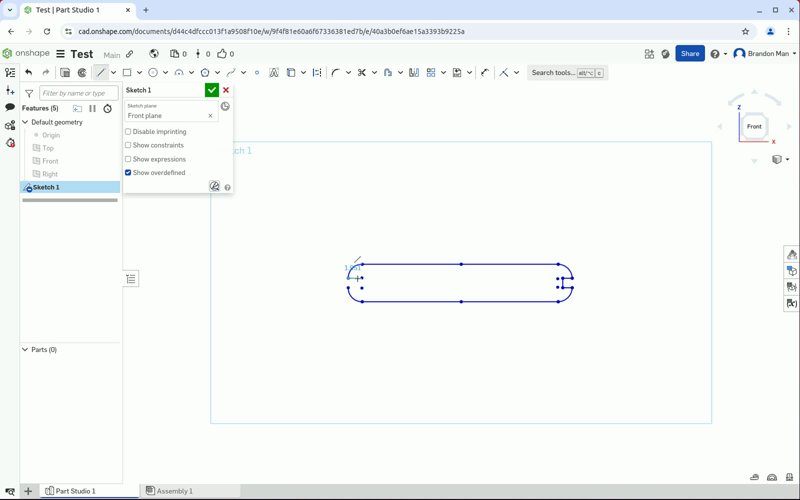
click(357, 278)
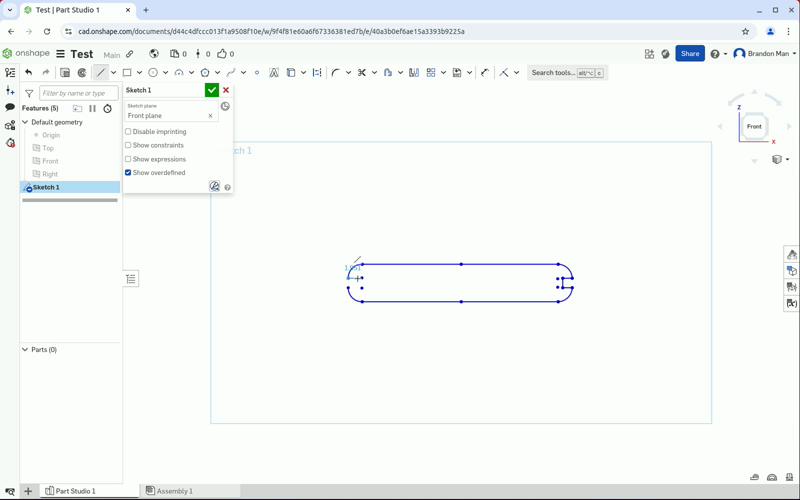
key_up(shift)
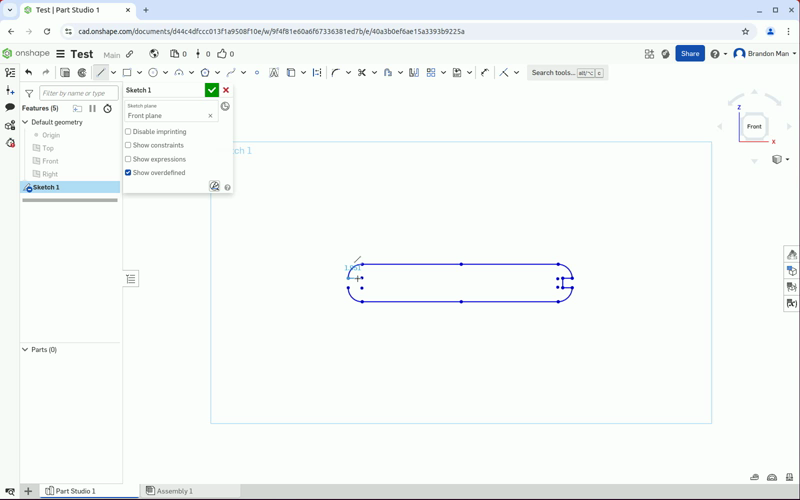
key_down(shift)
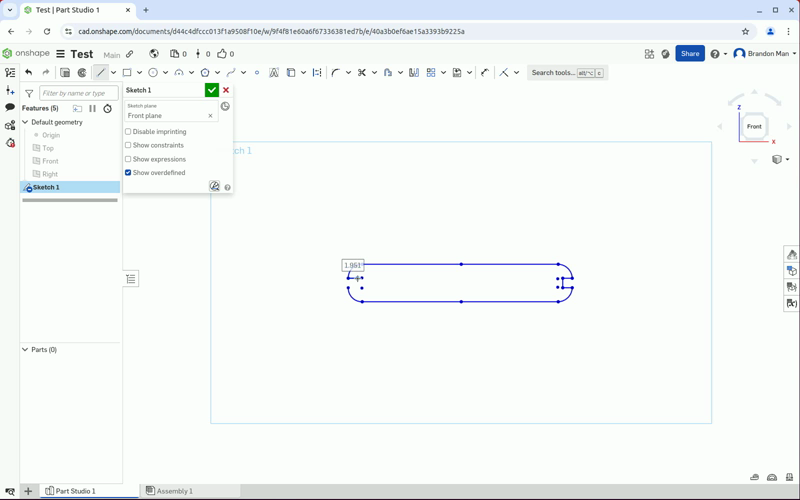
mouse_move(387, 278)
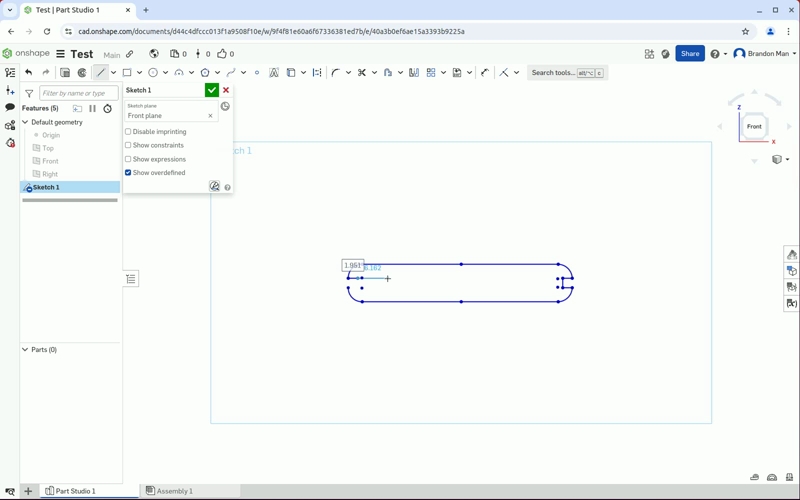
mouse_move(357, 287)
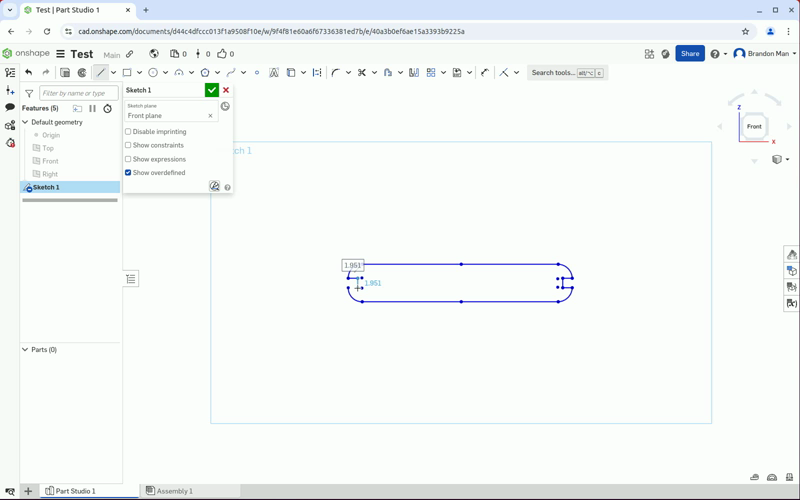
click(357, 287)
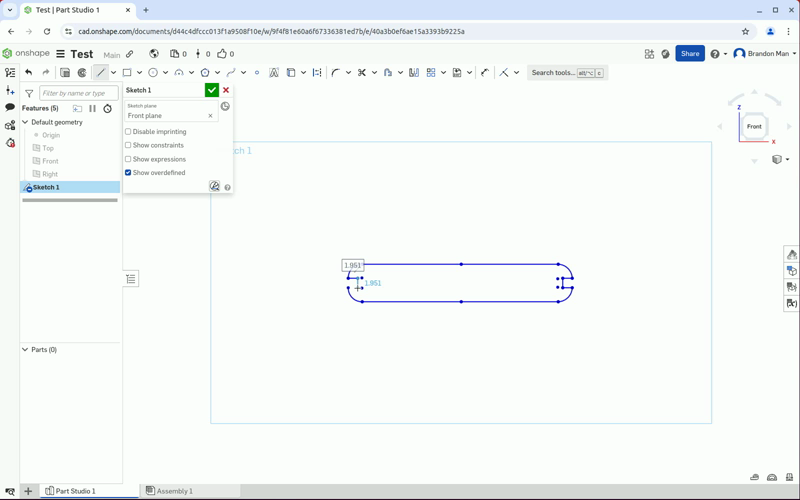
key_up(shift)
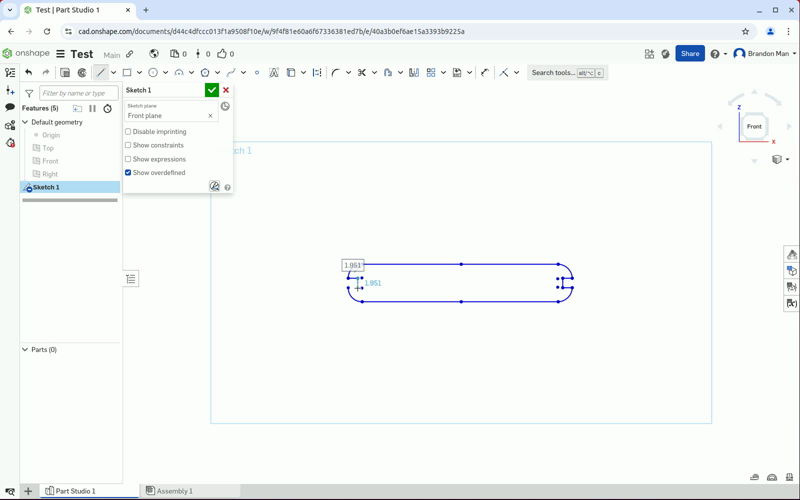
mouse_move(387, 287)
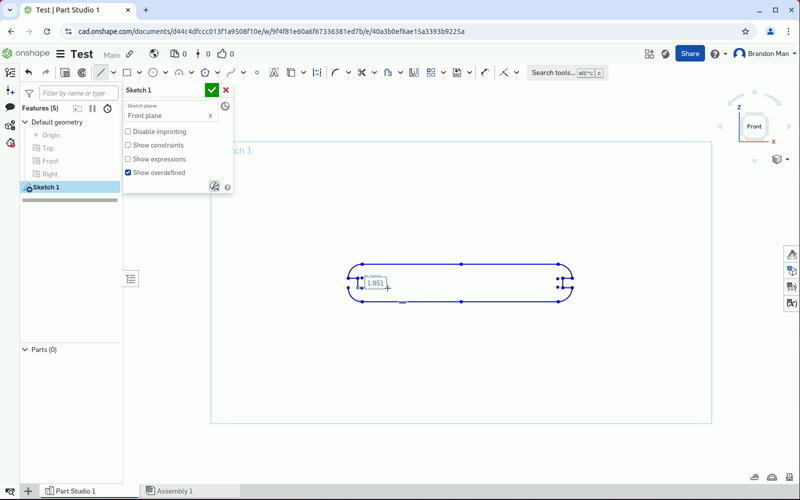
key_down(shift)
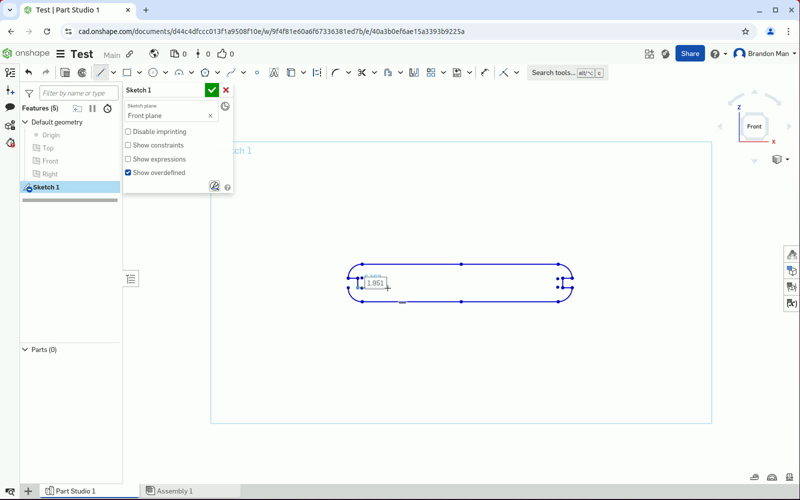
mouse_move(348, 287)
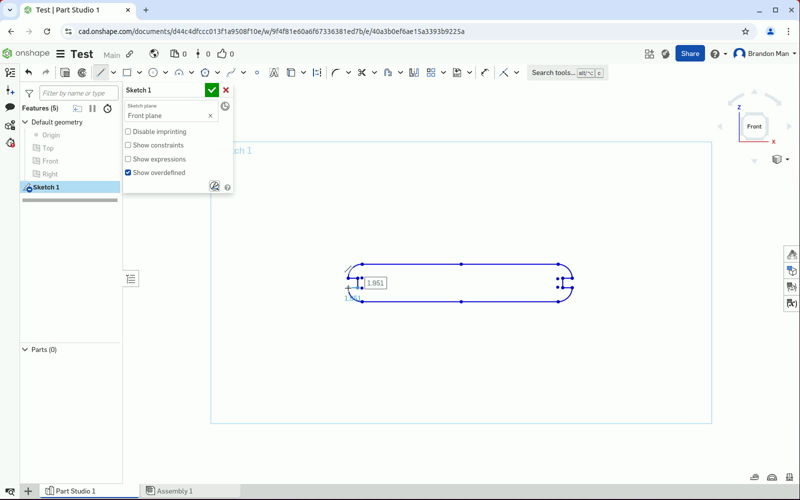
key_up(shift)
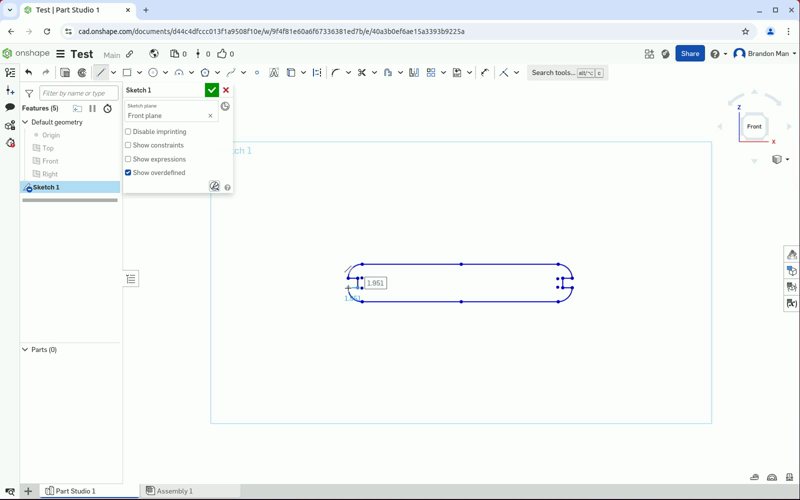
click(348, 287)
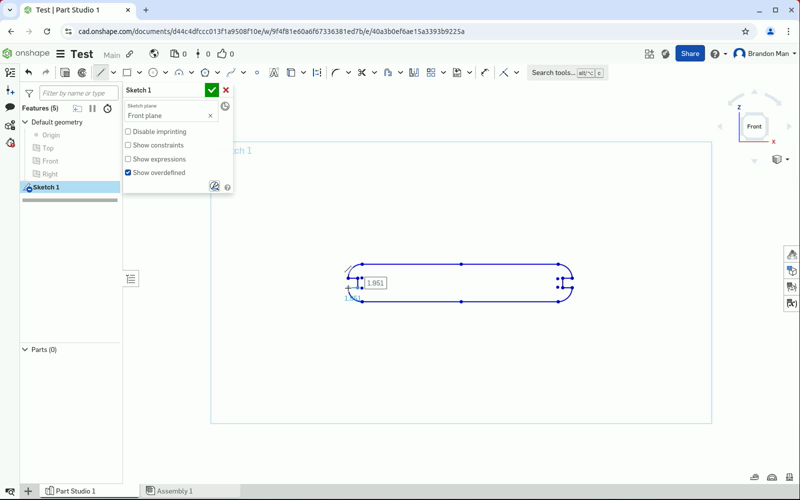
key(esc)
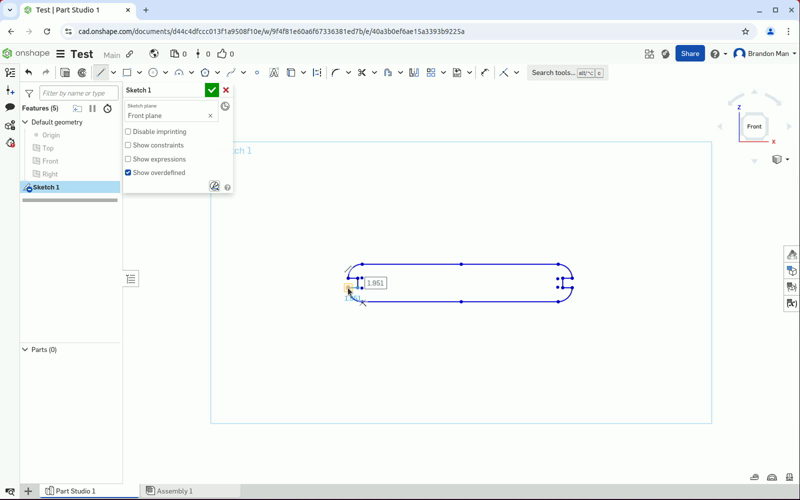
key(a)
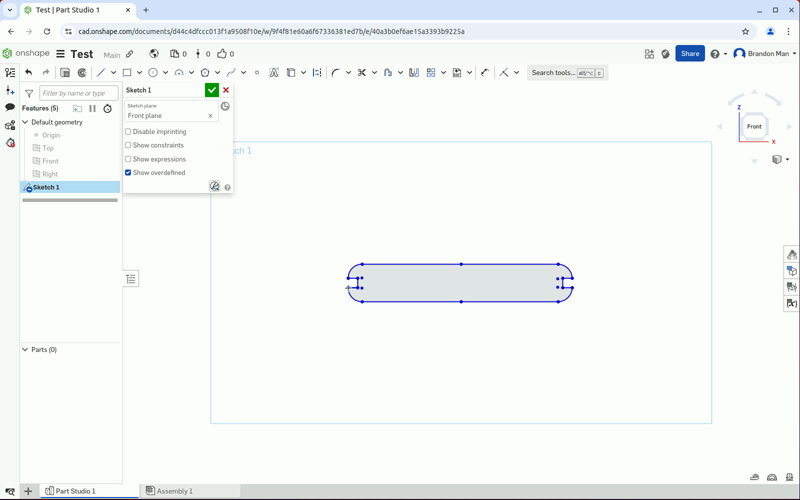
key_down(shift)
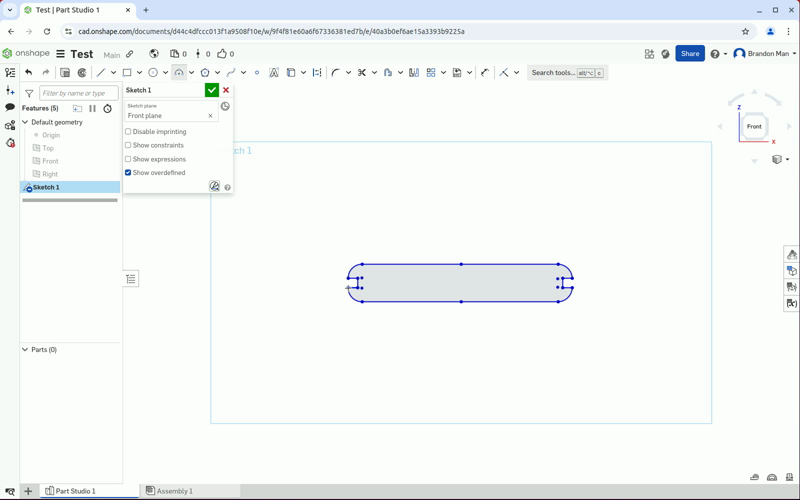
mouse_move(367, 287)
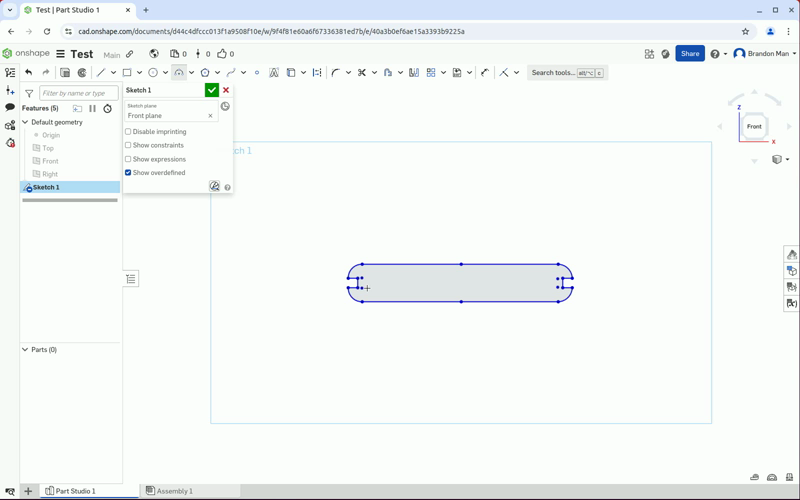
click(367, 287)
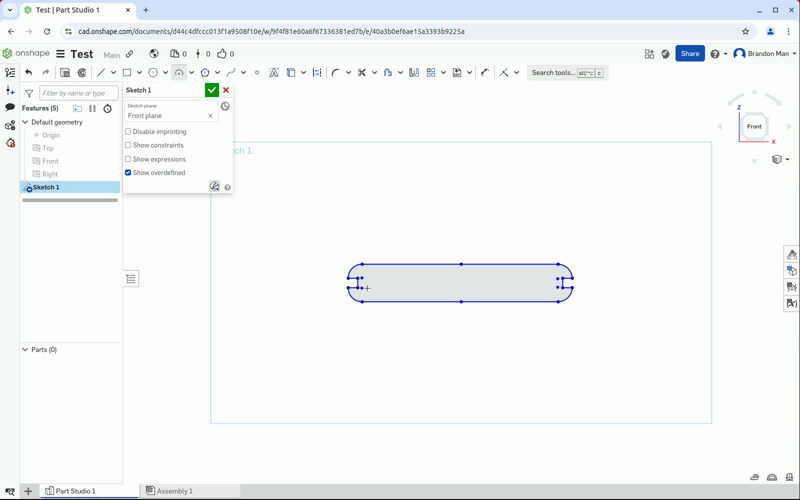
key_up(shift)
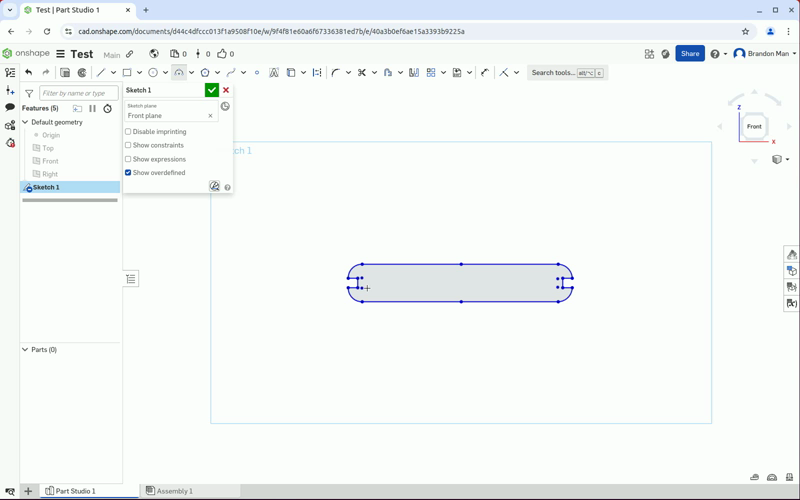
key_down(shift)
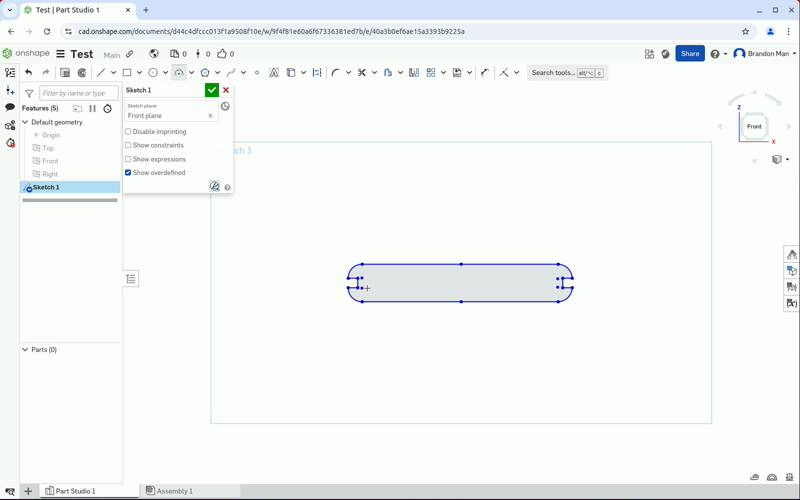
mouse_move(371, 292)
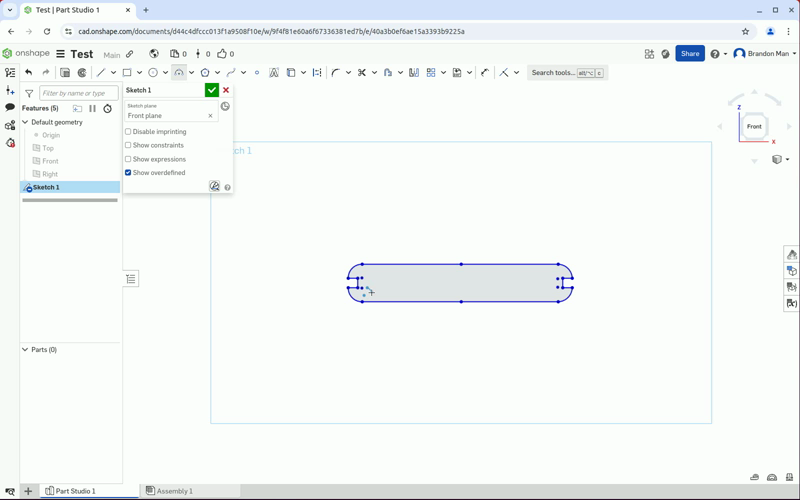
scroll(6)
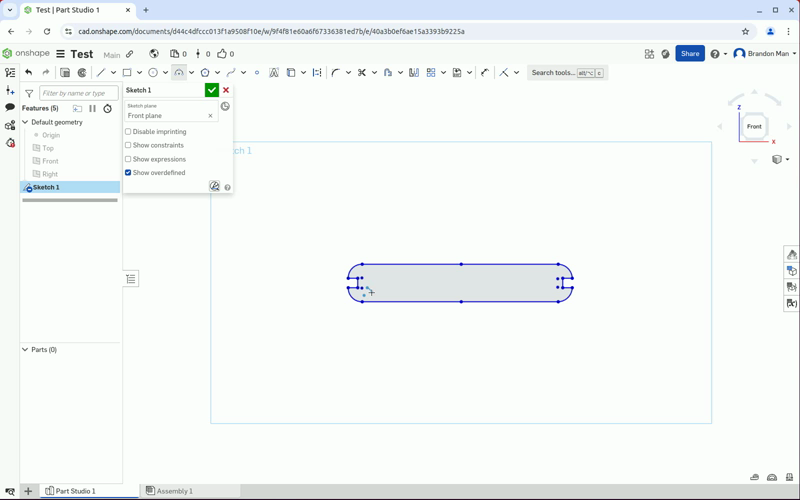
scroll(6)
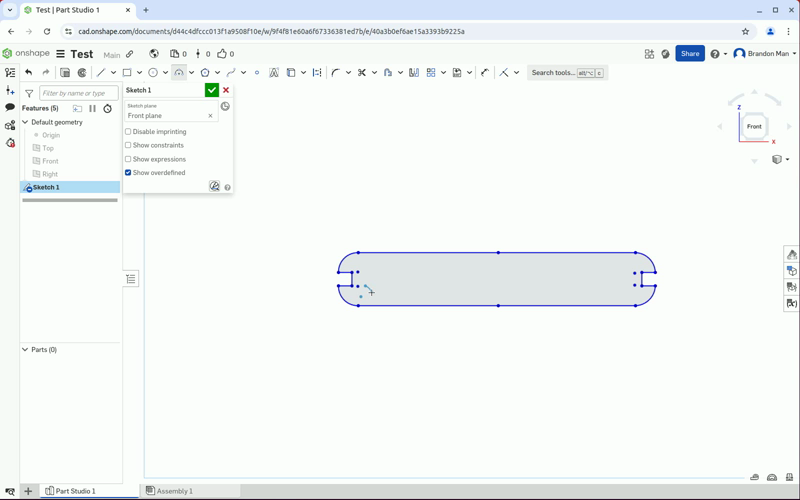
scroll(6)
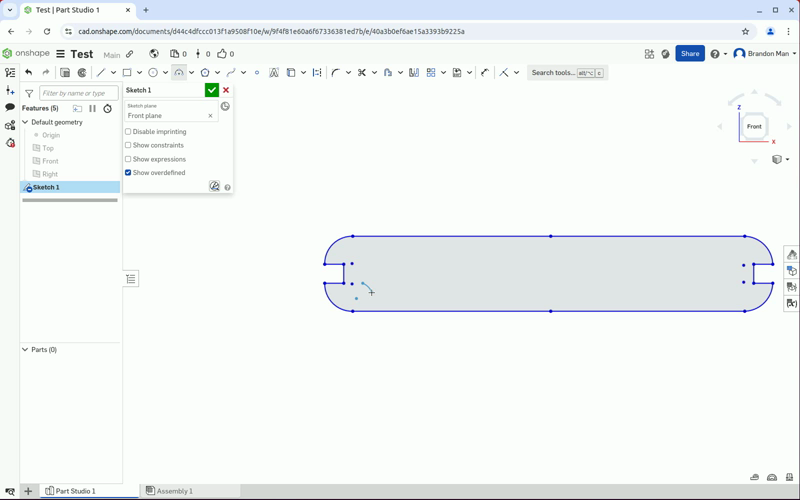
scroll(6)
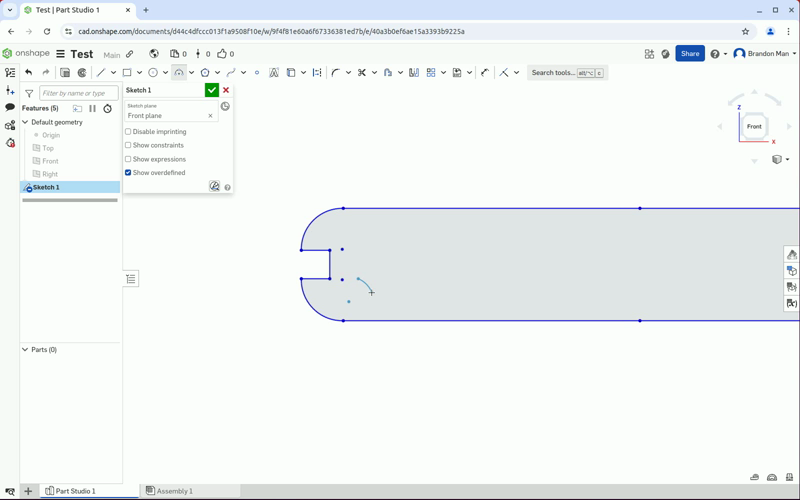
scroll(6)
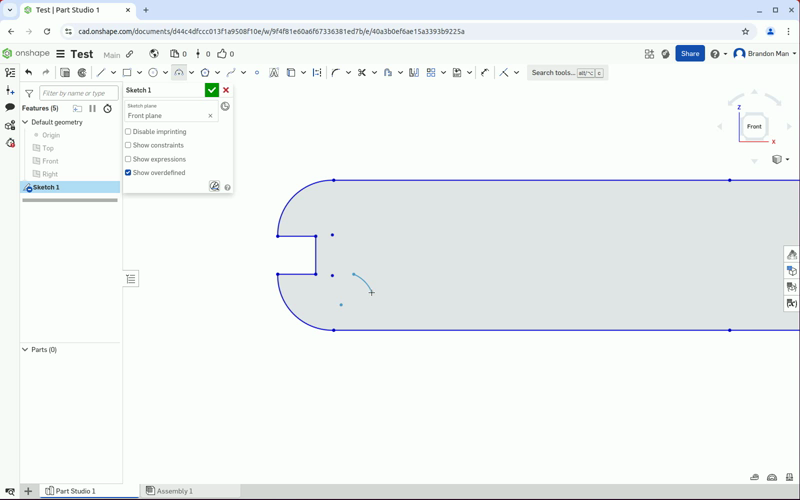
scroll(6)
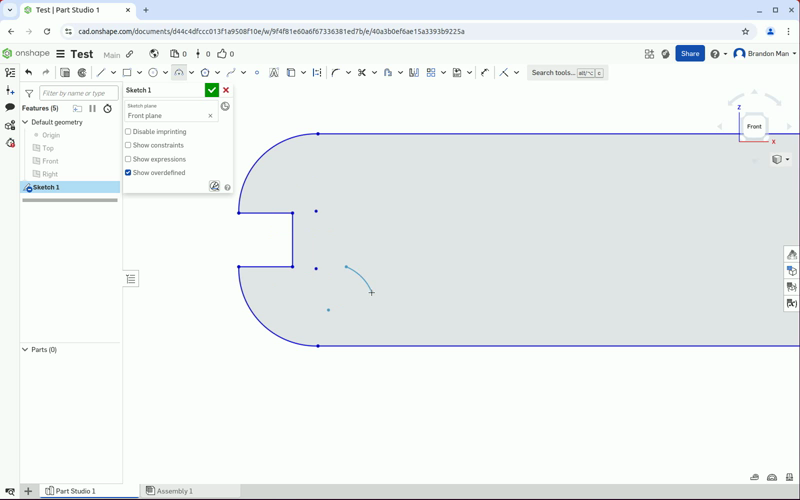
scroll(6)
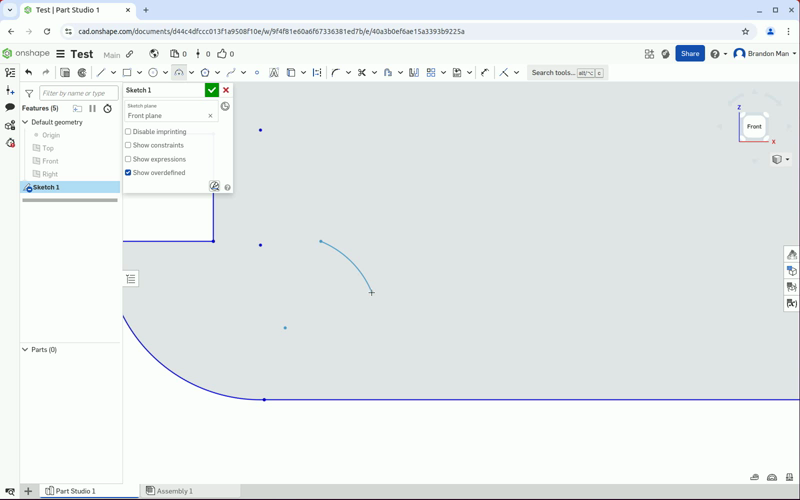
click(371, 292)
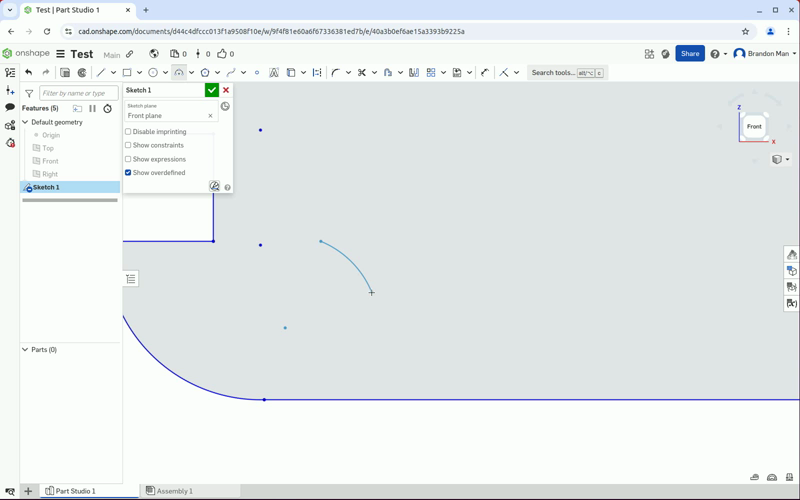
scroll(-6)
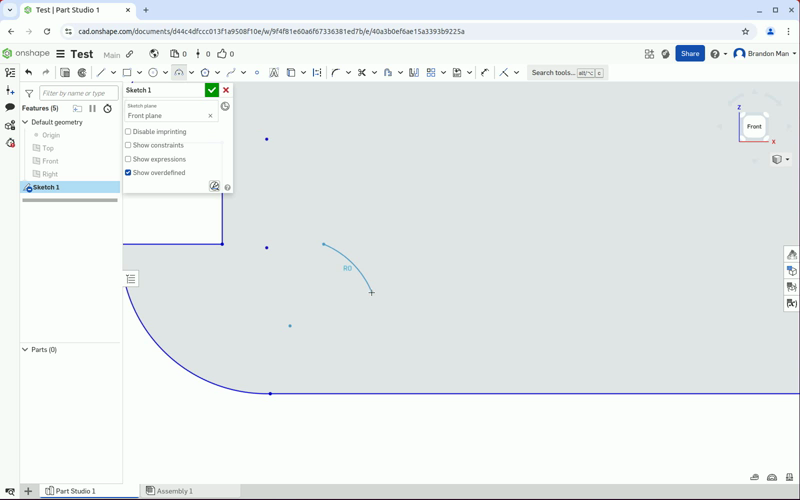
scroll(-6)
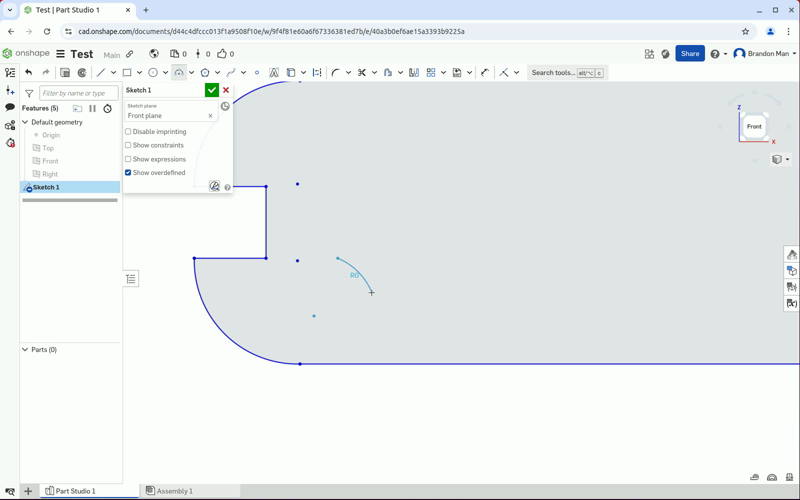
scroll(-6)
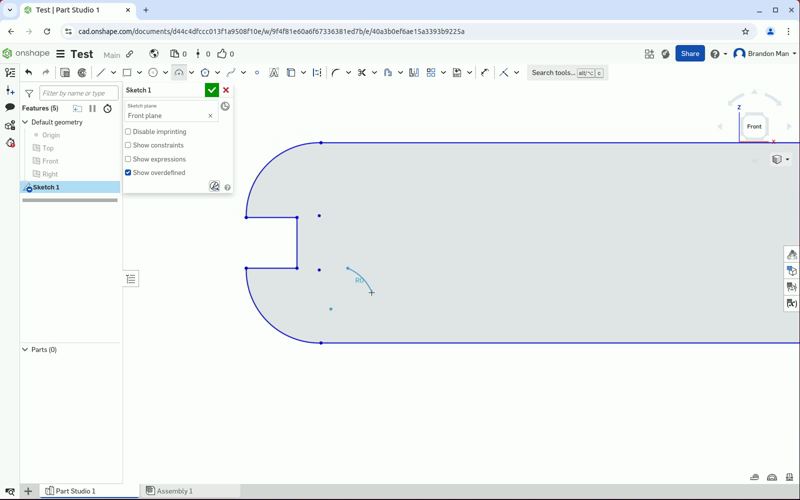
scroll(-6)
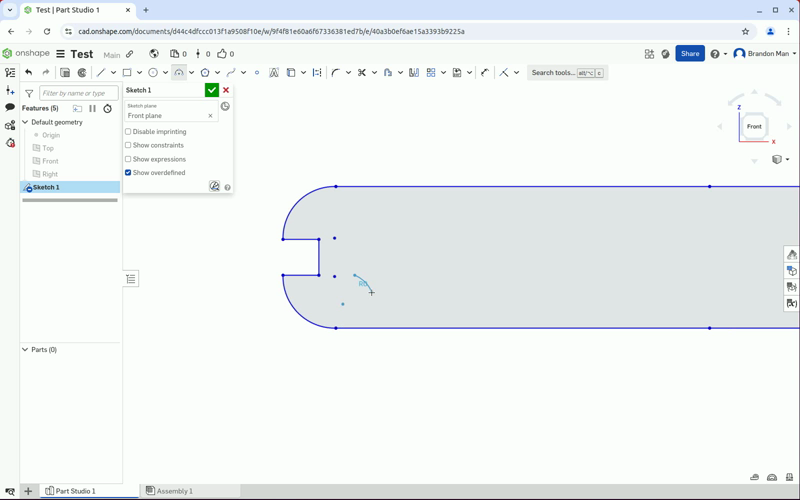
scroll(-6)
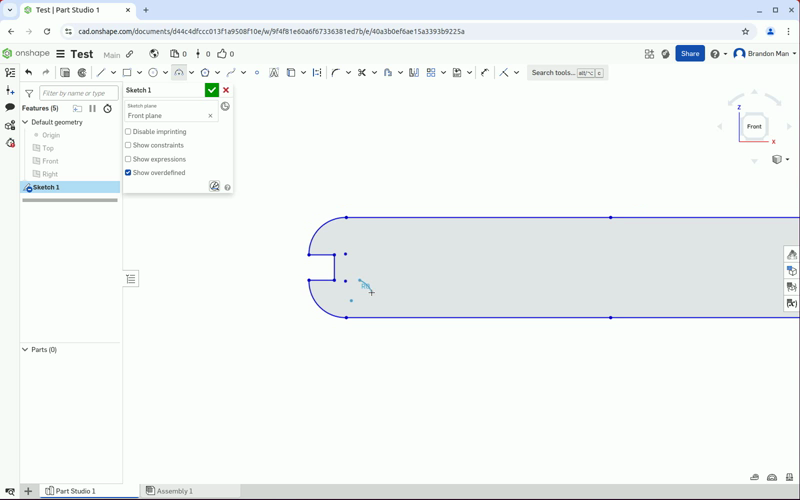
scroll(-6)
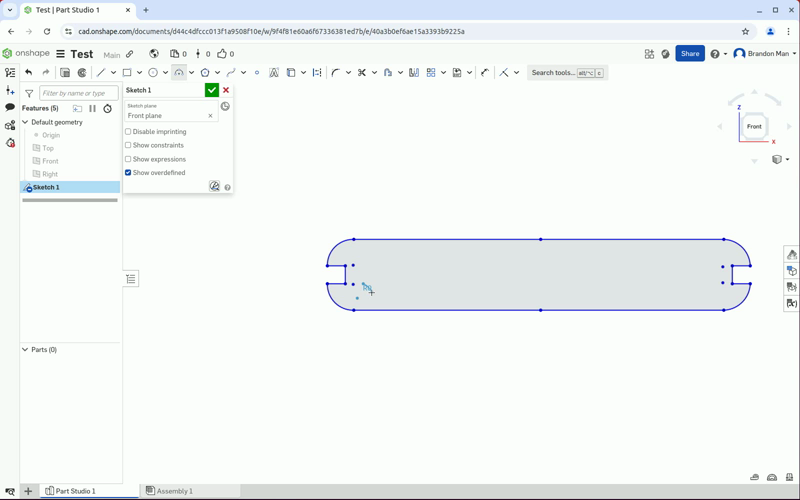
scroll(-6)
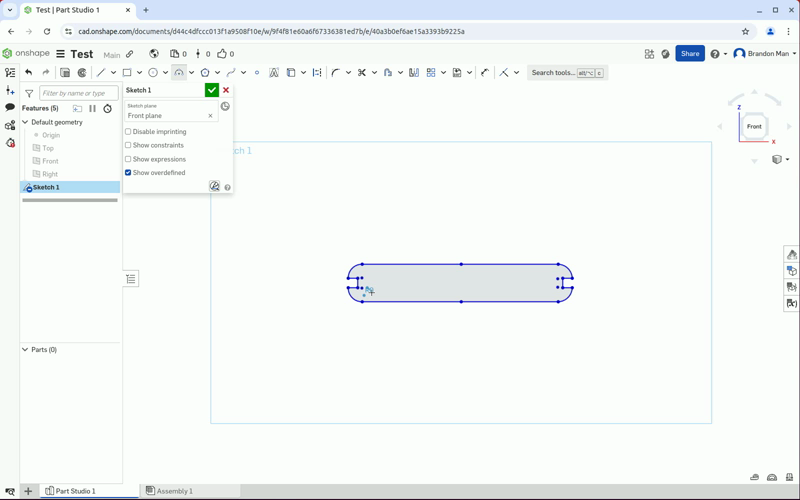
mouse_move(368, 291)
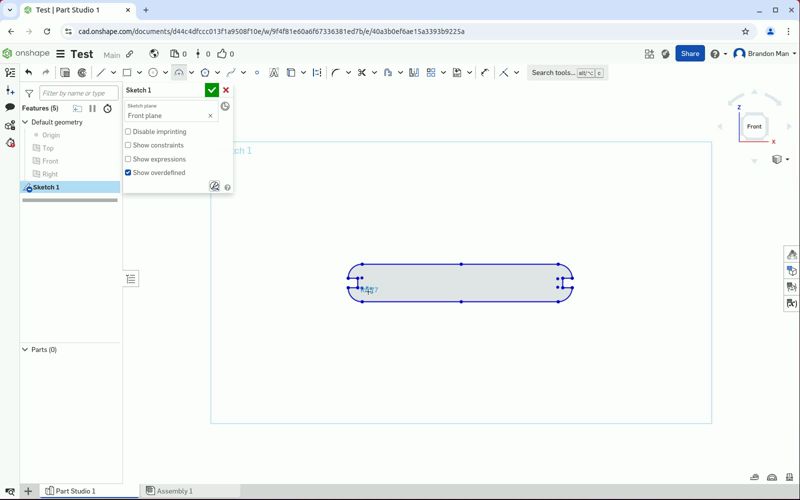
scroll(6)
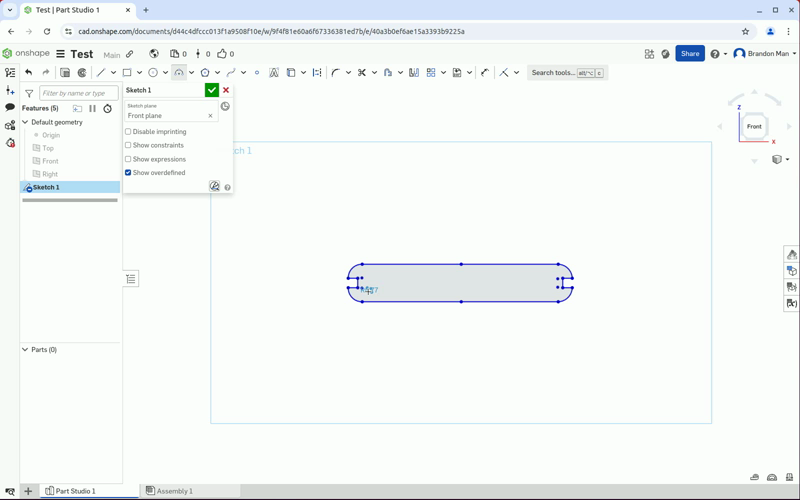
scroll(6)
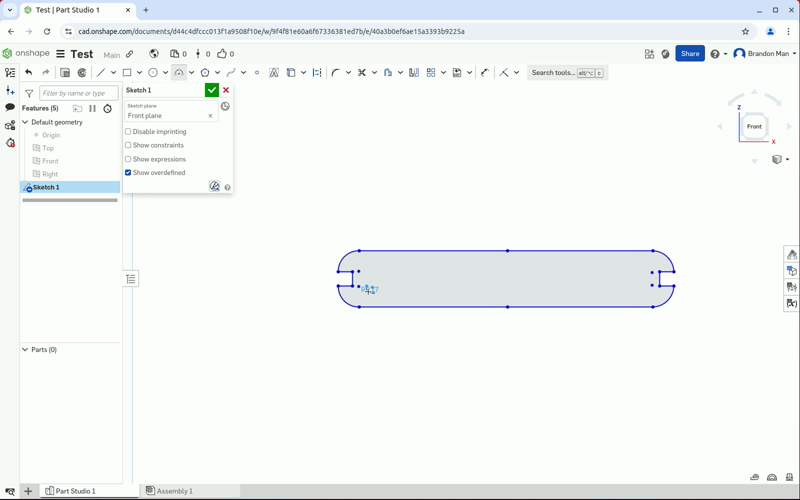
scroll(6)
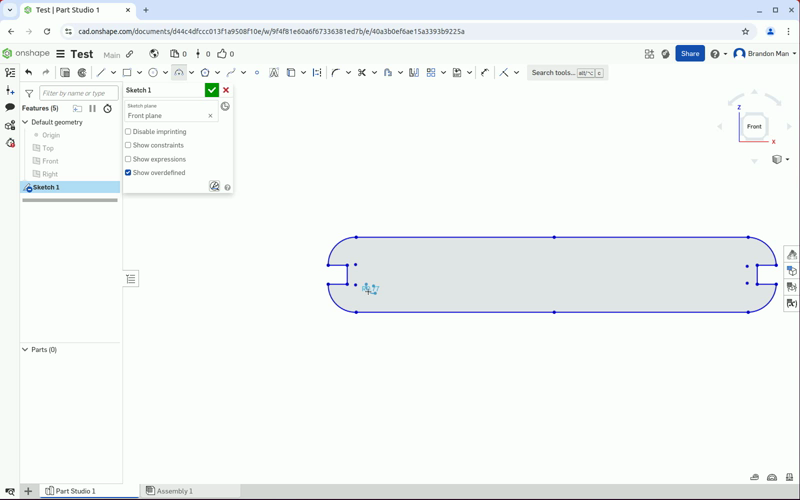
scroll(6)
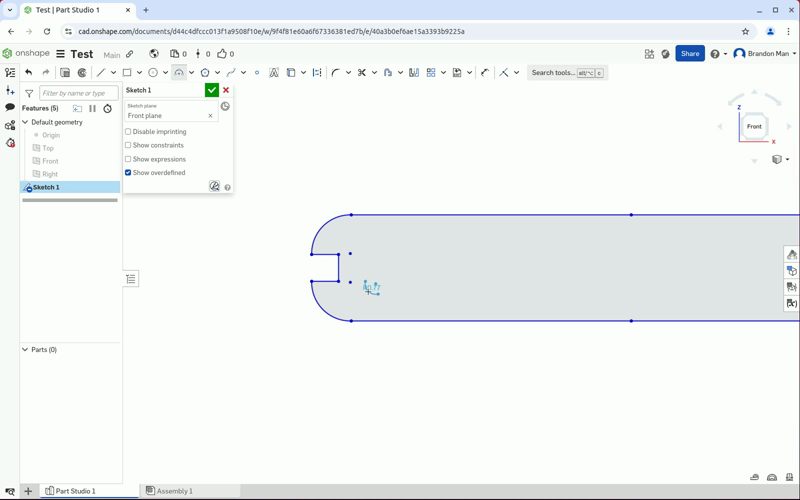
scroll(6)
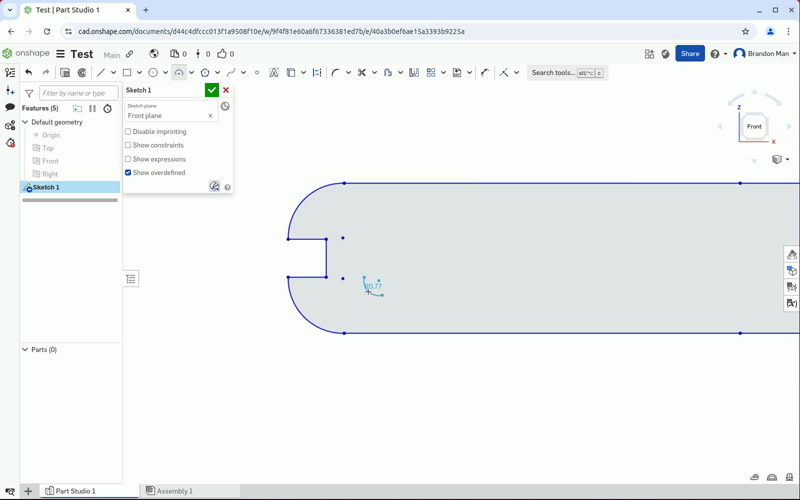
scroll(6)
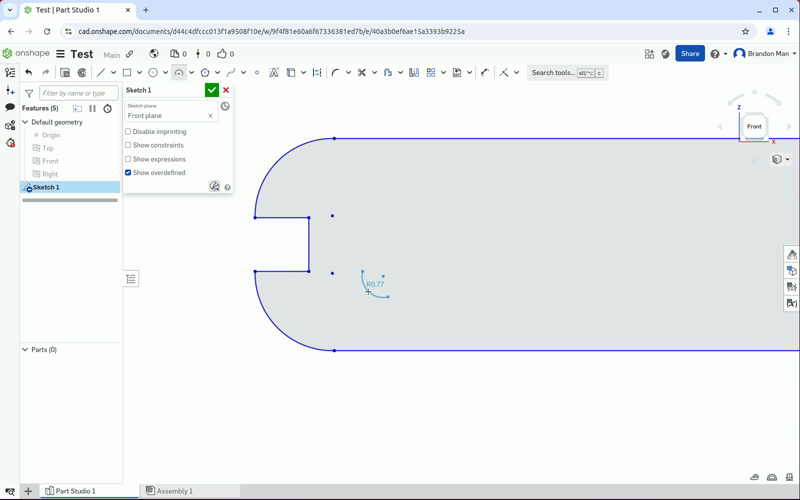
scroll(6)
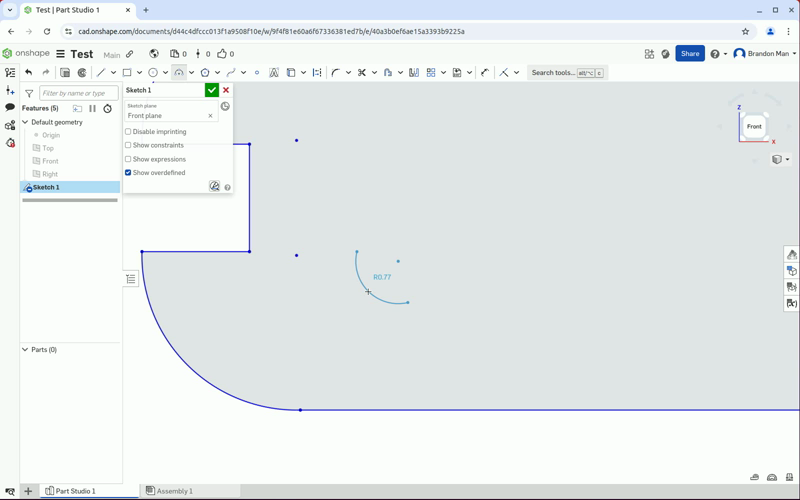
click(368, 291)
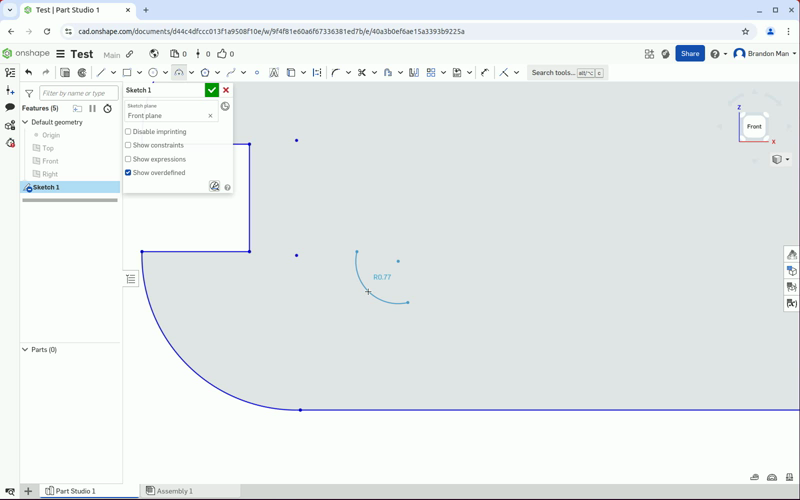
scroll(-6)
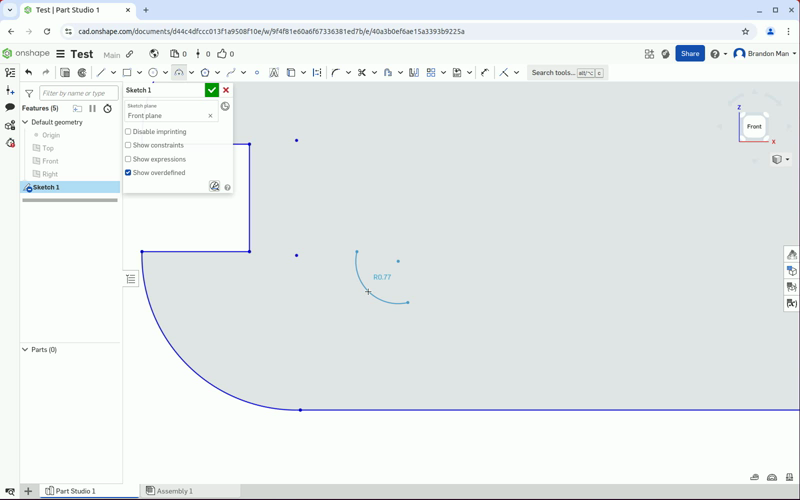
scroll(-6)
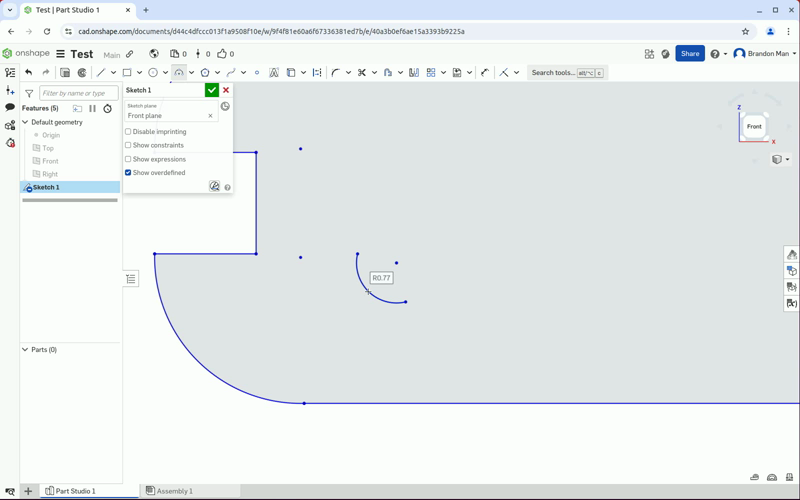
scroll(-6)
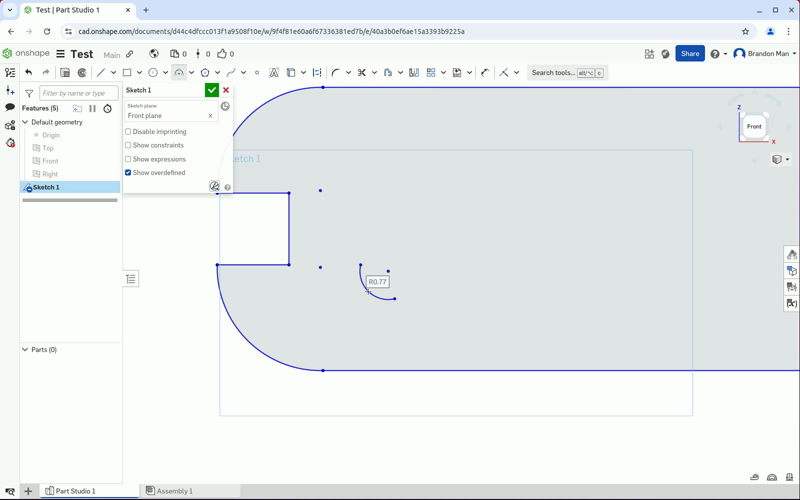
scroll(-6)
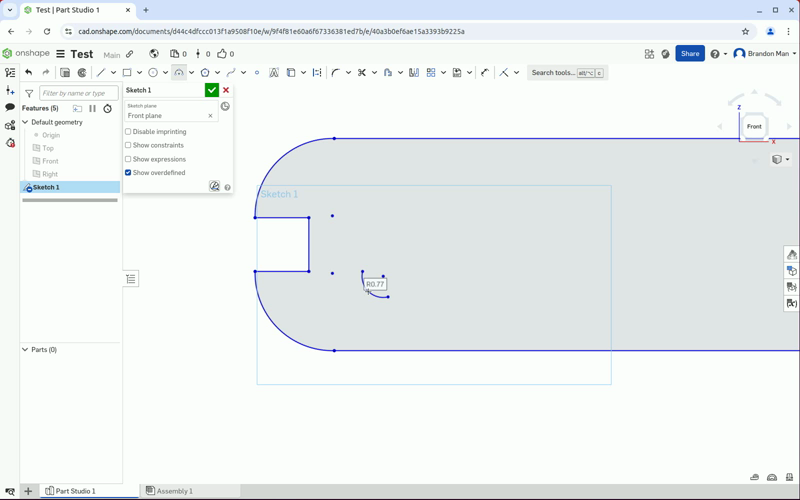
scroll(-6)
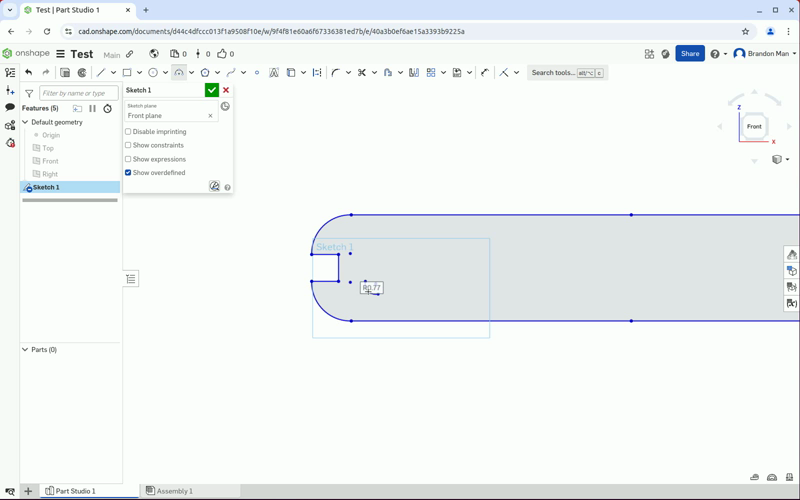
scroll(-6)
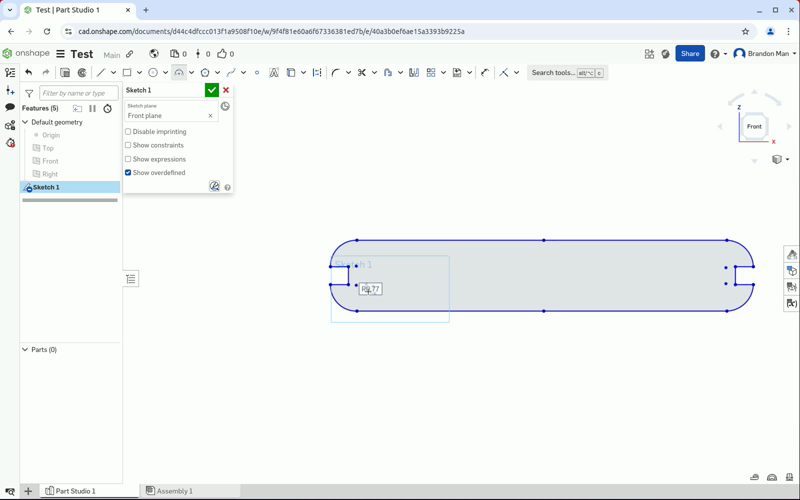
scroll(-6)
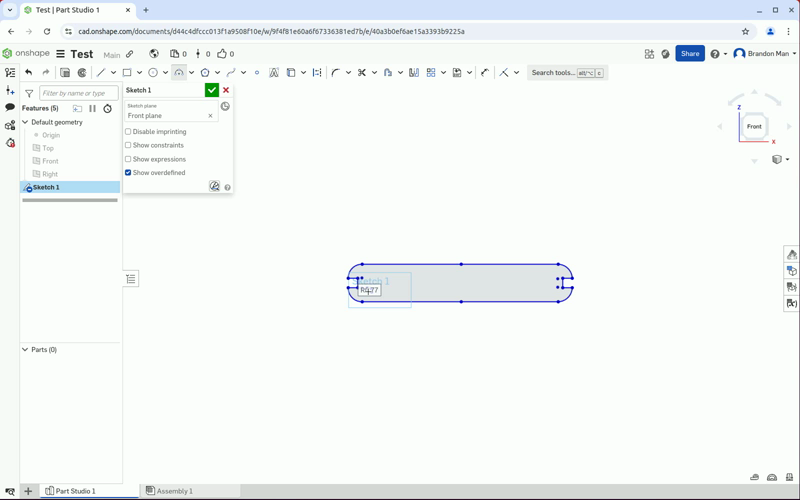
key_up(shift)
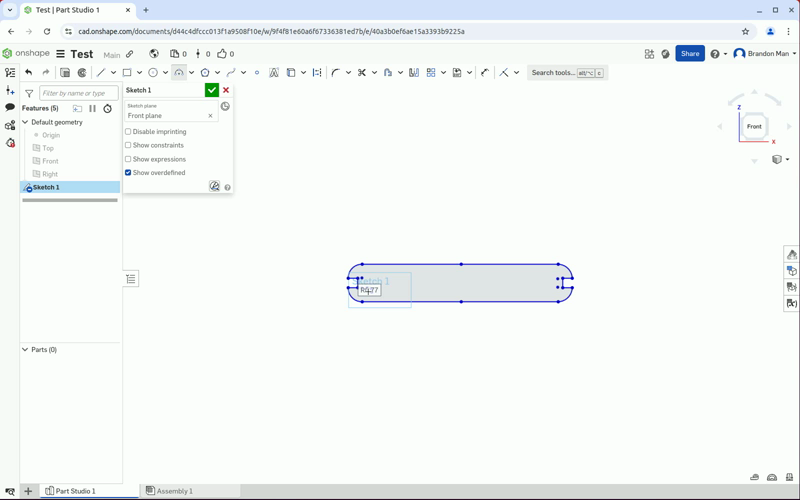
key(esc)
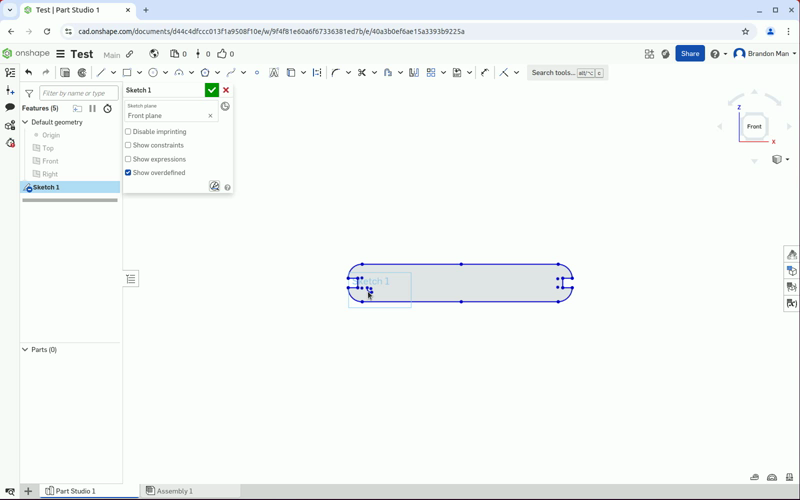
key(l)
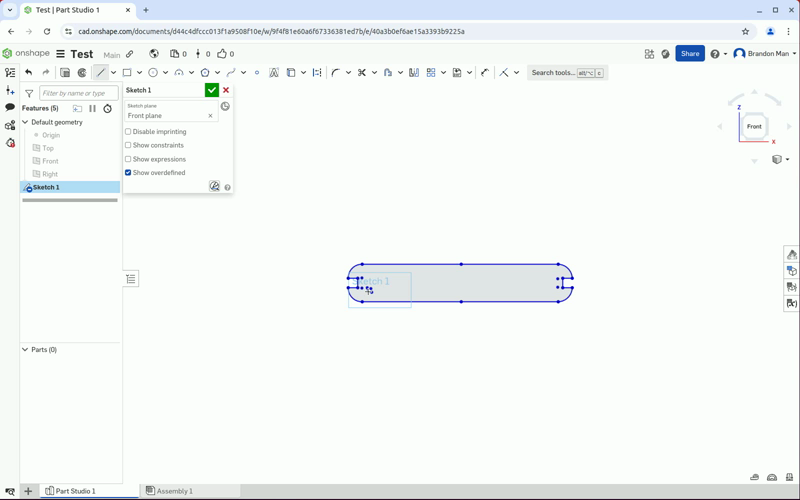
mouse_move(371, 292)
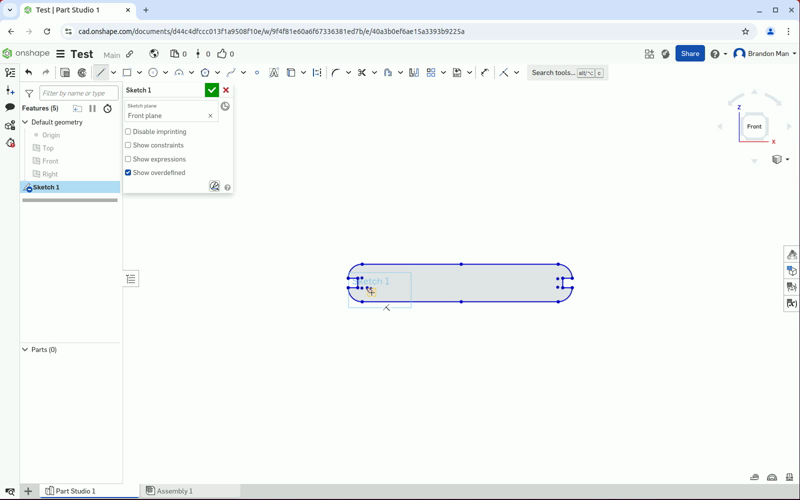
scroll(6)
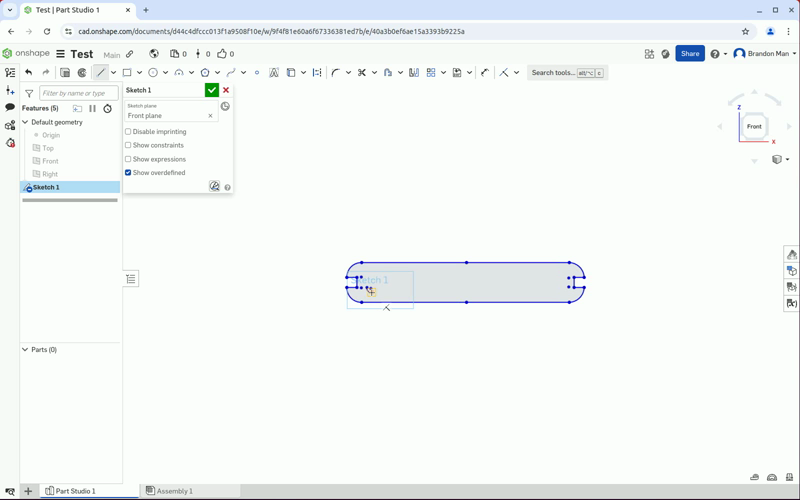
scroll(6)
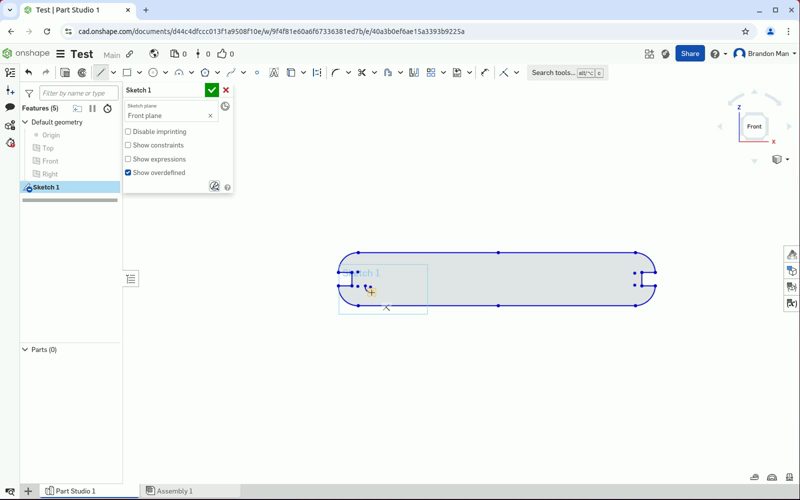
scroll(6)
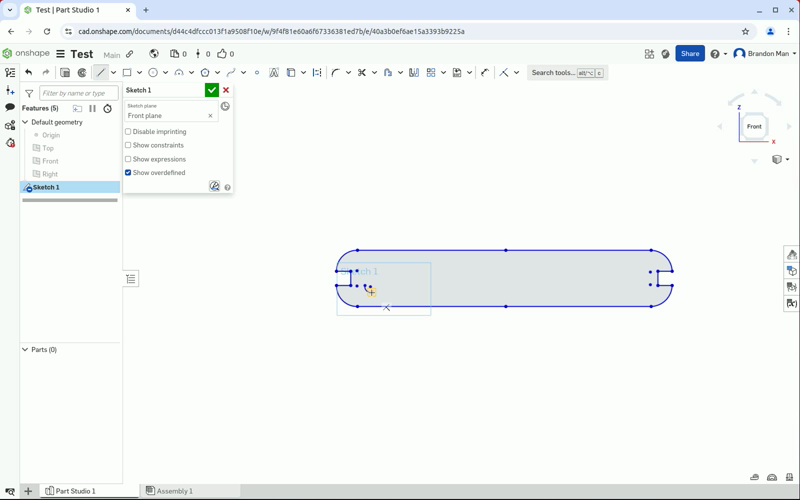
scroll(6)
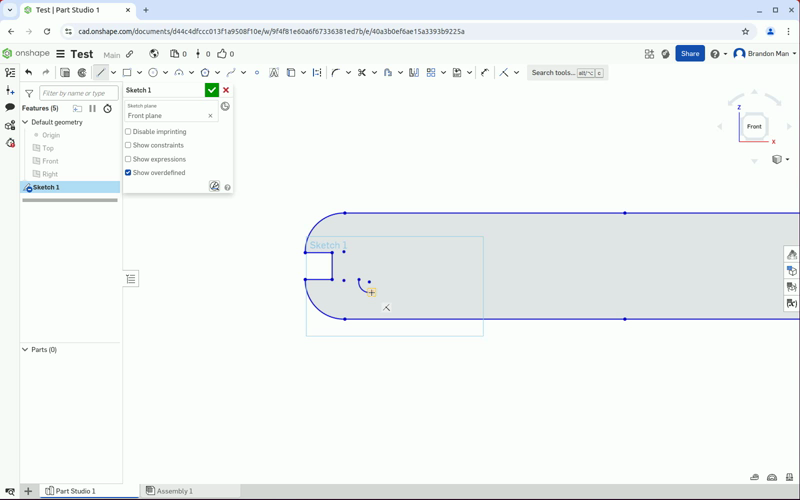
scroll(6)
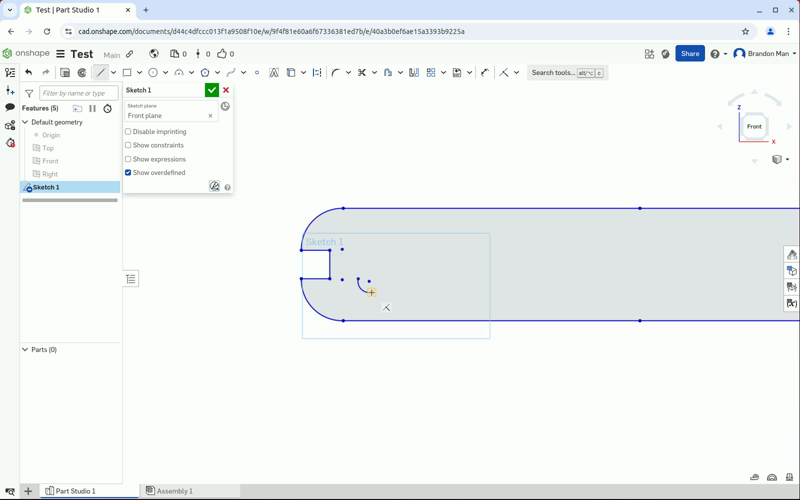
scroll(6)
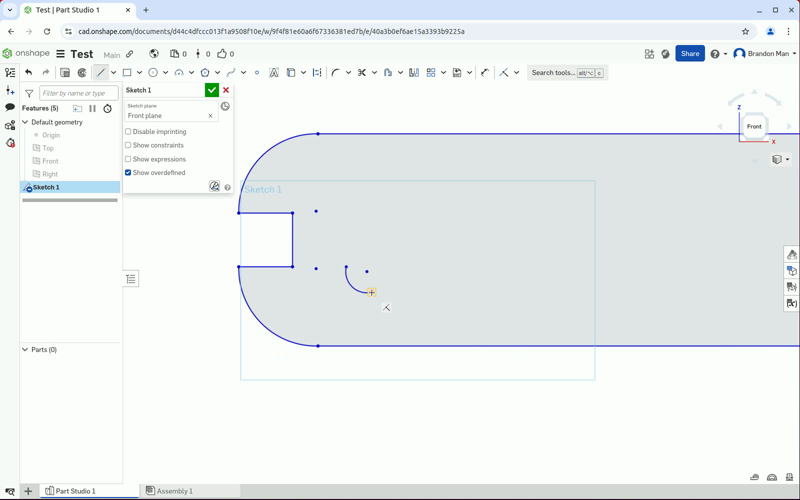
scroll(6)
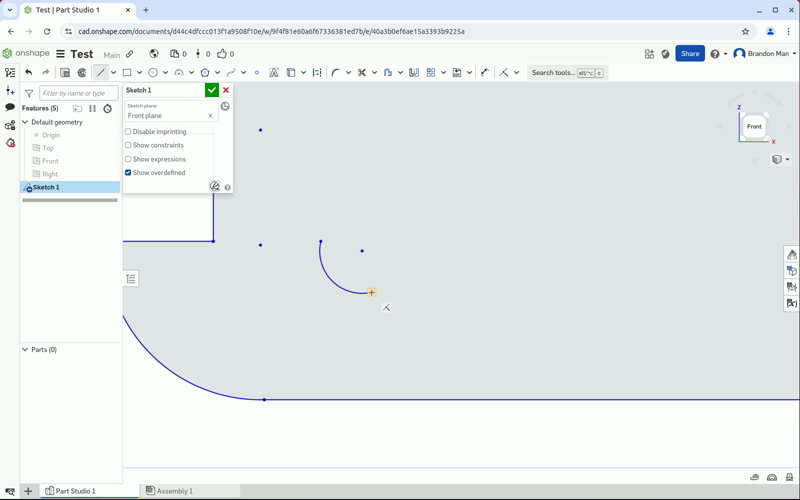
click(371, 292)
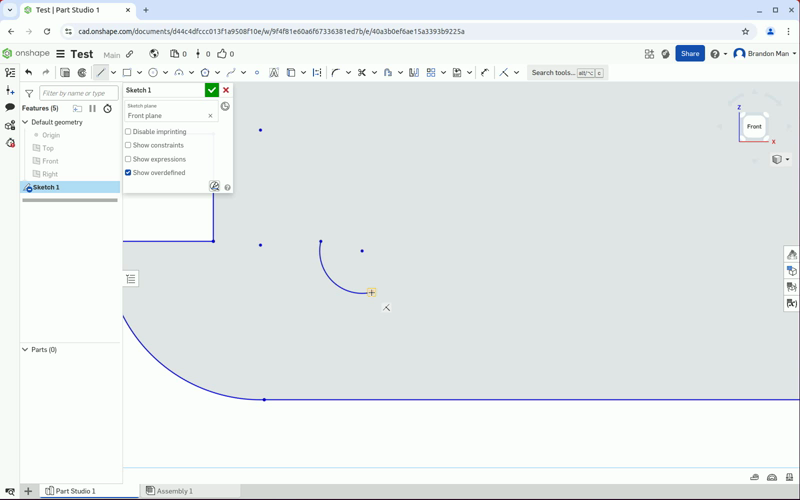
scroll(-6)
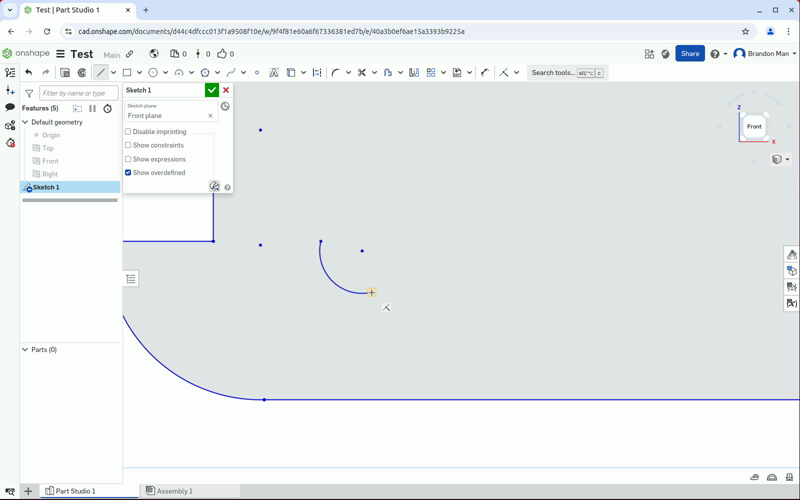
scroll(-6)
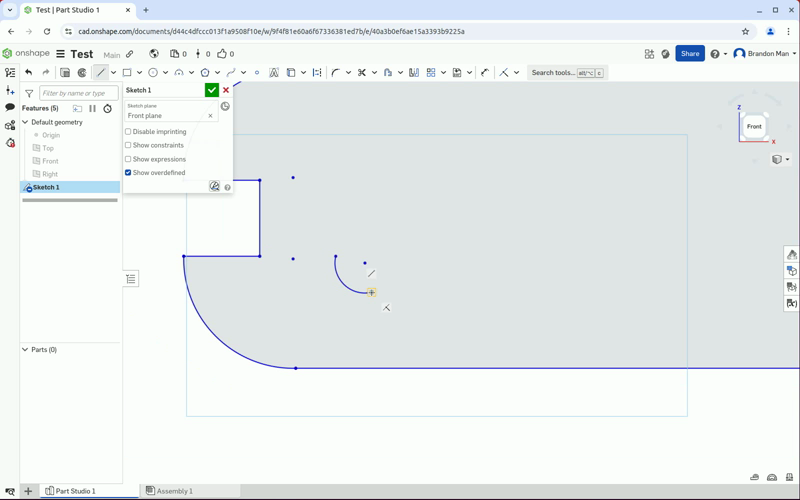
scroll(-6)
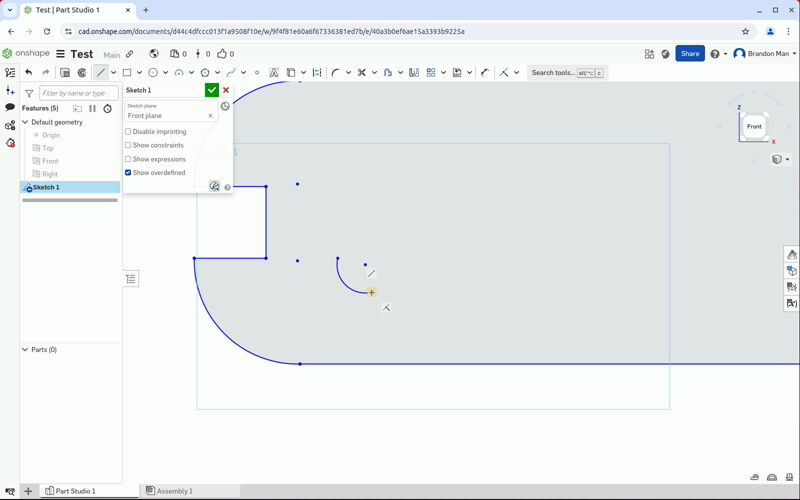
scroll(-6)
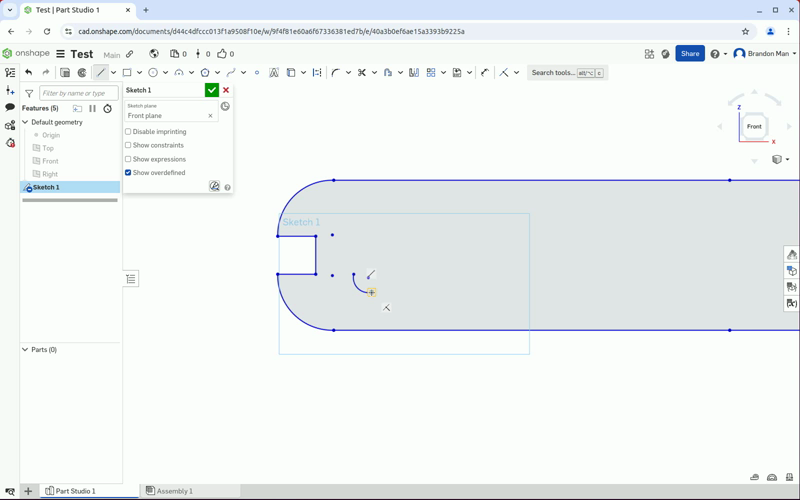
scroll(-6)
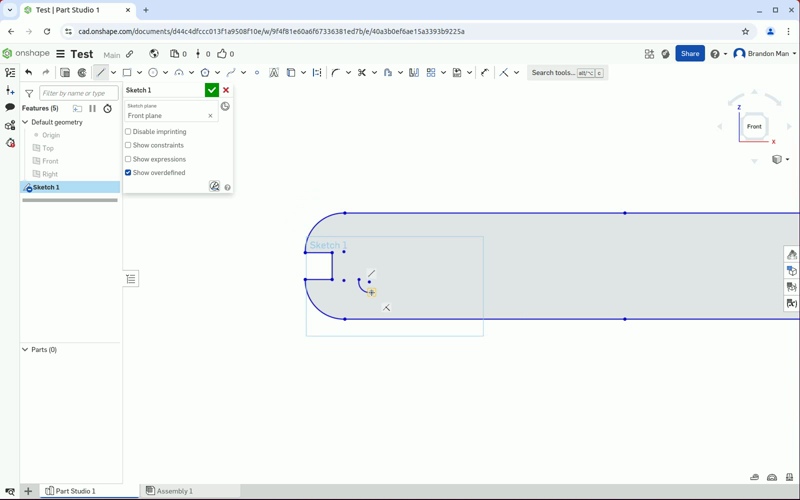
scroll(-6)
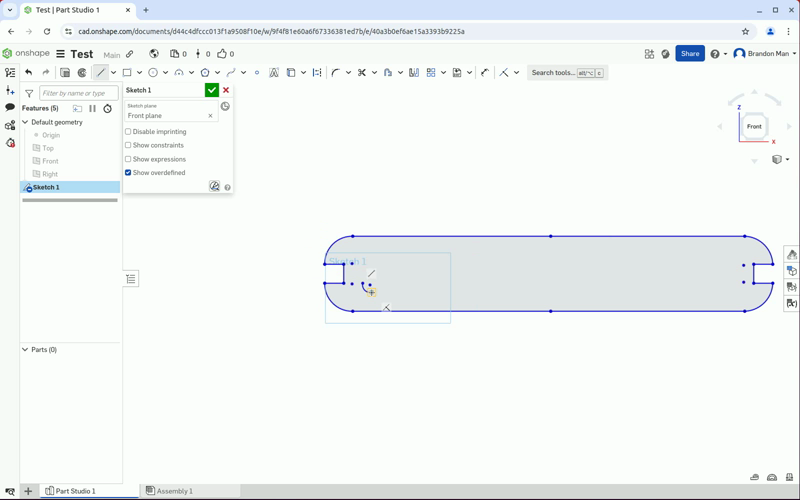
scroll(-6)
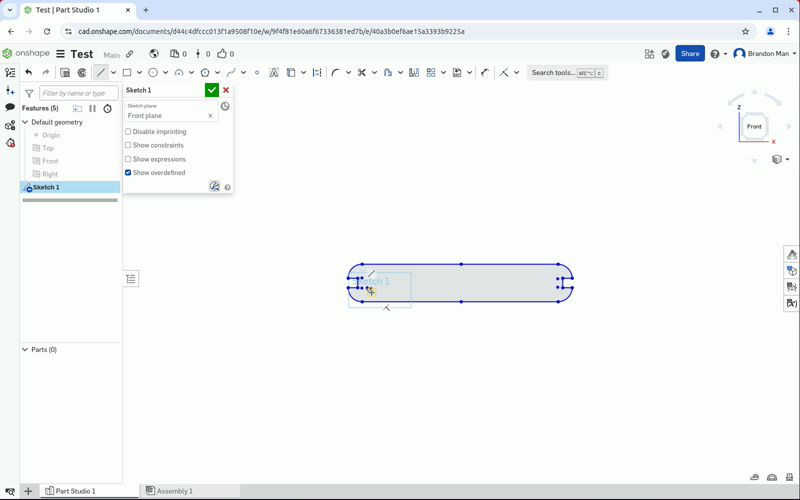
key_down(shift)
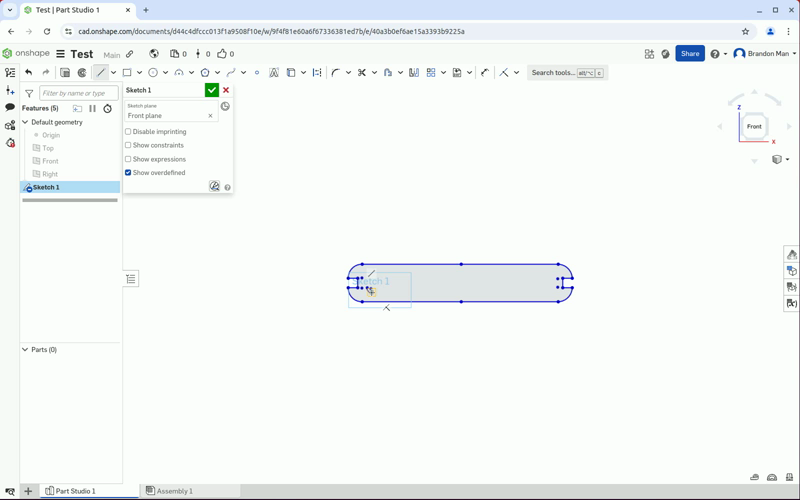
mouse_move(447, 292)
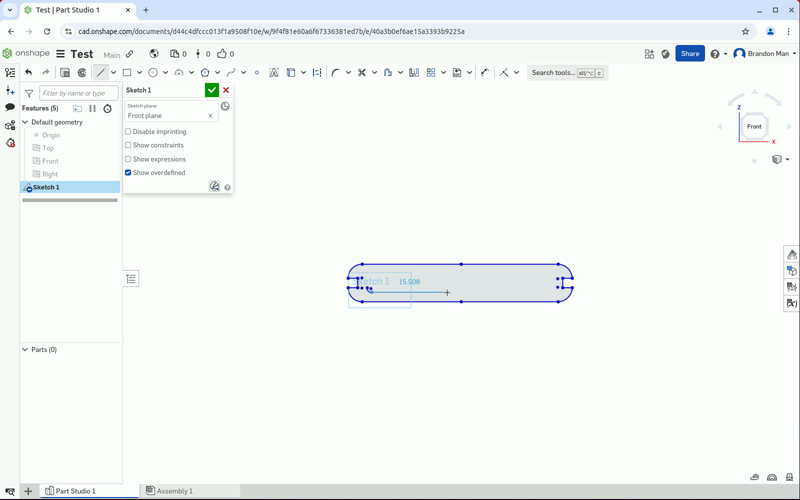
click(447, 292)
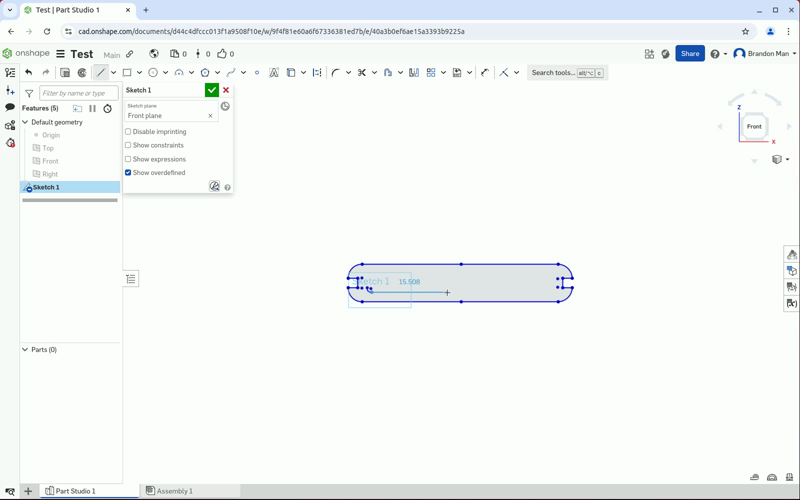
key_up(shift)
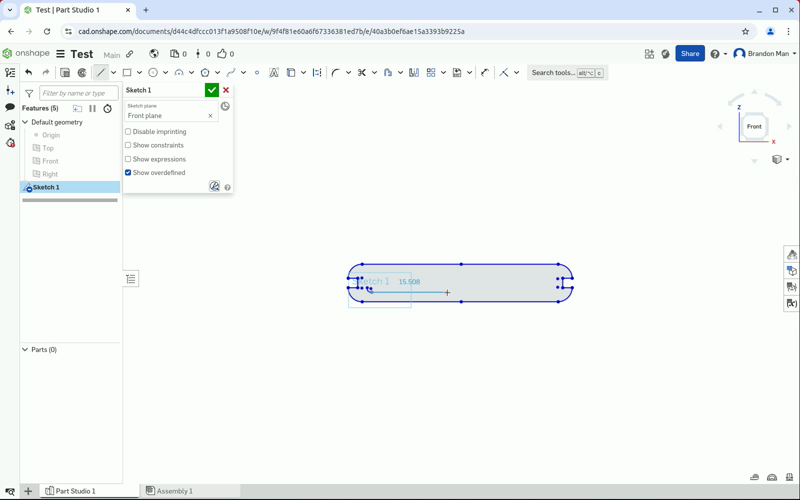
key(esc)
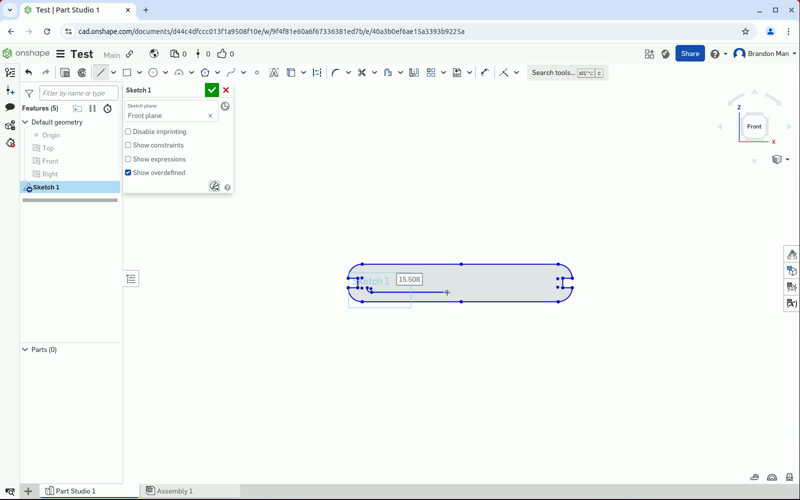
key(a)
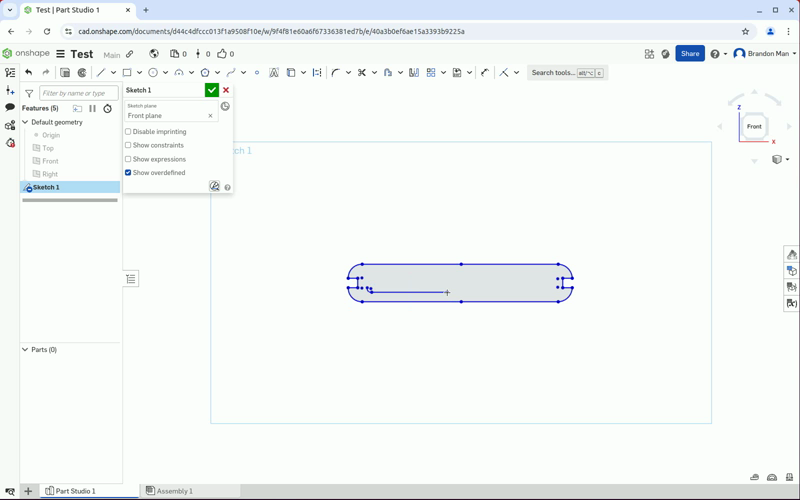
mouse_move(447, 292)
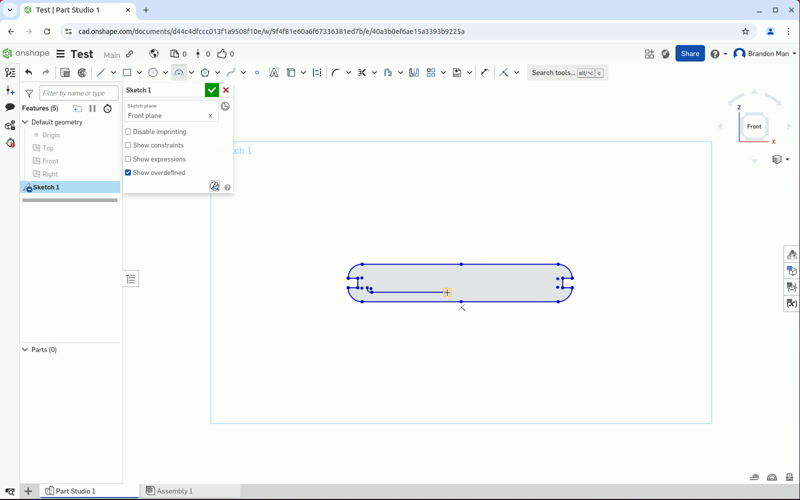
click(447, 292)
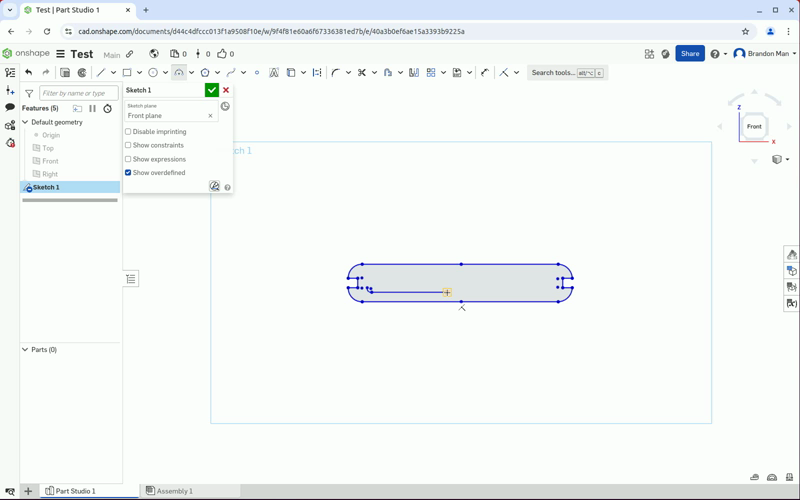
key_down(shift)
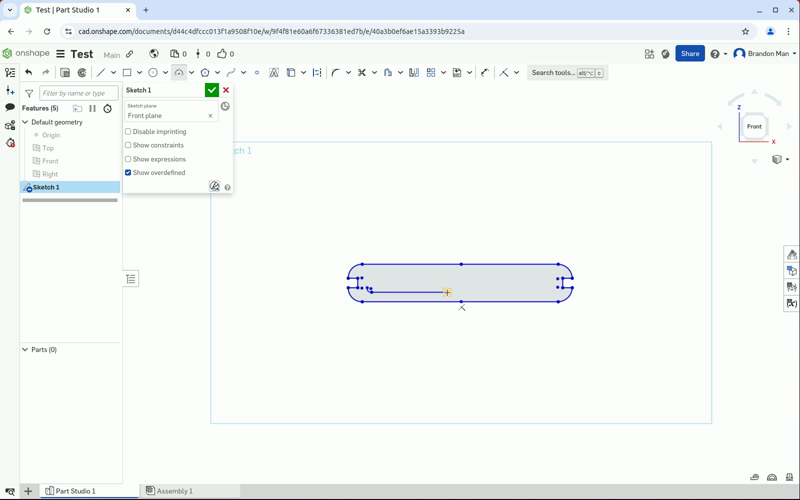
mouse_move(452, 287)
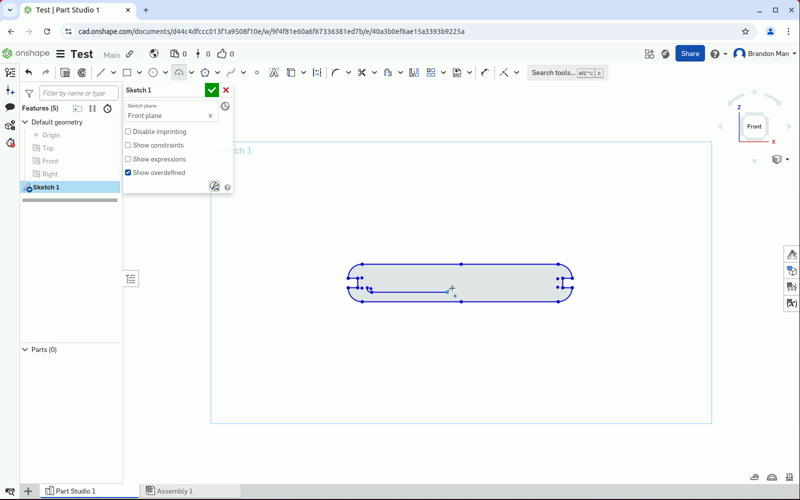
scroll(6)
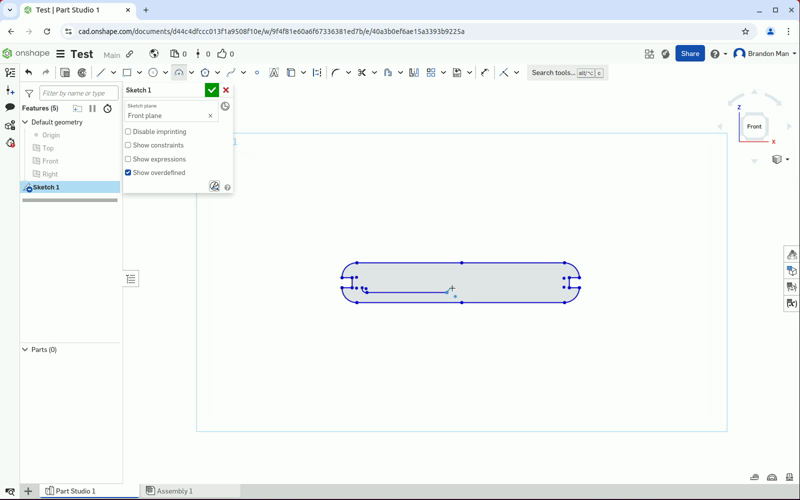
scroll(6)
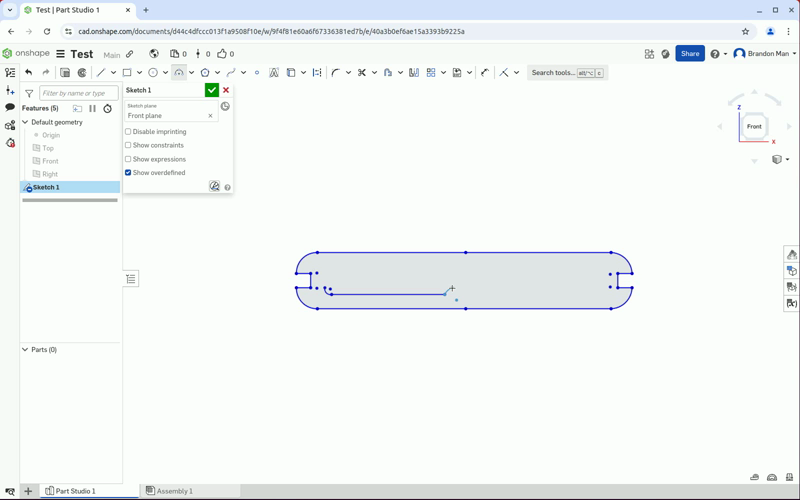
scroll(6)
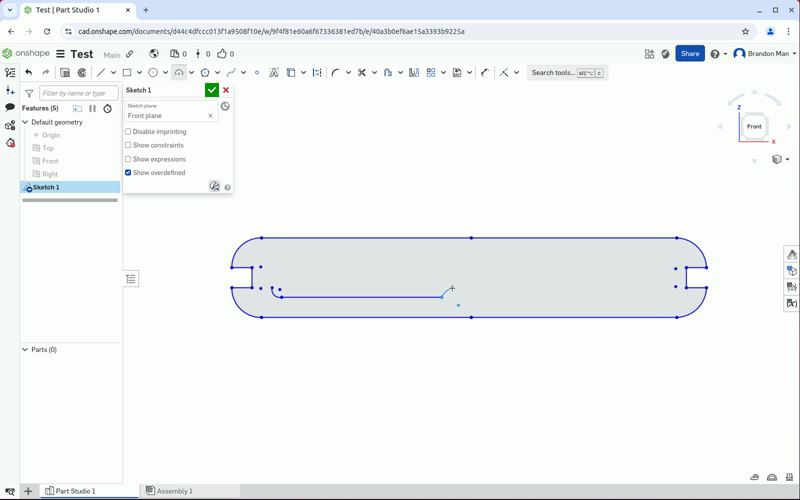
scroll(6)
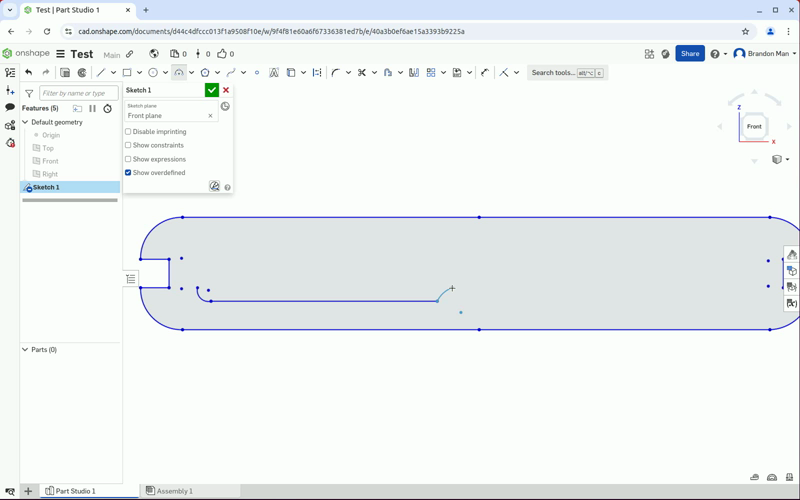
scroll(6)
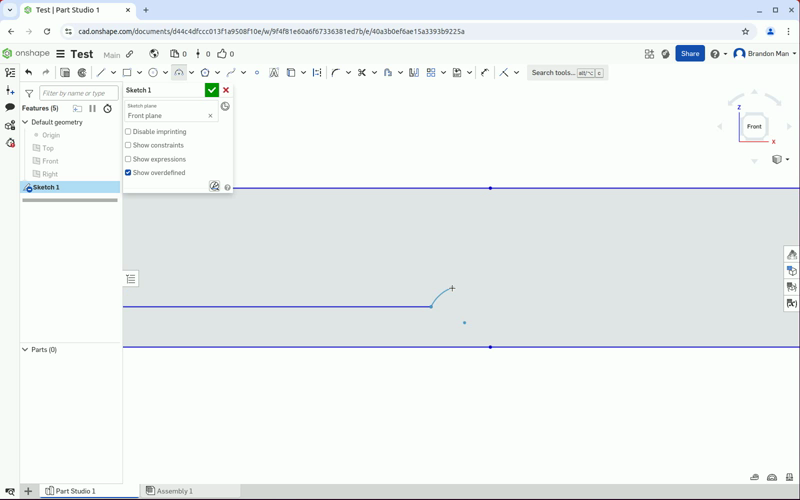
scroll(6)
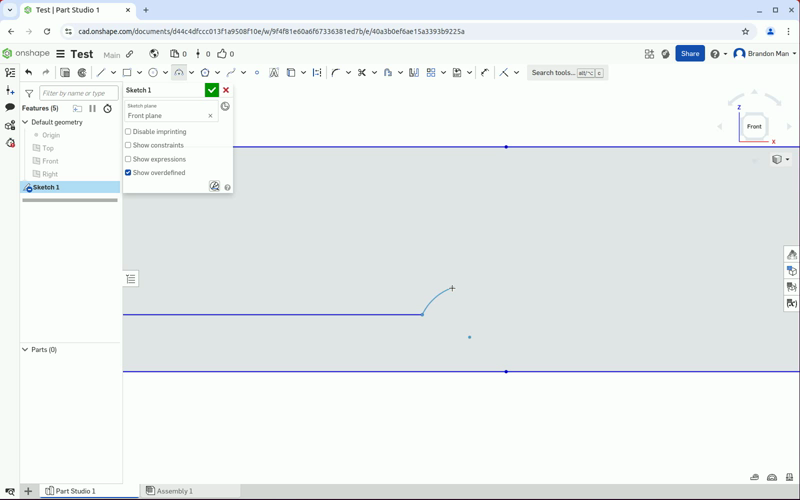
scroll(6)
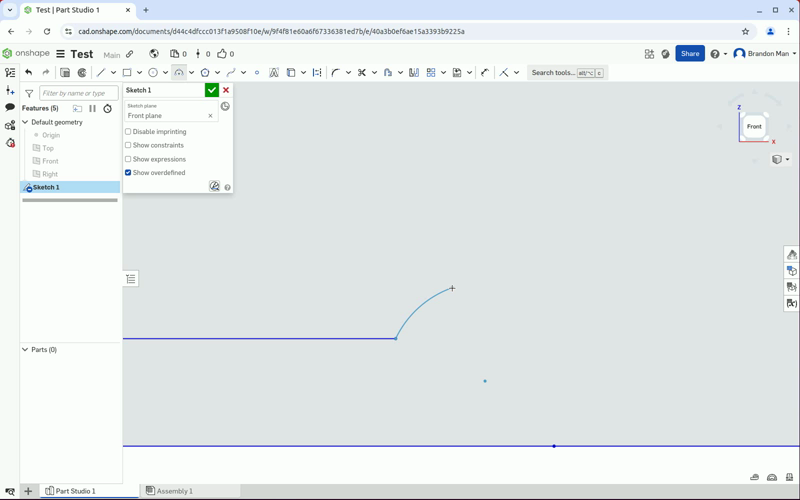
click(452, 287)
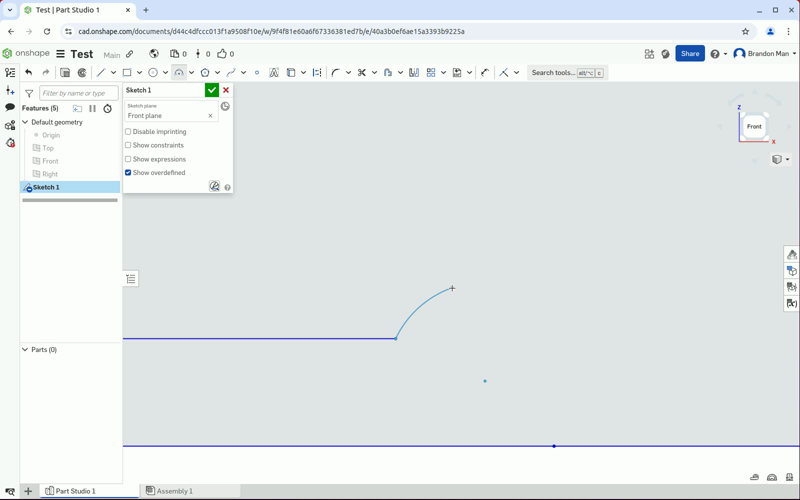
scroll(-6)
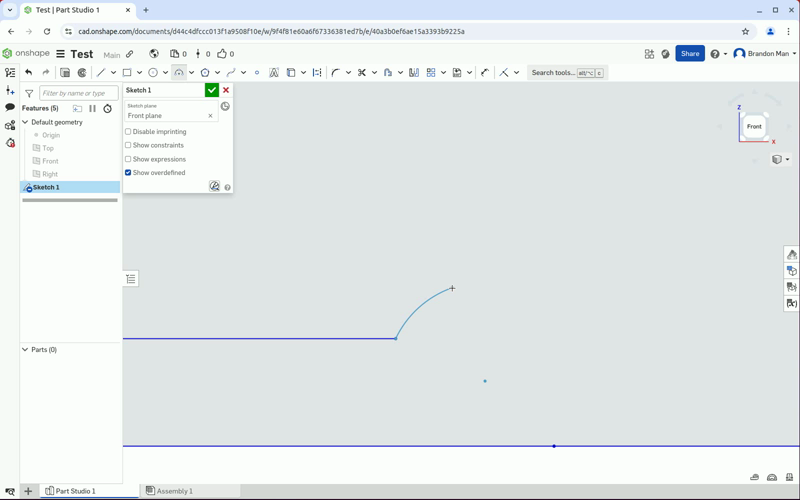
scroll(-6)
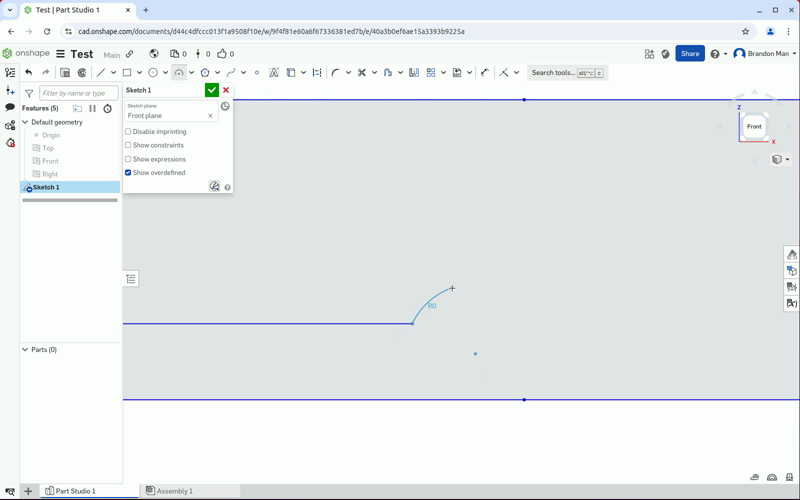
scroll(-6)
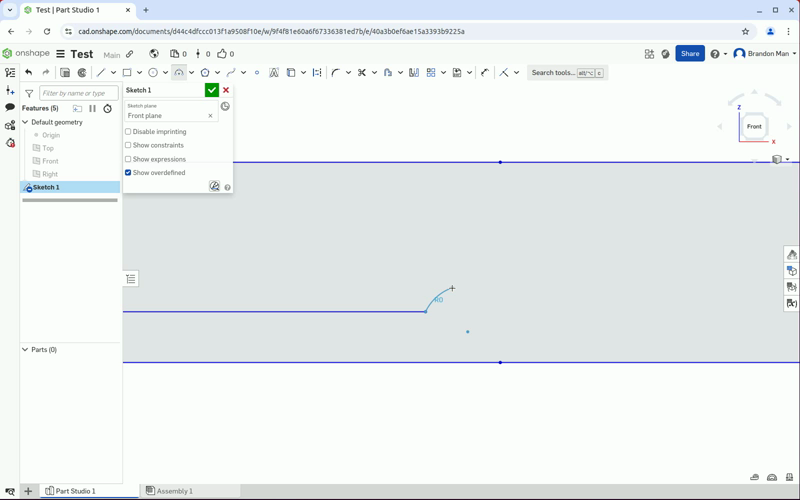
scroll(-6)
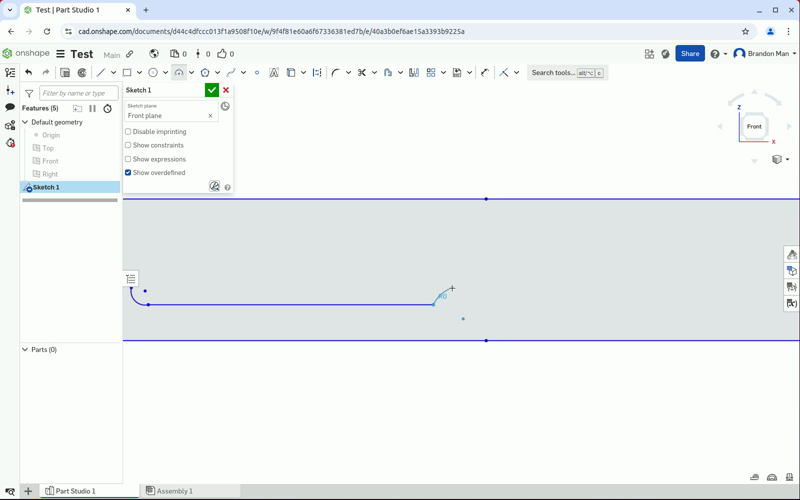
scroll(-6)
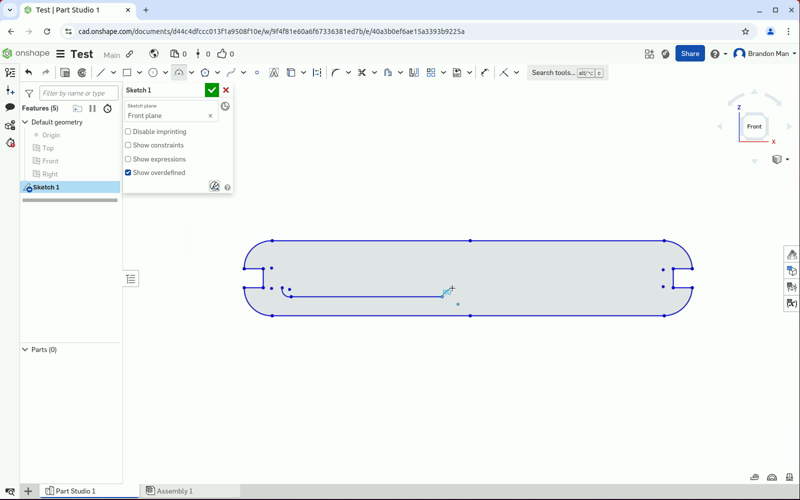
scroll(-6)
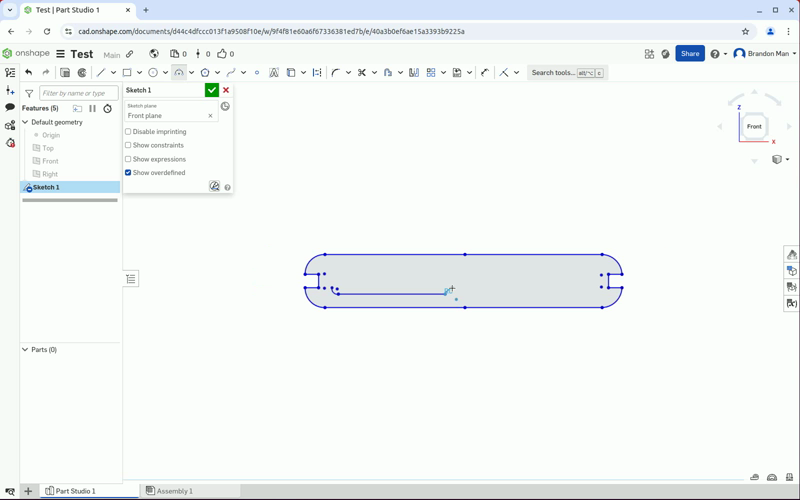
scroll(-6)
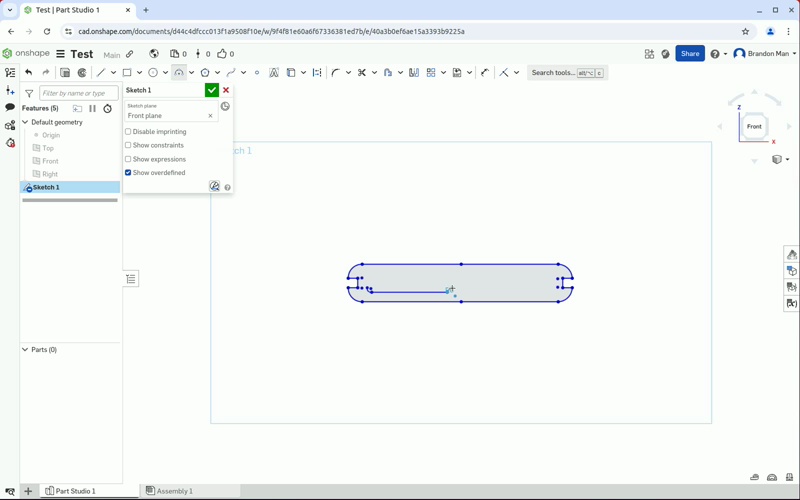
mouse_move(450, 291)
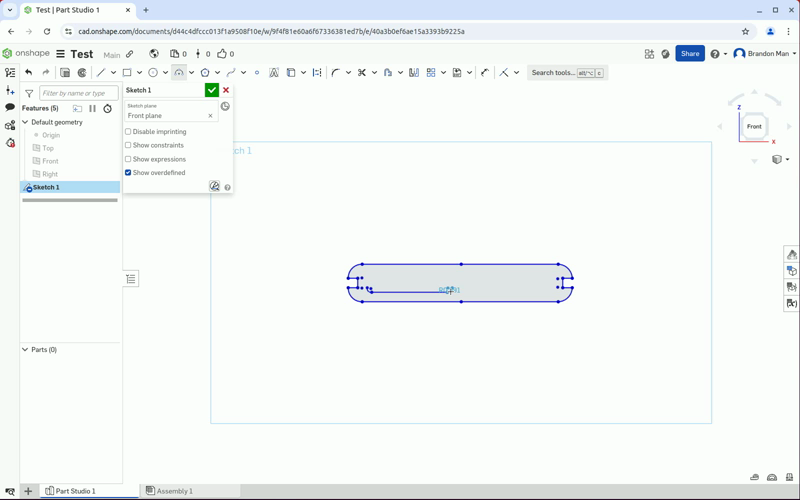
scroll(6)
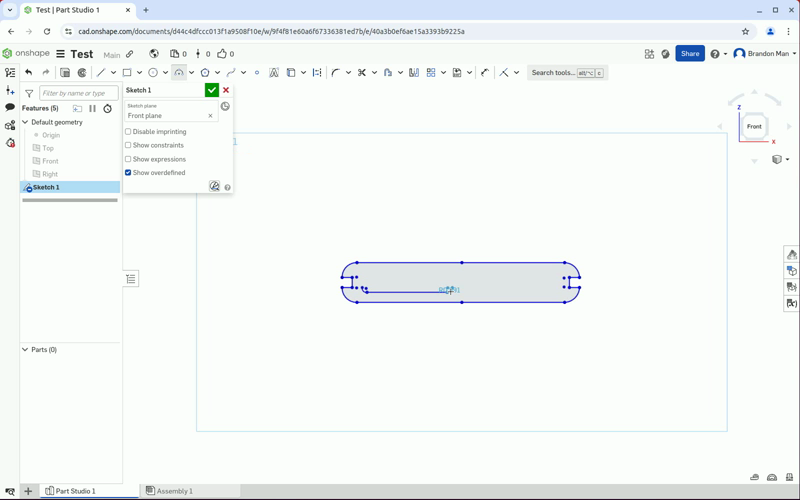
scroll(6)
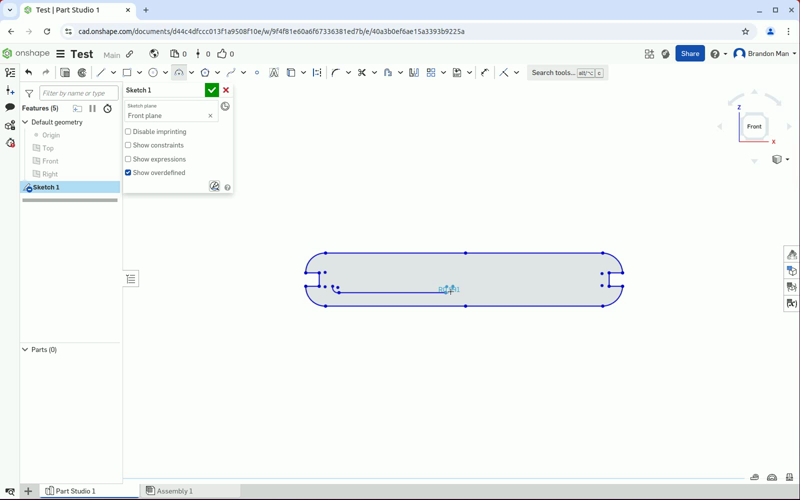
scroll(6)
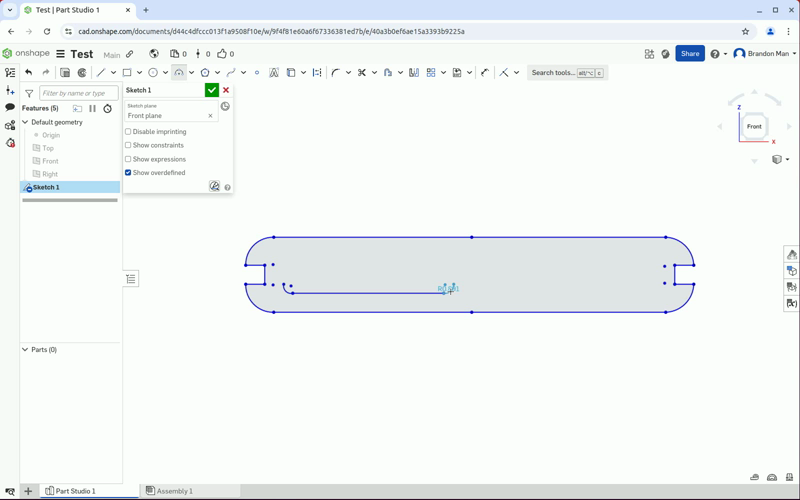
scroll(6)
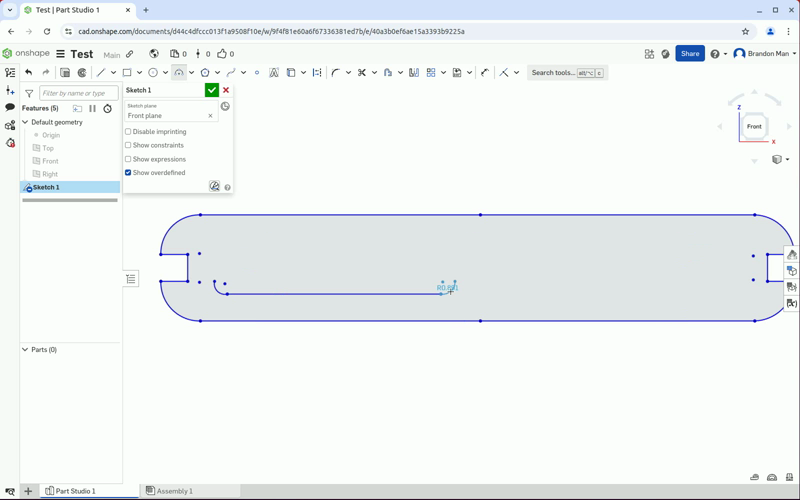
scroll(6)
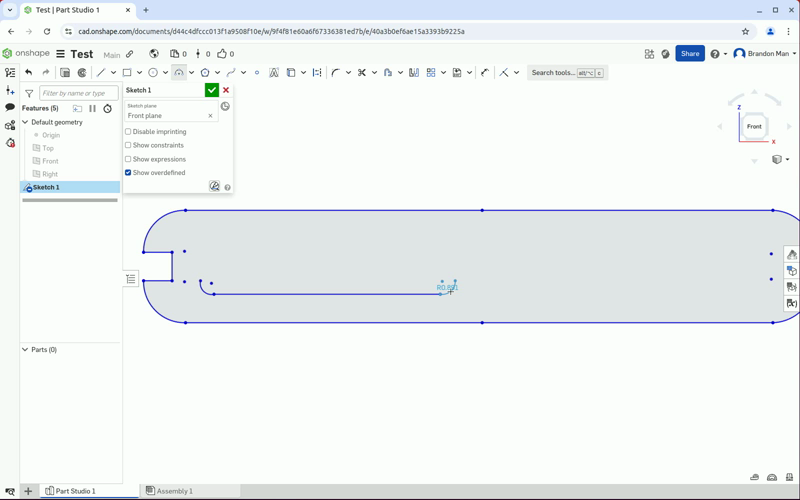
scroll(6)
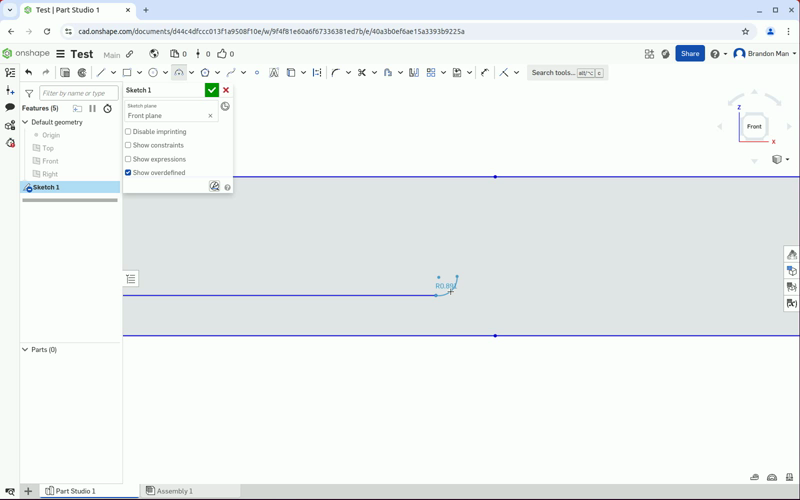
scroll(6)
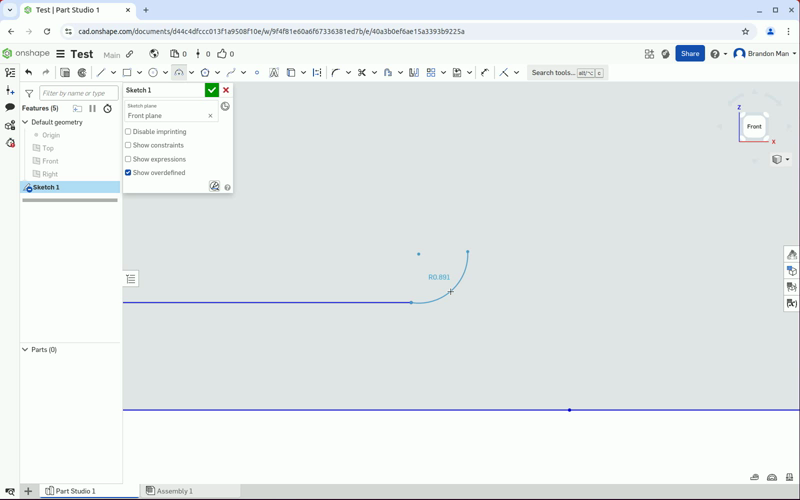
click(450, 291)
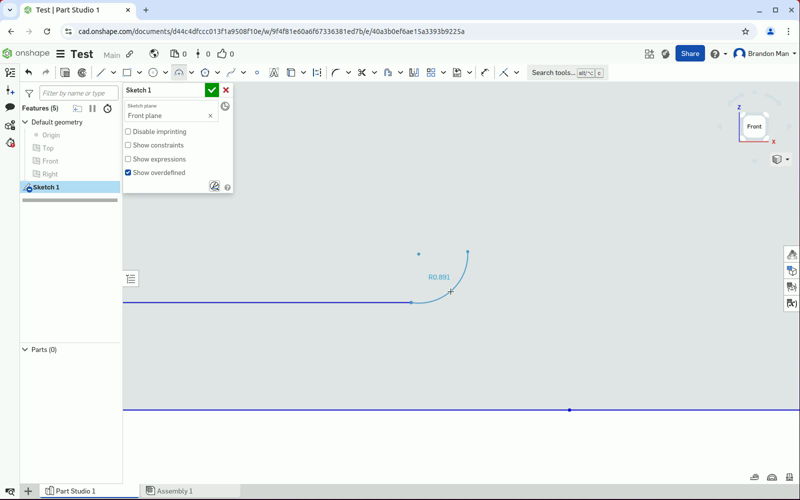
scroll(-6)
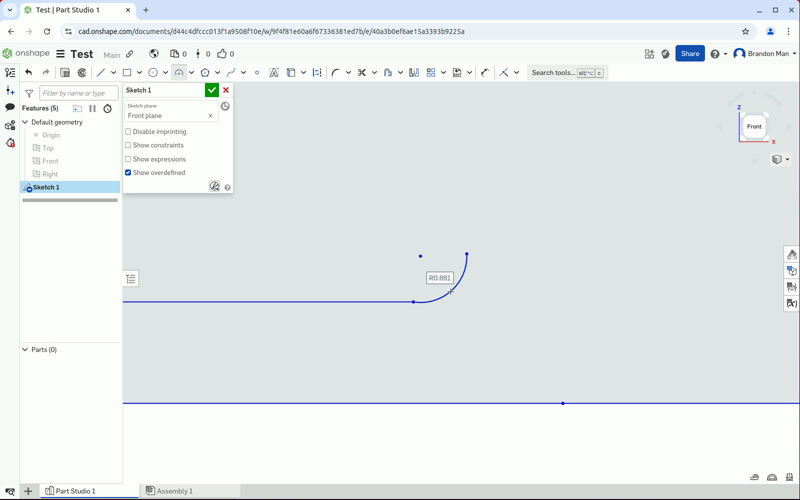
scroll(-6)
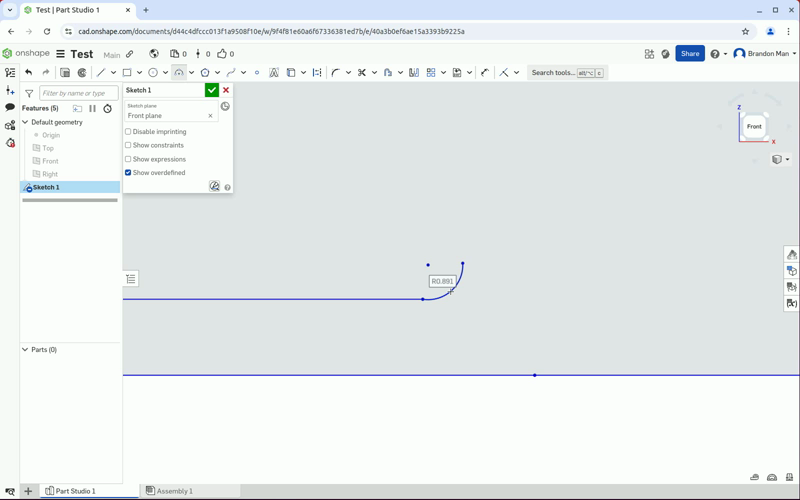
scroll(-6)
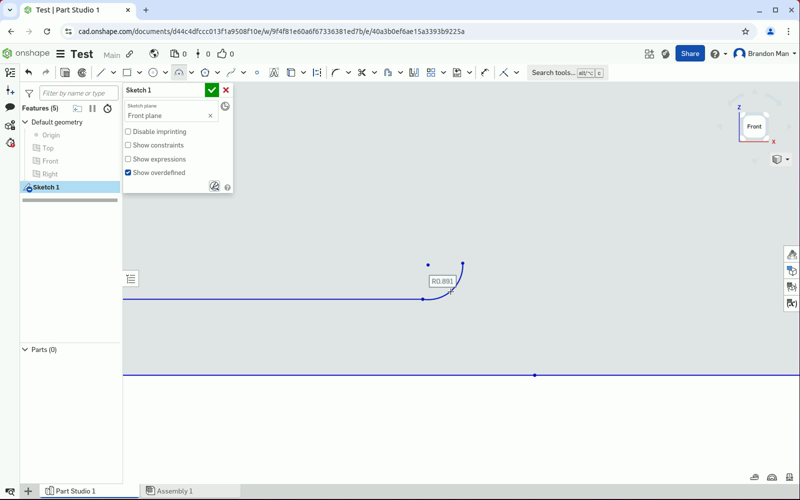
scroll(-6)
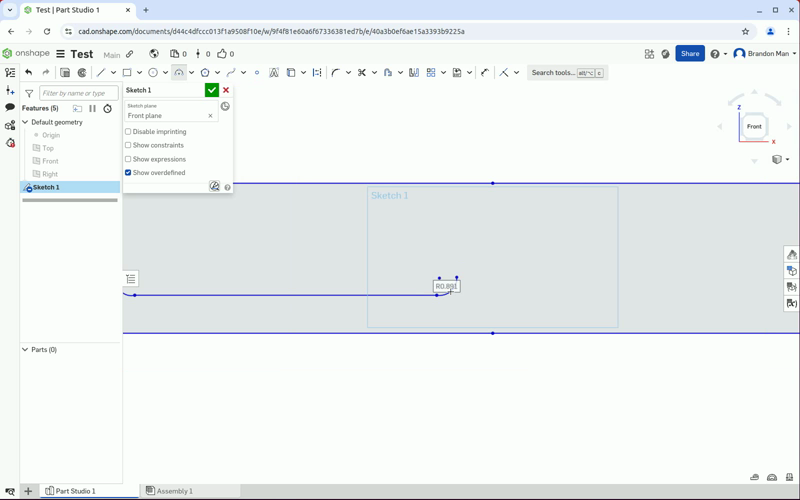
scroll(-6)
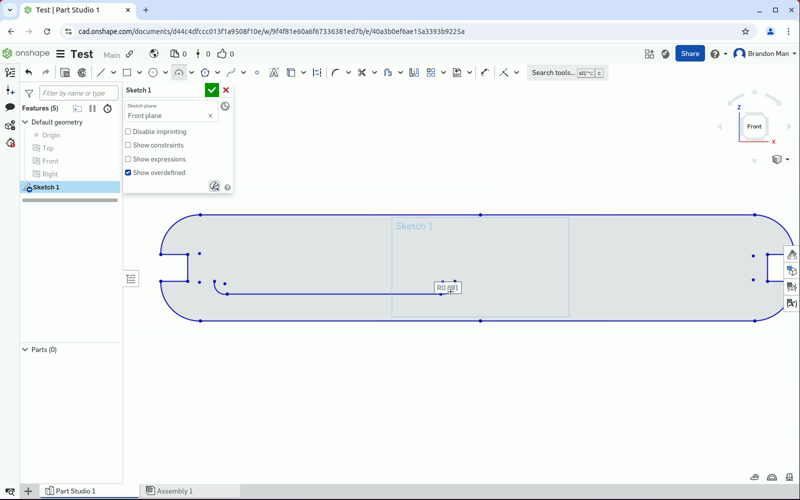
scroll(-6)
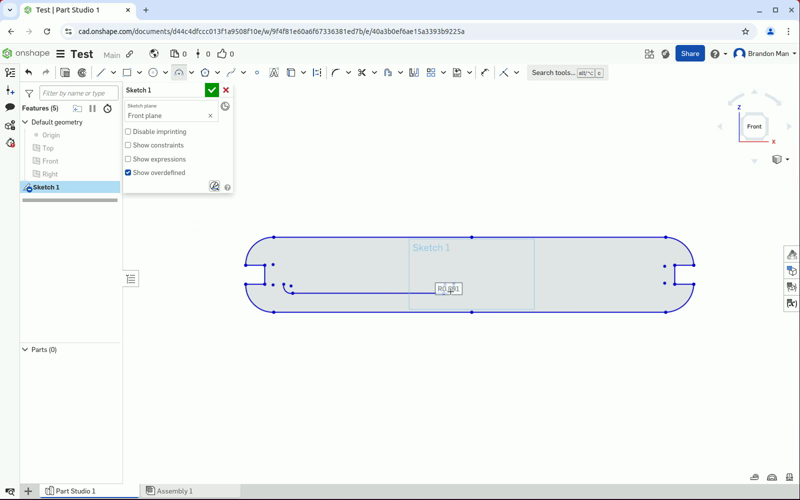
scroll(-6)
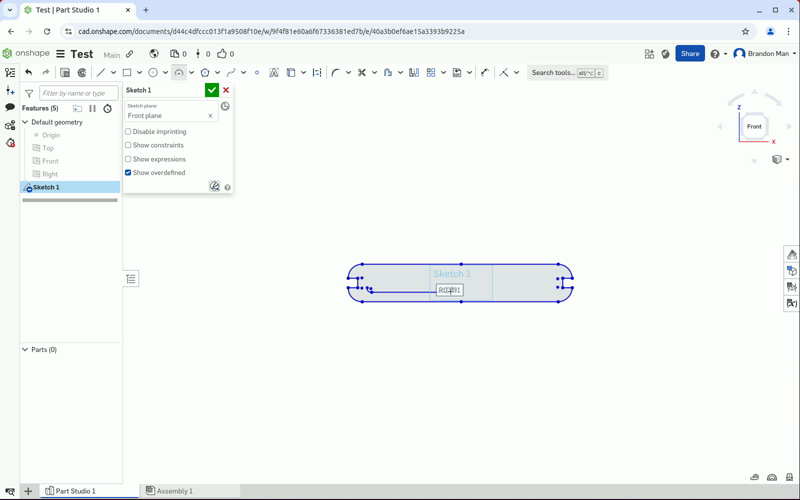
key_up(shift)
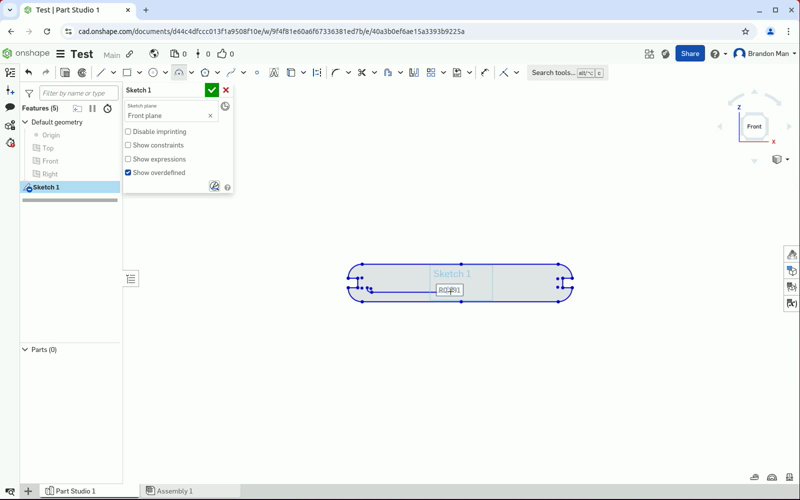
key(esc)
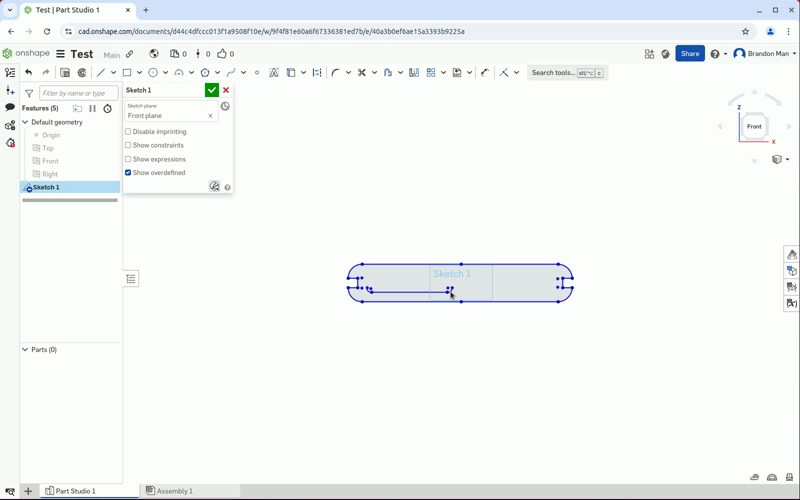
key(l)
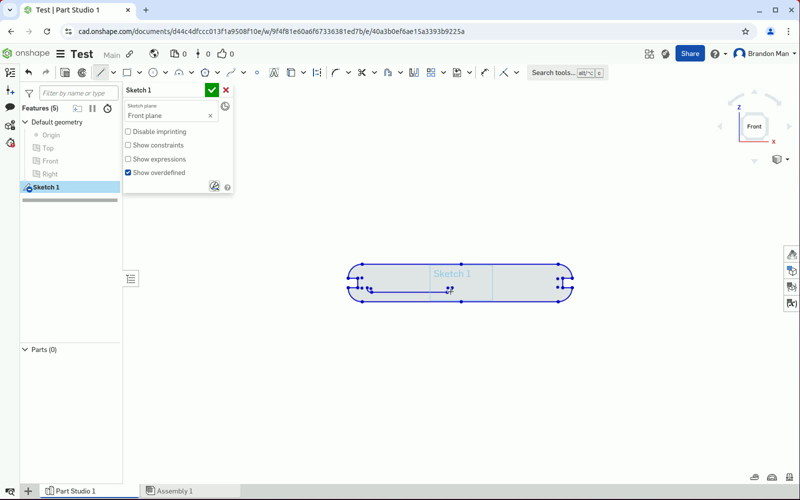
mouse_move(452, 287)
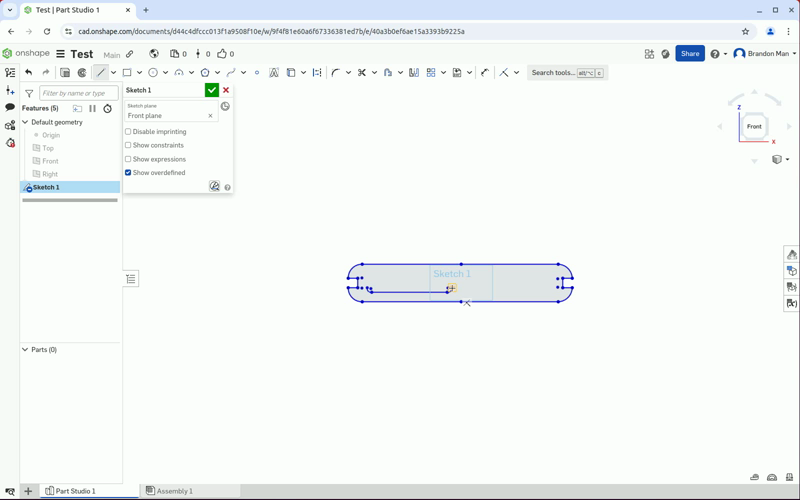
scroll(6)
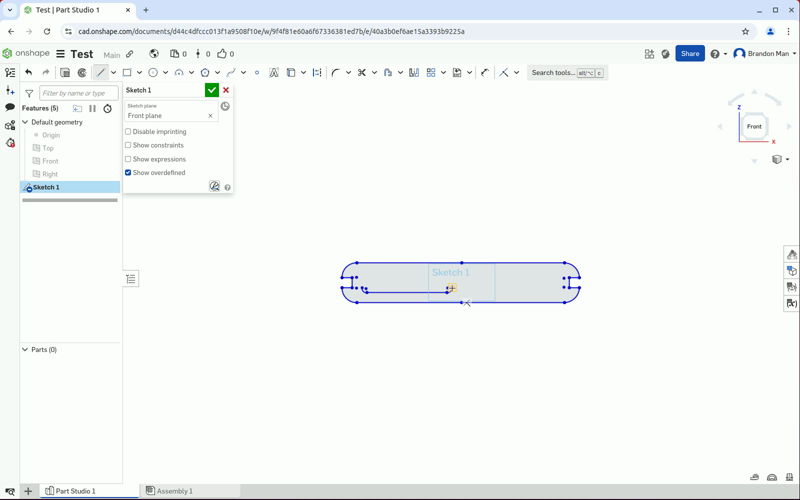
scroll(6)
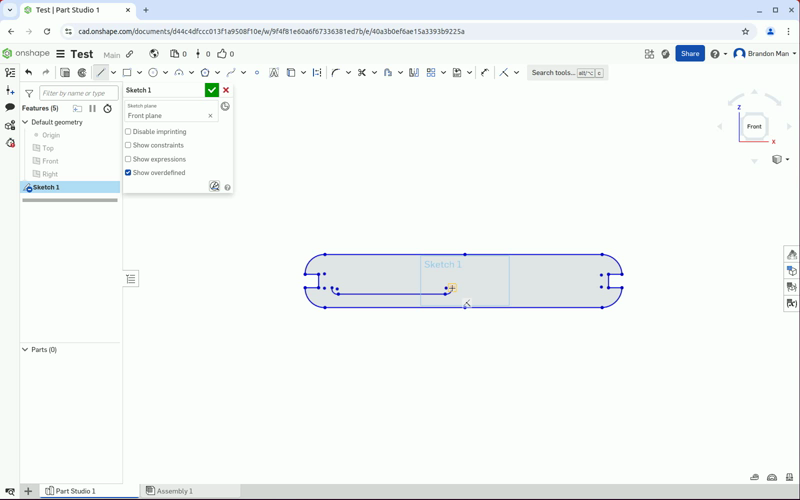
scroll(6)
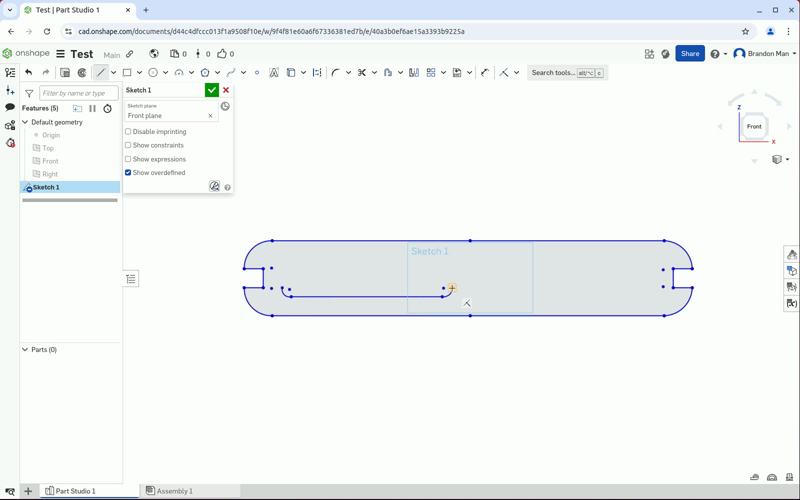
scroll(6)
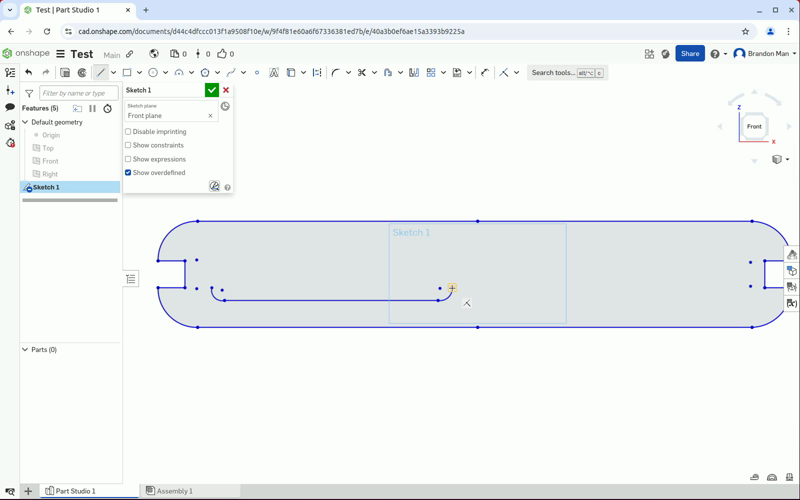
scroll(6)
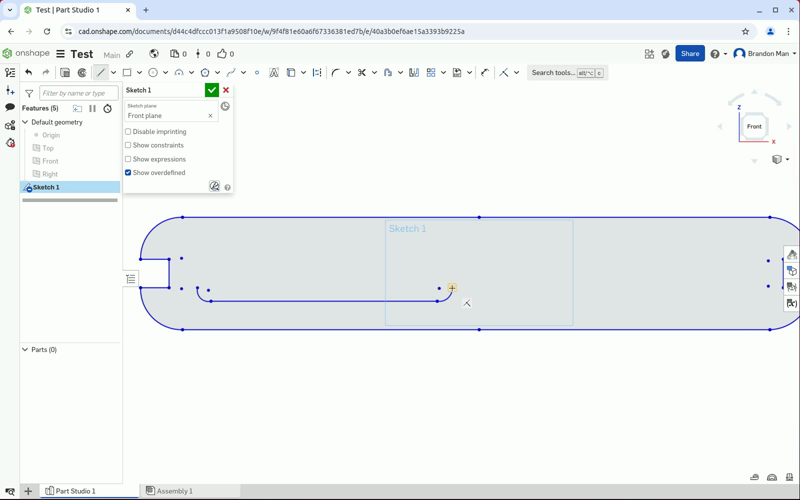
scroll(6)
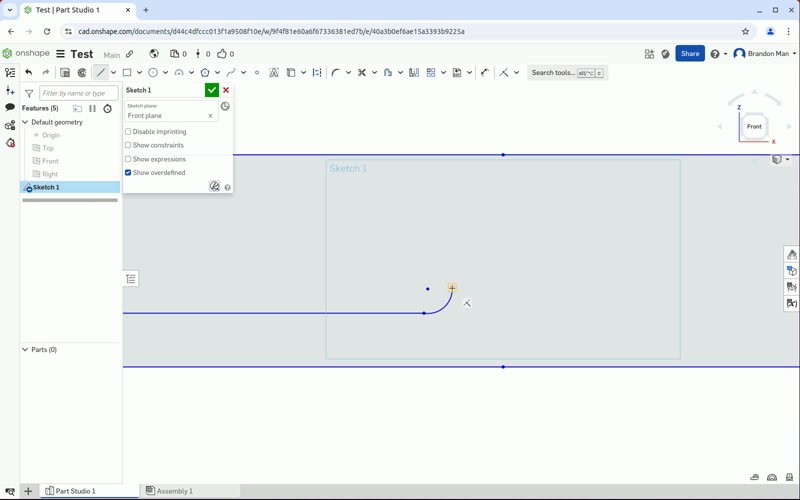
scroll(6)
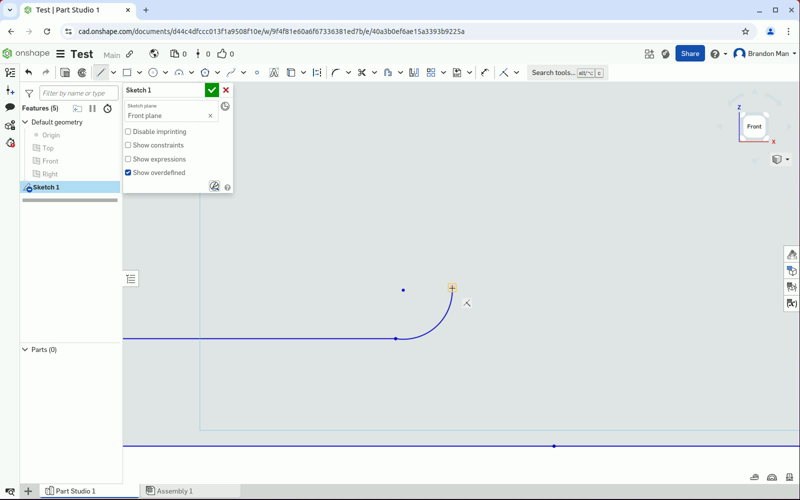
click(452, 287)
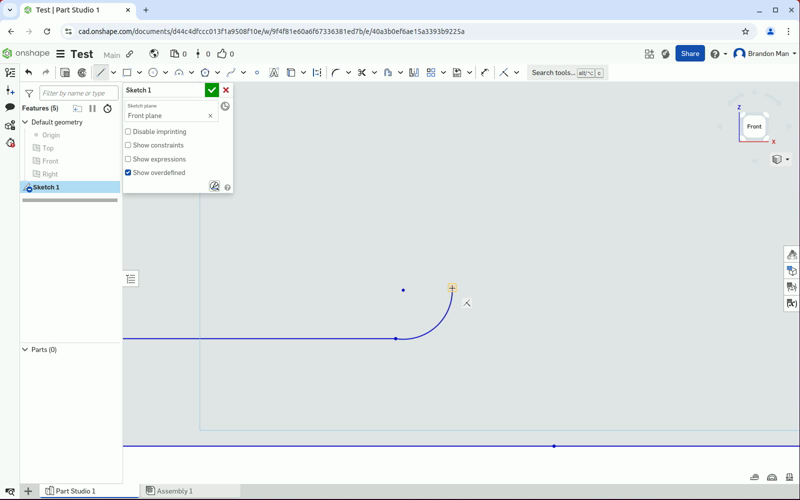
scroll(-6)
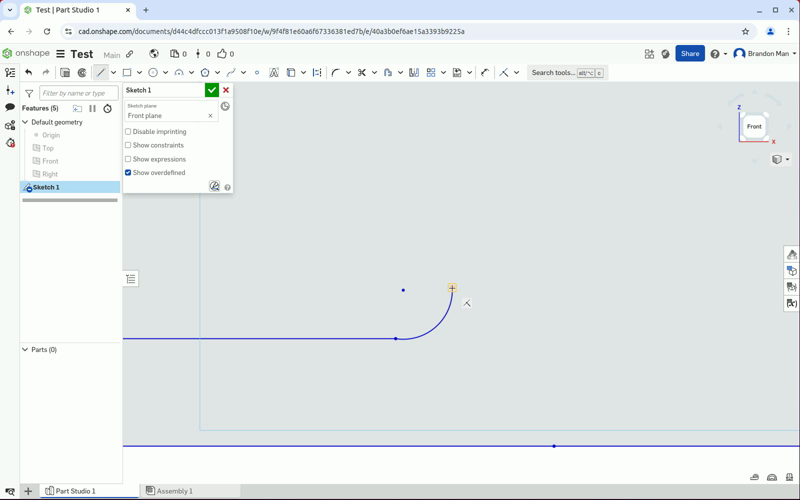
scroll(-6)
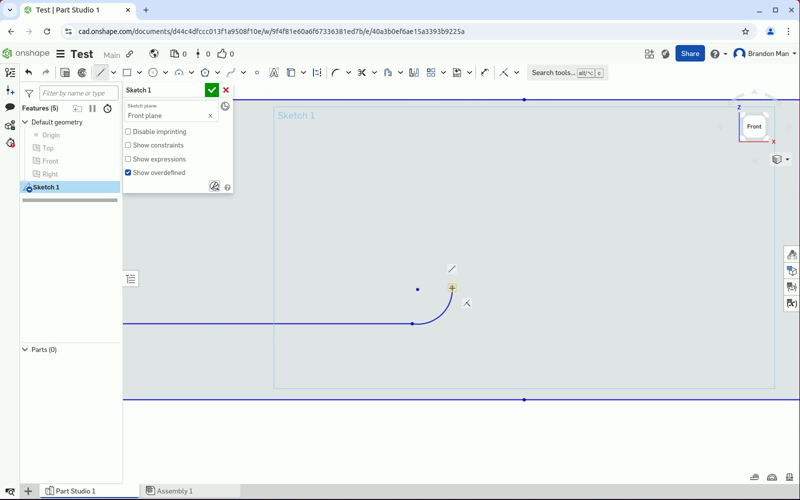
scroll(-6)
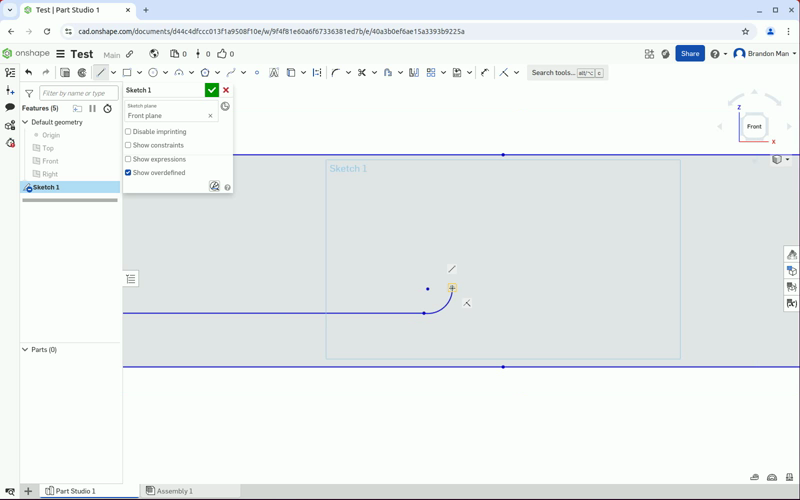
scroll(-6)
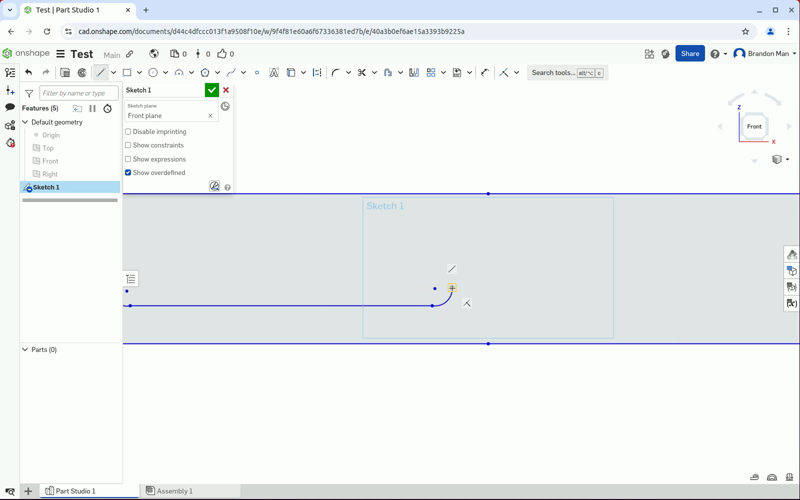
scroll(-6)
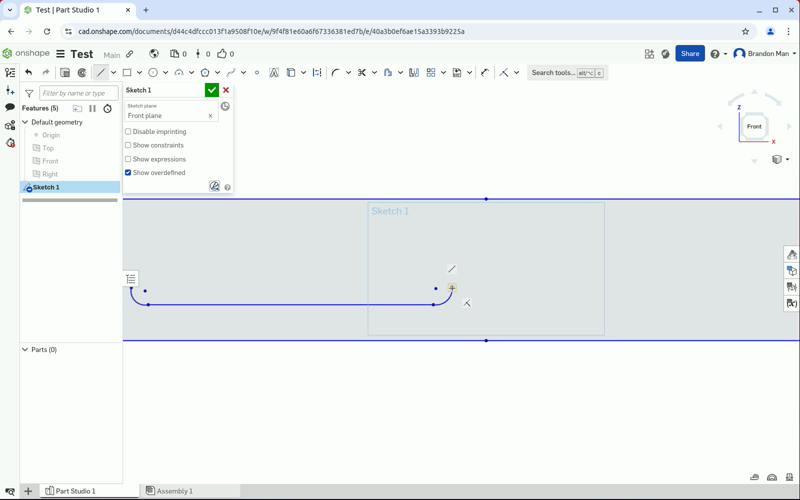
scroll(-6)
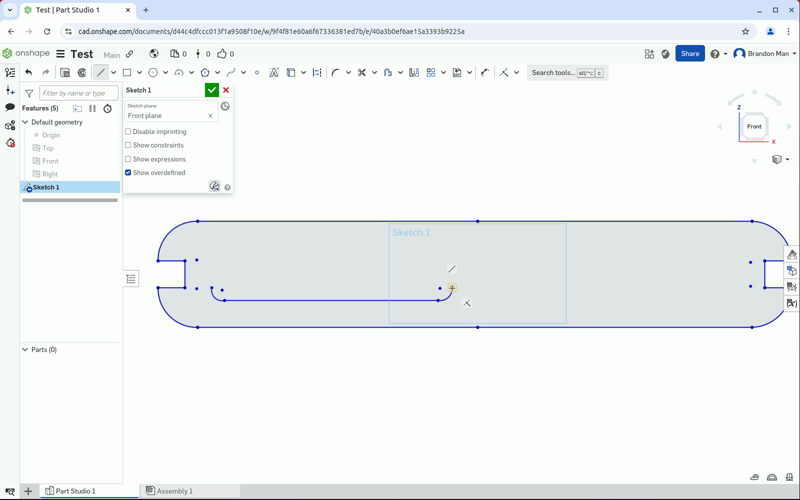
scroll(-6)
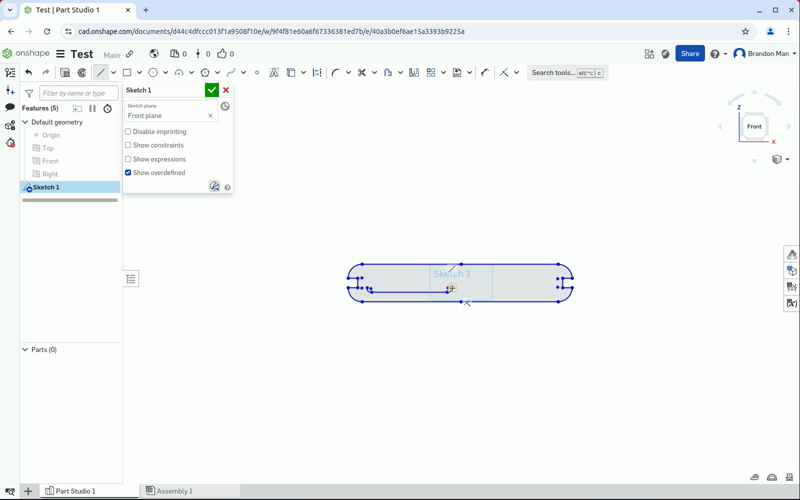
key_down(shift)
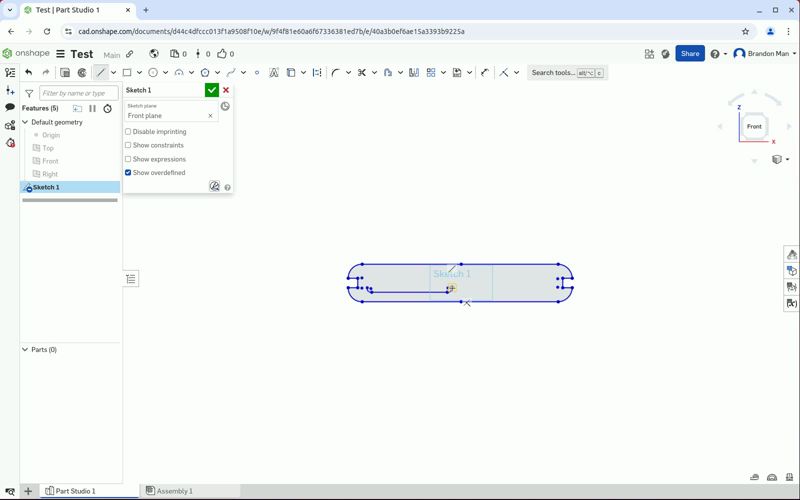
mouse_move(482, 287)
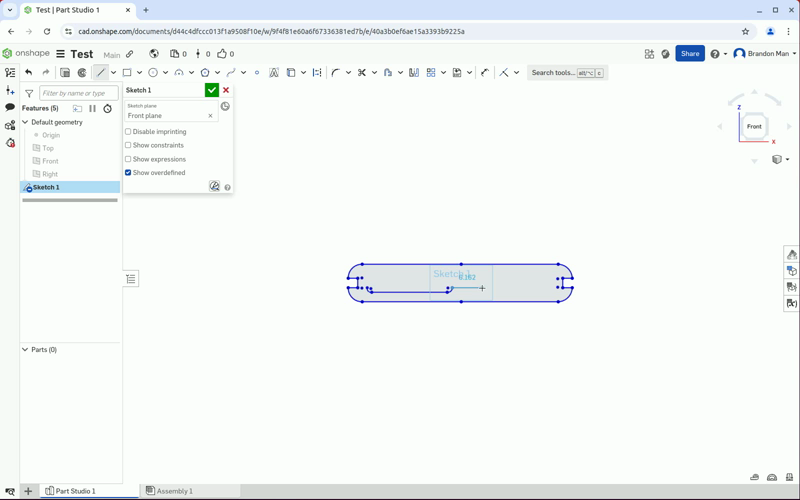
mouse_move(452, 278)
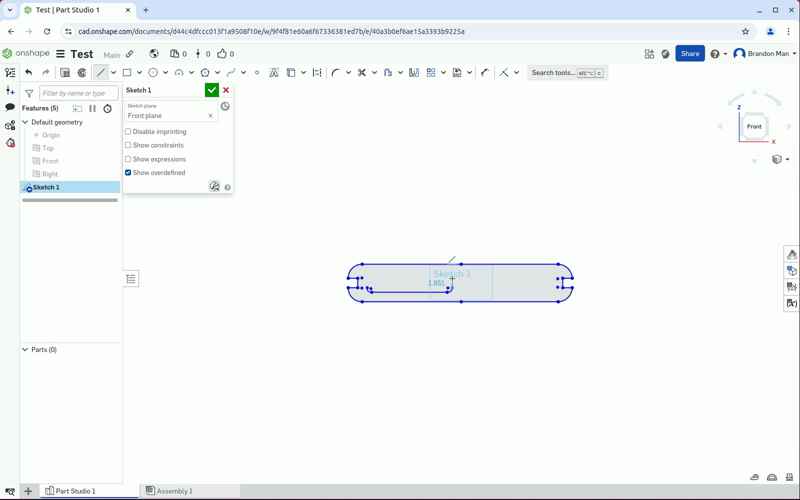
click(452, 278)
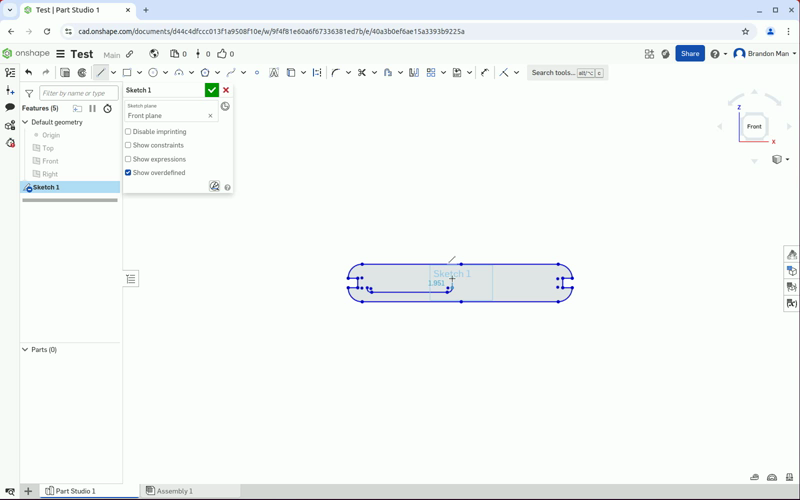
key_up(shift)
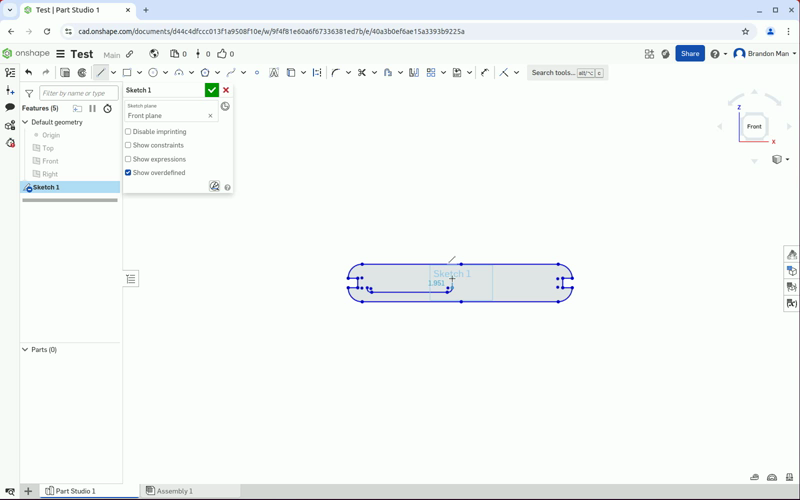
key(esc)
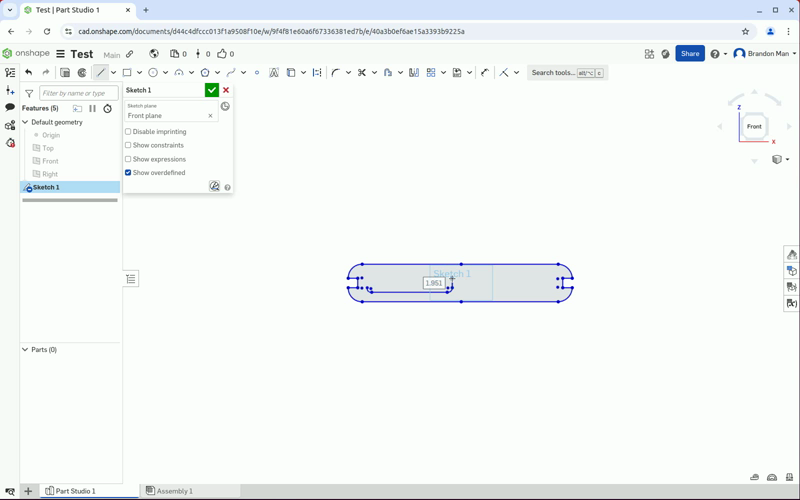
key(a)
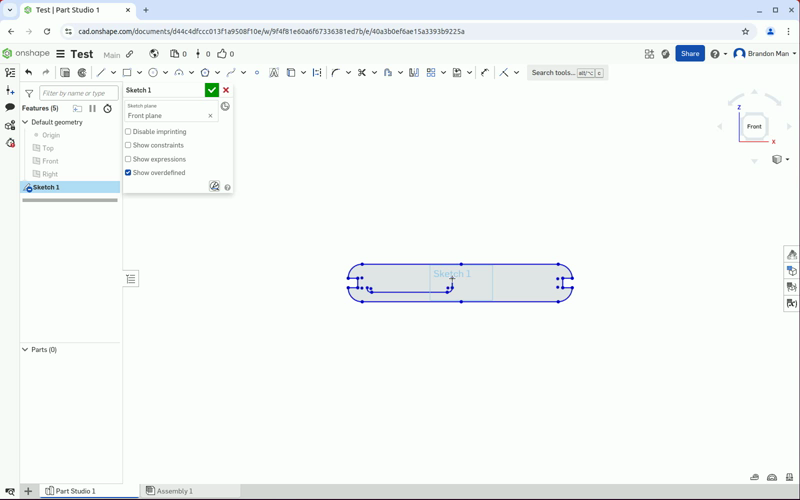
mouse_move(452, 278)
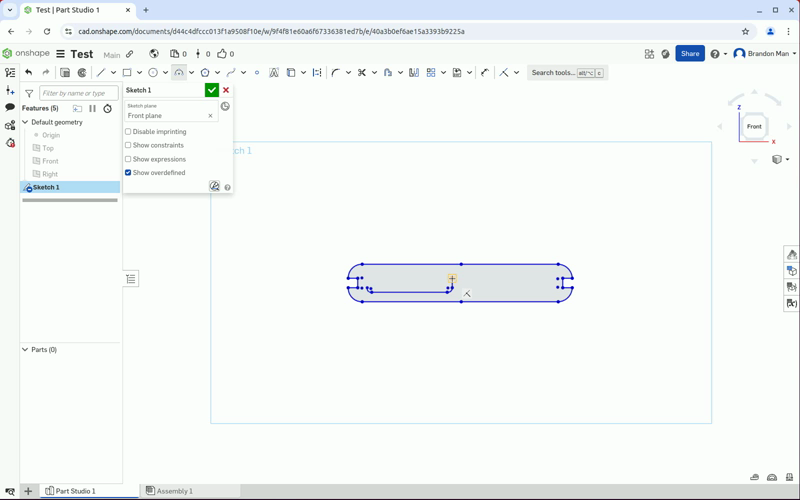
click(452, 278)
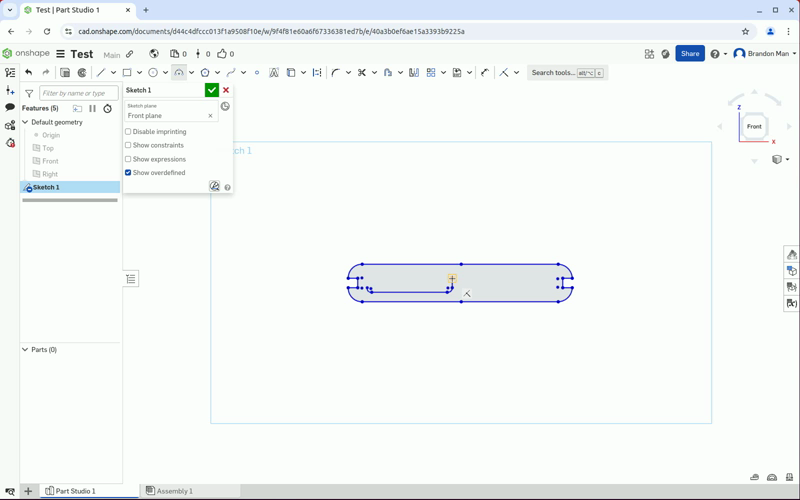
key_down(shift)
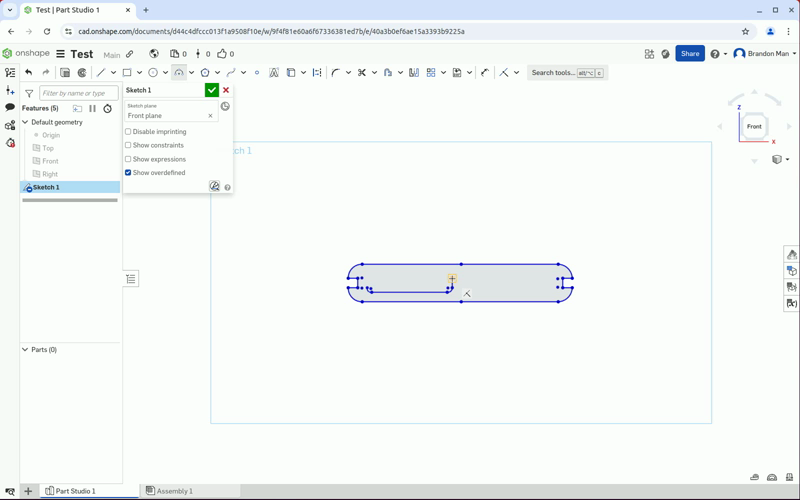
mouse_move(447, 273)
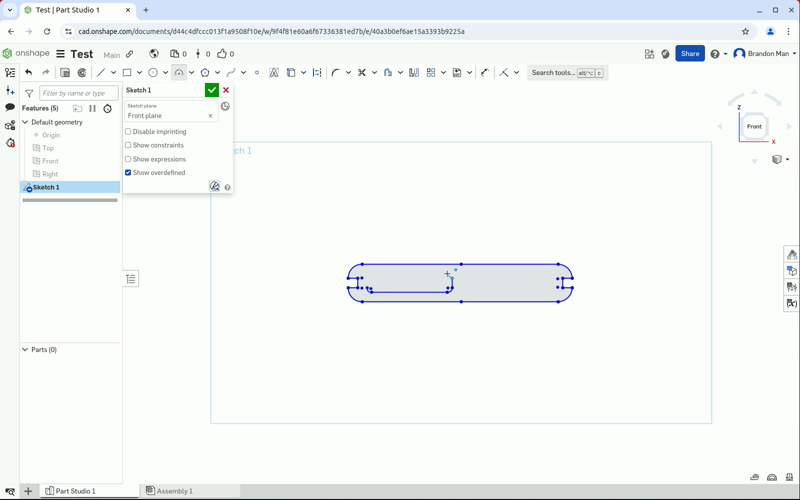
scroll(6)
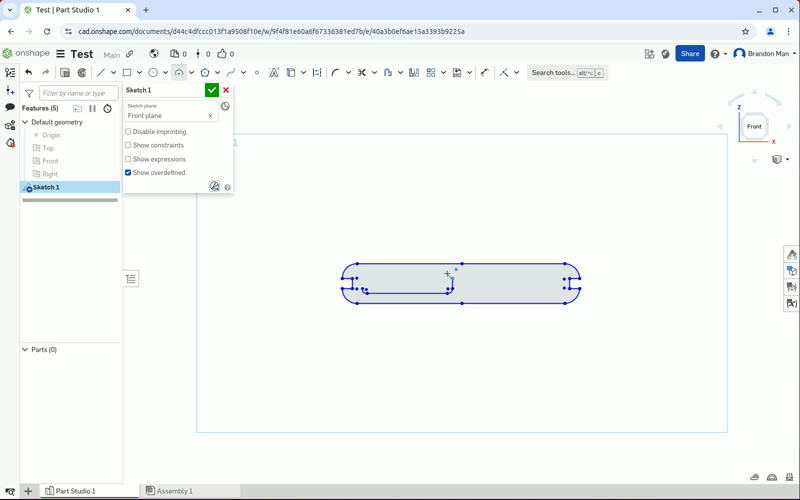
scroll(6)
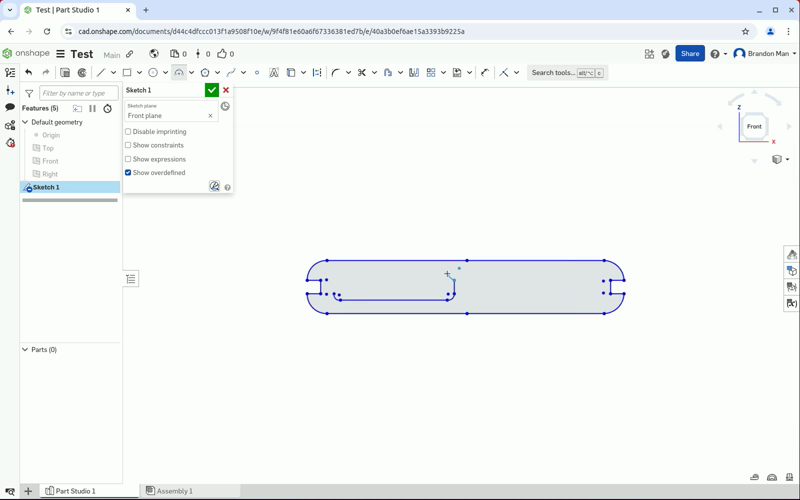
scroll(6)
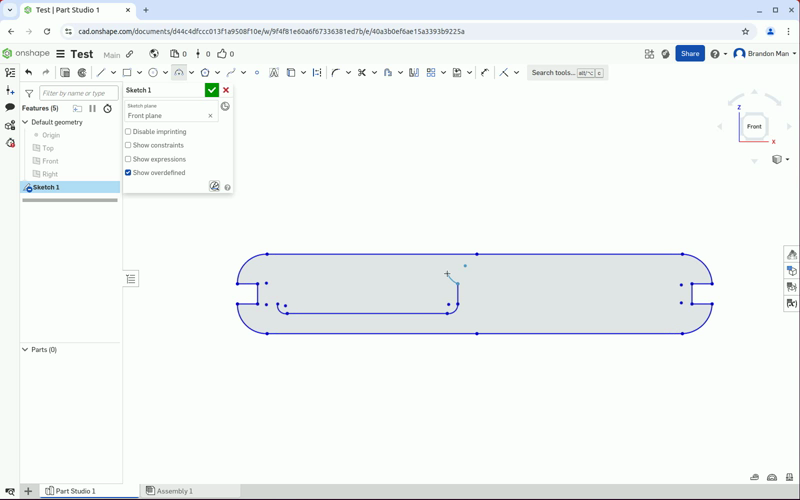
scroll(6)
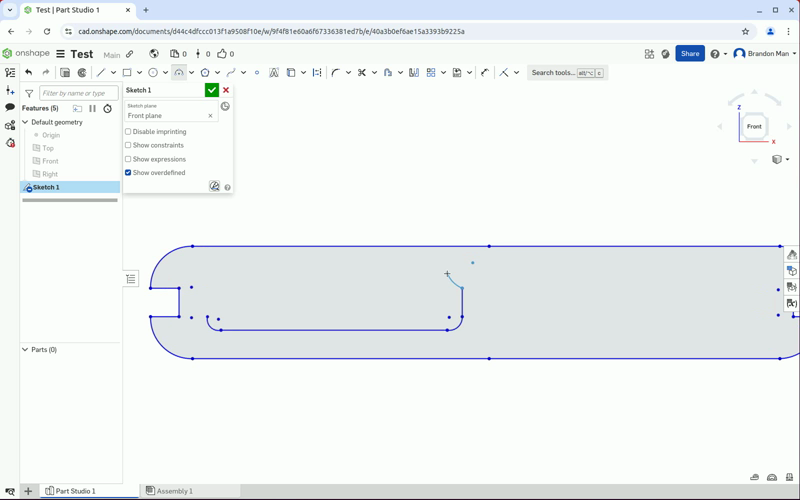
scroll(6)
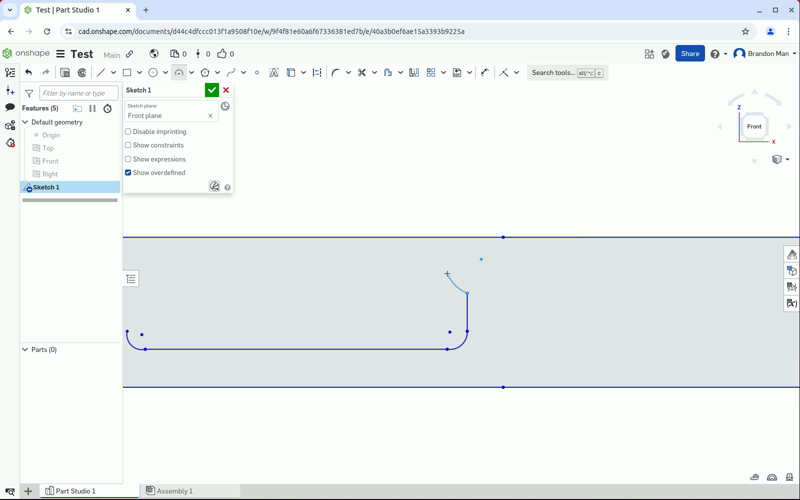
scroll(6)
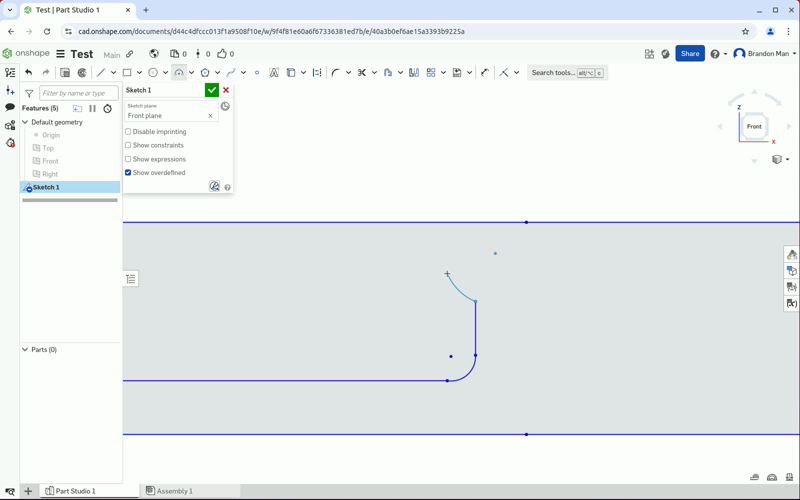
scroll(6)
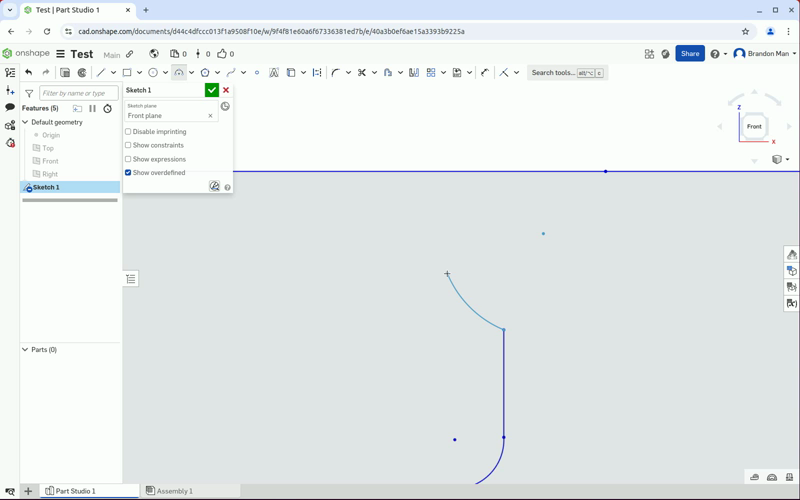
click(447, 273)
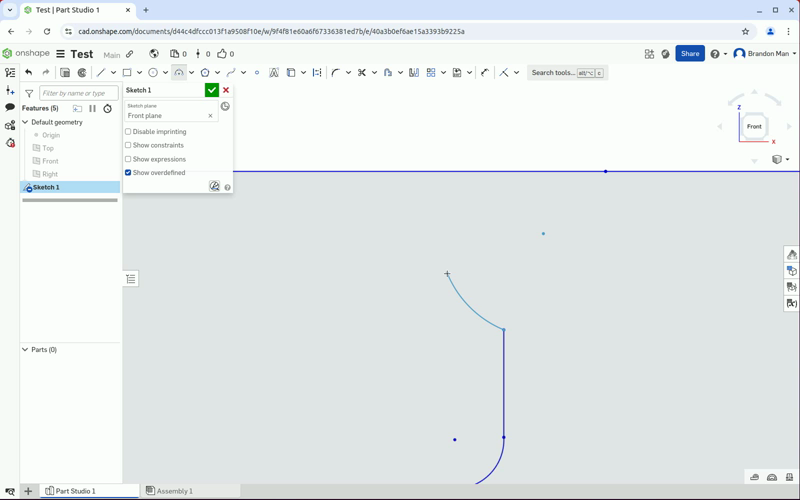
scroll(-6)
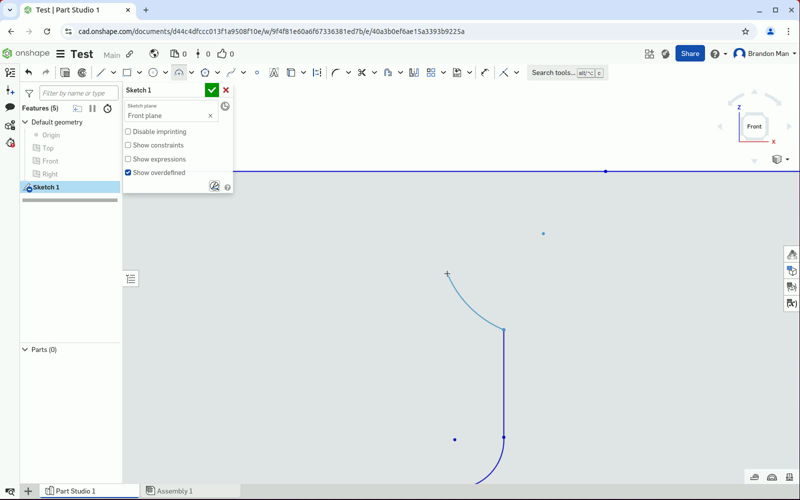
scroll(-6)
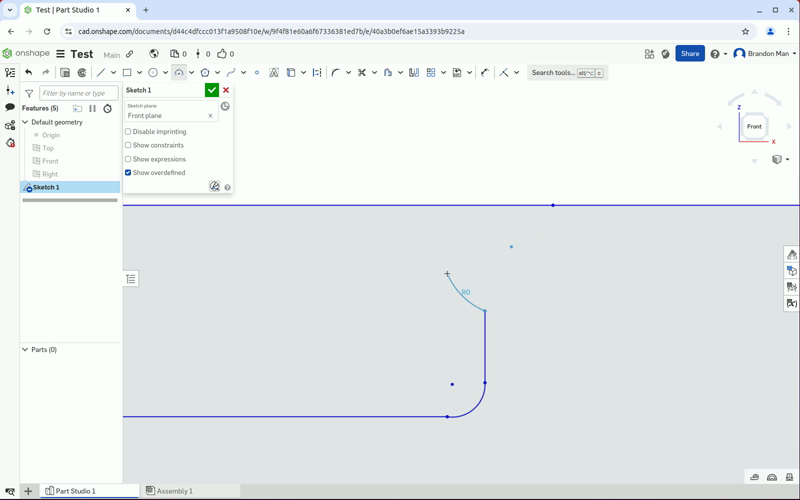
scroll(-6)
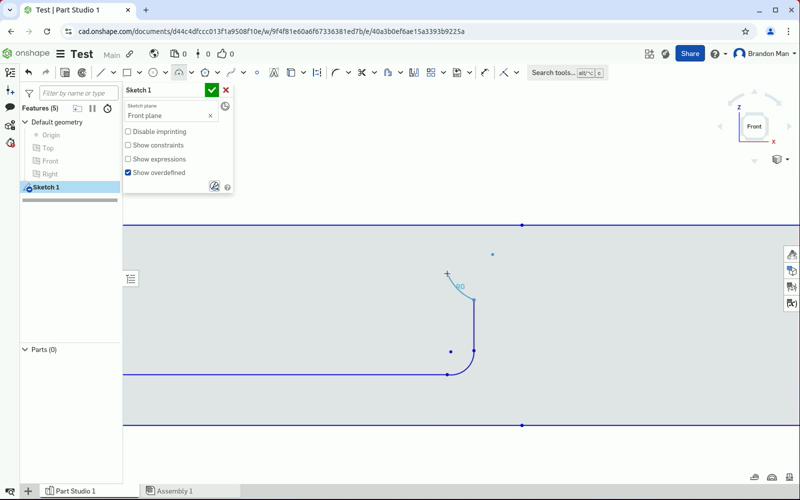
scroll(-6)
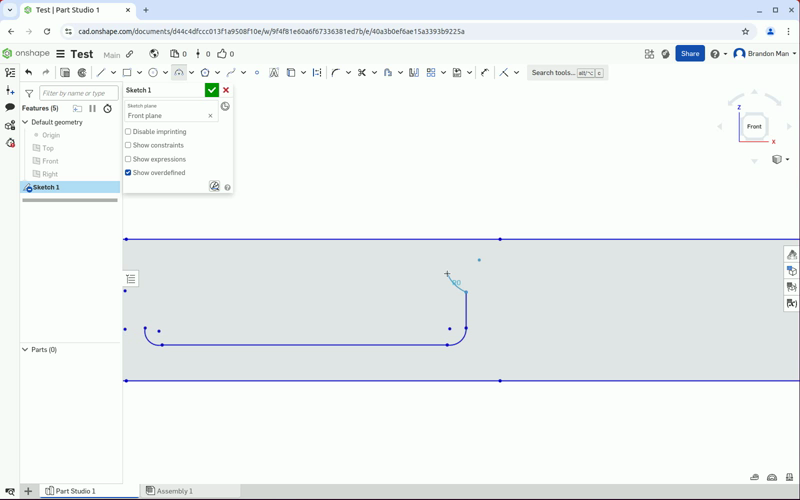
scroll(-6)
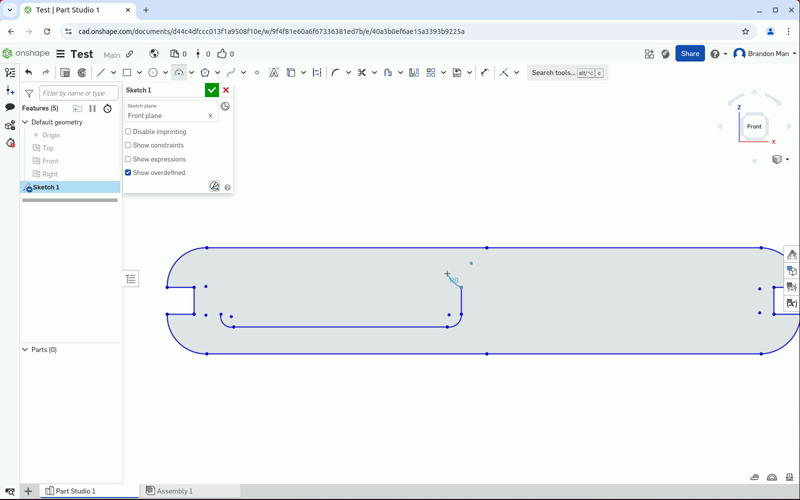
scroll(-6)
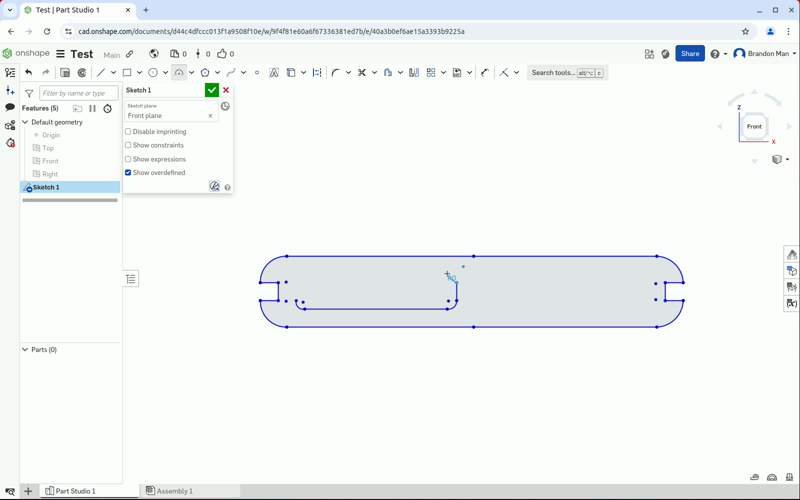
scroll(-6)
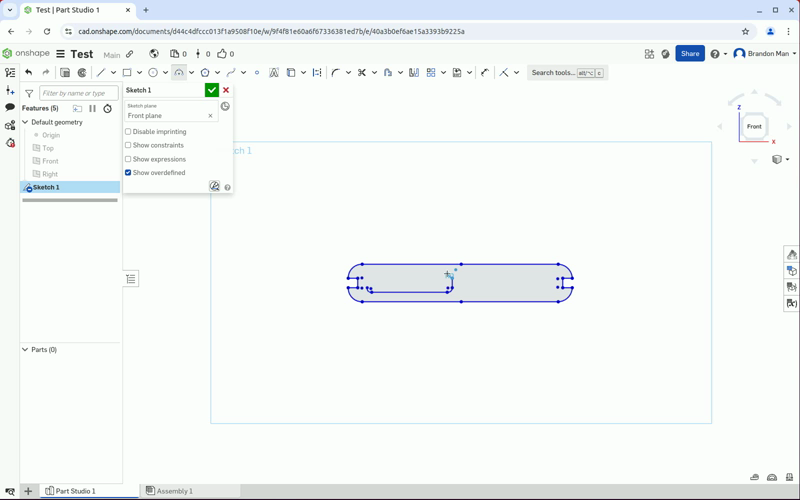
mouse_move(450, 274)
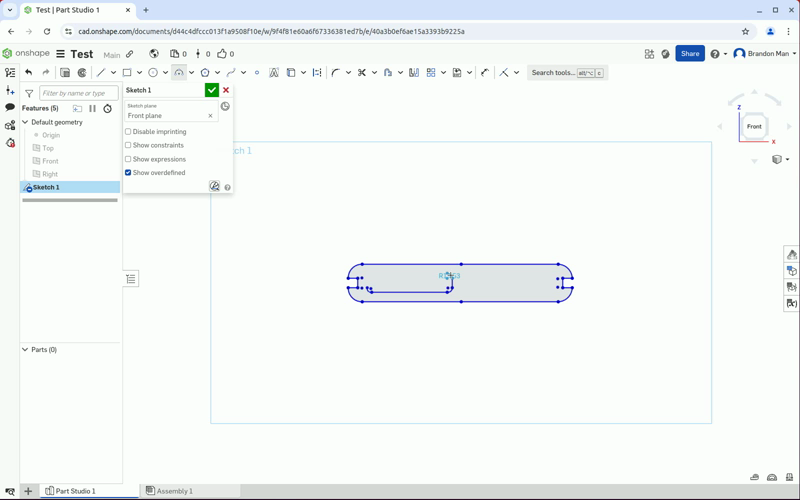
scroll(6)
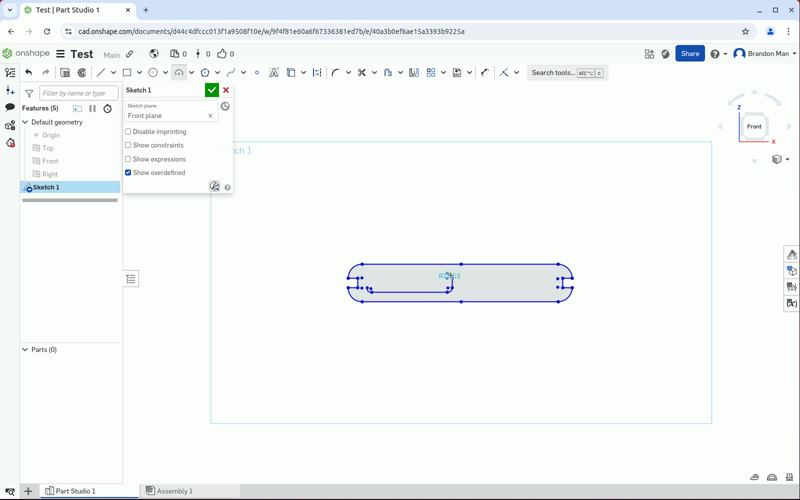
scroll(6)
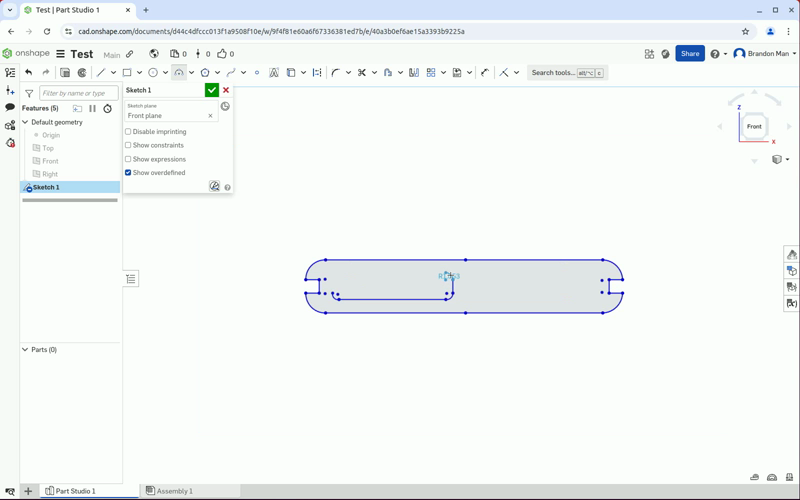
scroll(6)
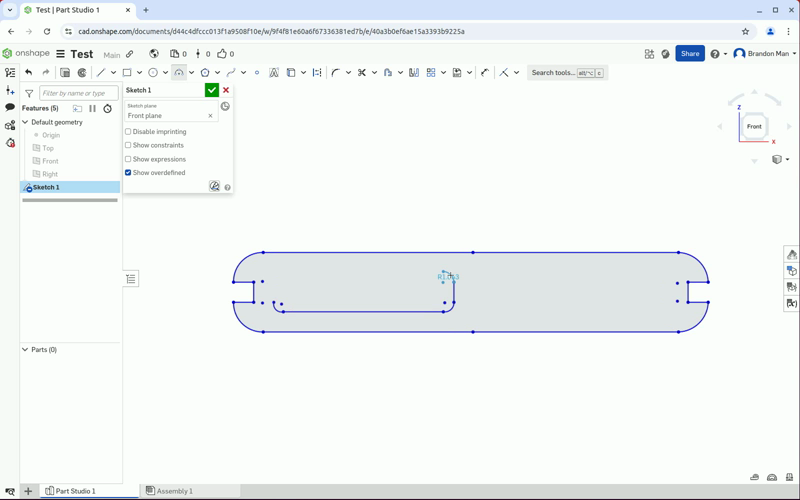
scroll(6)
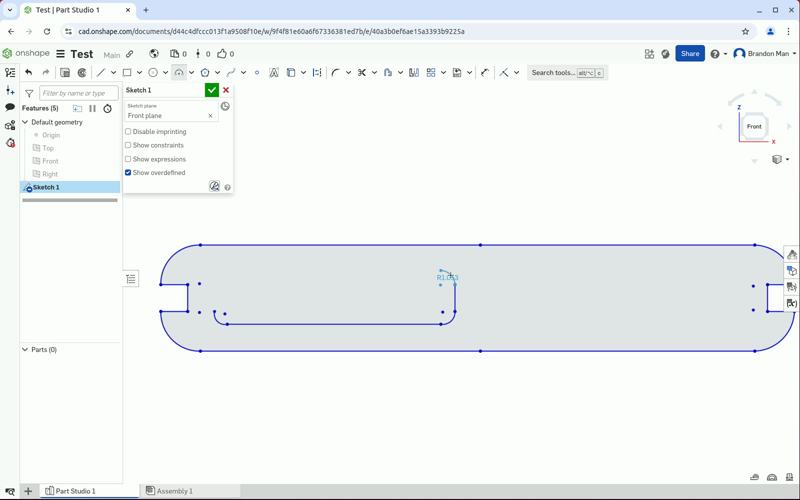
scroll(6)
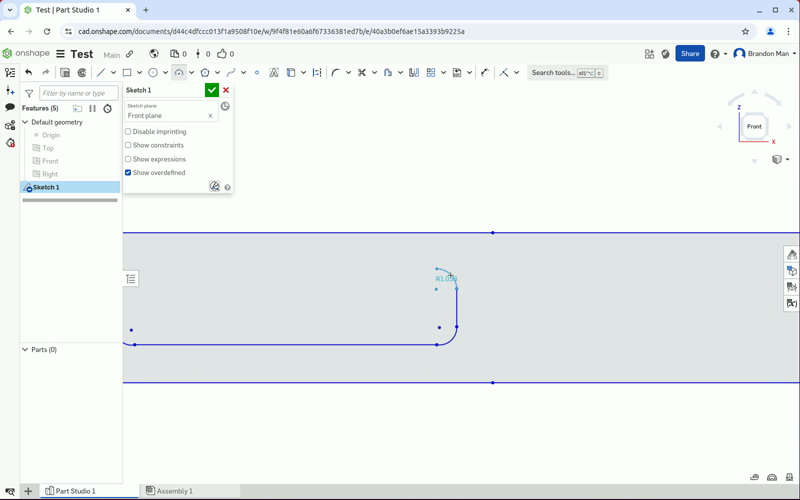
scroll(6)
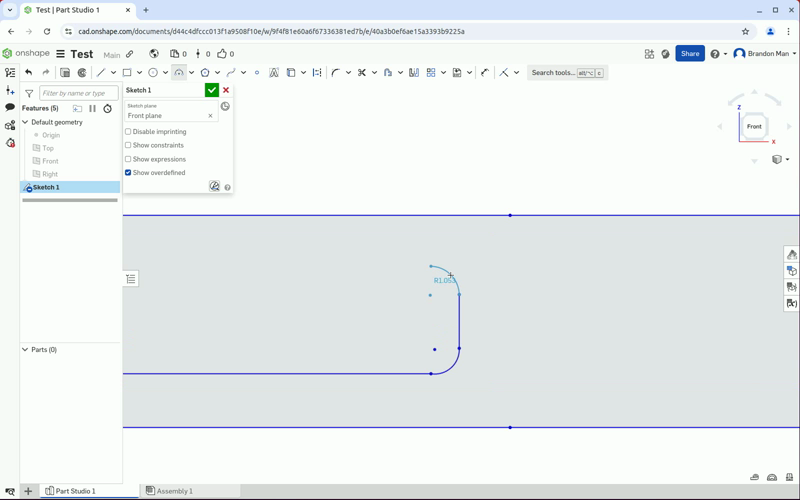
scroll(6)
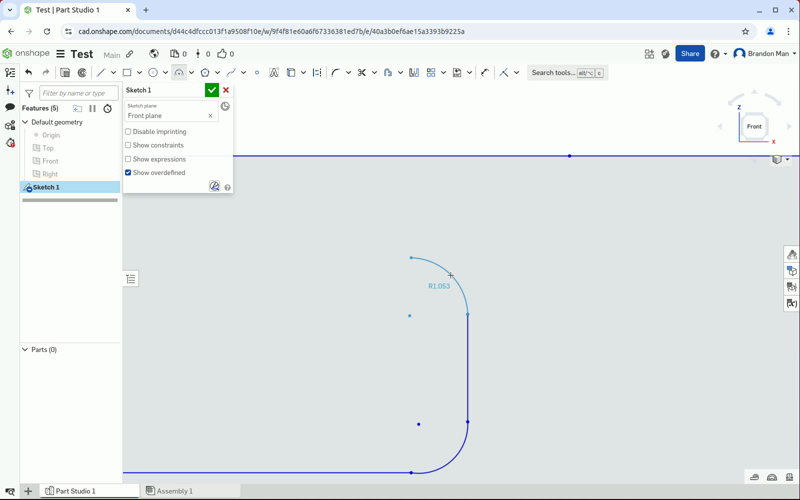
click(450, 274)
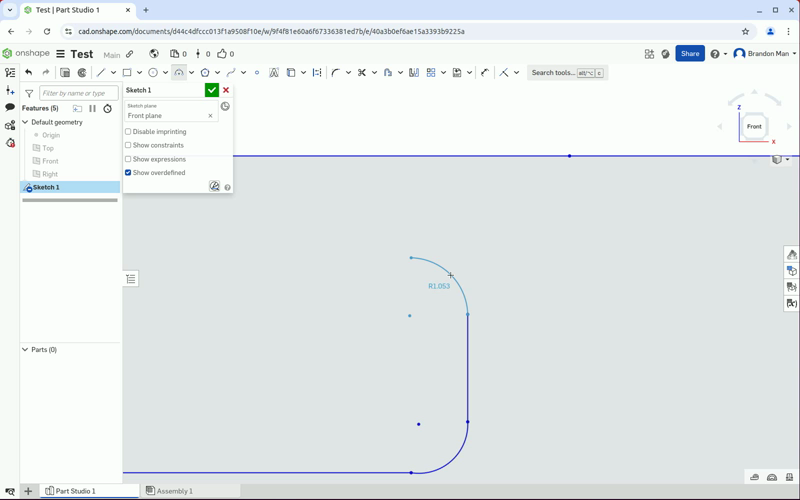
scroll(-6)
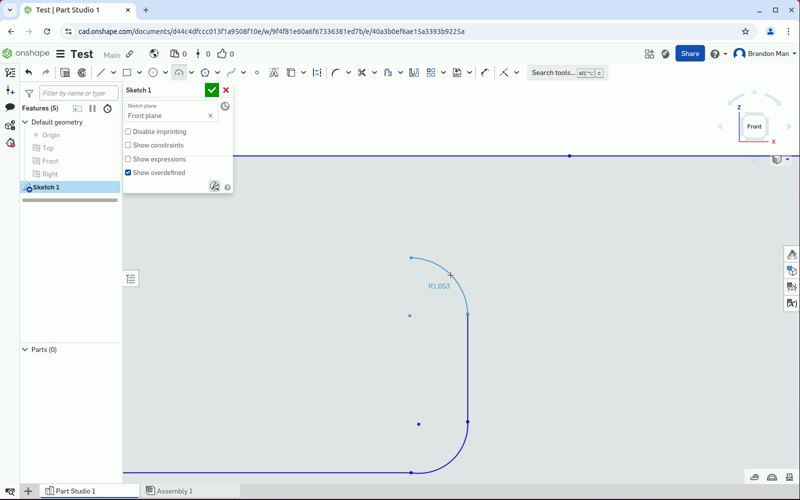
scroll(-6)
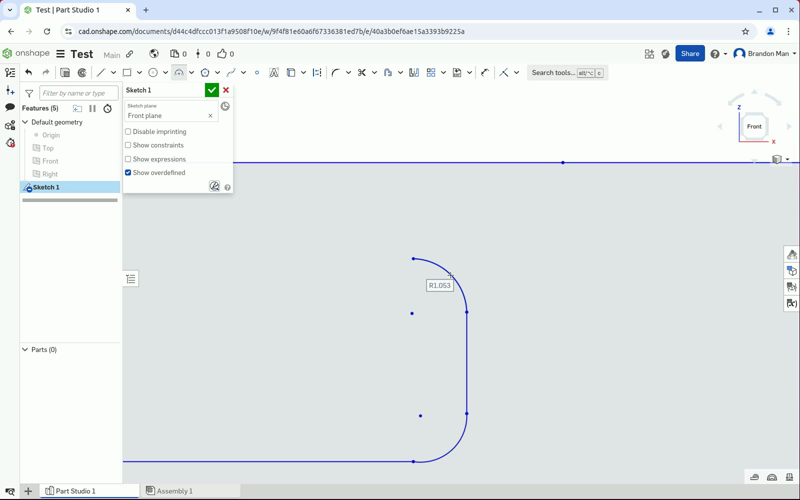
scroll(-6)
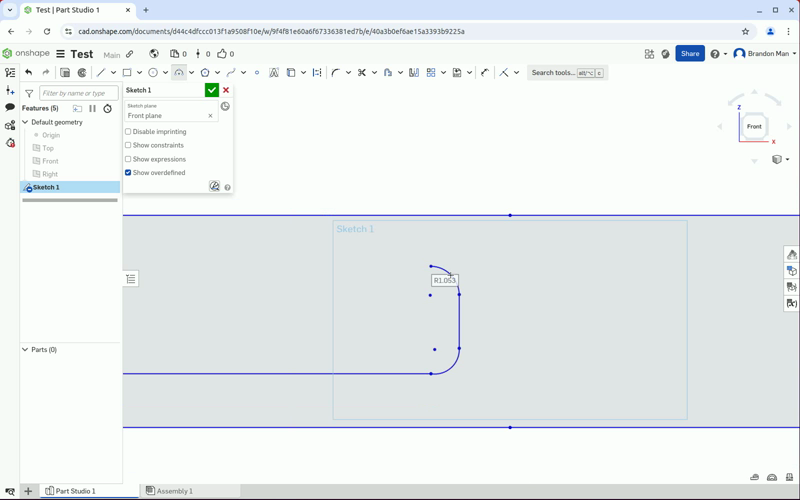
scroll(-6)
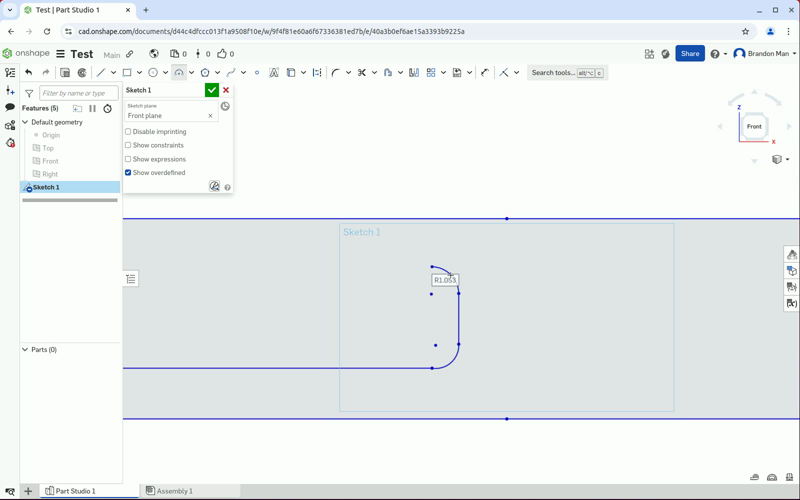
scroll(-6)
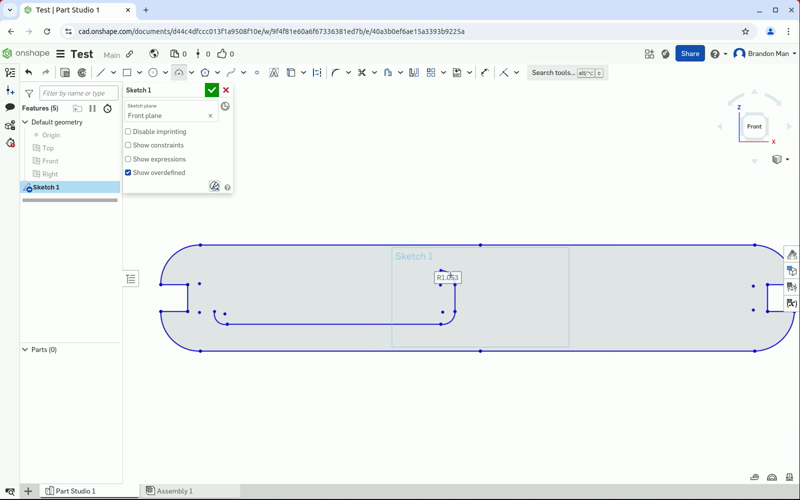
scroll(-6)
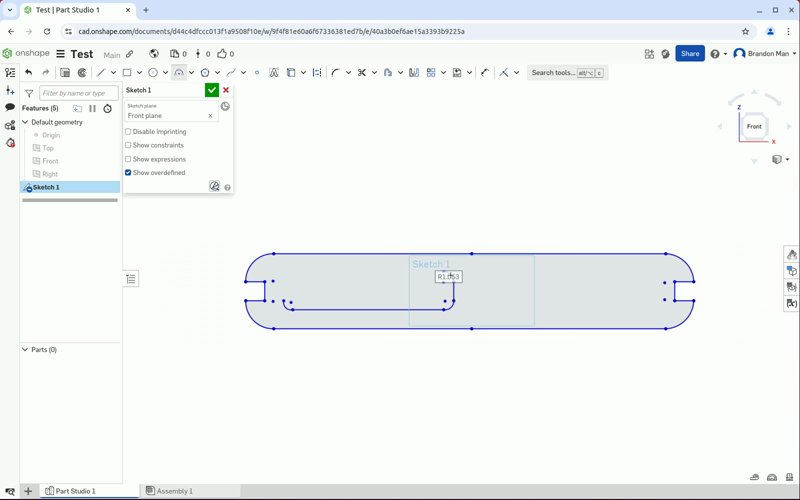
scroll(-6)
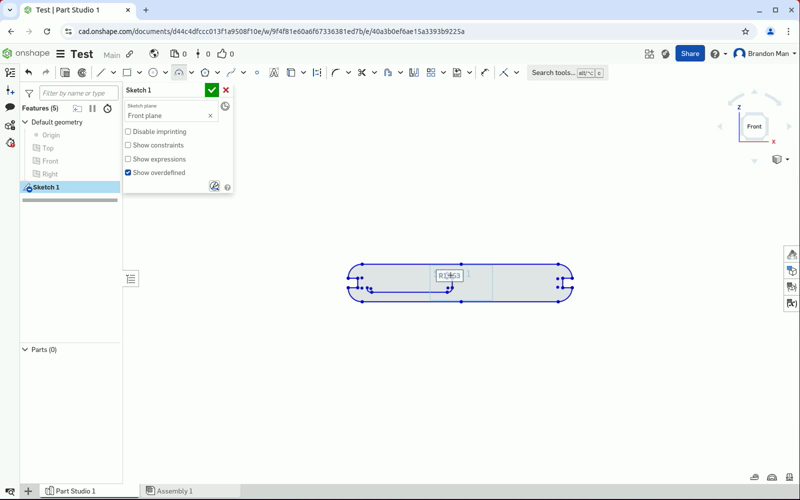
key_up(shift)
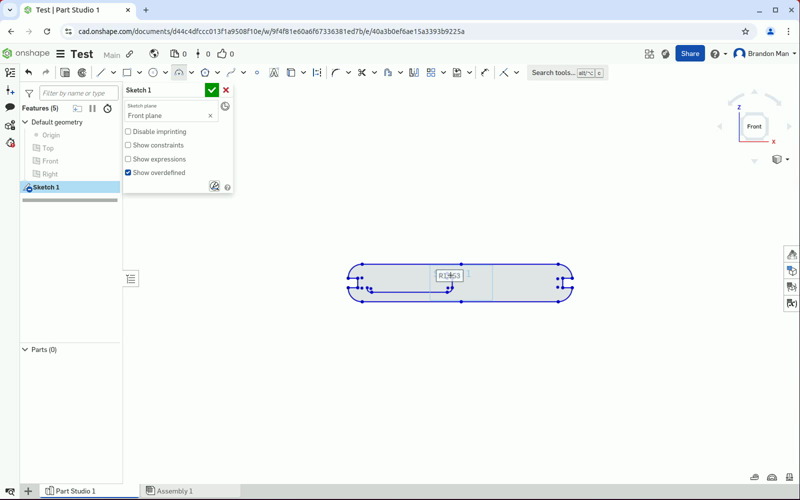
key(esc)
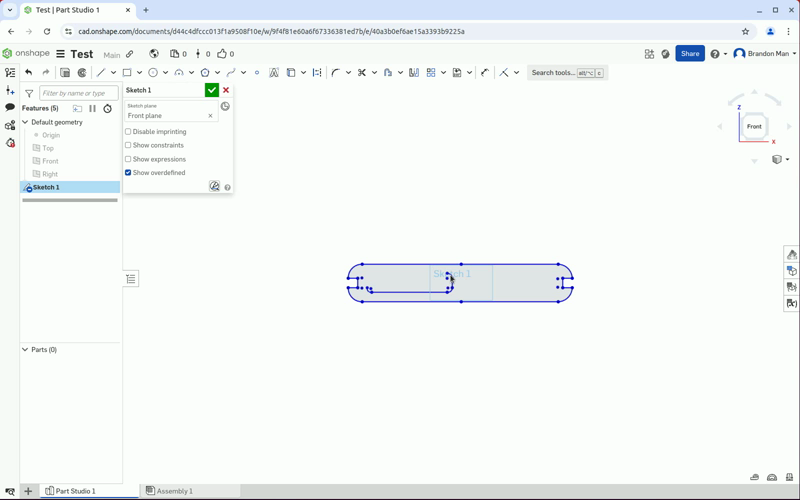
key(l)
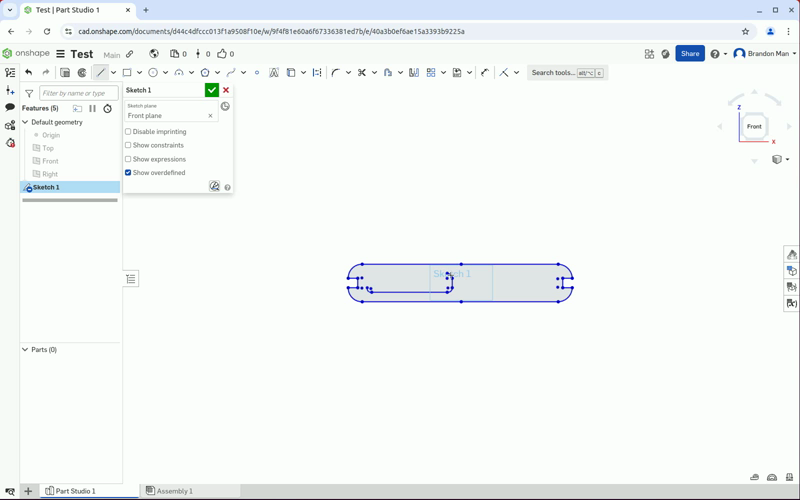
mouse_move(447, 273)
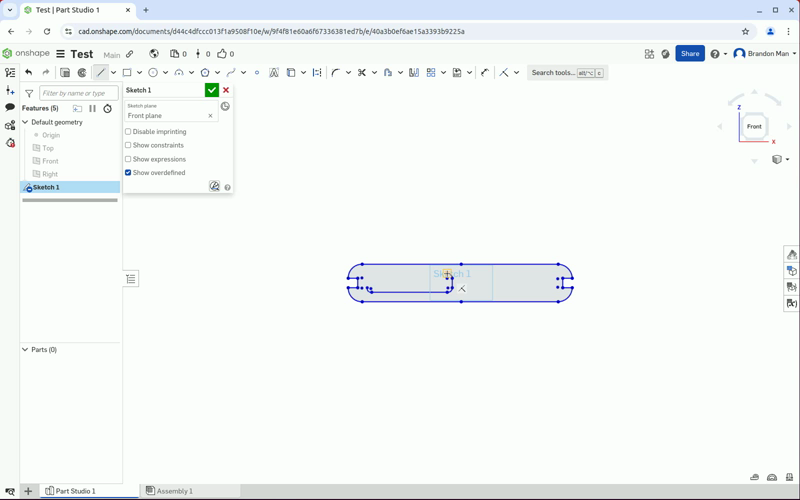
scroll(6)
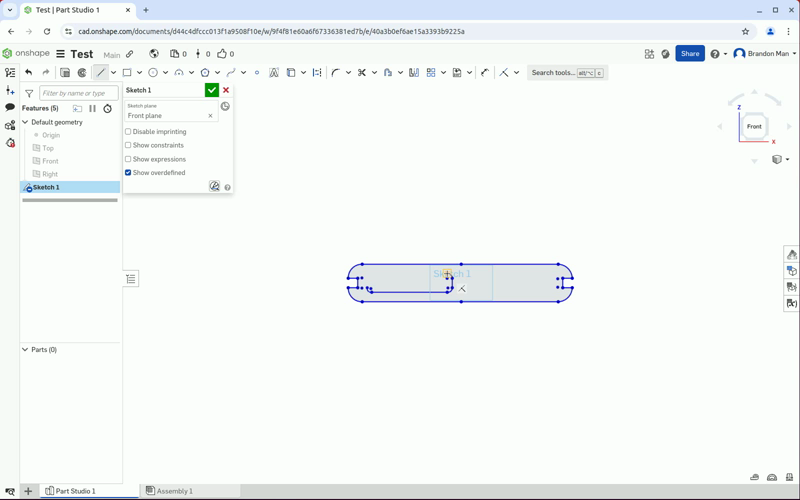
scroll(6)
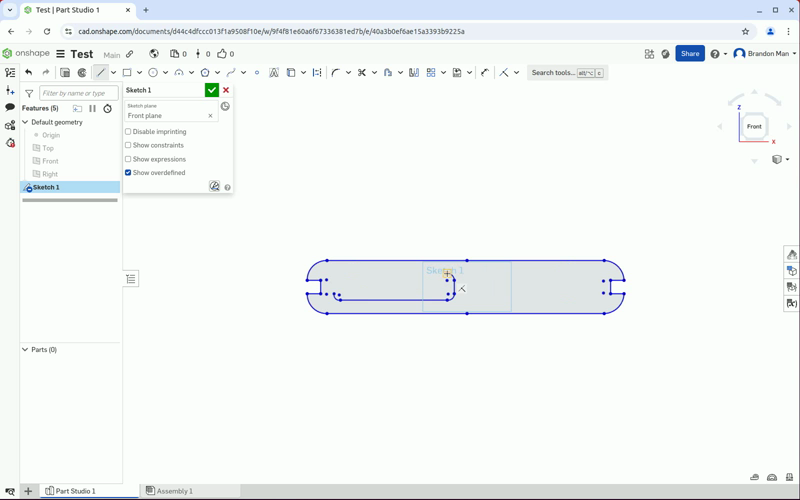
scroll(6)
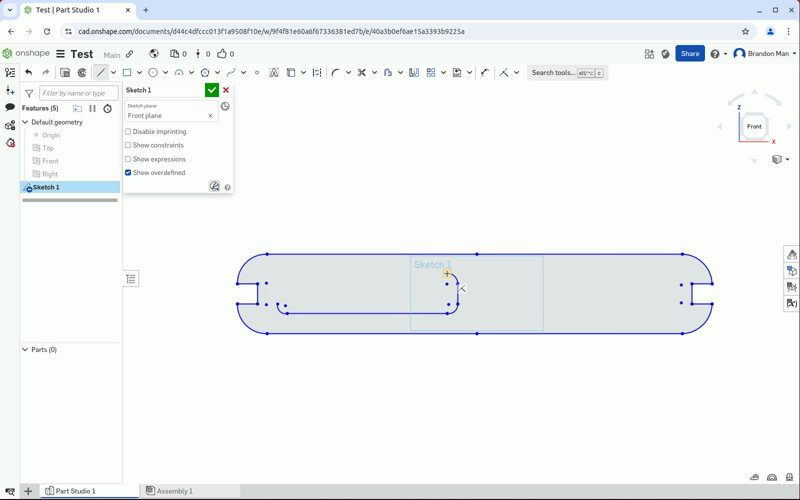
scroll(6)
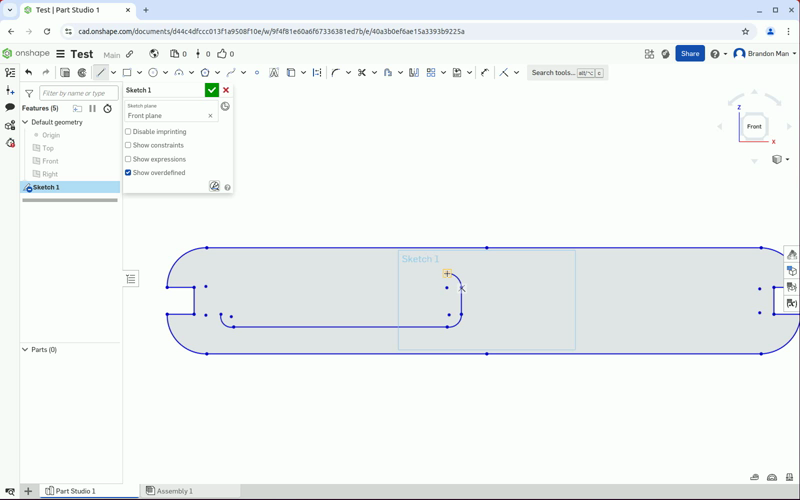
scroll(6)
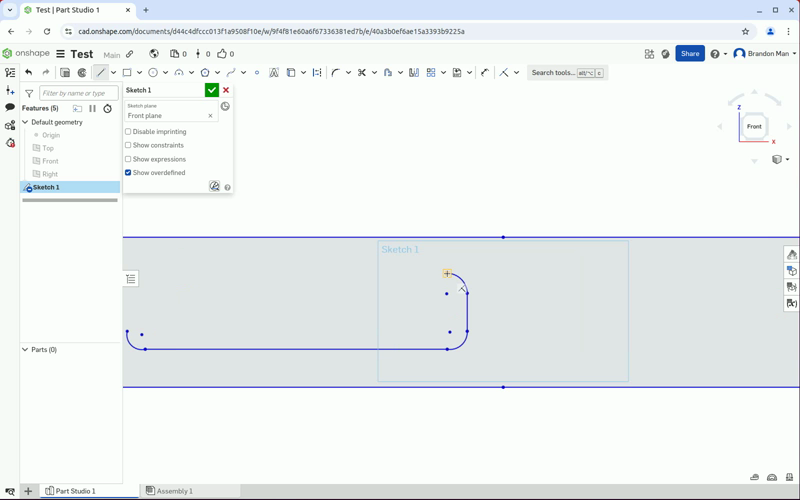
scroll(6)
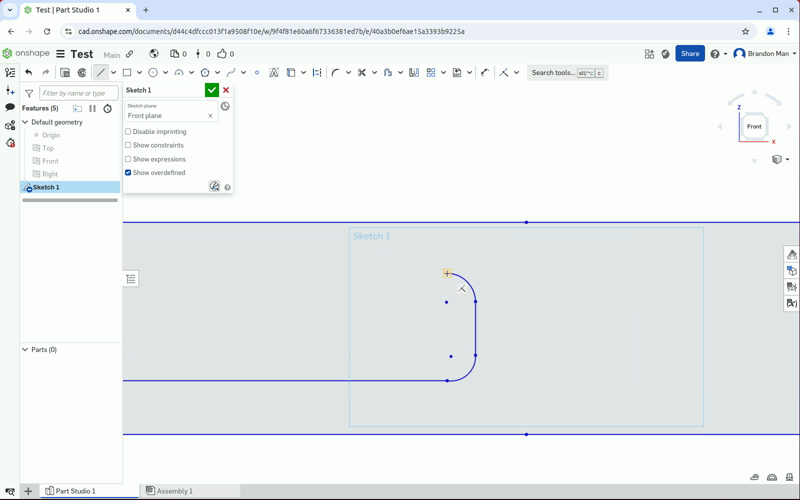
scroll(6)
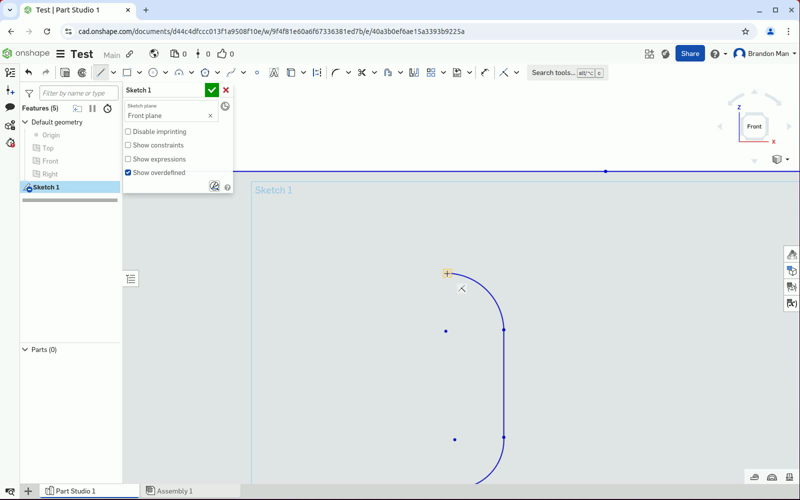
click(447, 273)
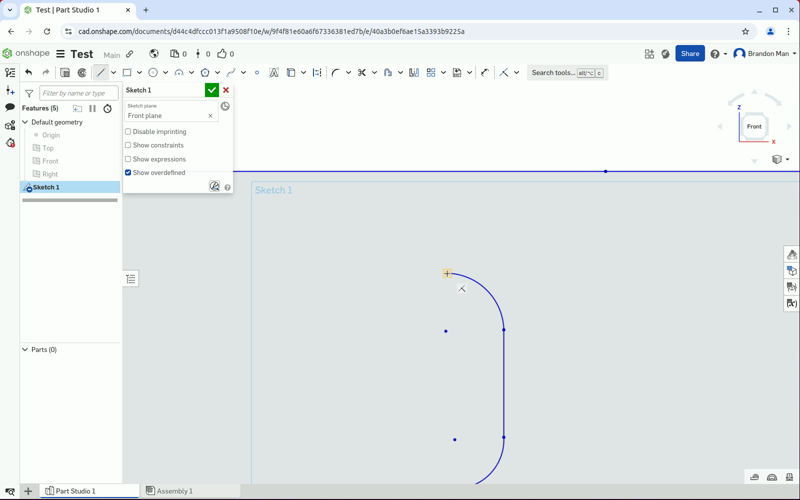
scroll(-6)
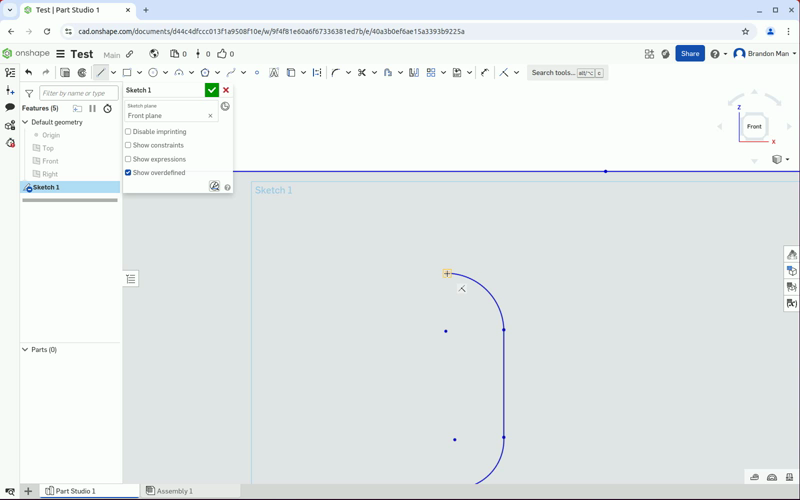
scroll(-6)
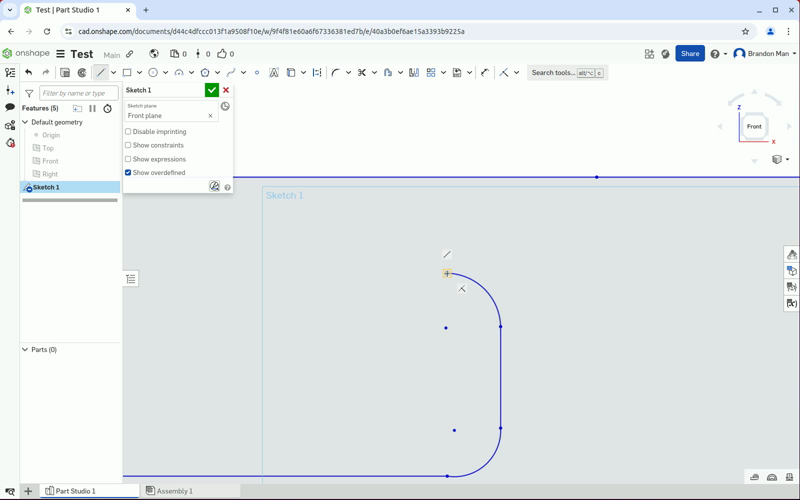
scroll(-6)
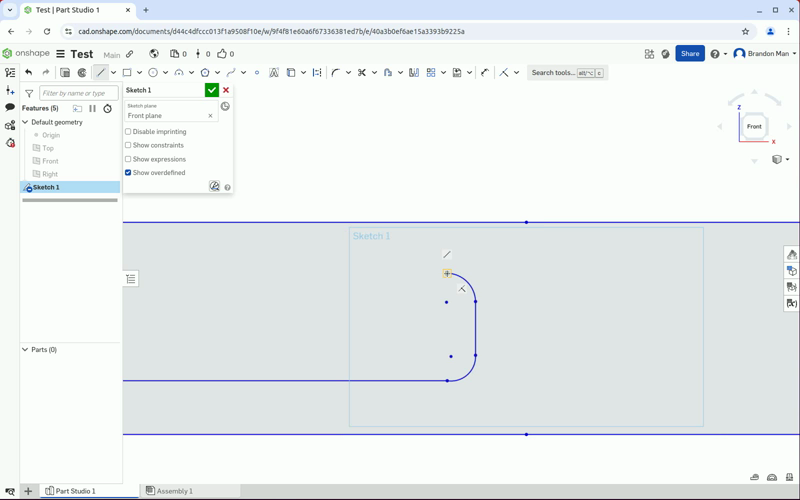
scroll(-6)
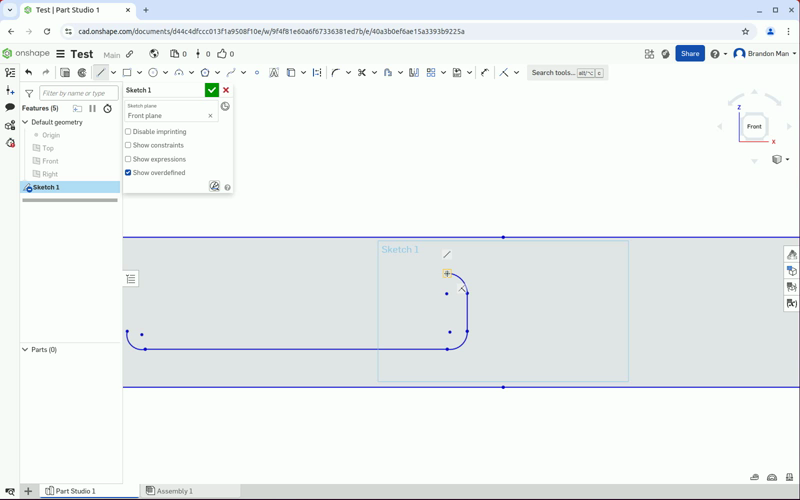
scroll(-6)
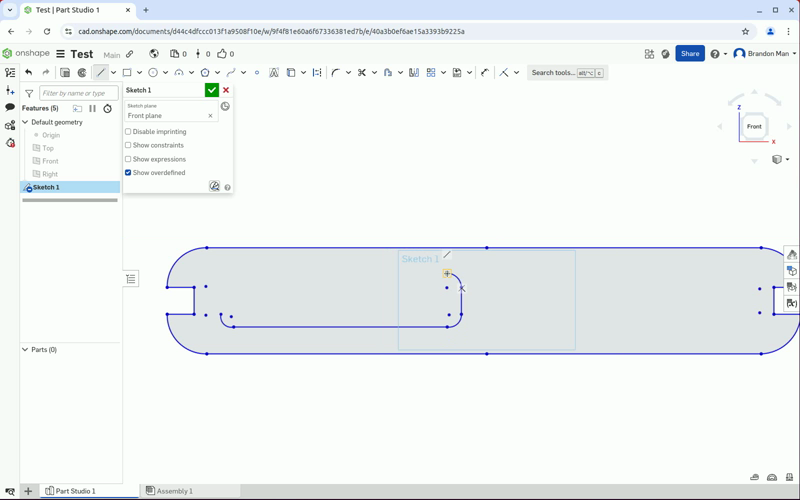
scroll(-6)
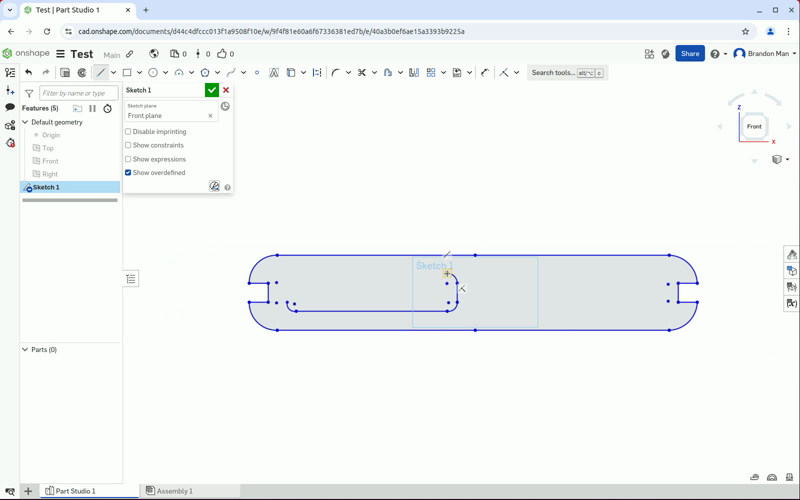
scroll(-6)
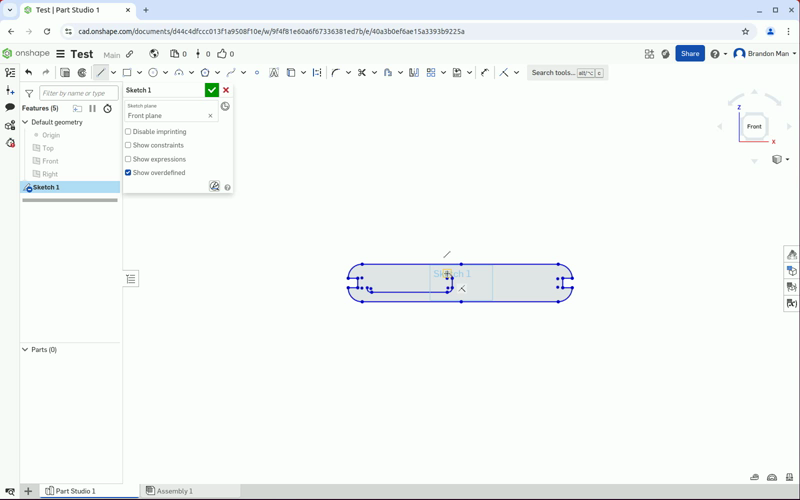
key_down(shift)
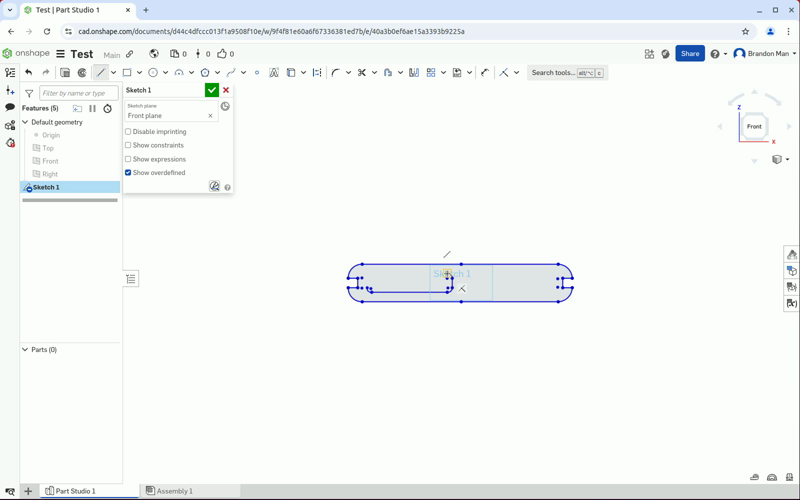
mouse_move(371, 273)
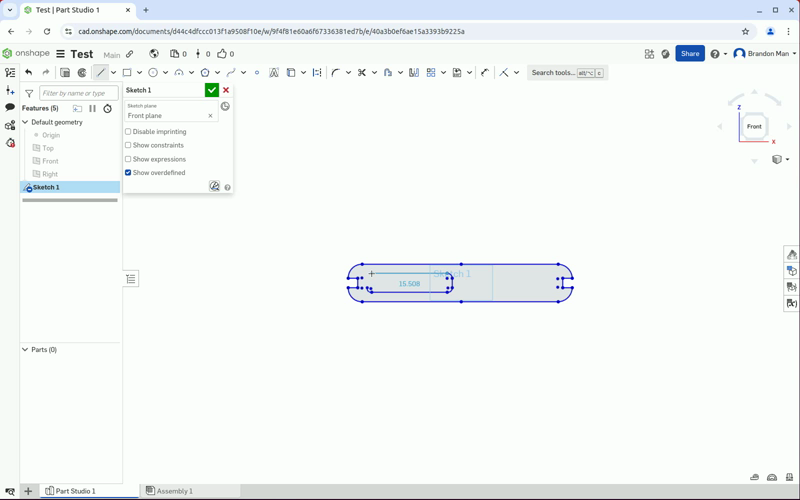
click(371, 273)
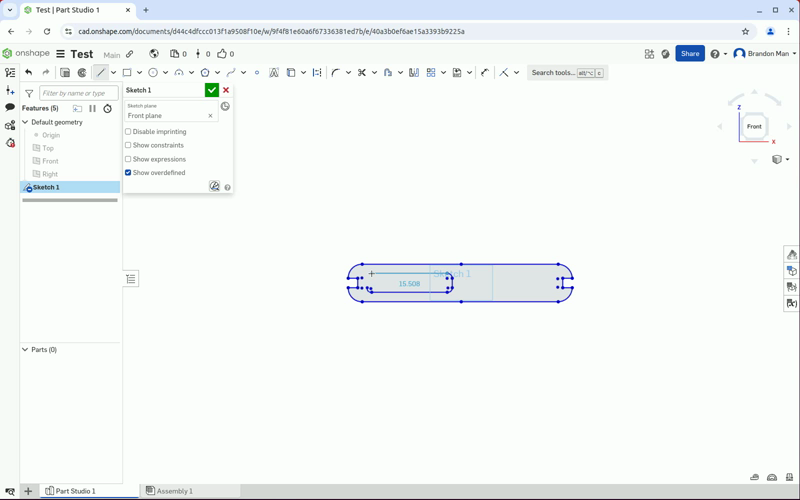
key_up(shift)
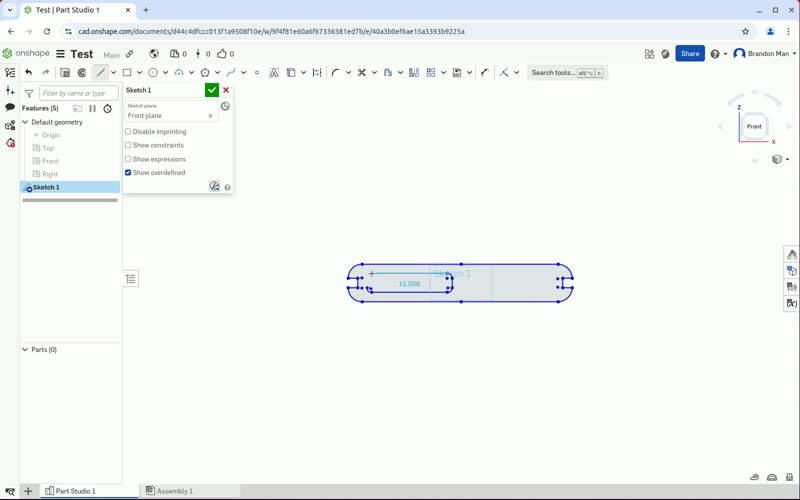
key(esc)
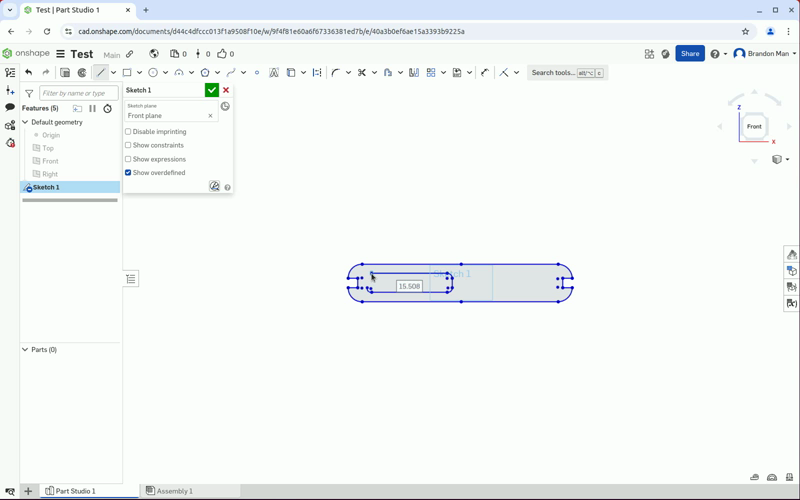
key(a)
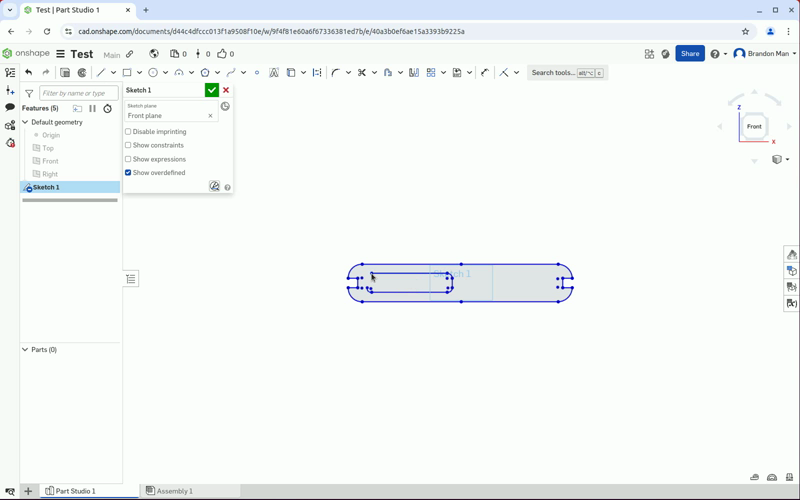
mouse_move(371, 273)
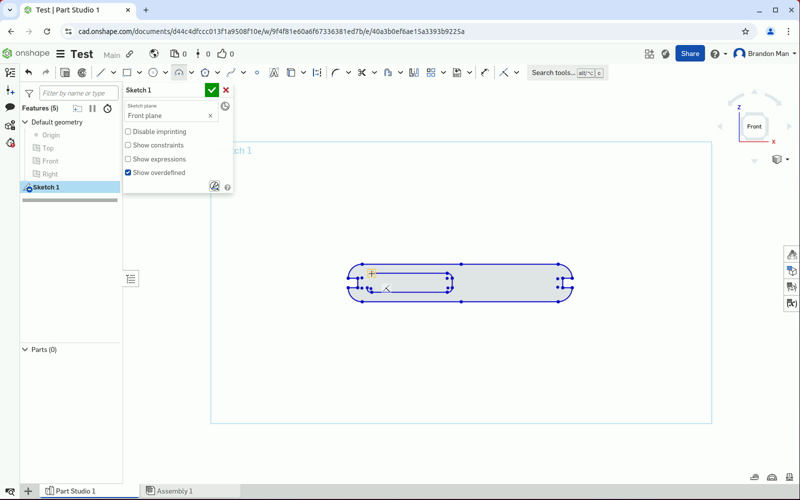
click(371, 273)
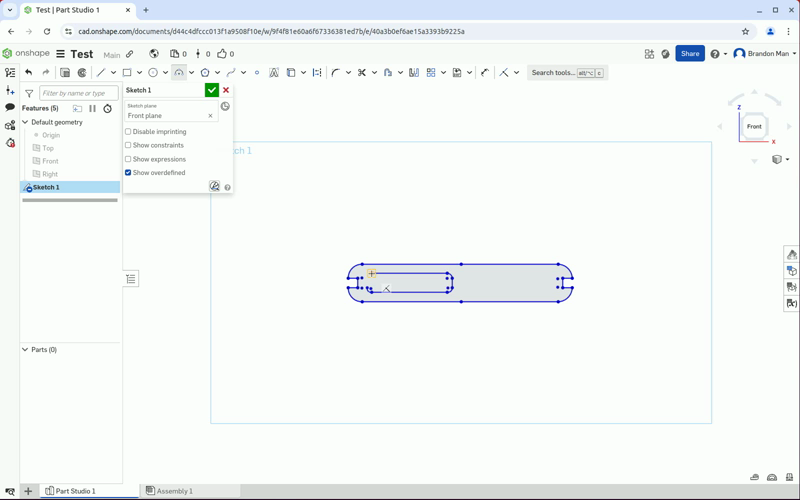
key_down(shift)
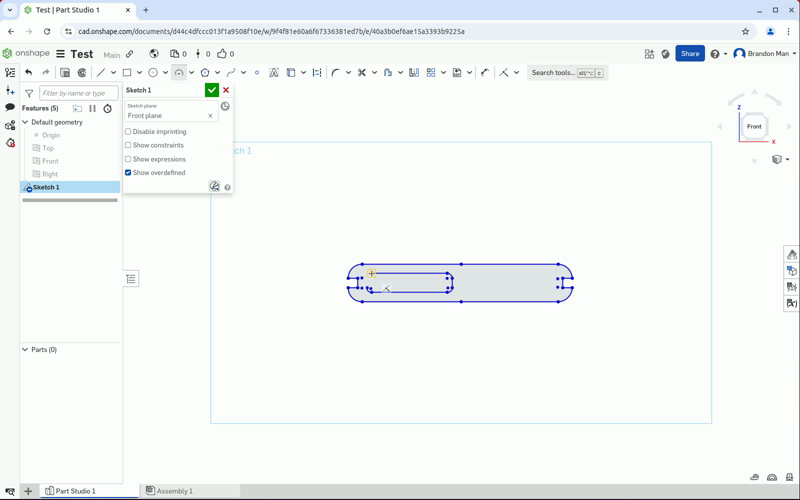
mouse_move(367, 278)
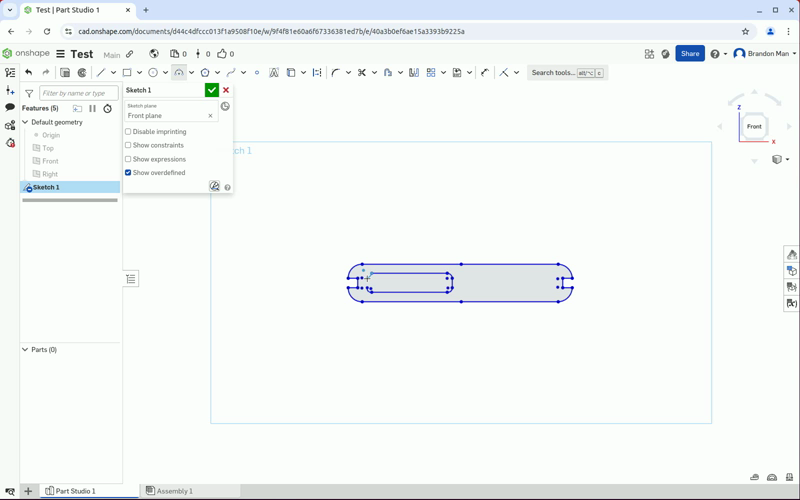
scroll(6)
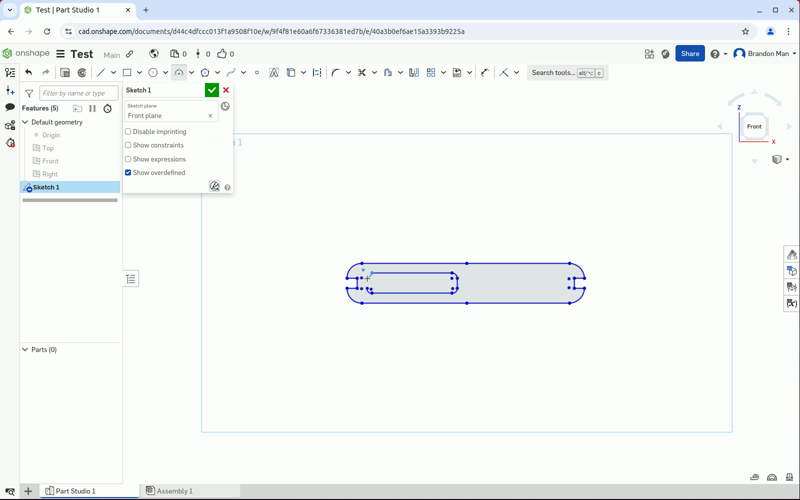
scroll(6)
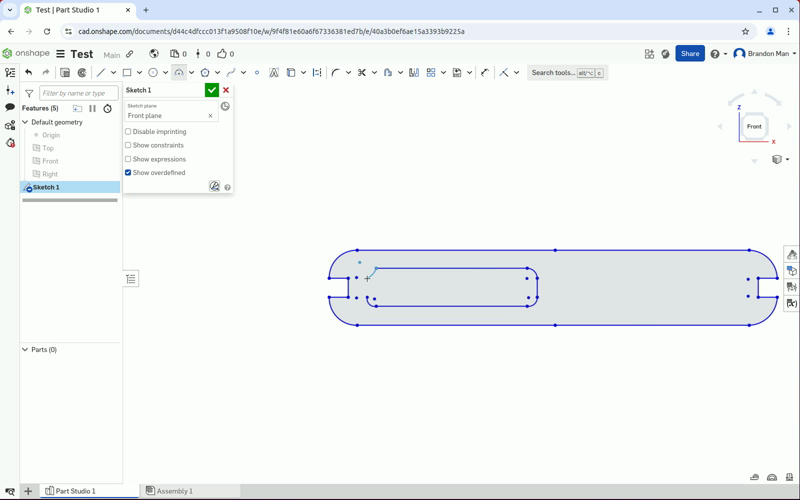
scroll(6)
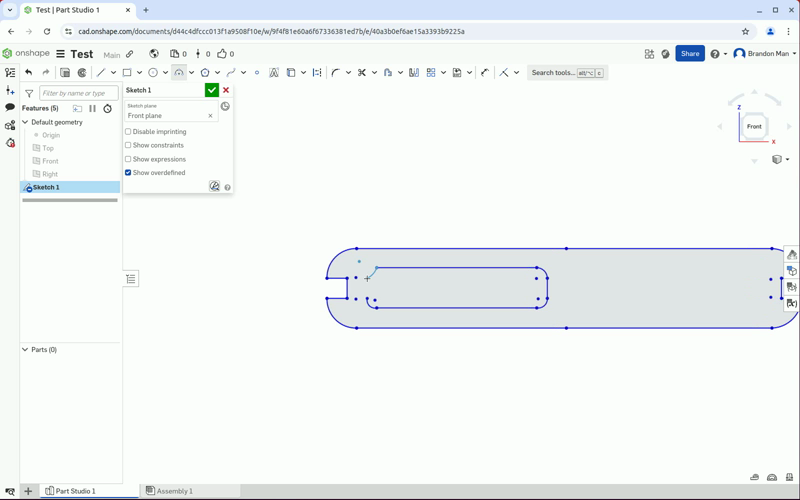
scroll(6)
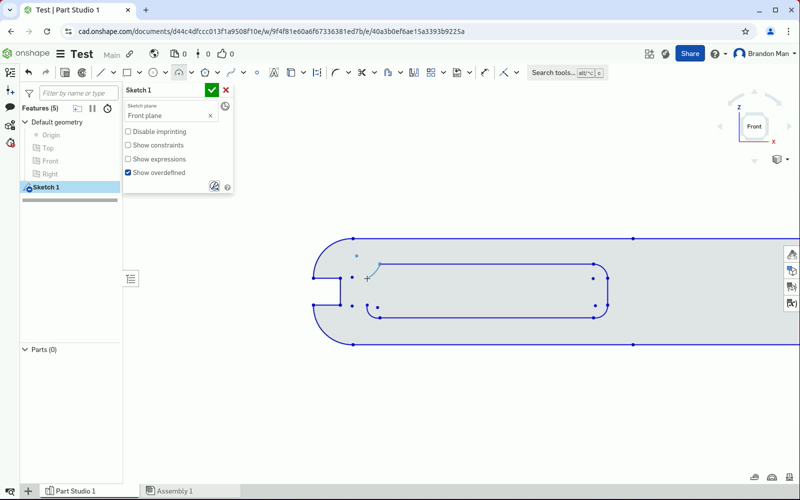
scroll(6)
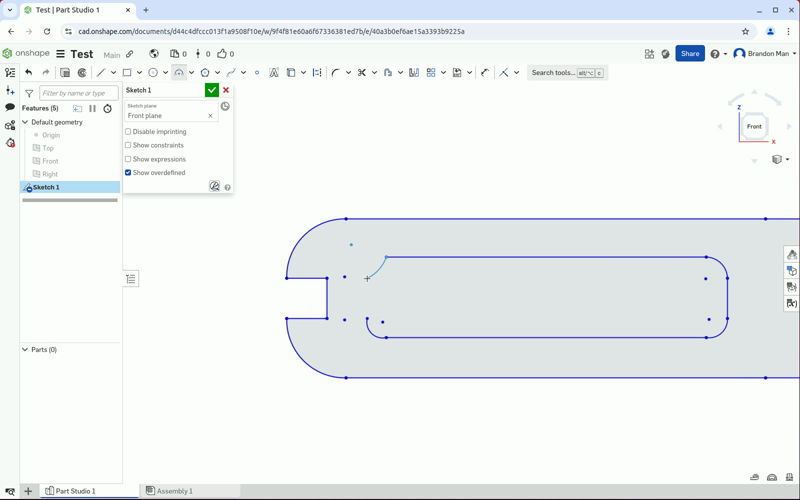
scroll(6)
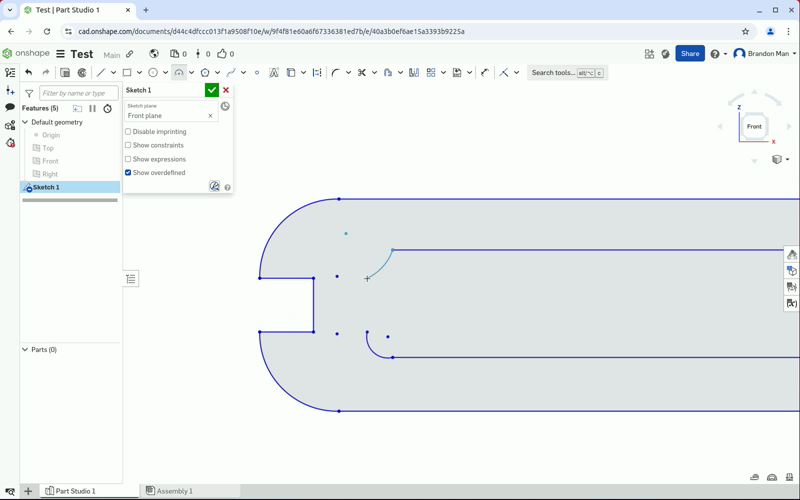
scroll(6)
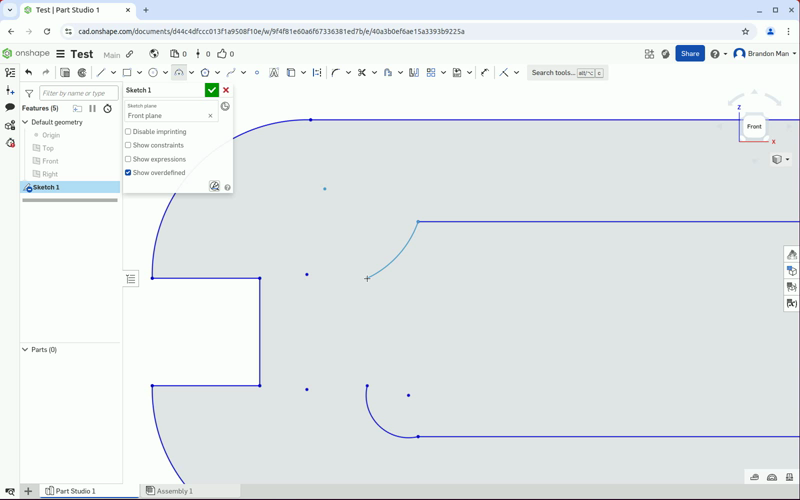
click(367, 278)
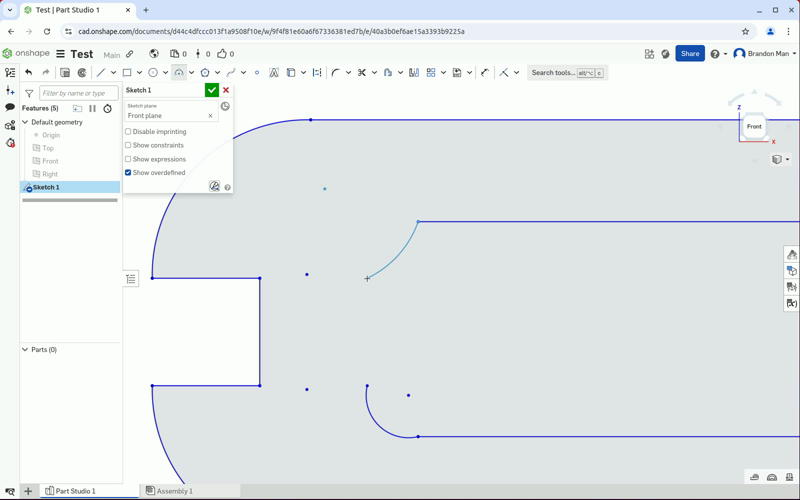
scroll(-6)
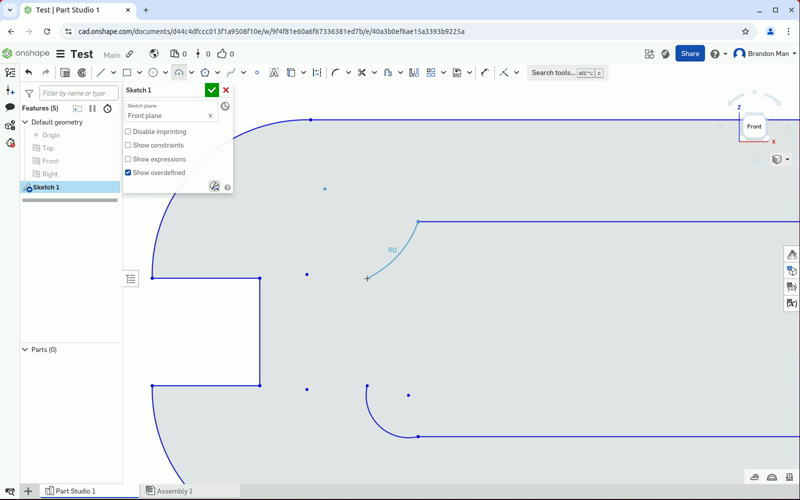
scroll(-6)
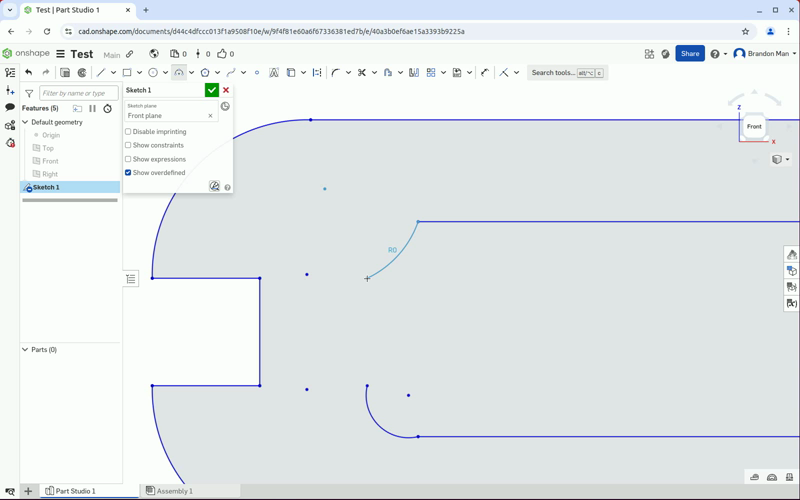
scroll(-6)
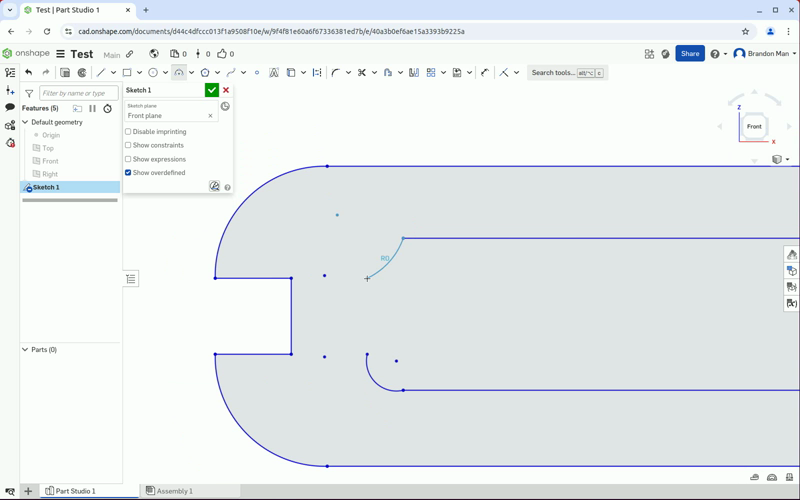
scroll(-6)
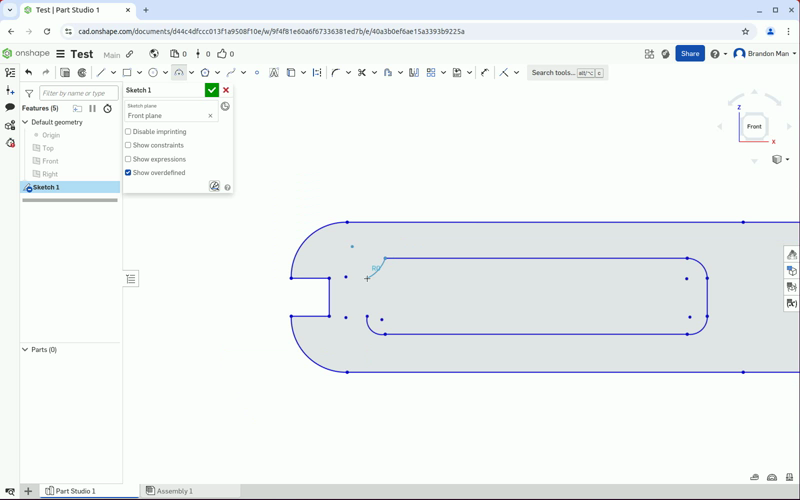
scroll(-6)
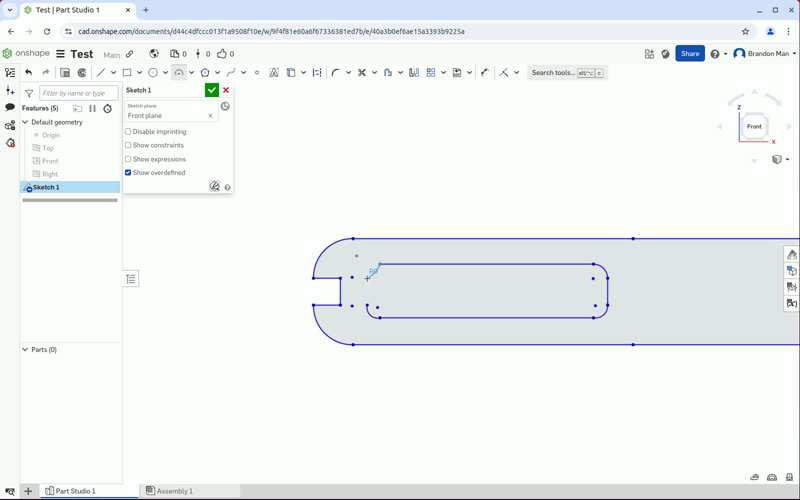
scroll(-6)
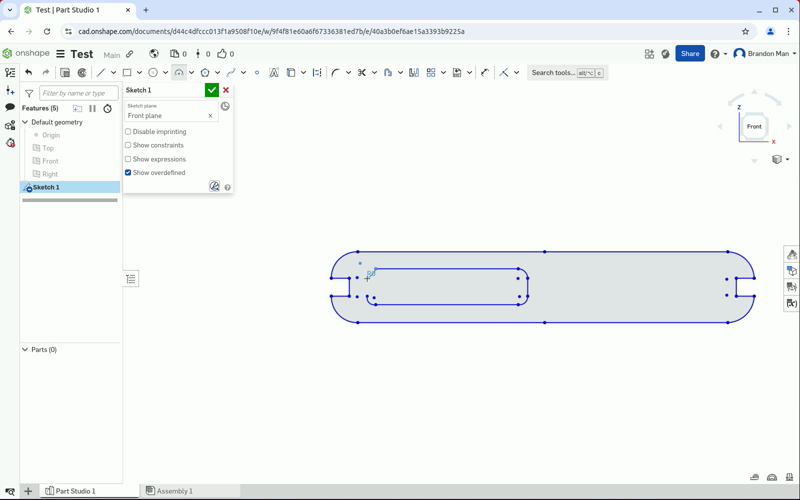
scroll(-6)
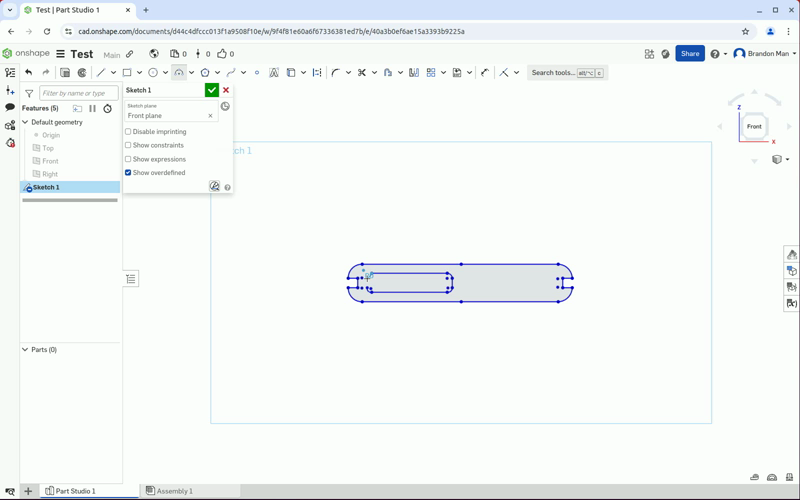
mouse_move(368, 274)
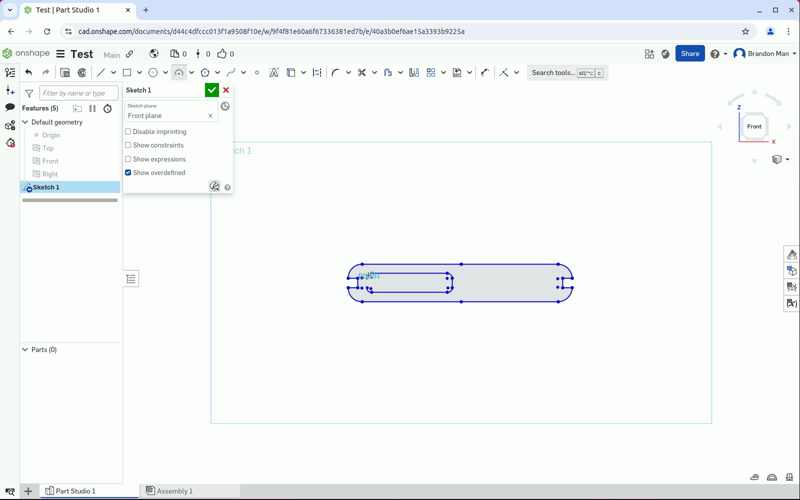
scroll(6)
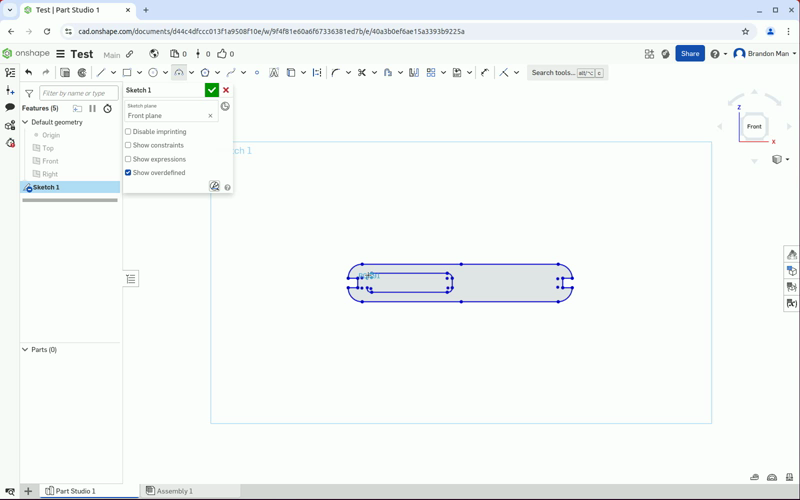
scroll(6)
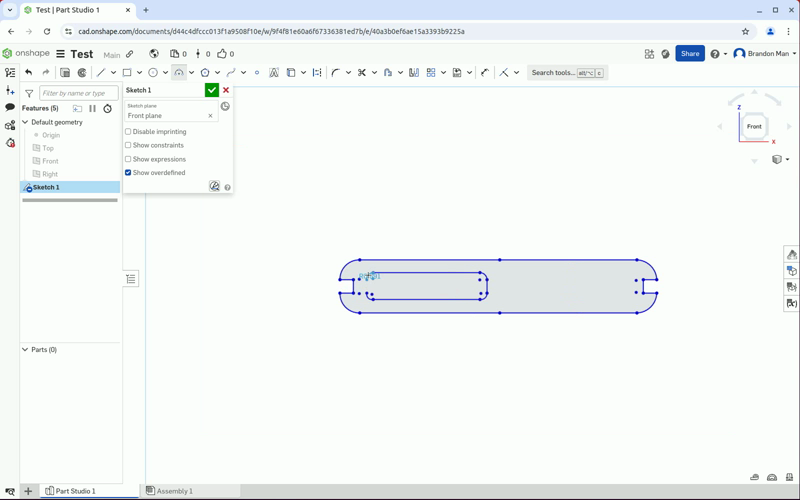
scroll(6)
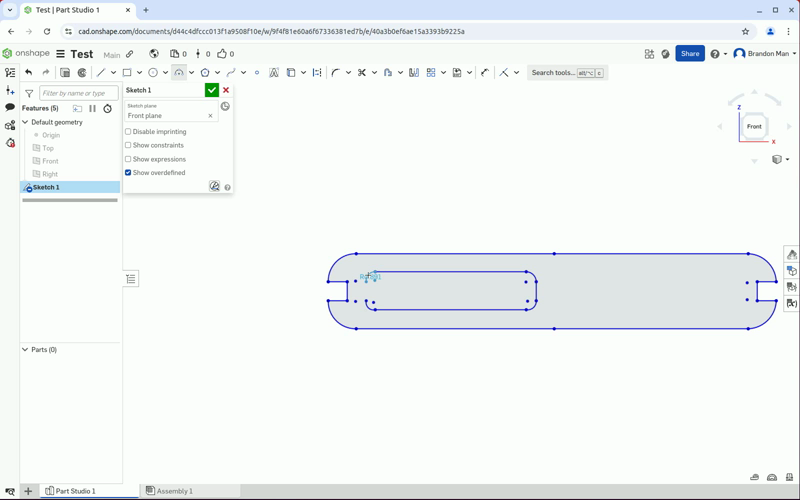
scroll(6)
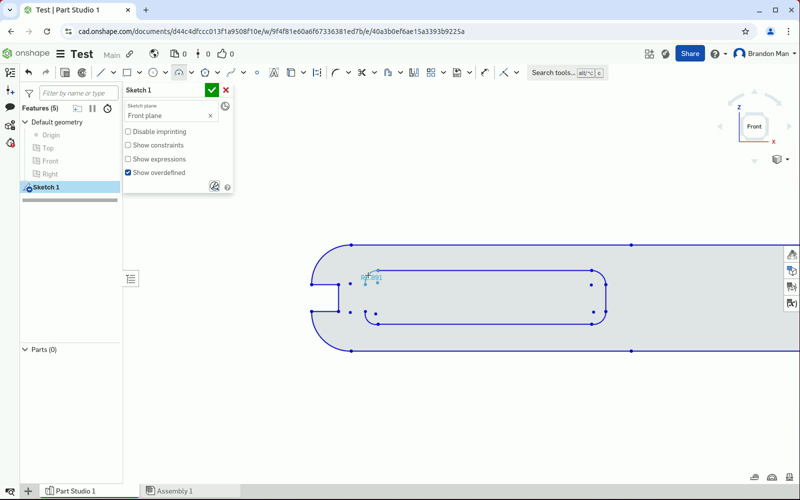
scroll(6)
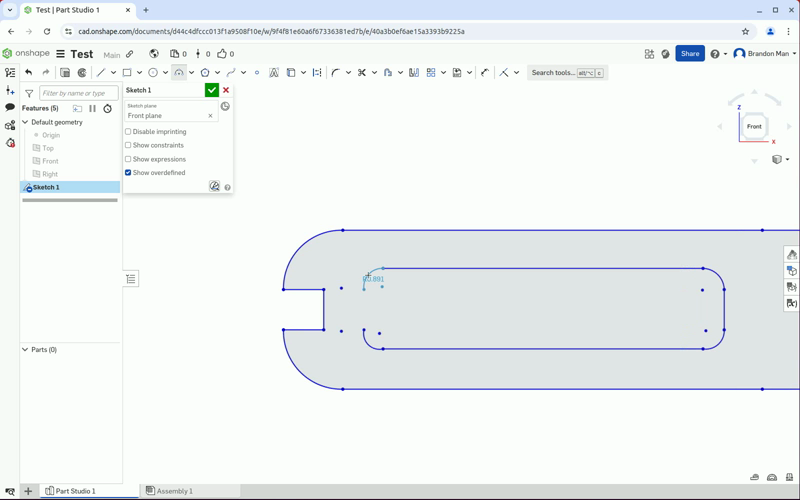
scroll(6)
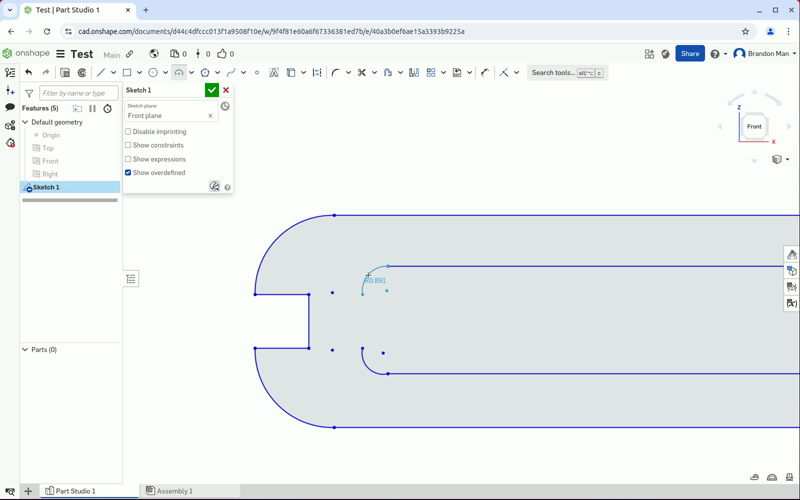
scroll(6)
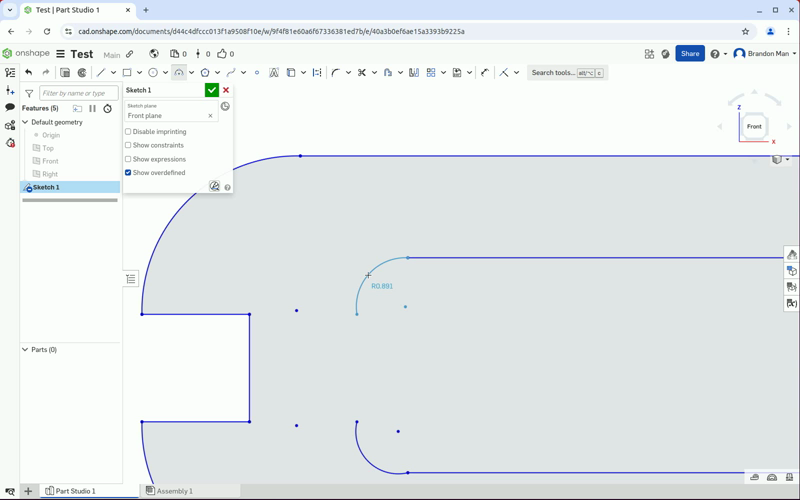
click(368, 274)
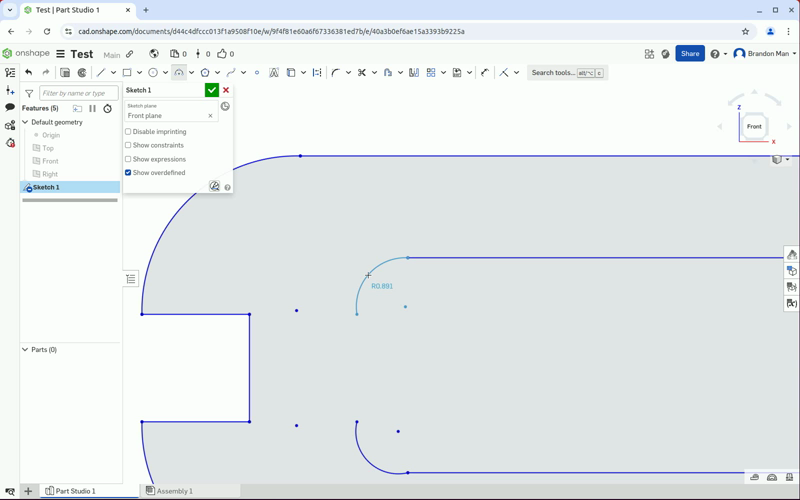
scroll(-6)
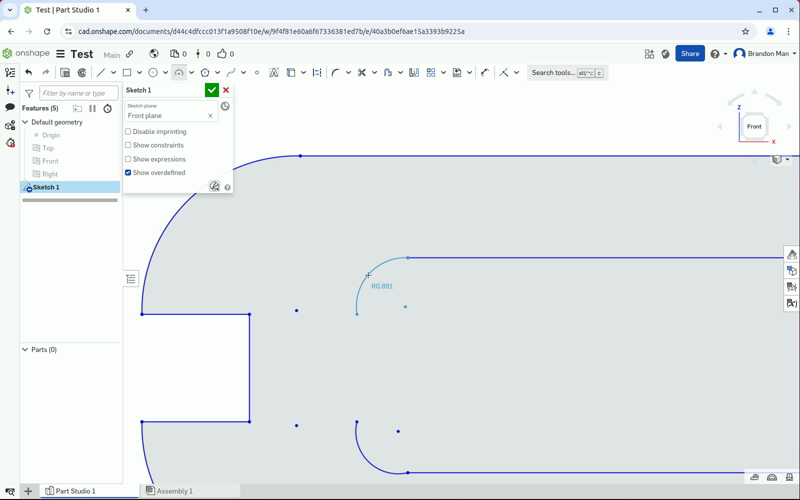
scroll(-6)
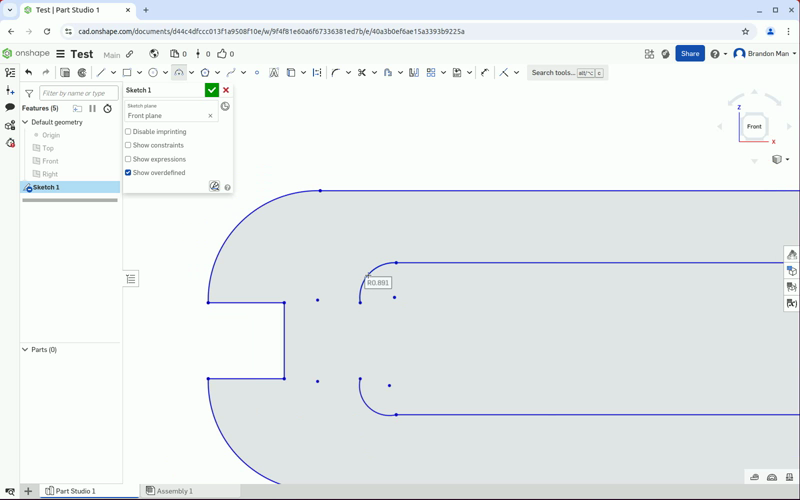
scroll(-6)
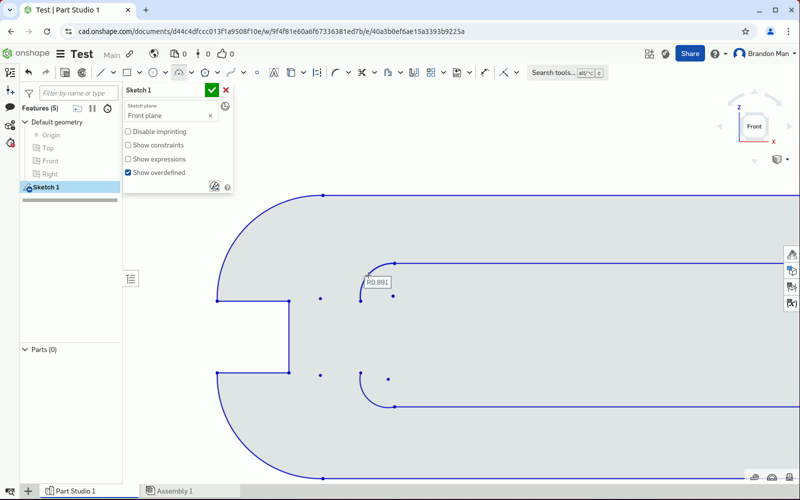
scroll(-6)
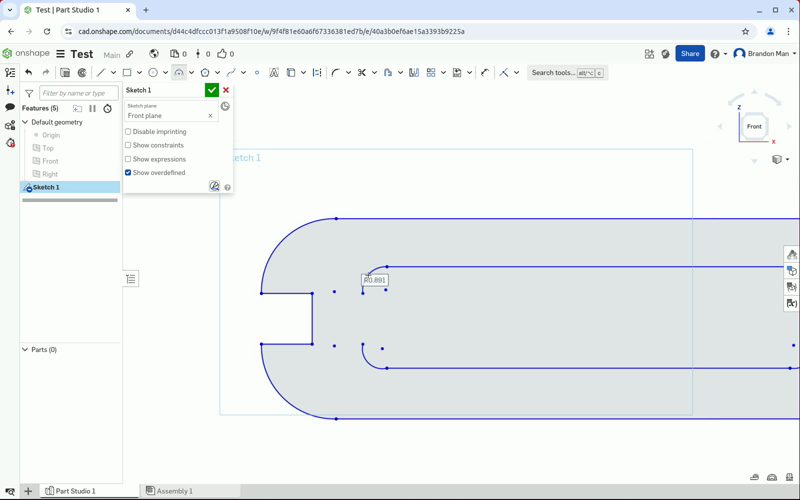
scroll(-6)
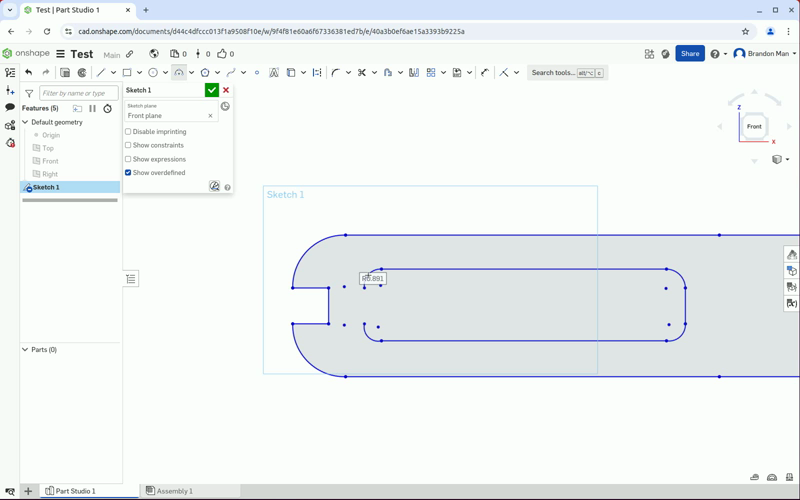
scroll(-6)
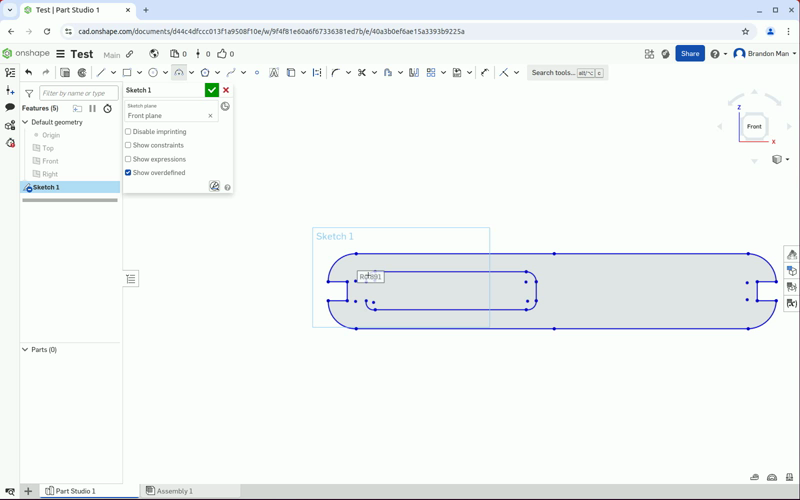
scroll(-6)
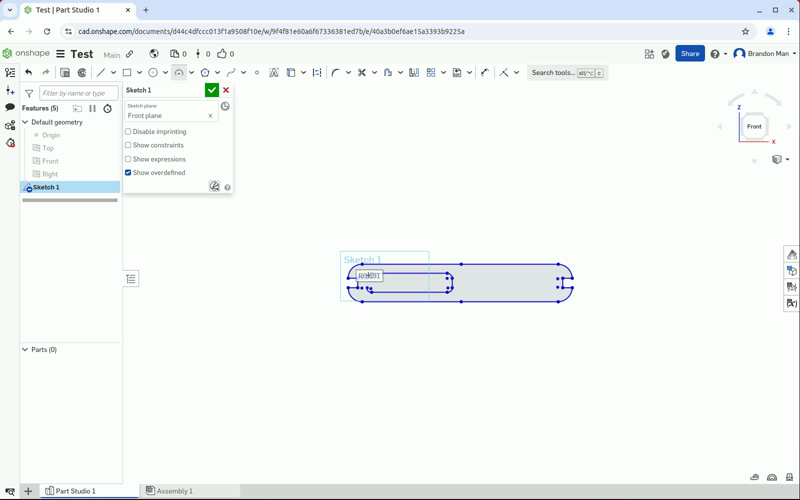
key_up(shift)
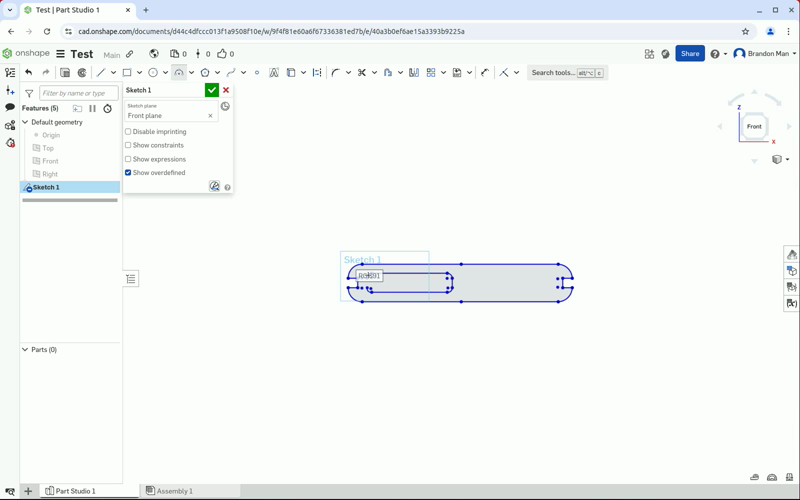
key(esc)
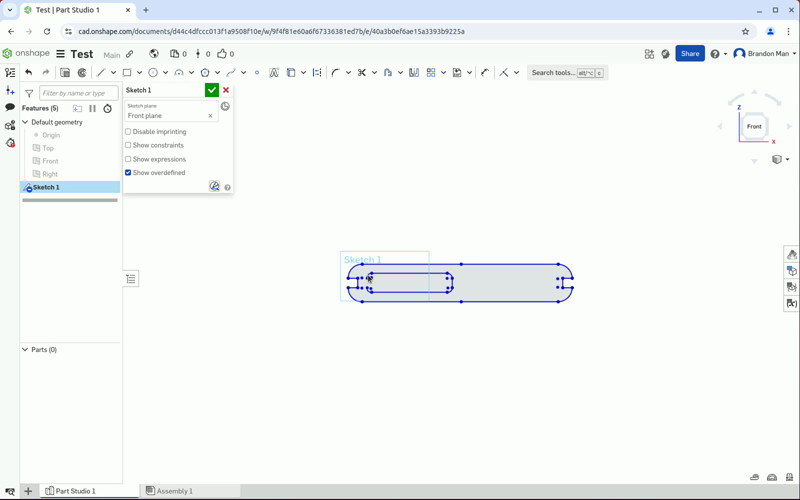
key(l)
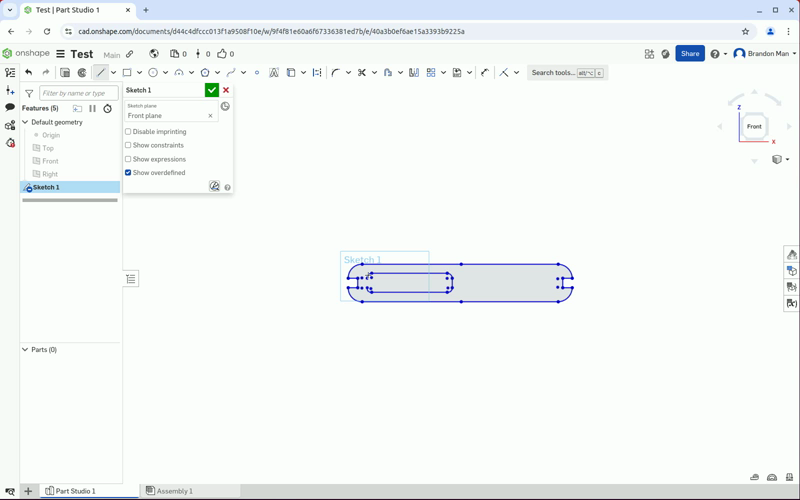
mouse_move(367, 278)
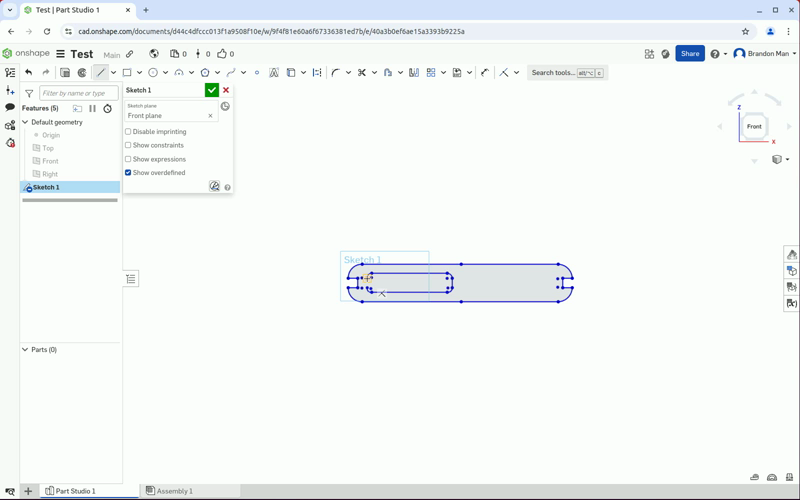
scroll(6)
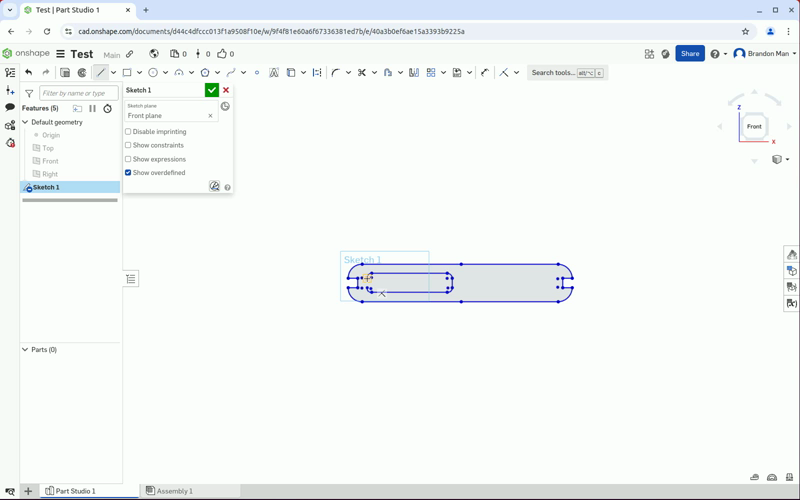
scroll(6)
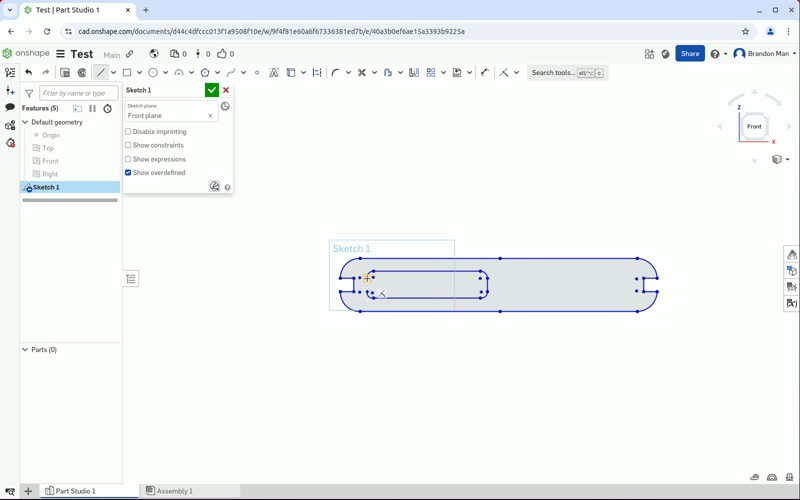
scroll(6)
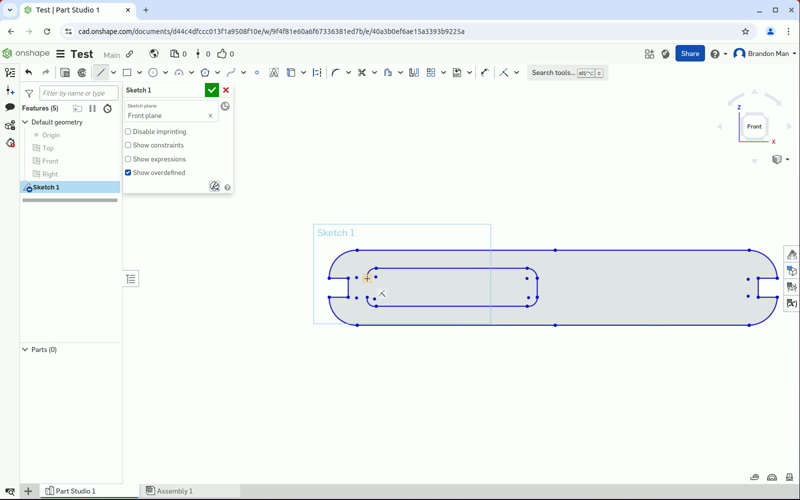
scroll(6)
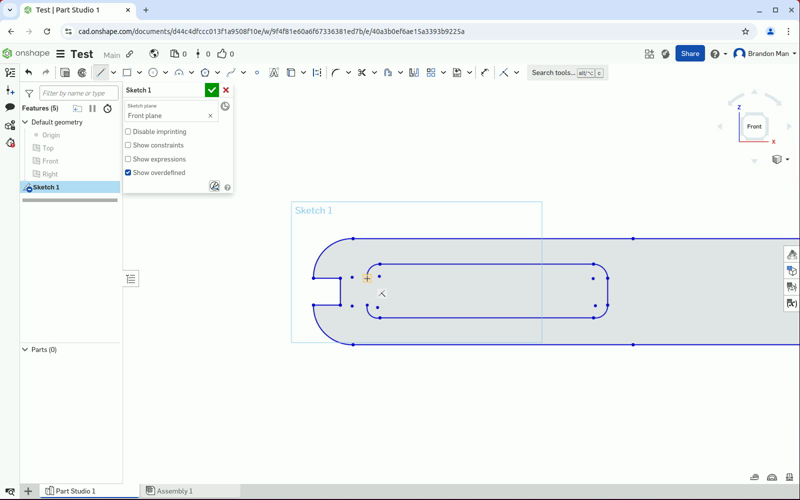
scroll(6)
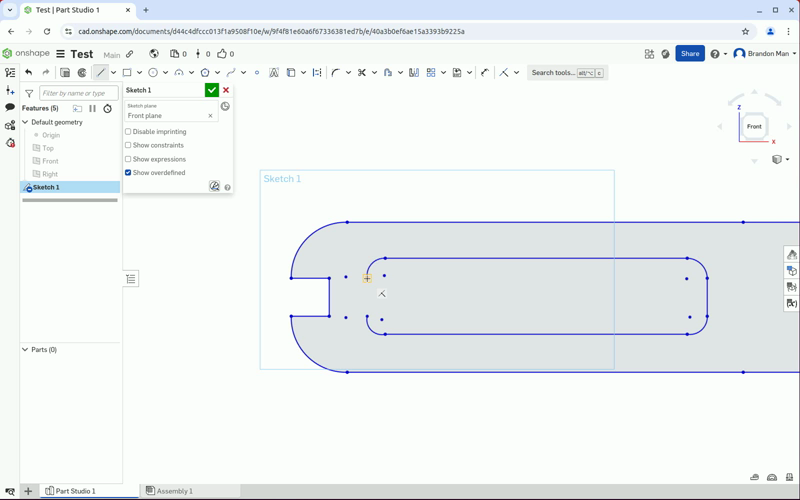
scroll(6)
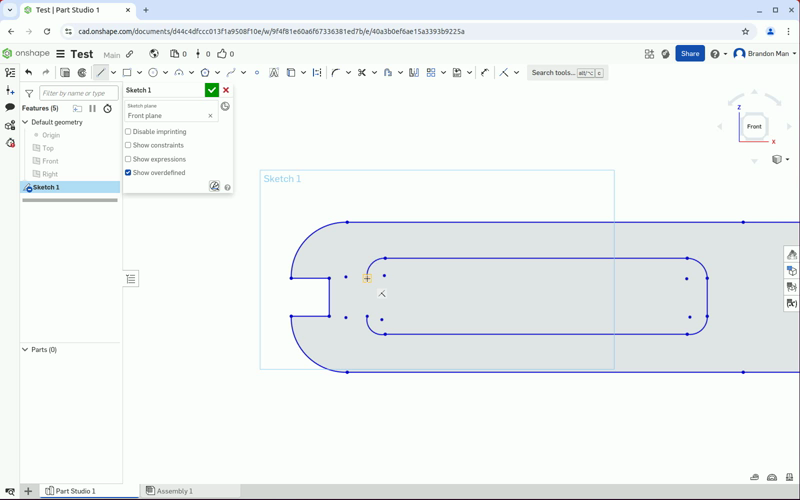
scroll(6)
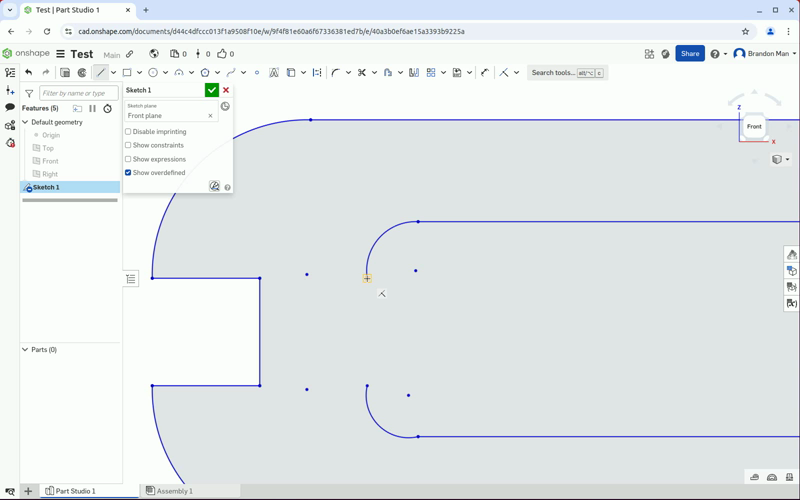
click(367, 278)
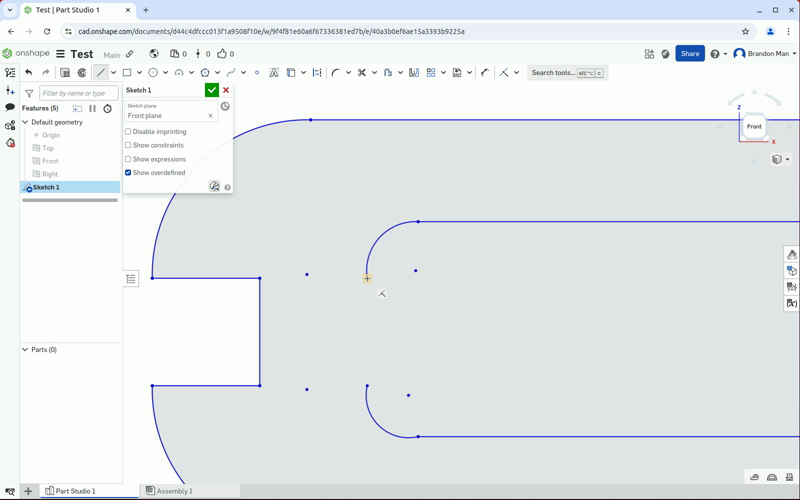
scroll(-6)
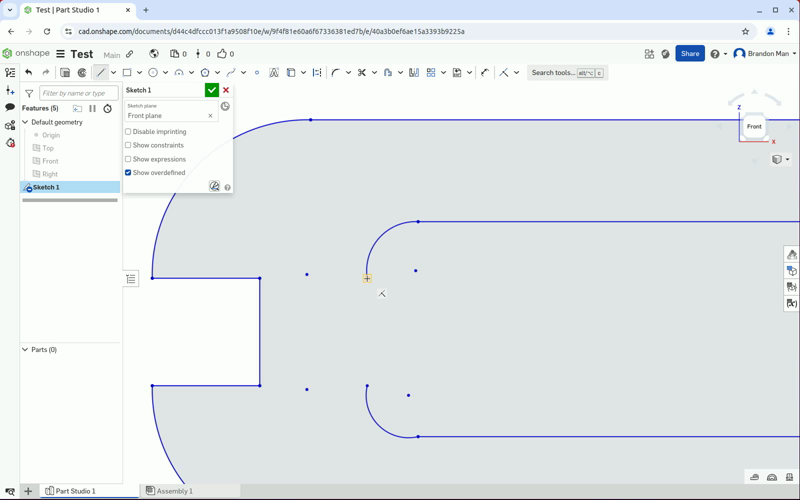
scroll(-6)
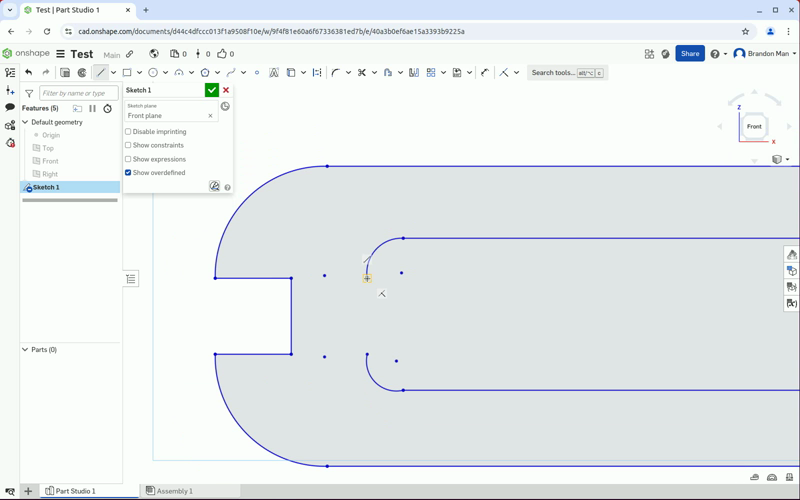
scroll(-6)
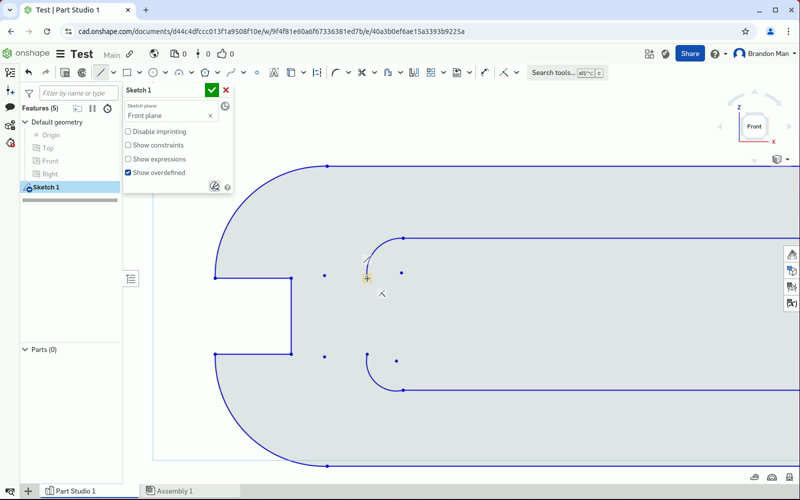
scroll(-6)
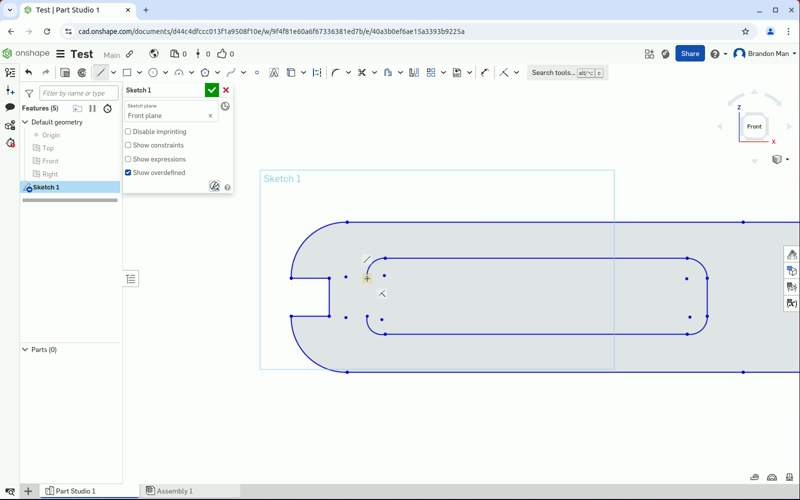
scroll(-6)
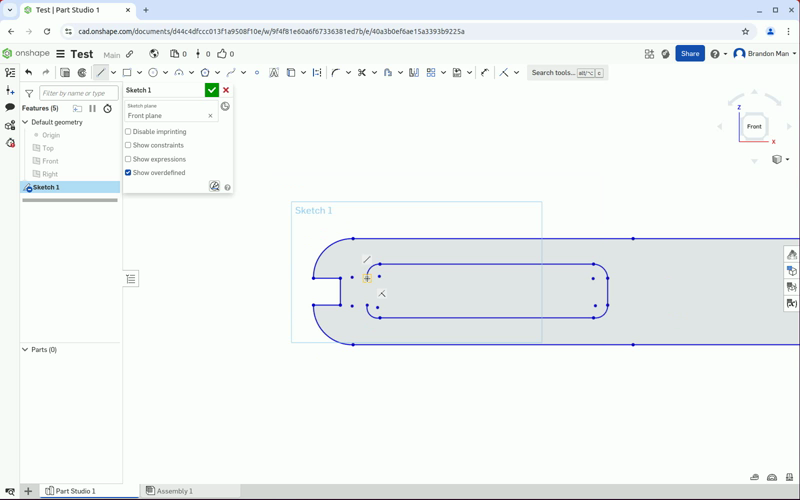
scroll(-6)
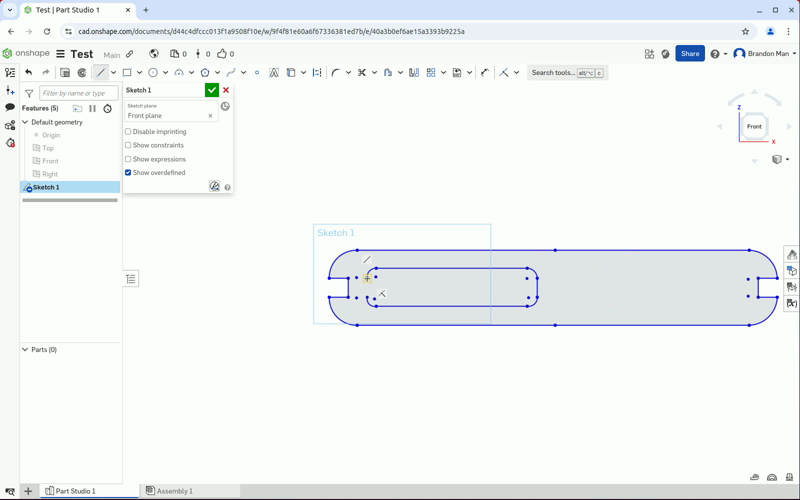
scroll(-6)
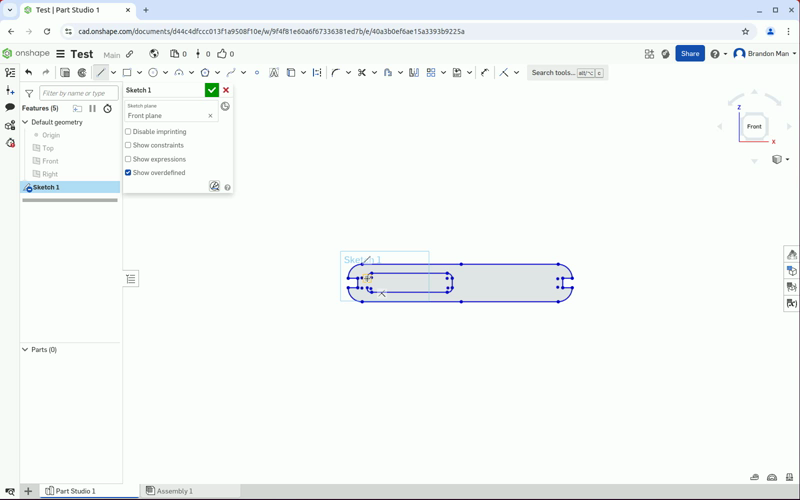
mouse_move(397, 278)
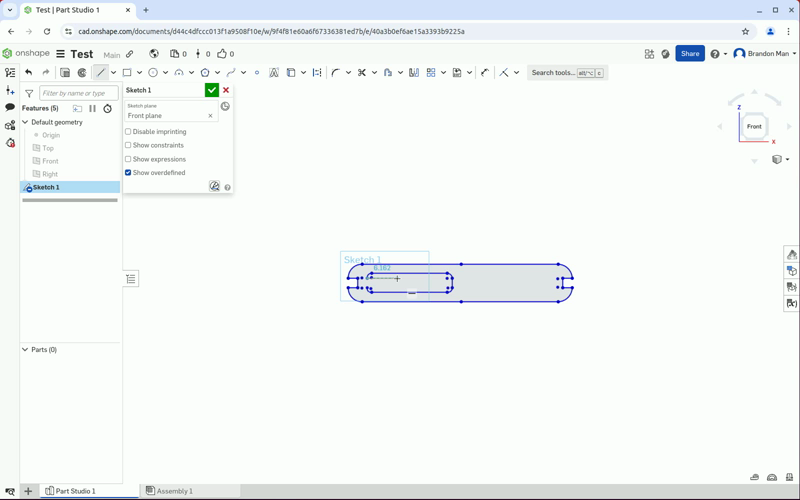
key_down(shift)
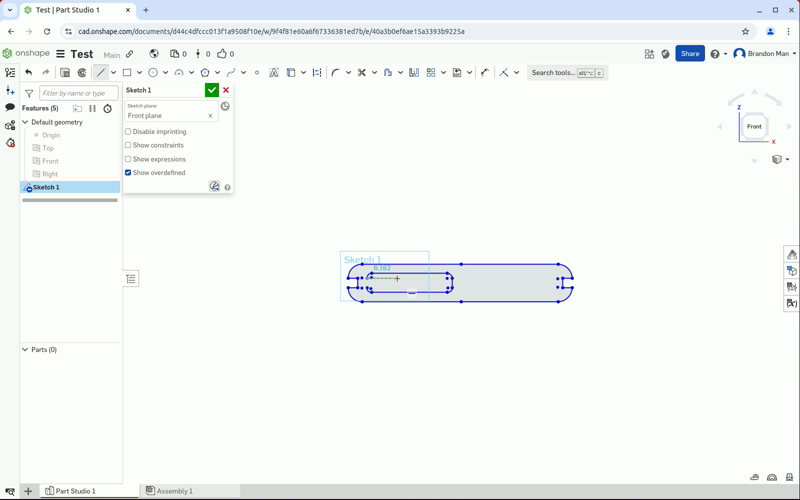
mouse_move(367, 287)
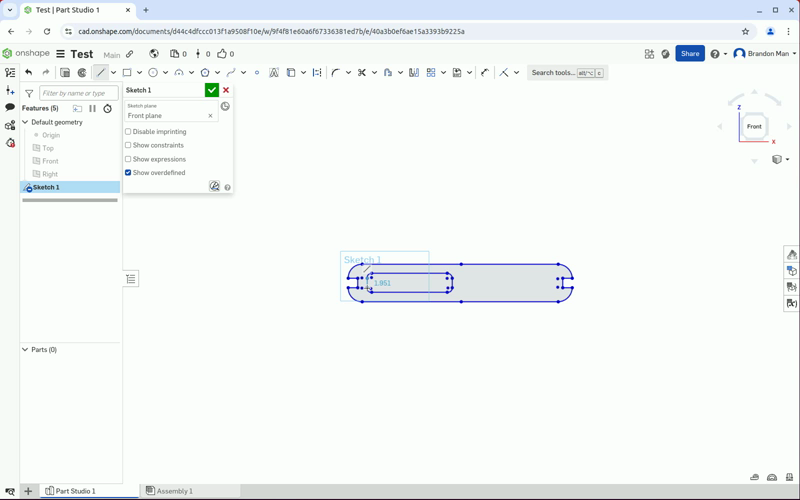
scroll(6)
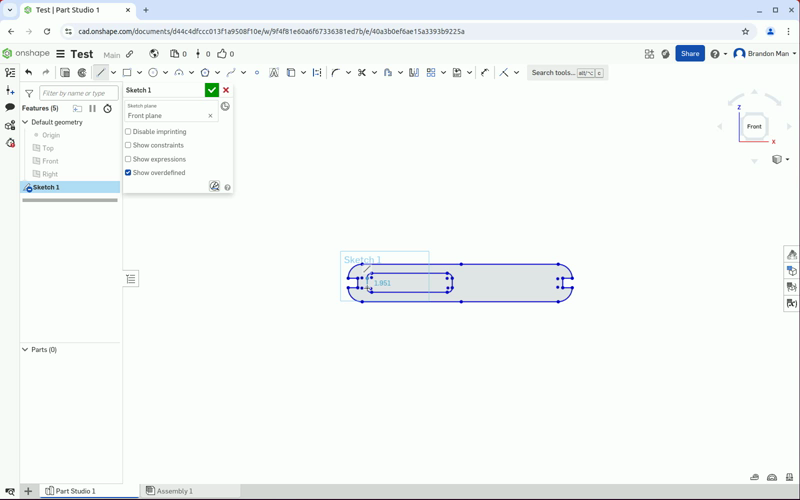
scroll(6)
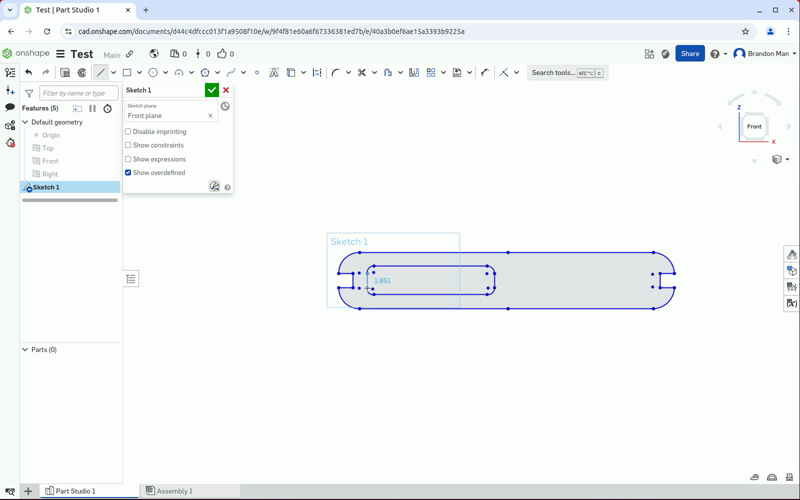
scroll(6)
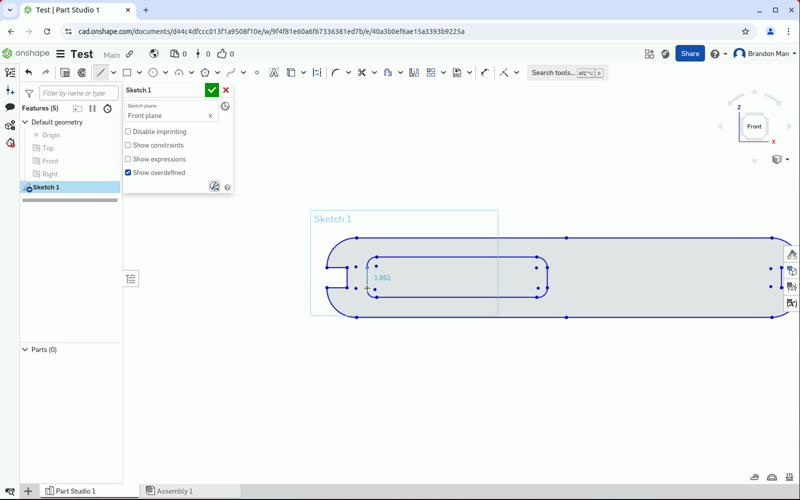
scroll(6)
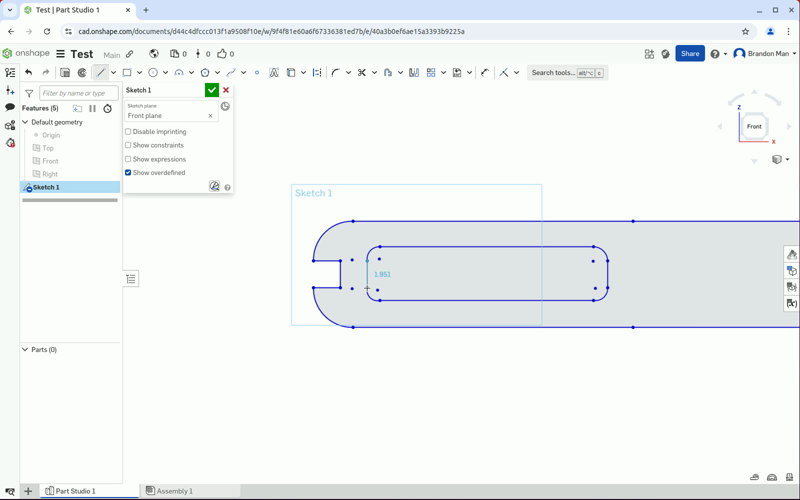
scroll(6)
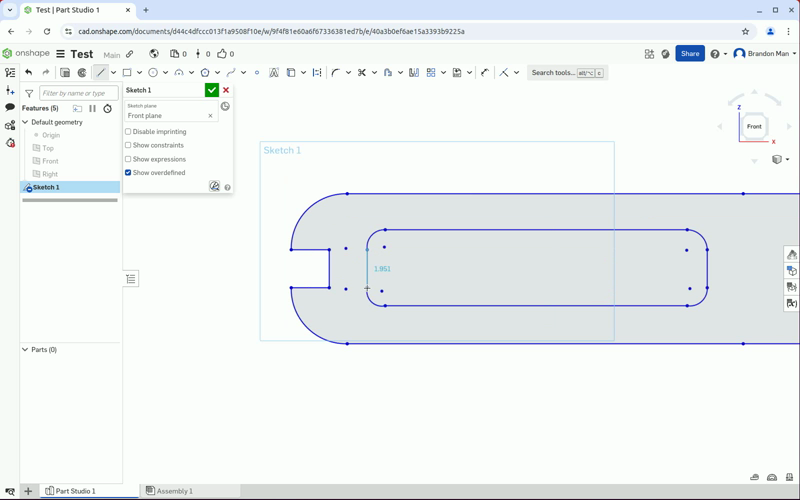
scroll(6)
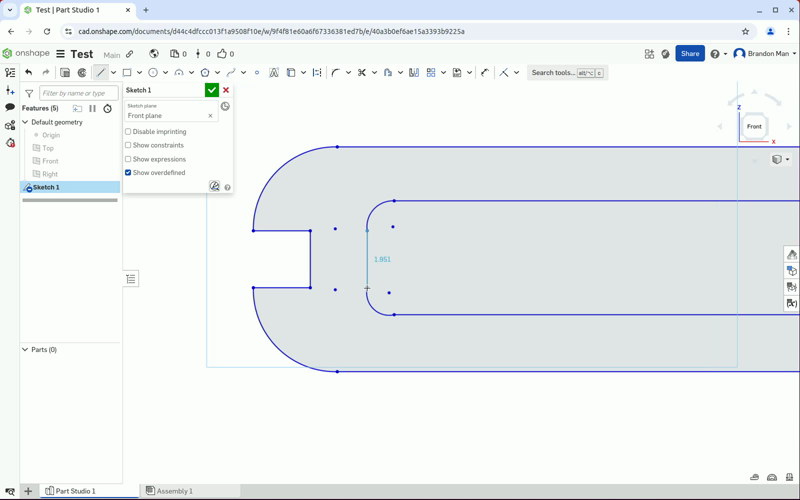
scroll(6)
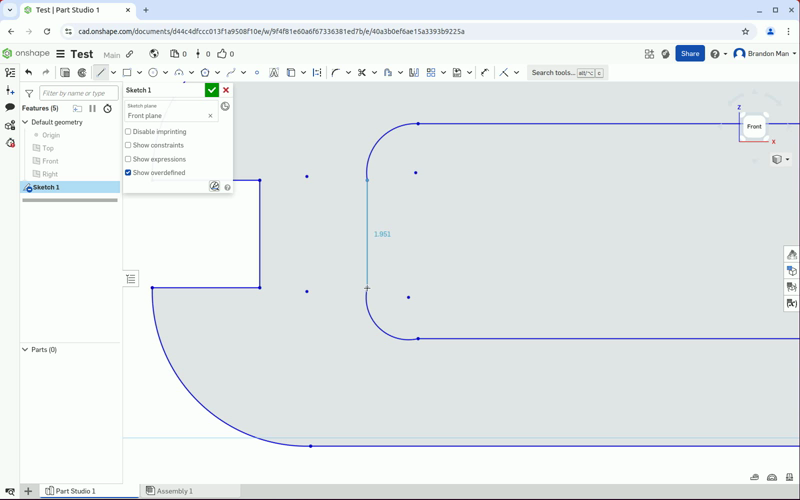
key_up(shift)
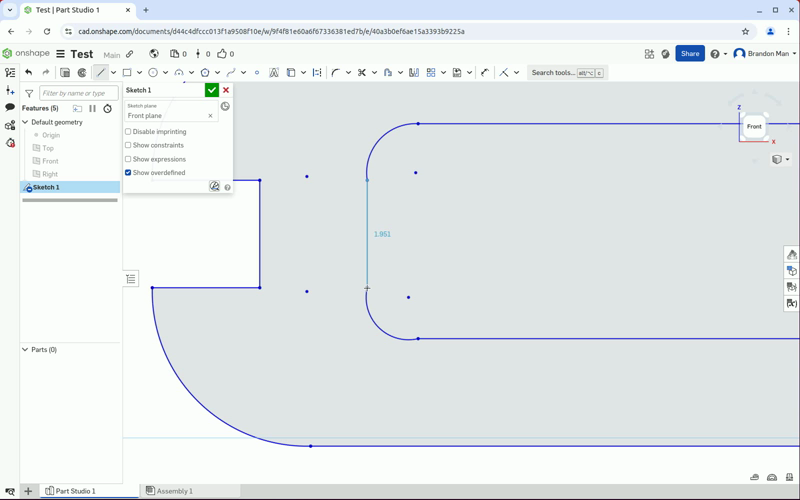
click(367, 287)
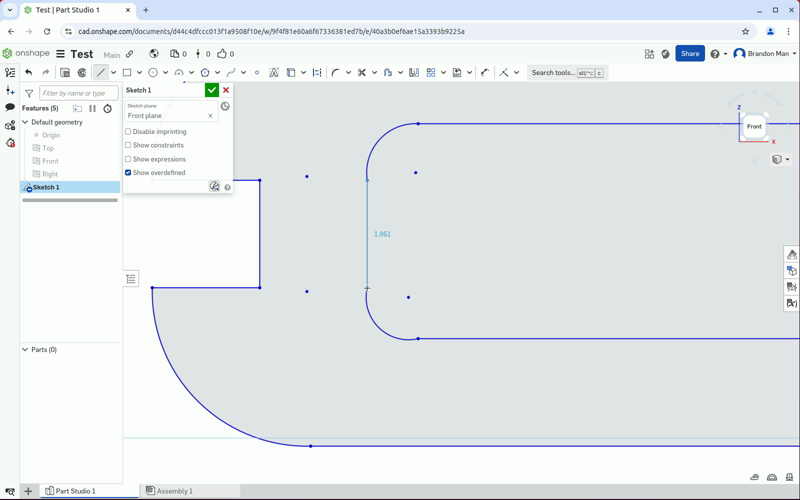
scroll(-6)
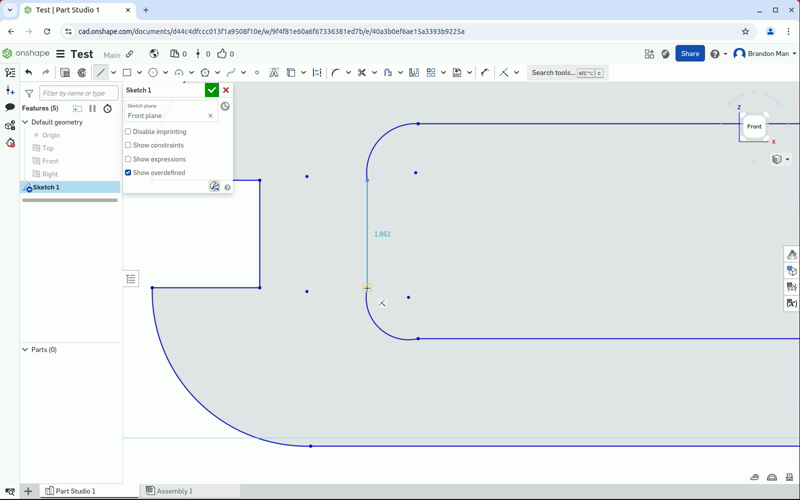
scroll(-6)
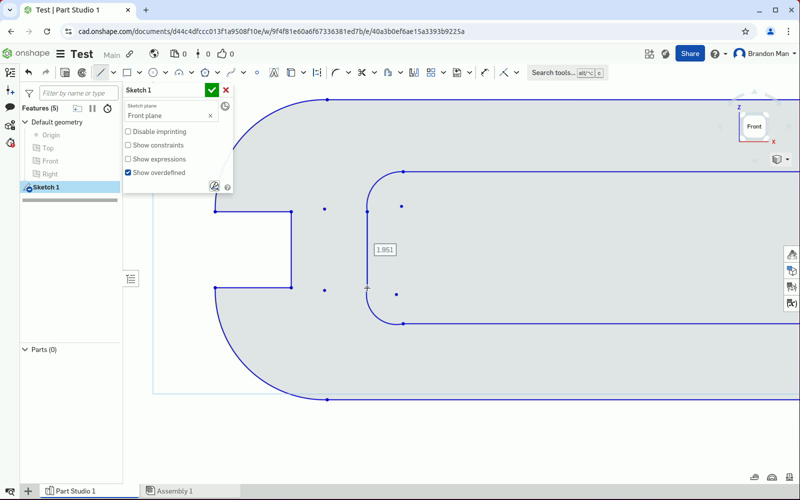
scroll(-6)
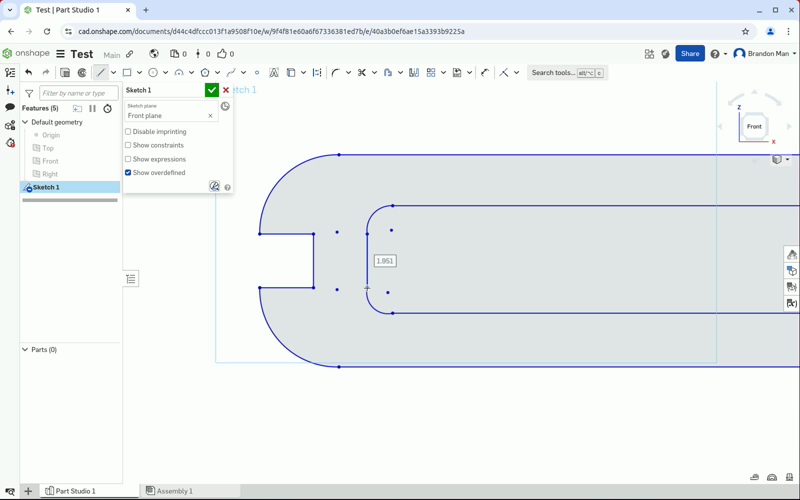
scroll(-6)
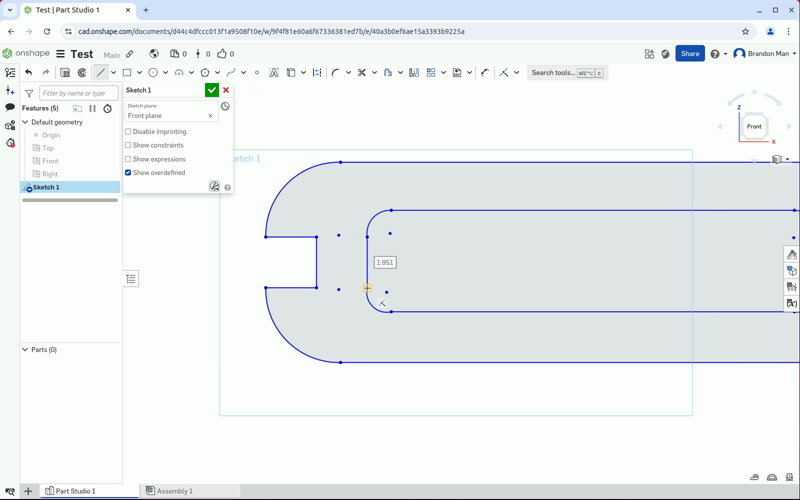
scroll(-6)
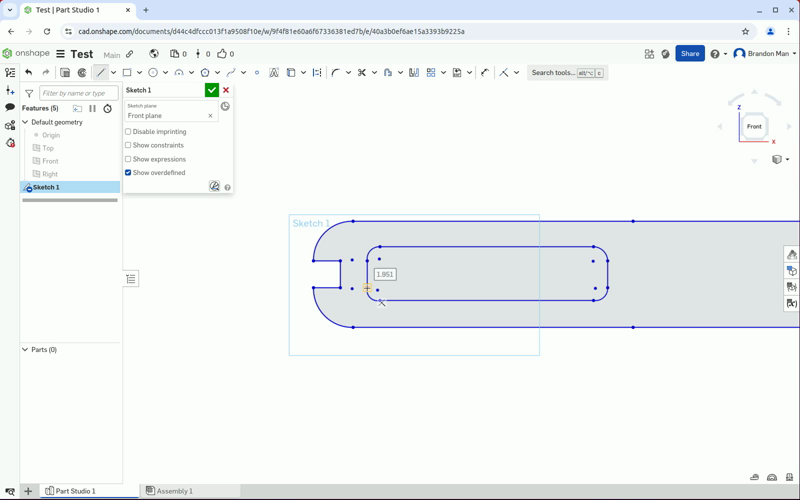
scroll(-6)
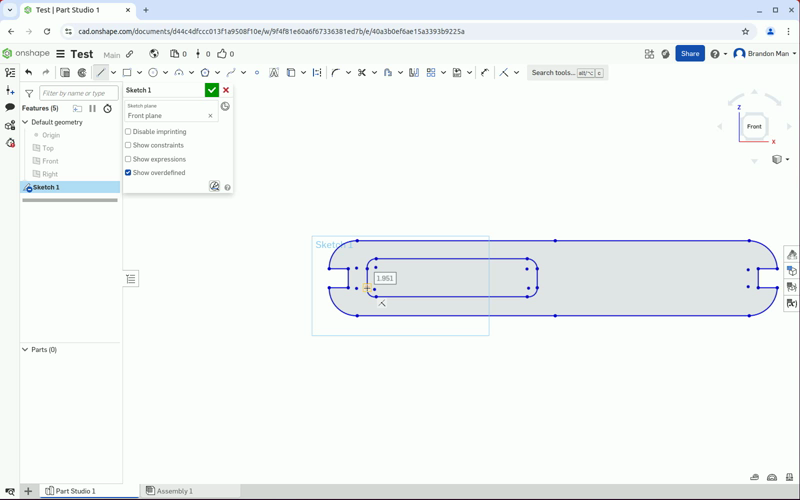
scroll(-6)
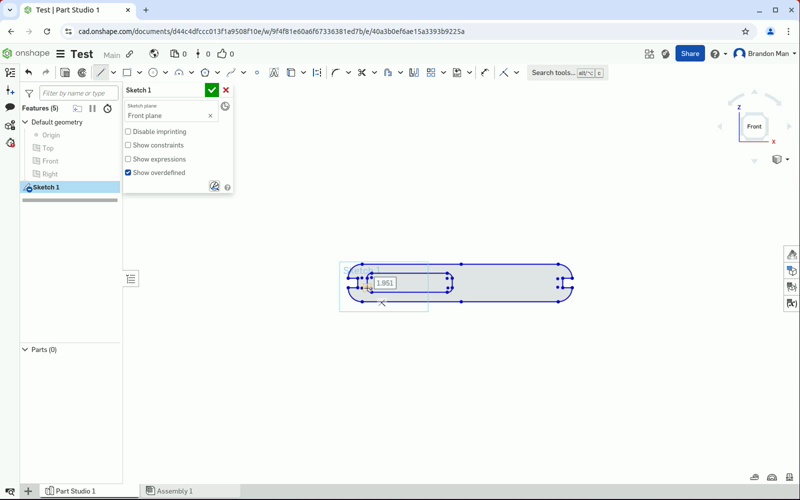
key(esc)
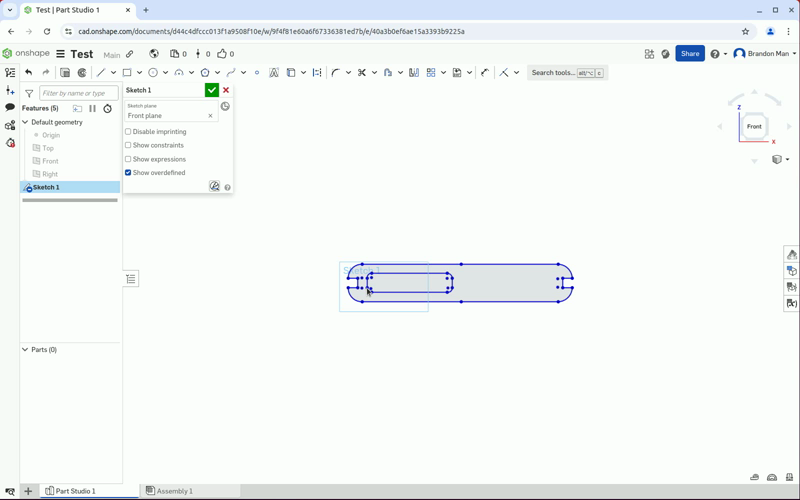
key(a)
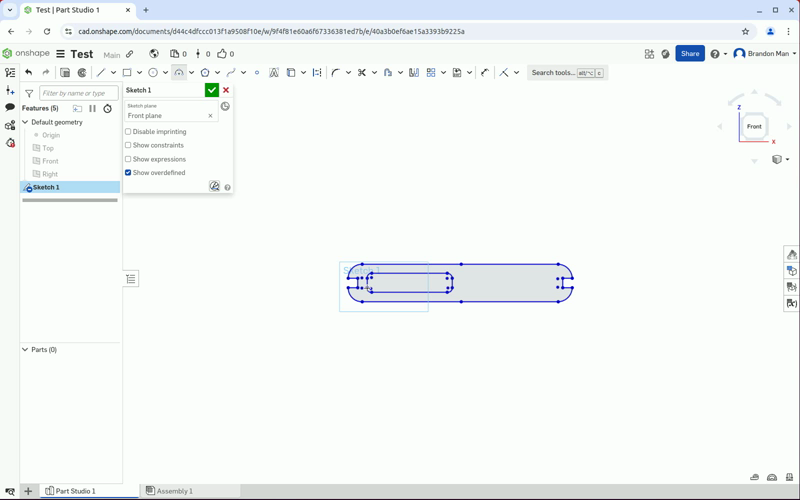
key_down(shift)
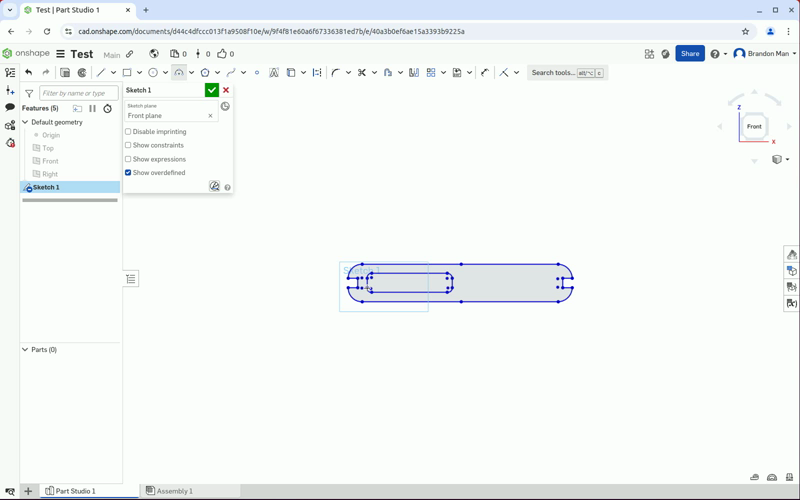
mouse_move(468, 287)
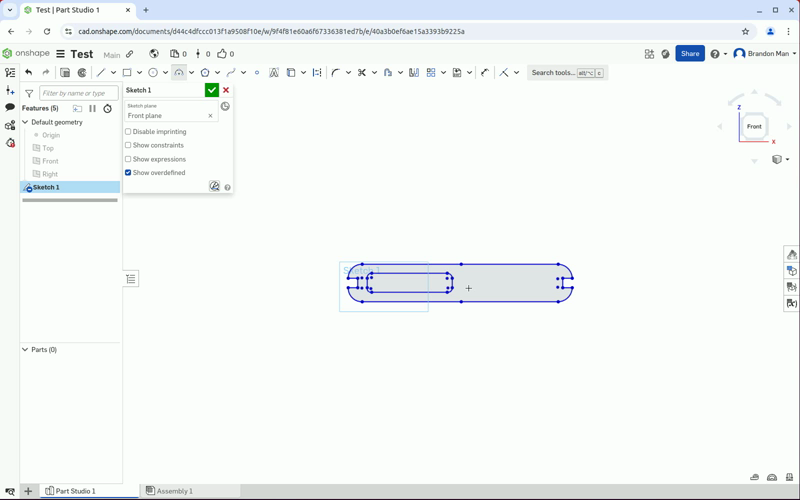
click(468, 287)
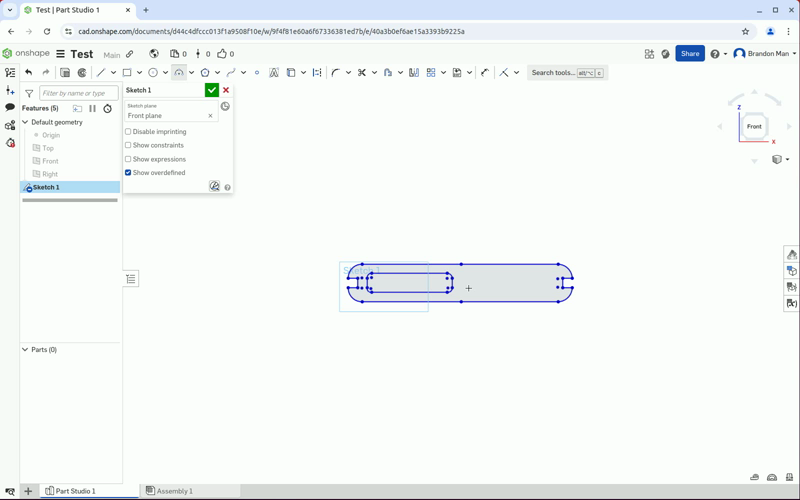
key_up(shift)
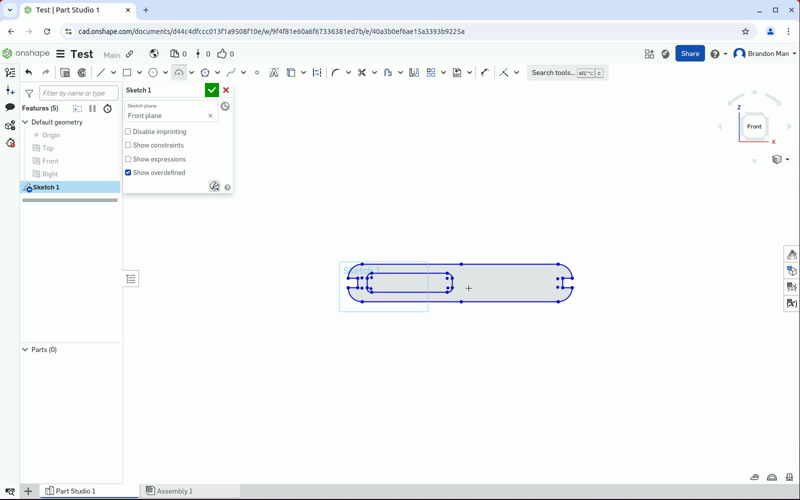
key_down(shift)
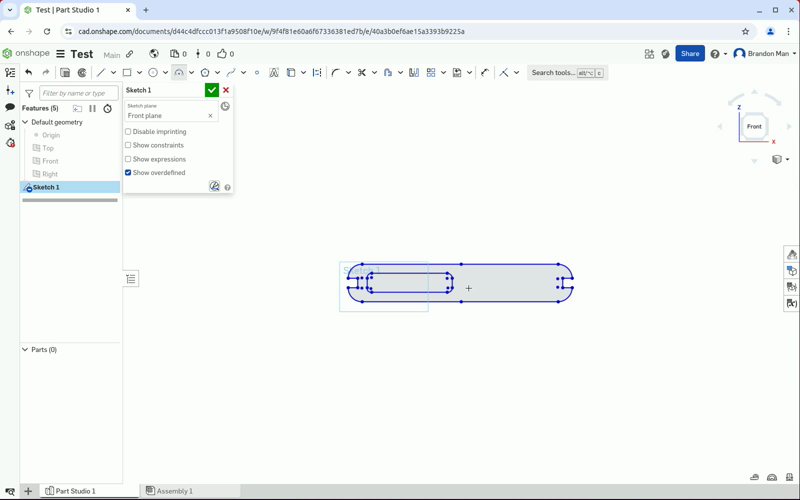
mouse_move(473, 292)
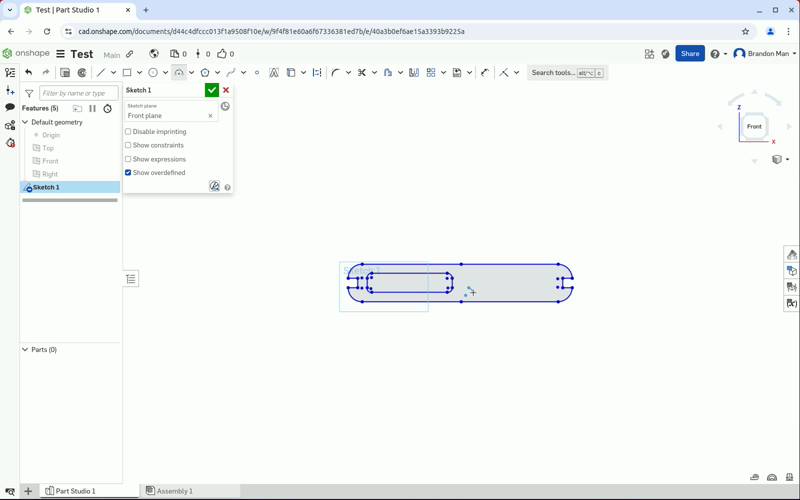
scroll(6)
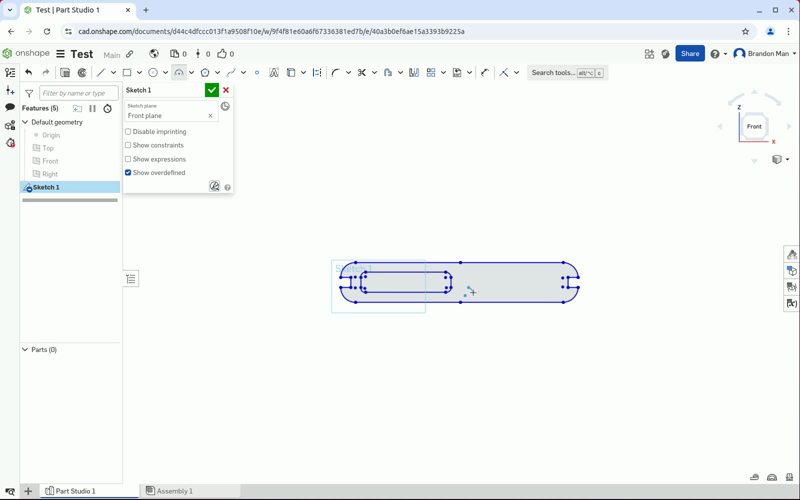
scroll(6)
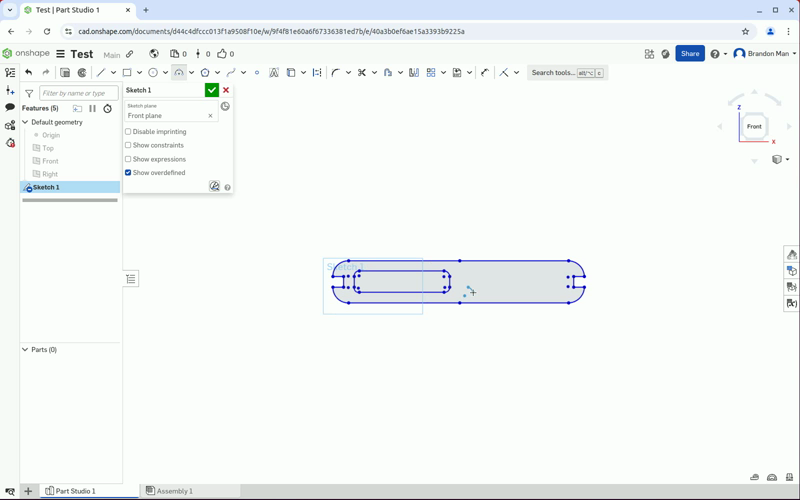
scroll(6)
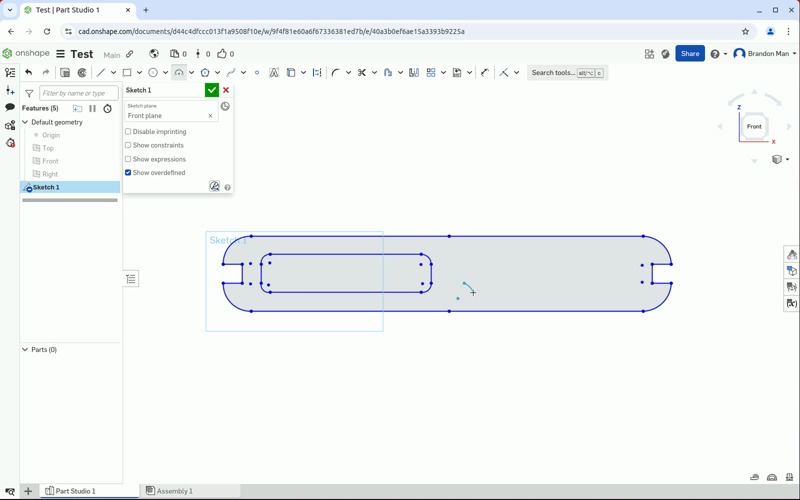
scroll(6)
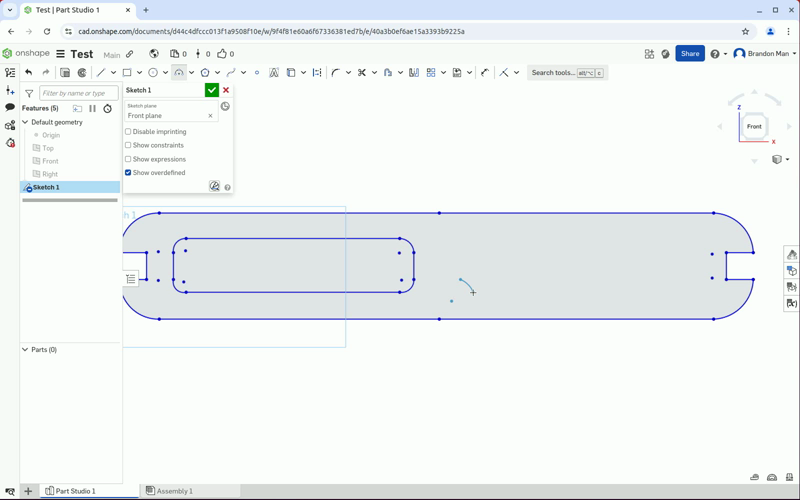
scroll(6)
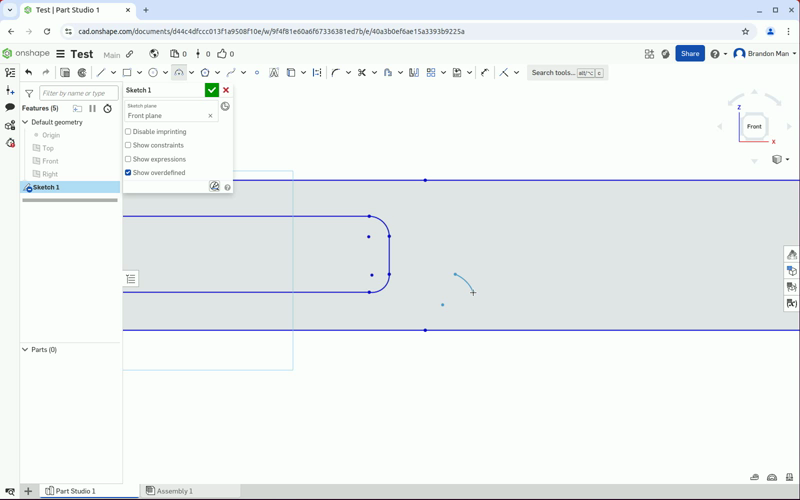
scroll(6)
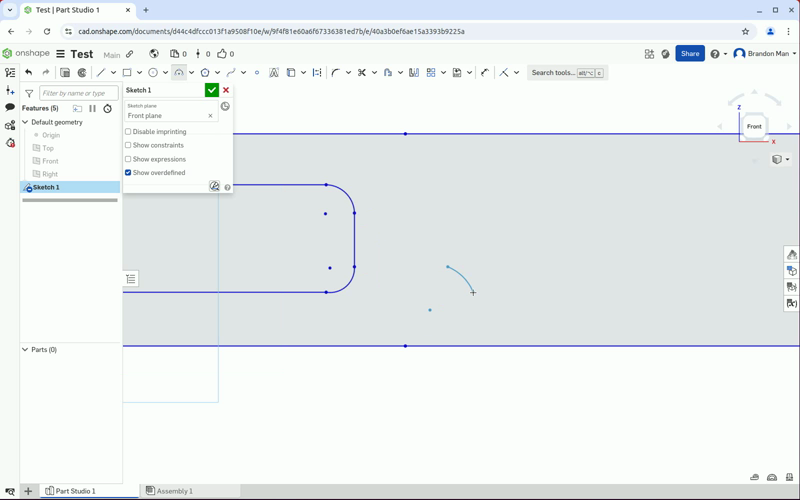
scroll(6)
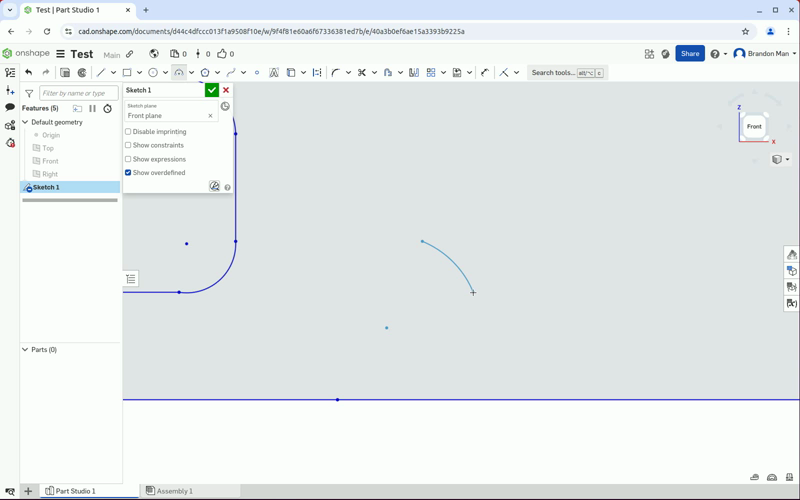
click(473, 292)
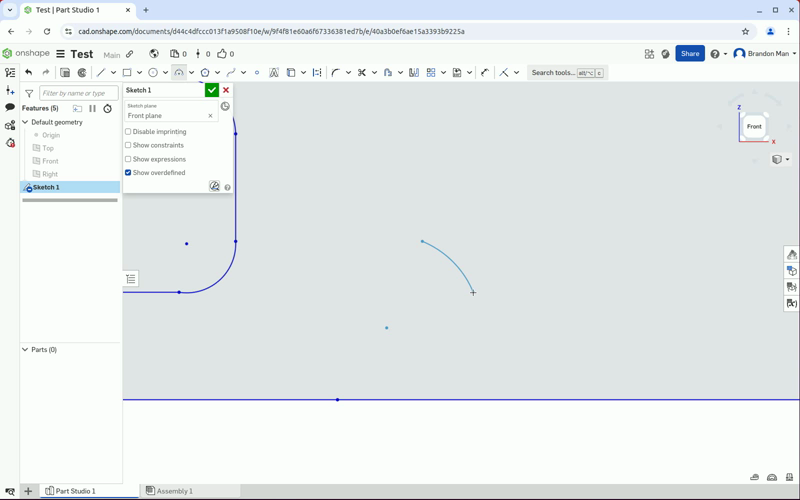
scroll(-6)
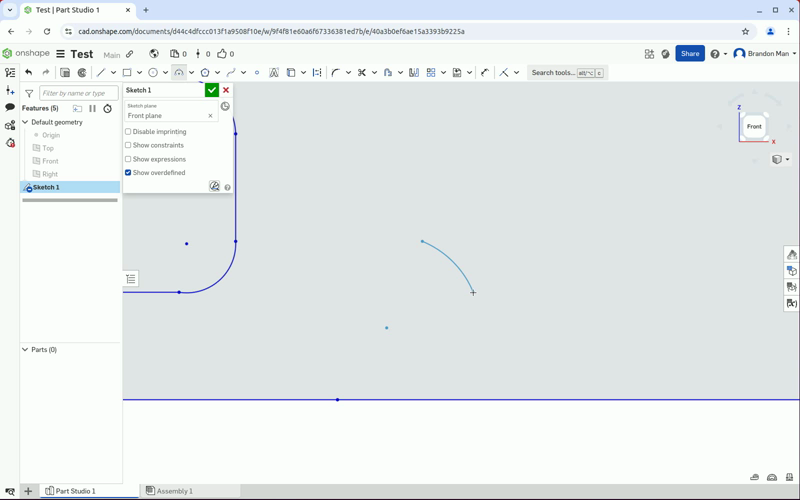
scroll(-6)
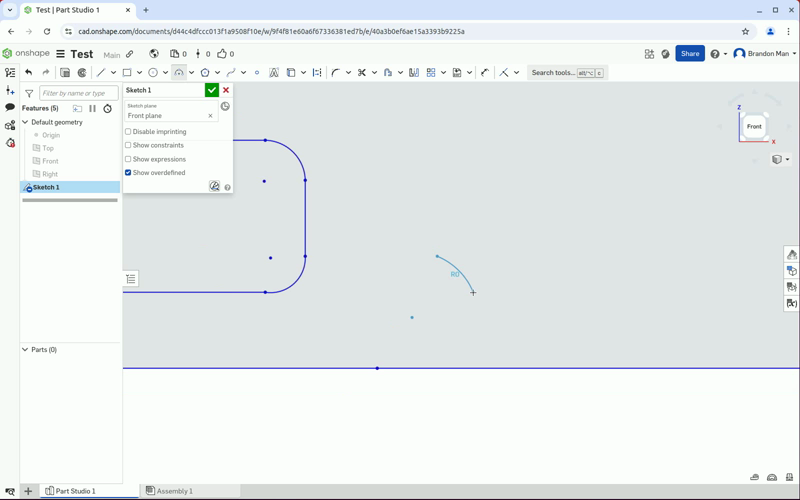
scroll(-6)
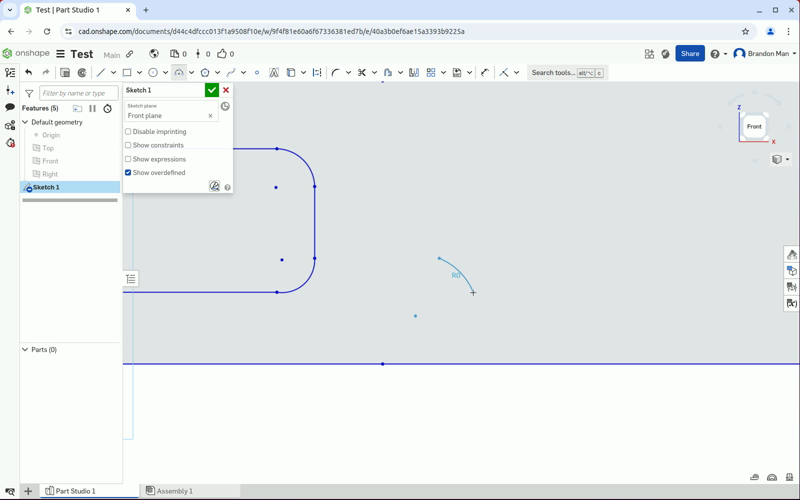
scroll(-6)
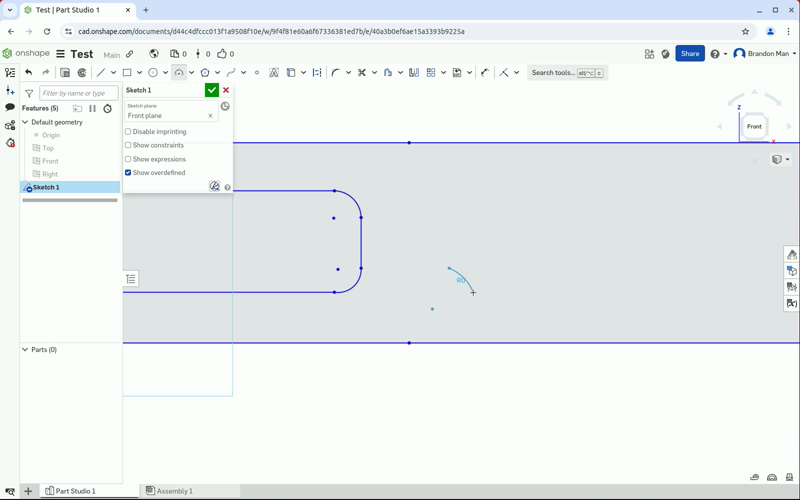
scroll(-6)
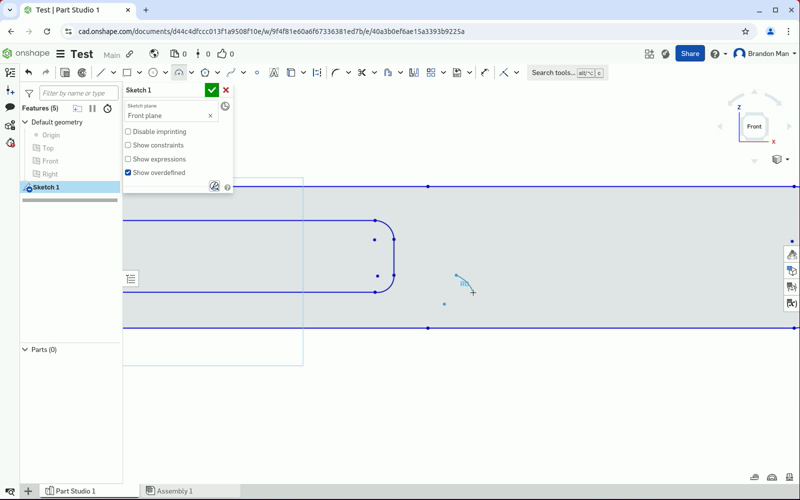
scroll(-6)
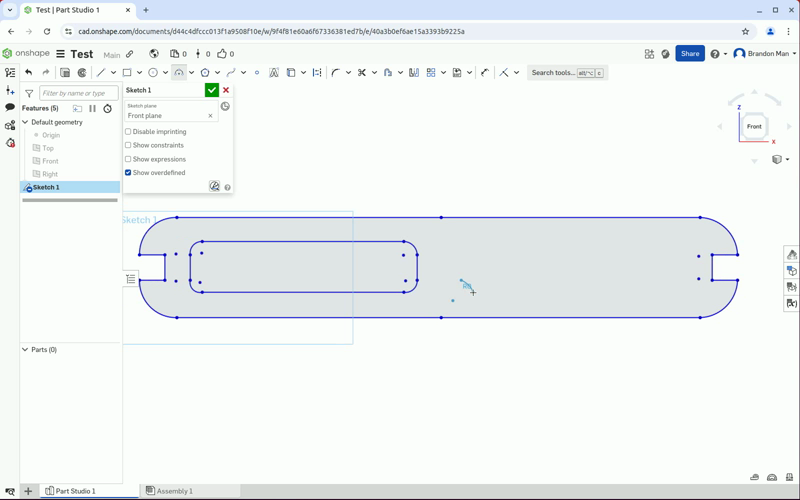
scroll(-6)
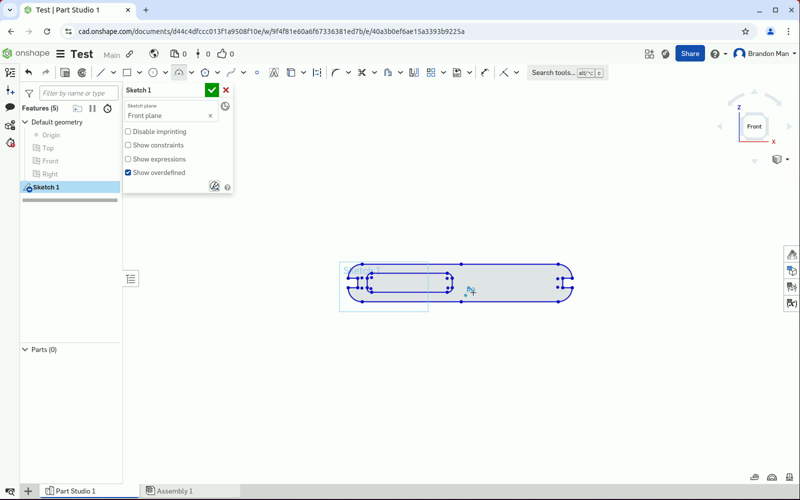
mouse_move(469, 291)
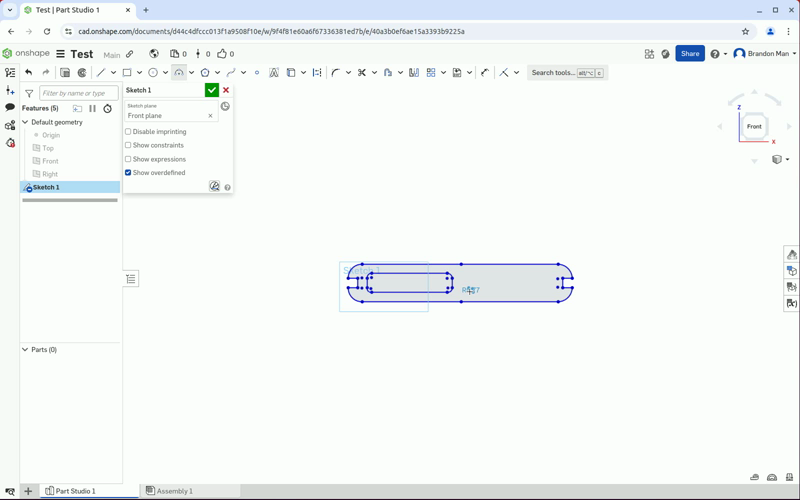
scroll(6)
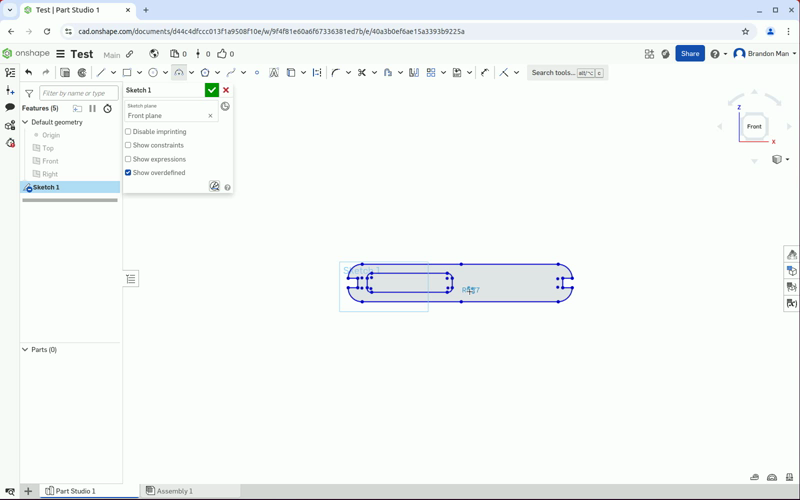
scroll(6)
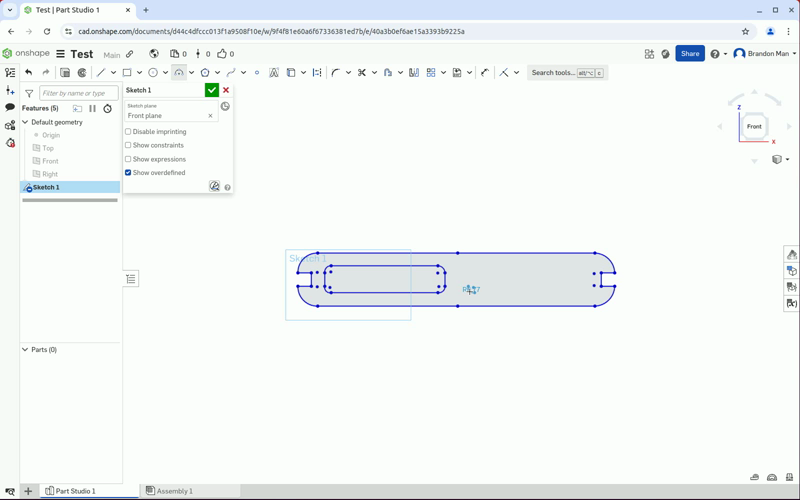
scroll(6)
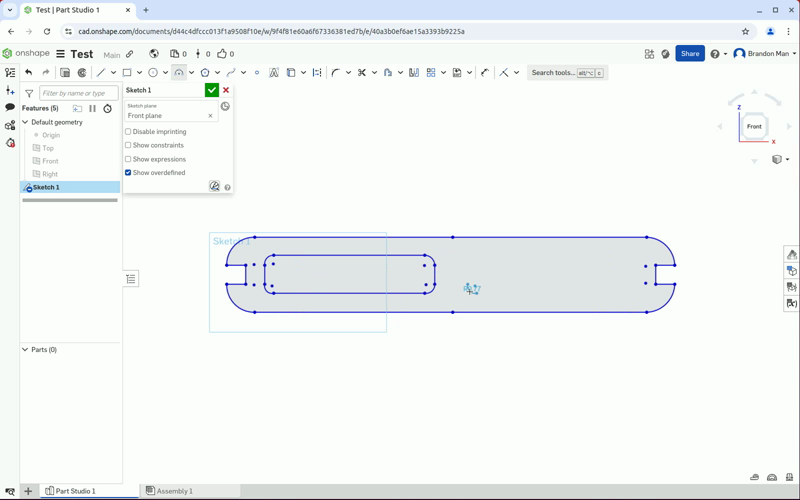
scroll(6)
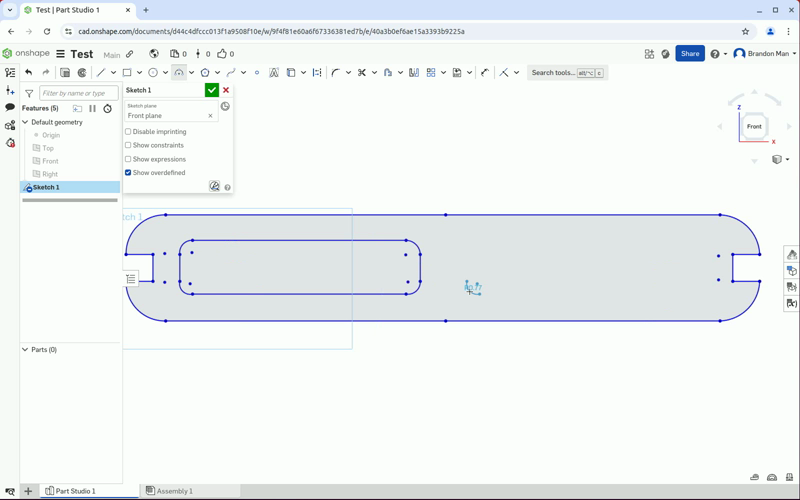
scroll(6)
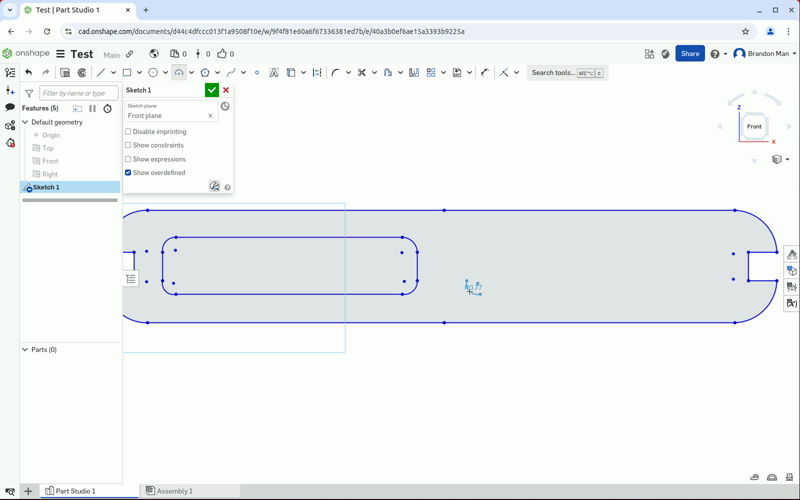
scroll(6)
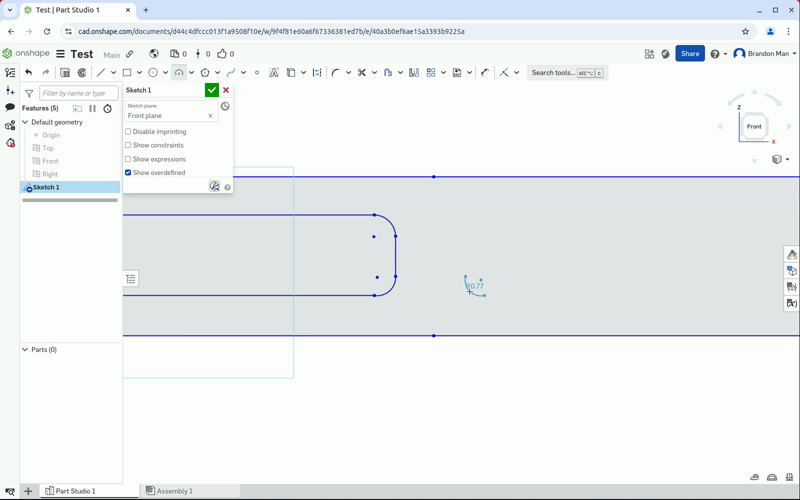
scroll(6)
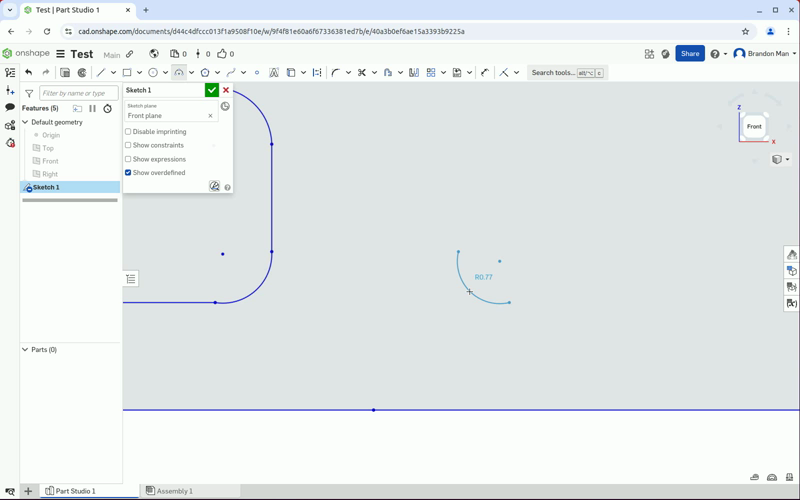
click(469, 291)
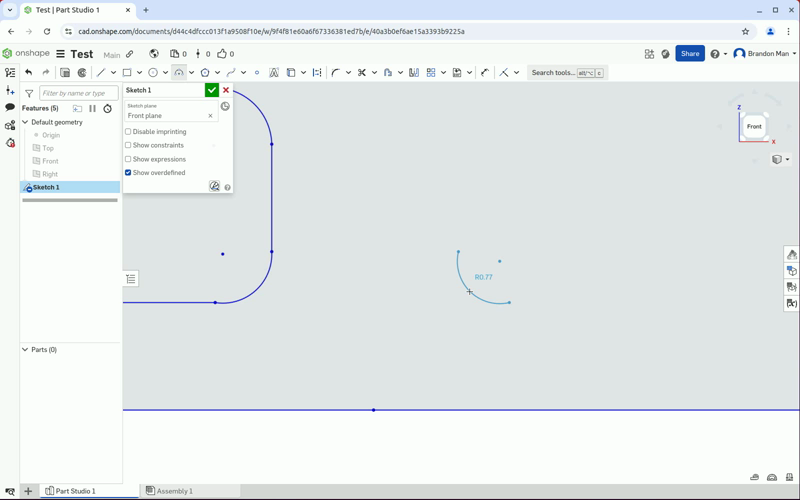
scroll(-6)
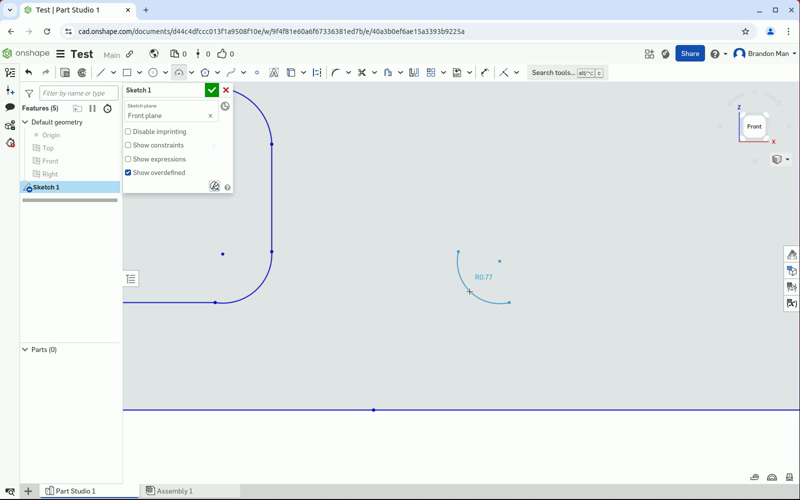
scroll(-6)
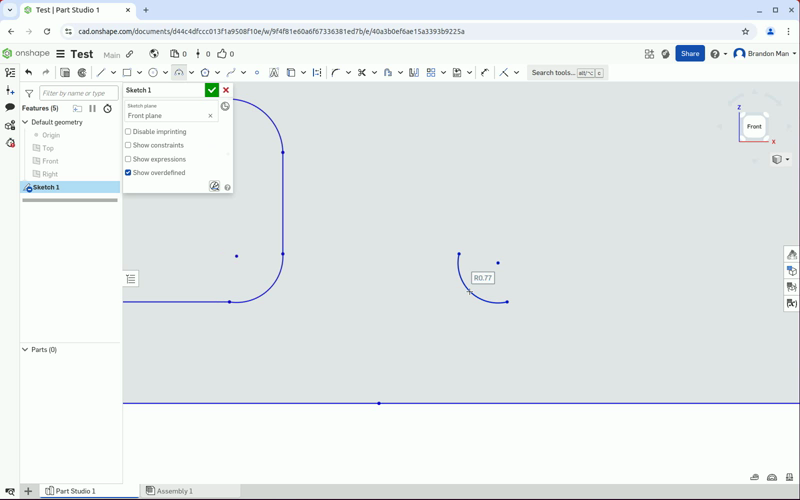
scroll(-6)
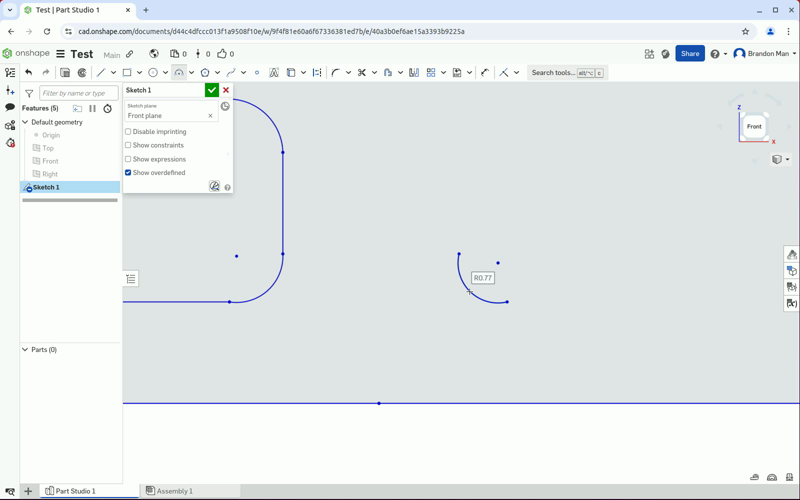
scroll(-6)
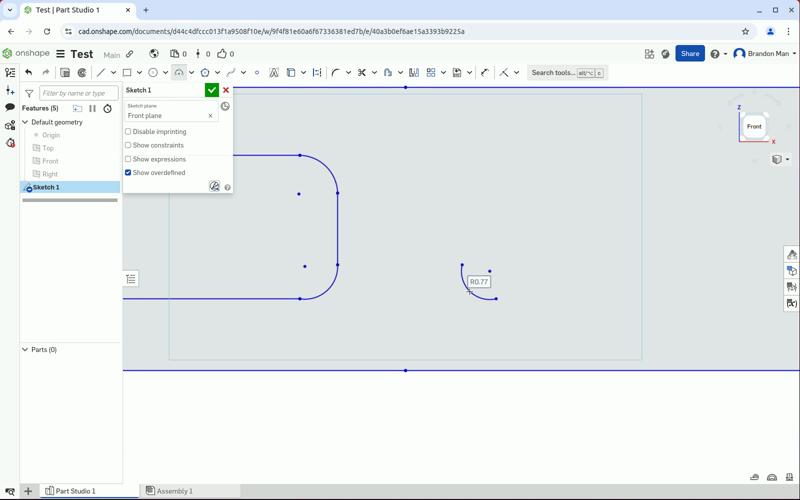
scroll(-6)
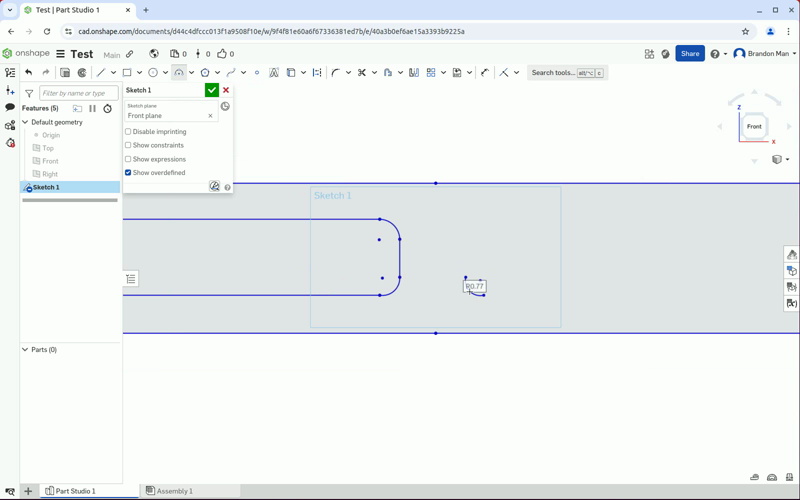
scroll(-6)
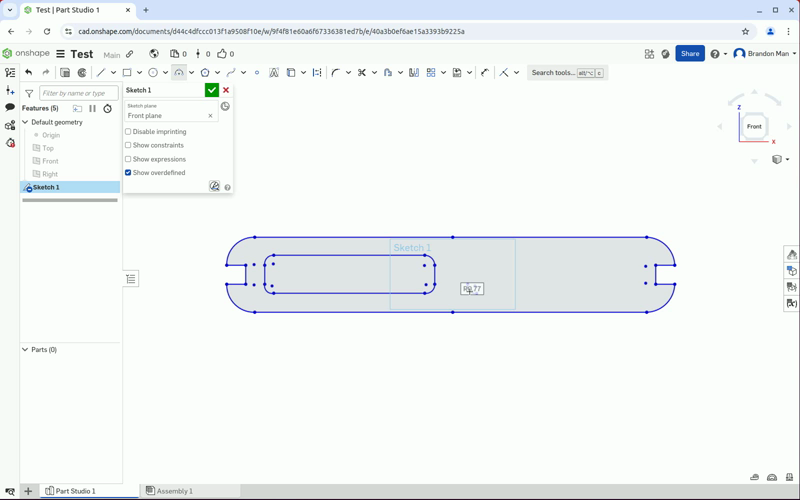
scroll(-6)
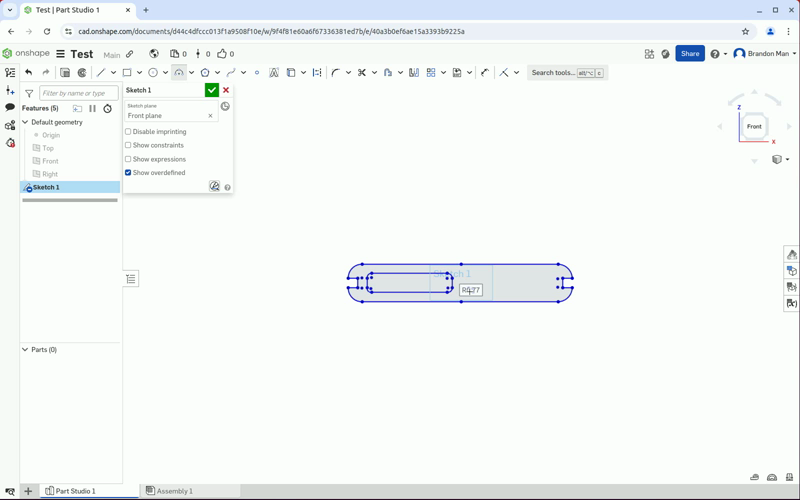
key_up(shift)
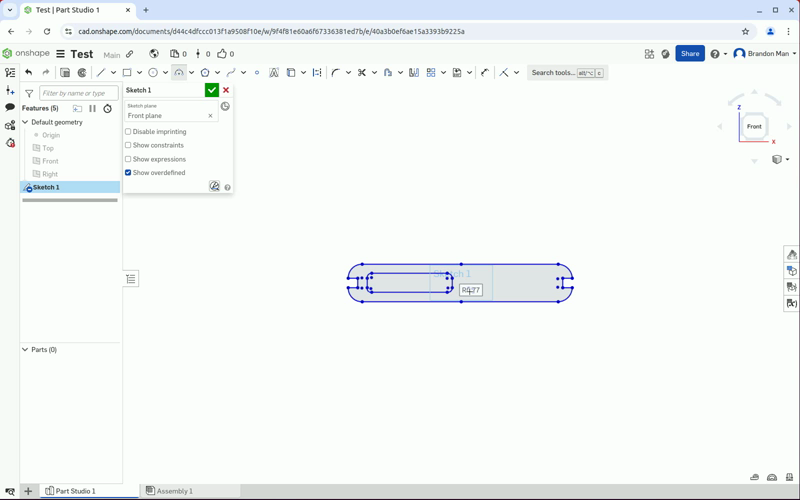
key(esc)
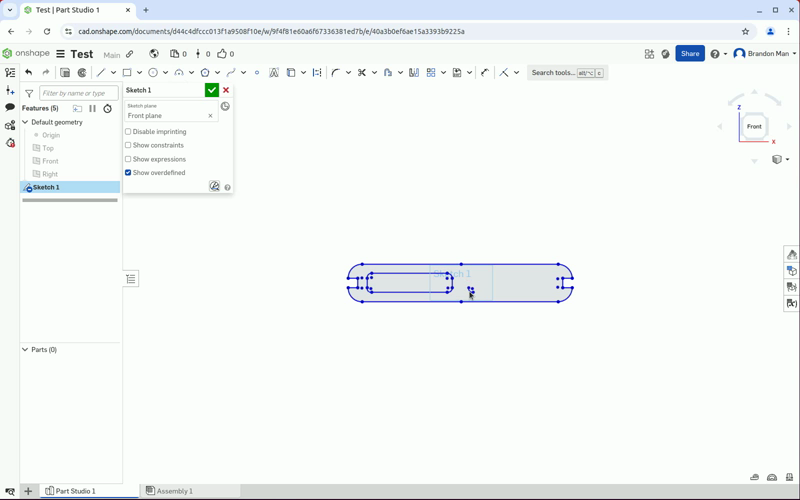
key(l)
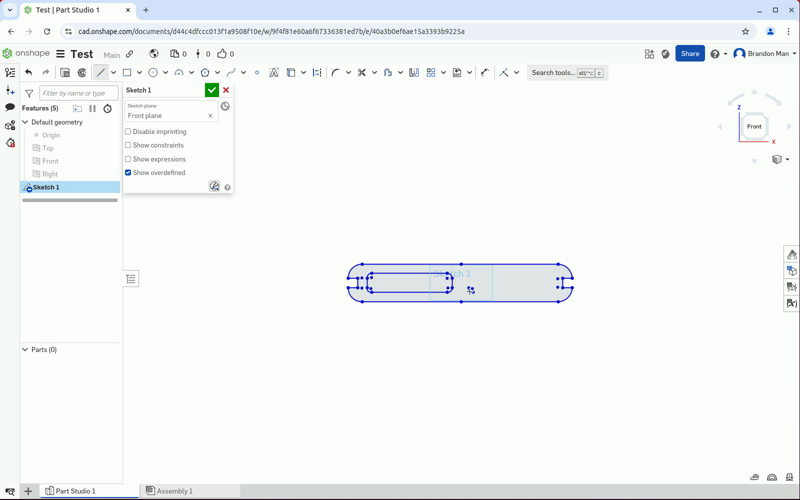
mouse_move(473, 292)
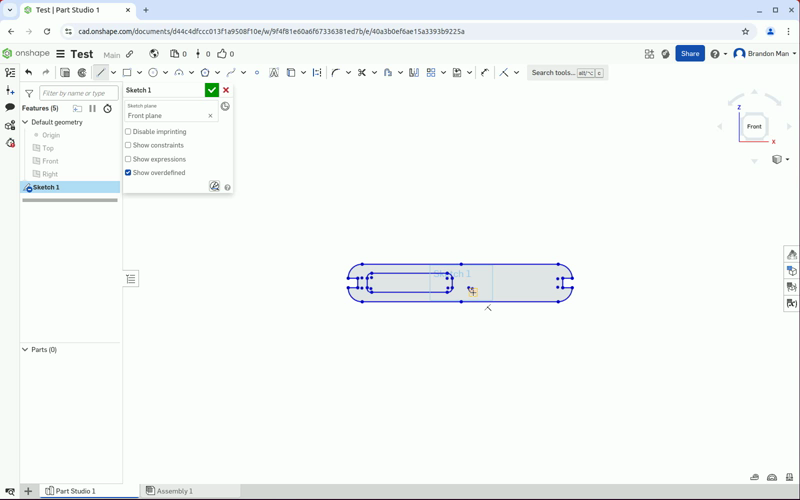
scroll(6)
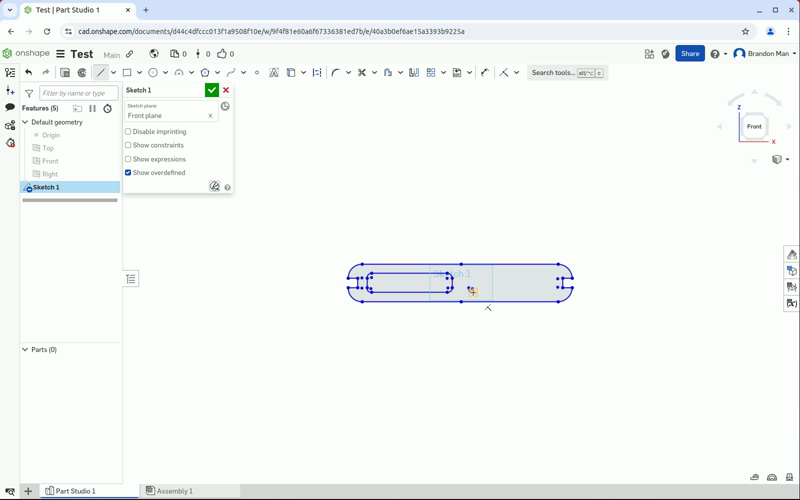
scroll(6)
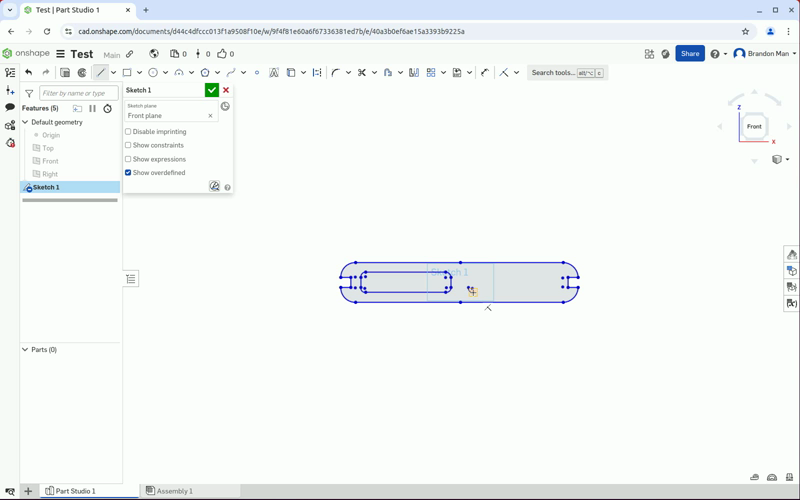
scroll(6)
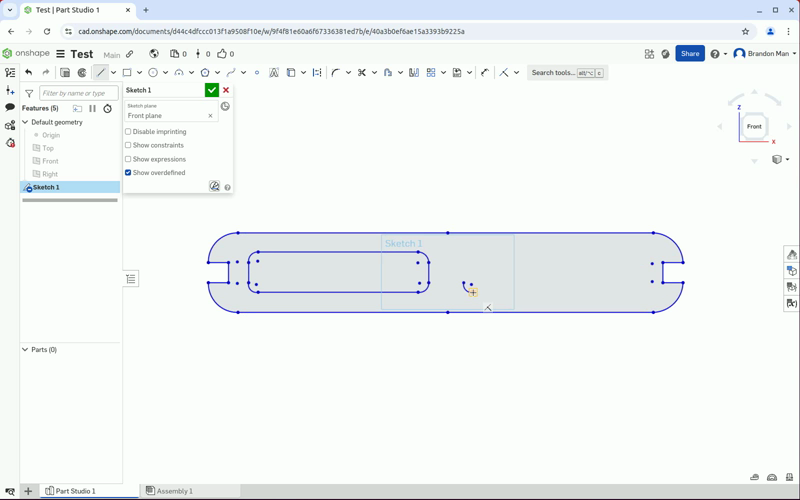
scroll(6)
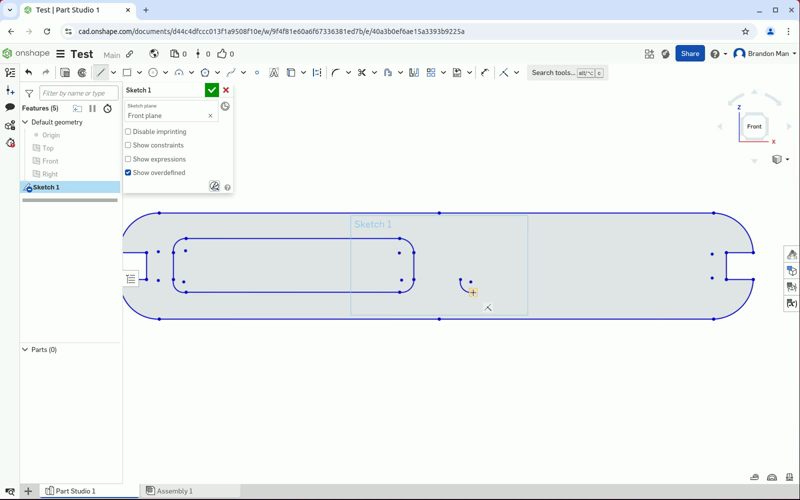
scroll(6)
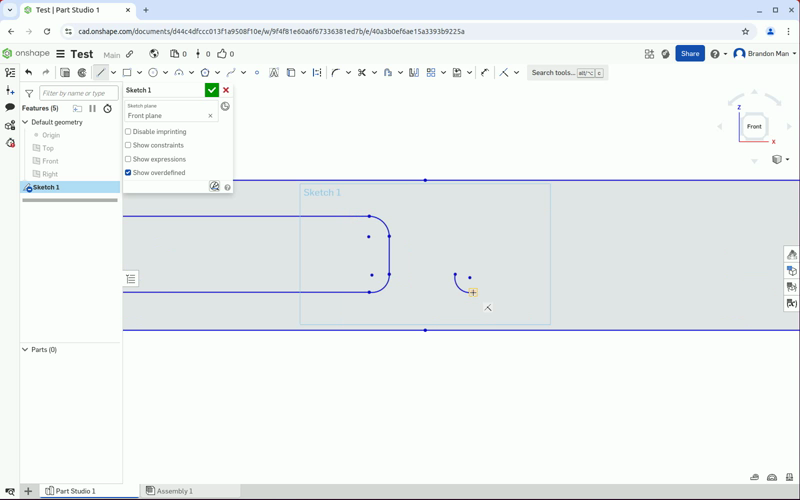
scroll(6)
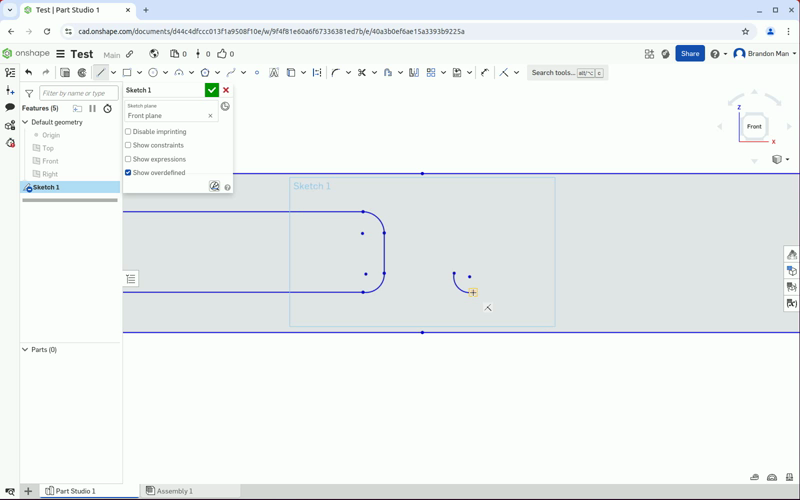
scroll(6)
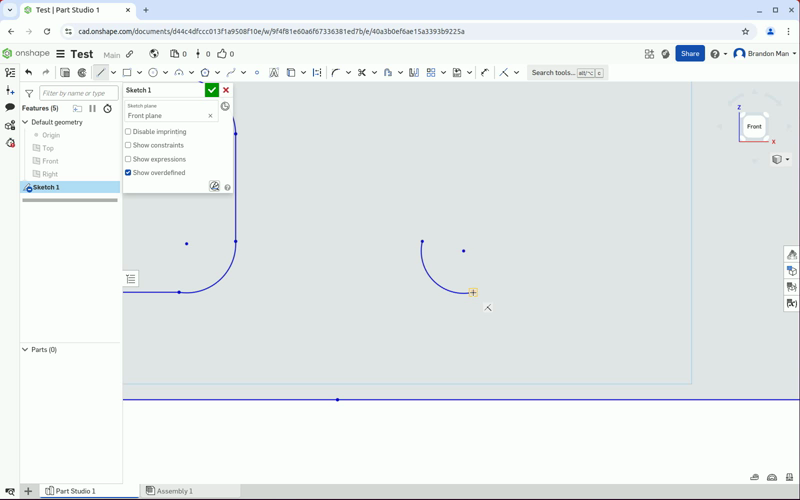
click(473, 292)
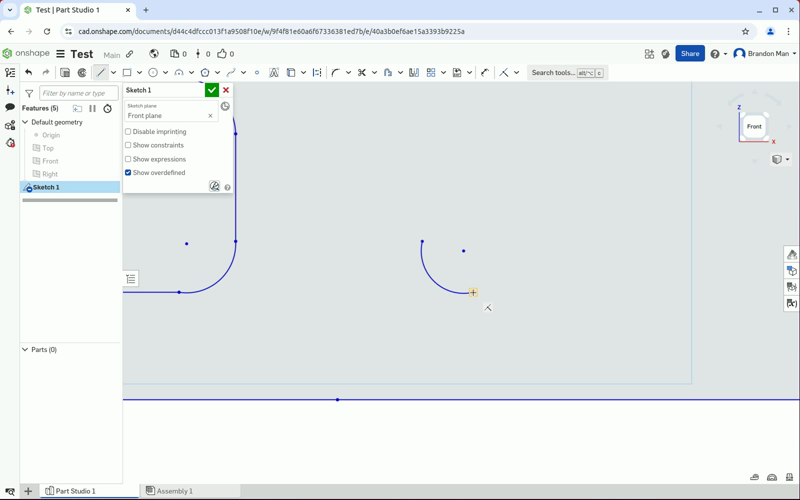
scroll(-6)
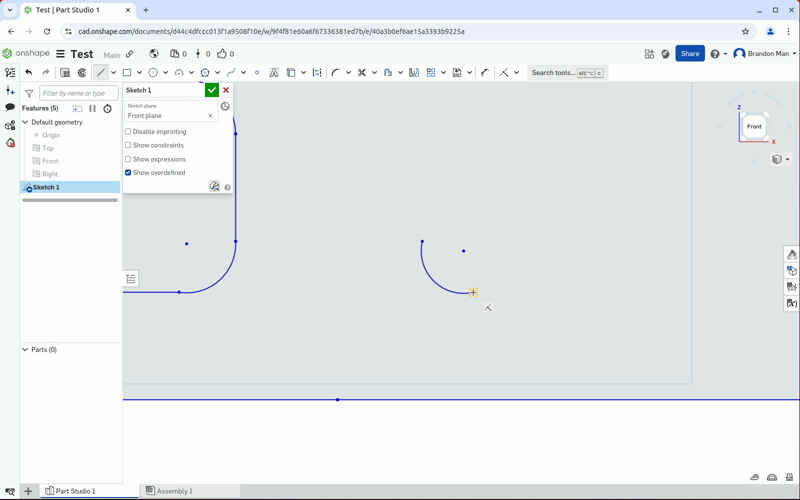
scroll(-6)
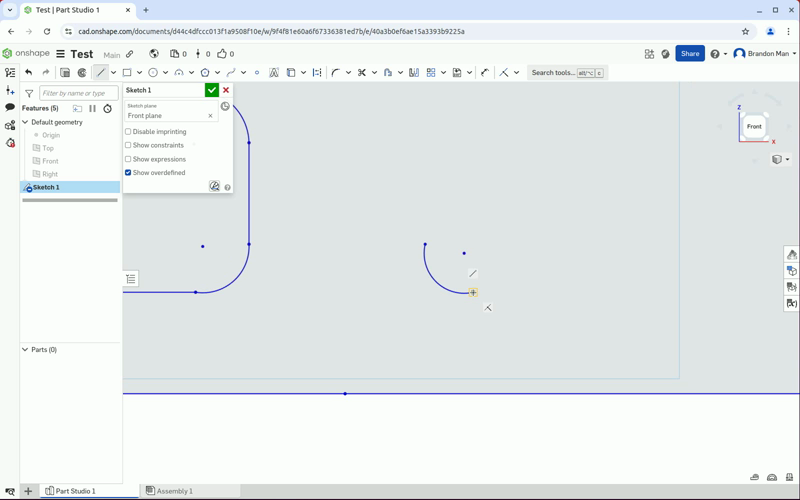
scroll(-6)
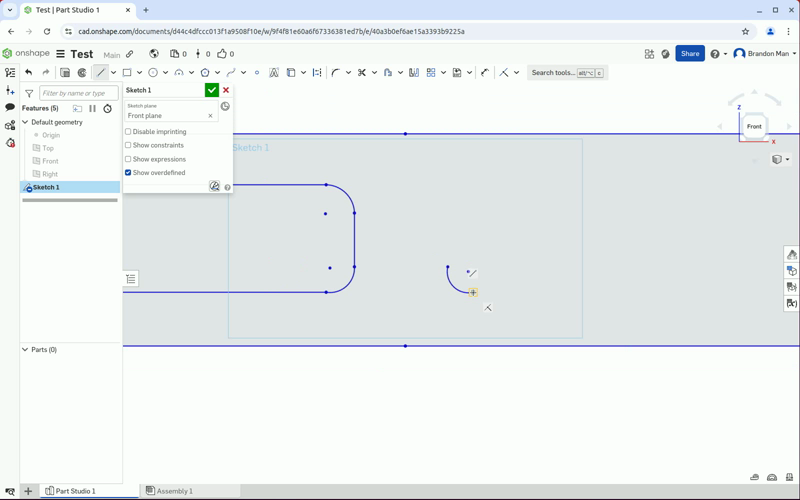
scroll(-6)
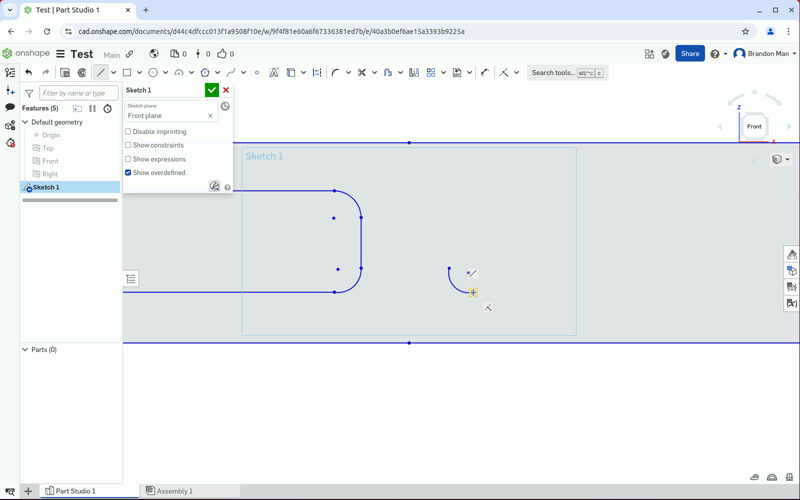
scroll(-6)
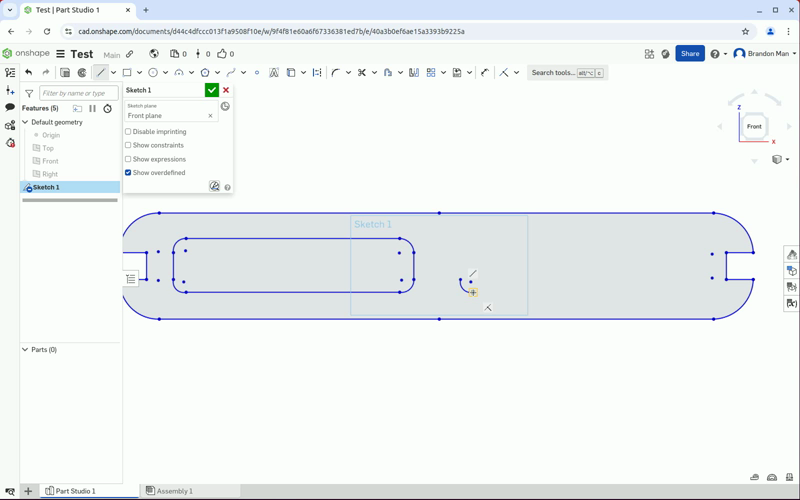
scroll(-6)
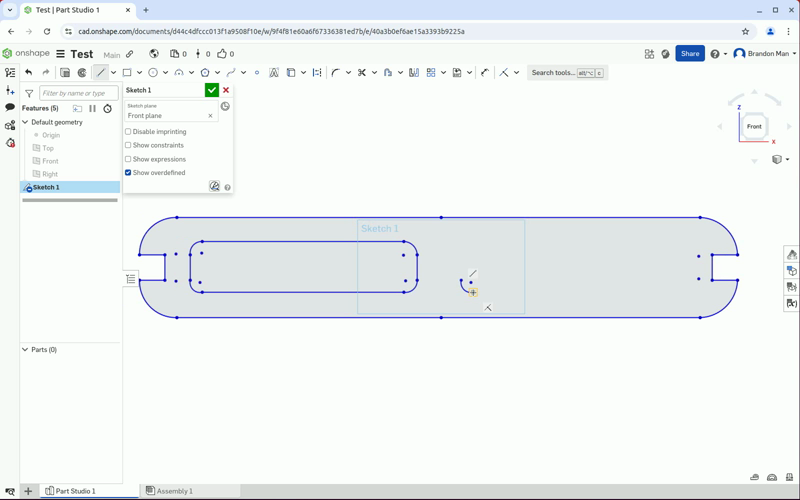
scroll(-6)
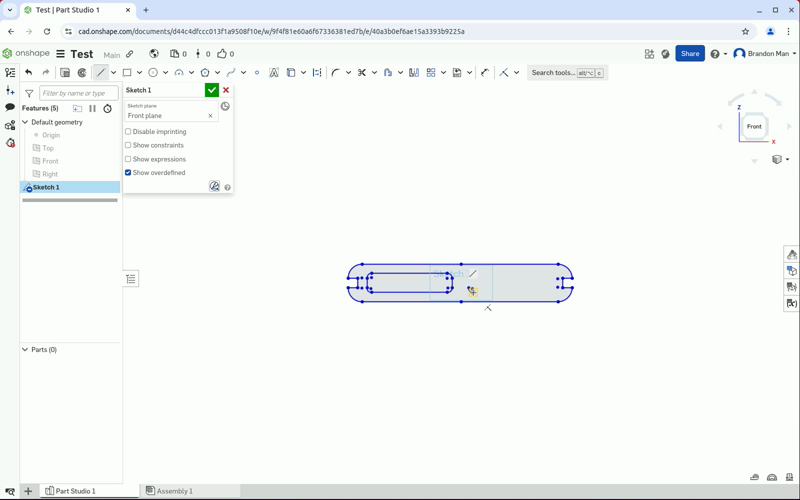
key_down(shift)
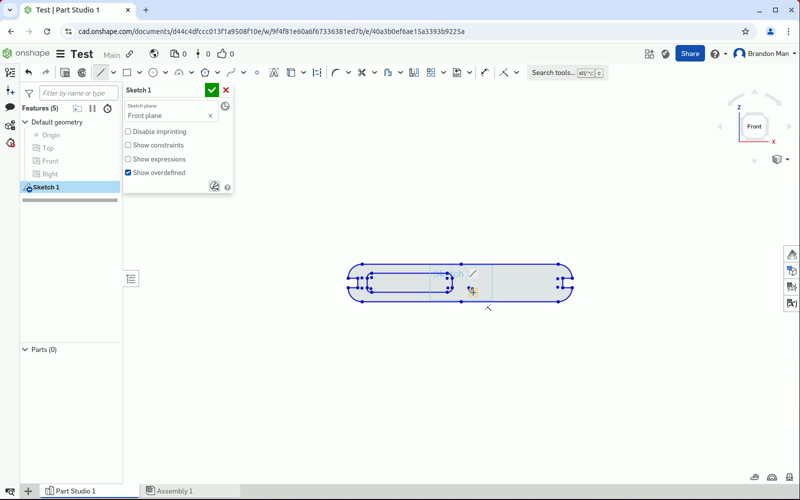
mouse_move(548, 292)
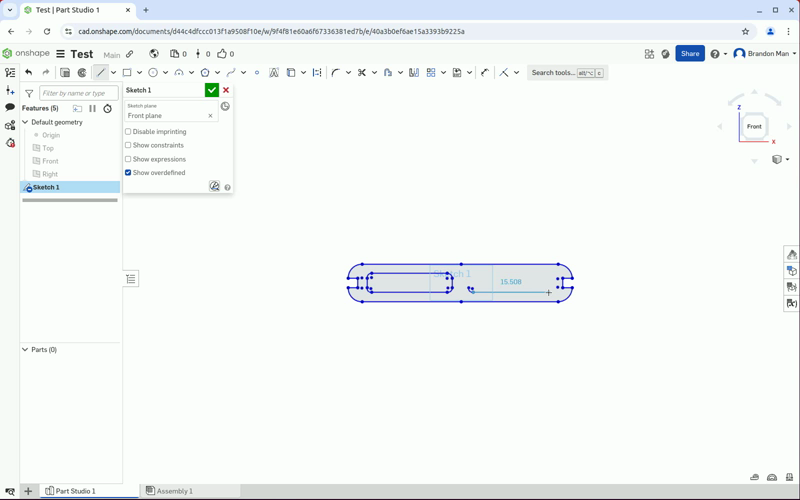
click(548, 292)
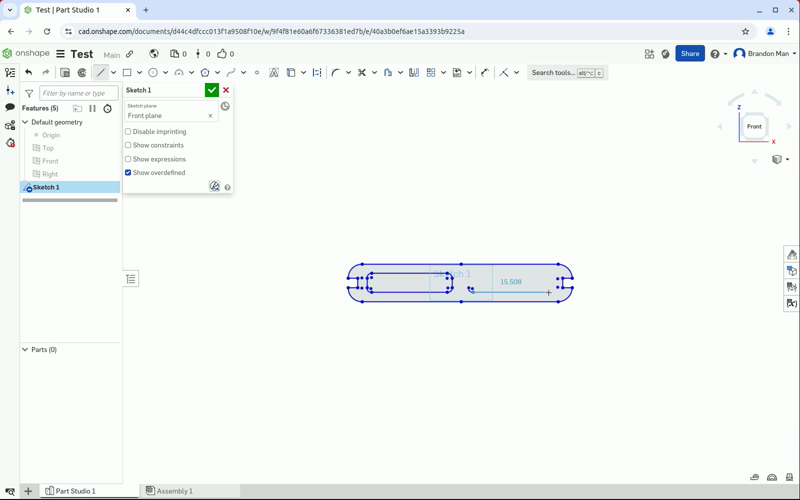
key_up(shift)
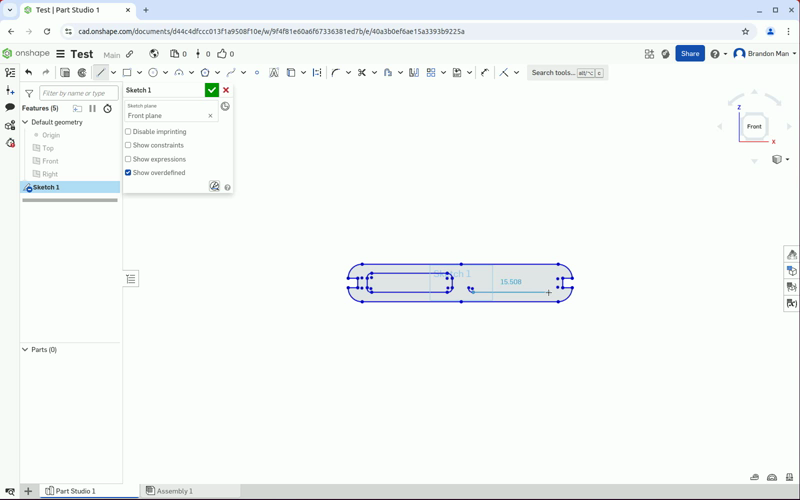
key(esc)
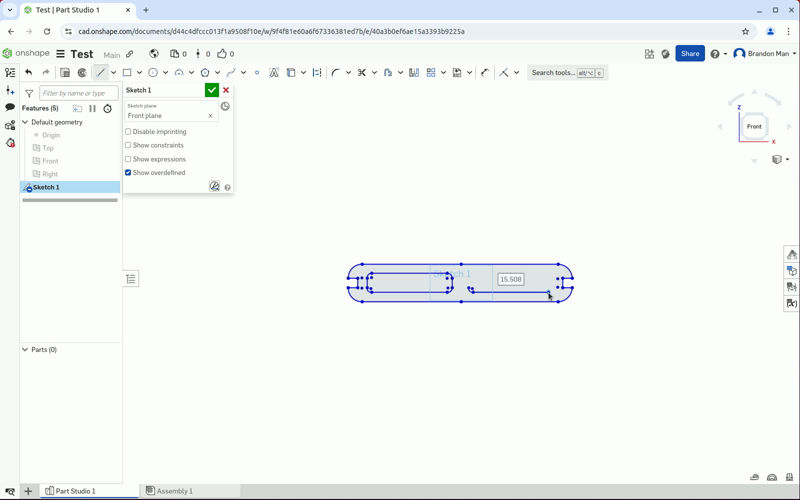
key(a)
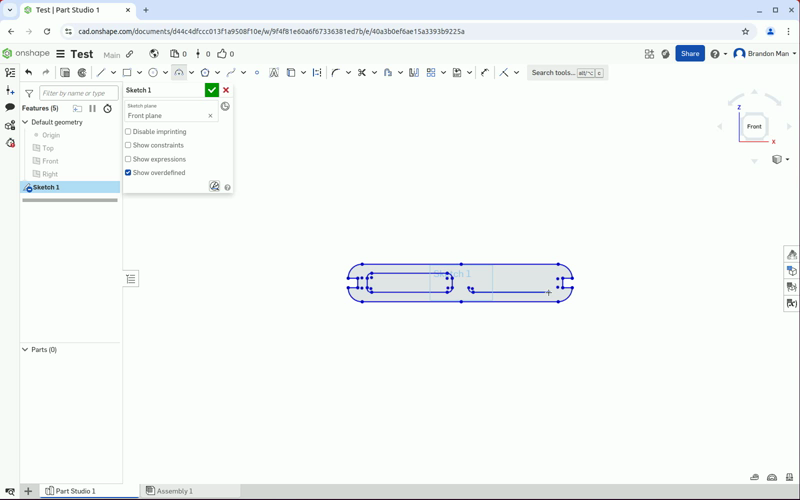
mouse_move(548, 292)
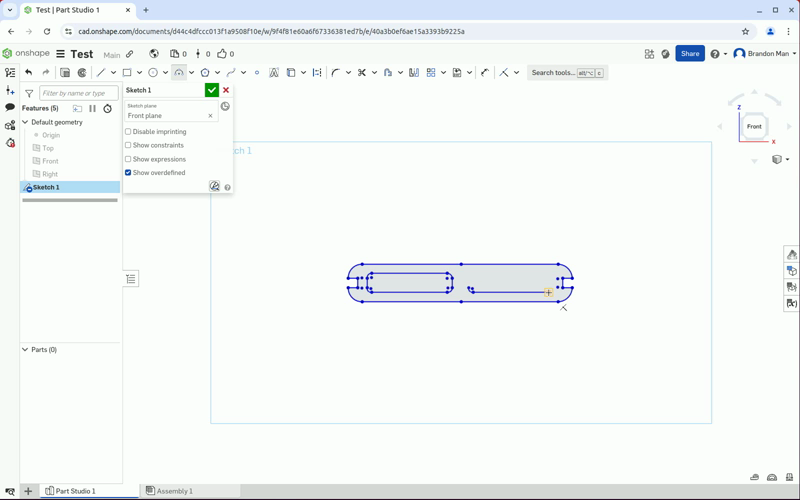
click(548, 292)
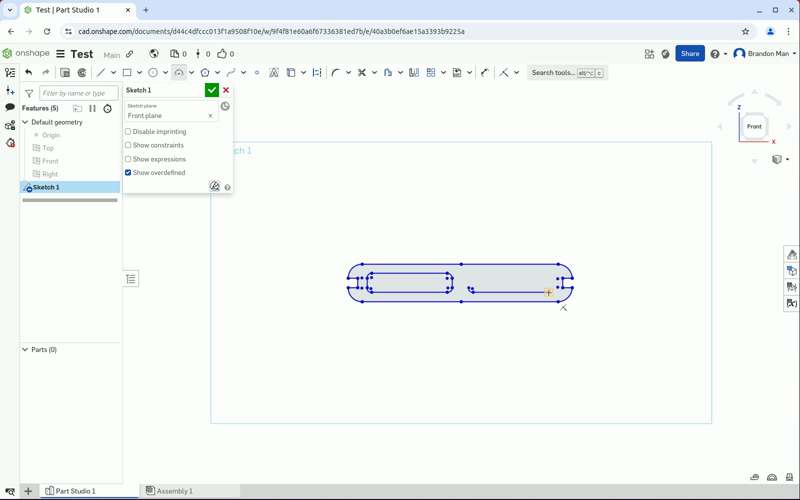
key_down(shift)
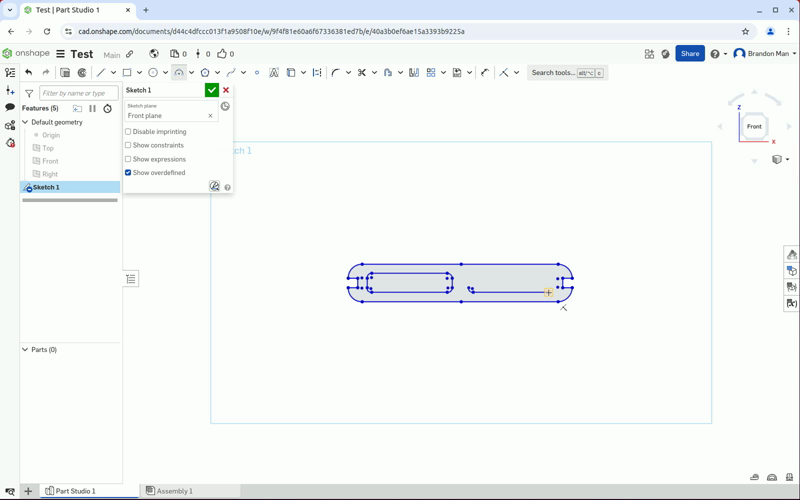
mouse_move(553, 287)
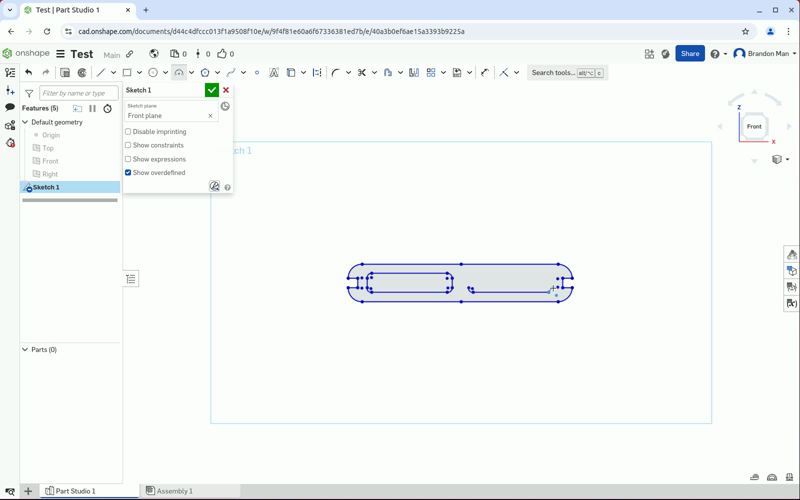
scroll(6)
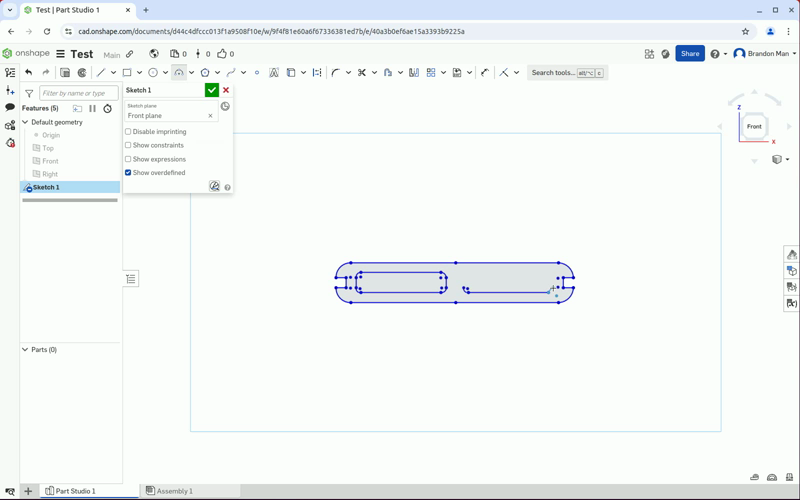
scroll(6)
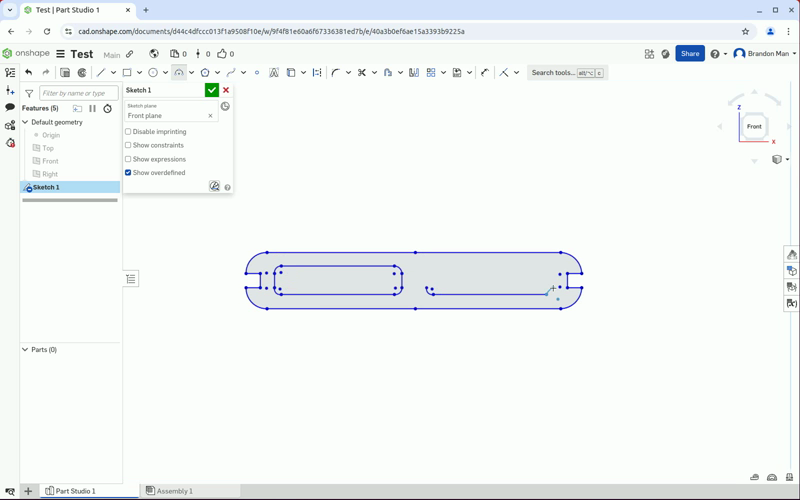
scroll(6)
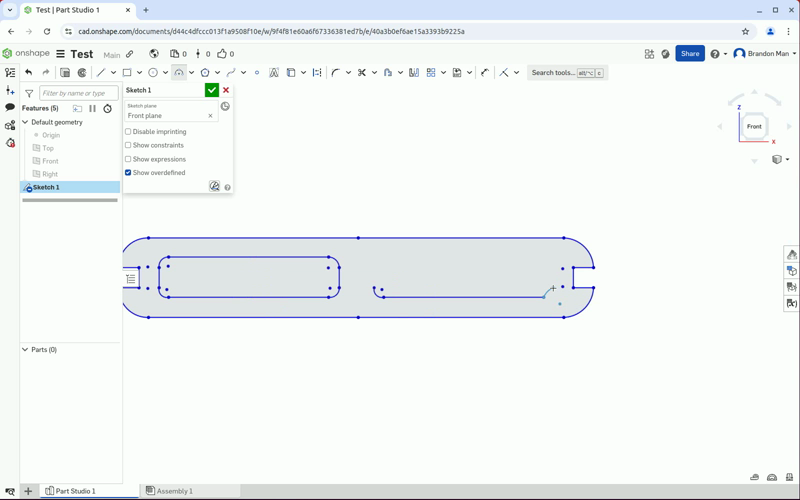
scroll(6)
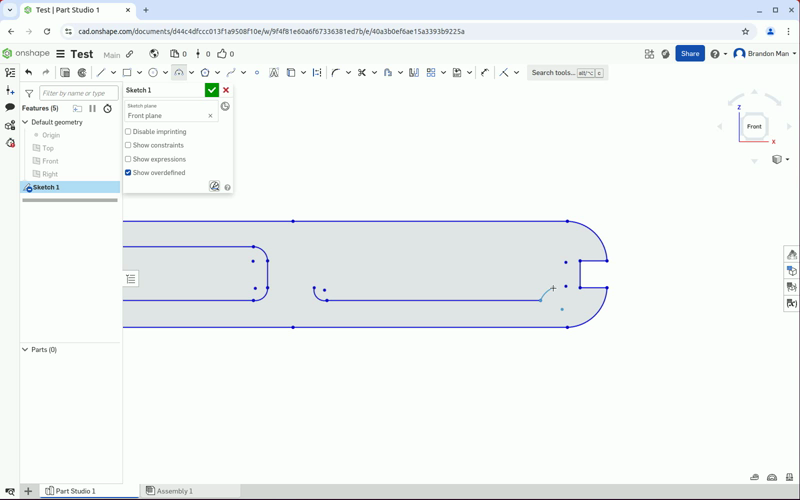
scroll(6)
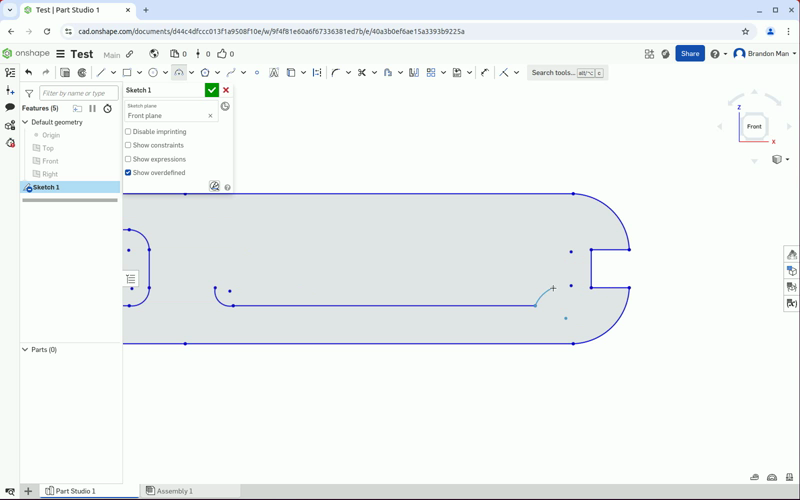
scroll(6)
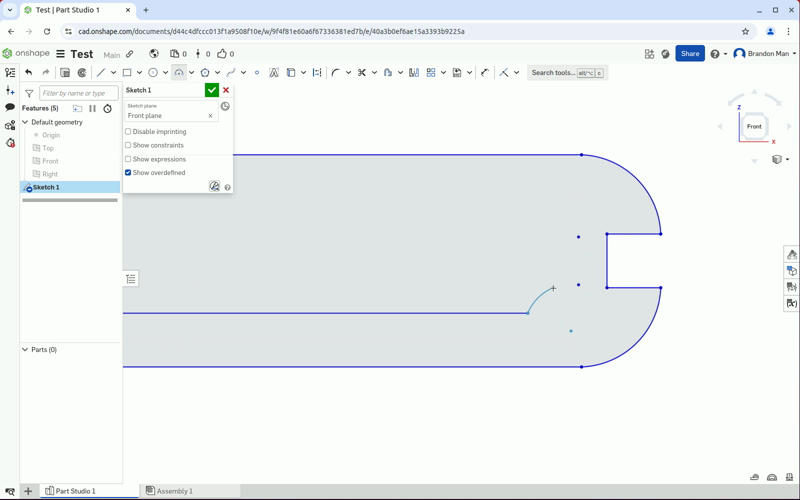
scroll(6)
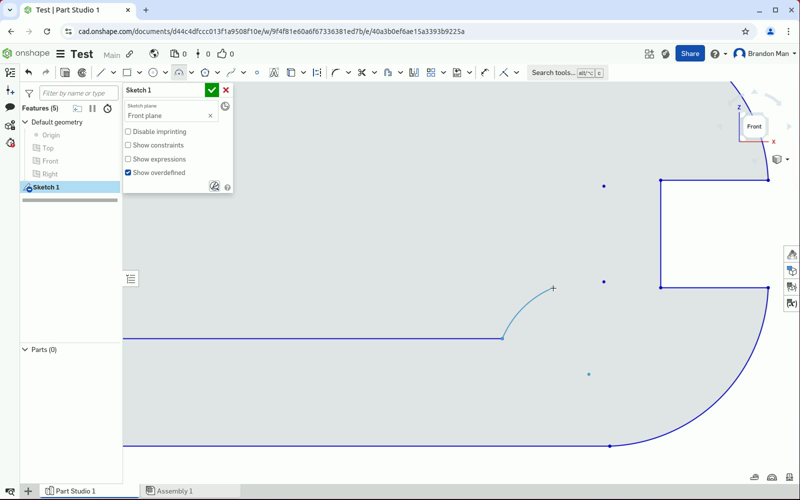
click(553, 287)
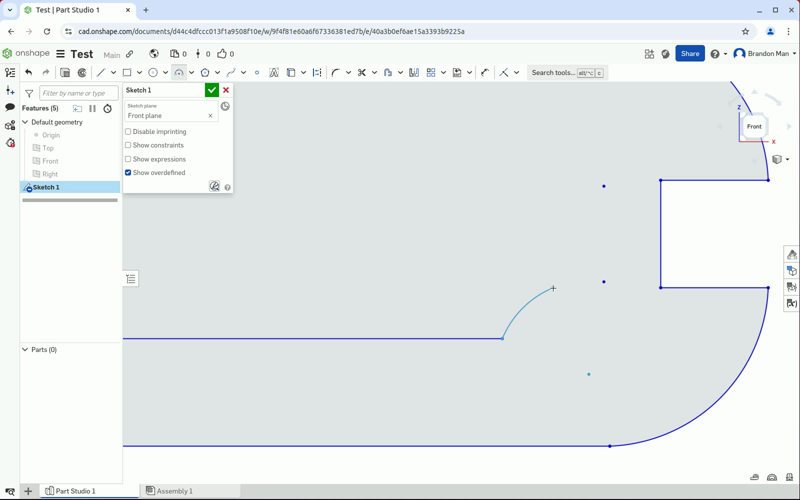
scroll(-6)
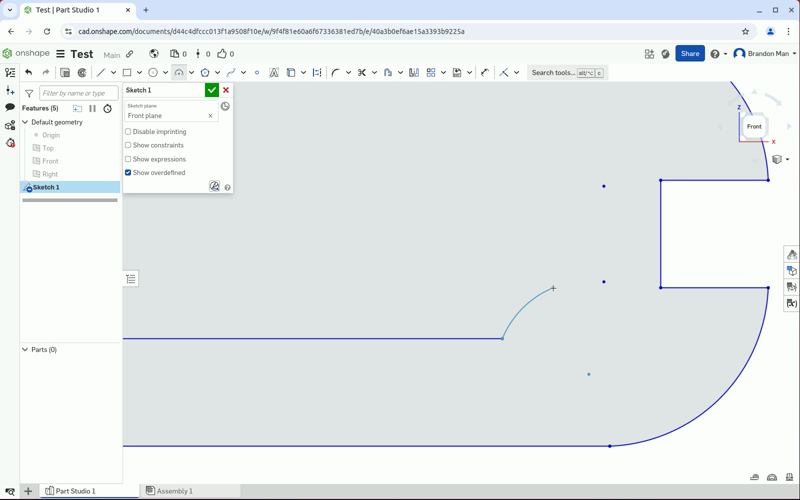
scroll(-6)
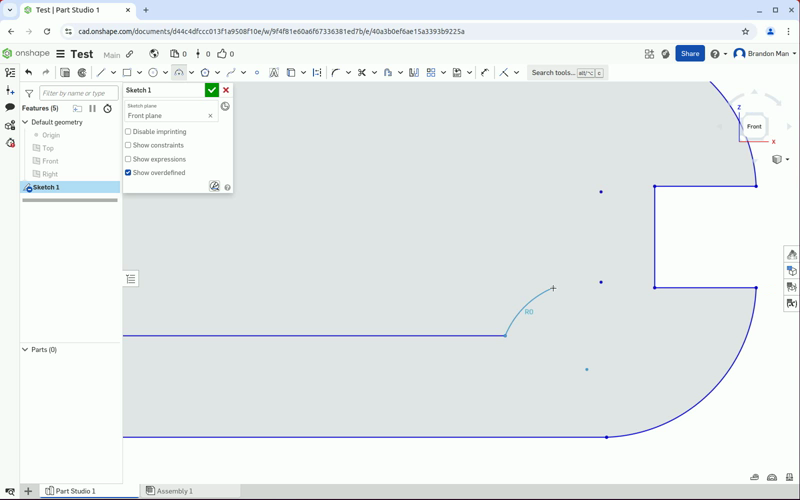
scroll(-6)
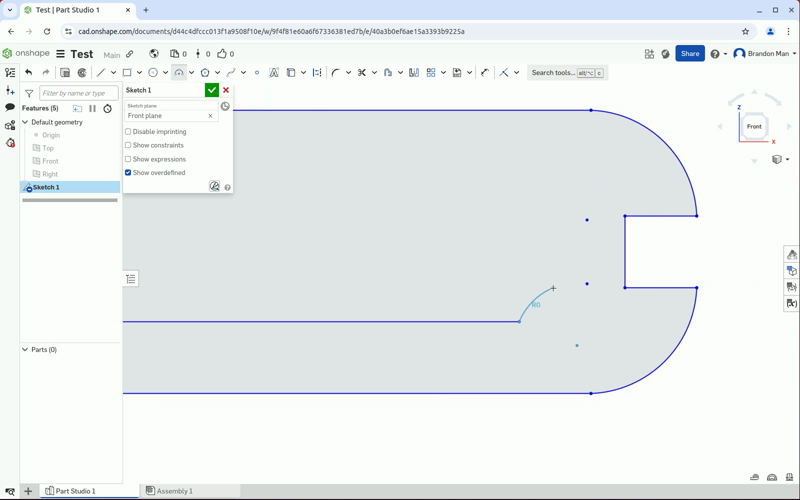
scroll(-6)
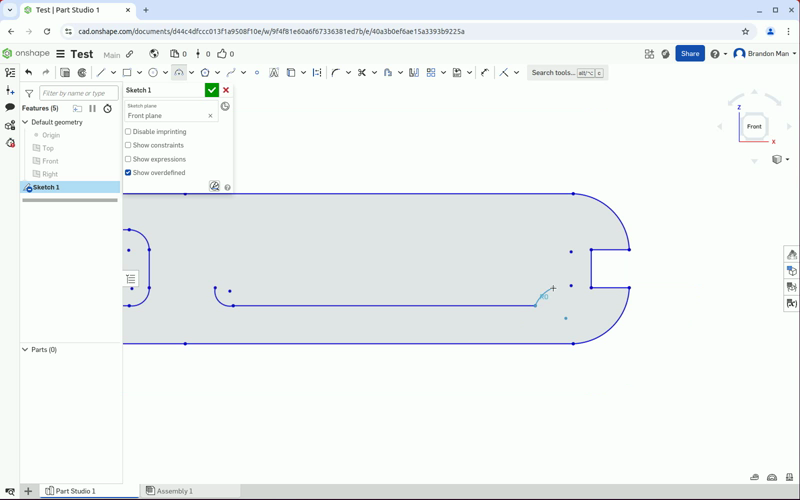
scroll(-6)
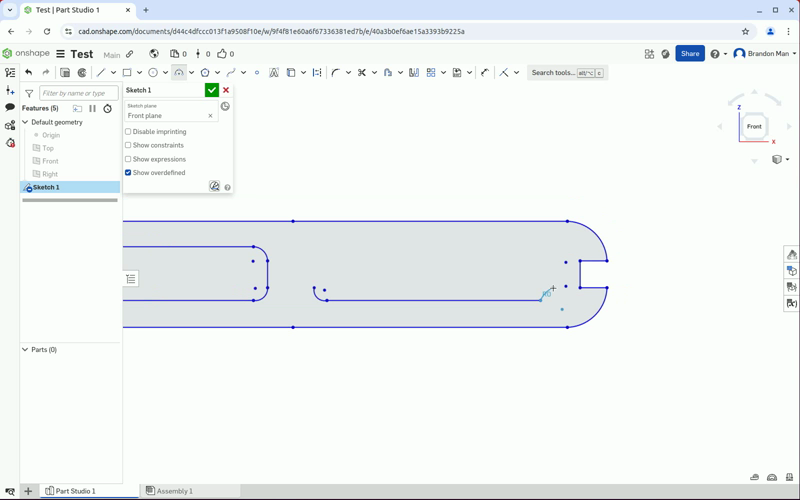
scroll(-6)
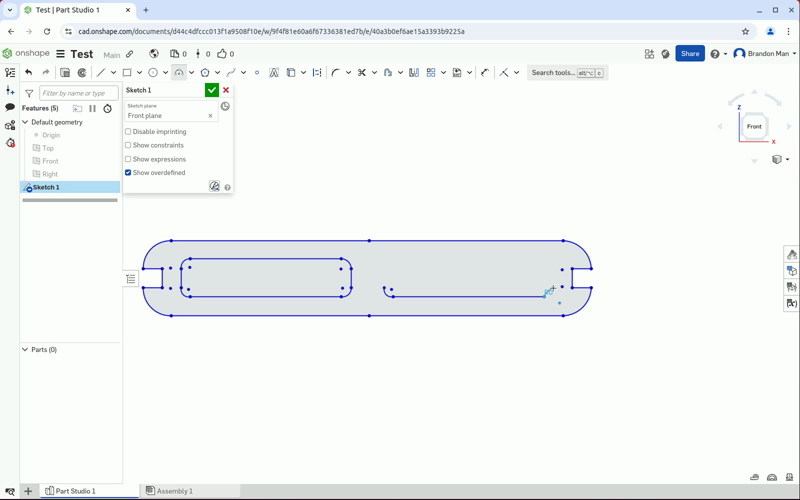
scroll(-6)
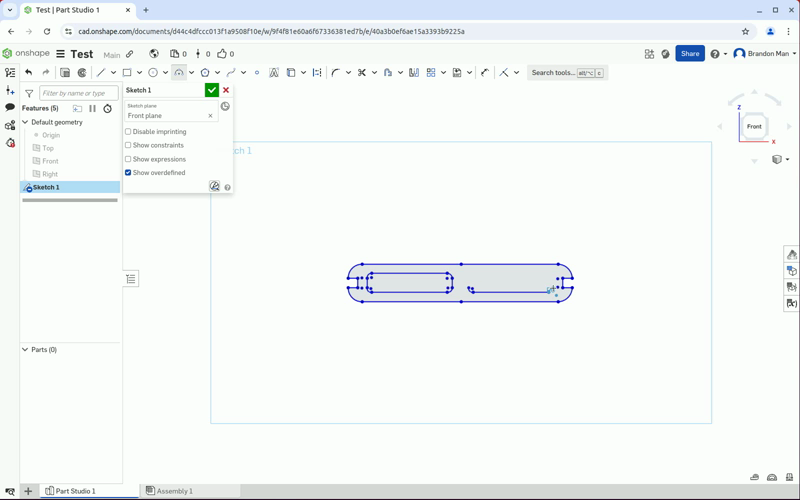
mouse_move(552, 291)
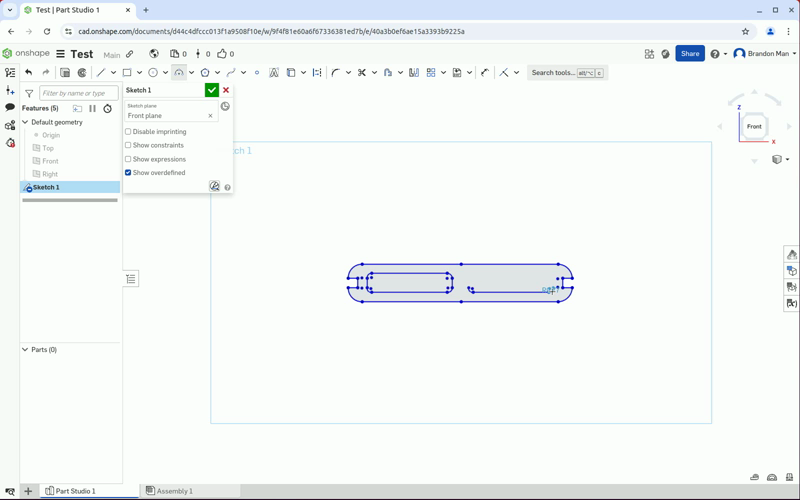
scroll(6)
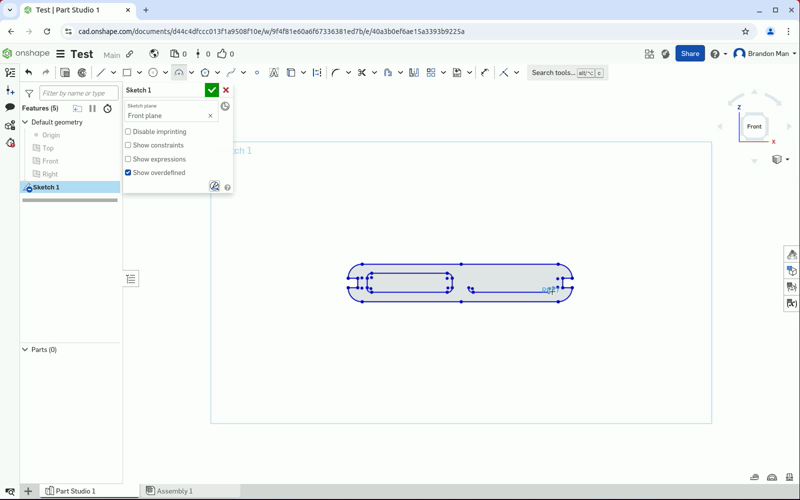
scroll(6)
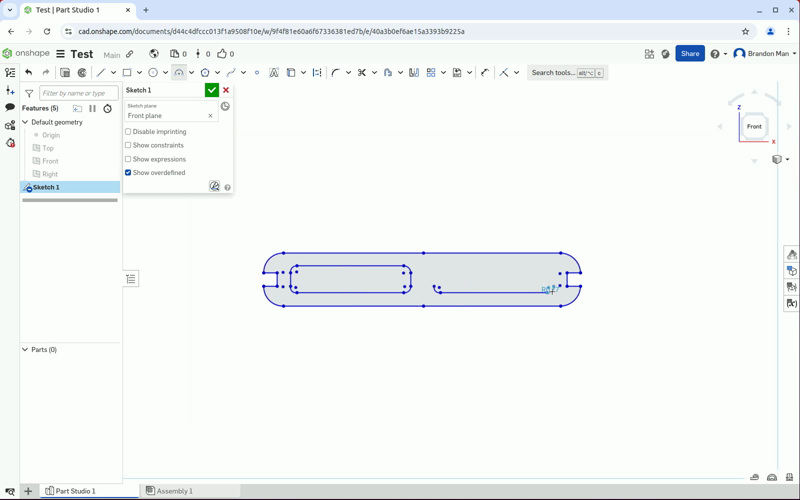
scroll(6)
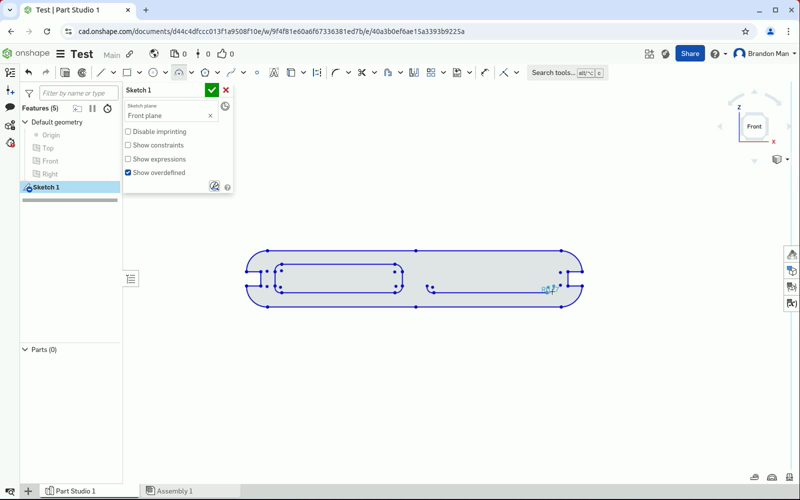
scroll(6)
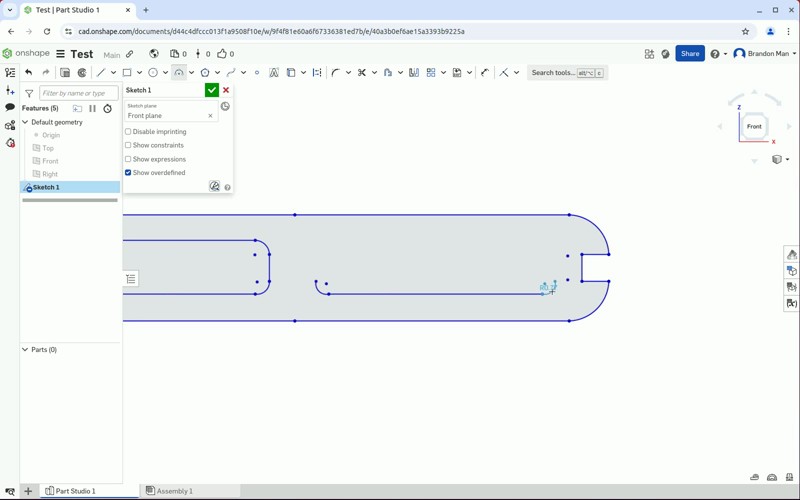
scroll(6)
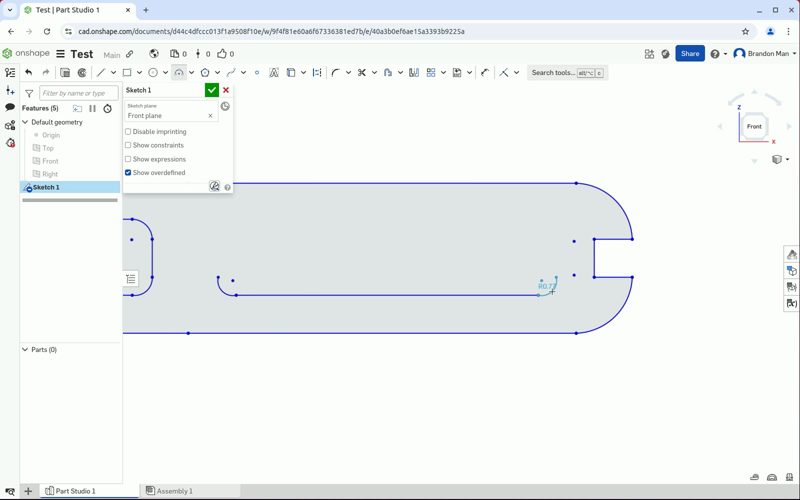
scroll(6)
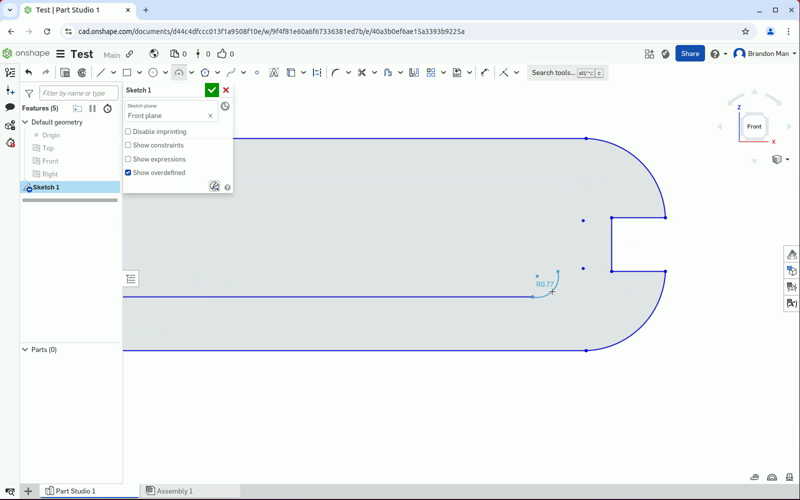
scroll(6)
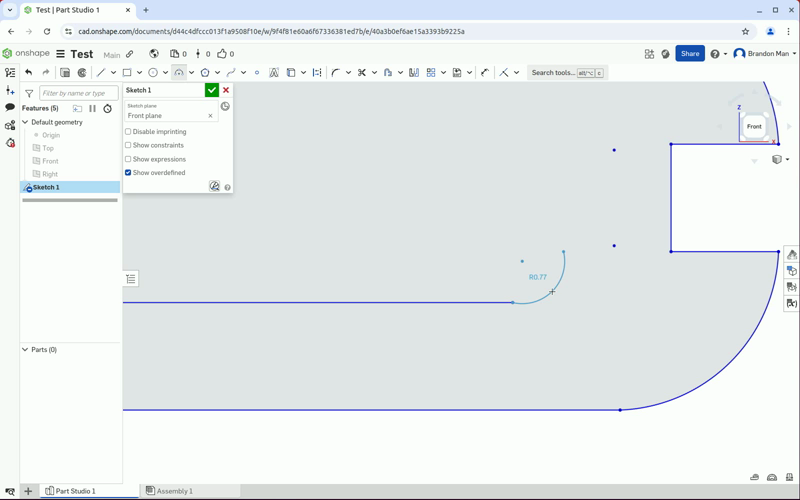
click(552, 291)
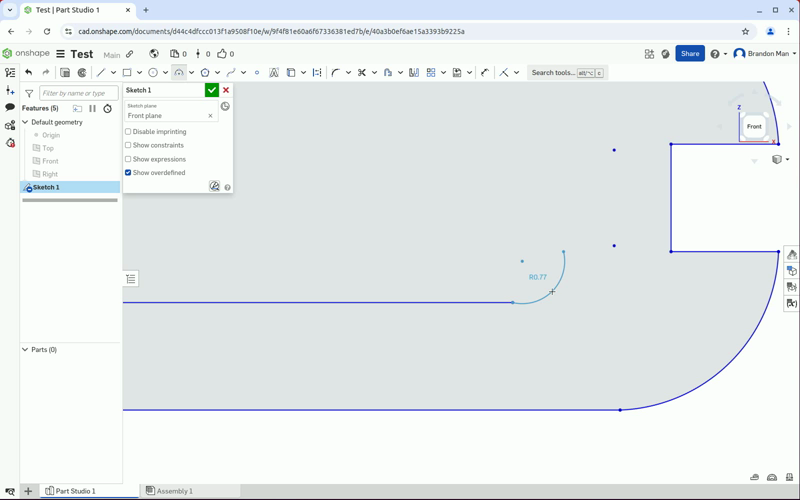
scroll(-6)
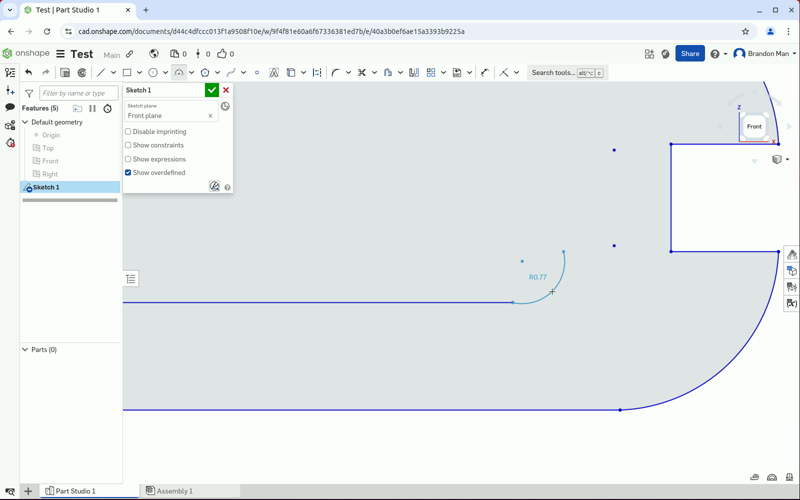
scroll(-6)
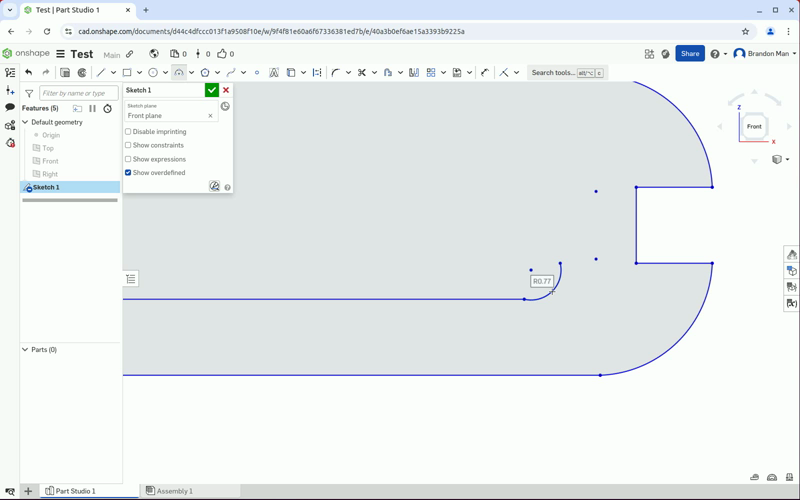
scroll(-6)
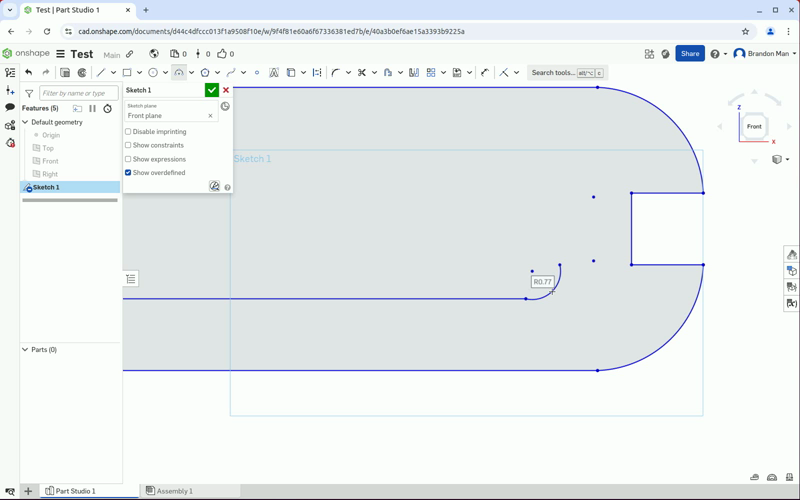
scroll(-6)
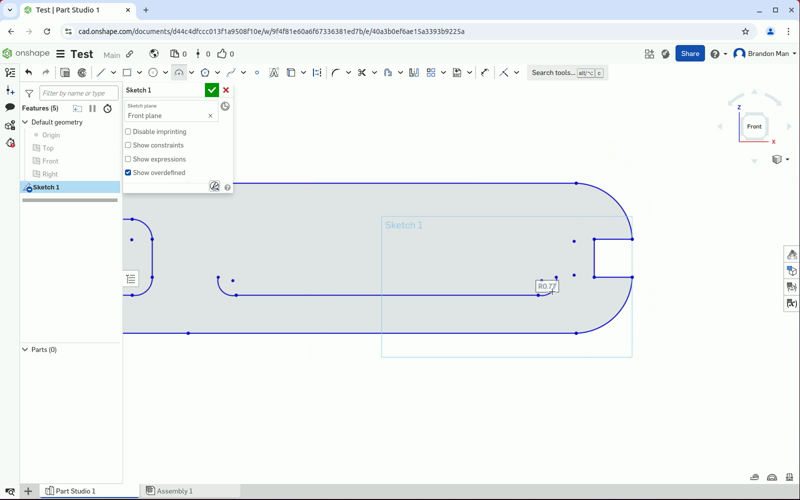
scroll(-6)
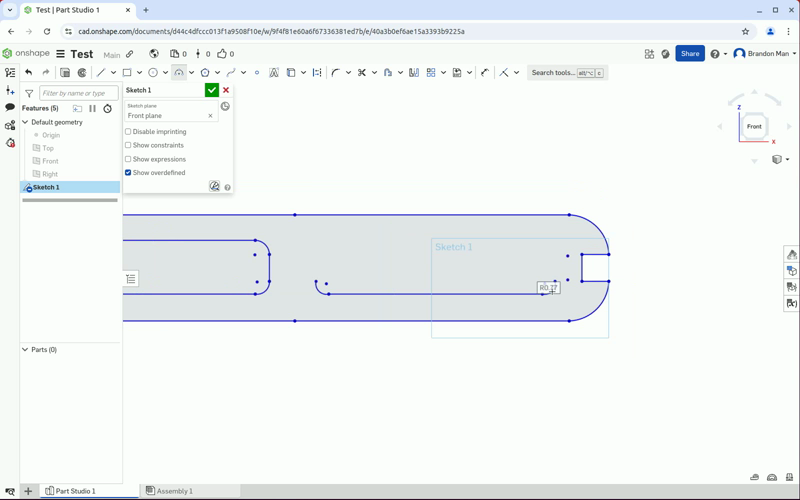
scroll(-6)
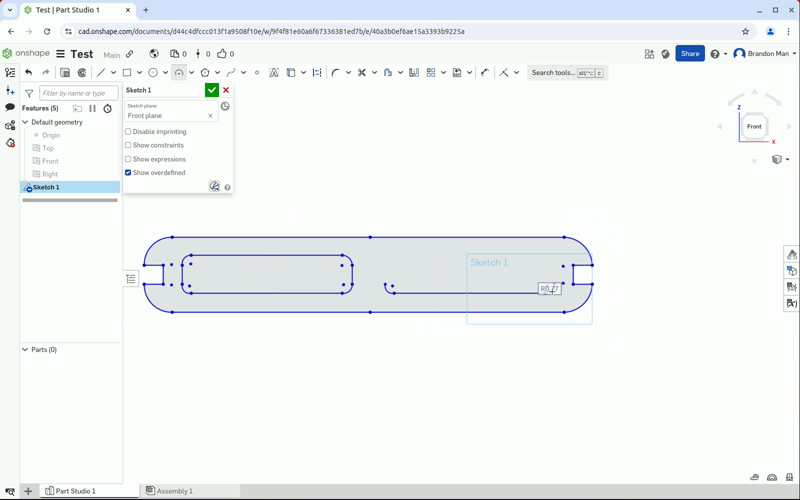
scroll(-6)
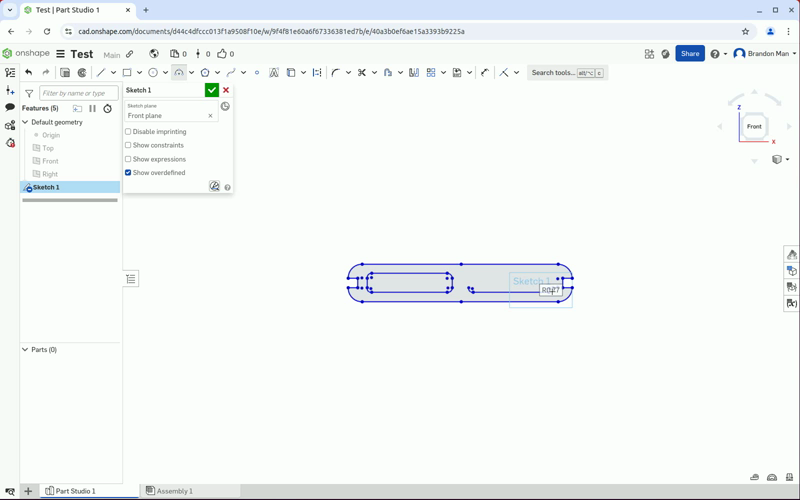
key_up(shift)
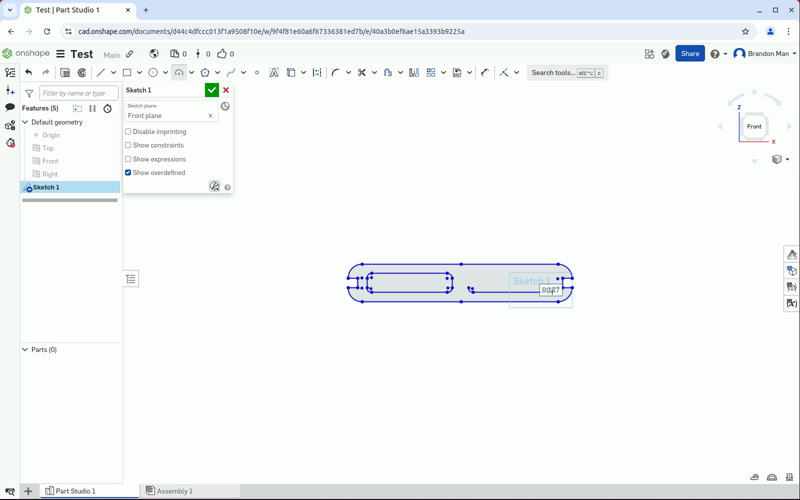
key(esc)
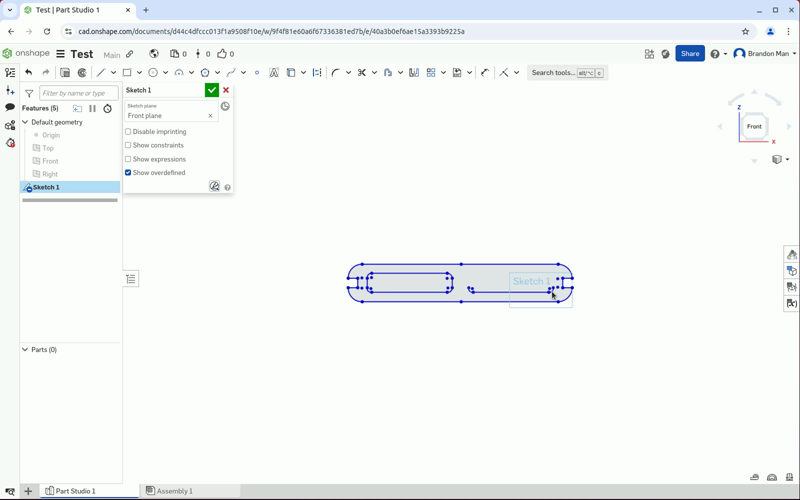
key(l)
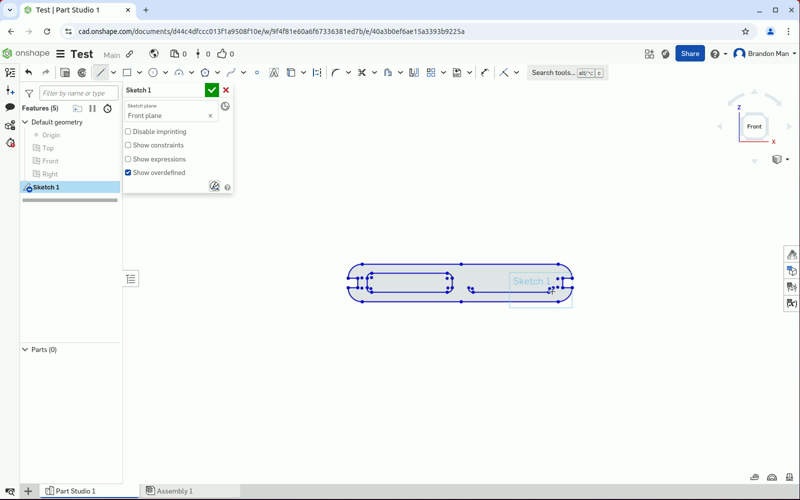
mouse_move(553, 287)
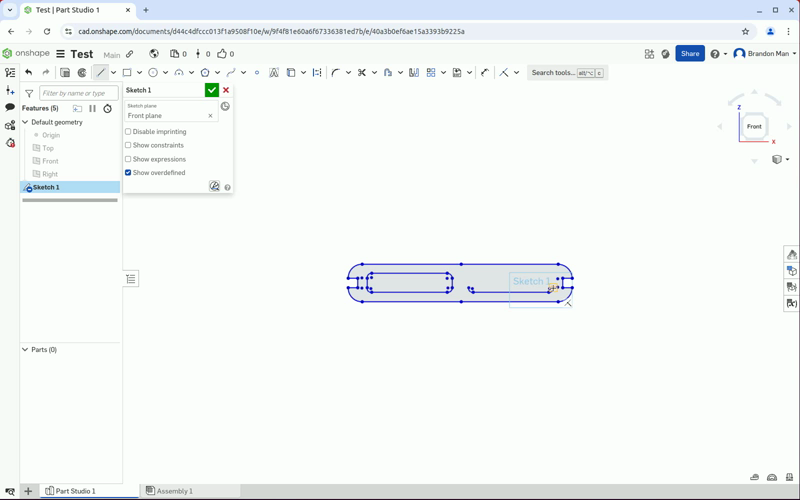
scroll(6)
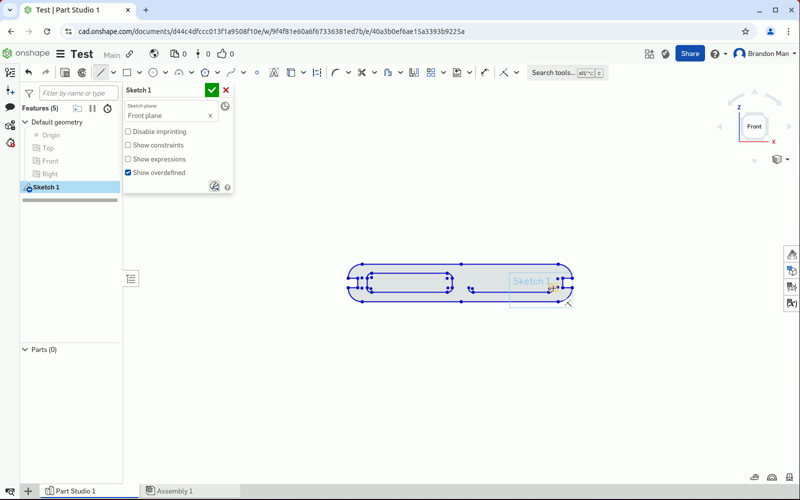
scroll(6)
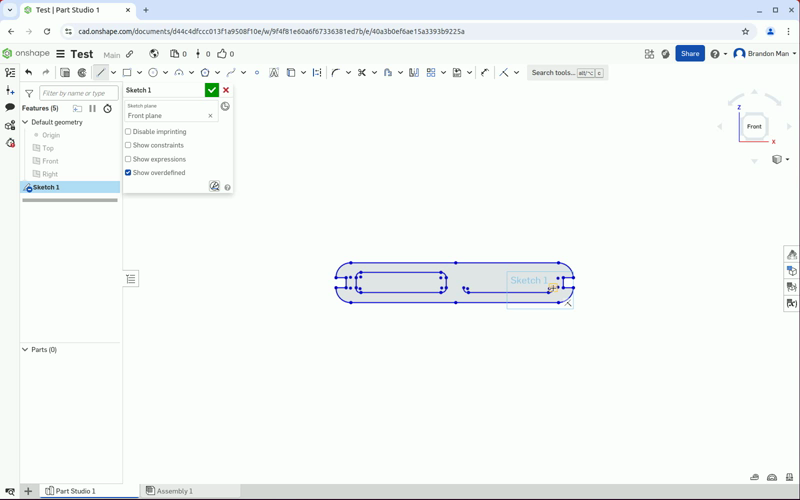
scroll(6)
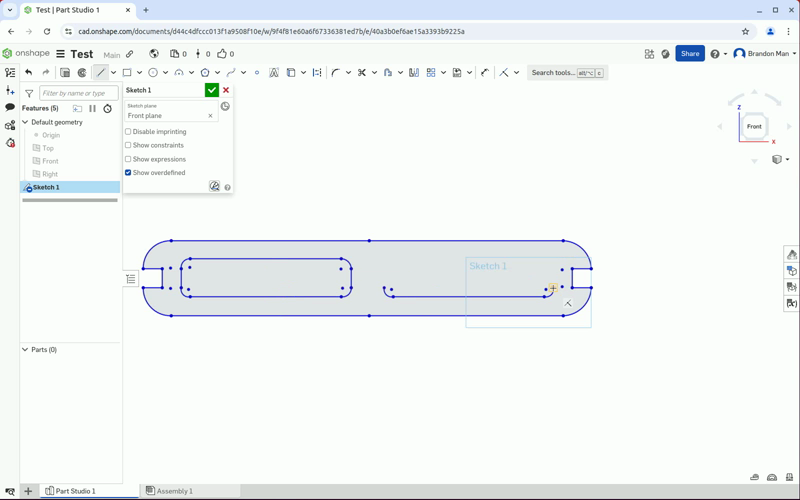
scroll(6)
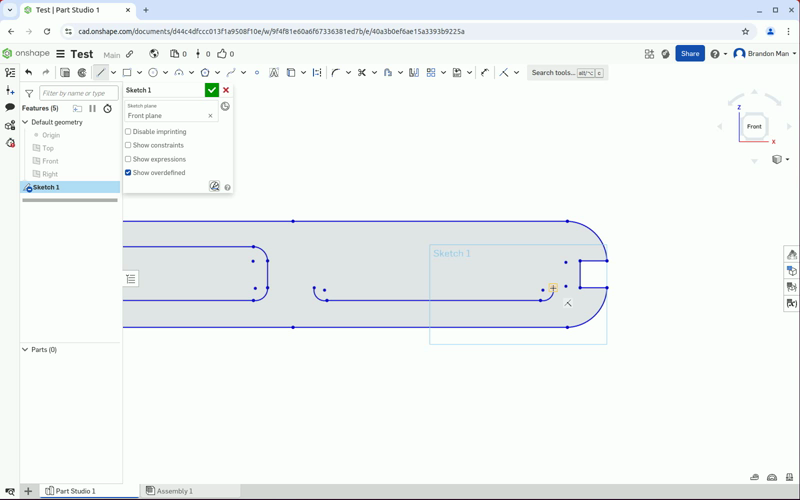
scroll(6)
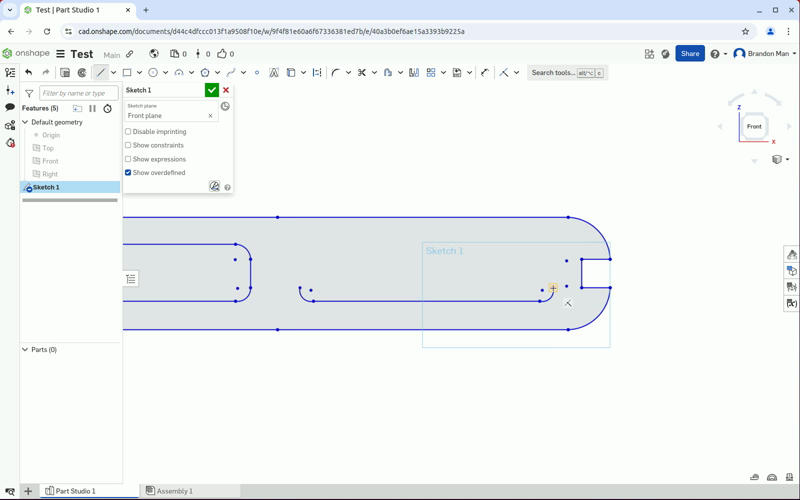
scroll(6)
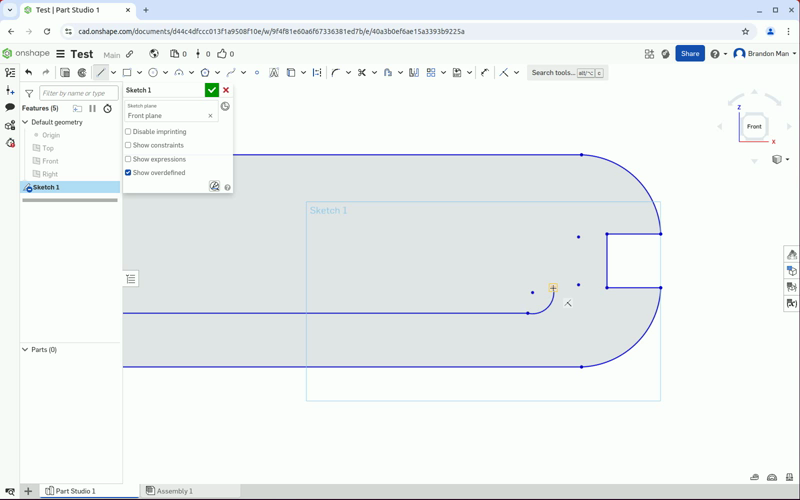
scroll(6)
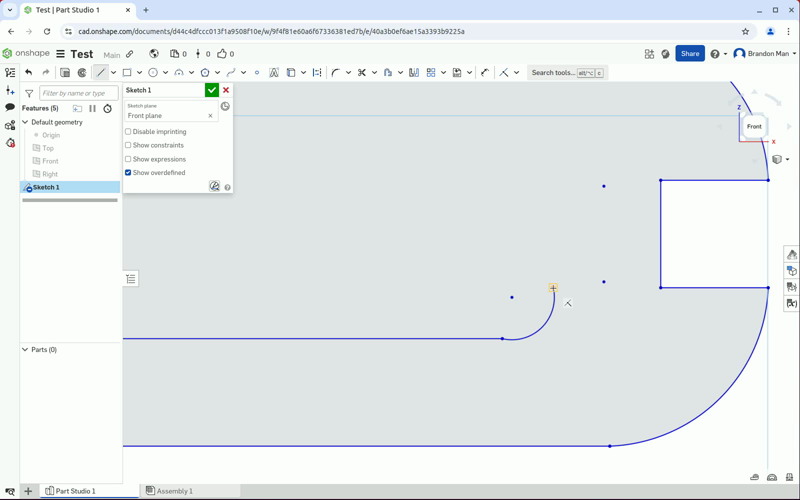
click(553, 287)
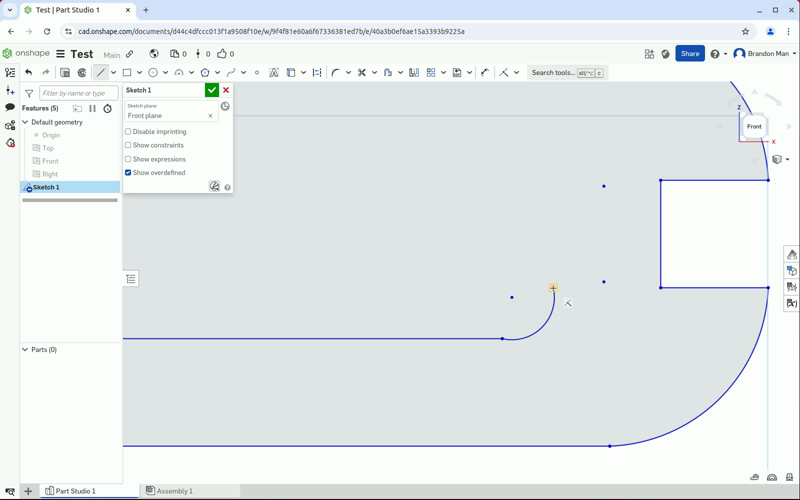
scroll(-6)
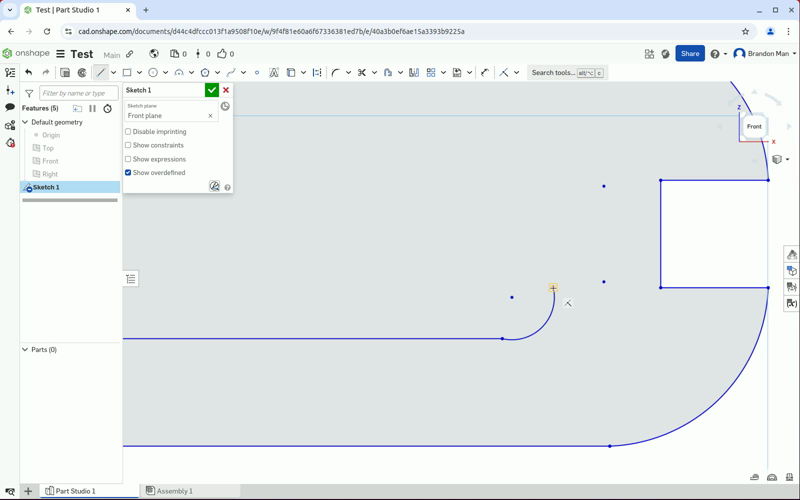
scroll(-6)
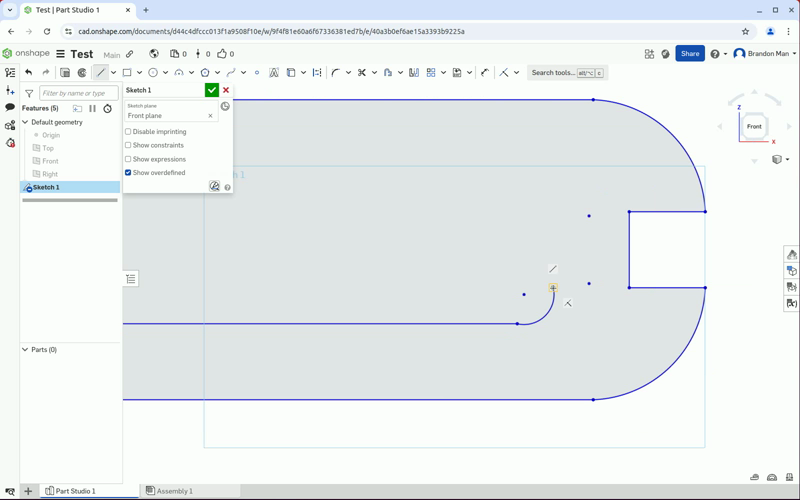
scroll(-6)
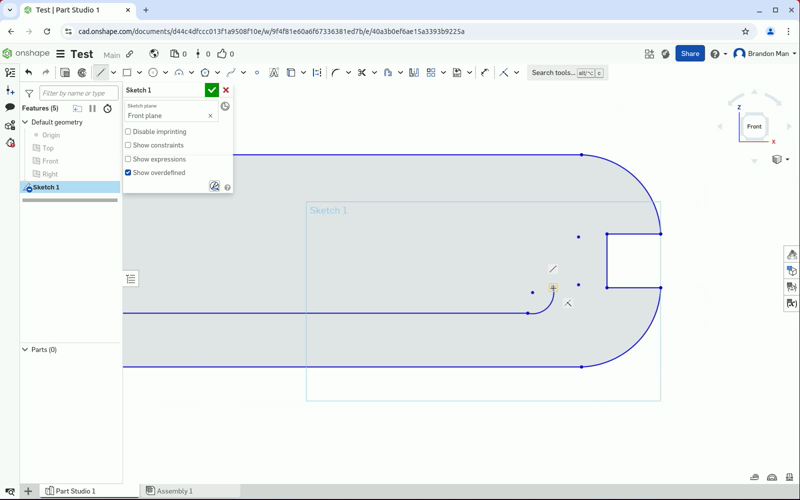
scroll(-6)
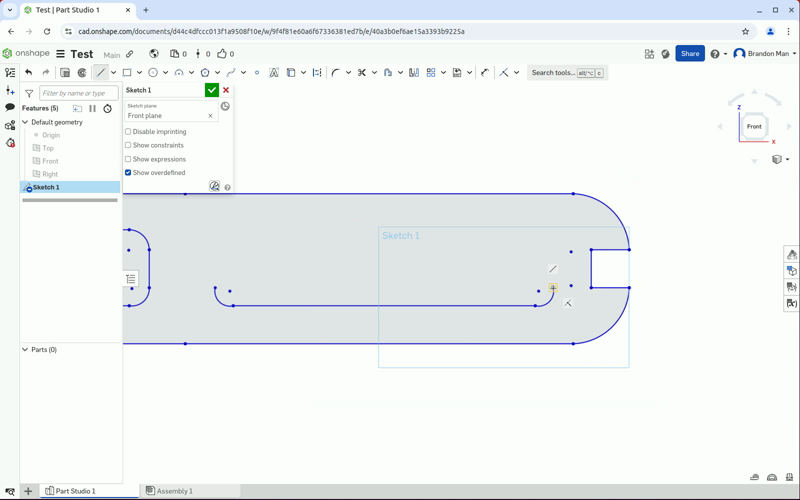
scroll(-6)
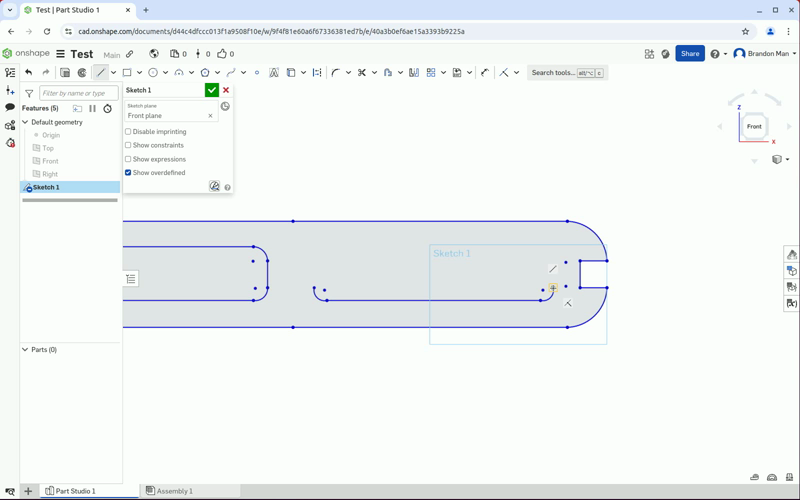
scroll(-6)
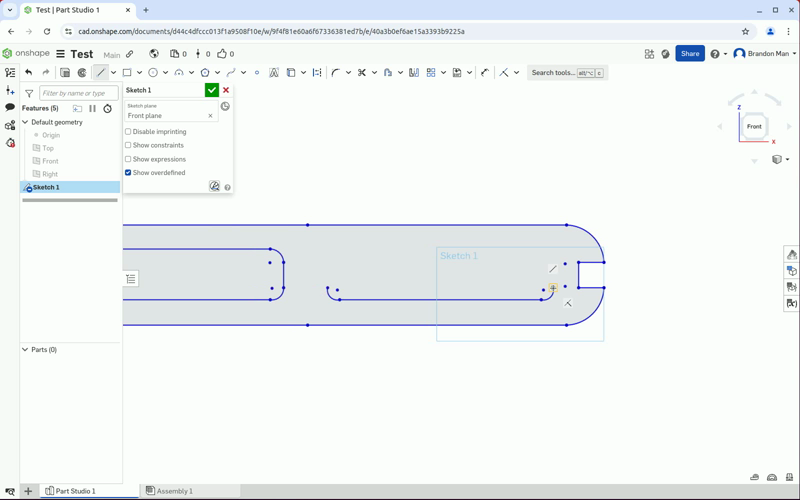
scroll(-6)
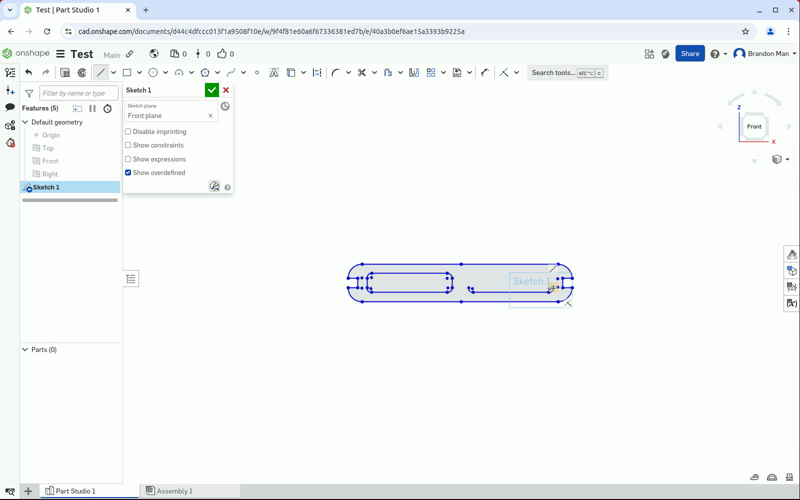
key_down(shift)
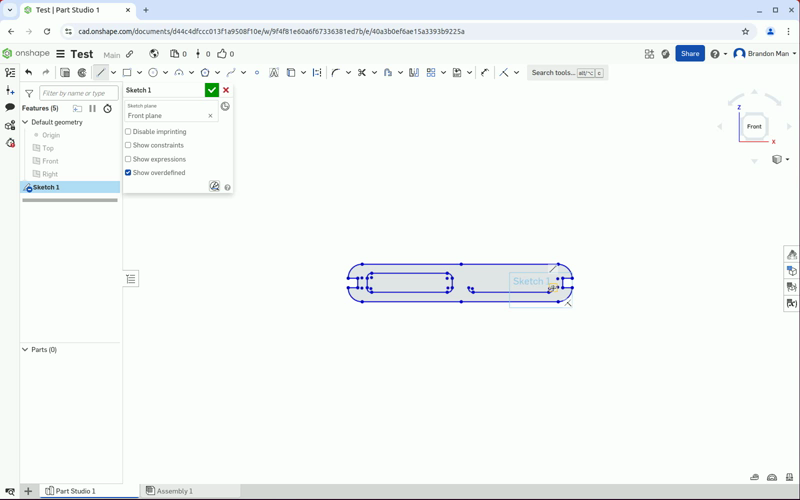
mouse_move(583, 287)
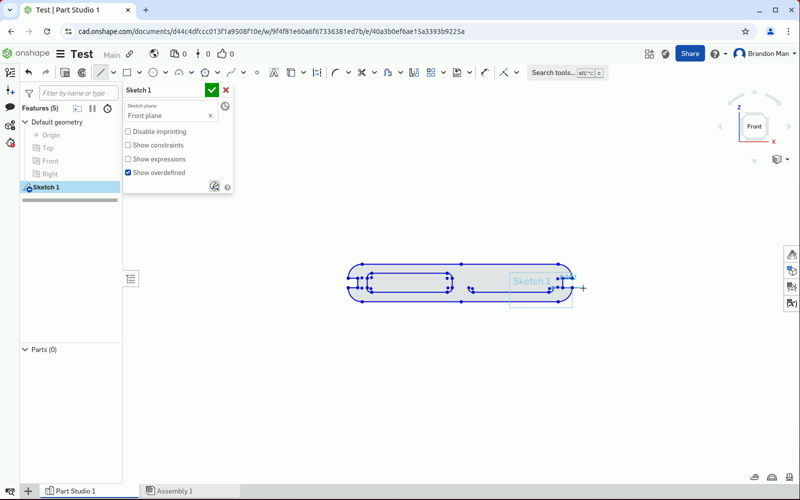
mouse_move(553, 278)
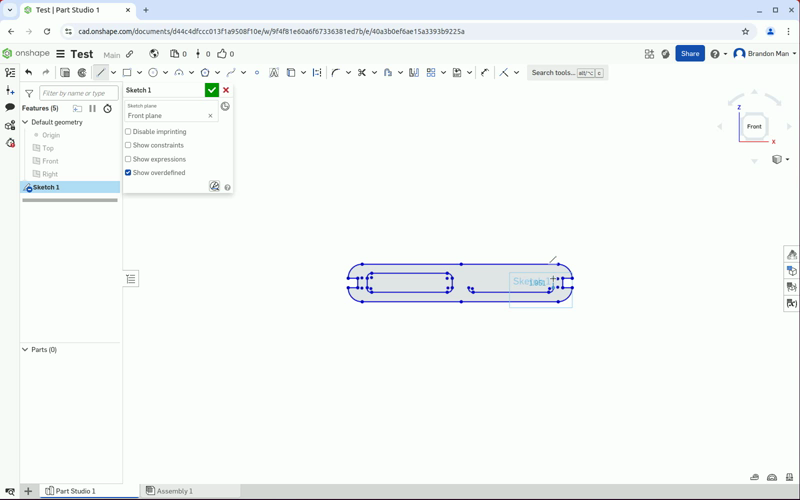
click(553, 278)
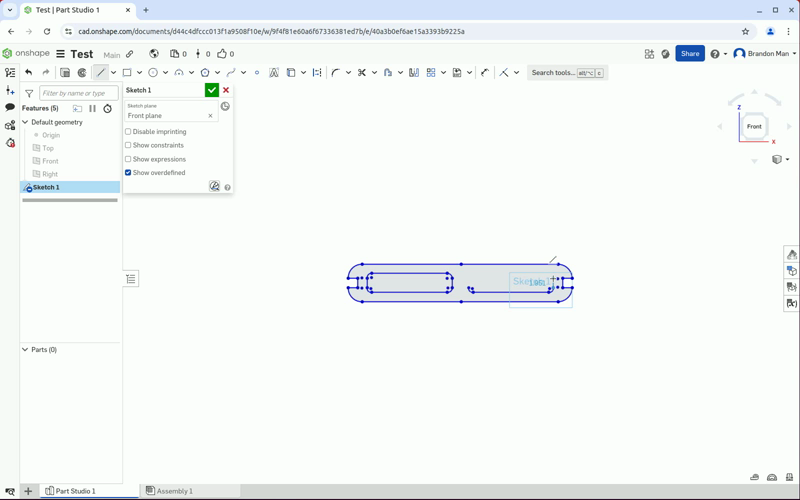
key_up(shift)
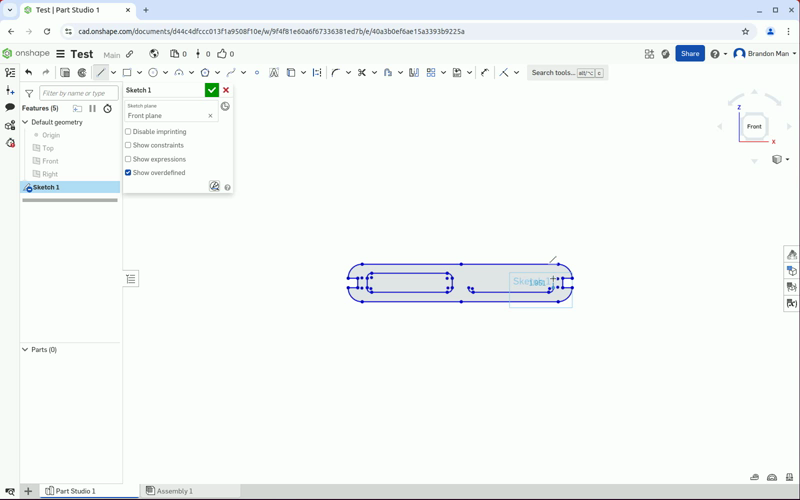
key(esc)
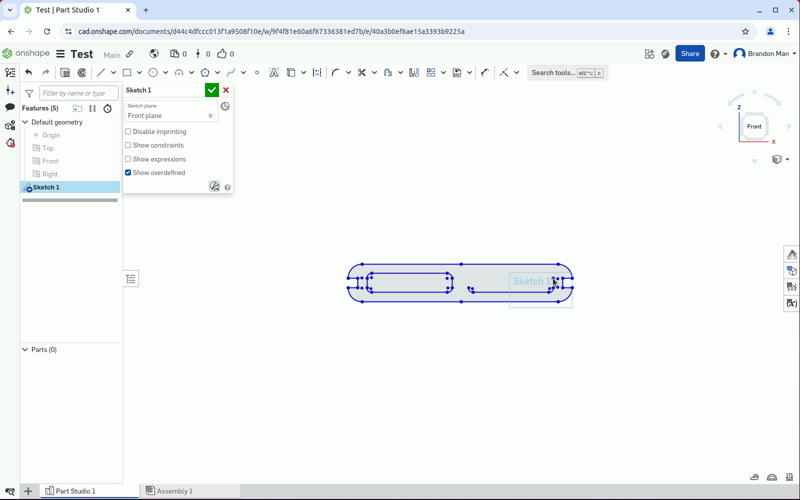
key(a)
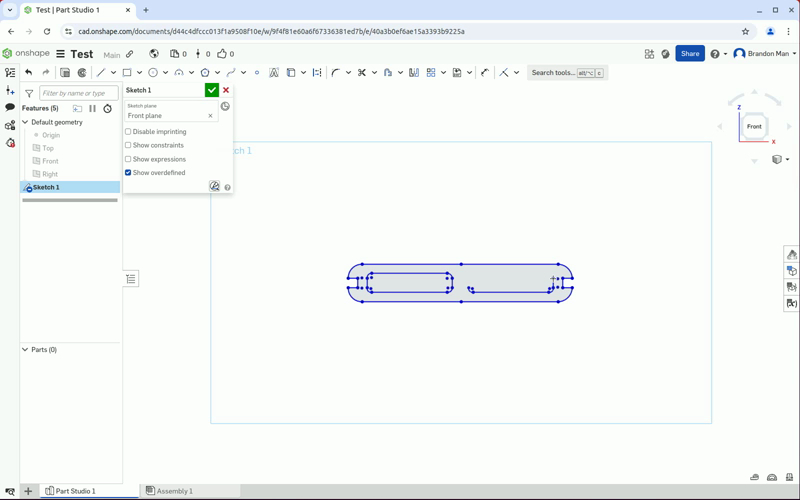
mouse_move(553, 278)
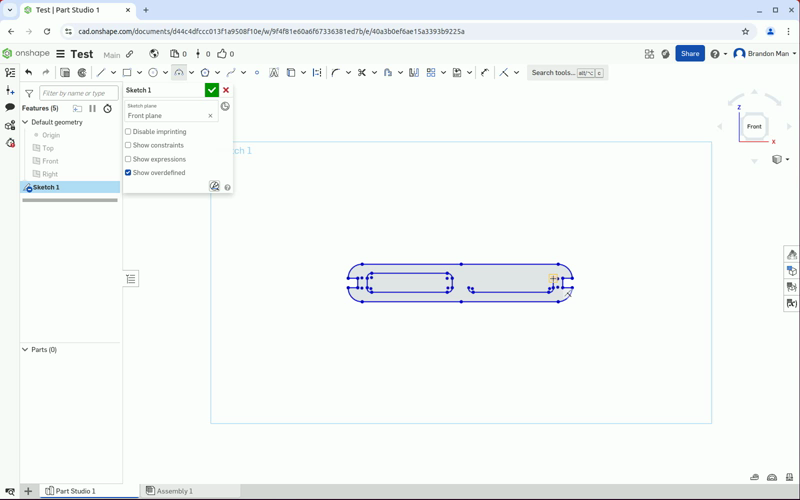
click(553, 278)
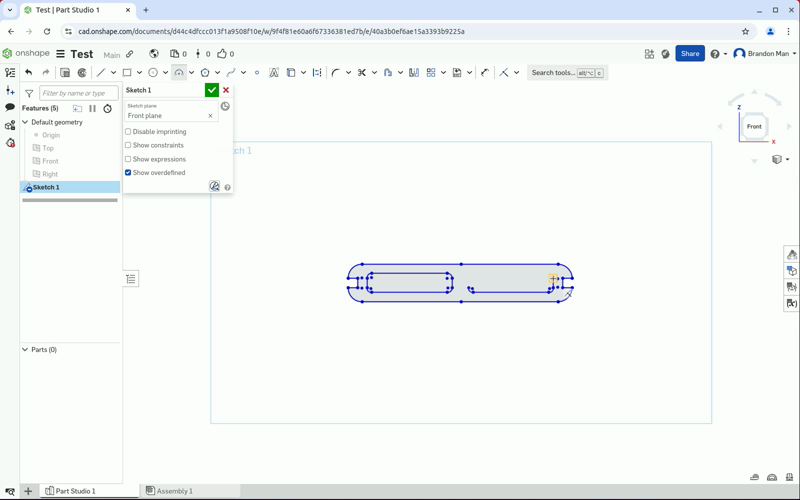
key_down(shift)
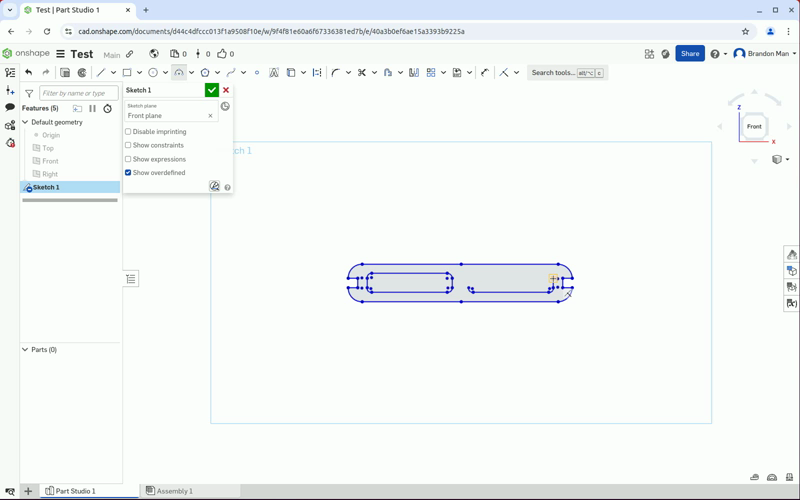
mouse_move(548, 273)
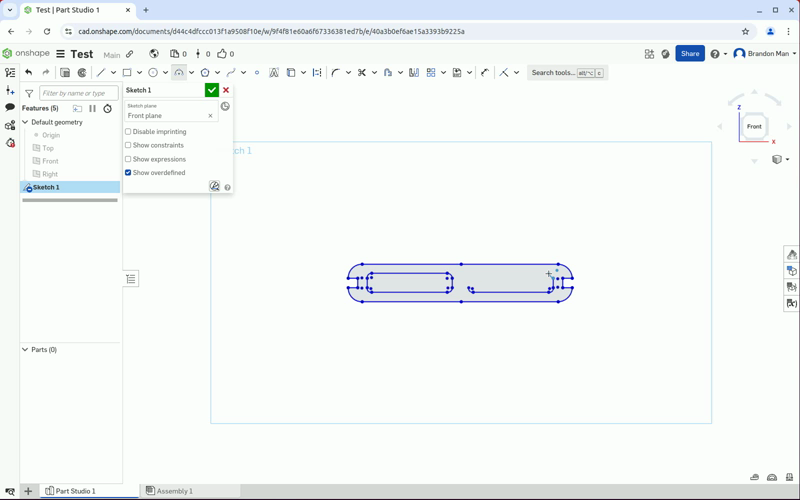
scroll(6)
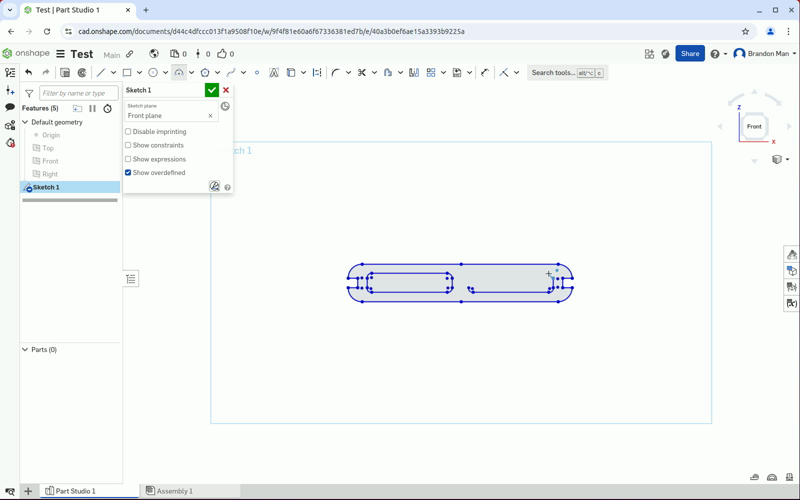
scroll(6)
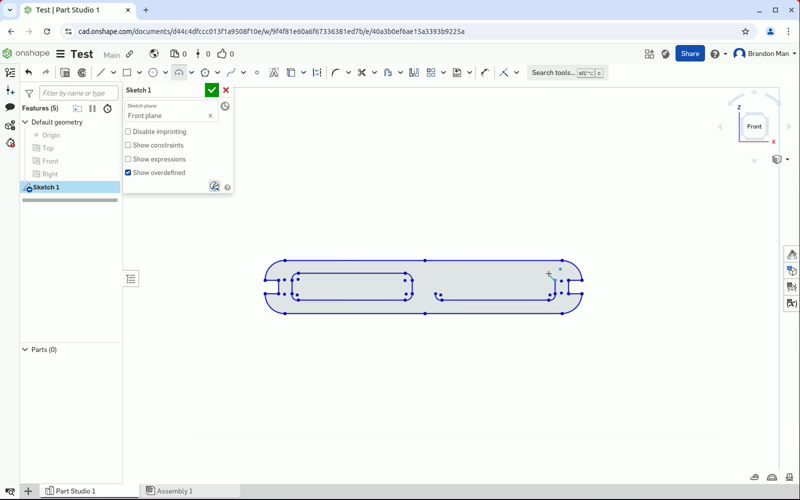
scroll(6)
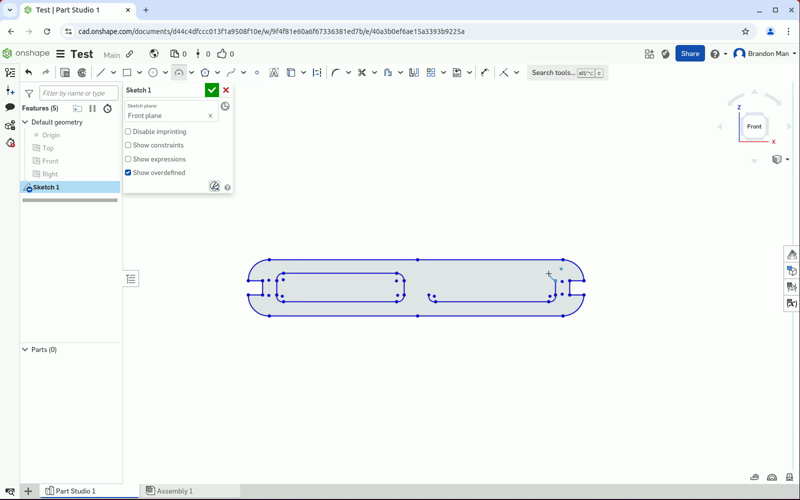
scroll(6)
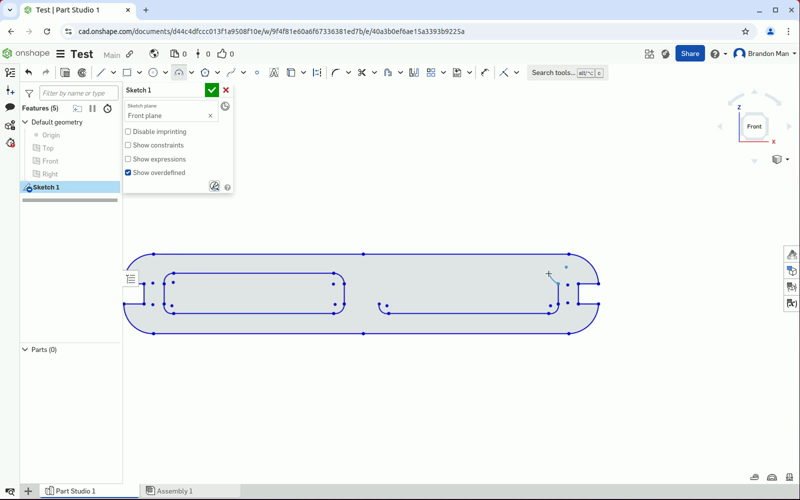
scroll(6)
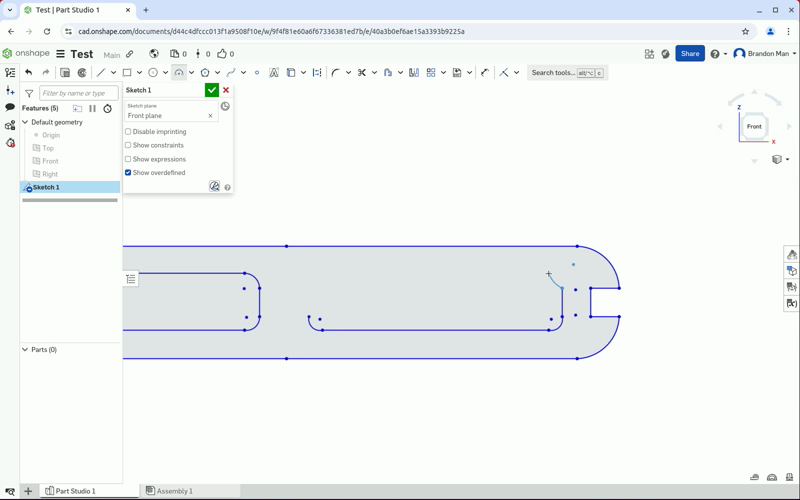
scroll(6)
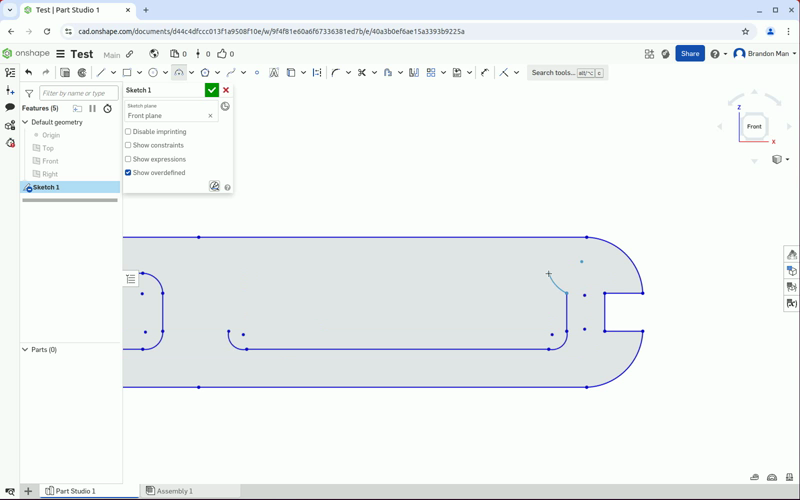
scroll(6)
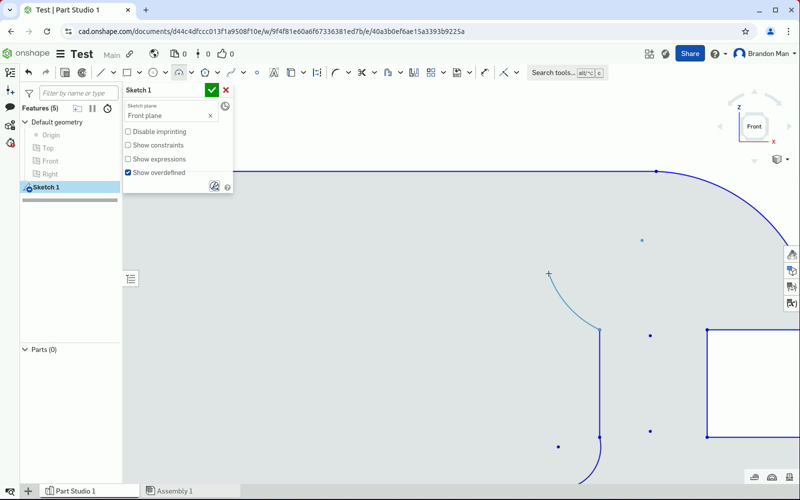
click(548, 273)
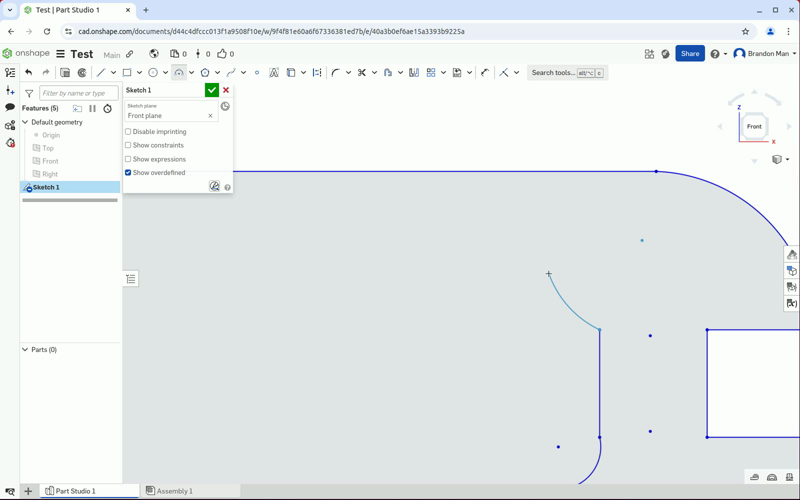
scroll(-6)
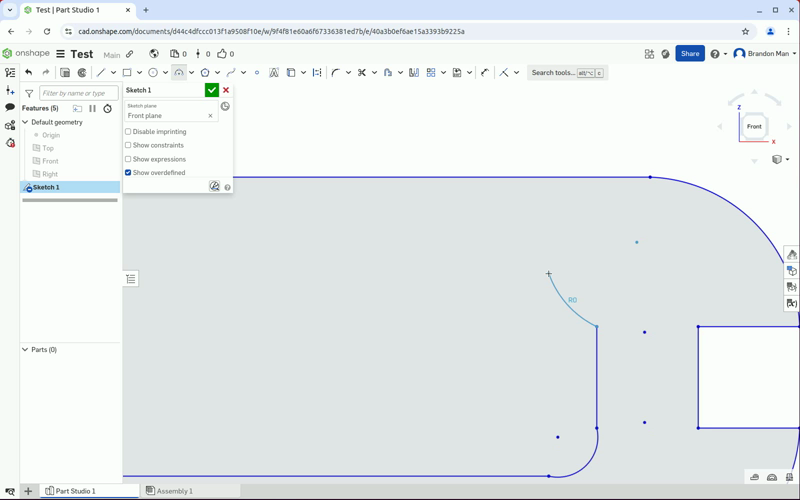
scroll(-6)
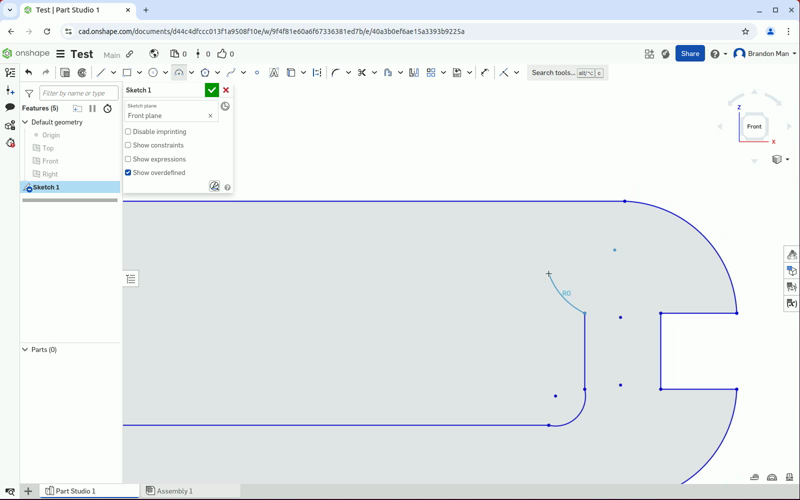
scroll(-6)
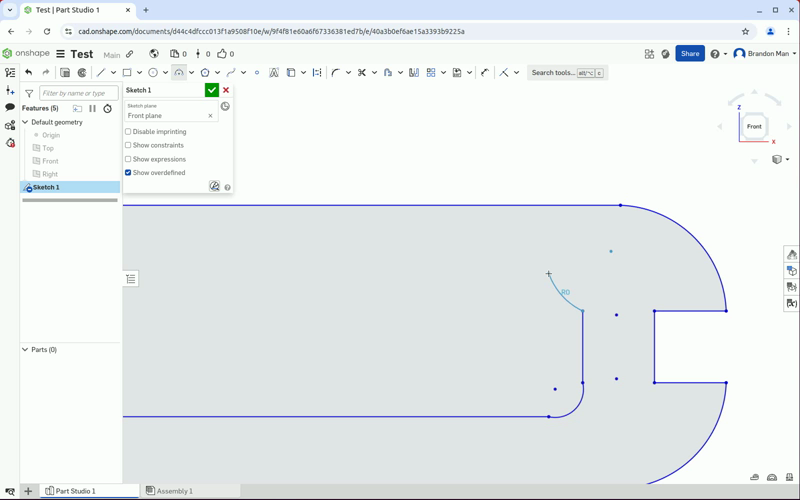
scroll(-6)
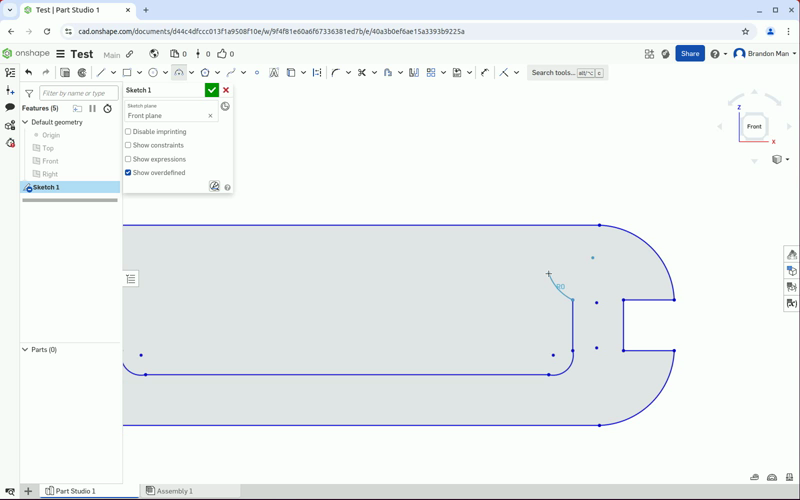
scroll(-6)
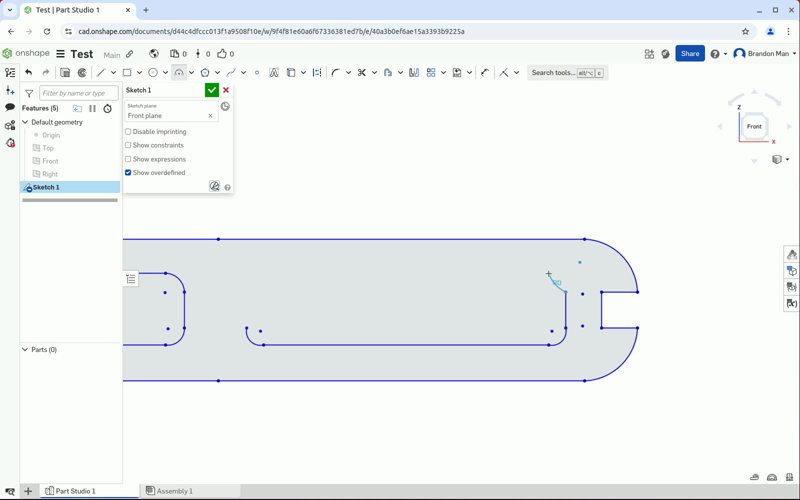
scroll(-6)
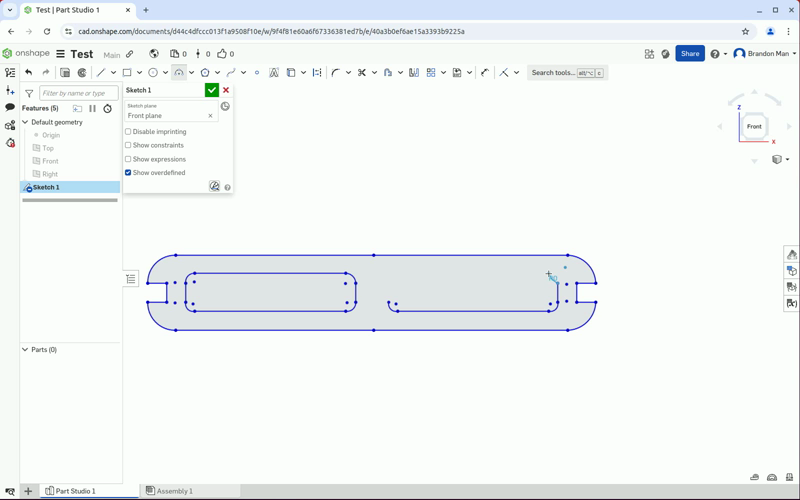
scroll(-6)
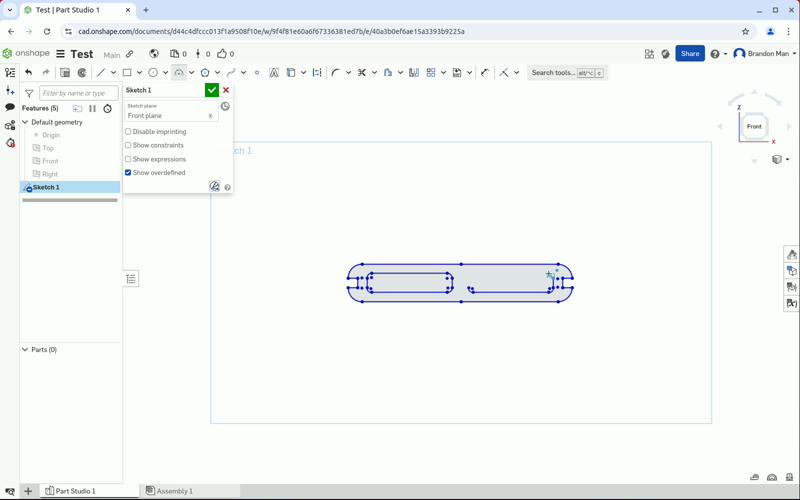
mouse_move(552, 274)
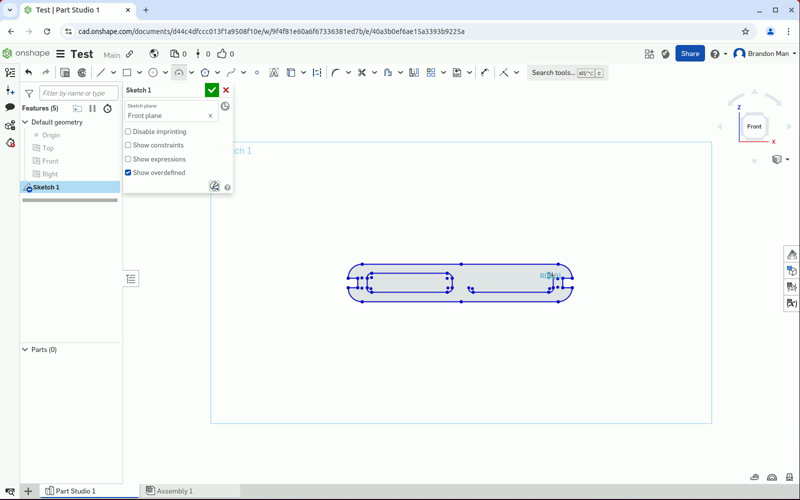
scroll(6)
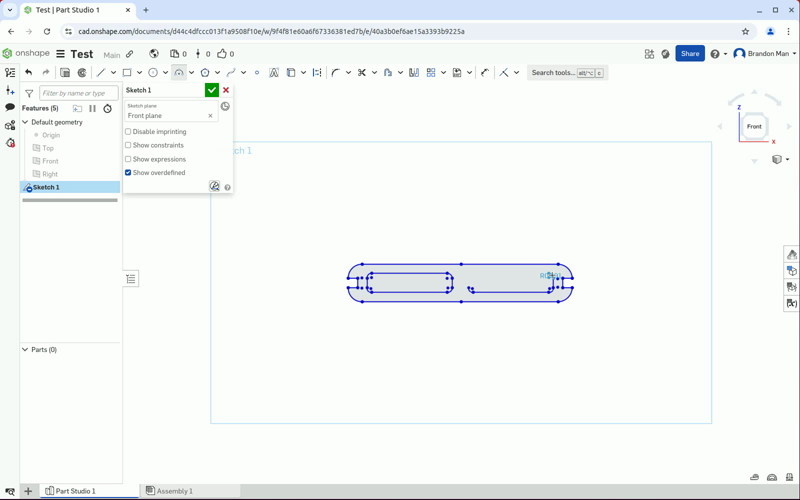
scroll(6)
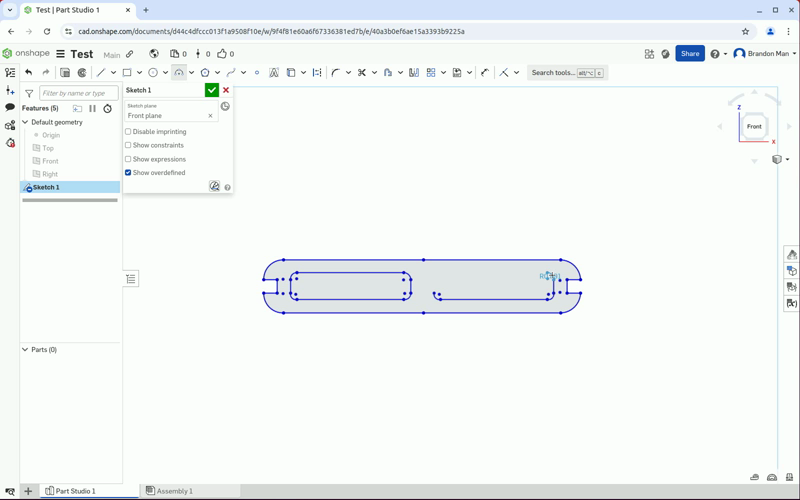
scroll(6)
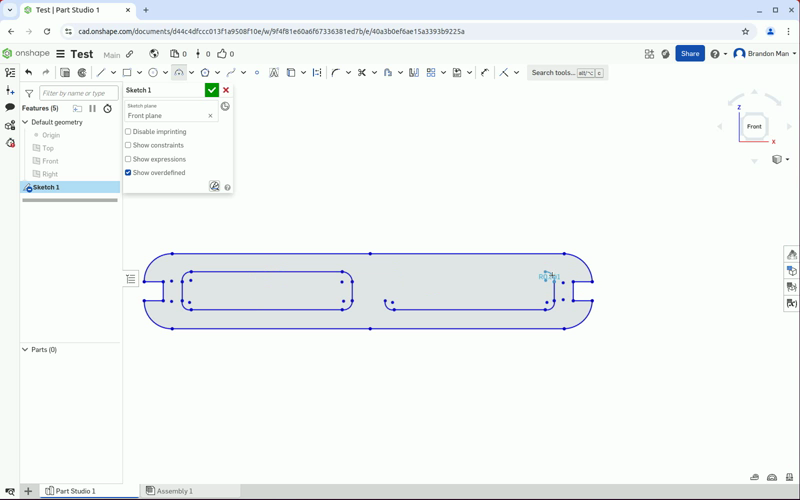
scroll(6)
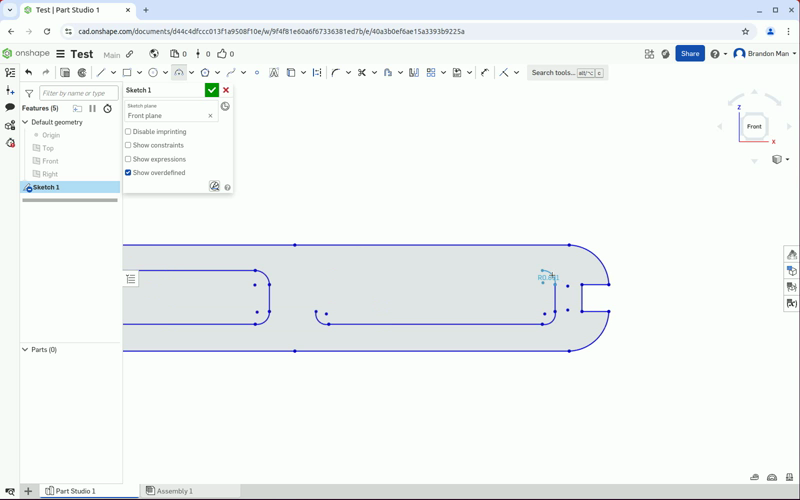
scroll(6)
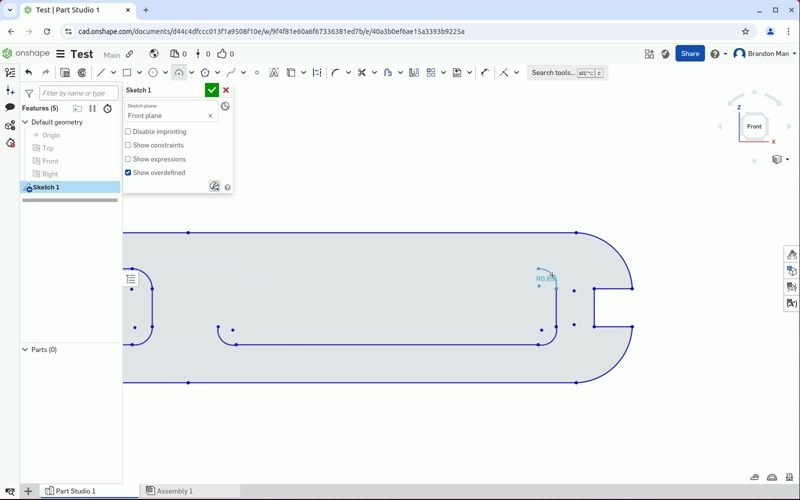
scroll(6)
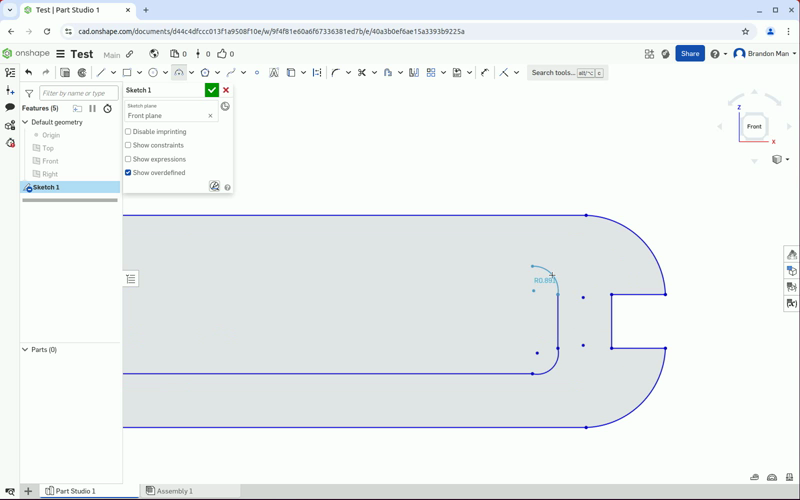
scroll(6)
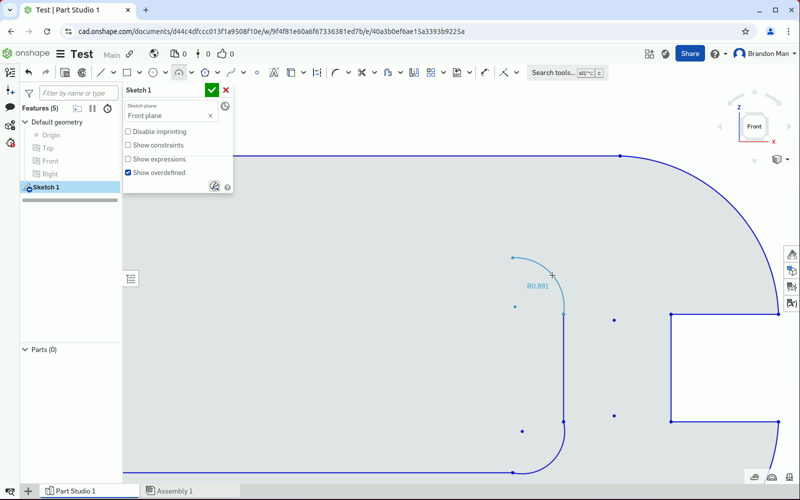
click(552, 274)
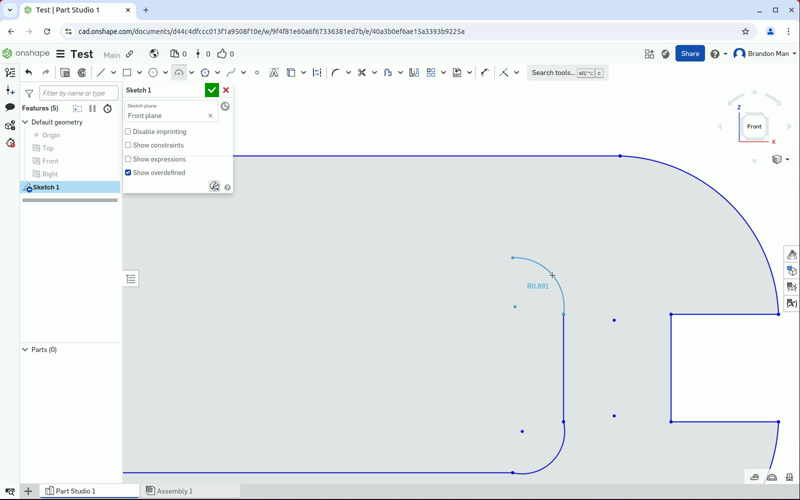
scroll(-6)
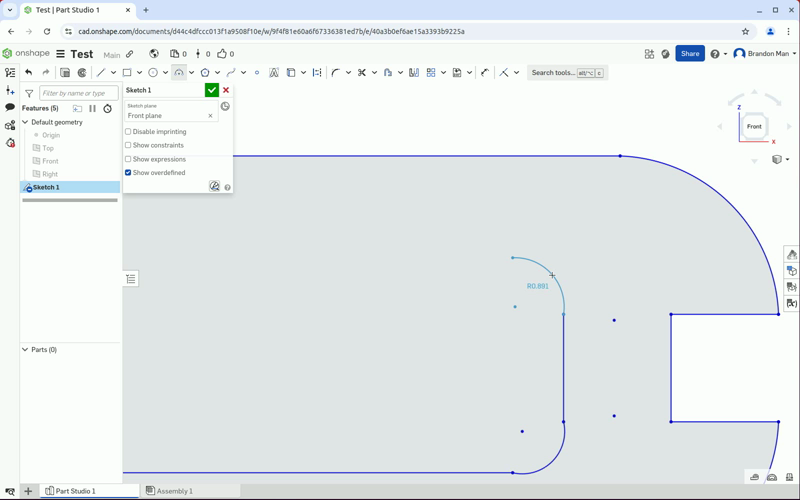
scroll(-6)
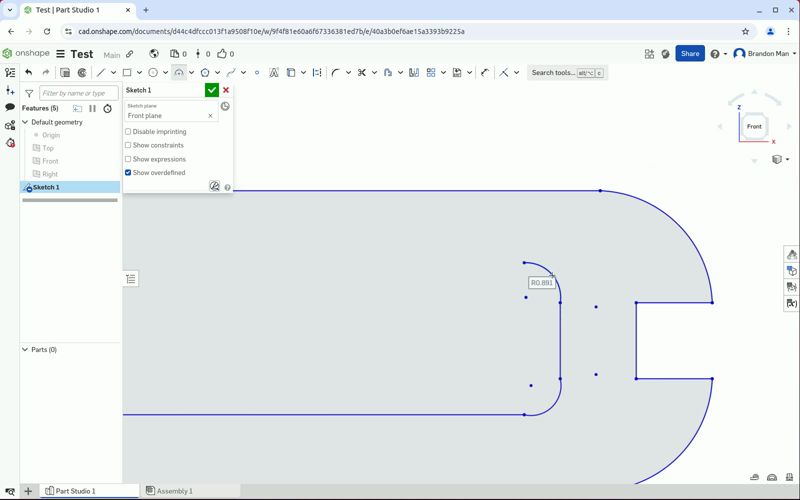
scroll(-6)
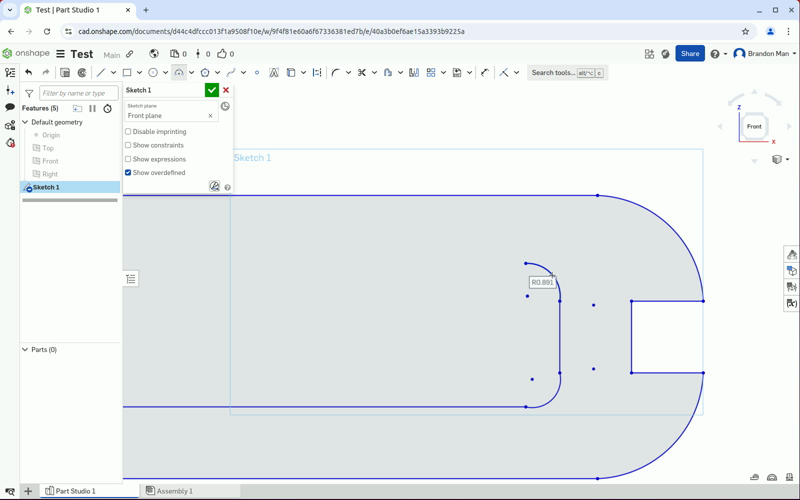
scroll(-6)
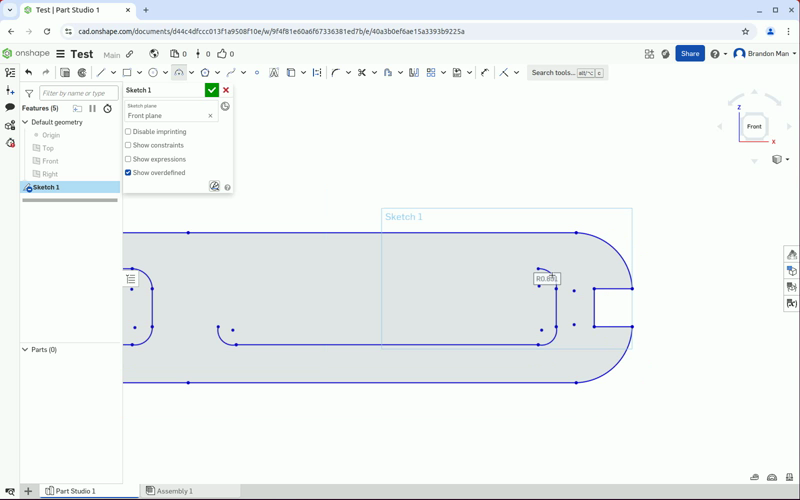
scroll(-6)
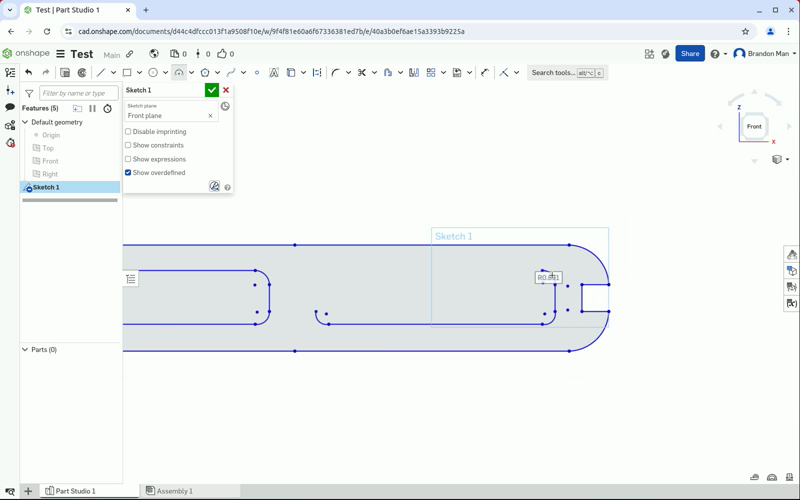
scroll(-6)
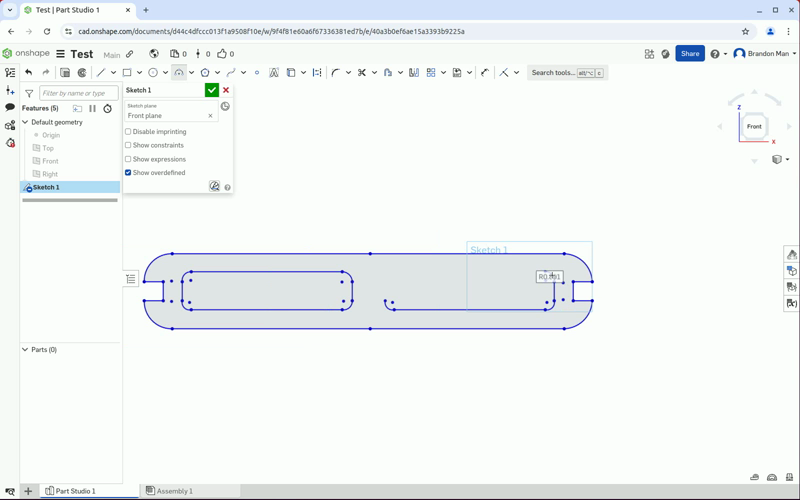
scroll(-6)
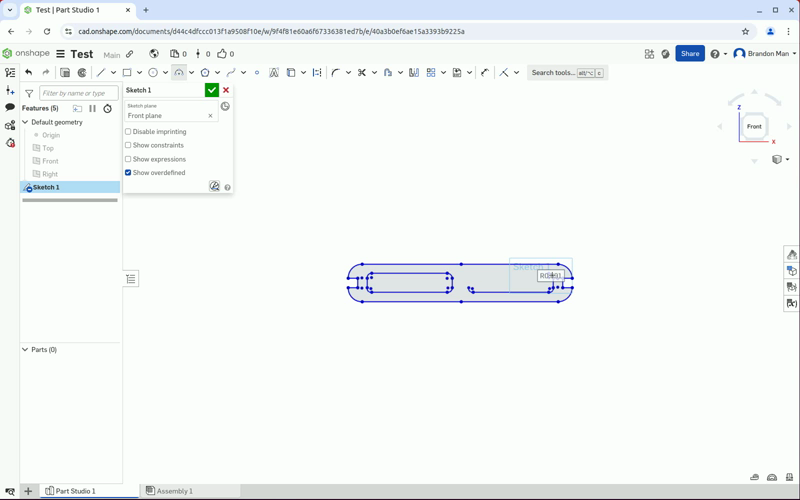
key_up(shift)
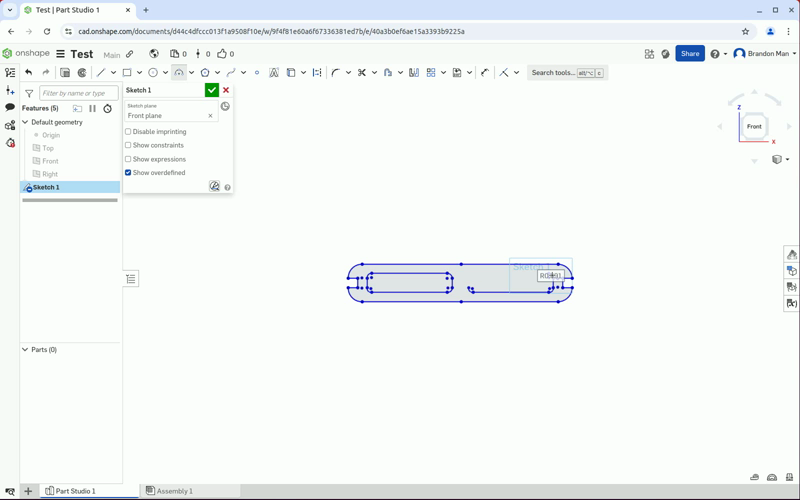
key(esc)
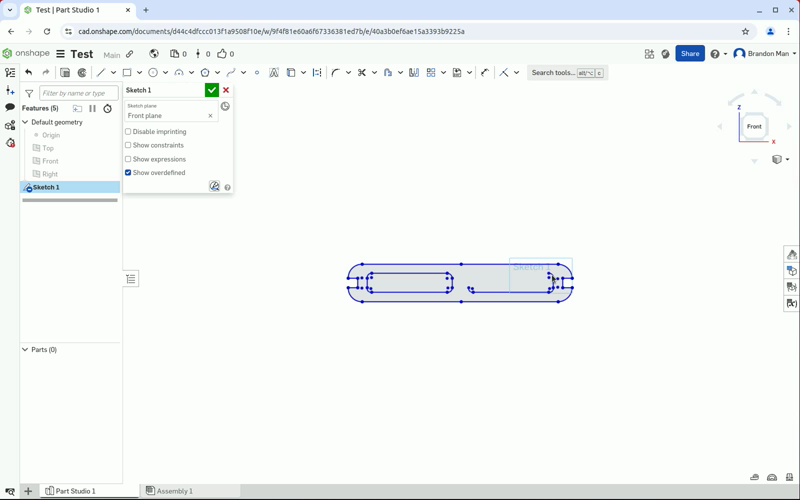
key(l)
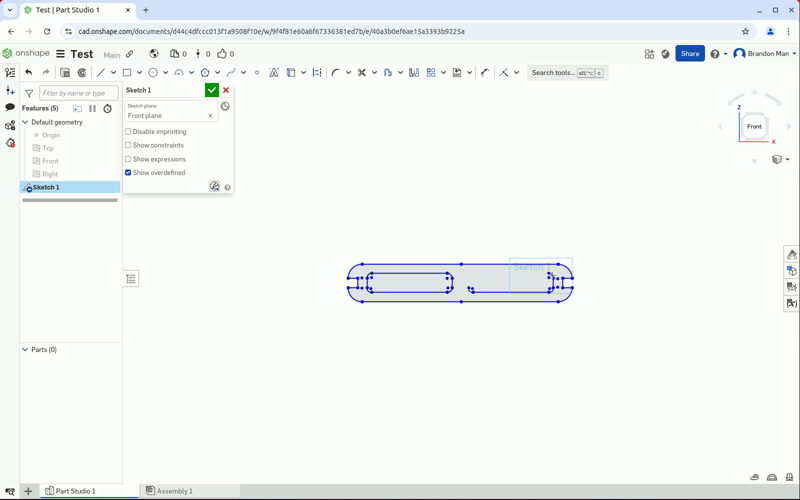
mouse_move(548, 273)
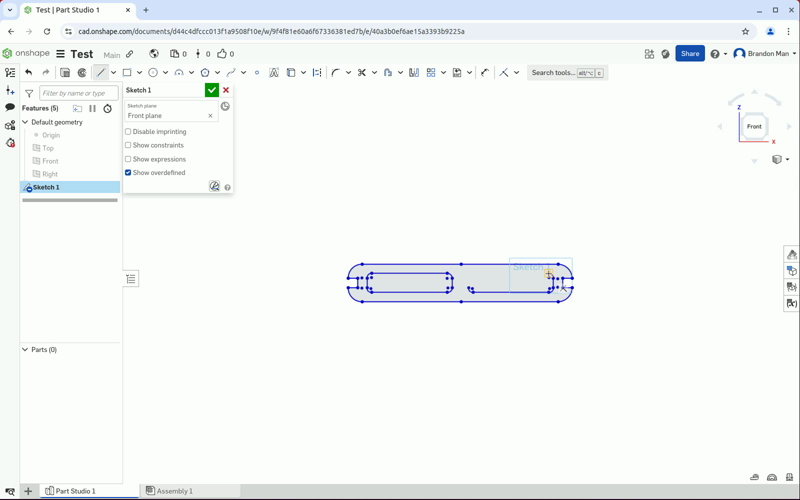
scroll(6)
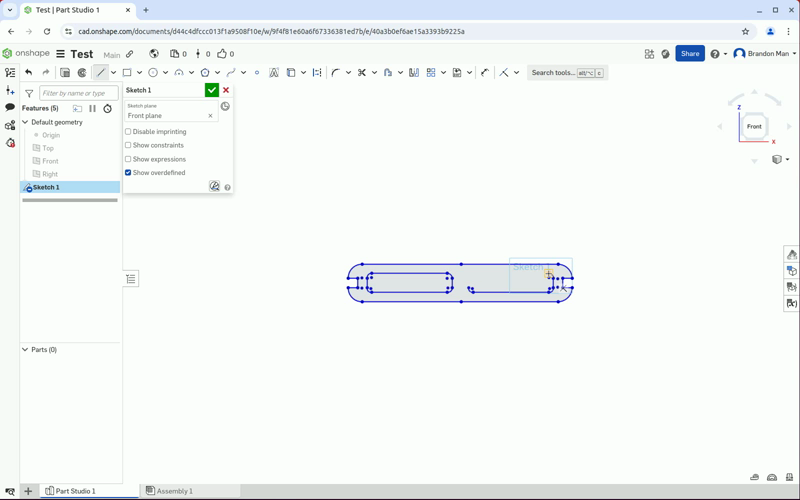
scroll(6)
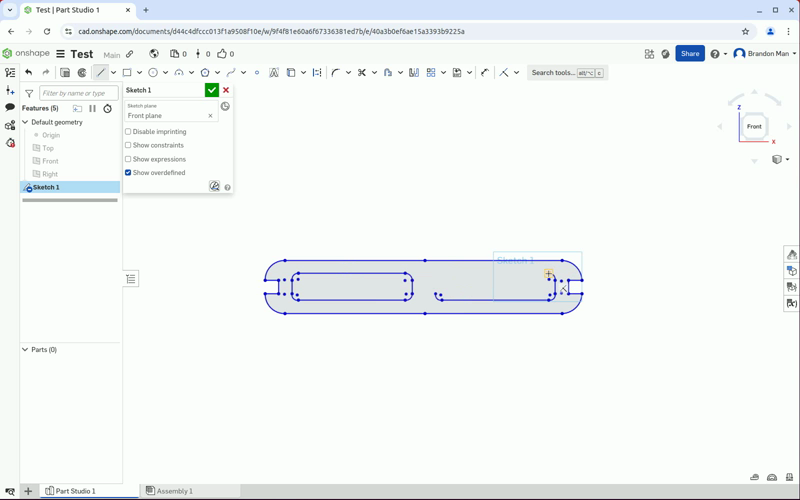
scroll(6)
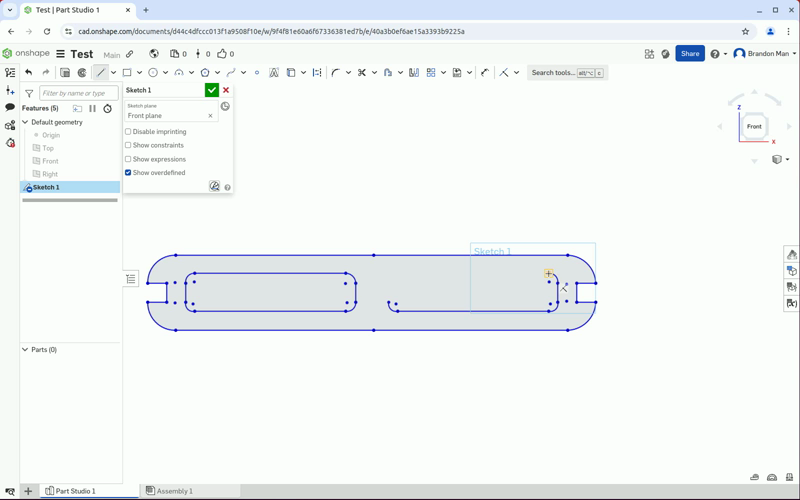
scroll(6)
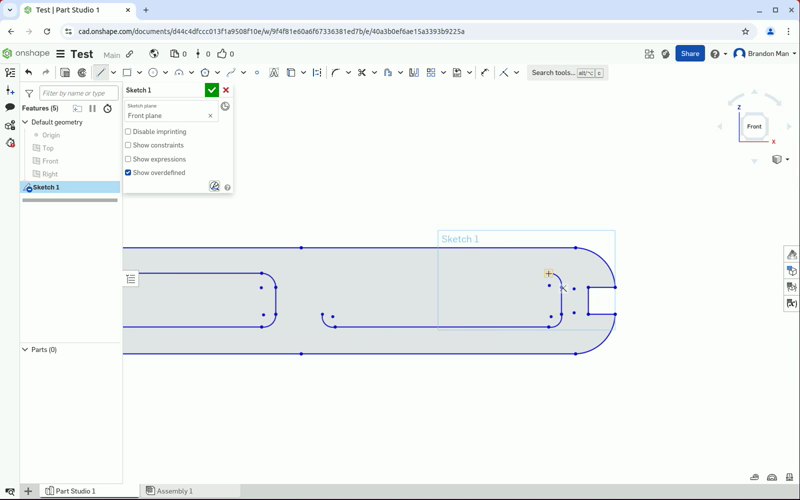
scroll(6)
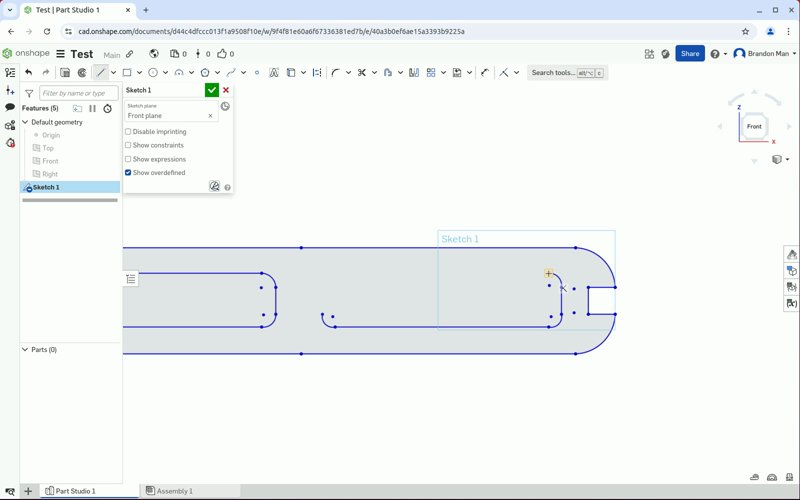
scroll(6)
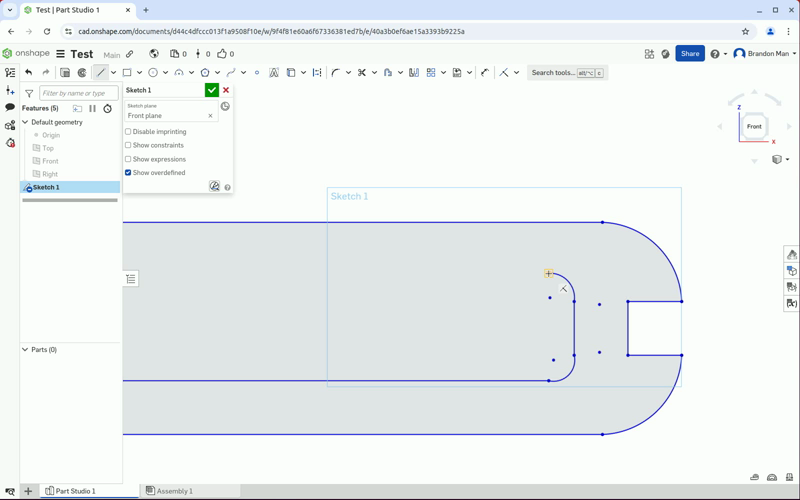
scroll(6)
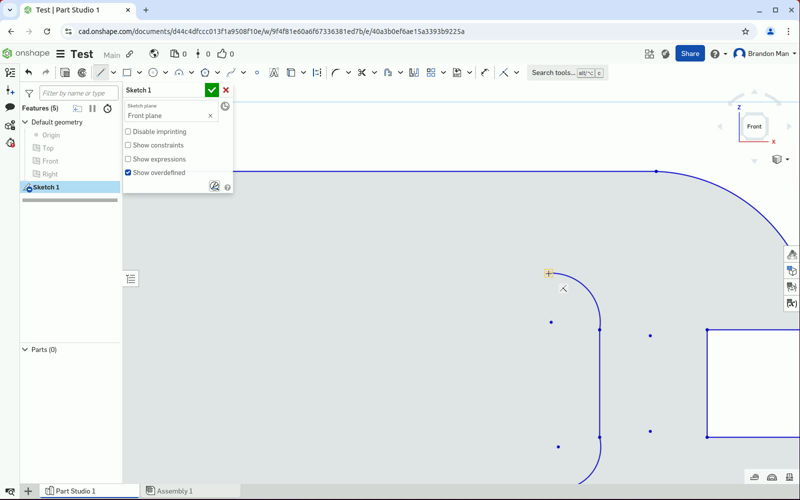
click(548, 273)
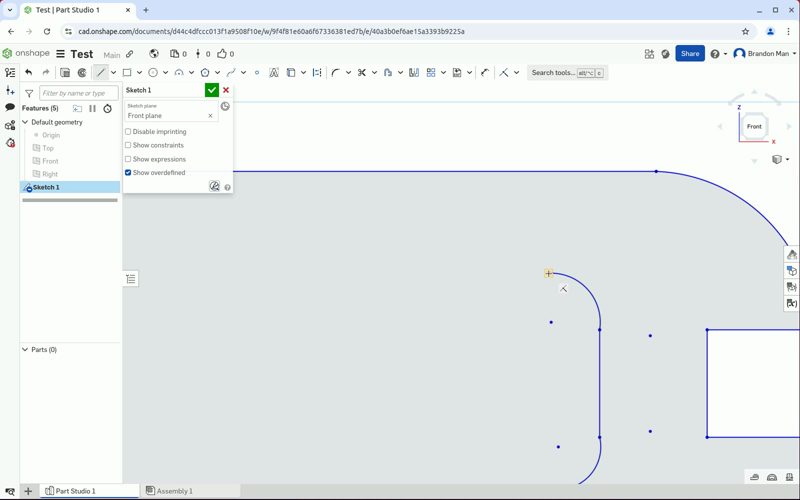
scroll(-6)
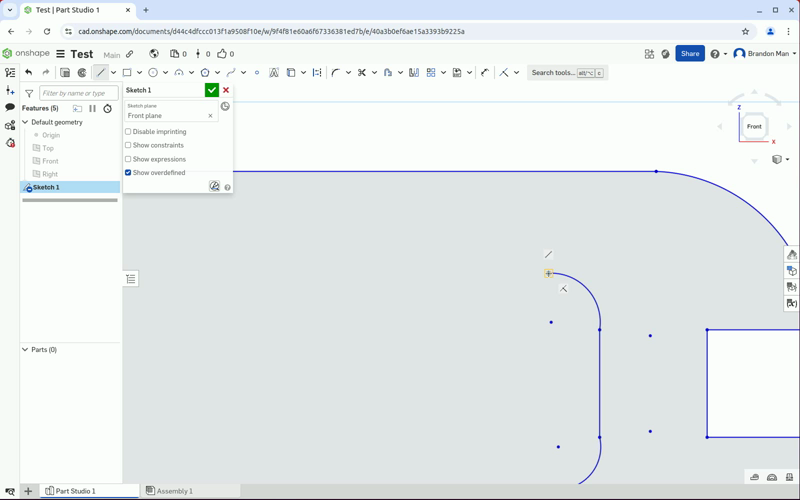
scroll(-6)
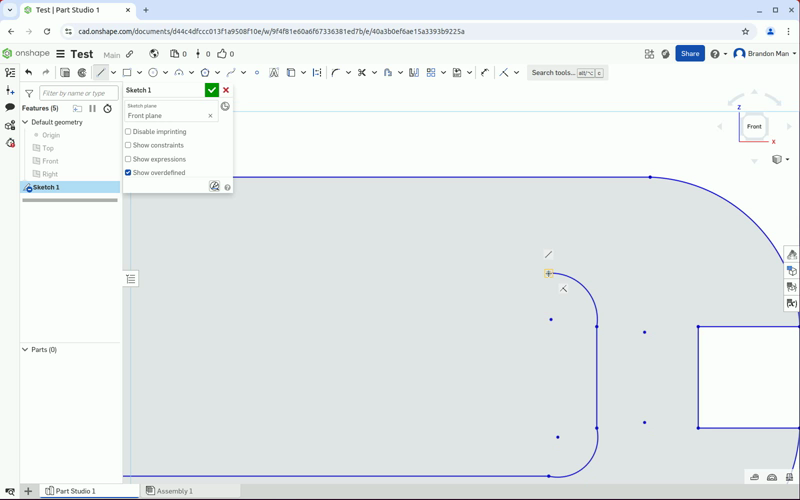
scroll(-6)
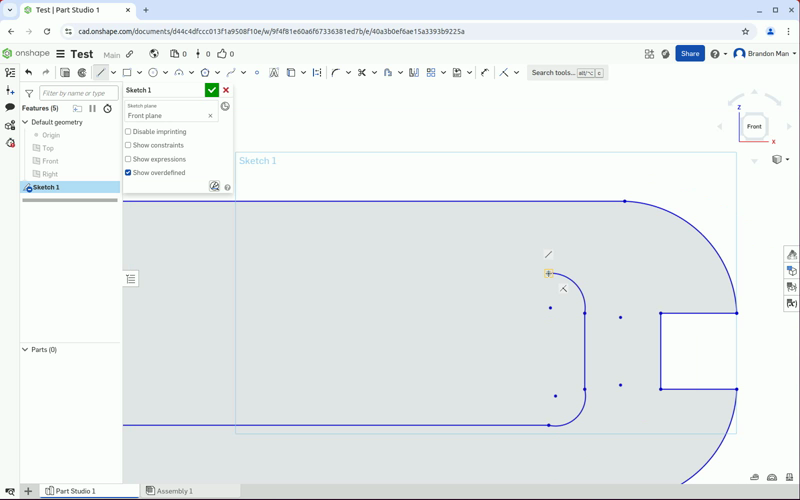
scroll(-6)
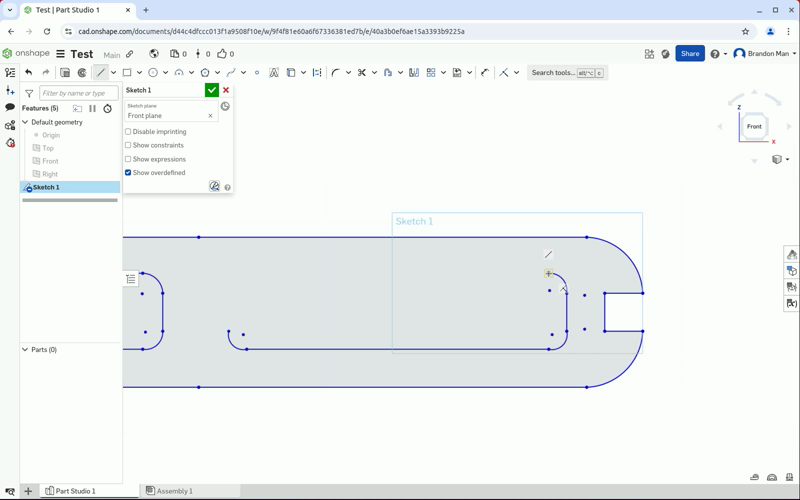
scroll(-6)
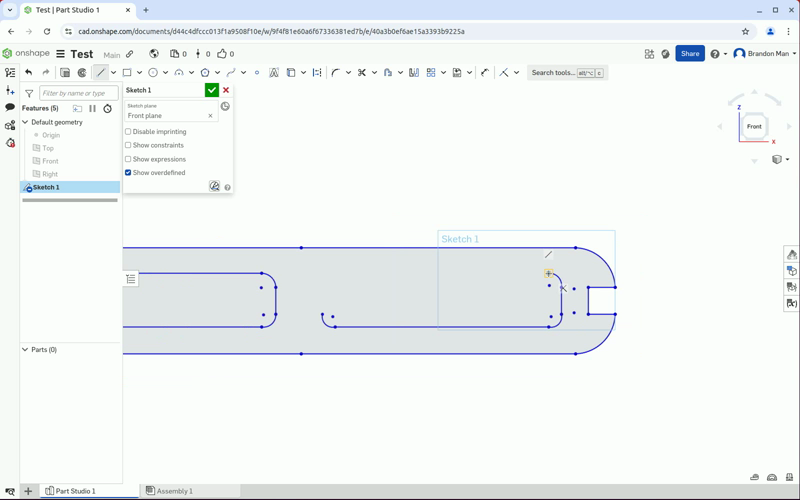
scroll(-6)
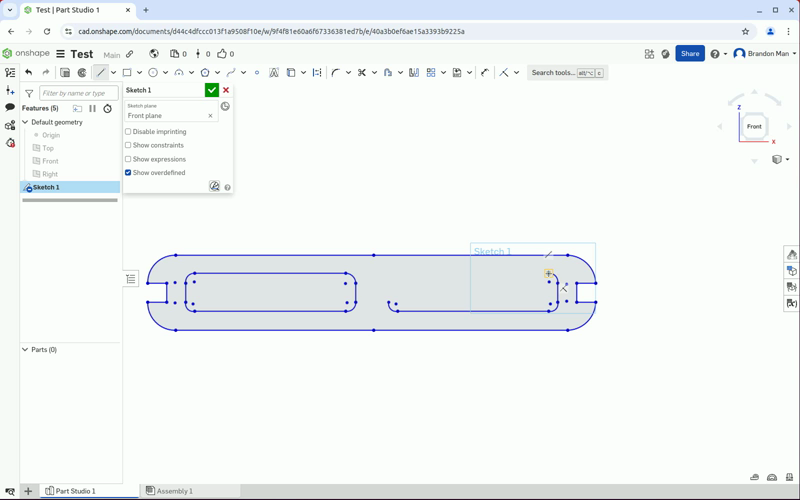
scroll(-6)
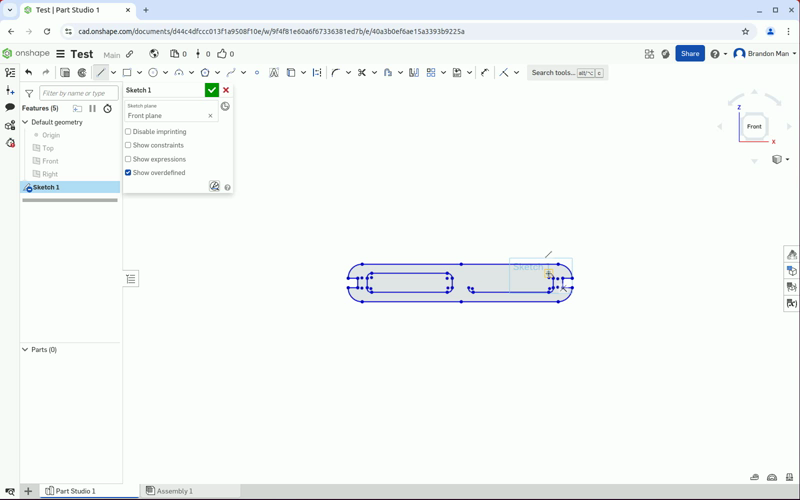
key_down(shift)
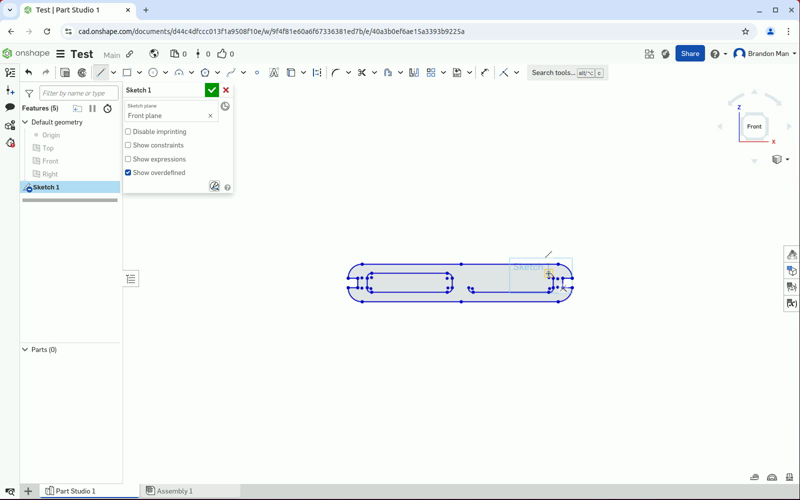
mouse_move(473, 273)
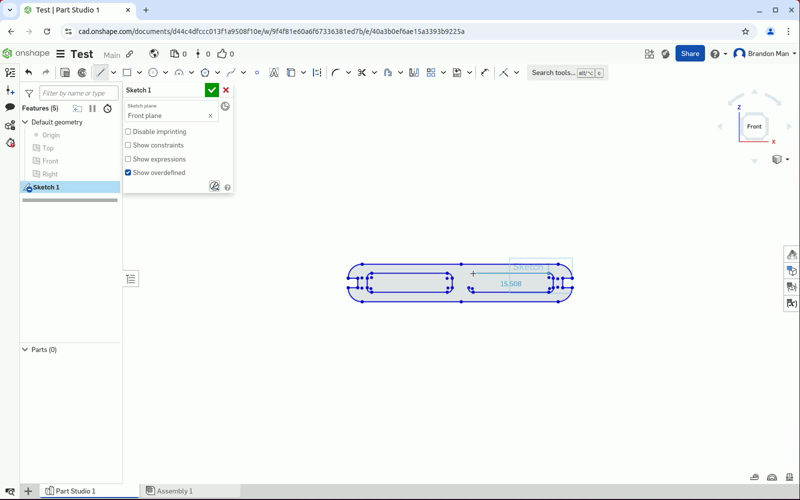
click(473, 273)
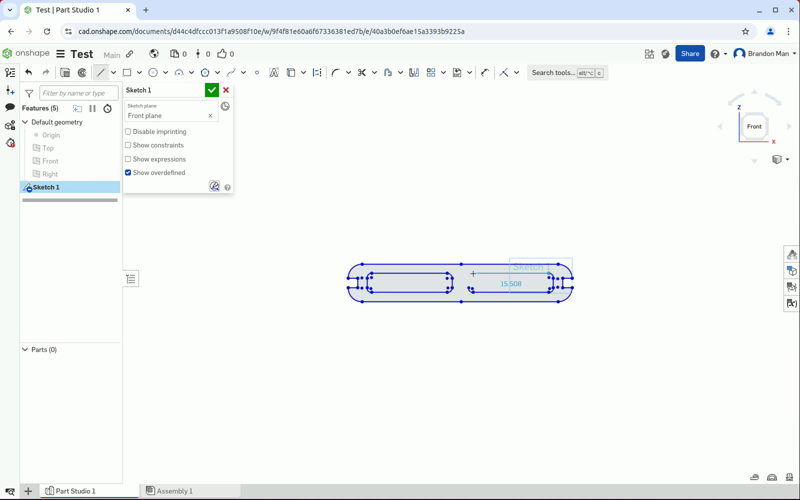
key_up(shift)
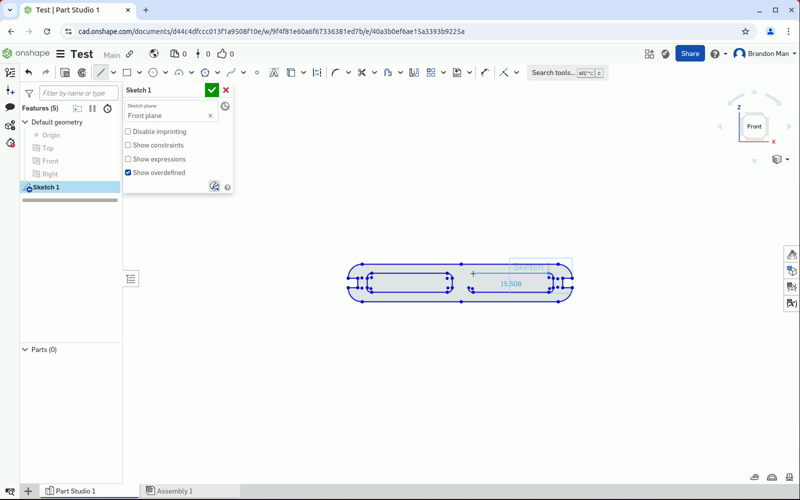
key(esc)
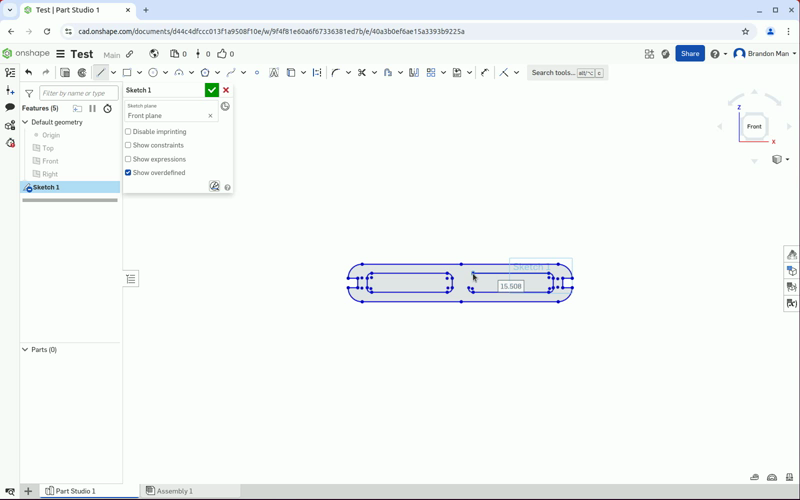
key(a)
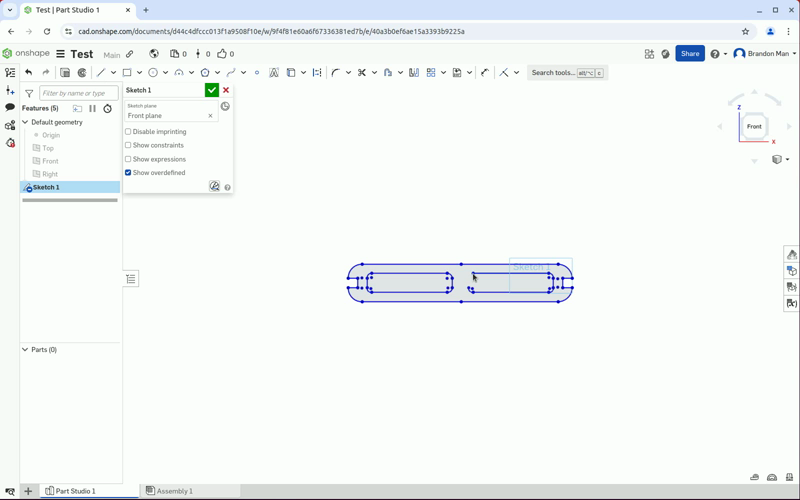
mouse_move(473, 273)
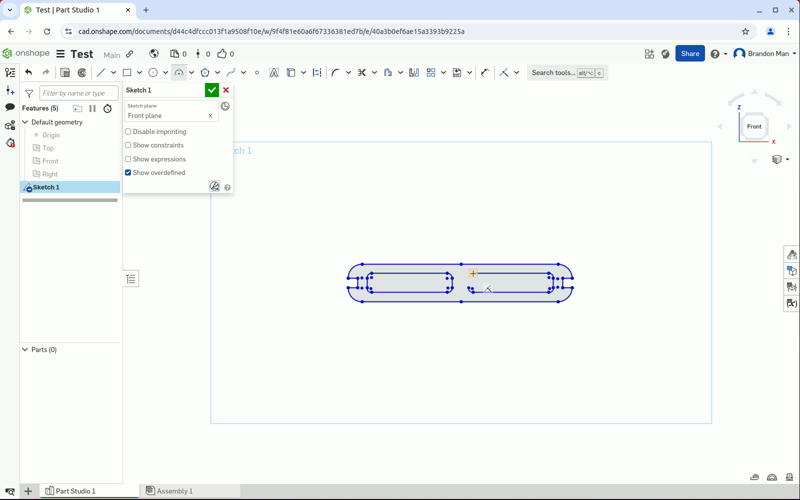
click(473, 273)
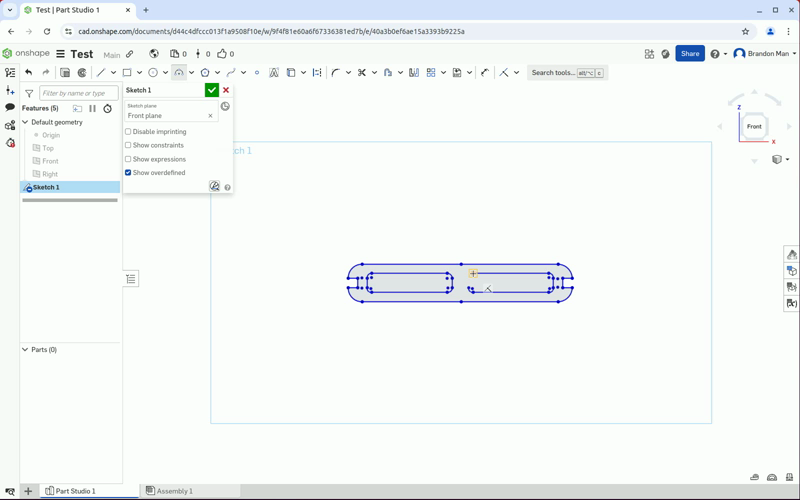
key_down(shift)
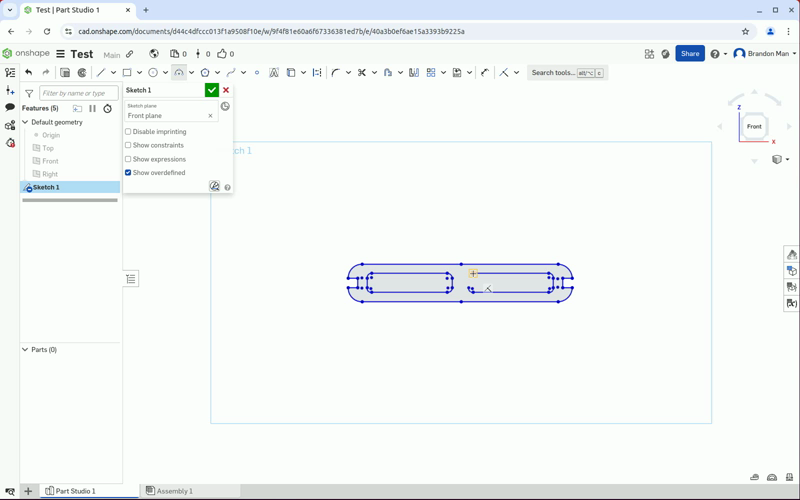
mouse_move(468, 278)
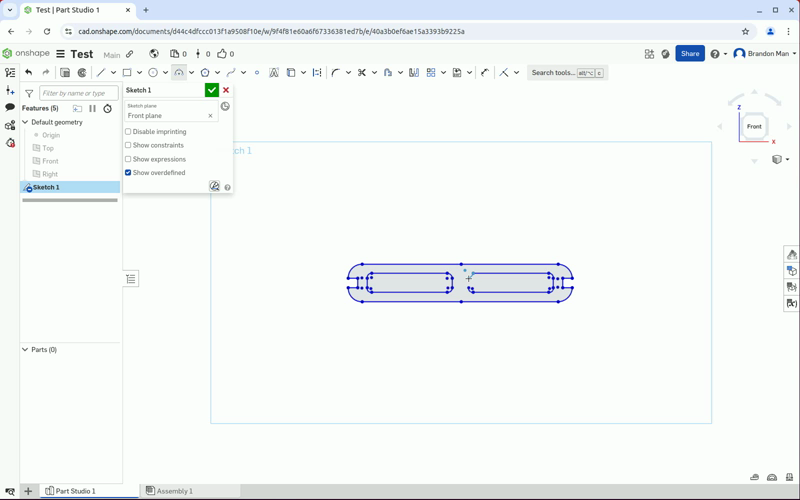
scroll(6)
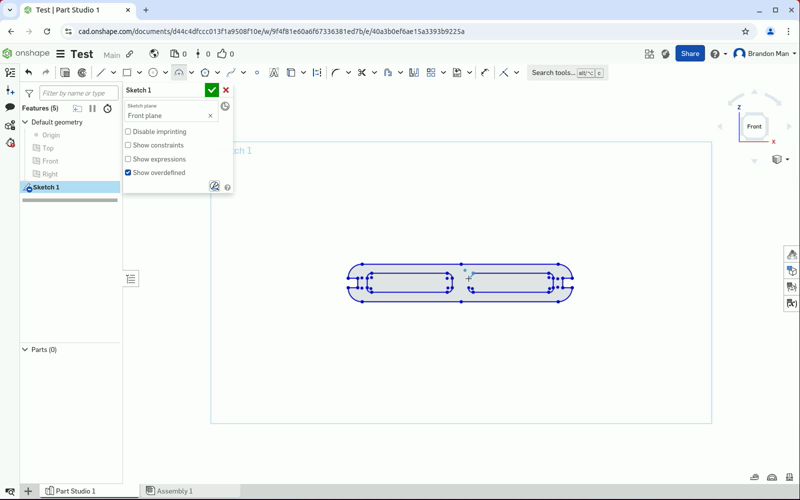
scroll(6)
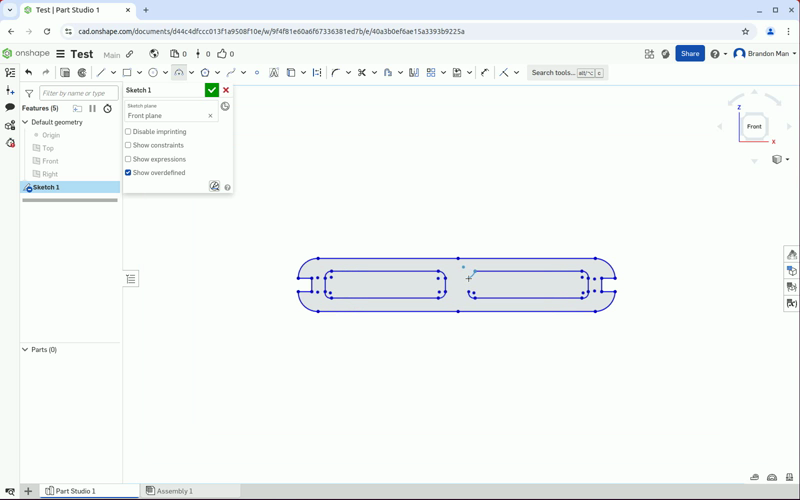
scroll(6)
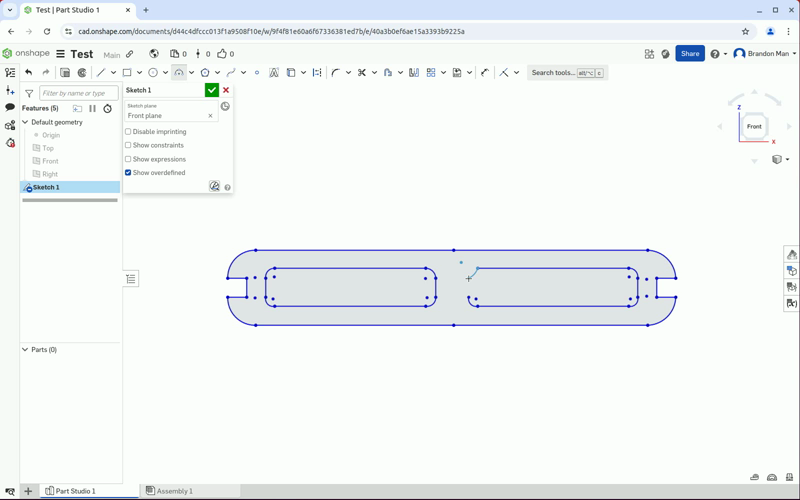
scroll(6)
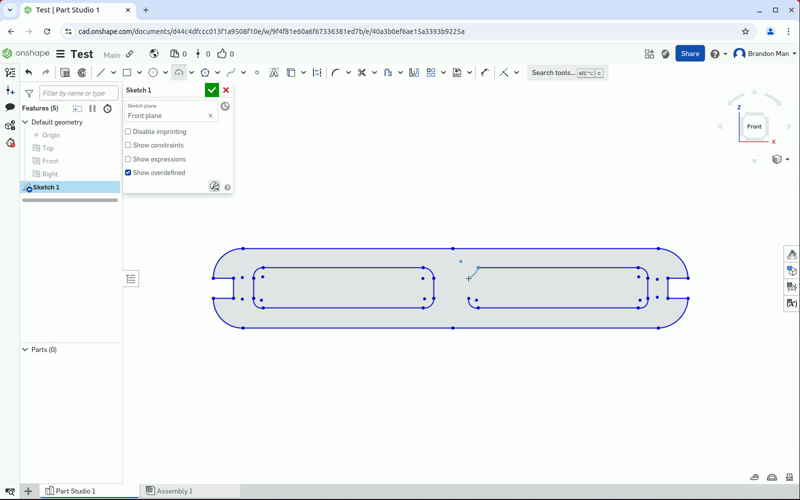
scroll(6)
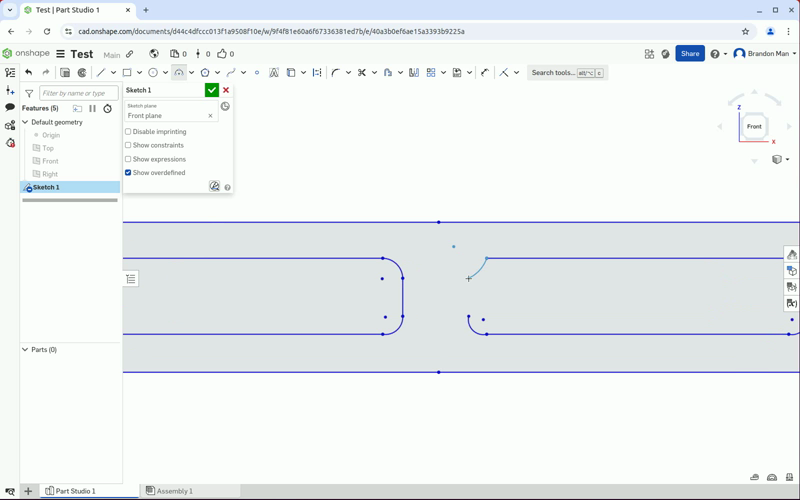
scroll(6)
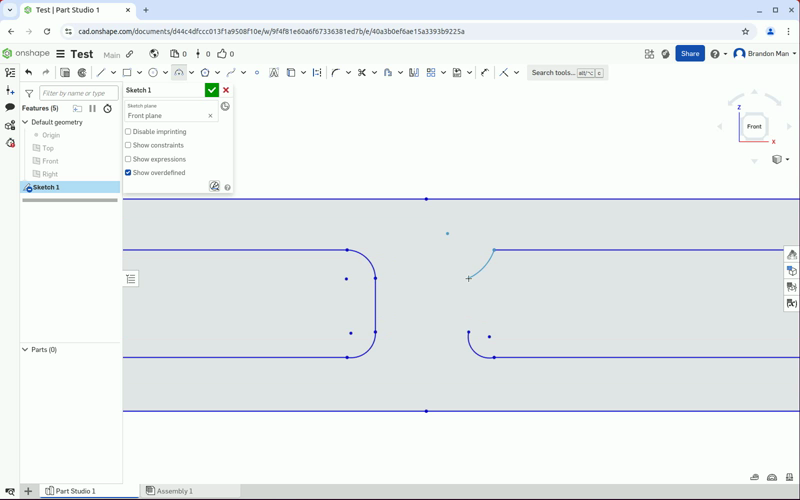
scroll(6)
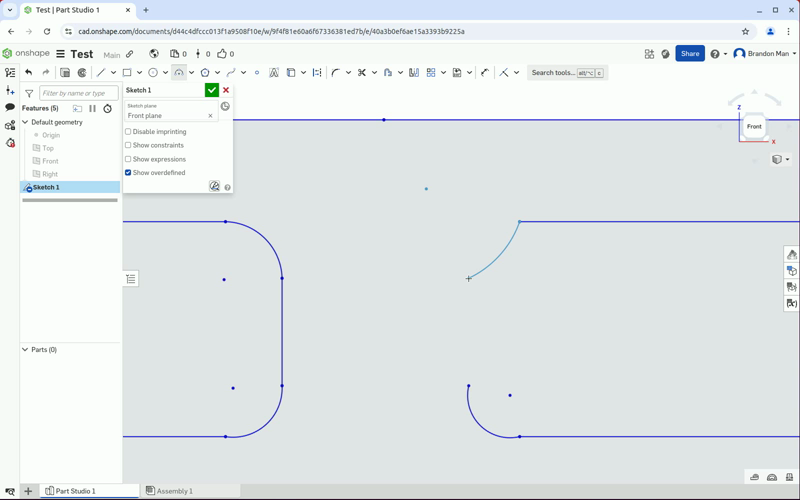
click(468, 278)
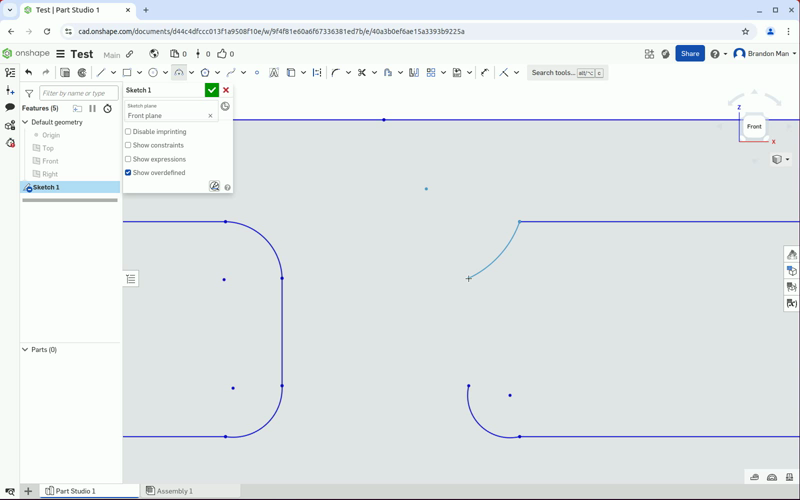
scroll(-6)
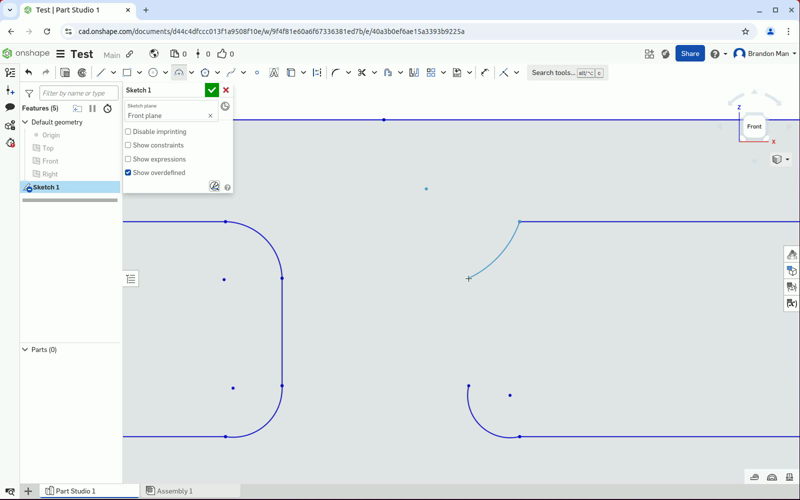
scroll(-6)
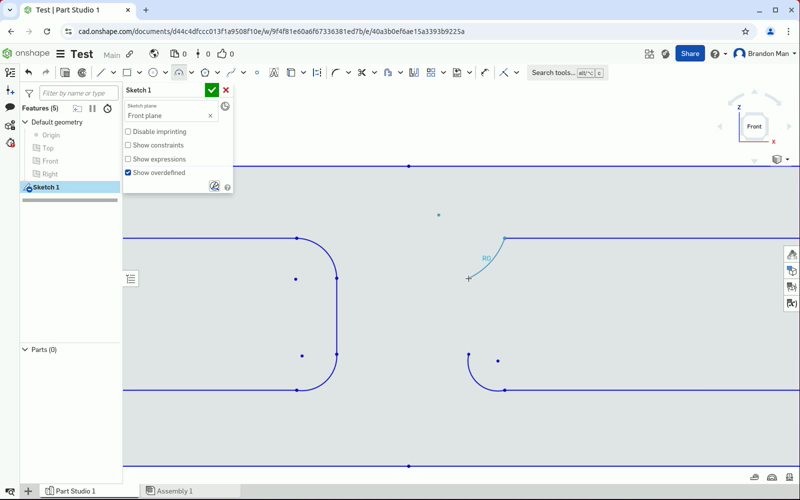
scroll(-6)
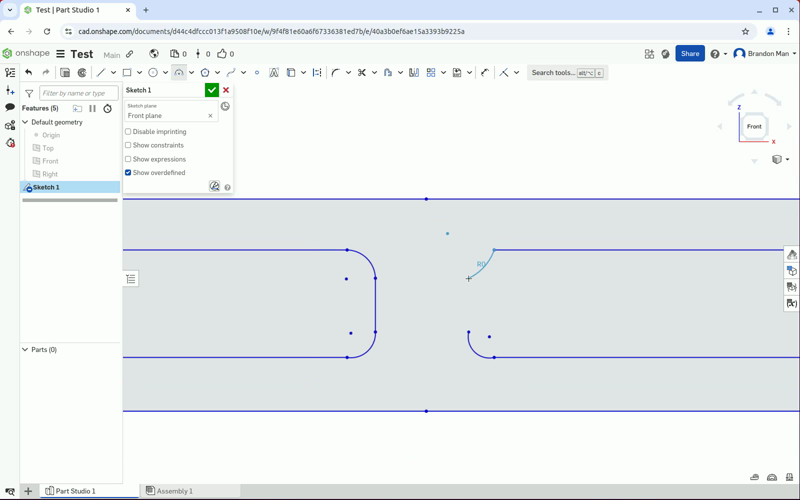
scroll(-6)
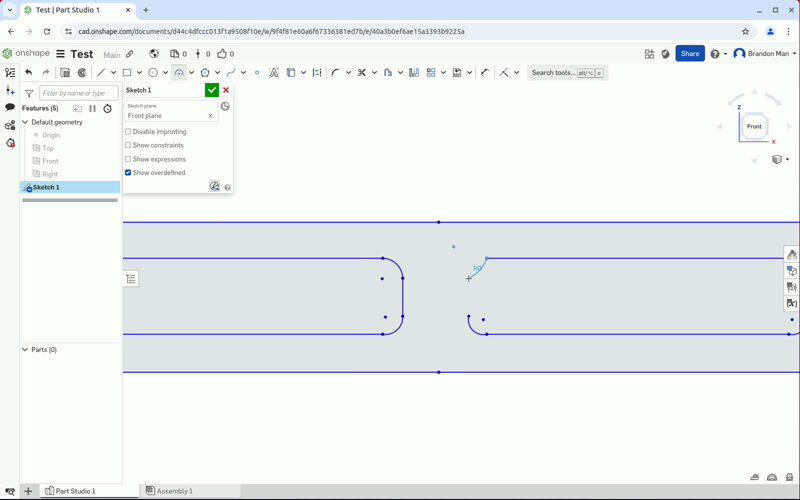
scroll(-6)
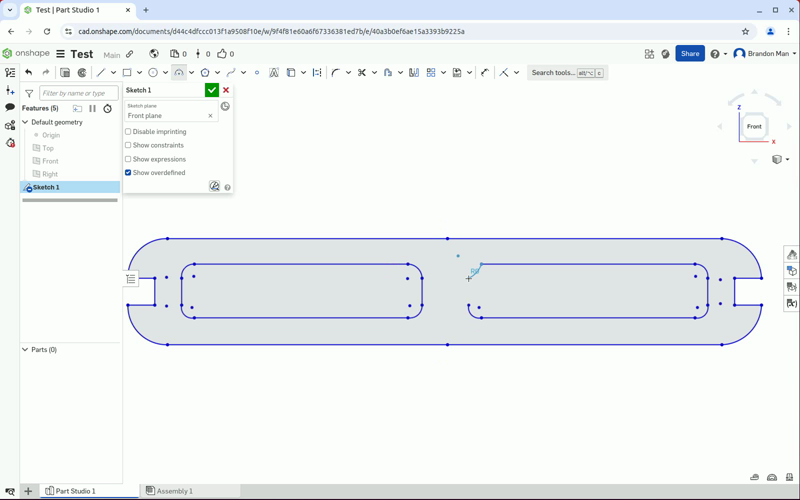
scroll(-6)
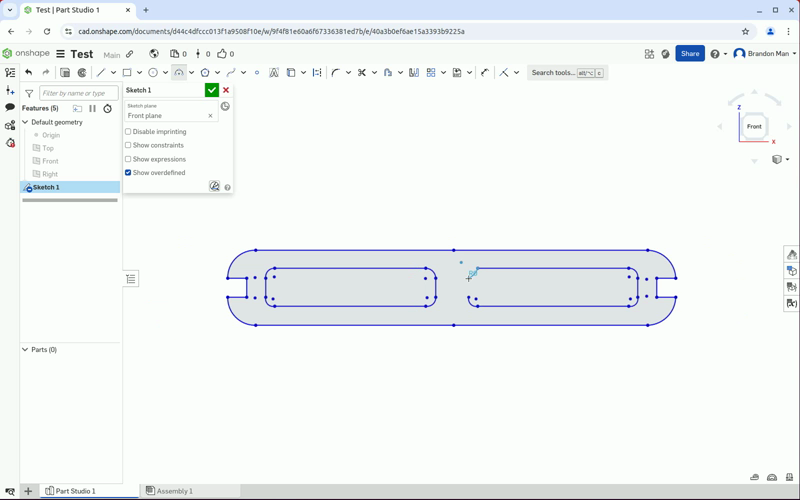
scroll(-6)
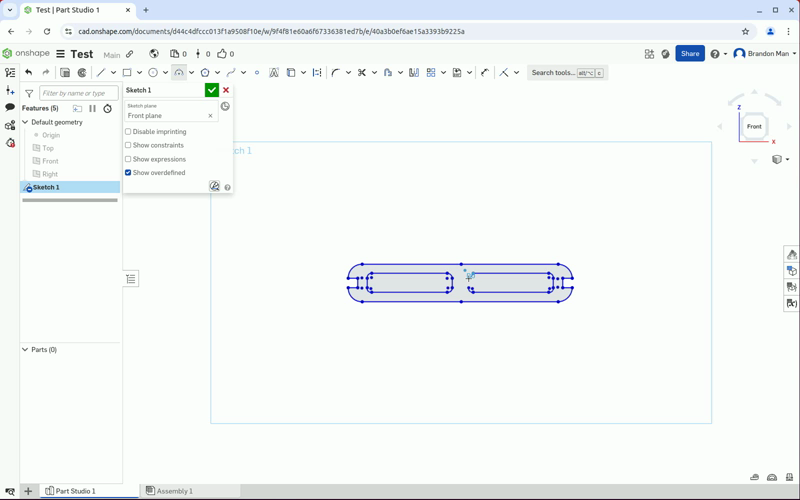
mouse_move(469, 274)
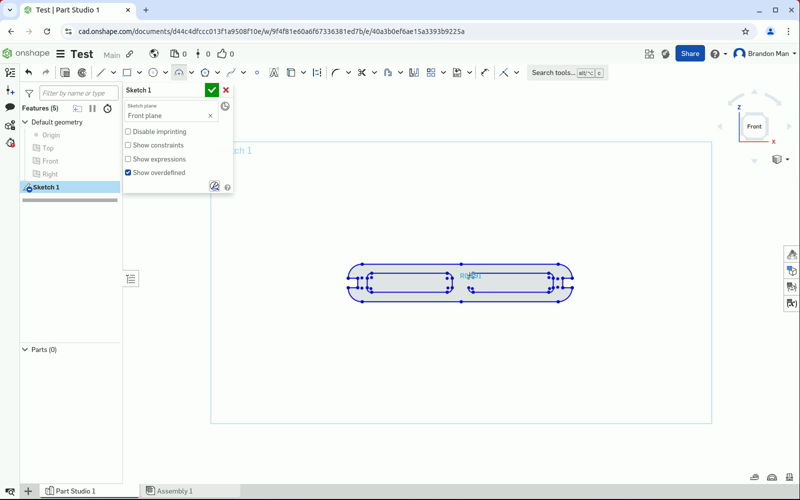
scroll(6)
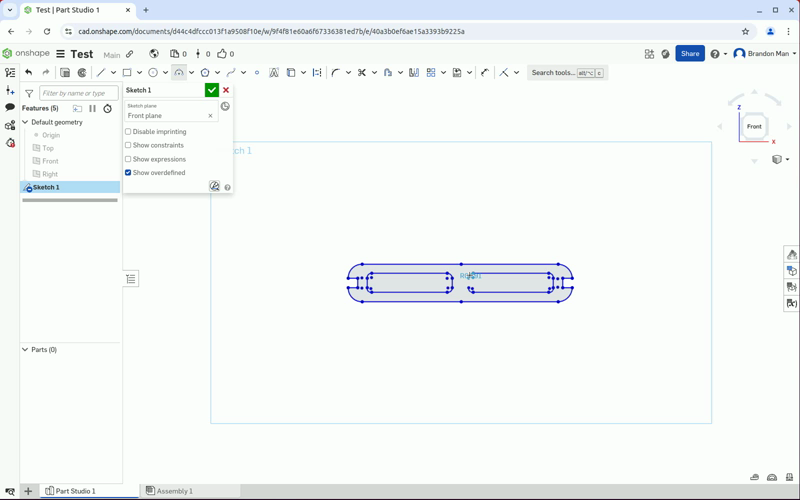
scroll(6)
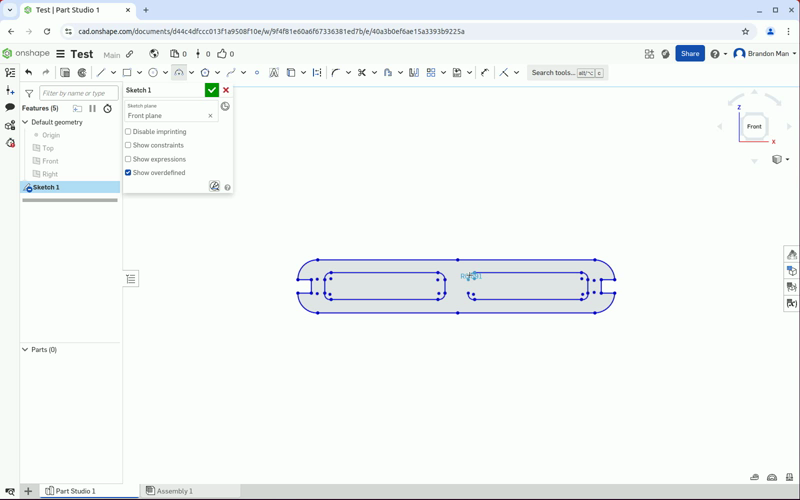
scroll(6)
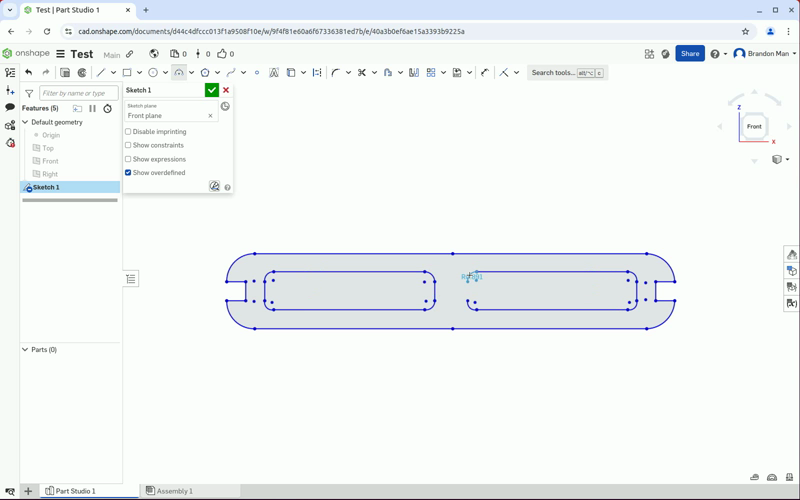
scroll(6)
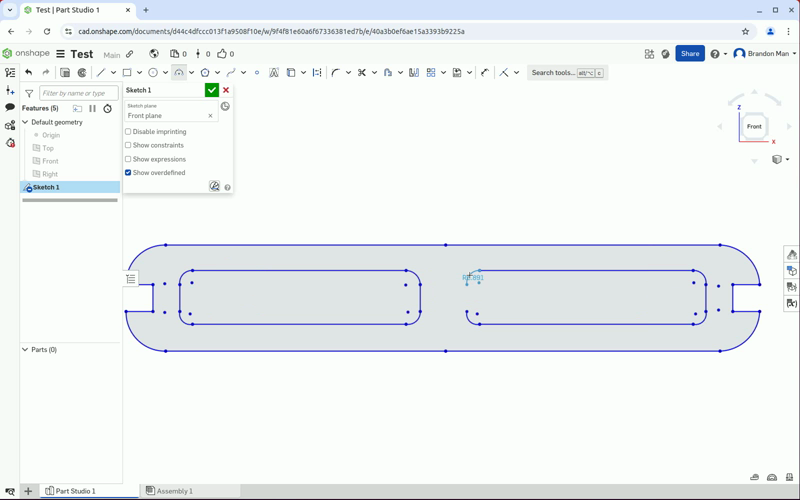
scroll(6)
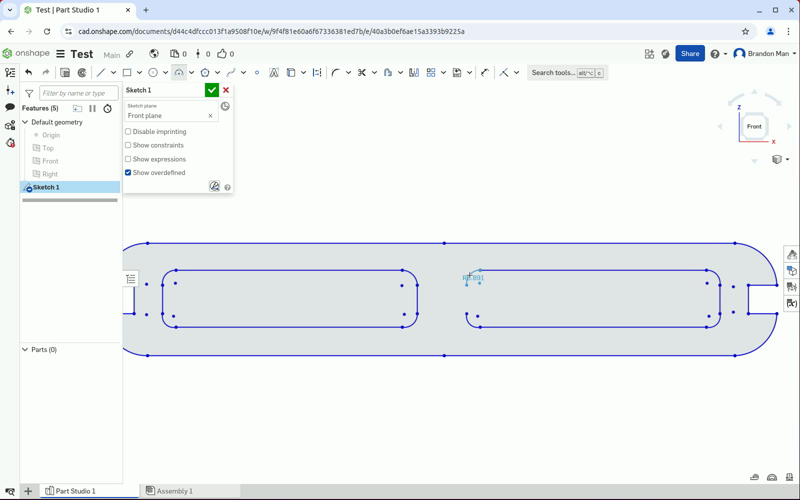
scroll(6)
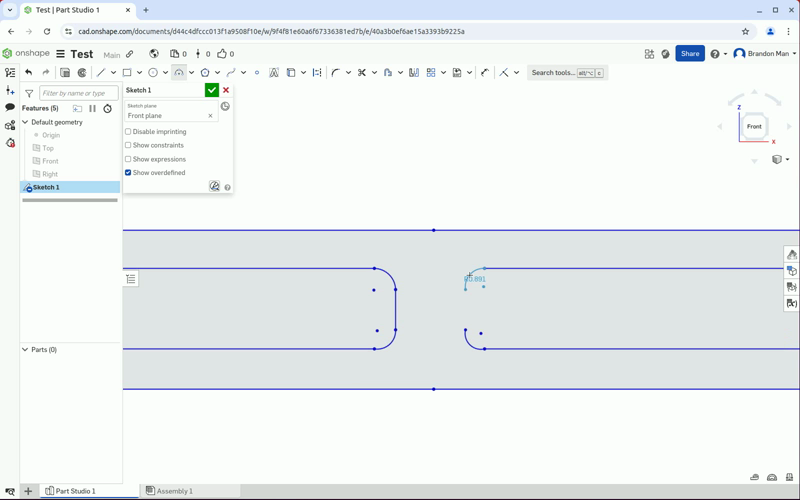
scroll(6)
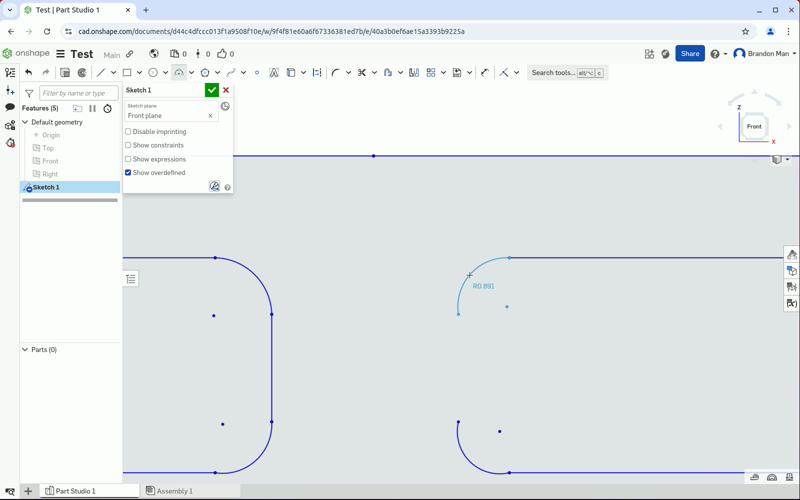
click(469, 274)
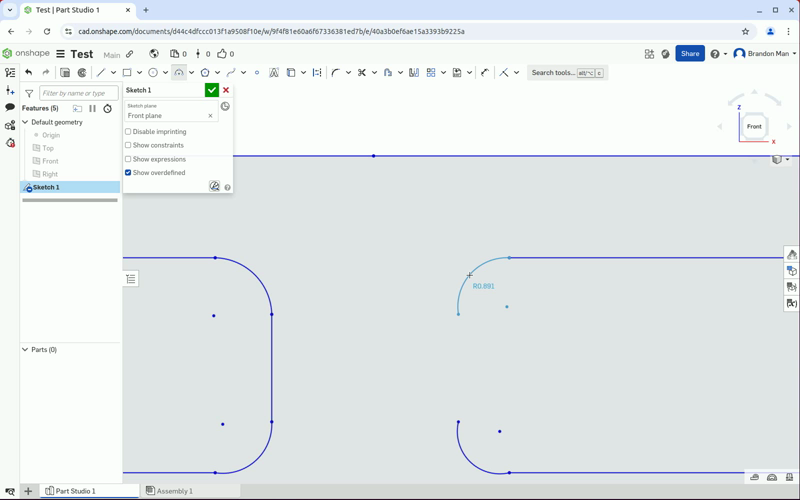
scroll(-6)
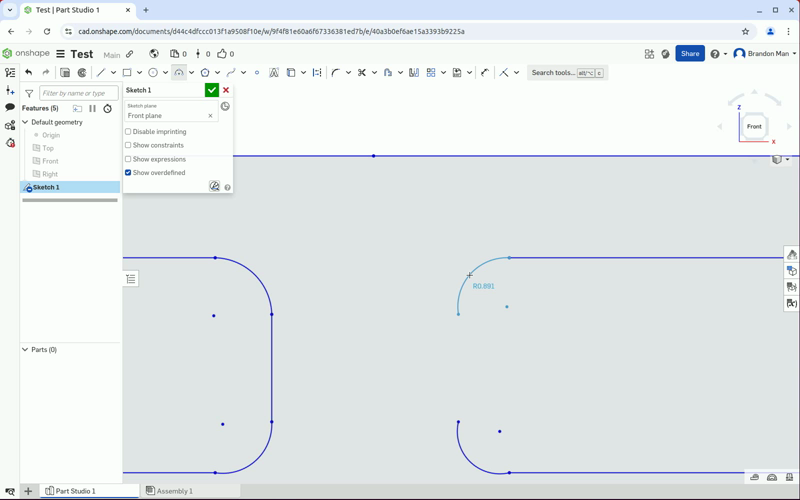
scroll(-6)
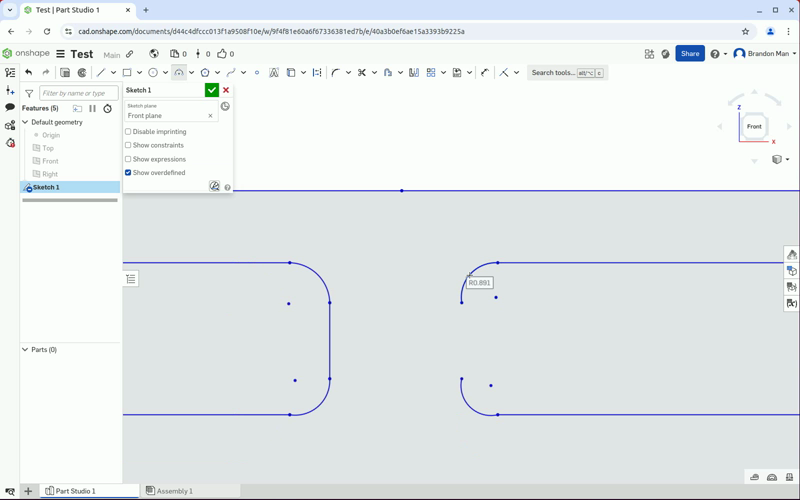
scroll(-6)
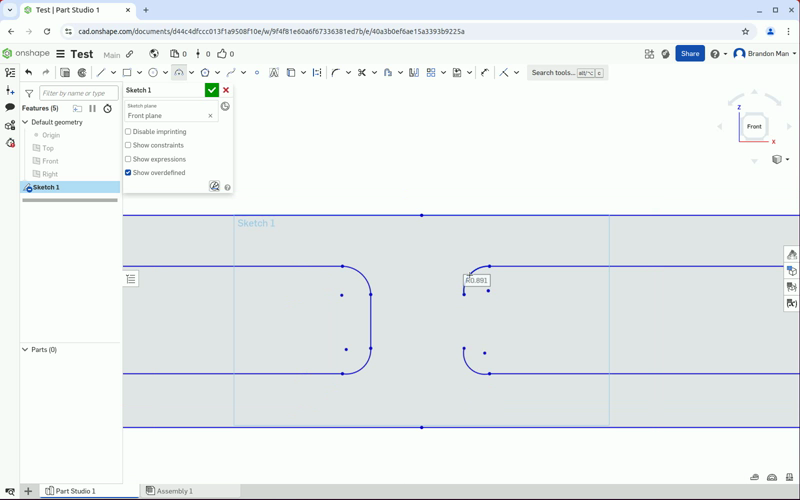
scroll(-6)
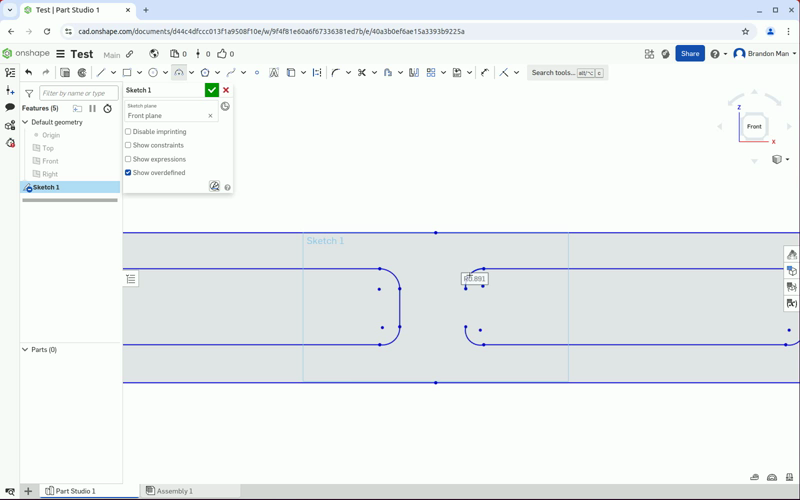
scroll(-6)
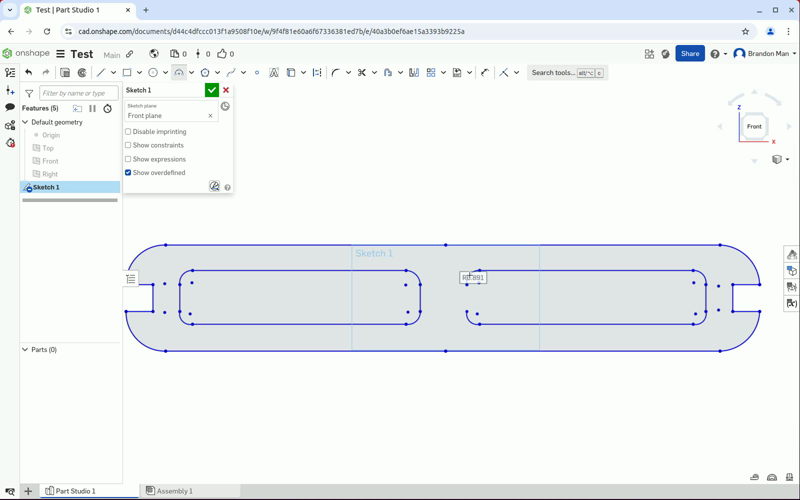
scroll(-6)
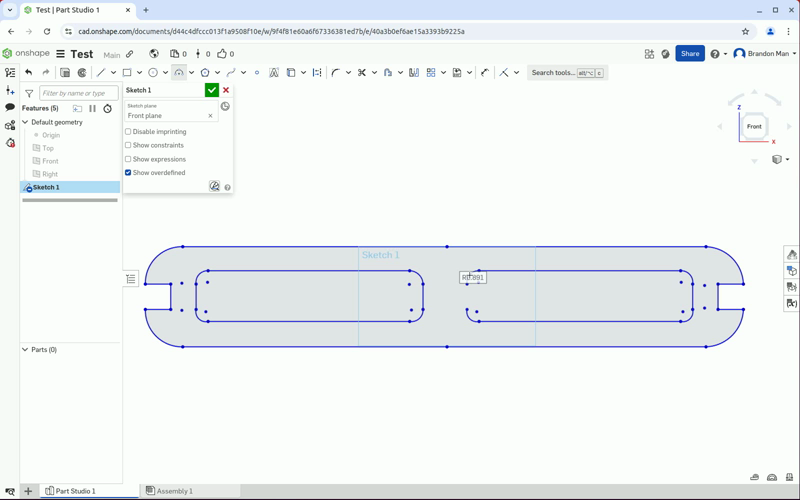
scroll(-6)
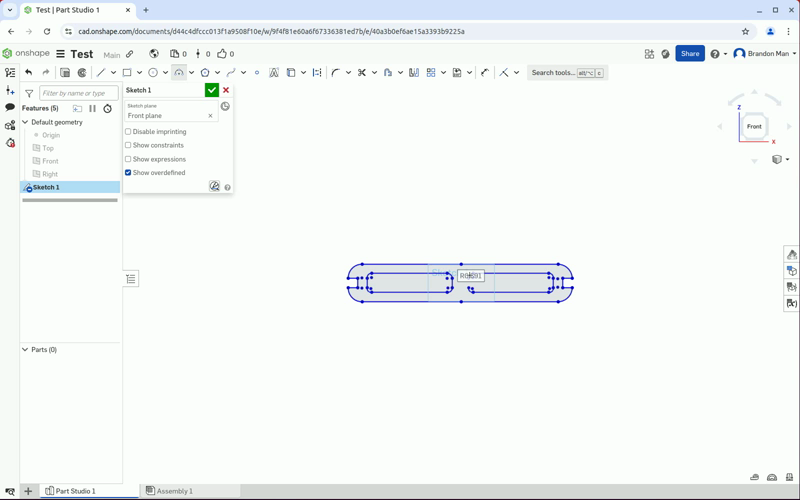
key_up(shift)
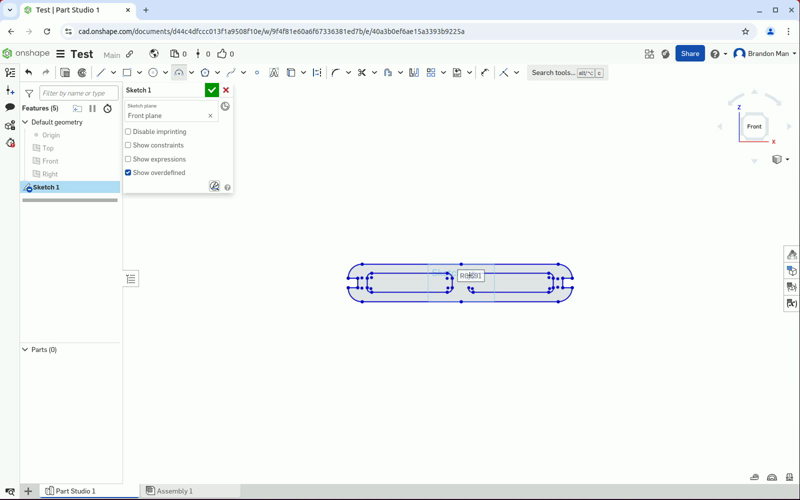
key(esc)
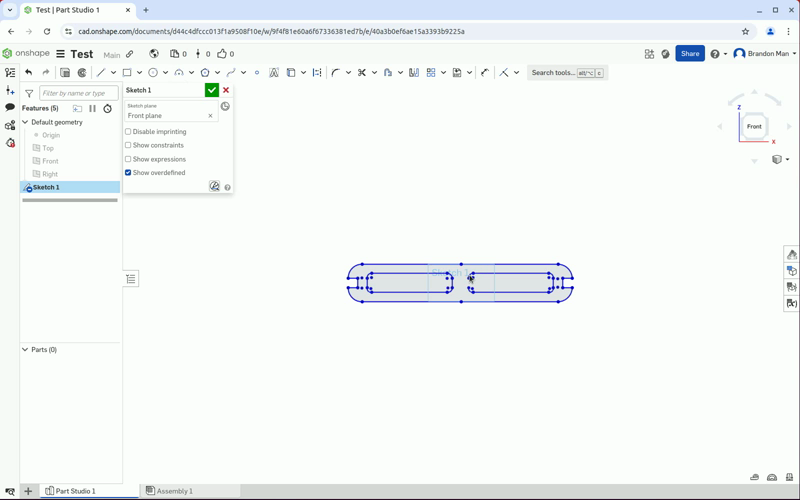
key(l)
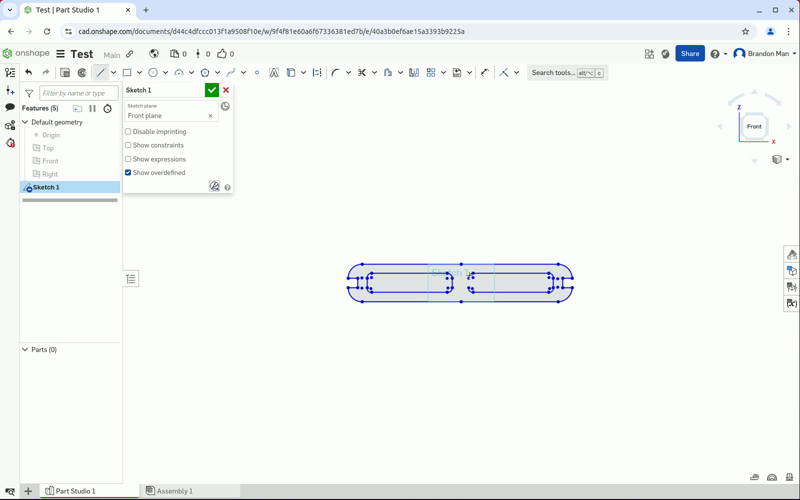
mouse_move(468, 278)
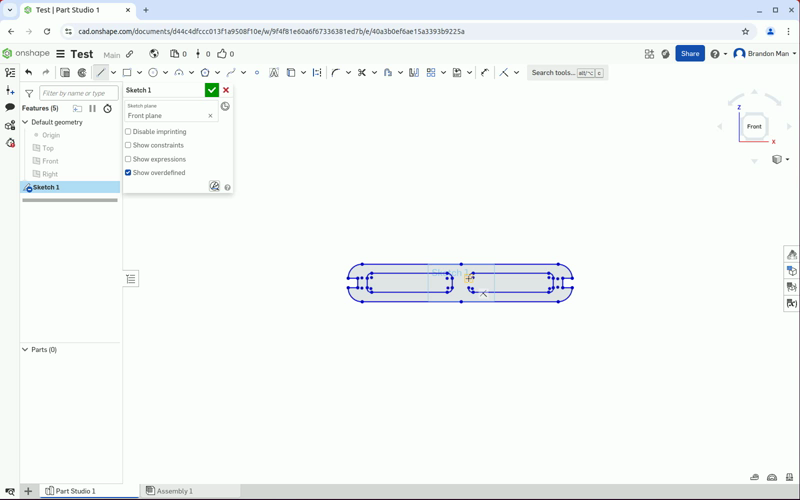
scroll(6)
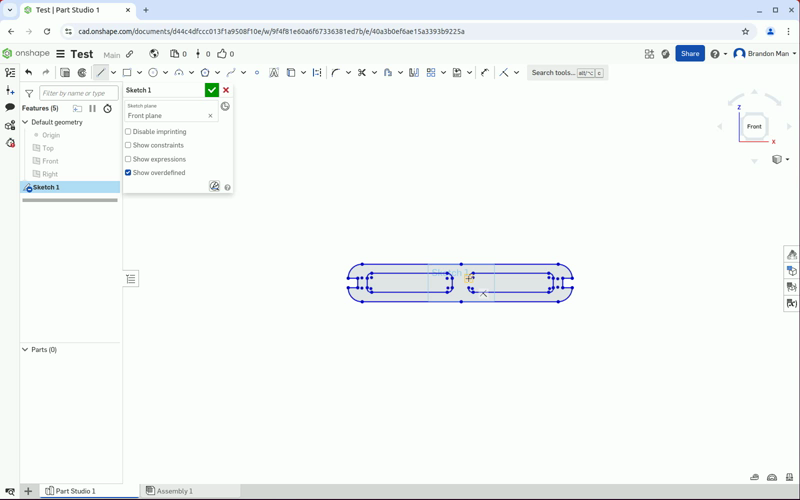
scroll(6)
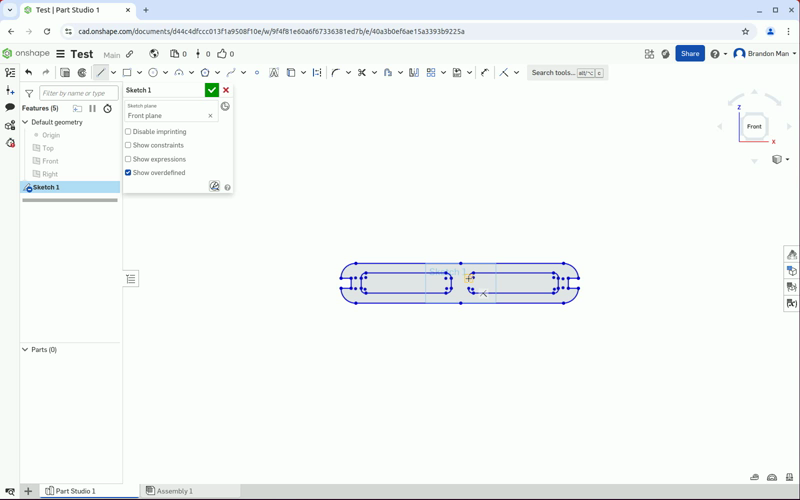
scroll(6)
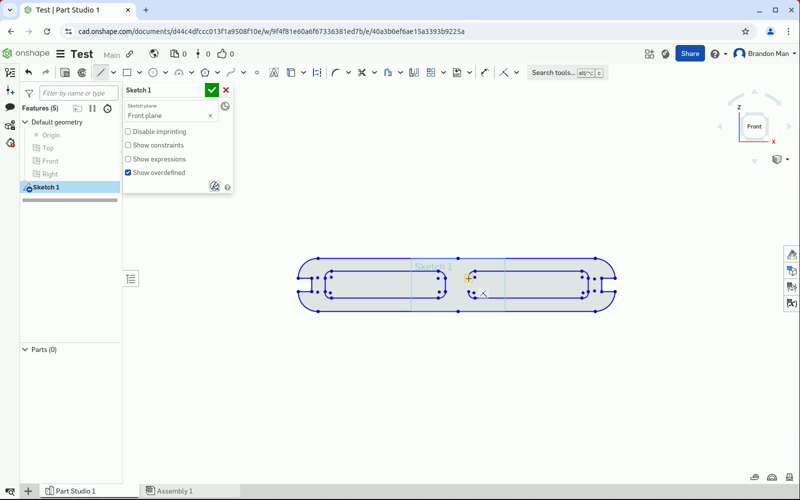
scroll(6)
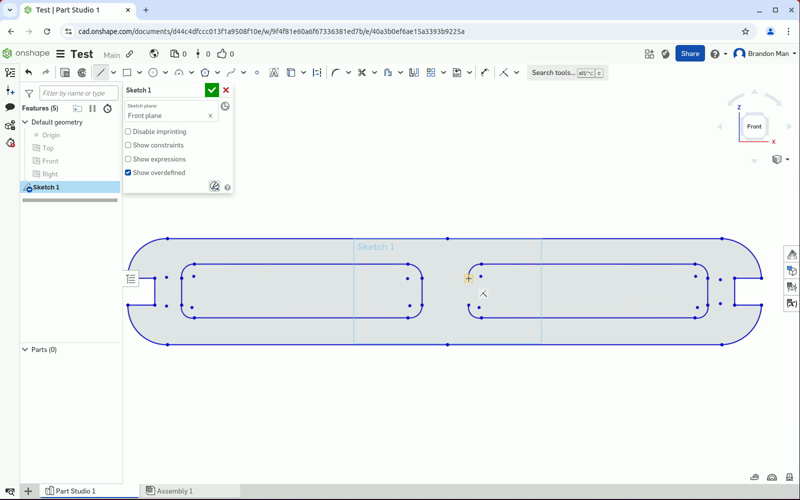
scroll(6)
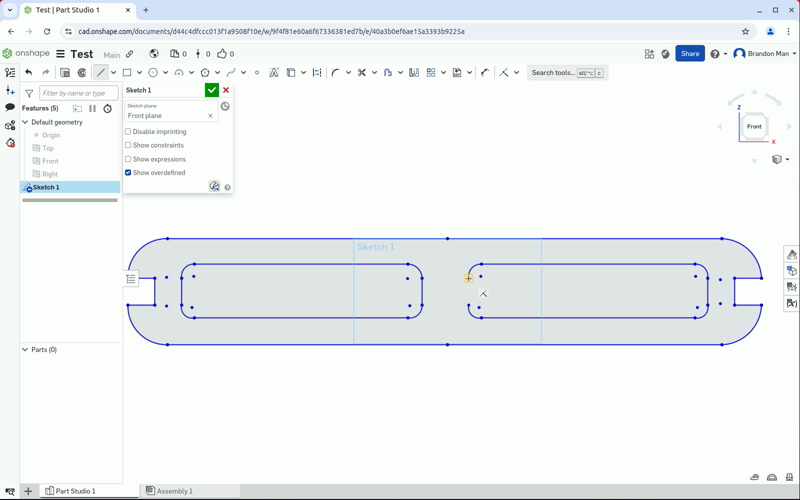
scroll(6)
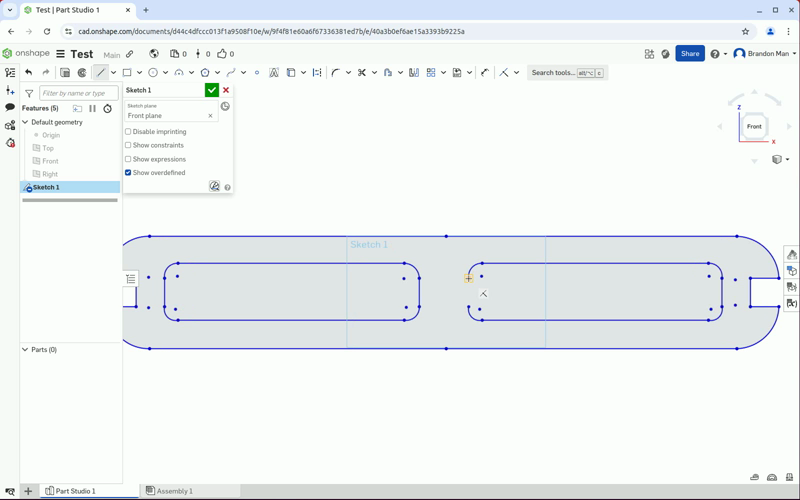
scroll(6)
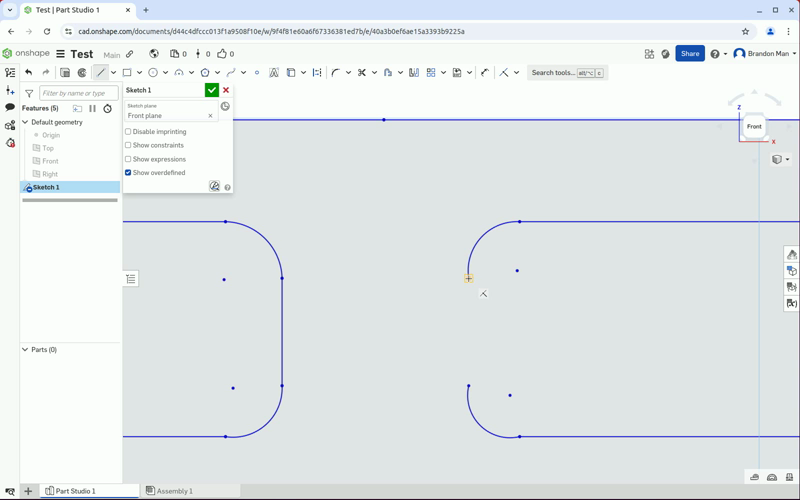
click(468, 278)
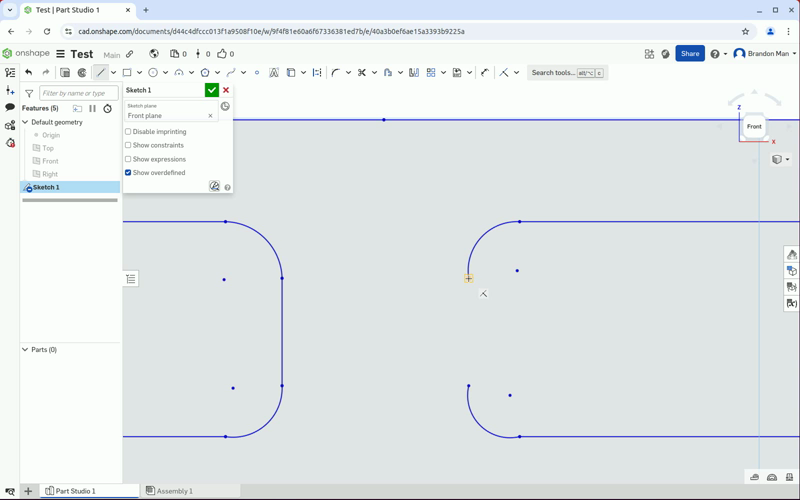
scroll(-6)
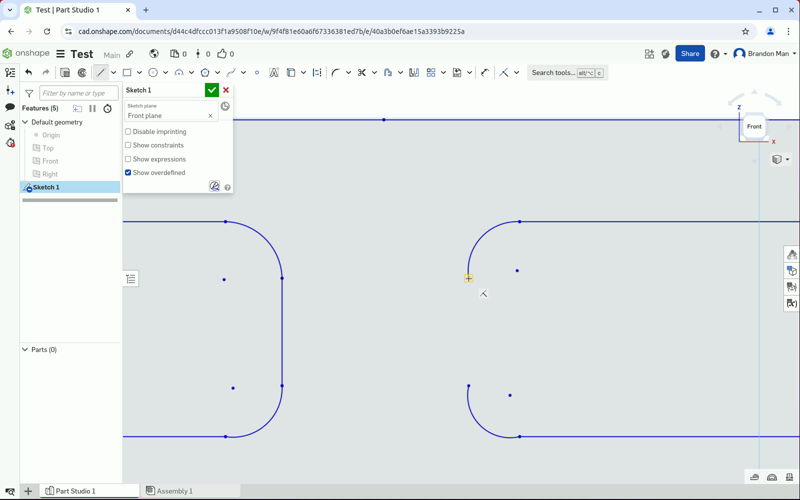
scroll(-6)
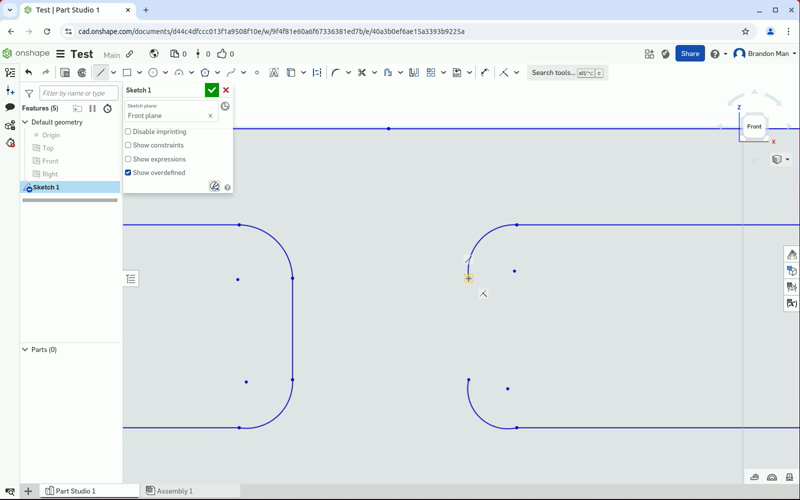
scroll(-6)
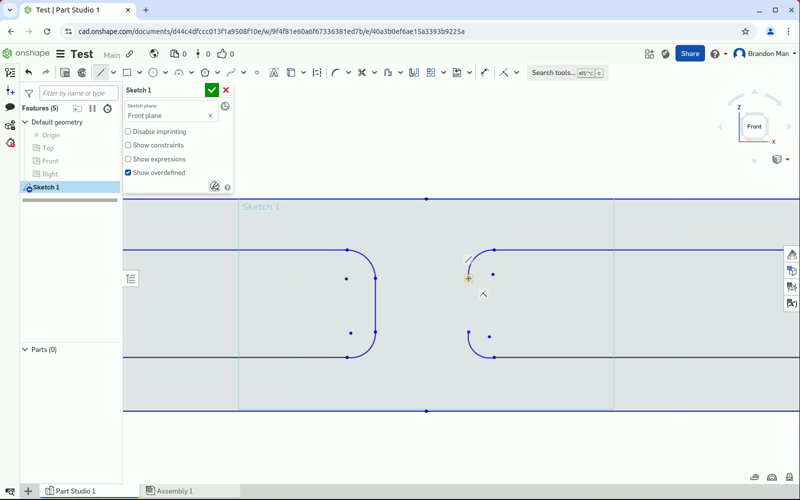
scroll(-6)
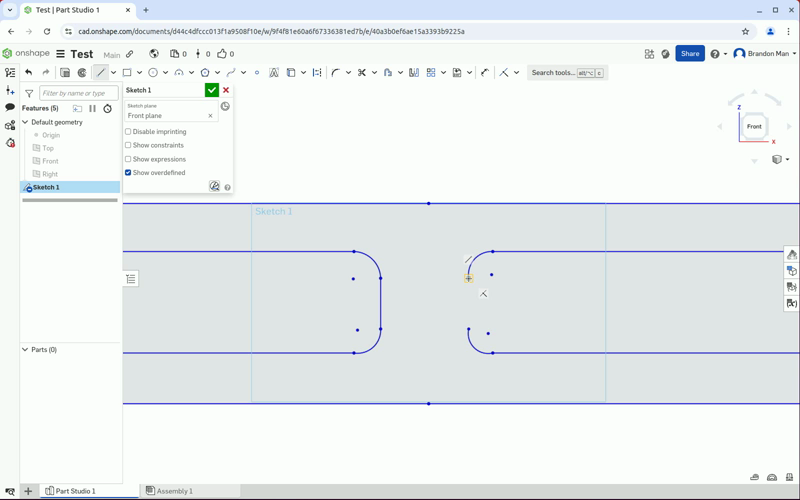
scroll(-6)
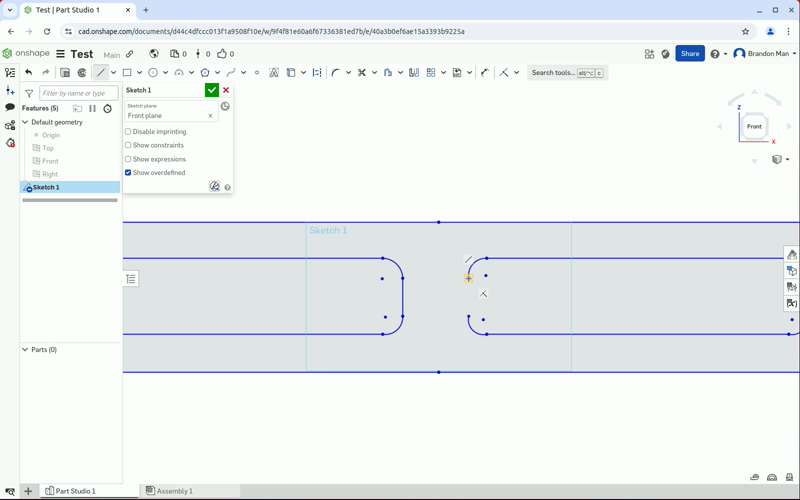
scroll(-6)
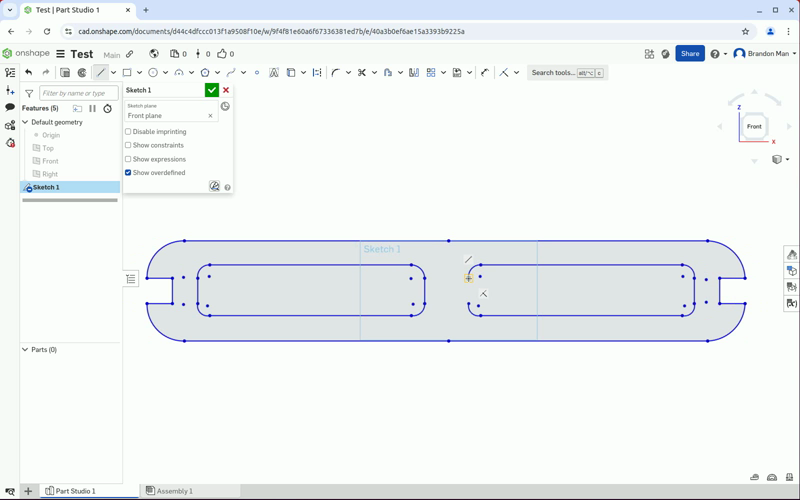
scroll(-6)
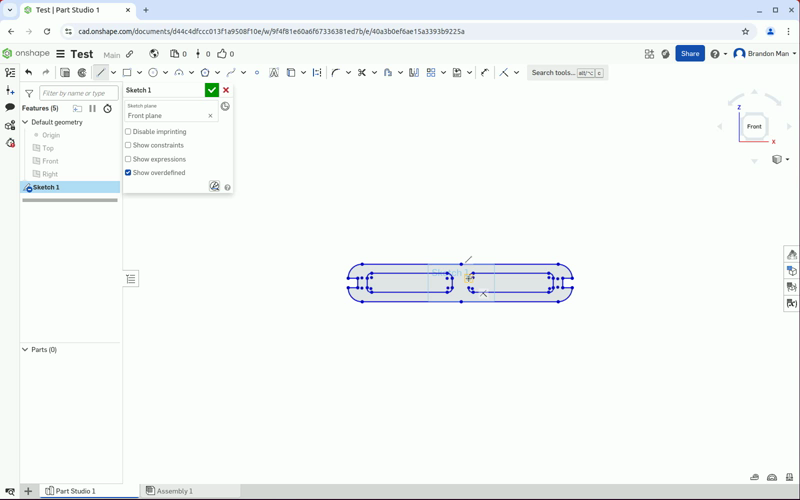
mouse_move(498, 278)
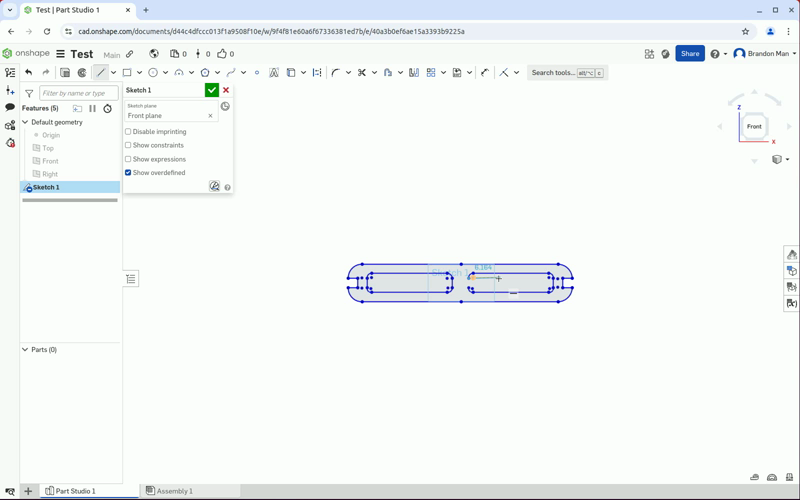
key_down(shift)
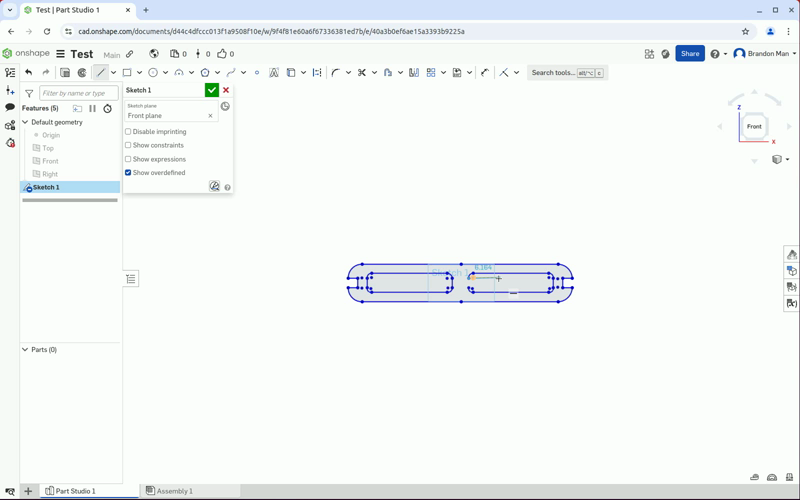
mouse_move(468, 287)
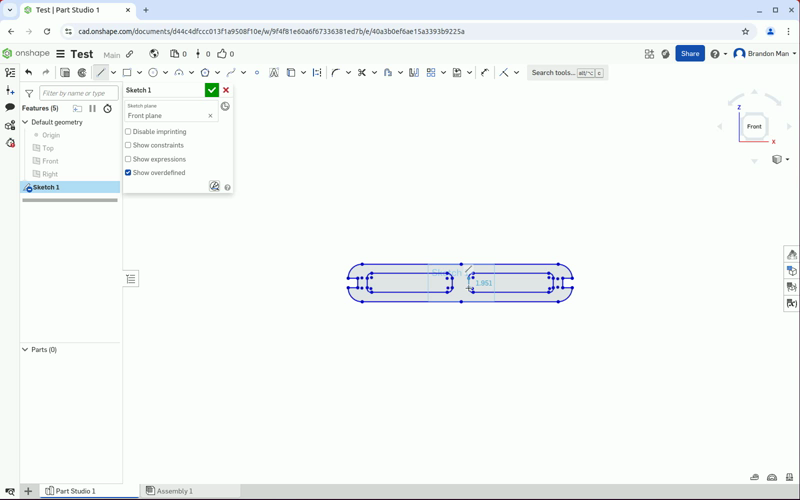
scroll(6)
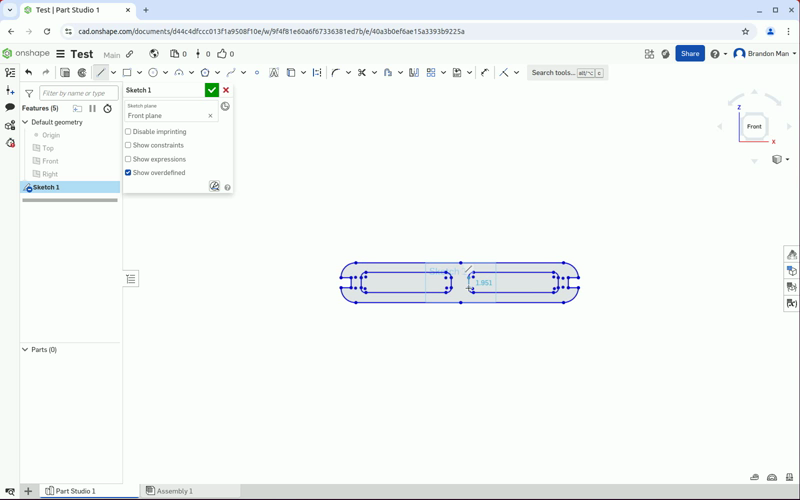
scroll(6)
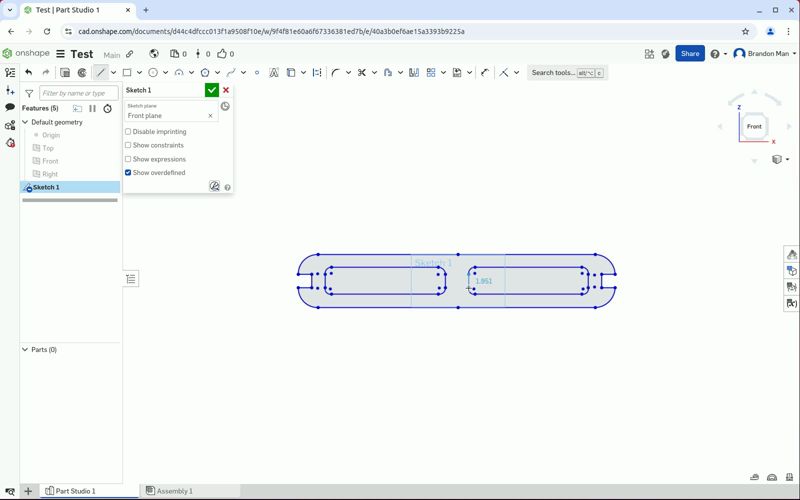
scroll(6)
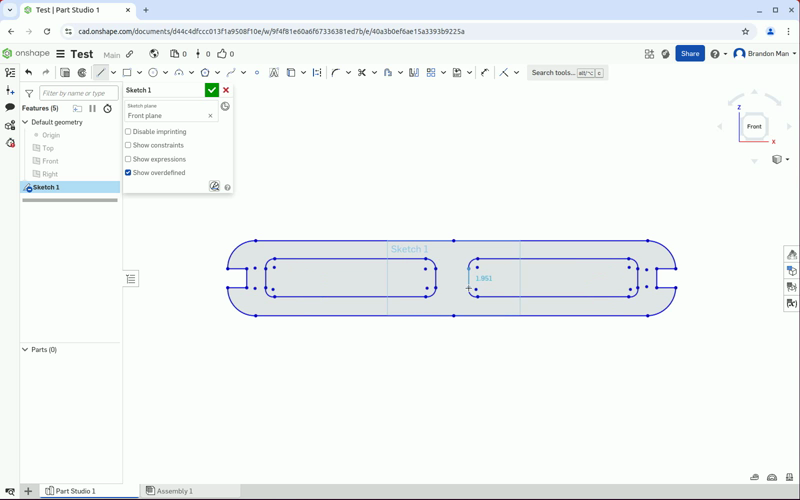
scroll(6)
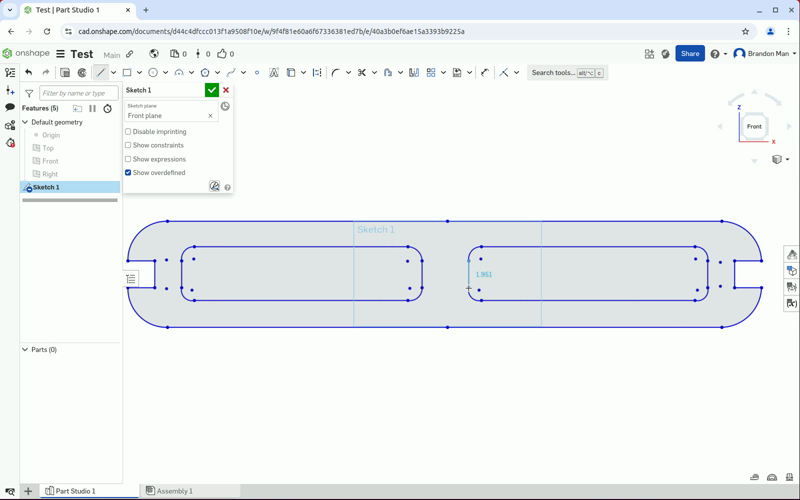
scroll(6)
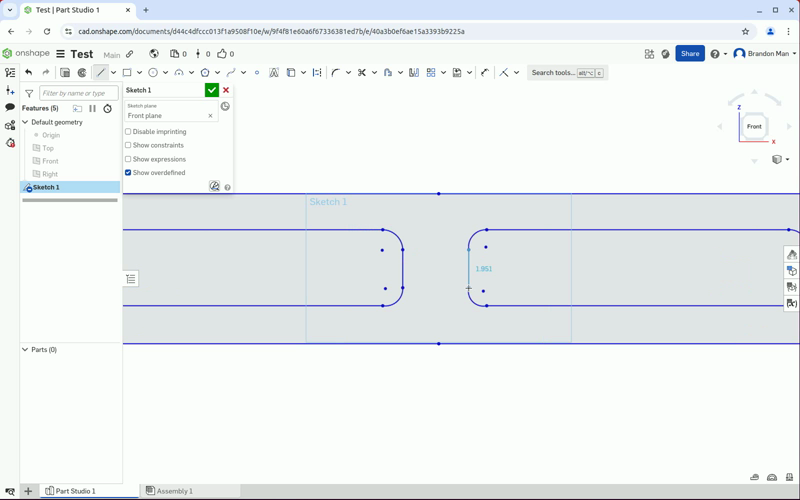
scroll(6)
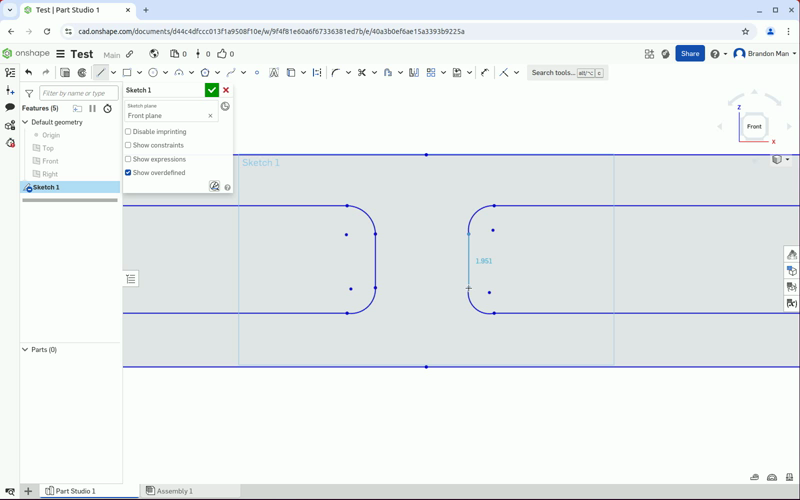
scroll(6)
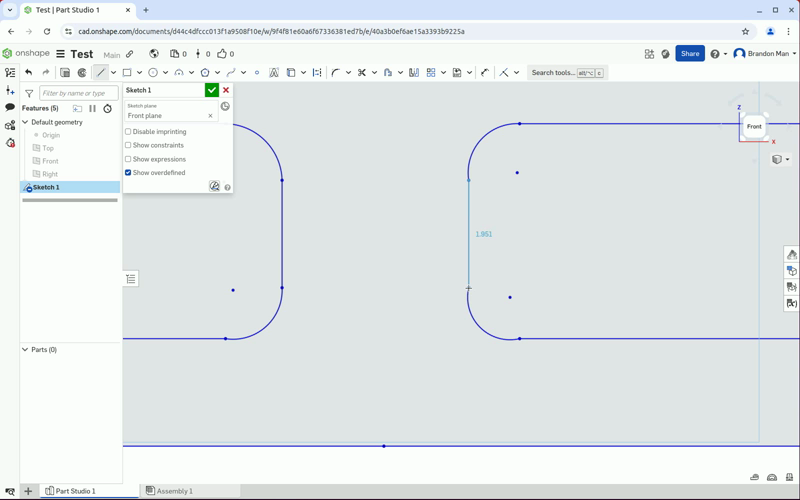
key_up(shift)
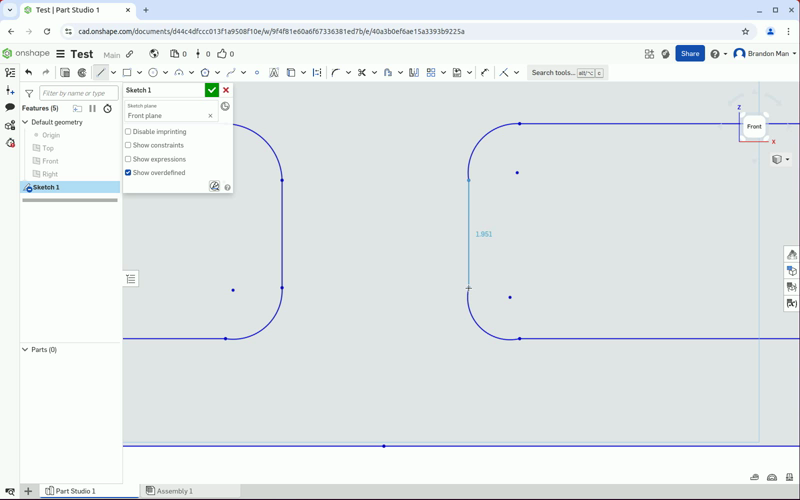
click(468, 287)
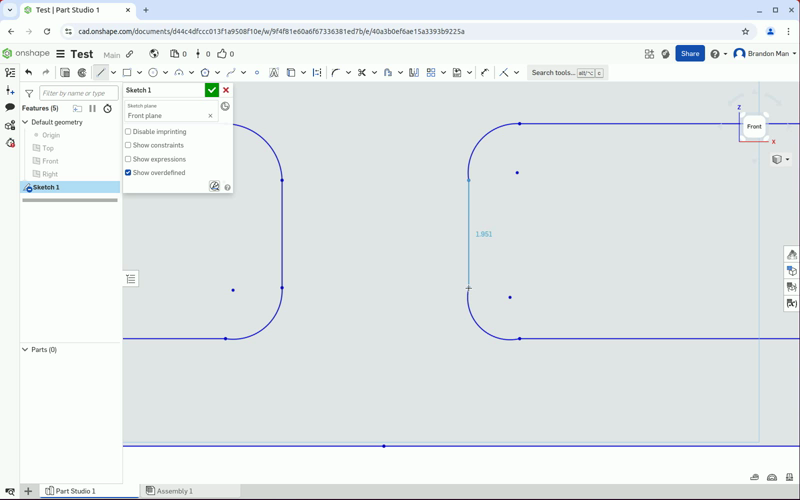
scroll(-6)
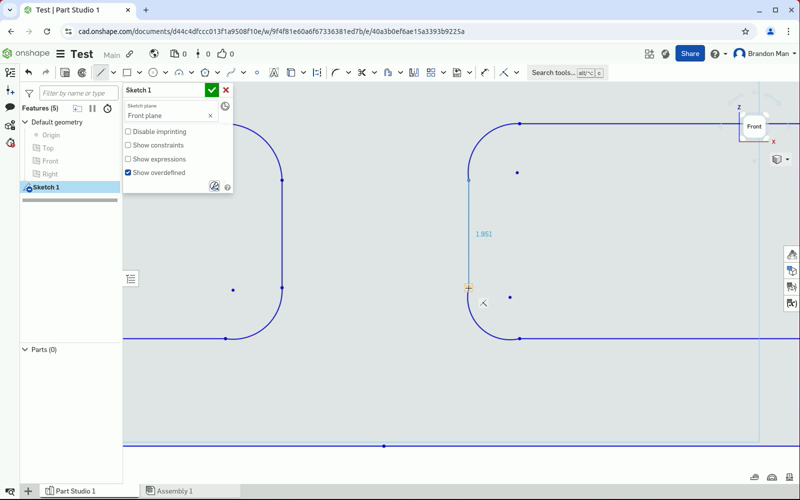
scroll(-6)
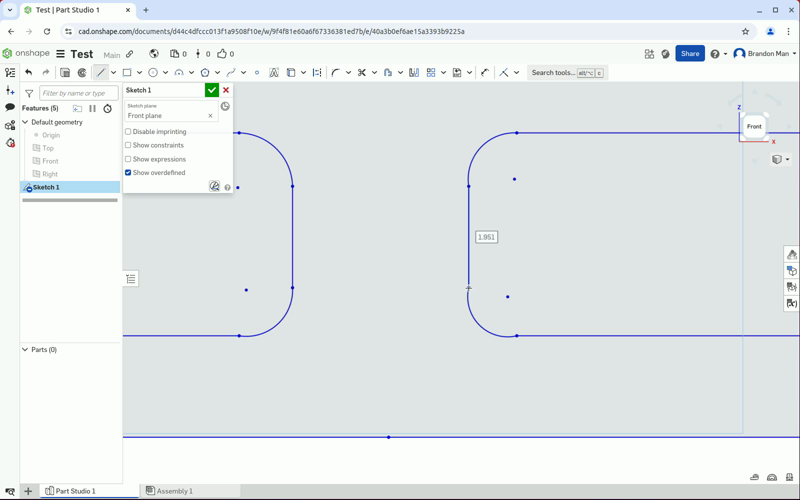
scroll(-6)
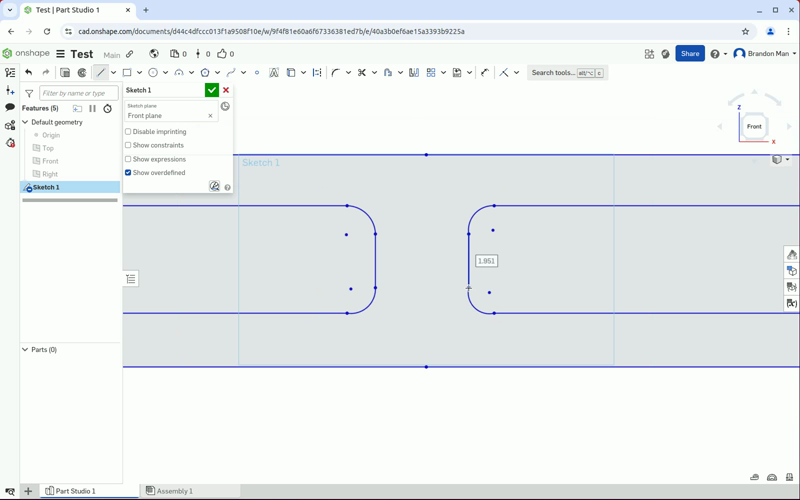
scroll(-6)
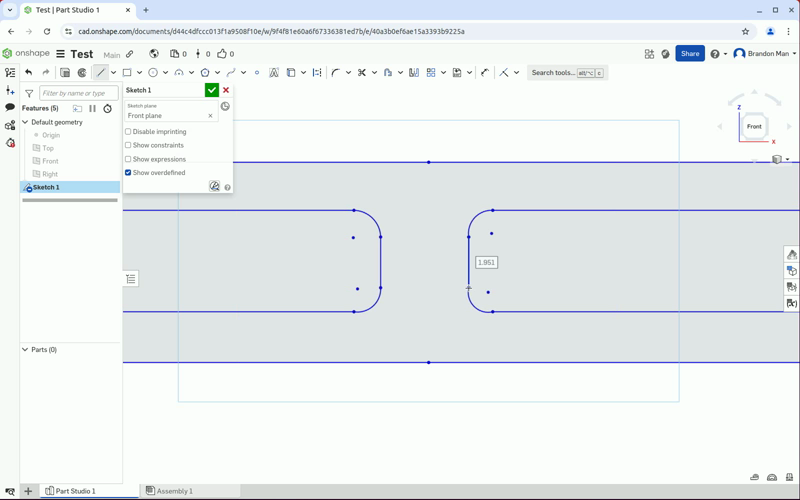
scroll(-6)
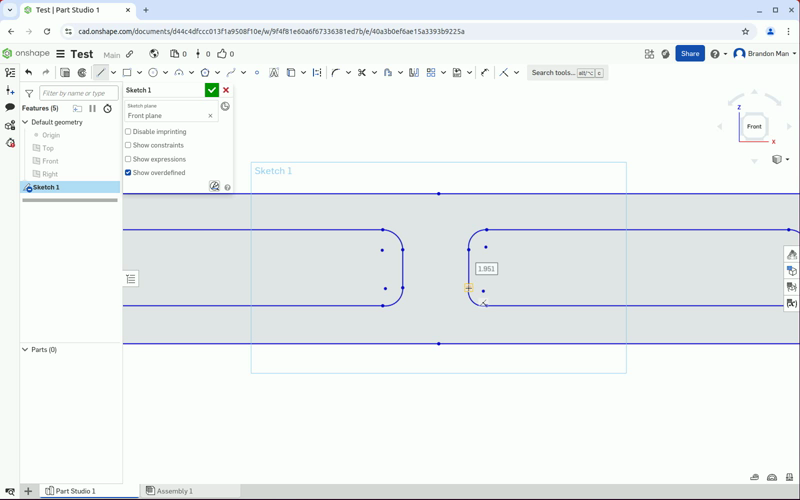
scroll(-6)
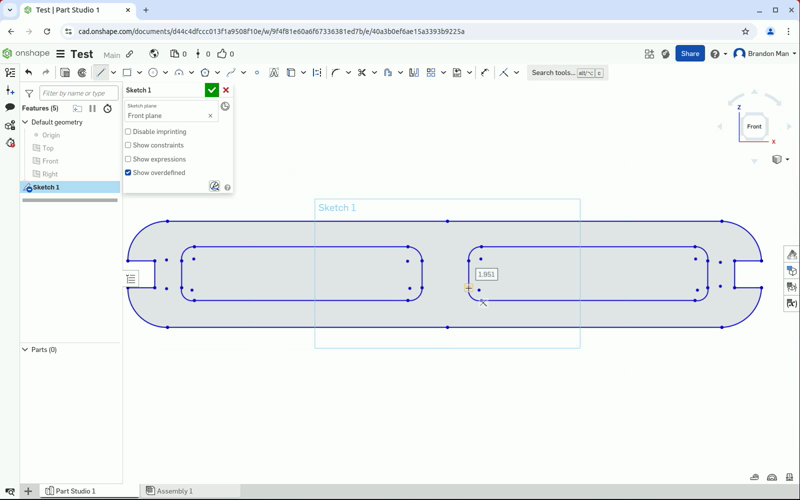
scroll(-6)
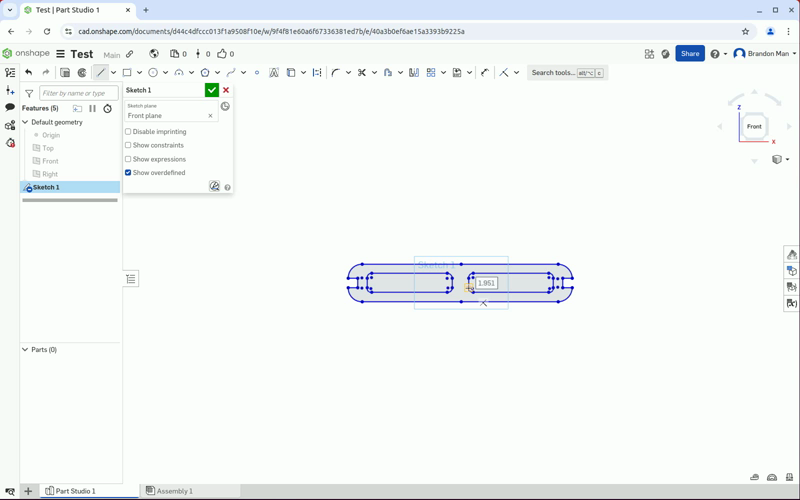
key(esc)
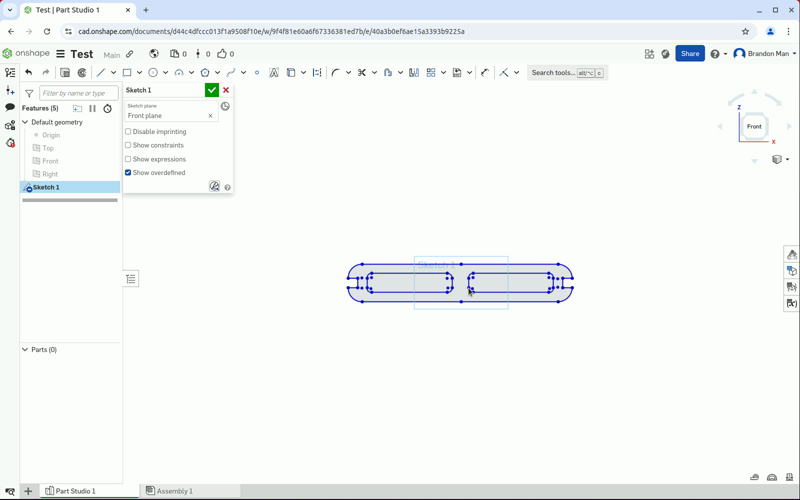
mouse_move(418, 298)
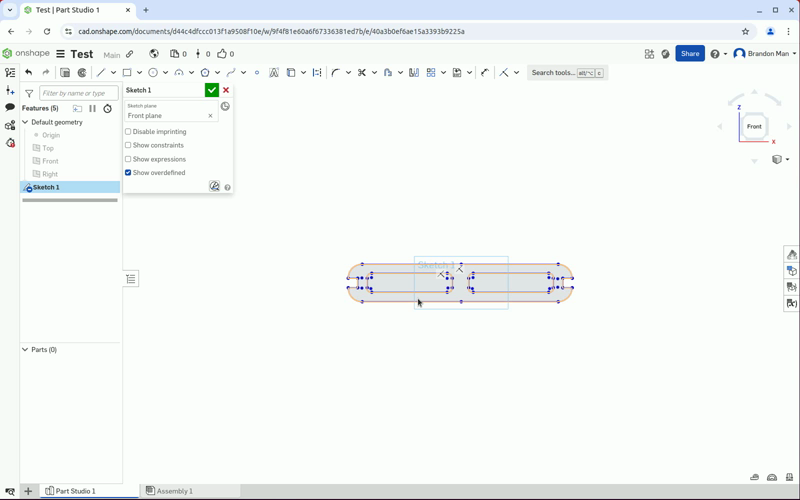
click(418, 298)
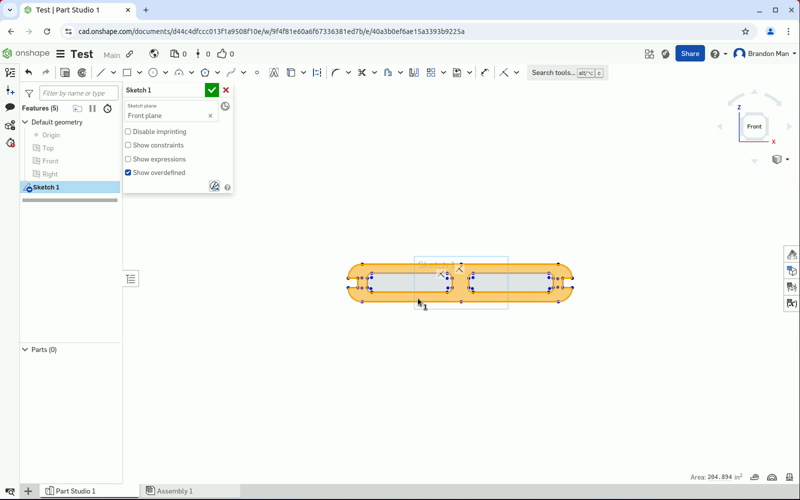
mouse_move(73, 352)
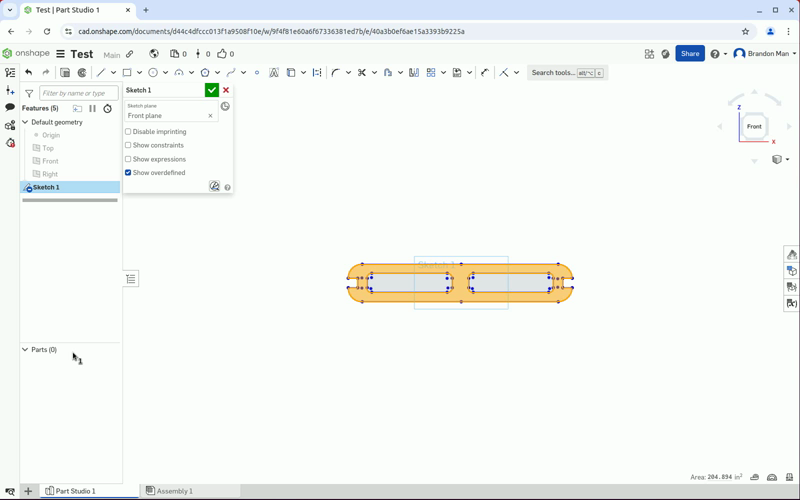
key(shift+y)
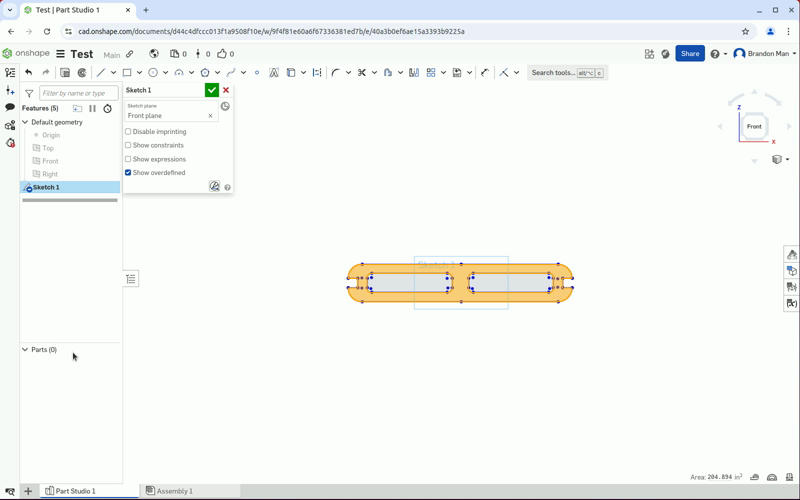
key(shift+e)
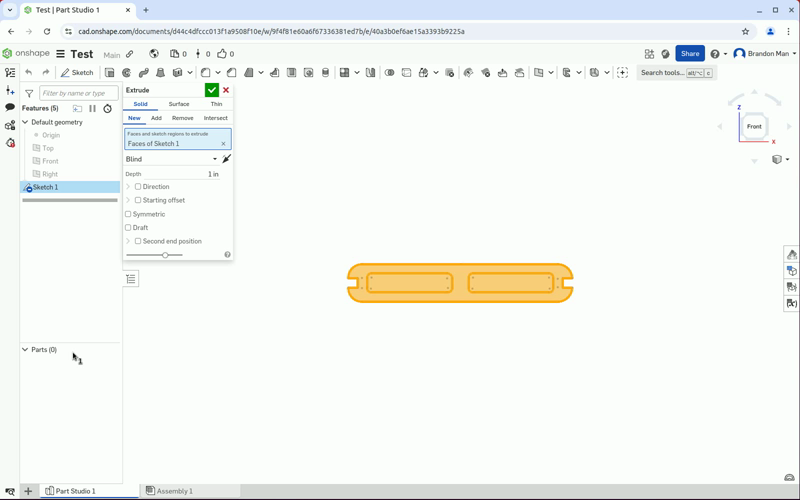
mouse_move(143, 106)
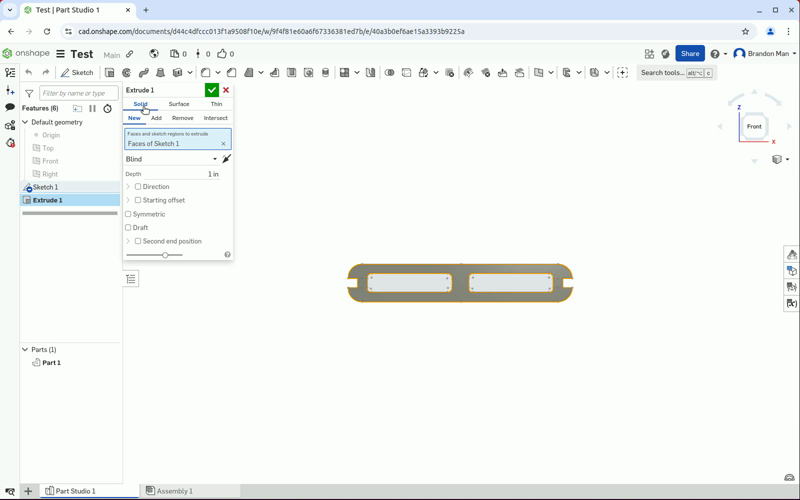
click(143, 106)
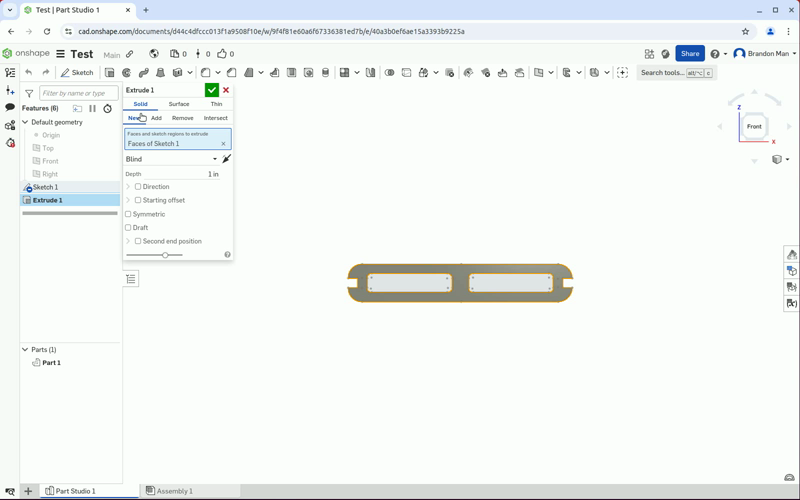
mouse_move(137, 120)
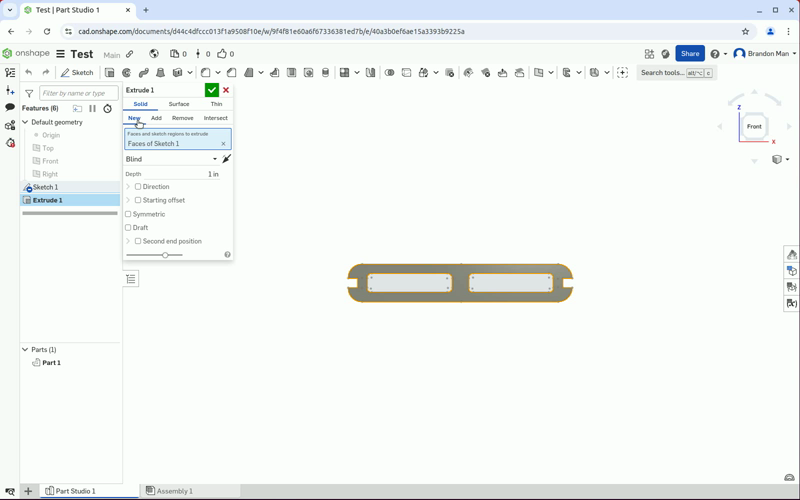
click(137, 120)
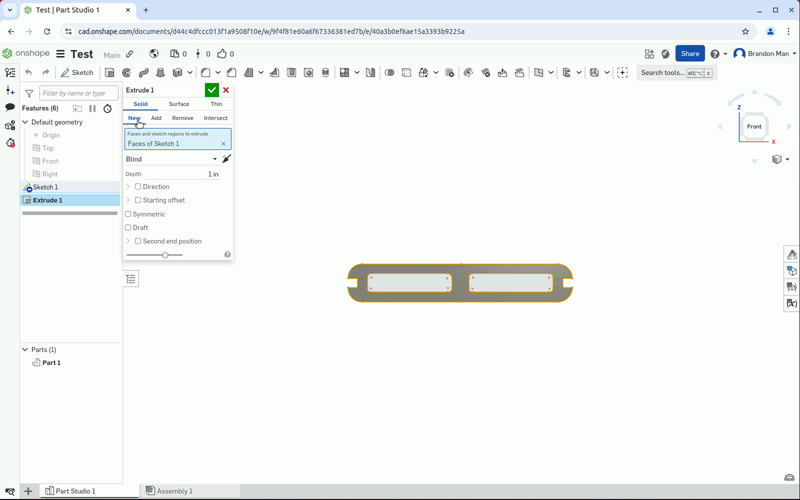
key(tab, 4)
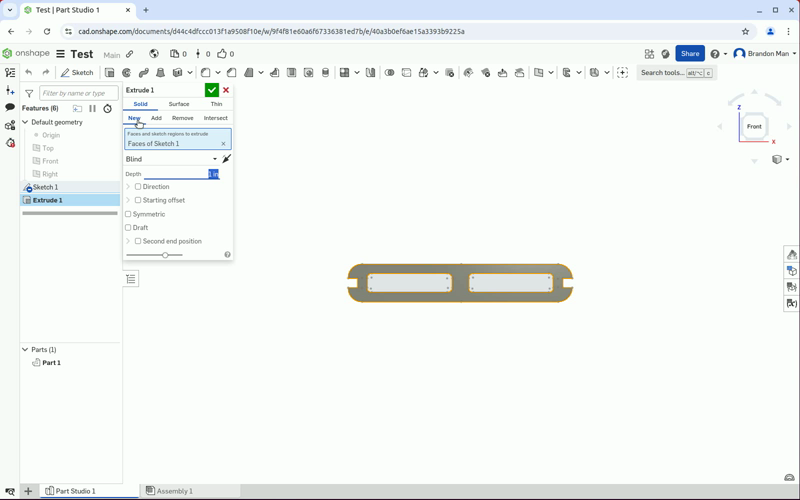
text(1.926)
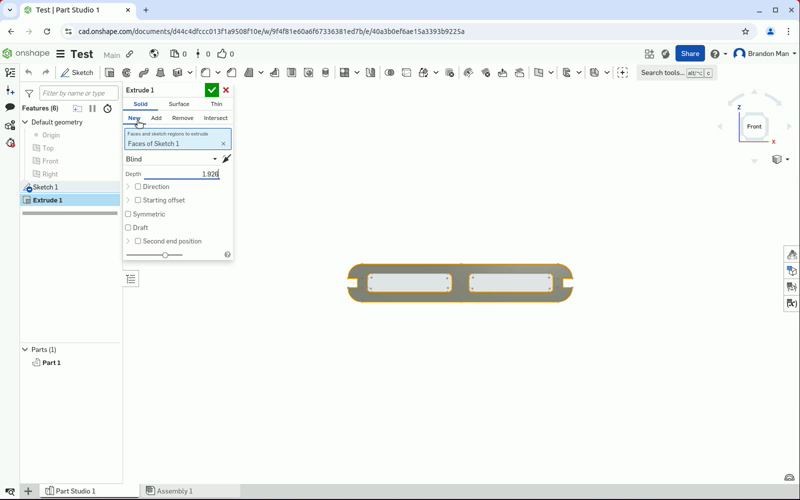
key(enter)
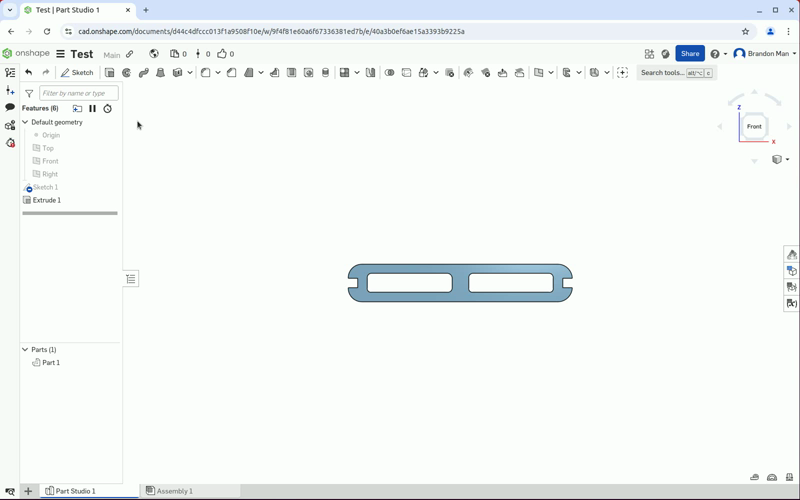
key(shift+h)
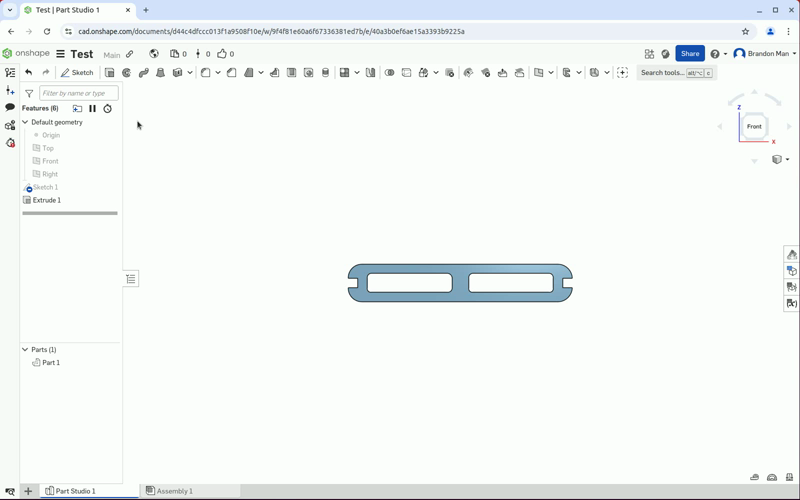
key(shift+h)
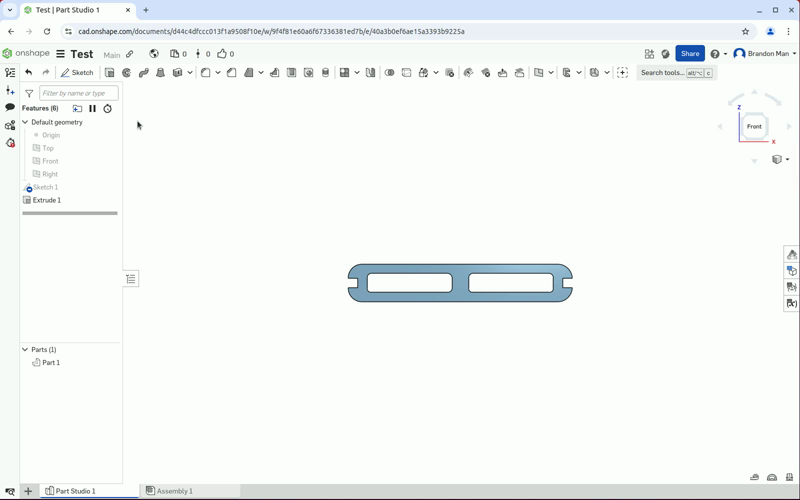
mouse_move(73, 189)
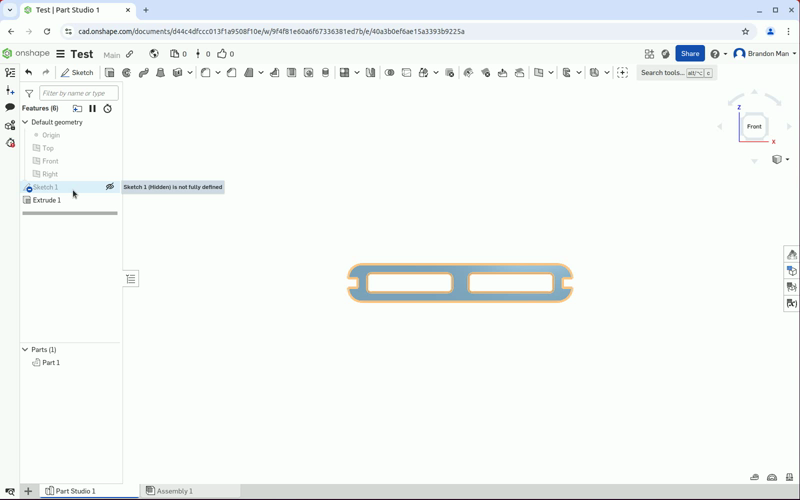
click(73, 189)
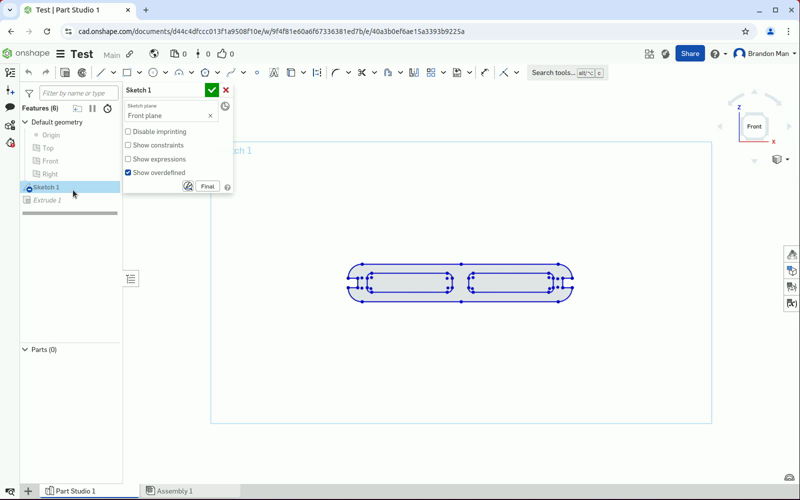
mouse_move(229, 92)
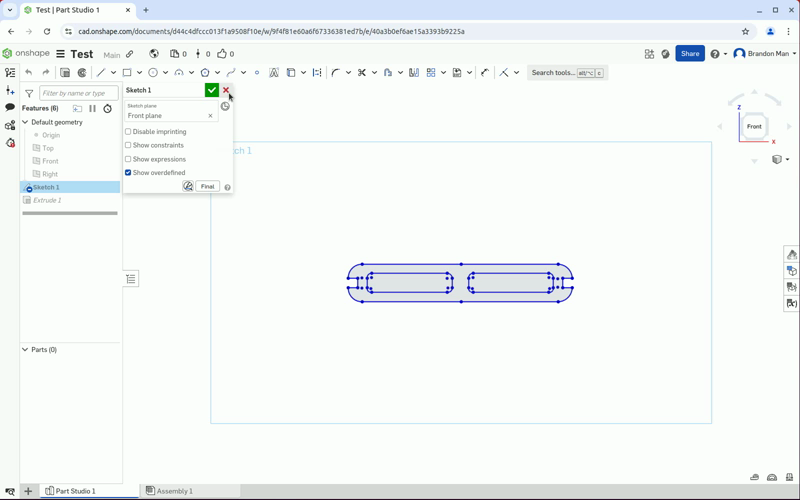
click(229, 92)
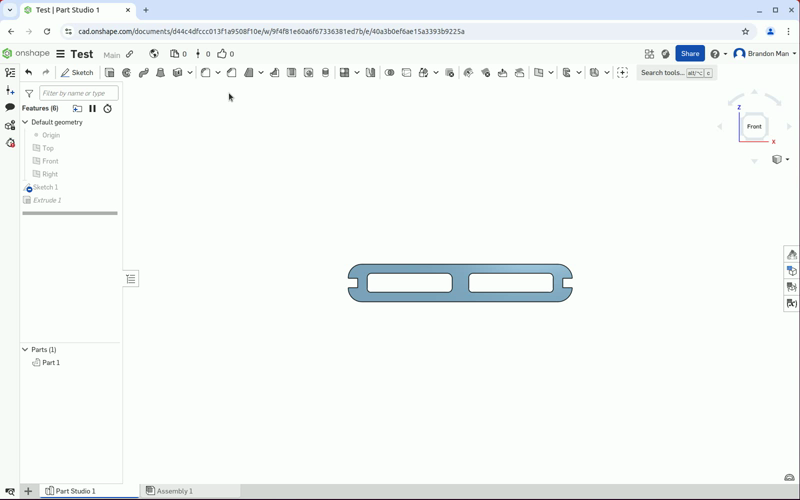
mouse_move(541, 75)
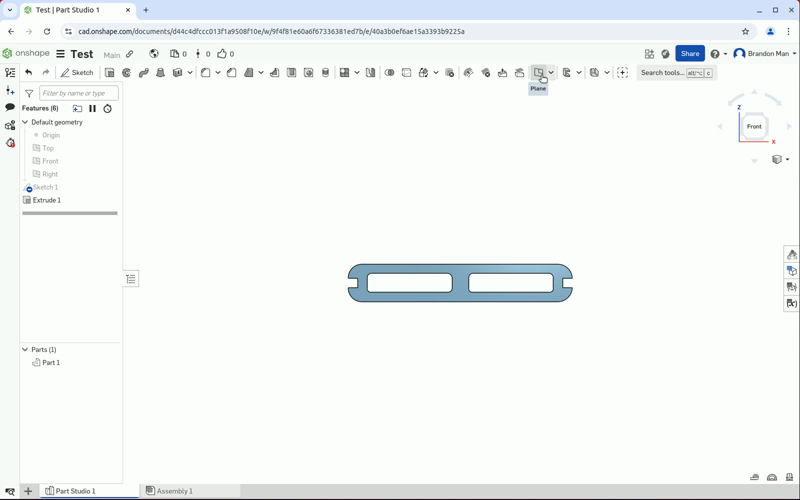
click(541, 75)
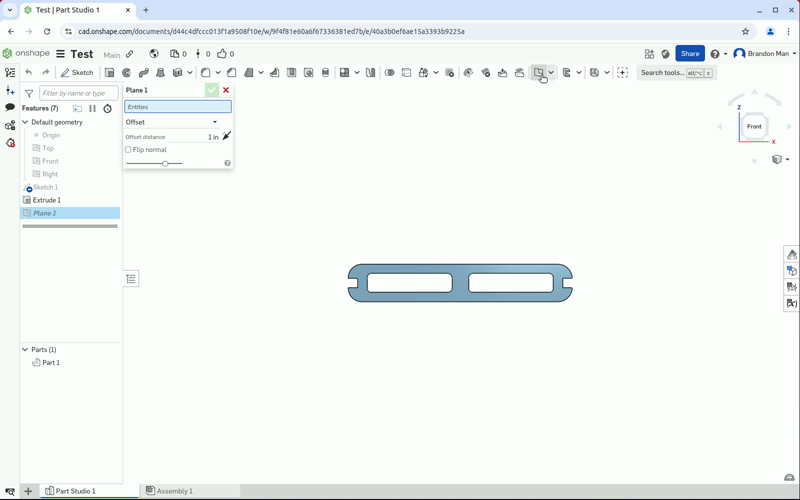
mouse_move(73, 163)
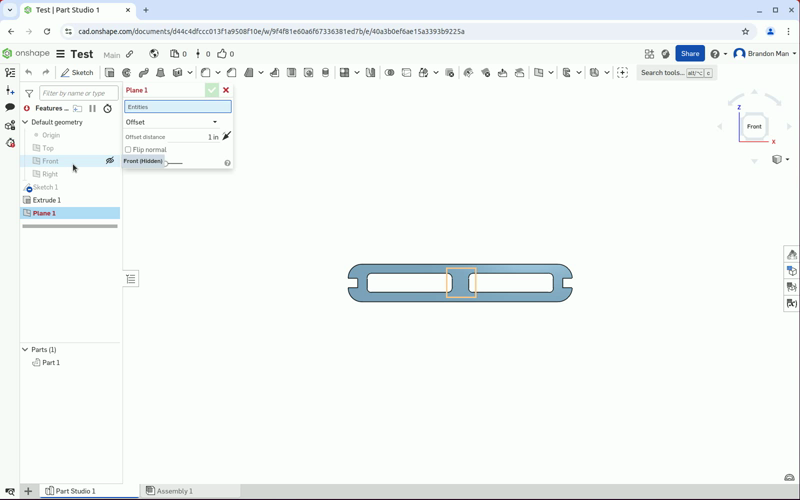
click(73, 163)
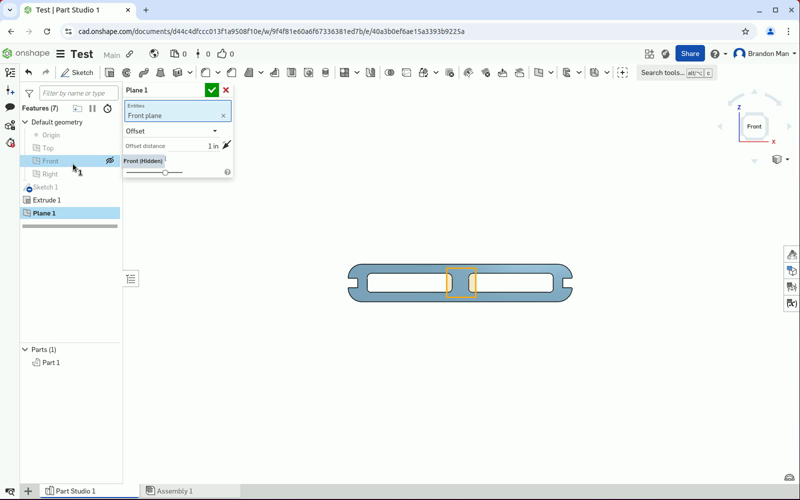
key(tab, 2)
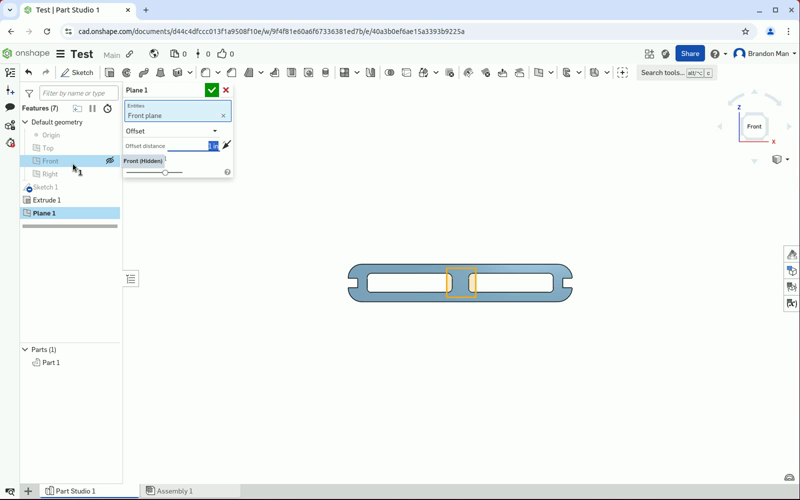
text(1.91)
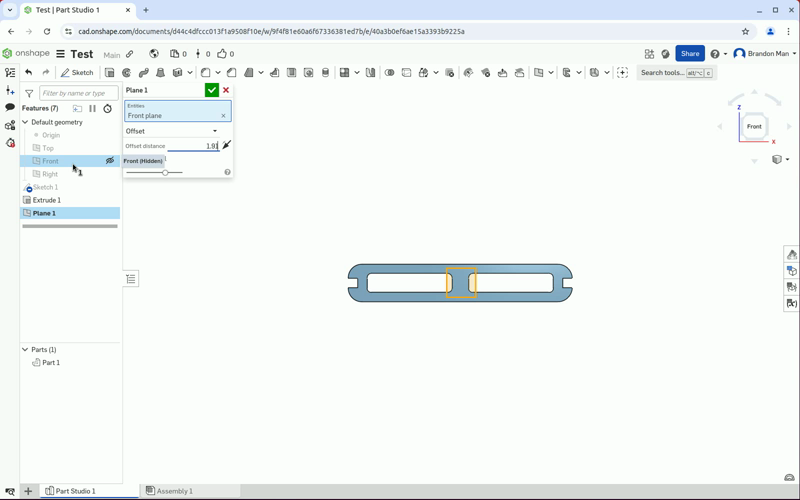
key(enter, 2)
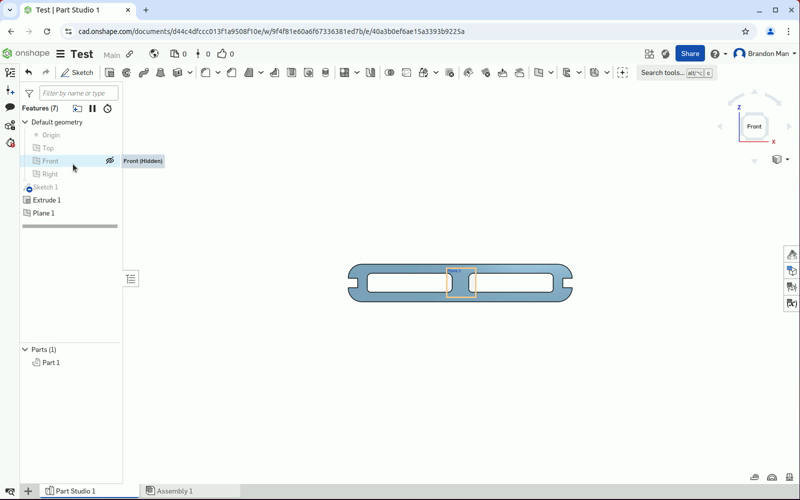
key(shift+s)
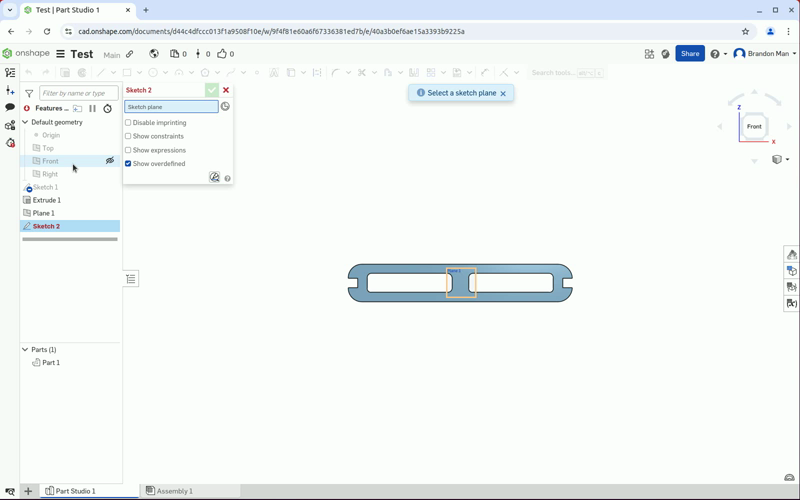
mouse_move(73, 215)
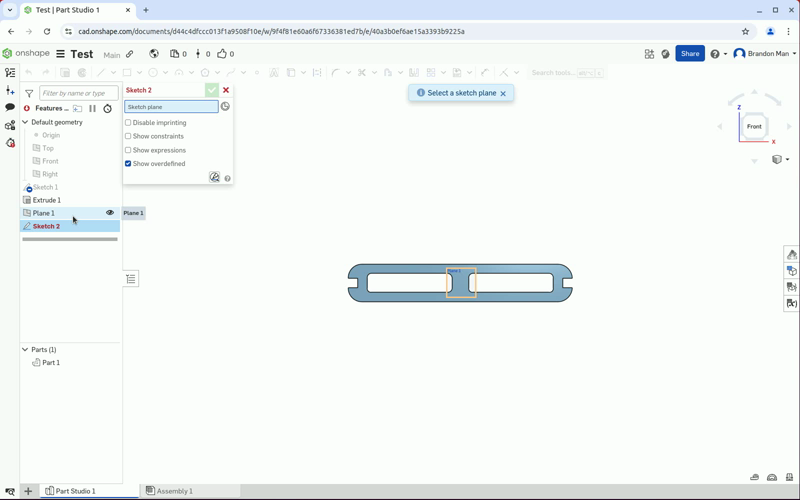
click(73, 215)
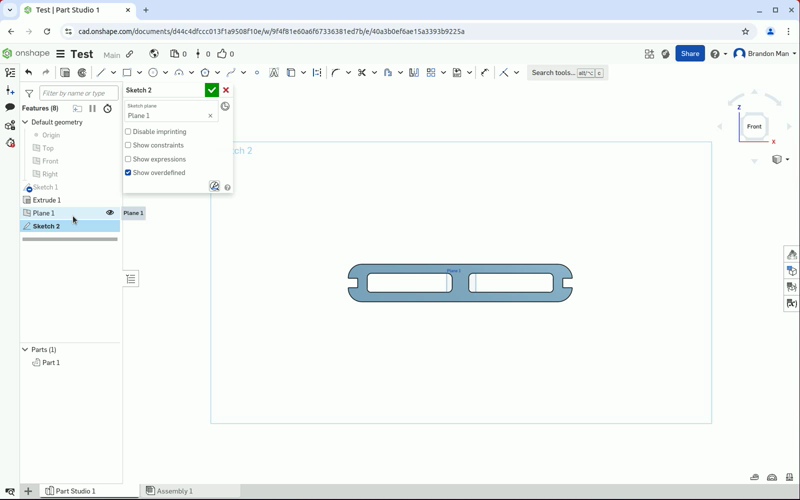
mouse_move(73, 352)
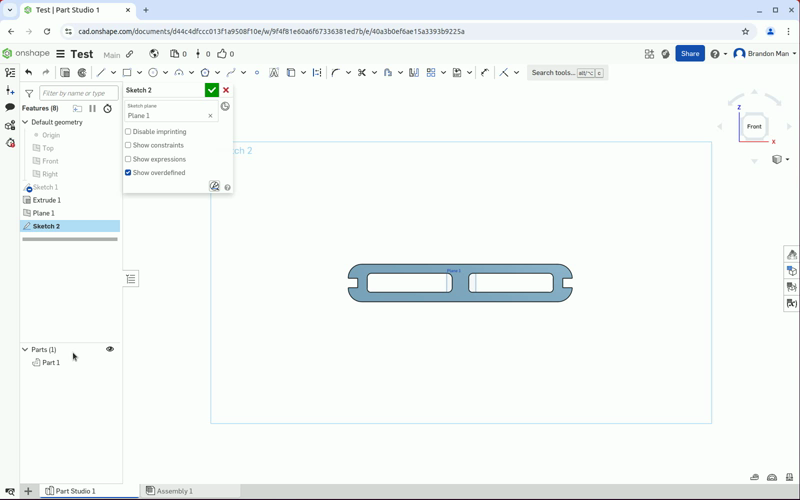
key(y)
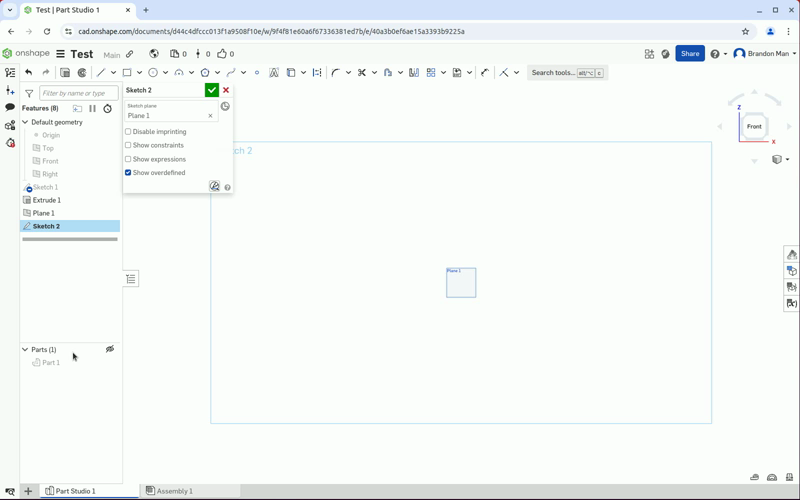
key(l)
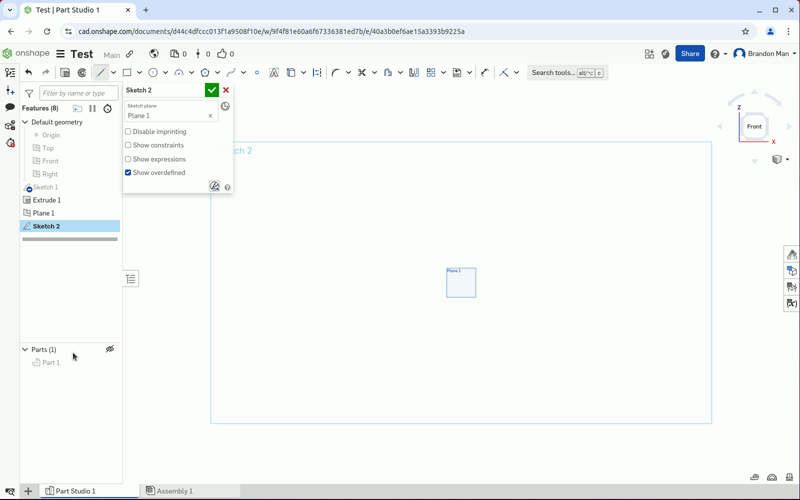
key_down(shift)
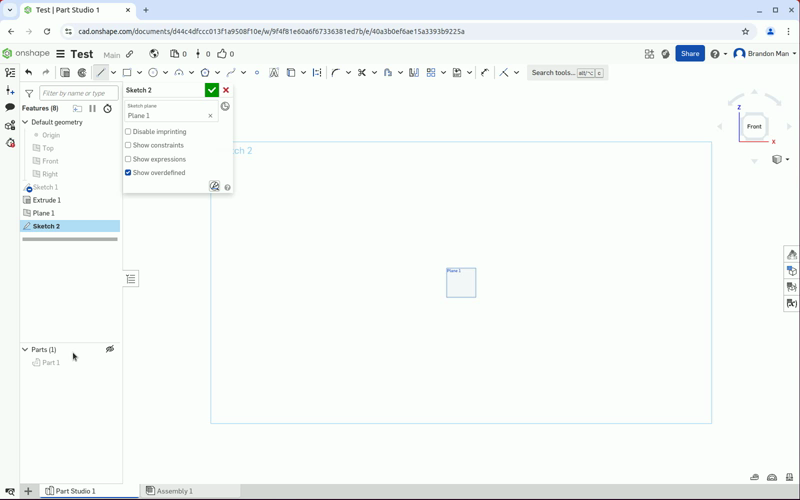
mouse_move(456, 273)
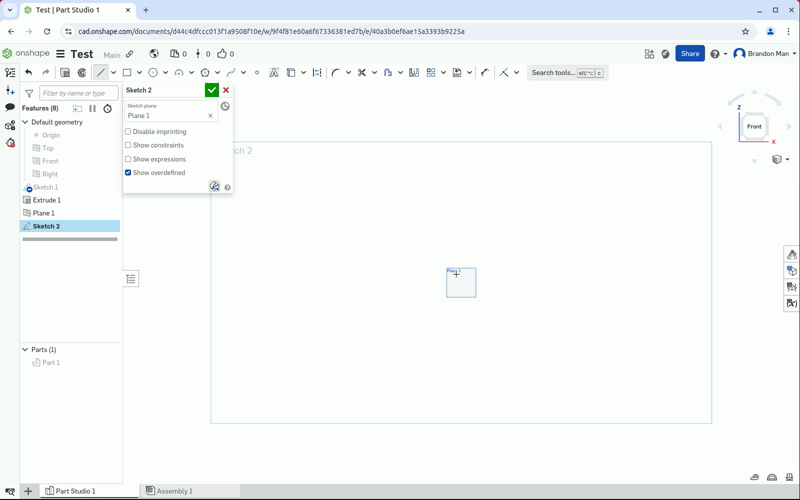
click(456, 273)
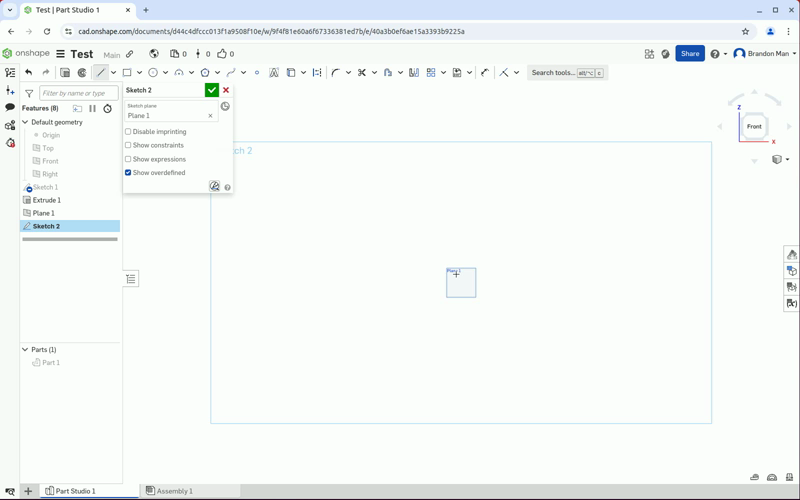
key_up(shift)
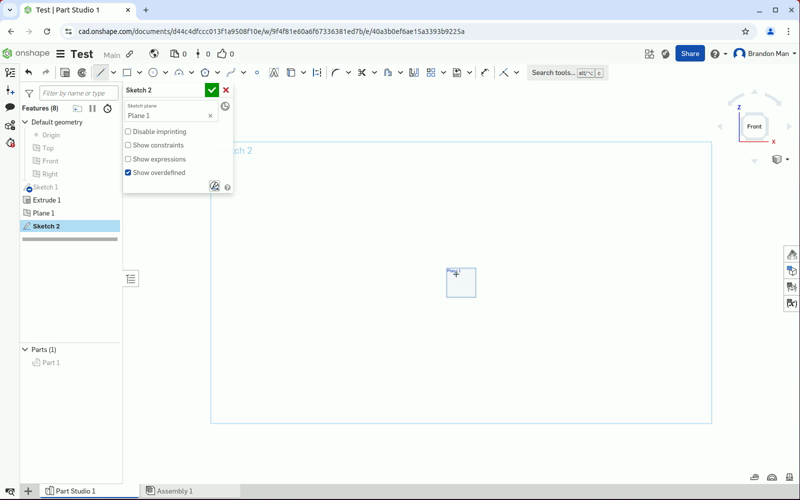
key_down(shift)
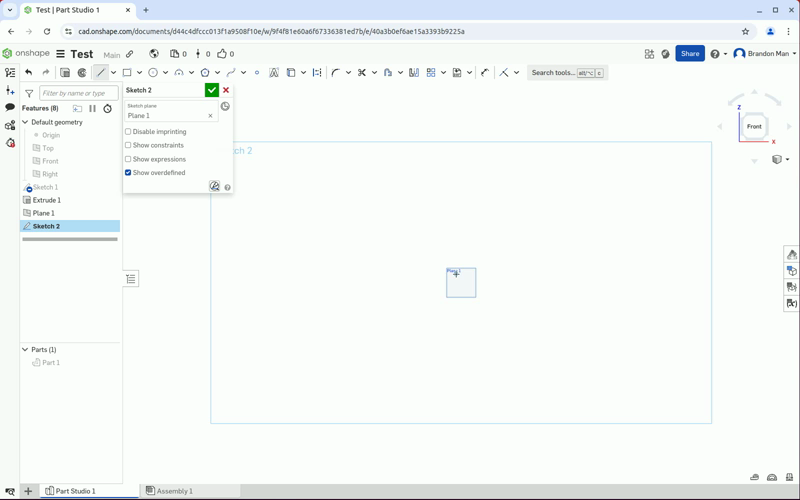
mouse_move(486, 273)
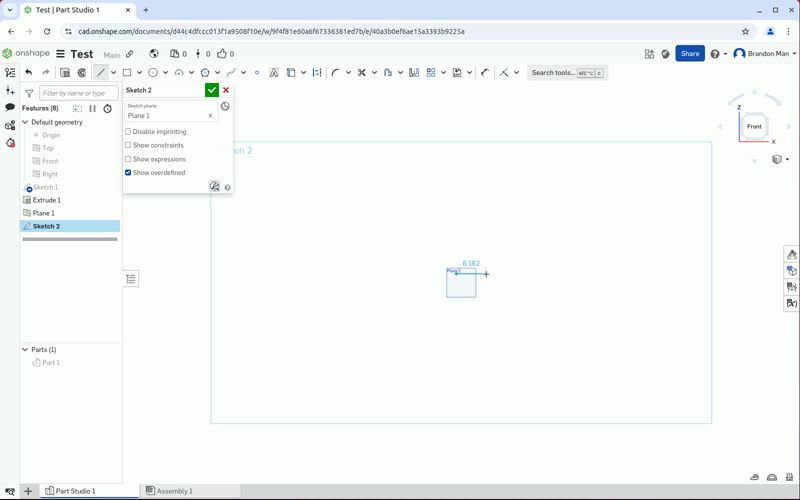
mouse_move(466, 273)
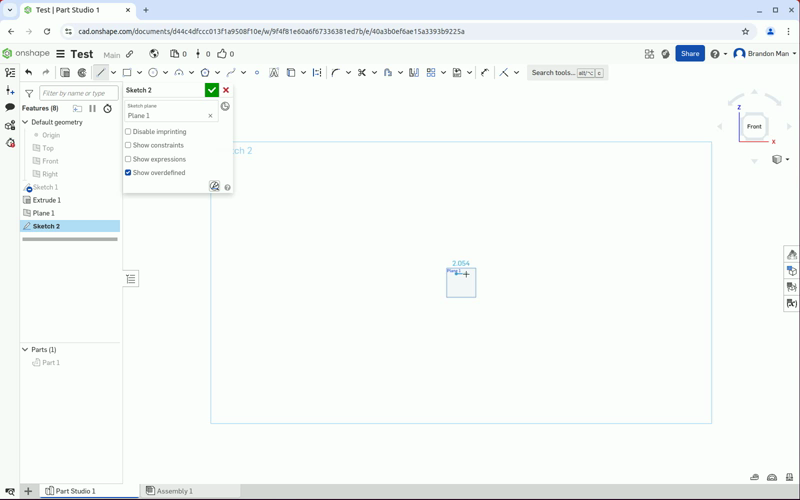
click(466, 273)
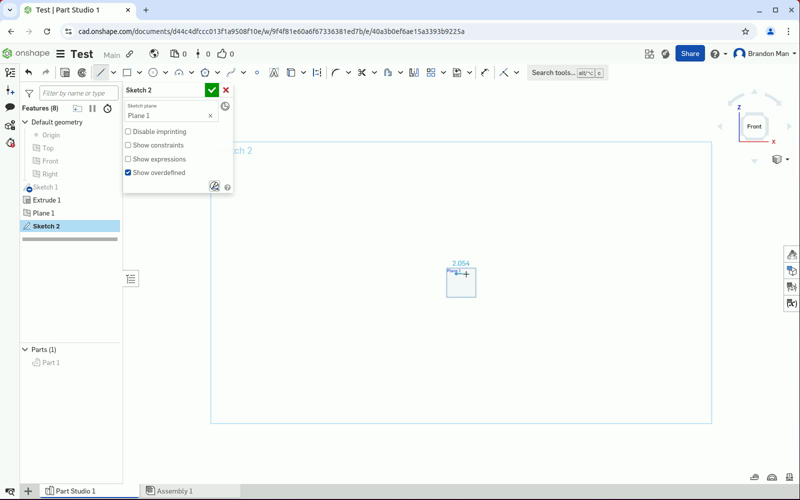
key_up(shift)
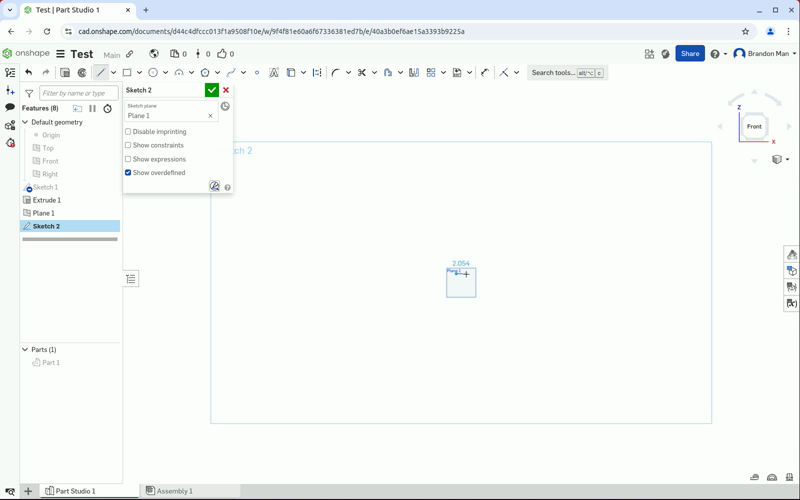
key_down(shift)
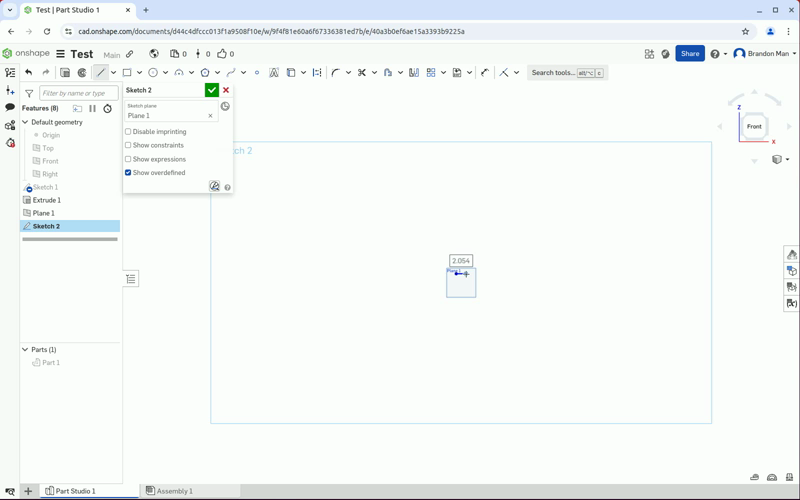
mouse_move(496, 273)
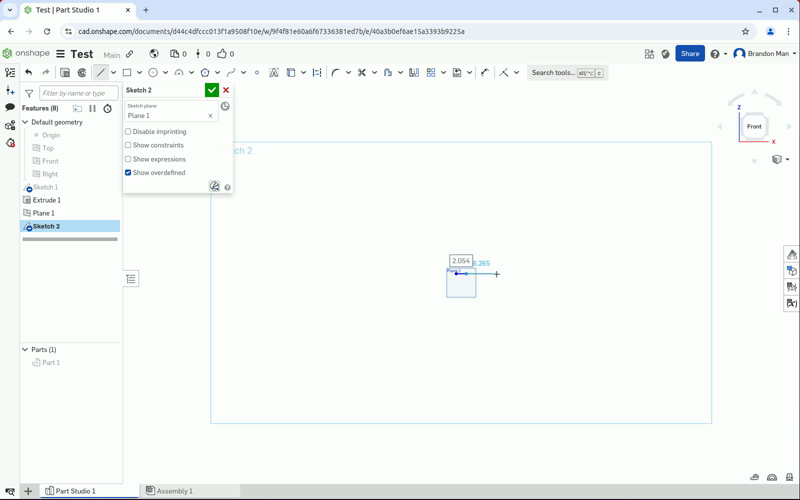
mouse_move(466, 263)
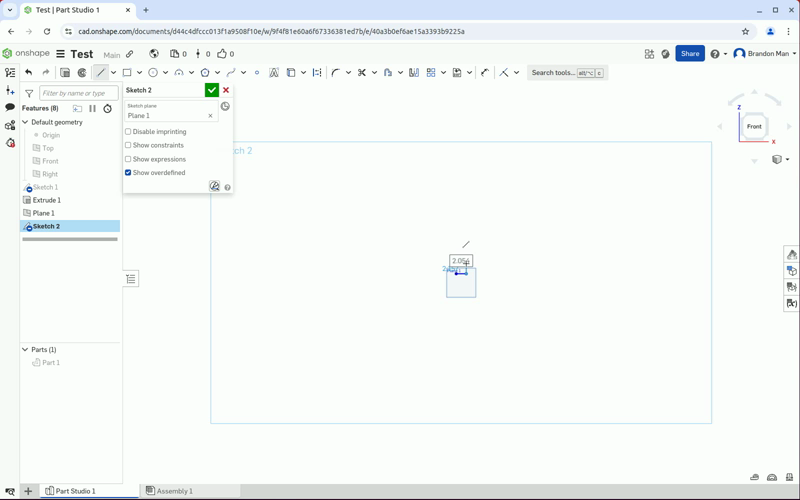
click(466, 263)
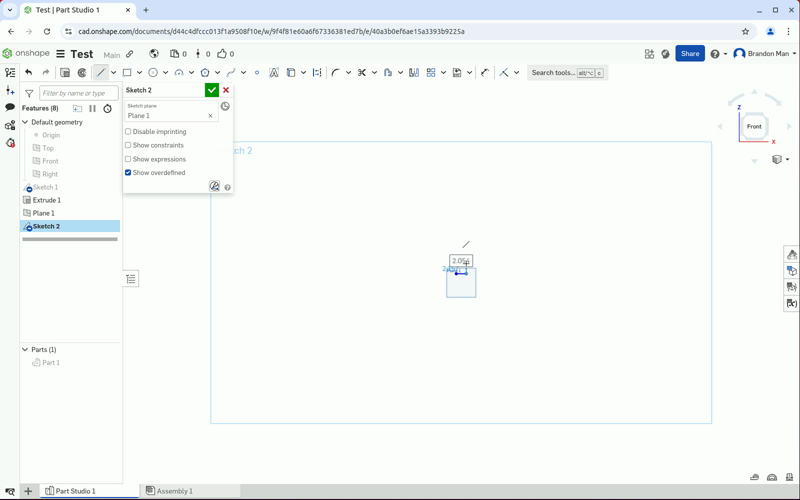
key_up(shift)
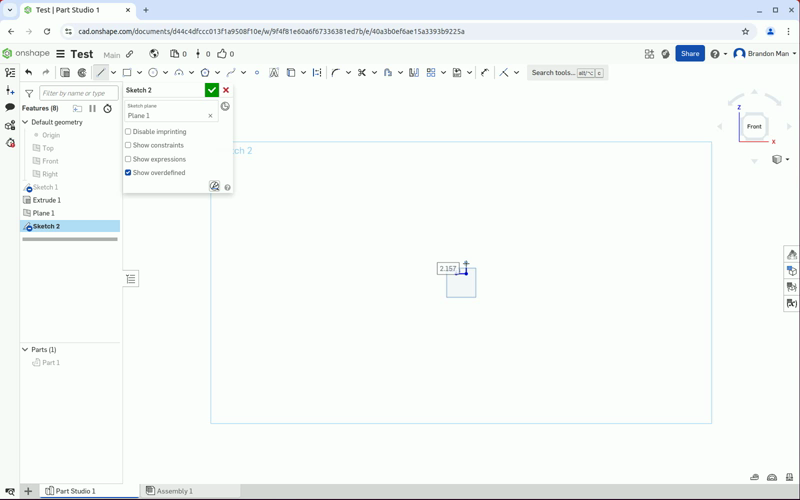
key_down(shift)
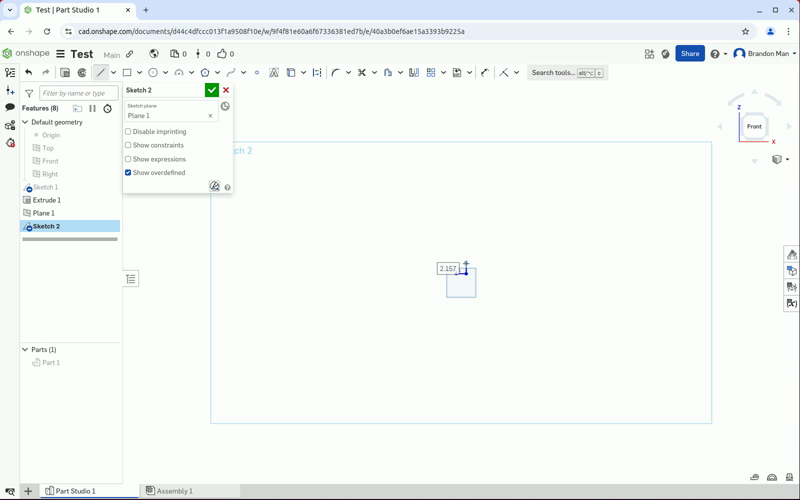
mouse_move(496, 263)
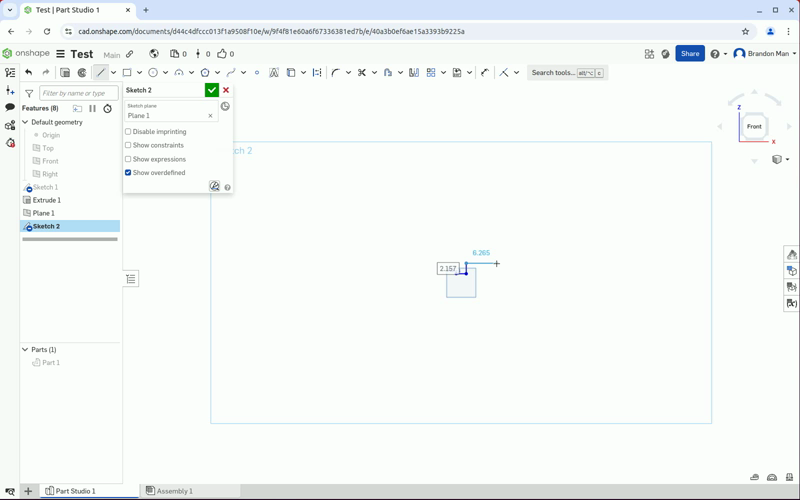
mouse_move(456, 263)
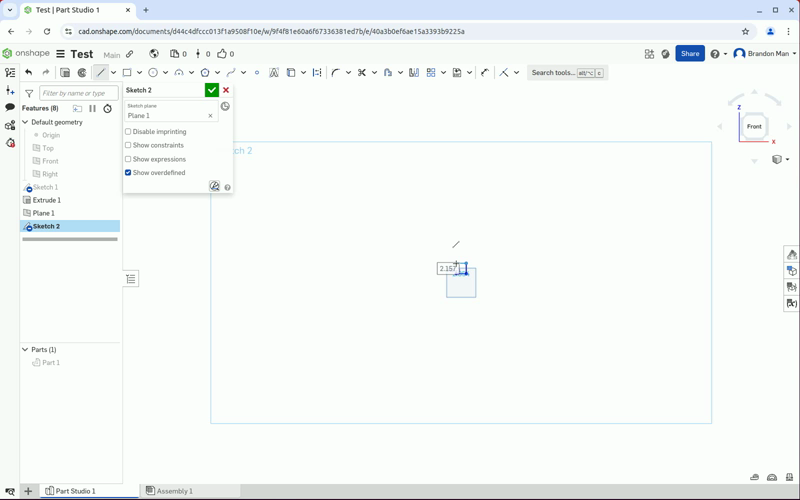
click(456, 263)
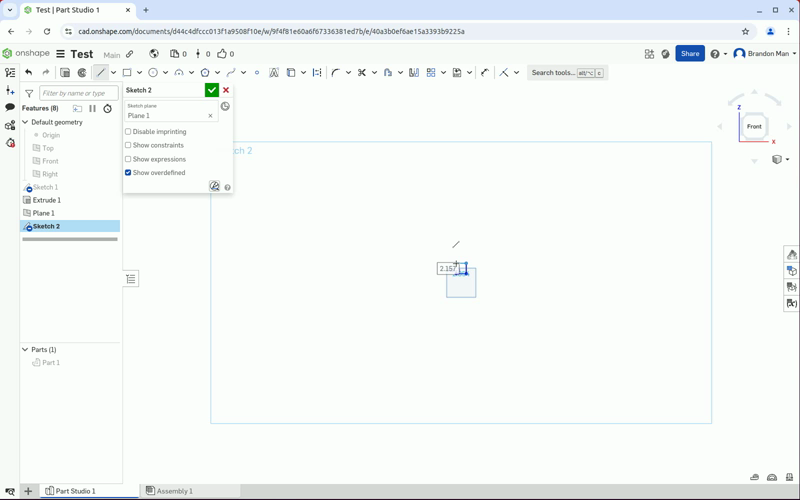
key_up(shift)
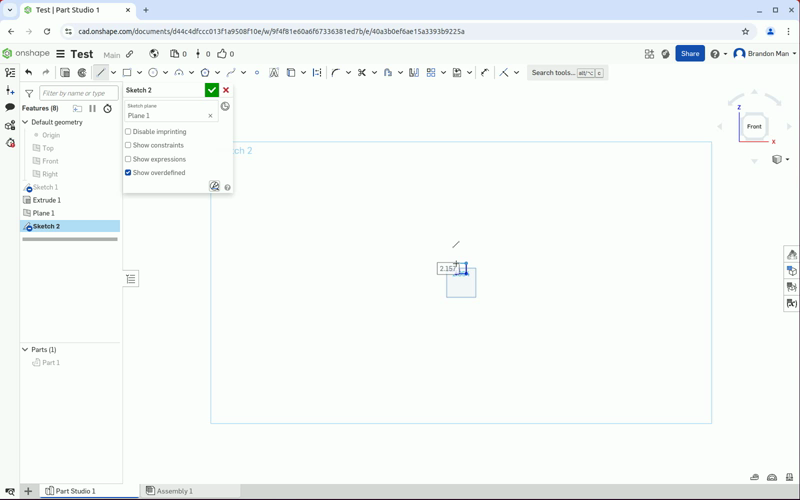
mouse_move(486, 263)
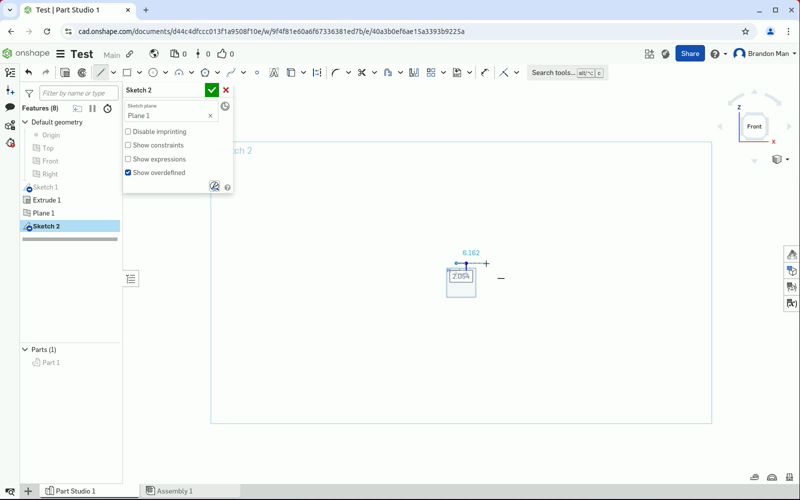
key_down(shift)
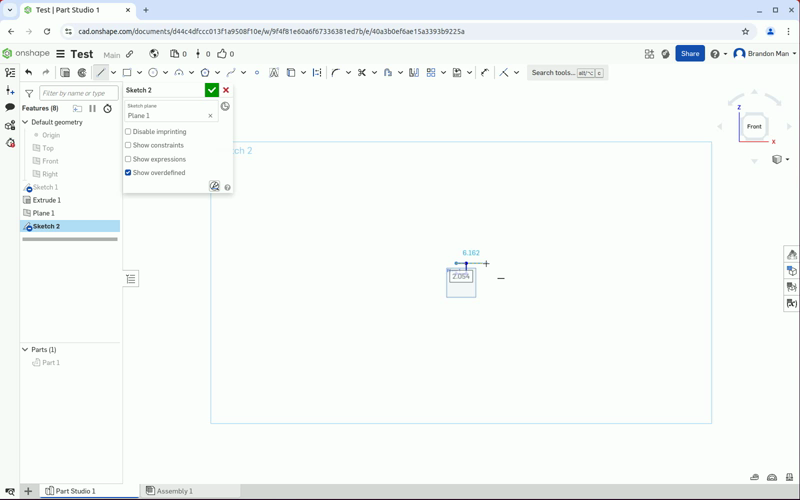
mouse_move(456, 273)
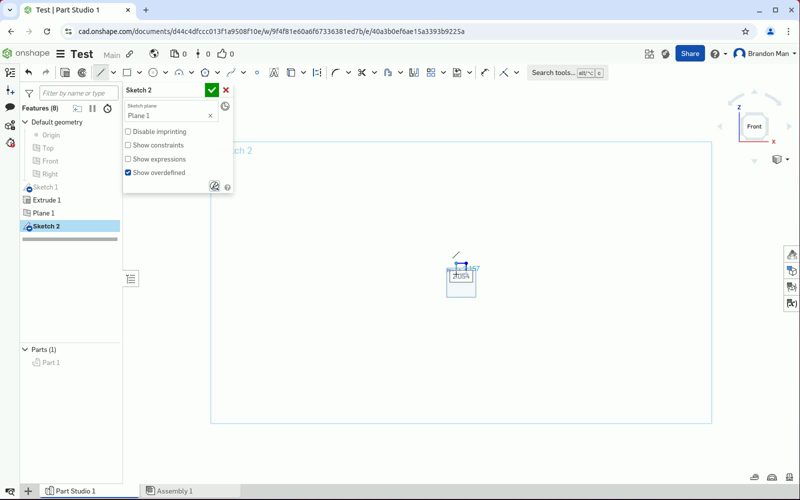
key_up(shift)
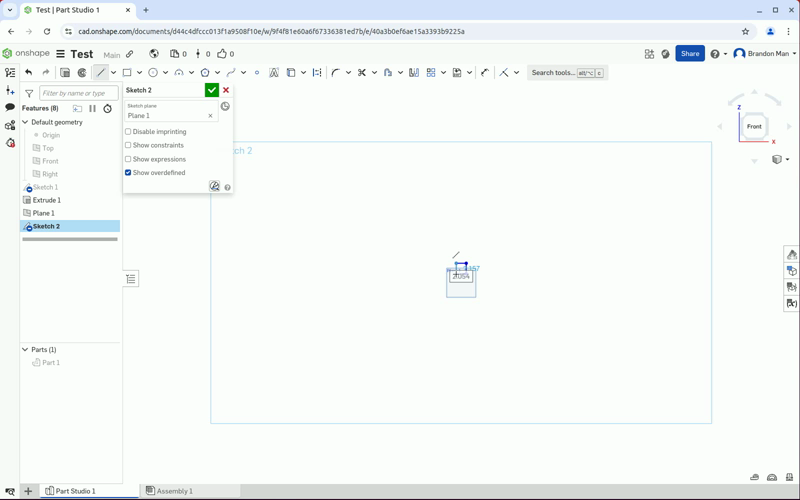
click(456, 273)
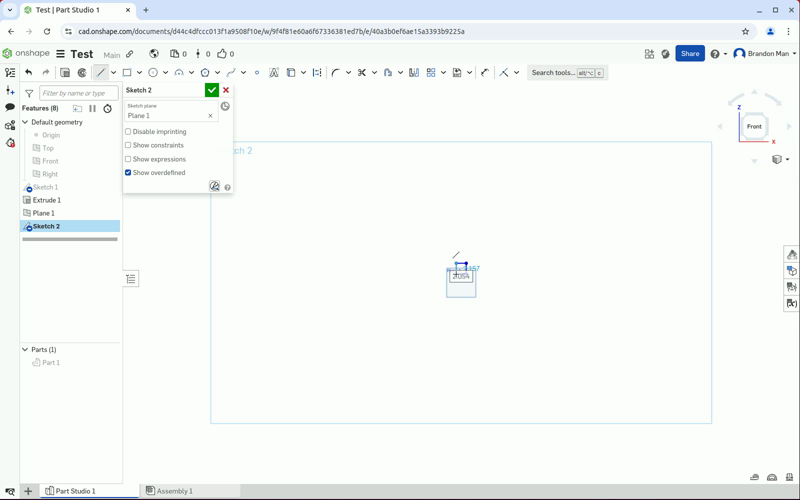
key(esc)
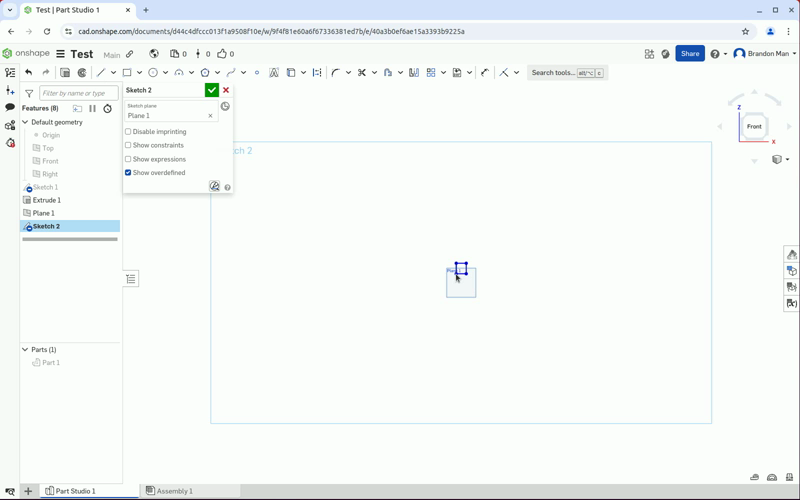
mouse_move(457, 268)
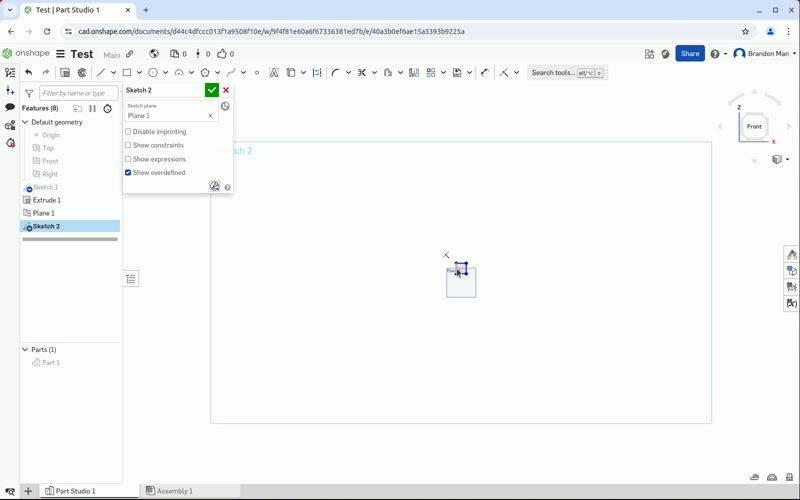
scroll(6)
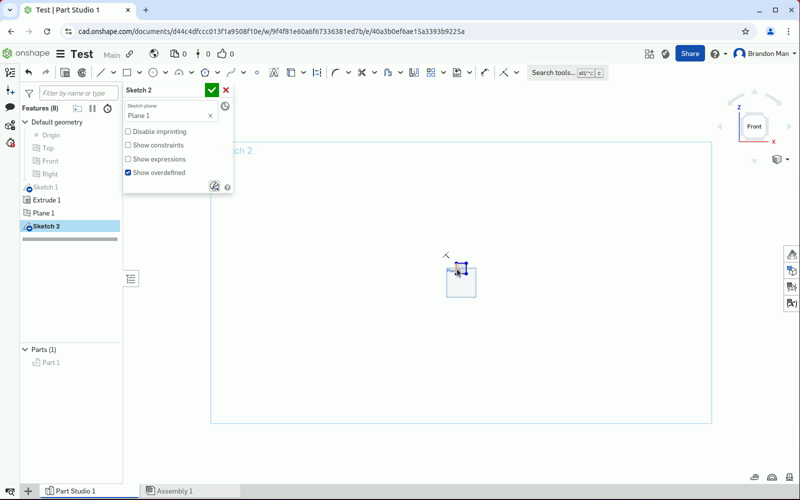
scroll(6)
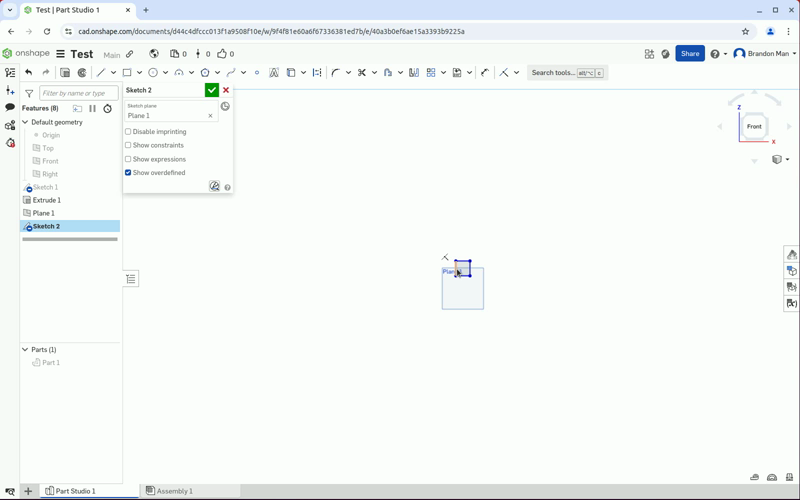
scroll(6)
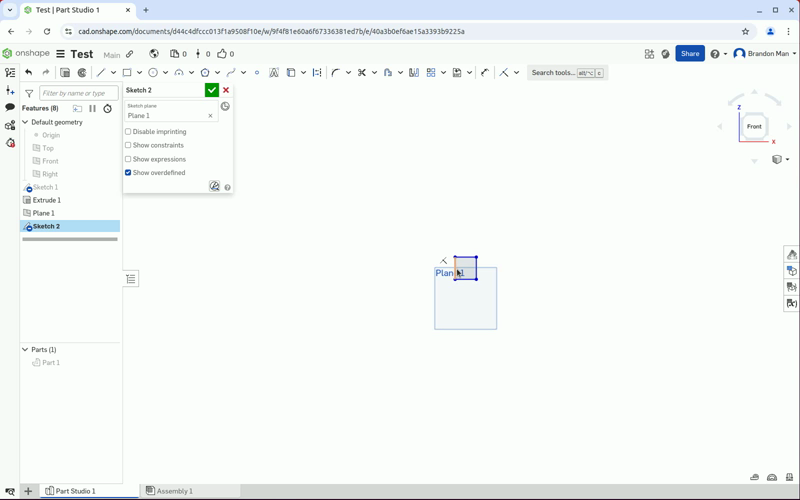
scroll(6)
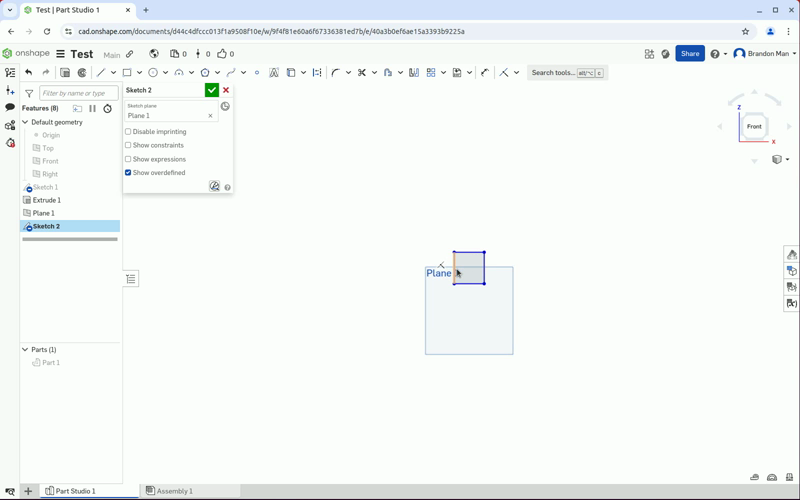
scroll(6)
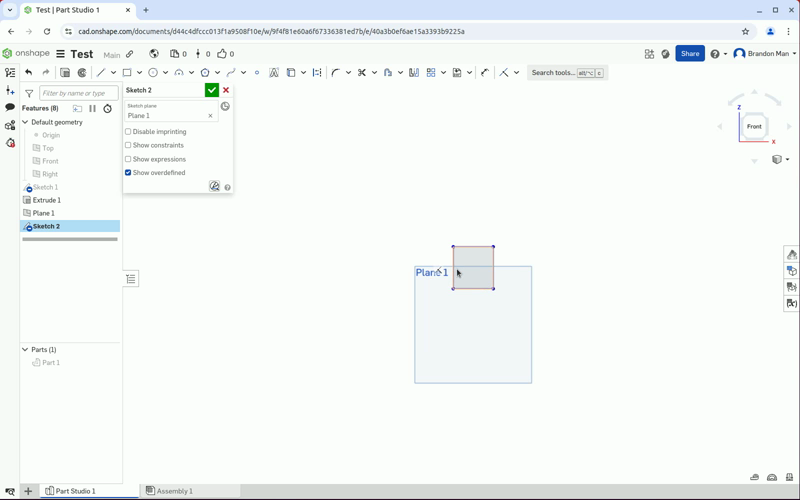
scroll(6)
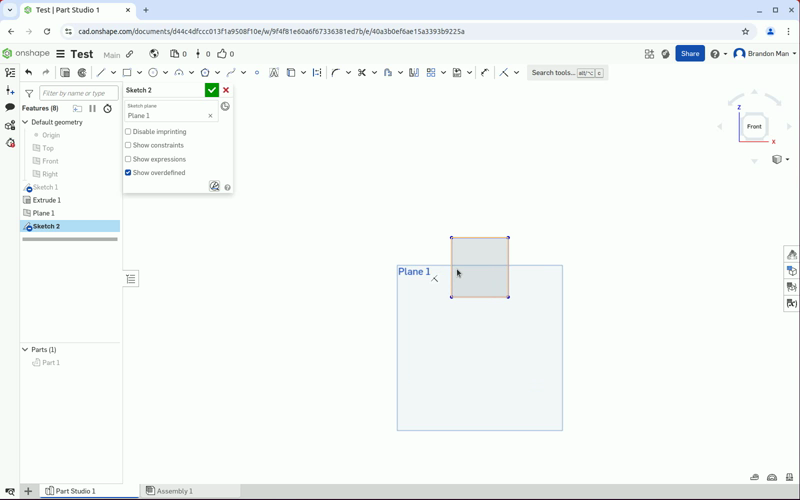
scroll(6)
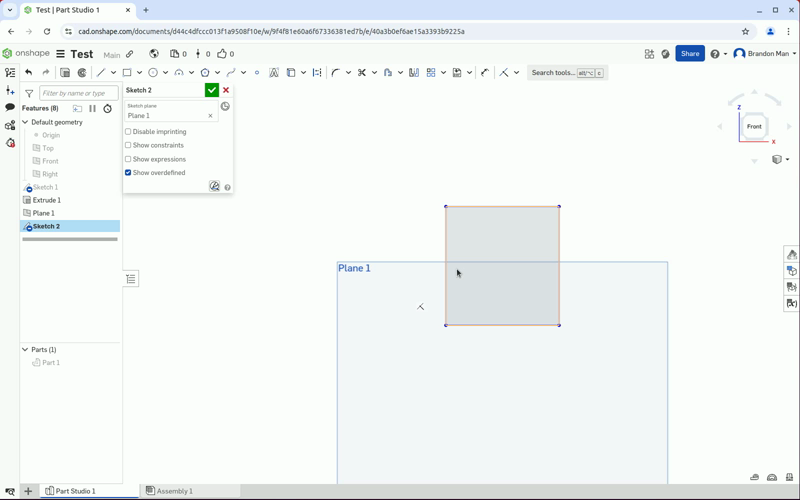
click(457, 268)
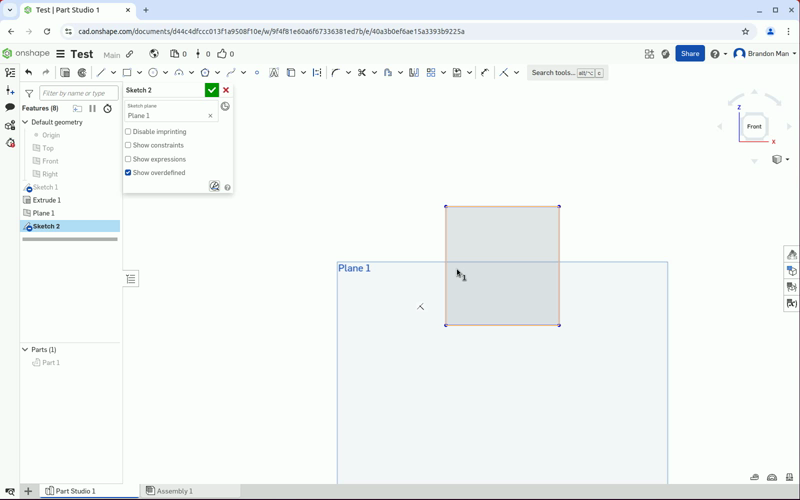
scroll(-6)
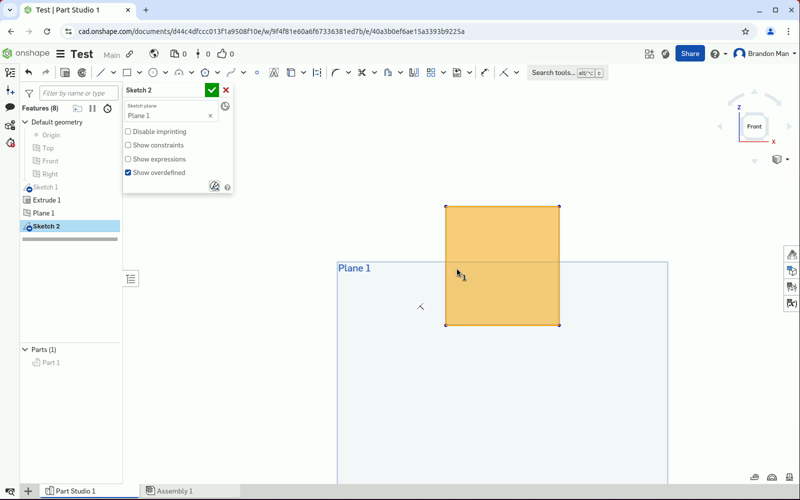
scroll(-6)
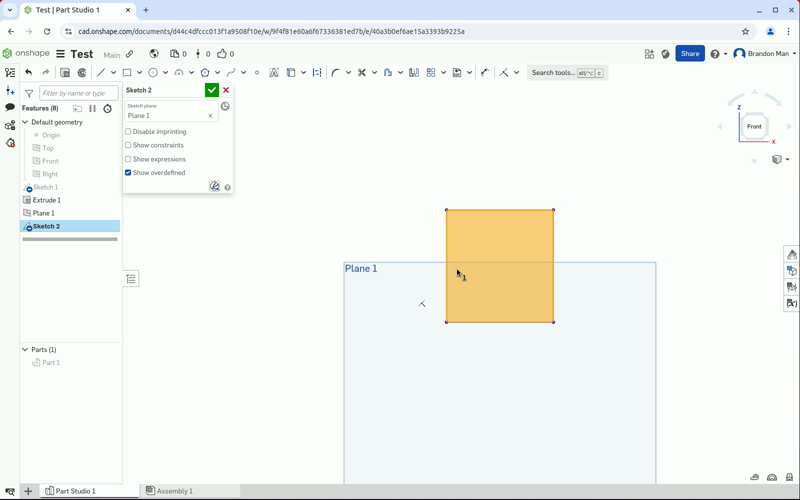
scroll(-6)
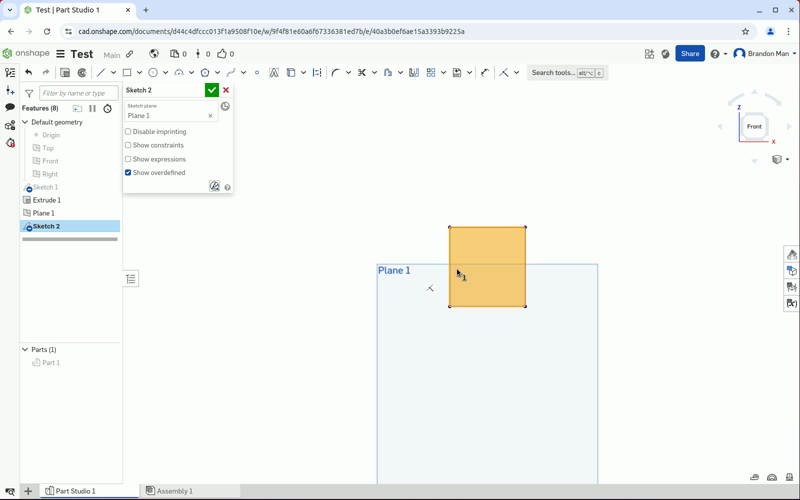
scroll(-6)
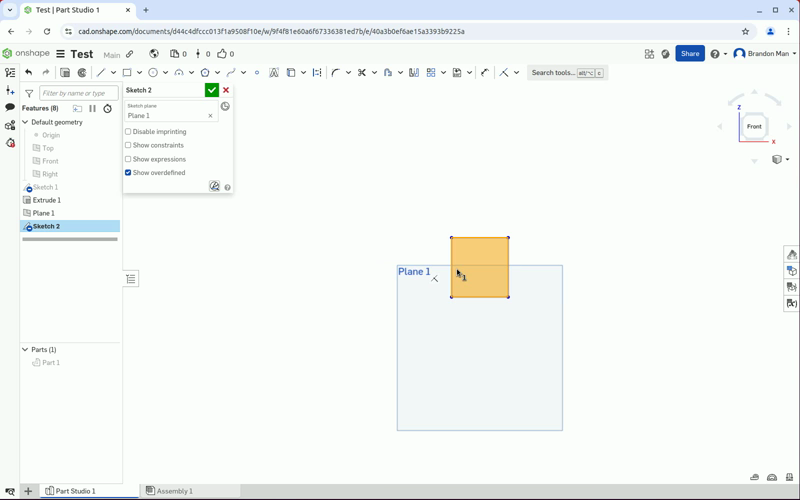
scroll(-6)
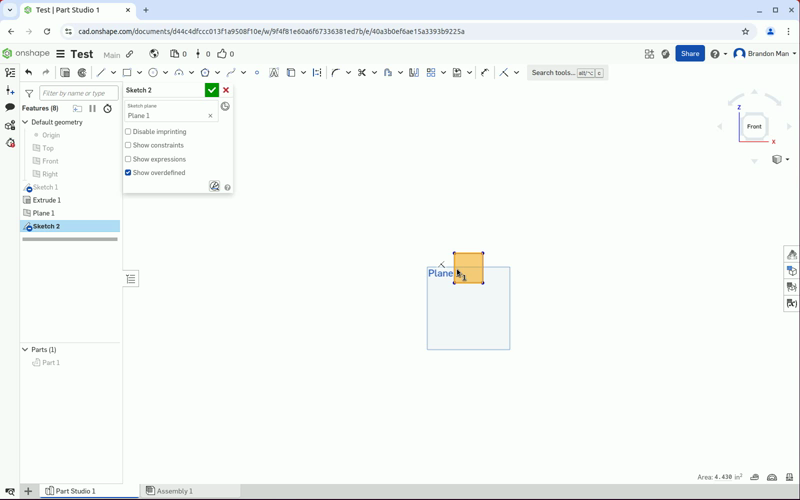
scroll(-6)
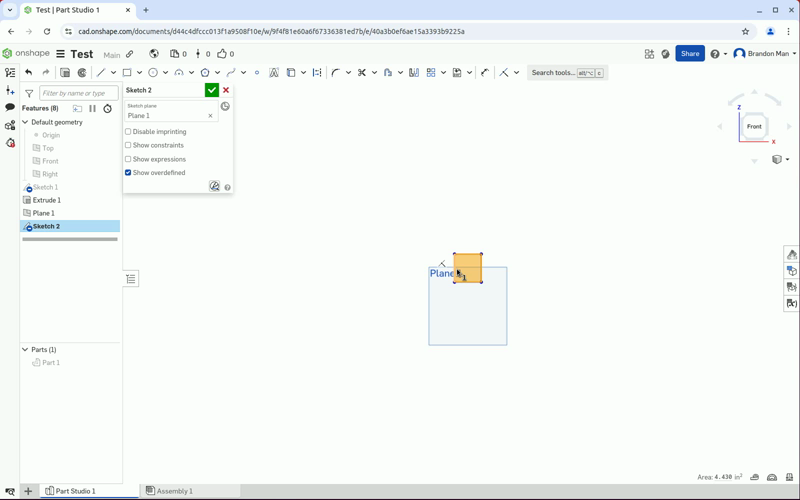
scroll(-6)
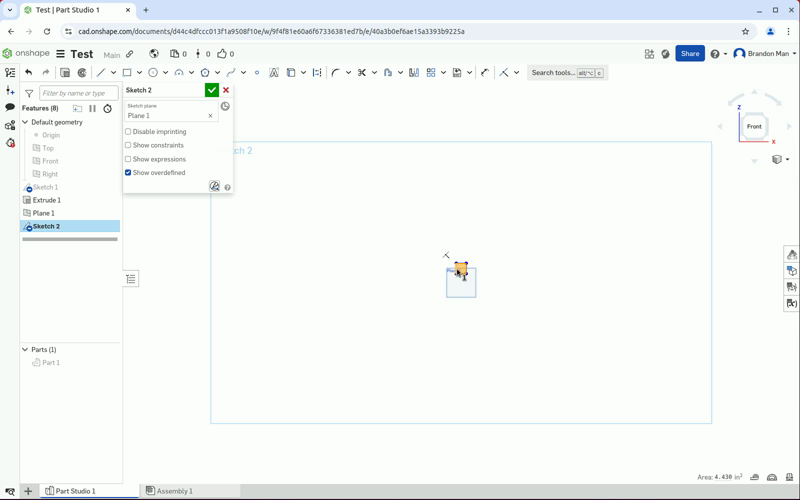
mouse_move(73, 352)
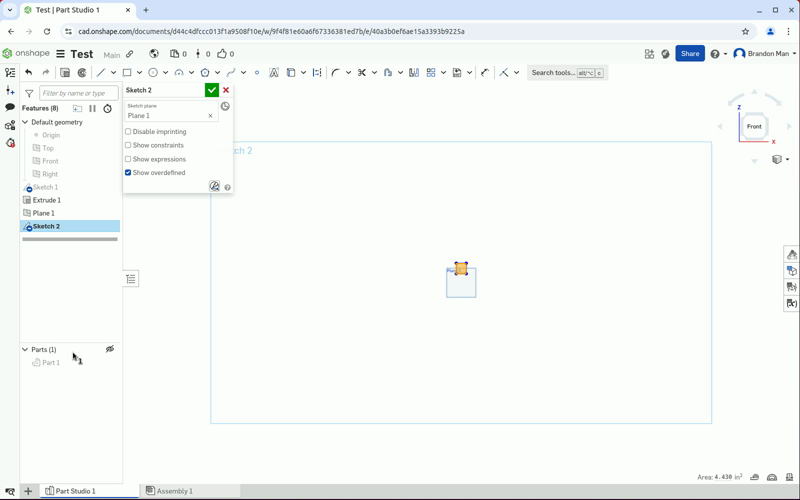
key(shift+y)
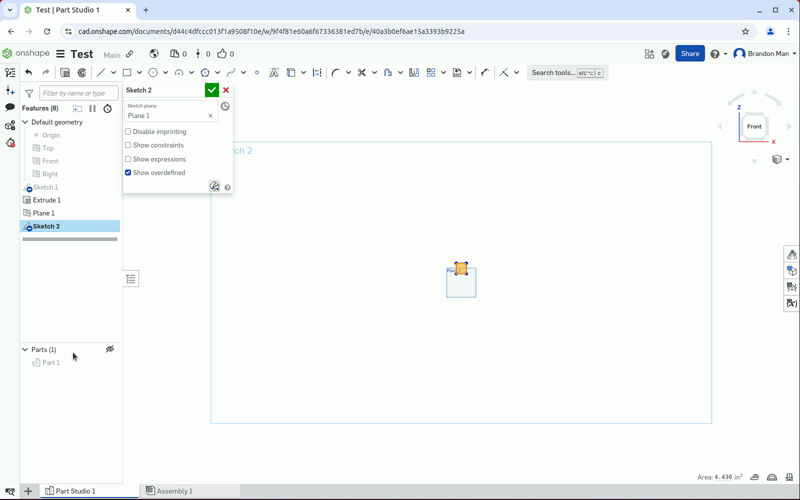
key(shift+e)
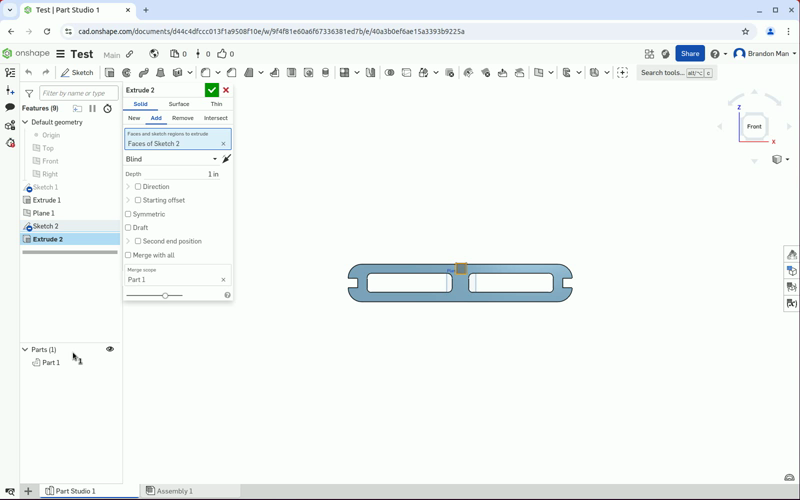
mouse_move(143, 106)
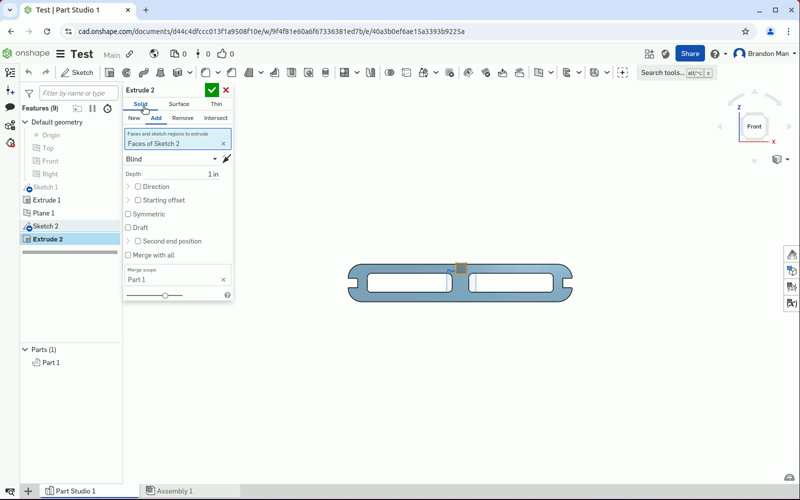
click(143, 106)
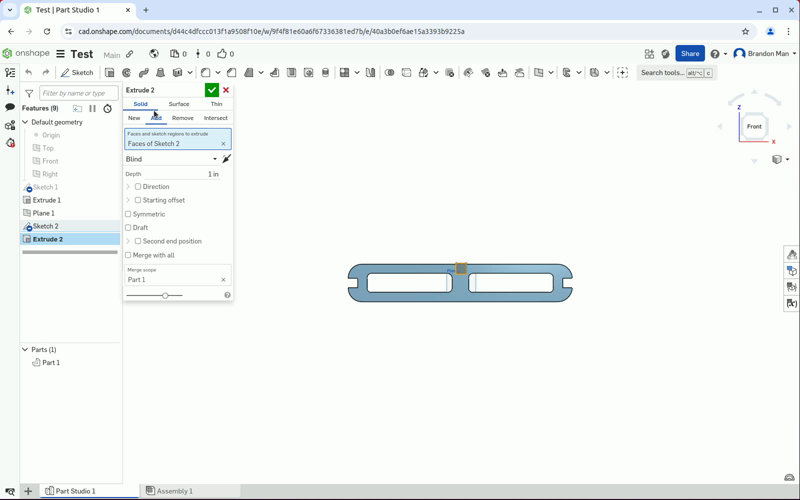
mouse_move(186, 120)
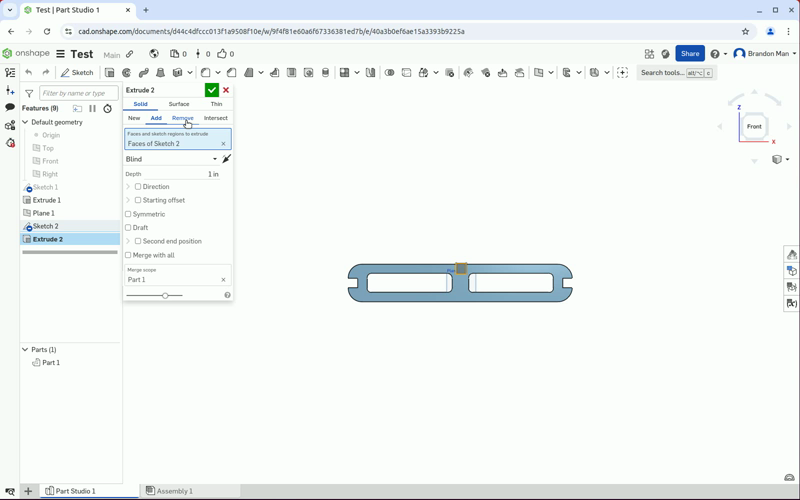
click(186, 120)
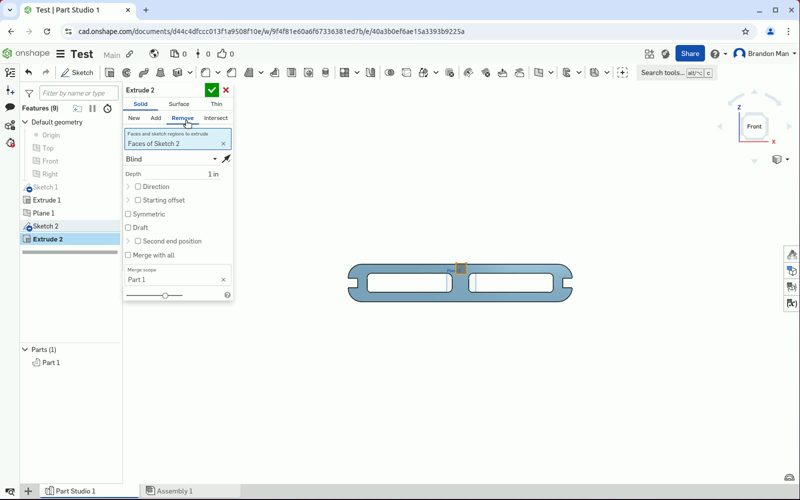
key(tab, 4)
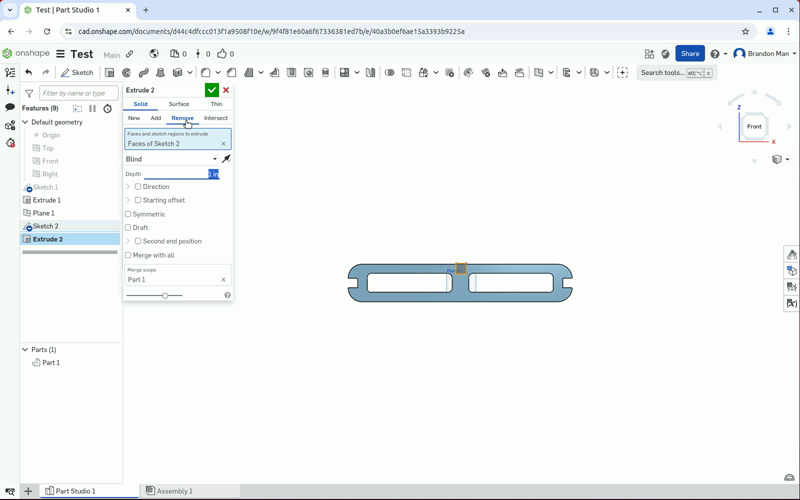
text(1.926)
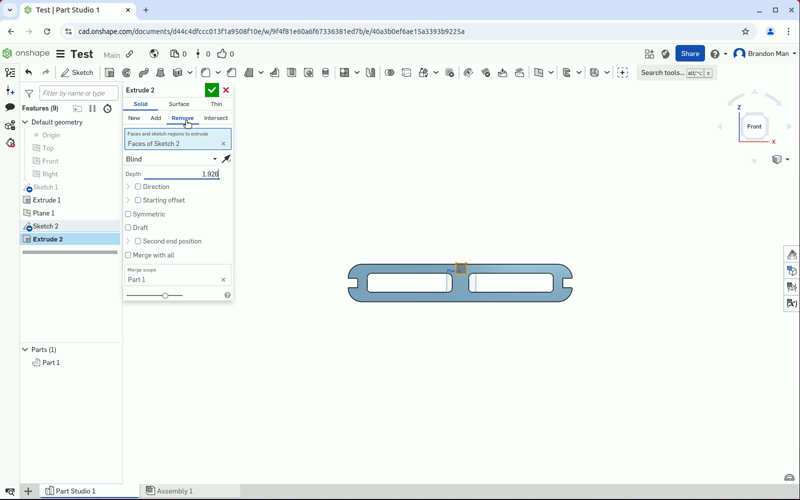
key(tab, 6)
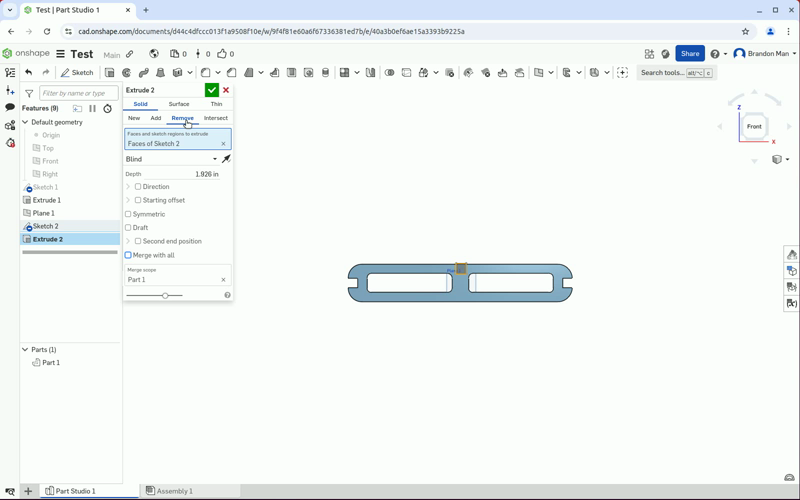
key(space)
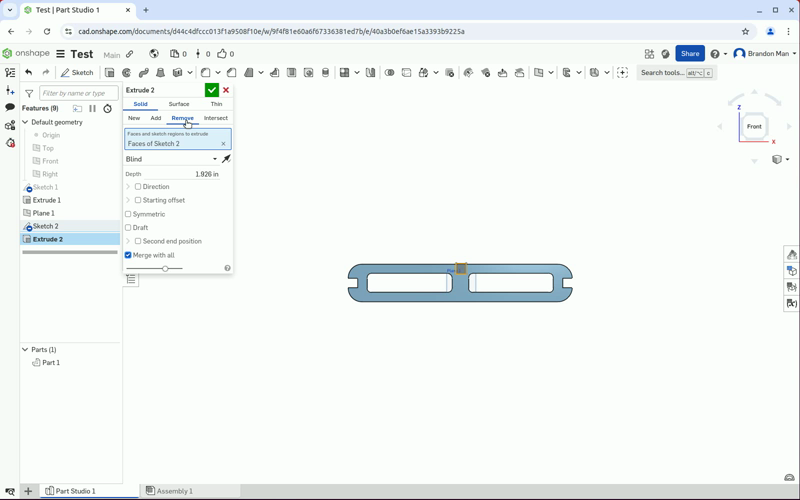
key(enter)
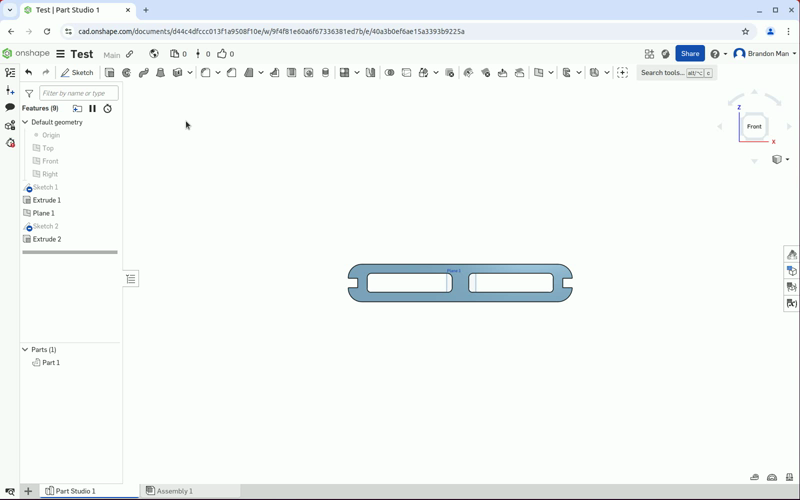
key(shift+h)
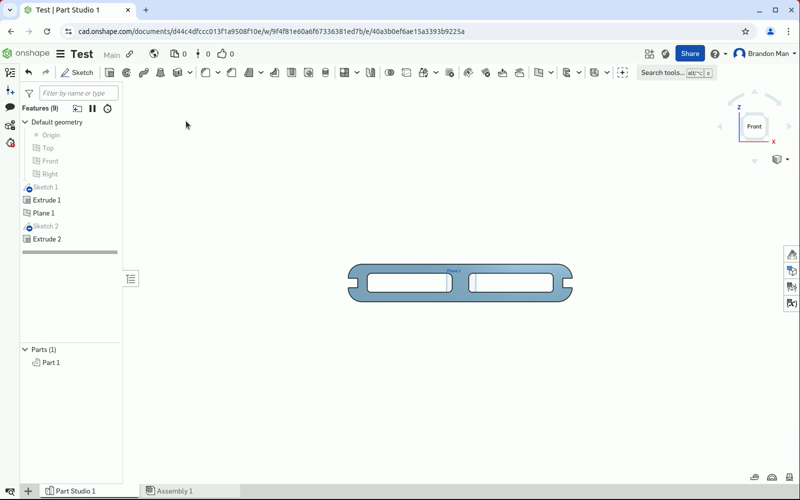
key(shift+h)
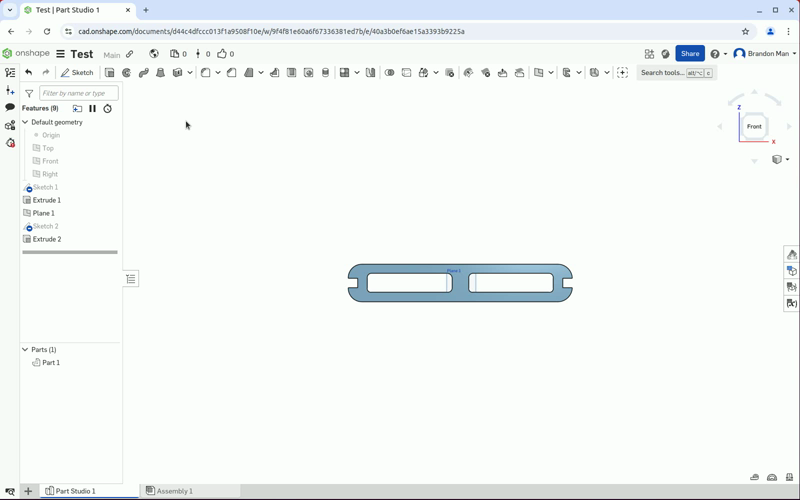
mouse_move(73, 189)
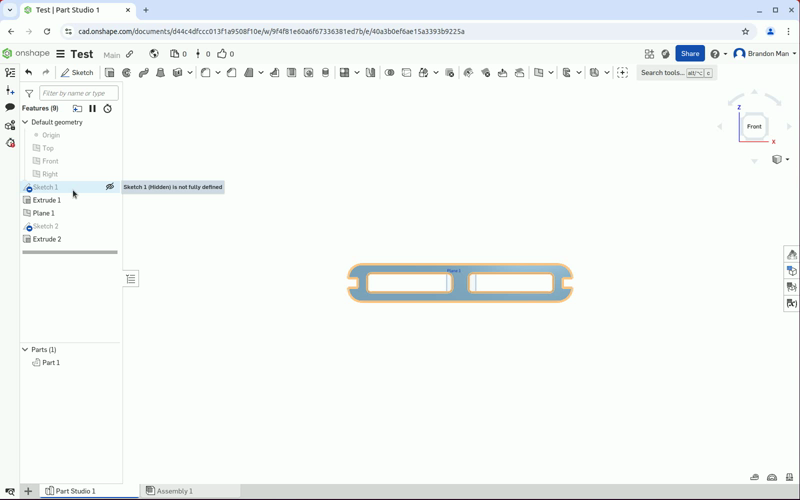
click(73, 189)
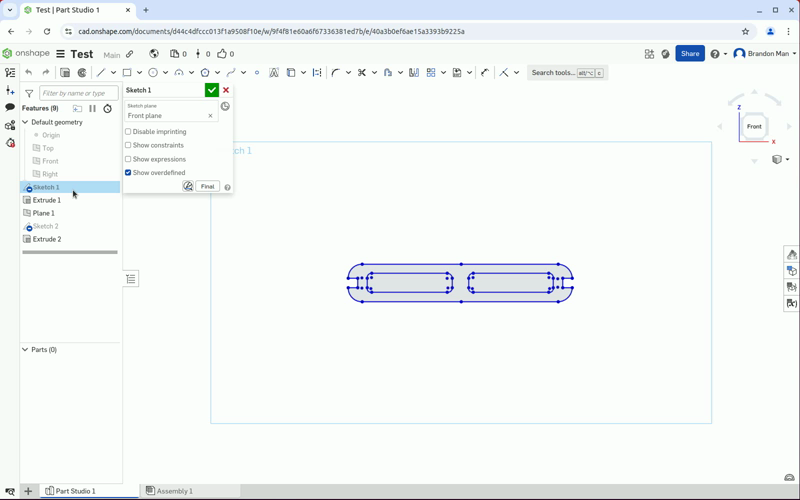
mouse_move(229, 92)
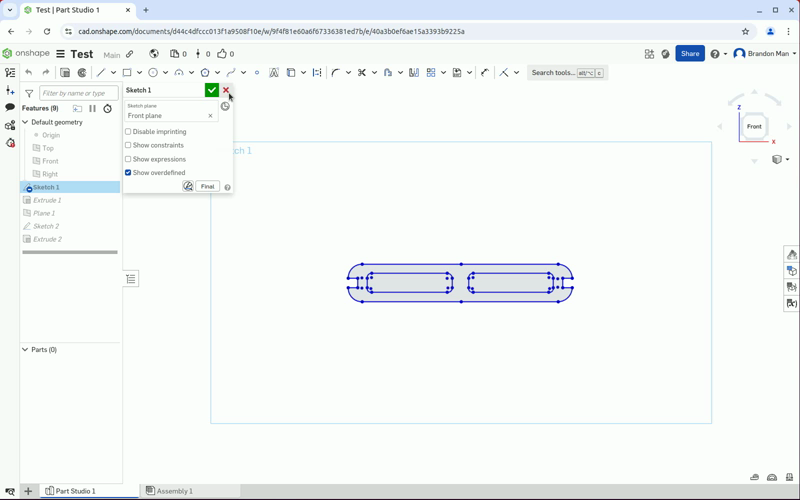
click(229, 92)
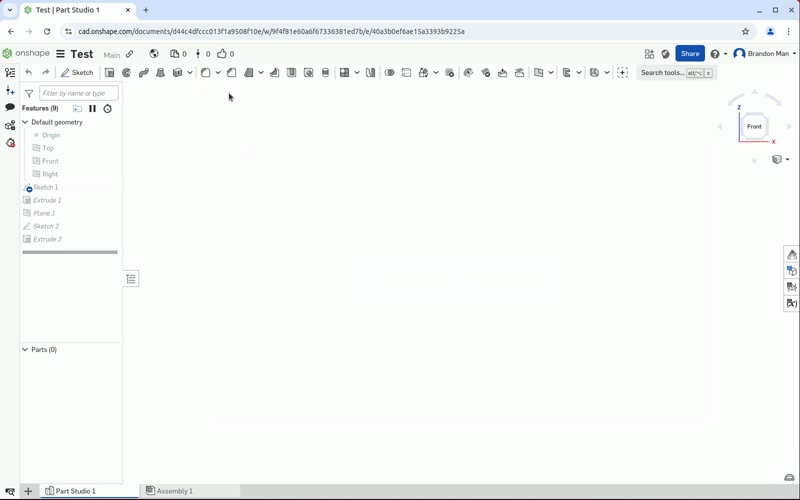
key(shift+s)
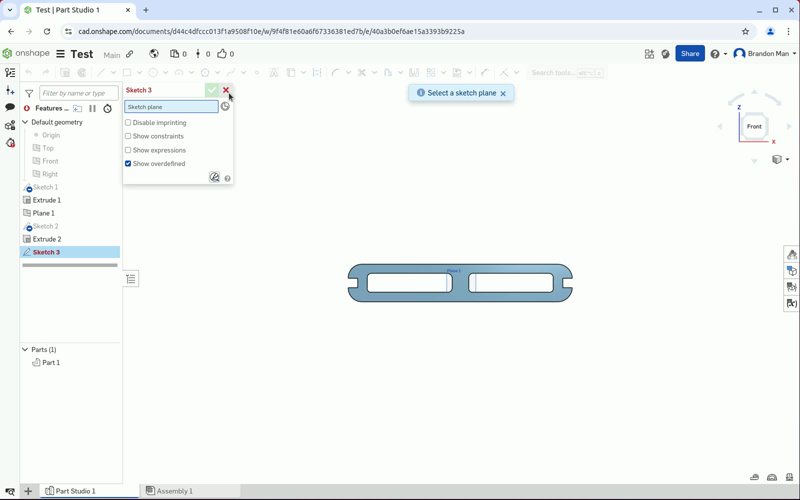
mouse_move(73, 215)
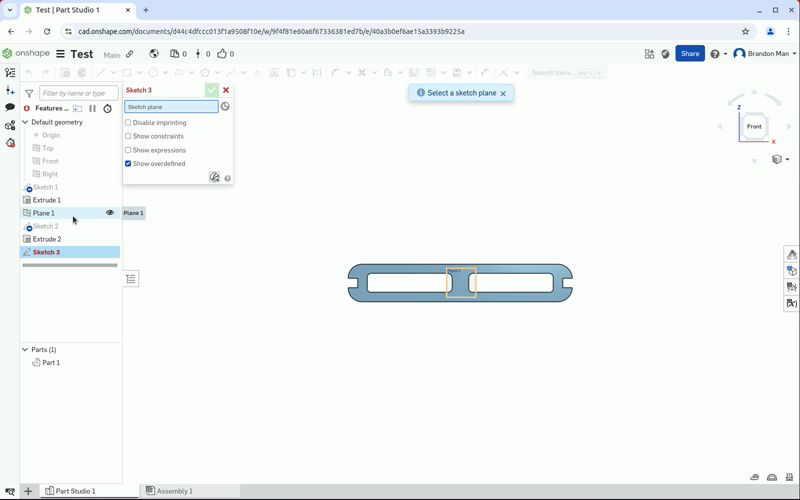
click(73, 215)
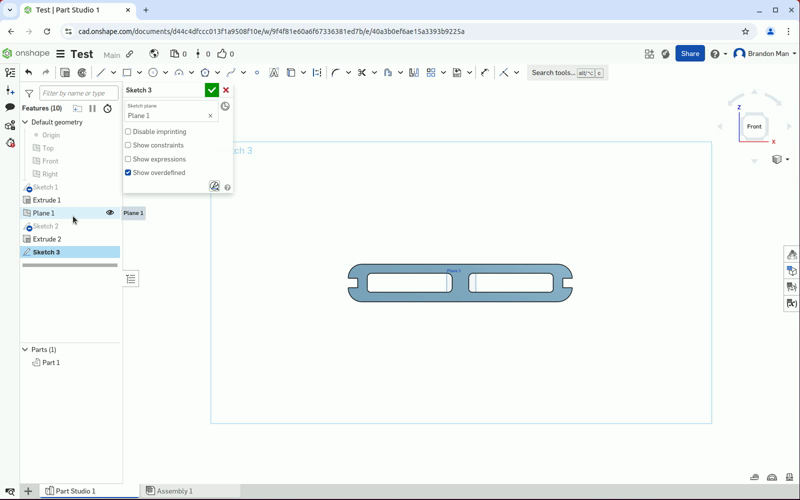
mouse_move(73, 352)
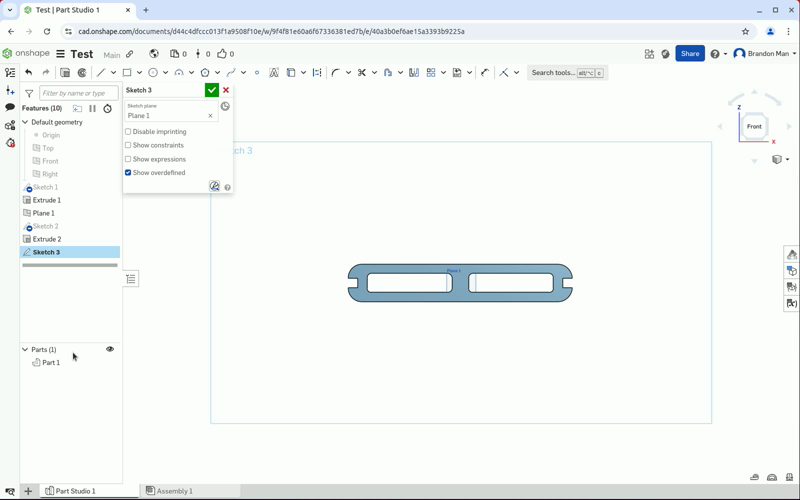
key(y)
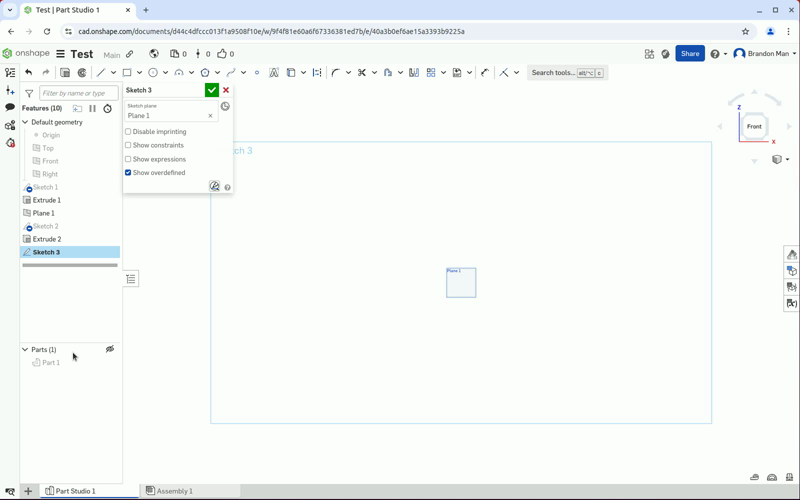
key(l)
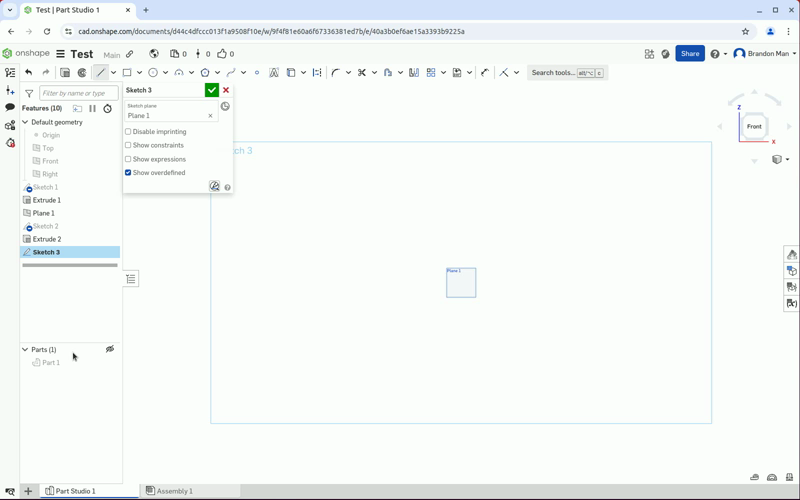
key_down(shift)
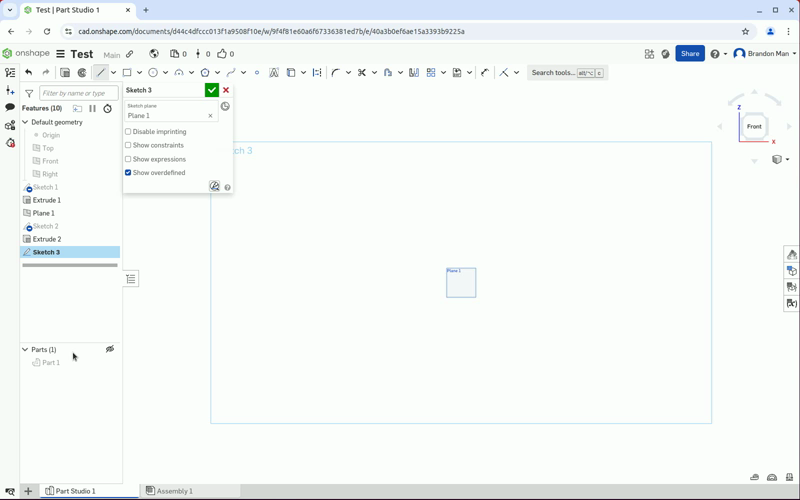
mouse_move(456, 301)
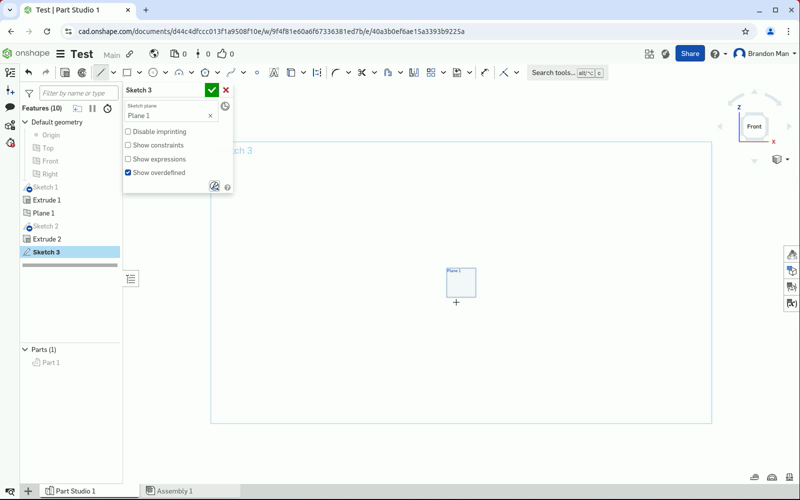
click(456, 301)
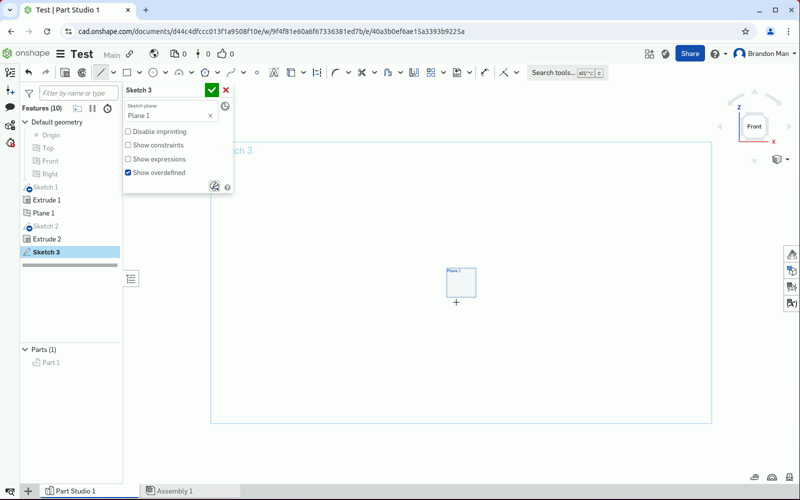
key_up(shift)
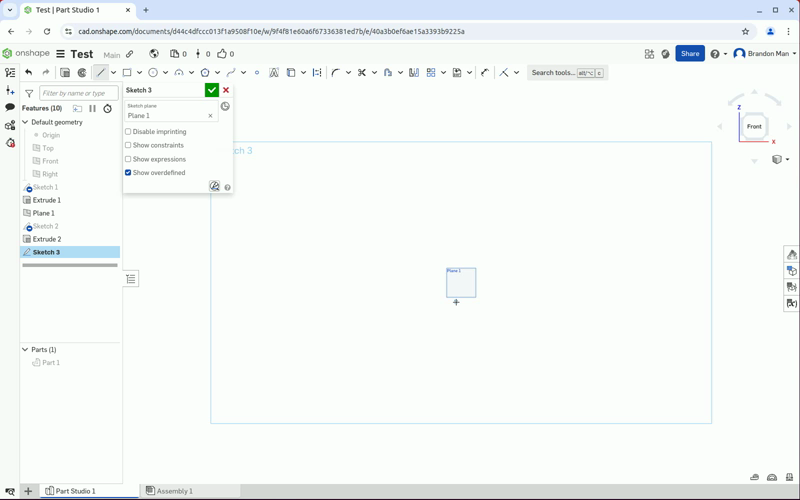
key_down(shift)
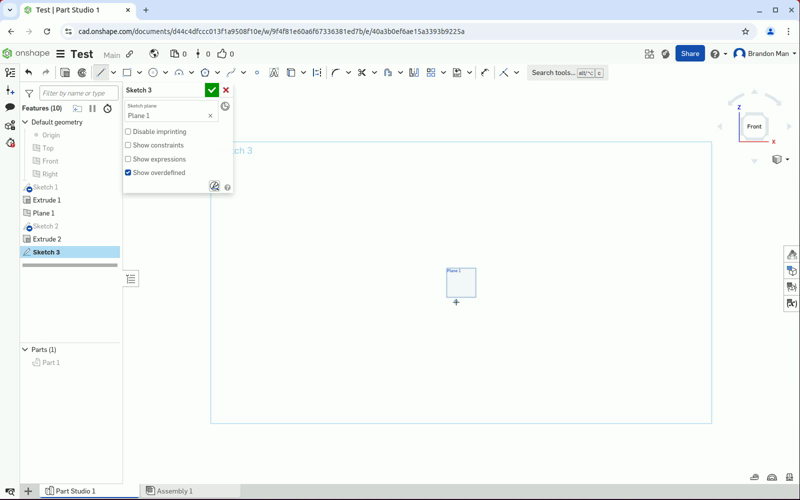
mouse_move(486, 301)
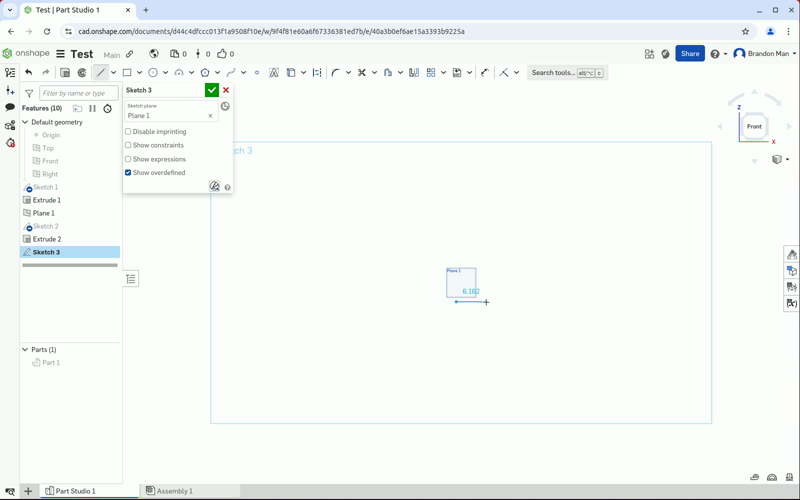
mouse_move(466, 301)
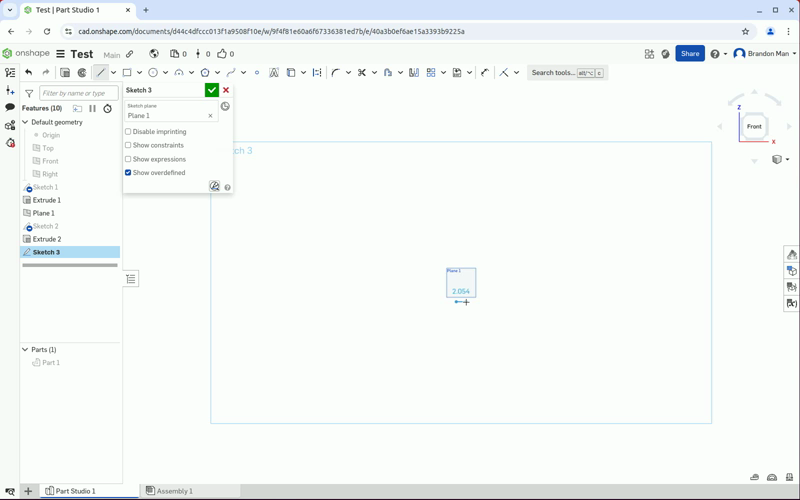
click(466, 301)
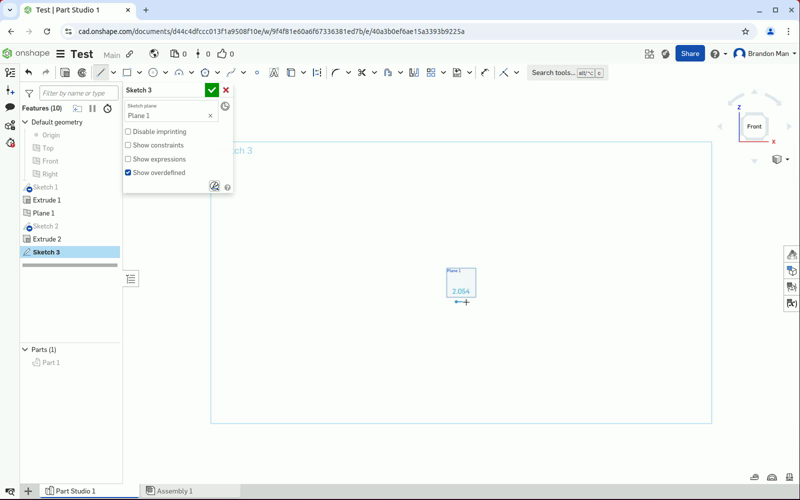
key_up(shift)
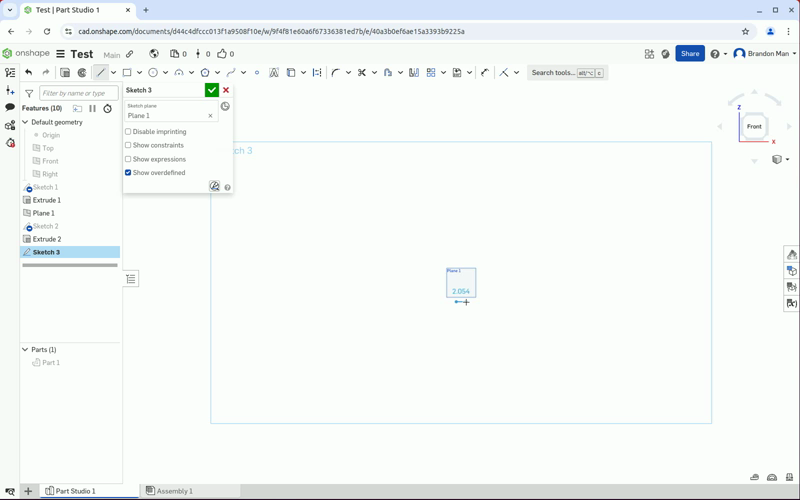
key_down(shift)
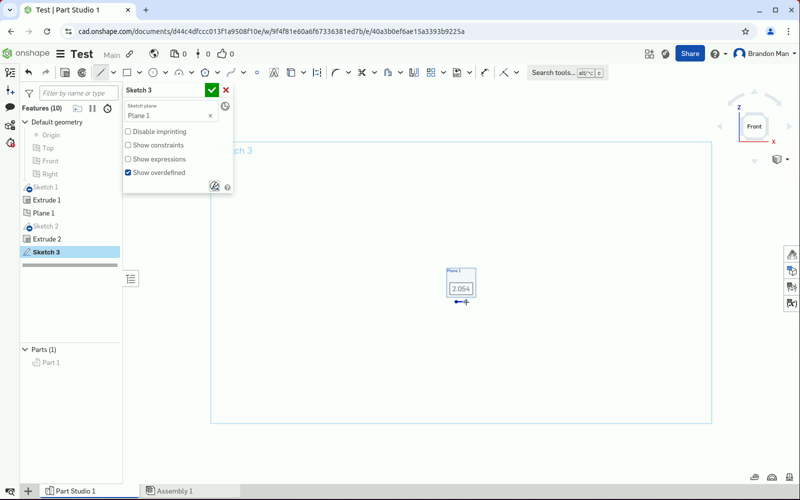
mouse_move(496, 301)
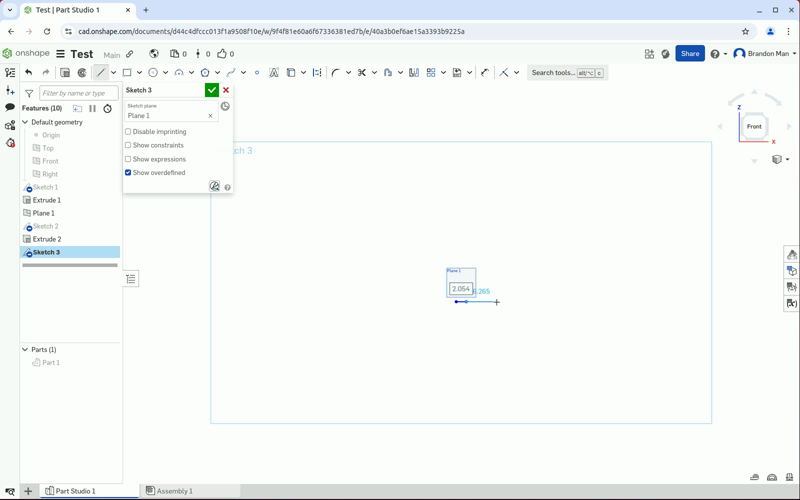
mouse_move(466, 291)
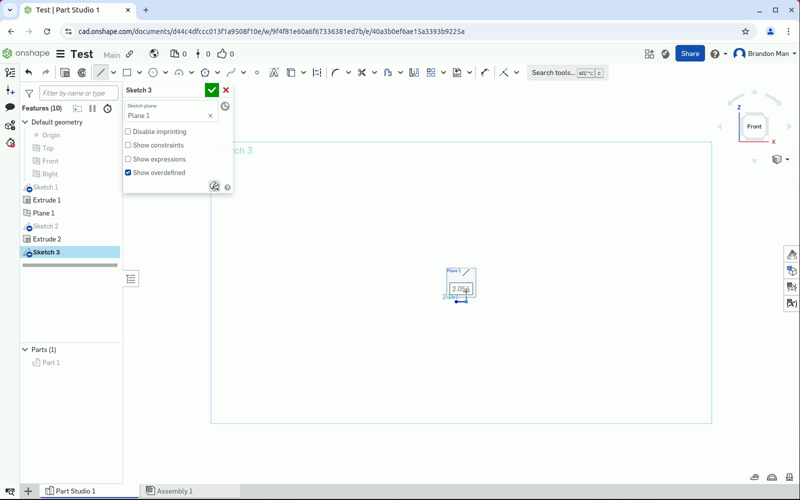
click(466, 291)
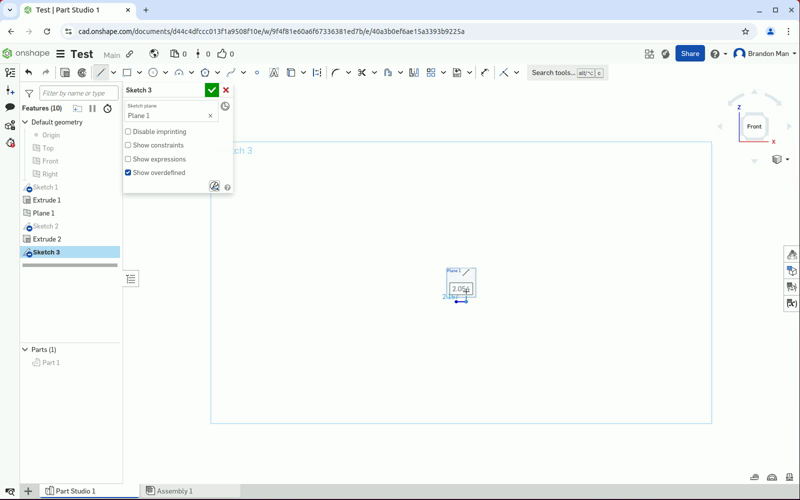
key_up(shift)
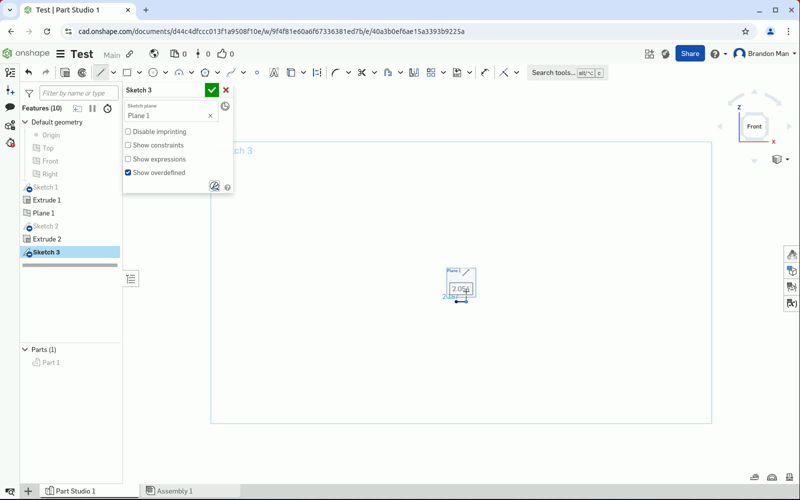
key_down(shift)
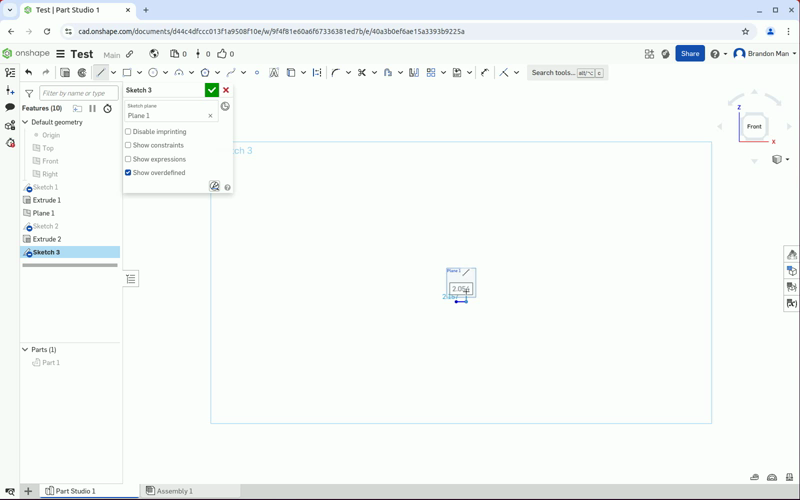
mouse_move(496, 291)
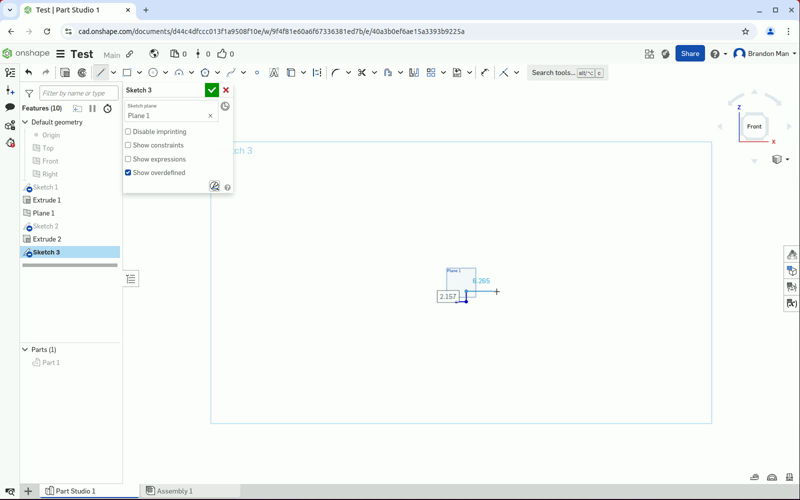
mouse_move(456, 291)
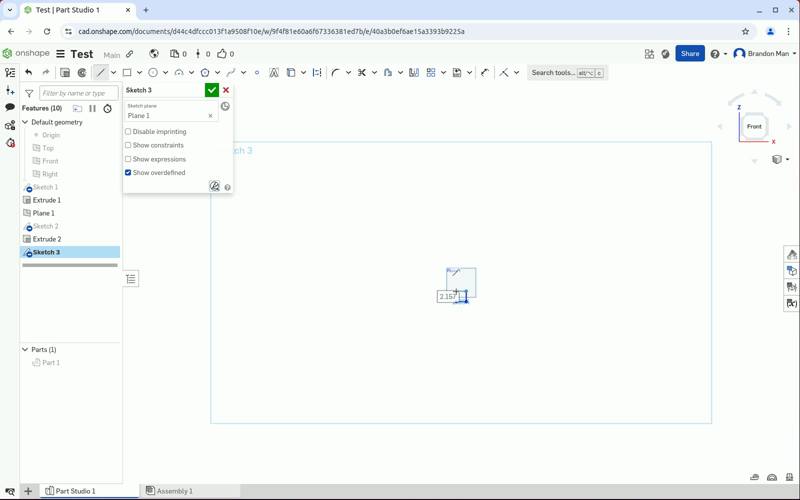
click(456, 291)
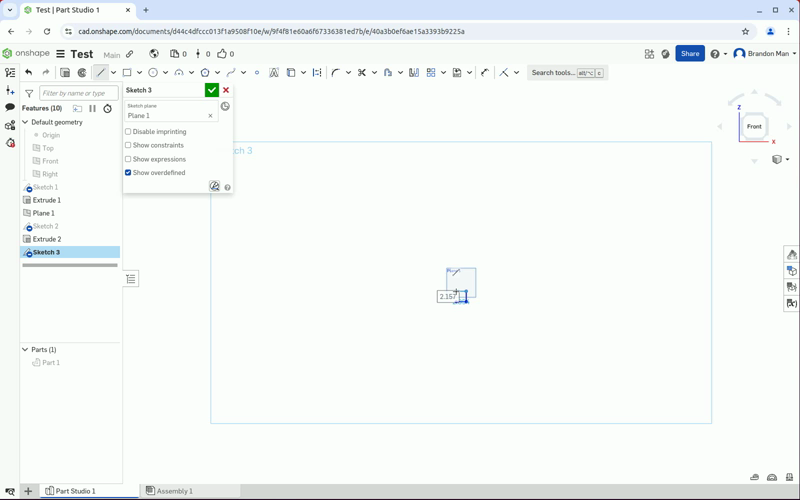
key_up(shift)
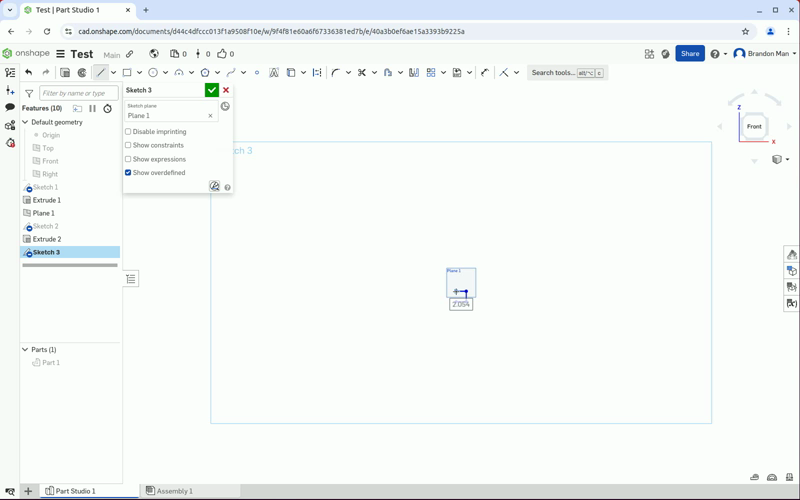
mouse_move(486, 291)
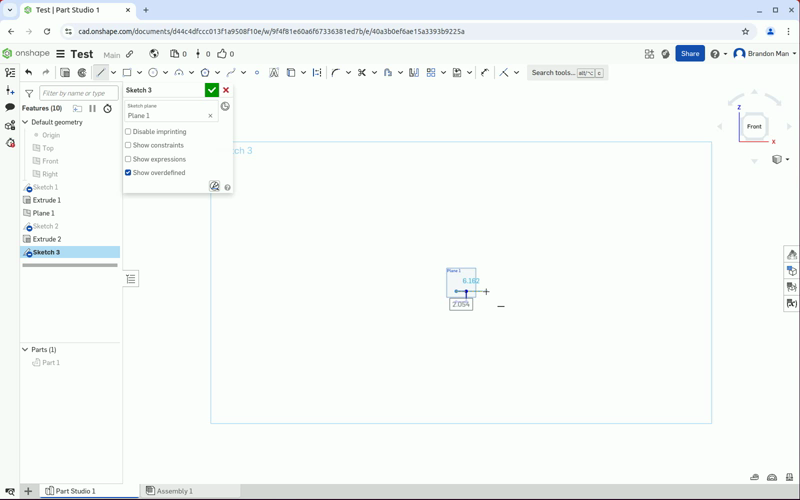
key_down(shift)
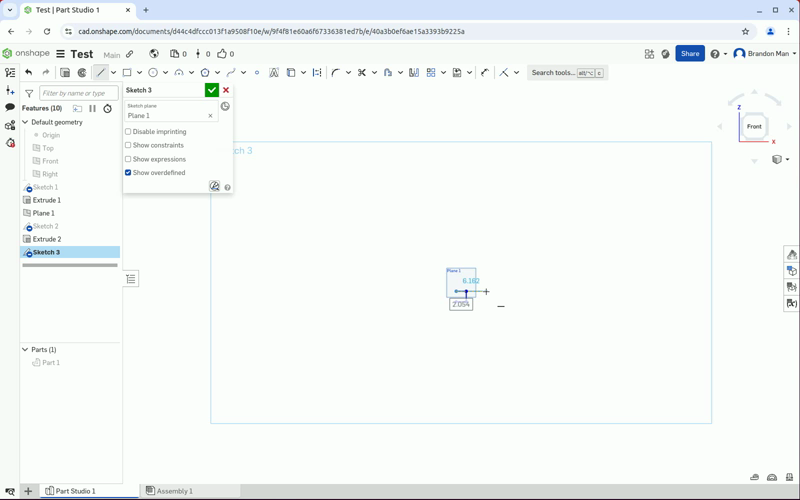
mouse_move(456, 301)
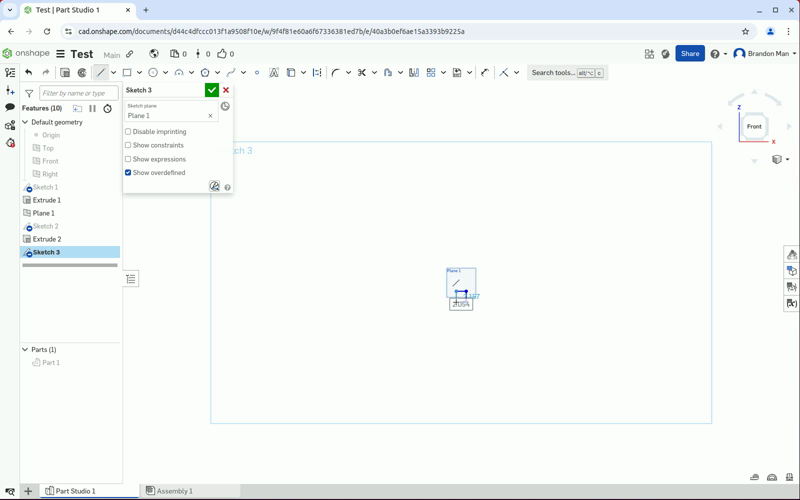
key_up(shift)
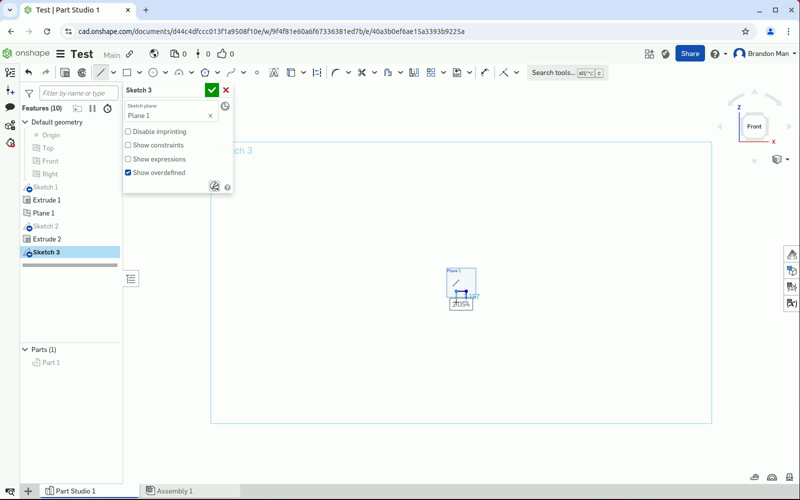
click(456, 301)
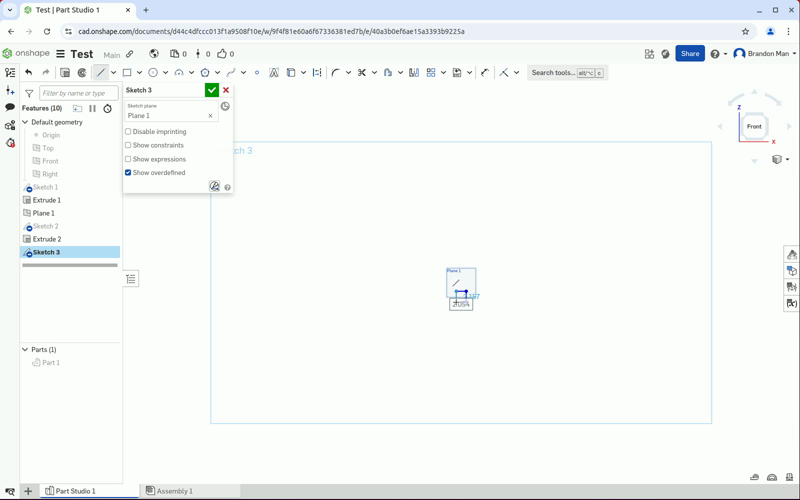
key(esc)
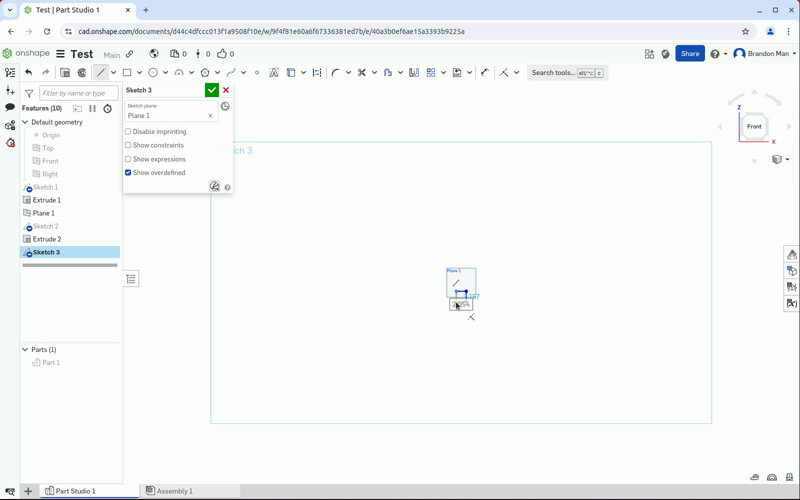
mouse_move(464, 291)
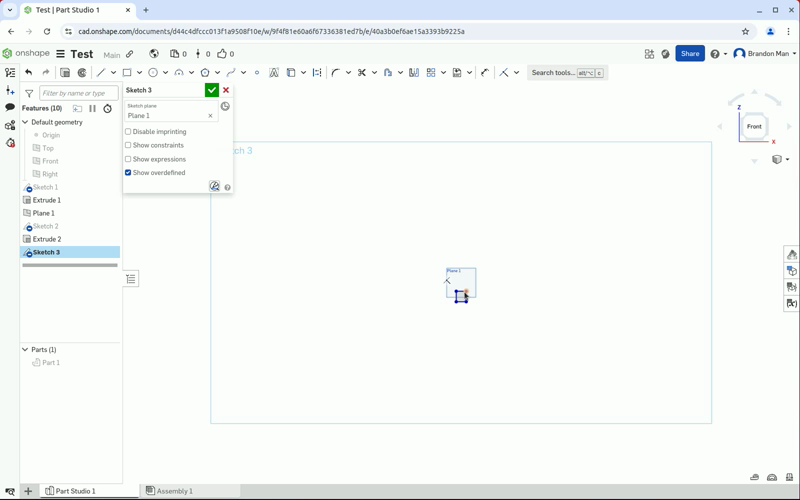
scroll(6)
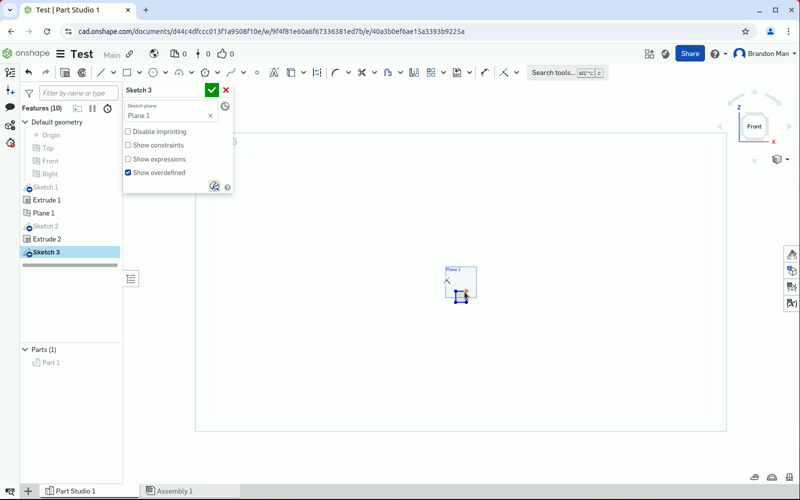
scroll(6)
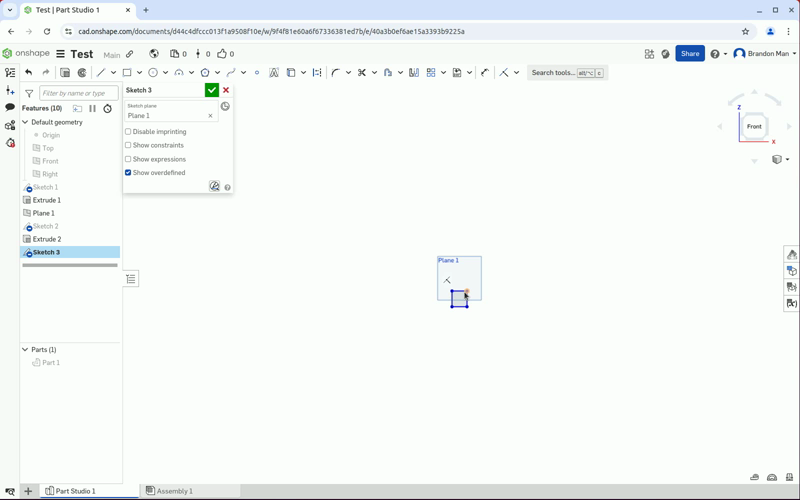
scroll(6)
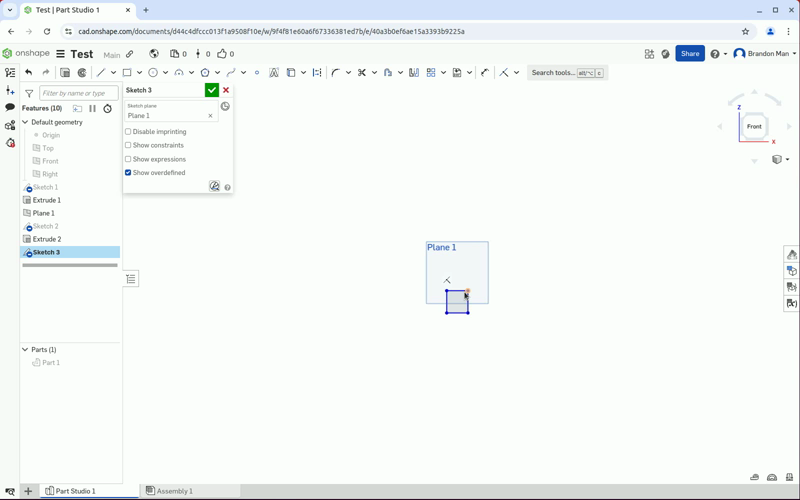
scroll(6)
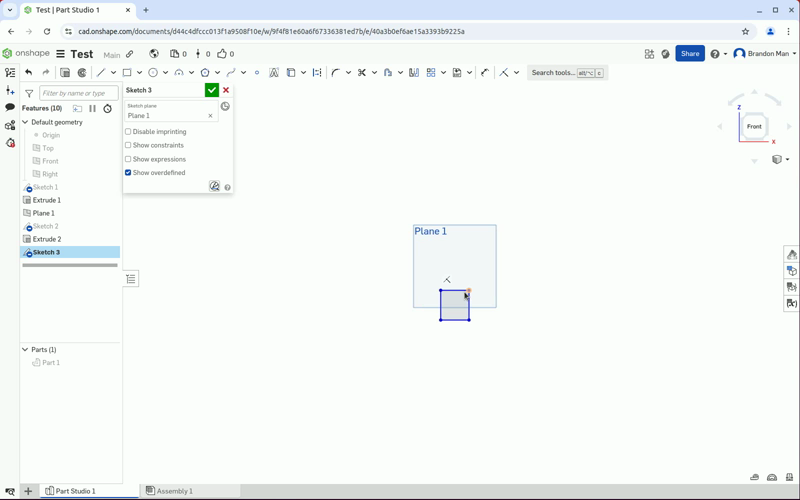
scroll(6)
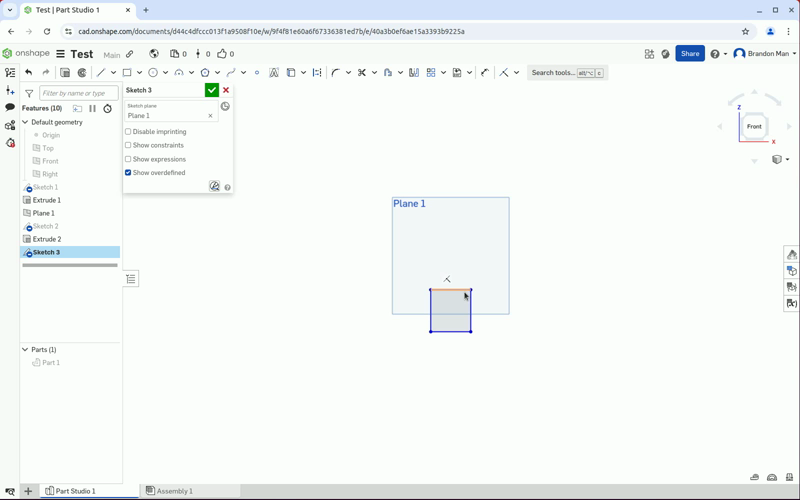
scroll(6)
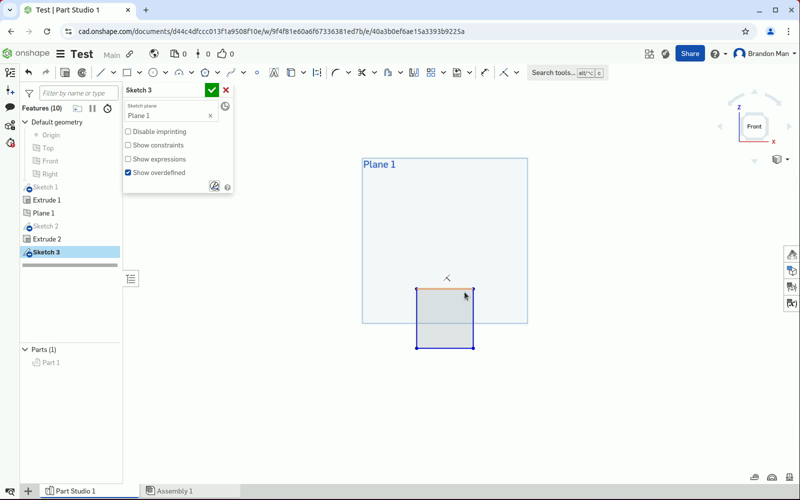
scroll(6)
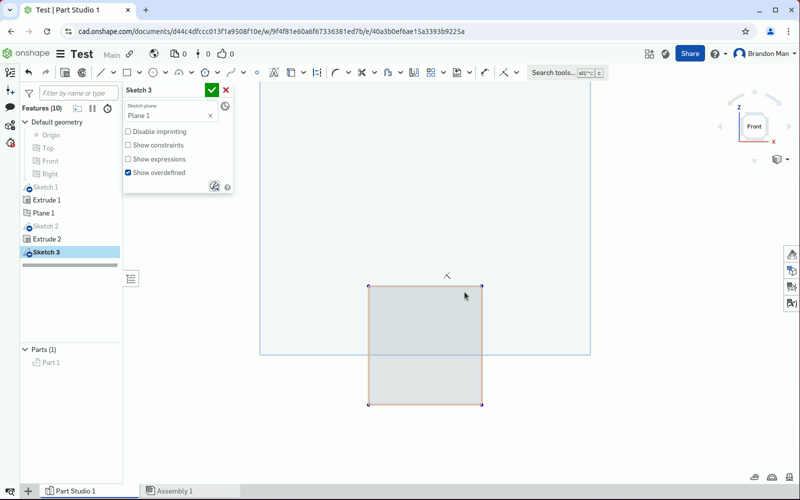
click(464, 291)
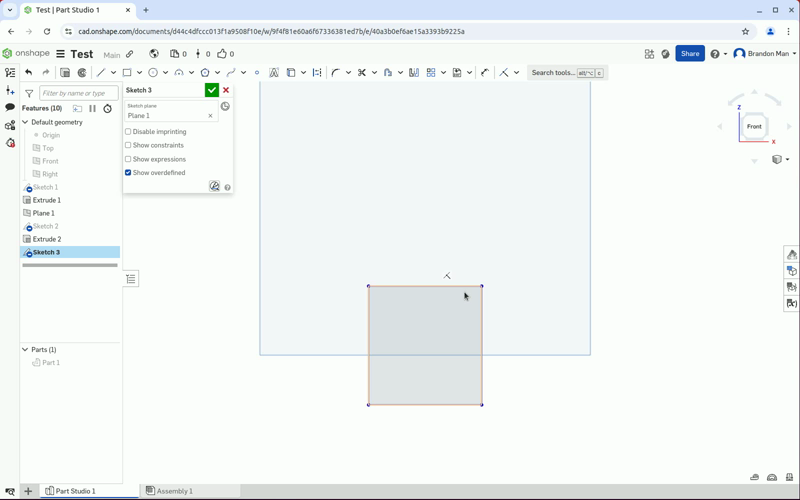
scroll(-6)
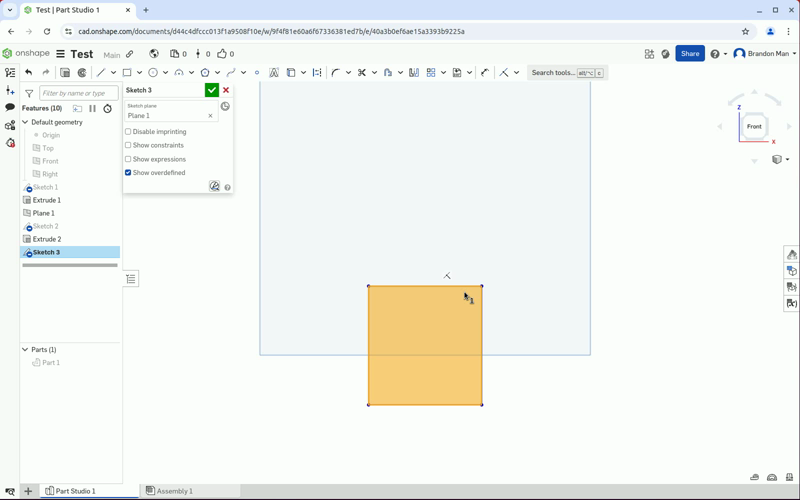
scroll(-6)
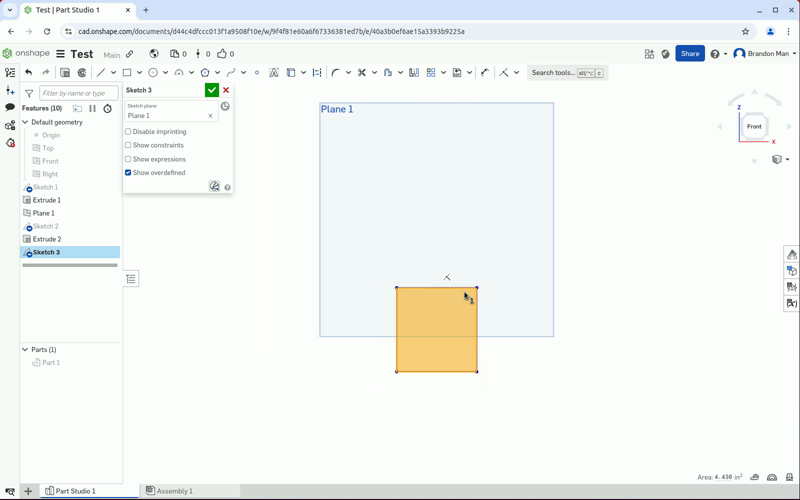
scroll(-6)
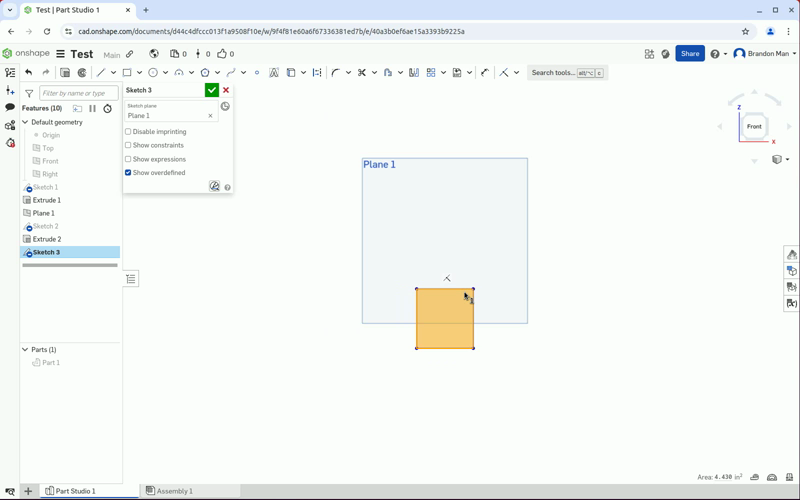
scroll(-6)
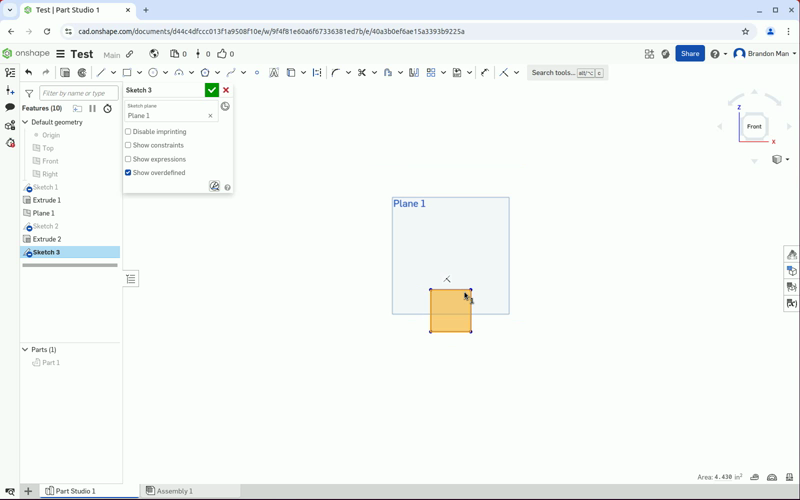
scroll(-6)
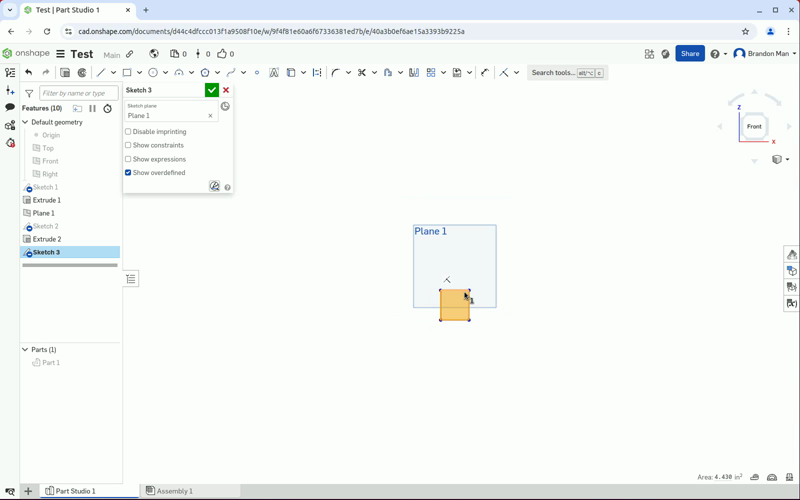
scroll(-6)
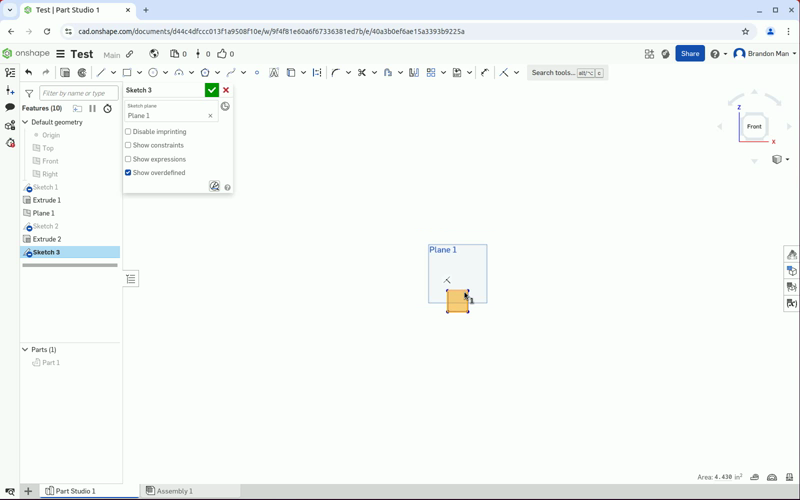
scroll(-6)
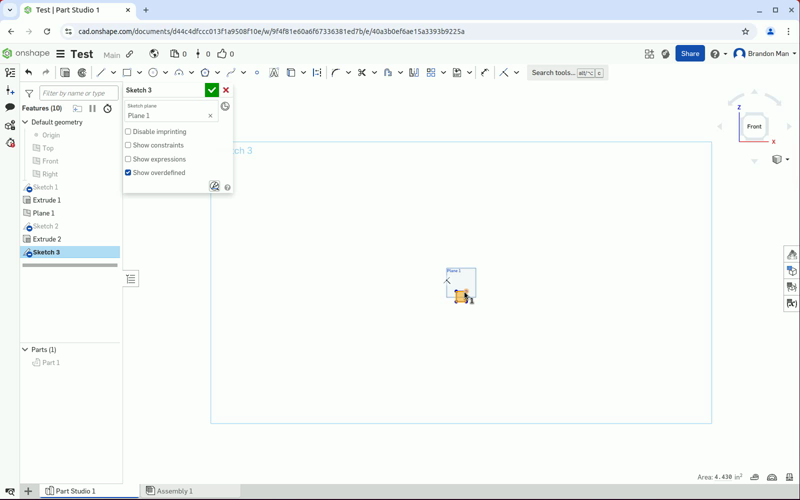
mouse_move(73, 352)
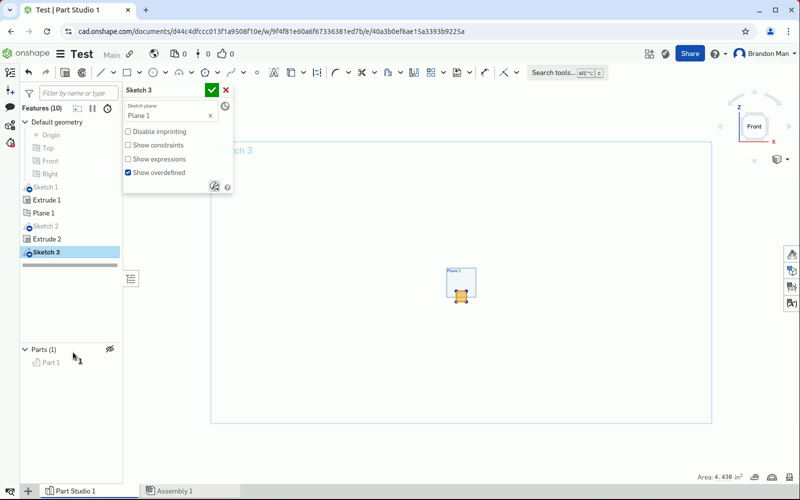
key(shift+y)
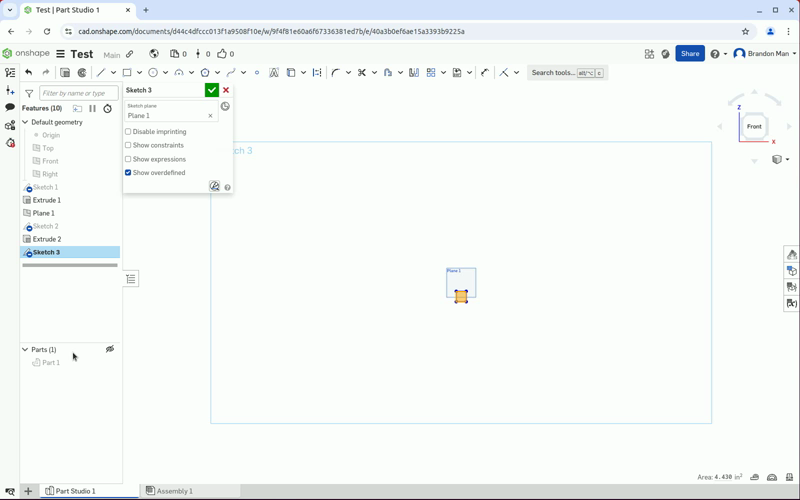
key(shift+e)
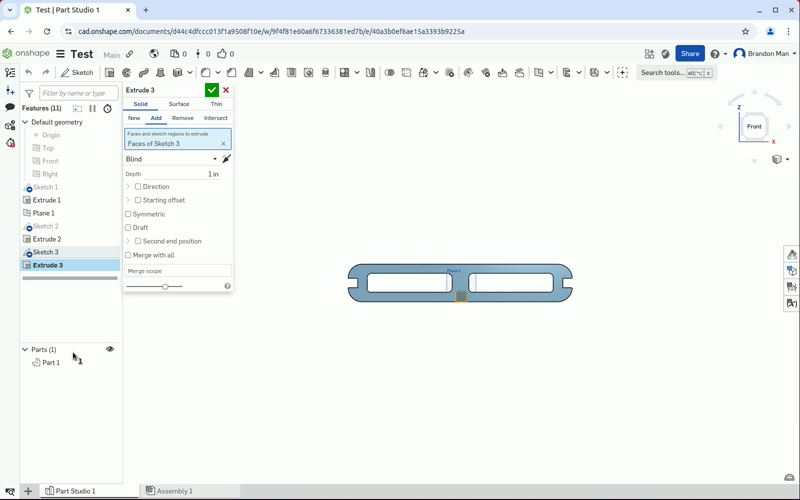
mouse_move(143, 106)
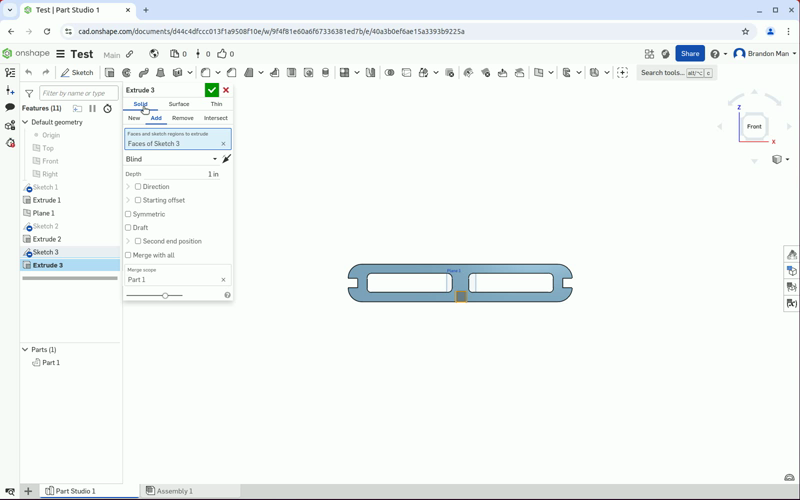
click(143, 106)
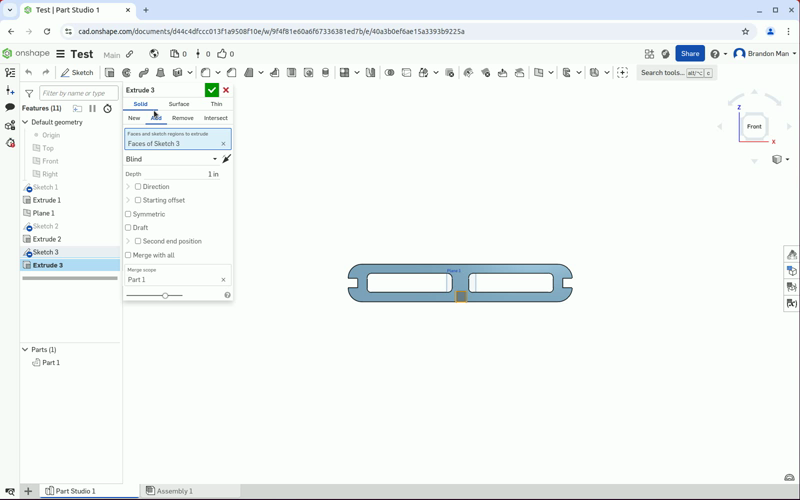
mouse_move(186, 120)
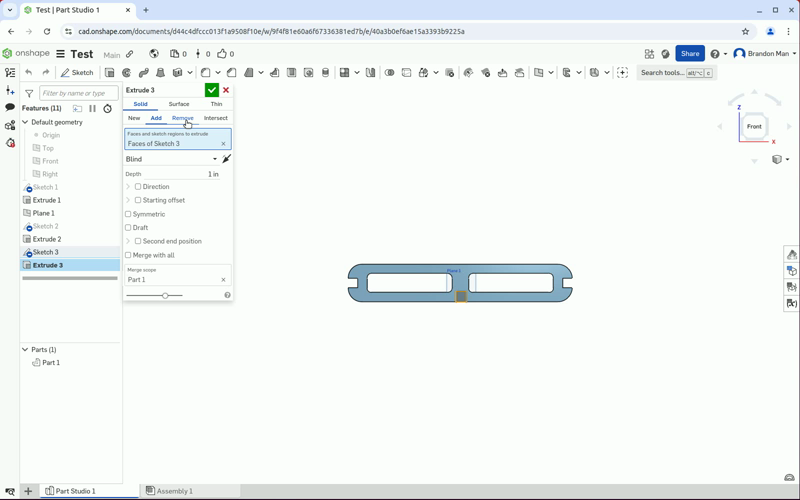
click(186, 120)
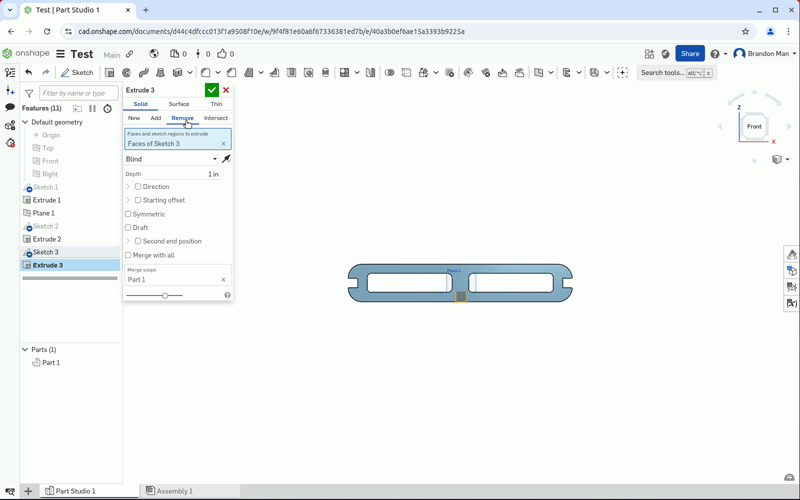
key(tab, 4)
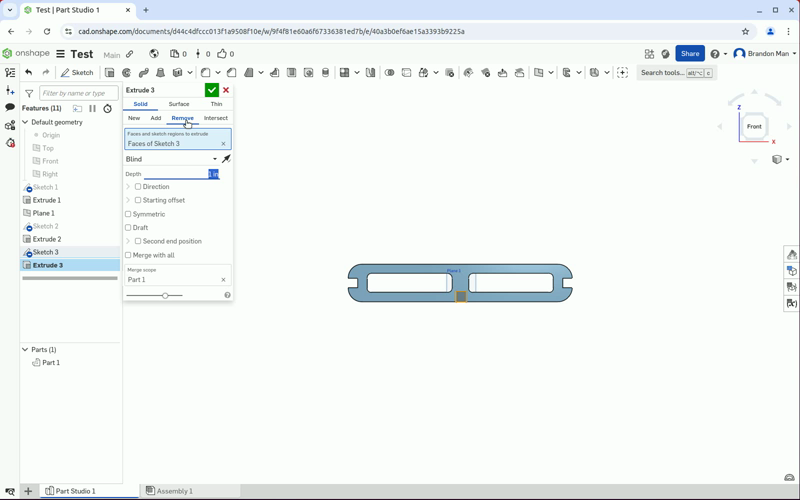
text(1.926)
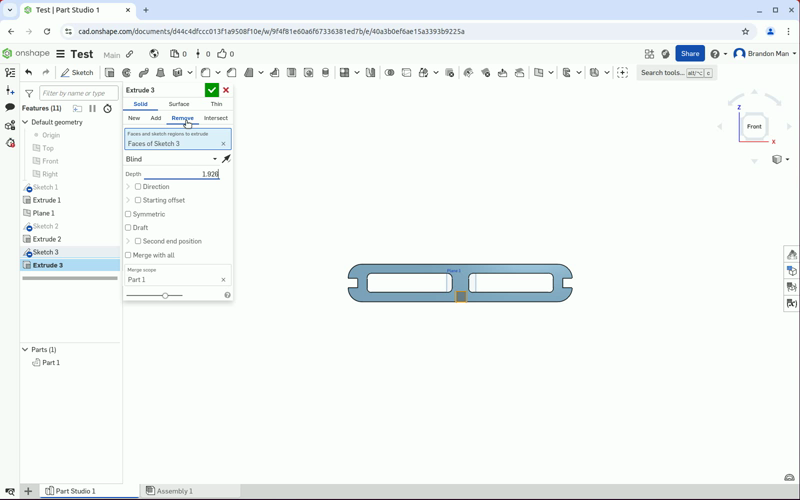
key(tab, 6)
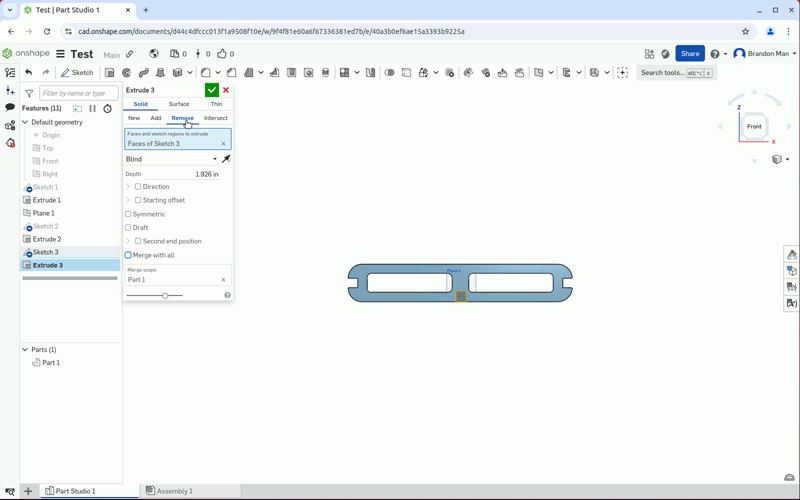
key(space)
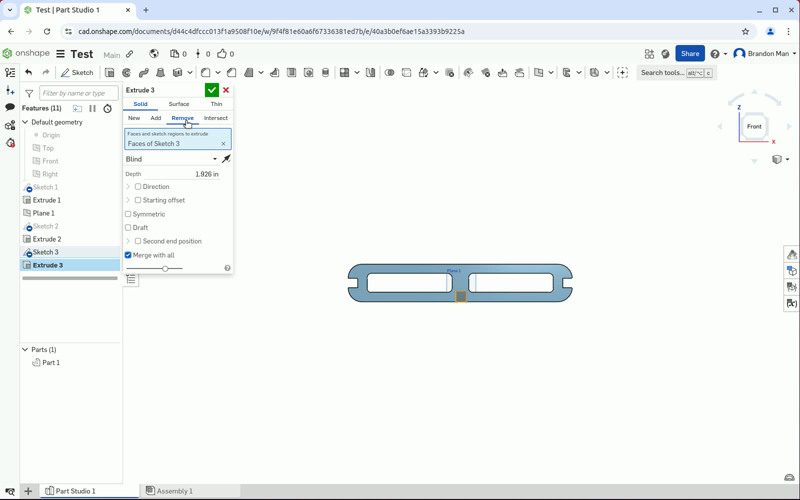
key(enter)
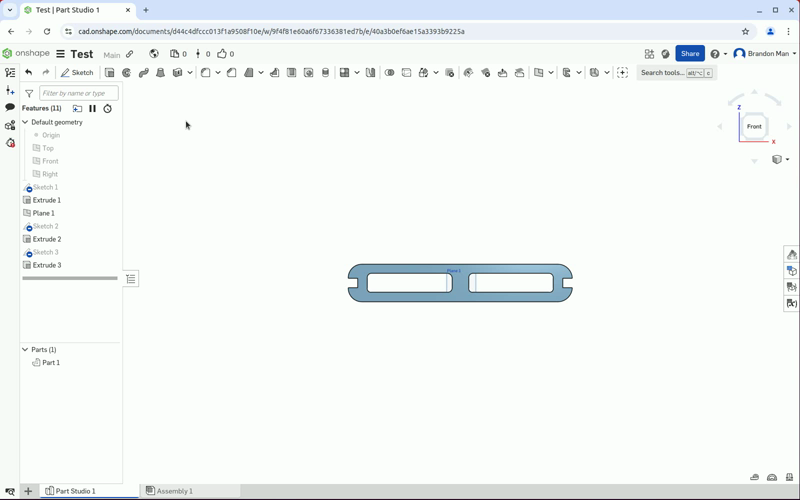
key(shift+h)
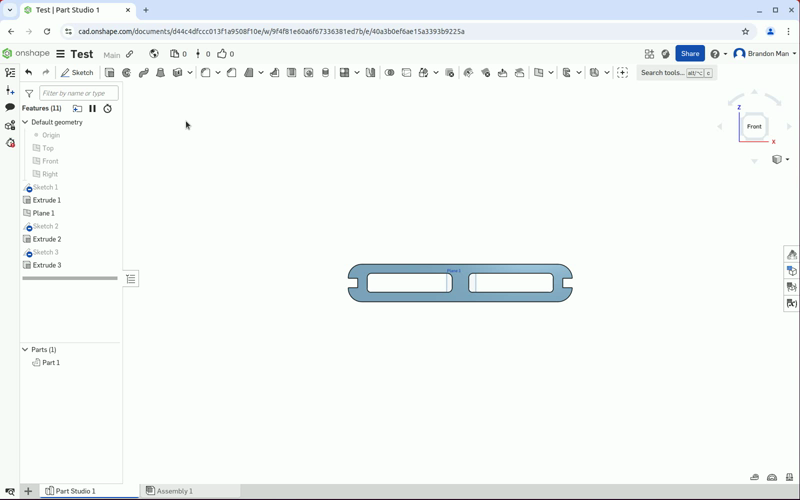
key(shift+h)
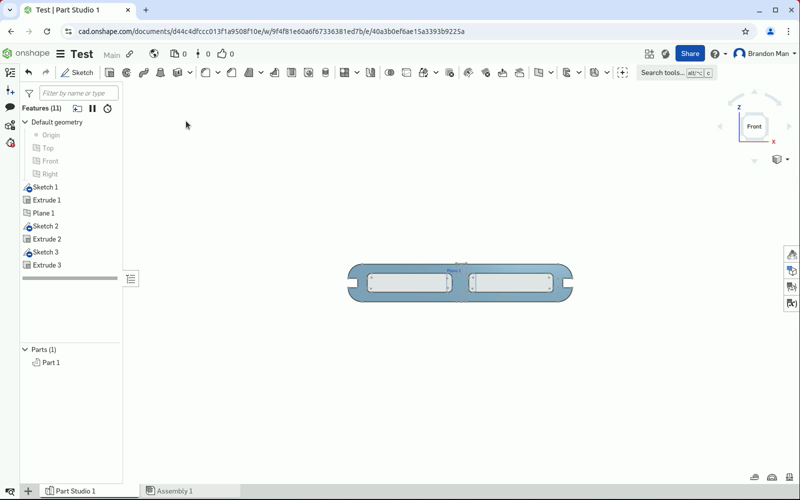
key(shift+7)
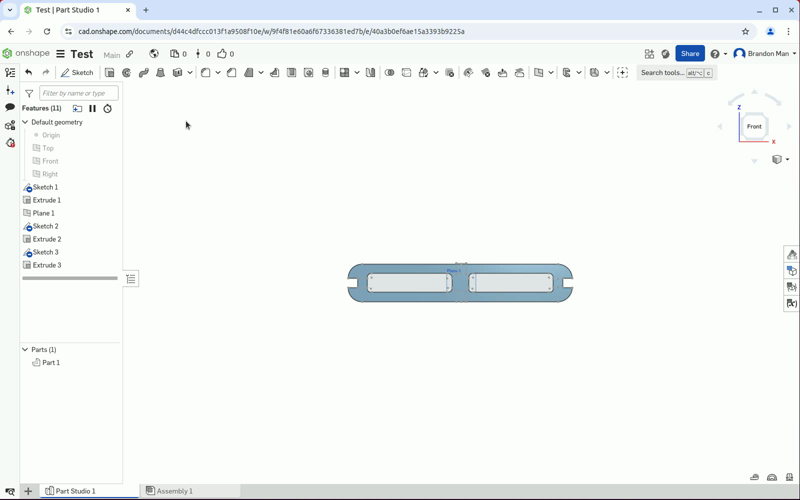
key(left, 2)
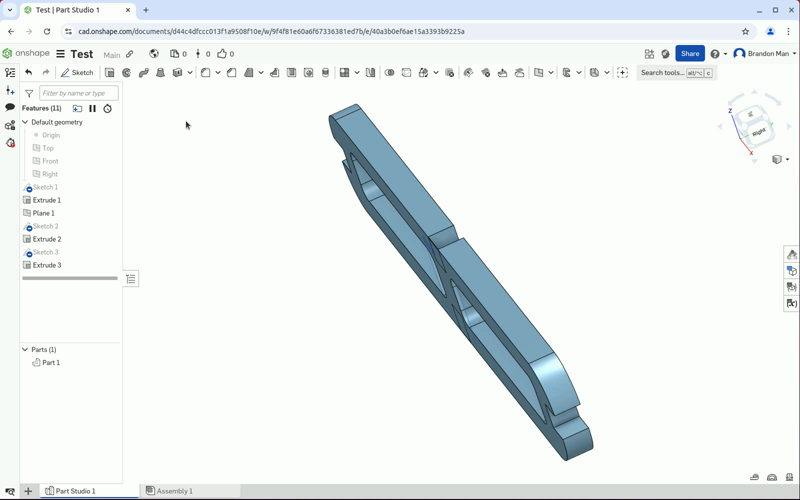
key(down, 2)
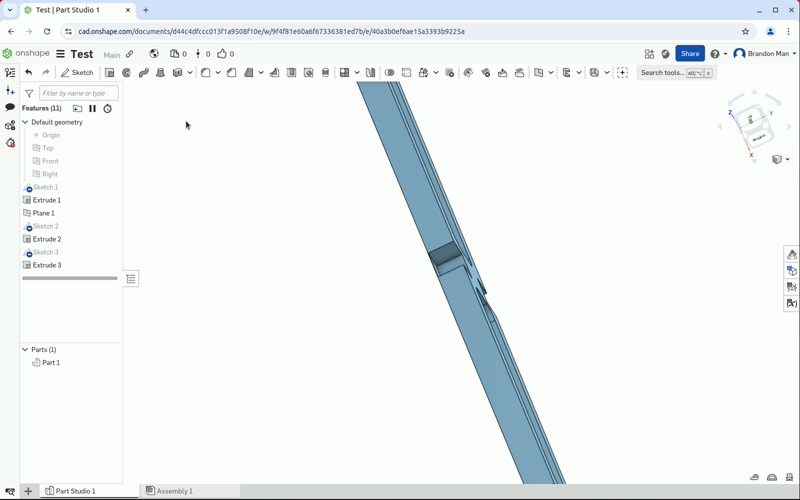
key(up, 2)
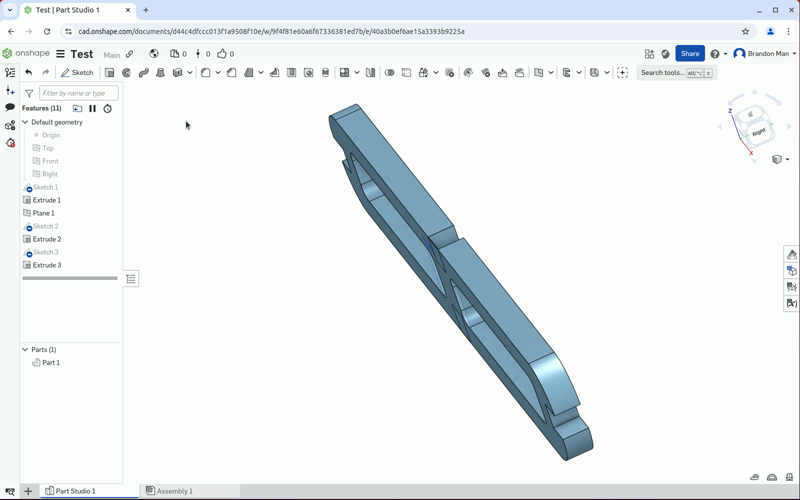
key(right, 2)
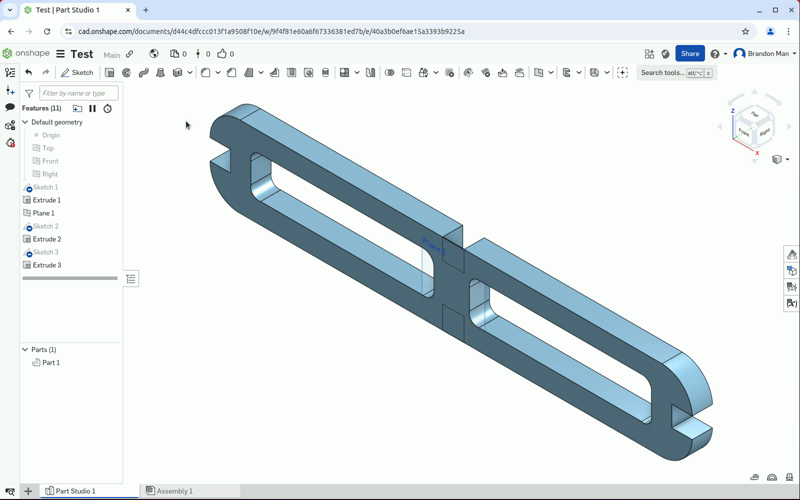
mouse_move(73, 189)
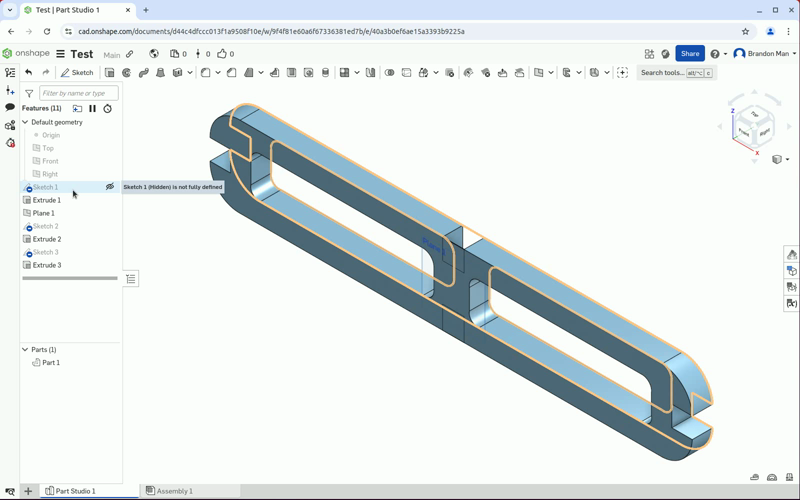
click(73, 189)